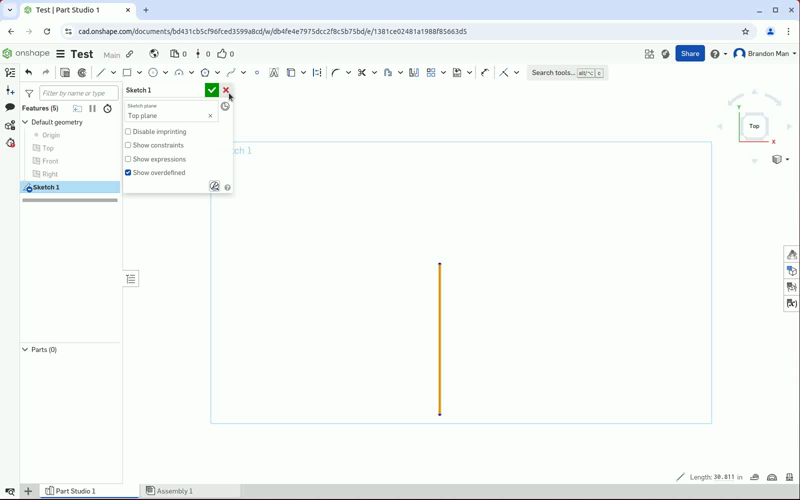
key(shift+h)
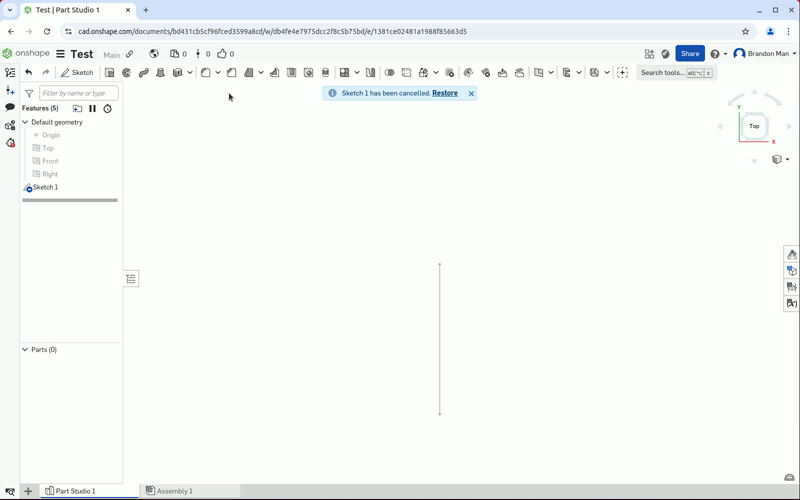
mouse_move(73, 352)
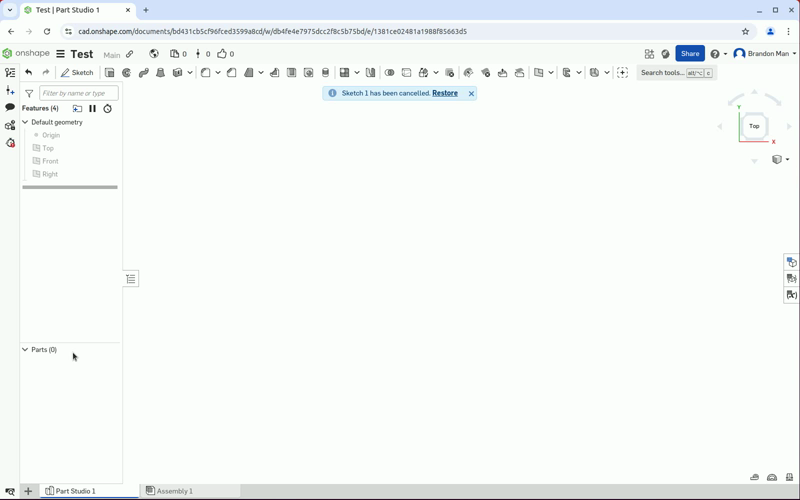
key(y)
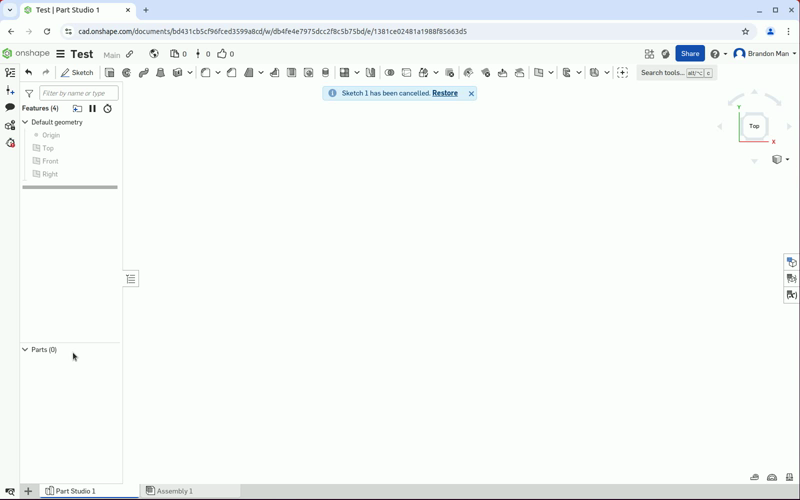
key(shift+p)
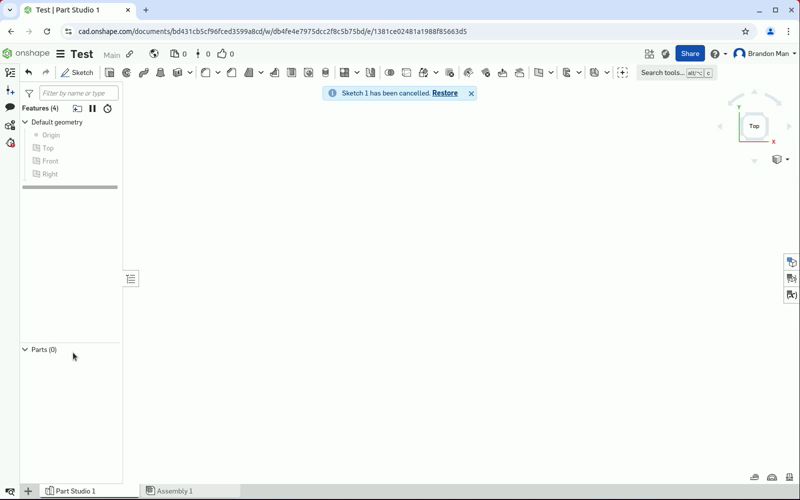
key(space)
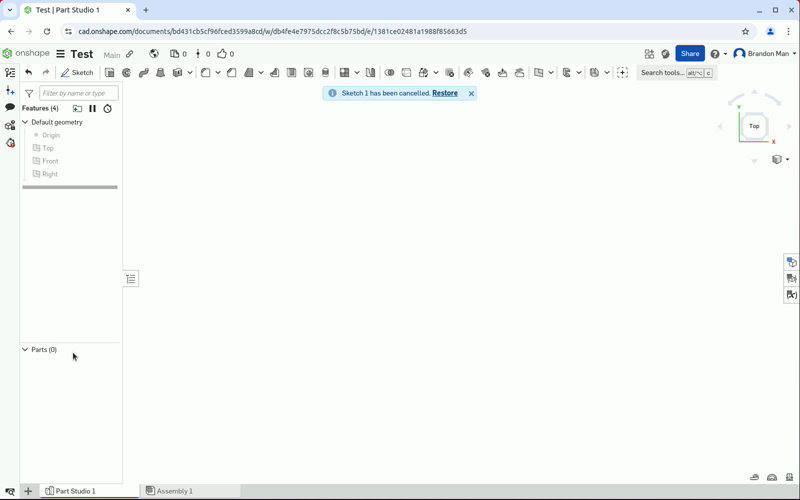
key_down(shift)
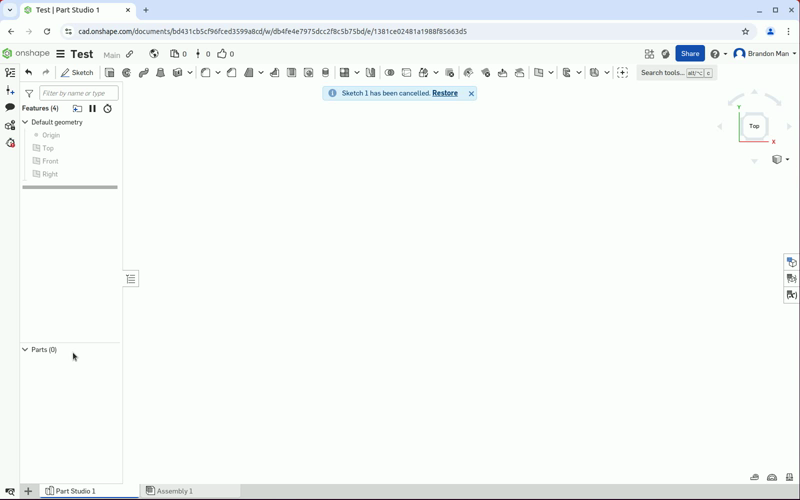
key(up)
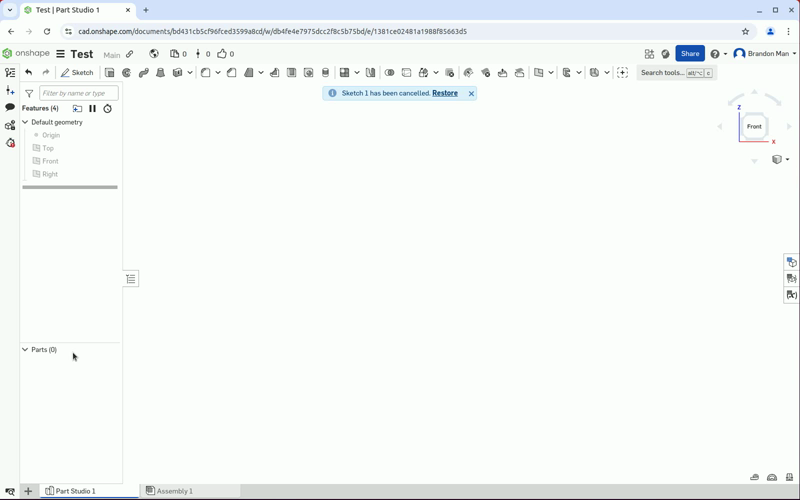
key_up(shift)
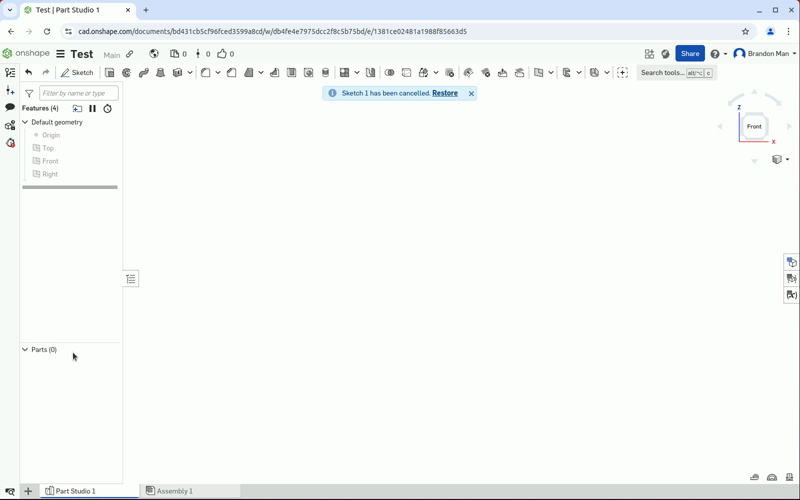
mouse_move(73, 352)
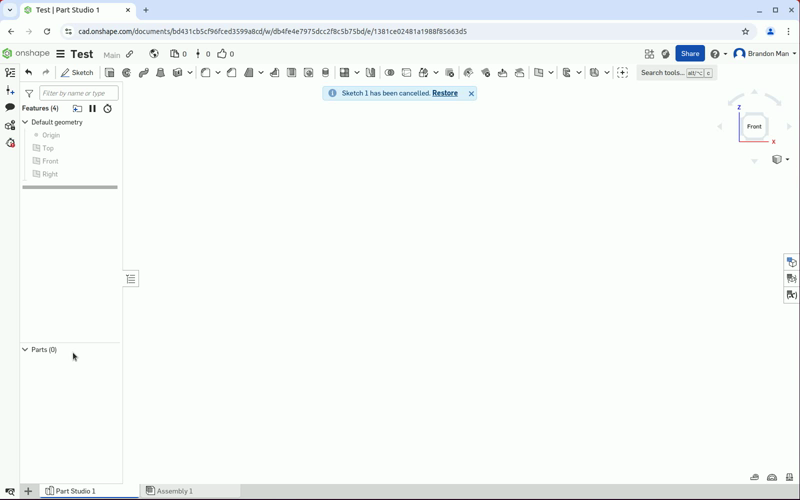
key(shift+y)
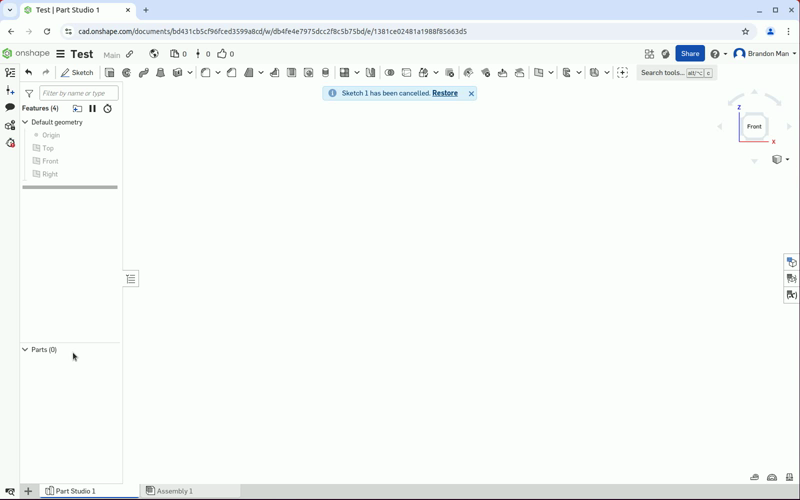
key(shift+s)
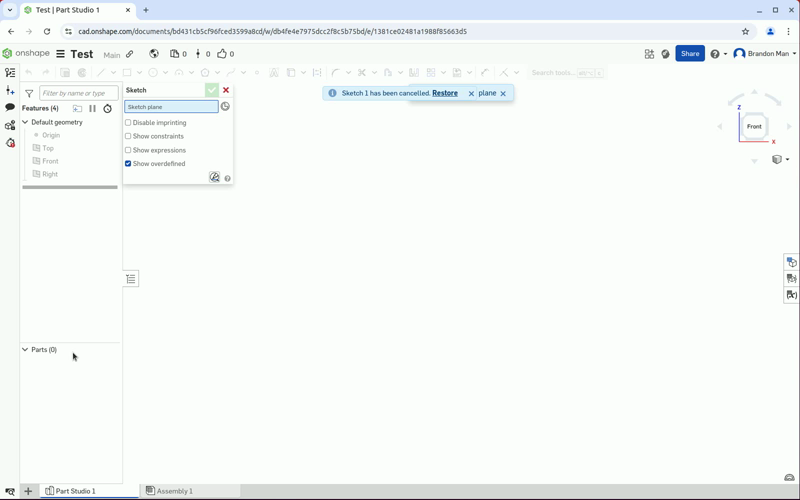
mouse_move(73, 163)
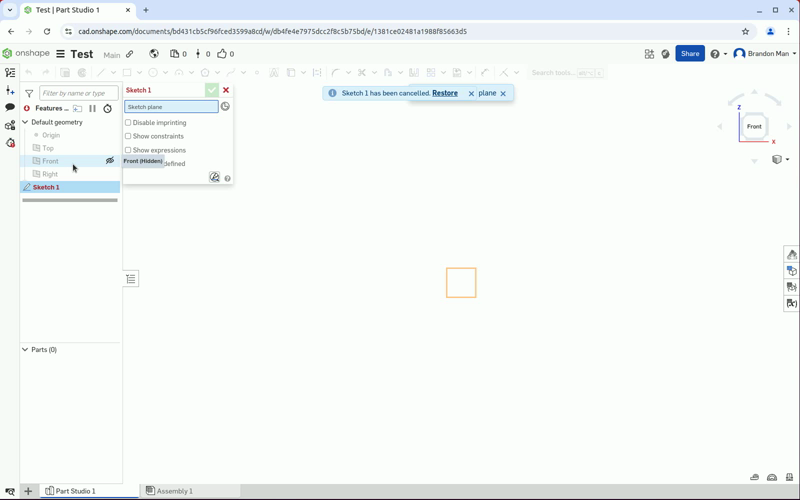
click(73, 163)
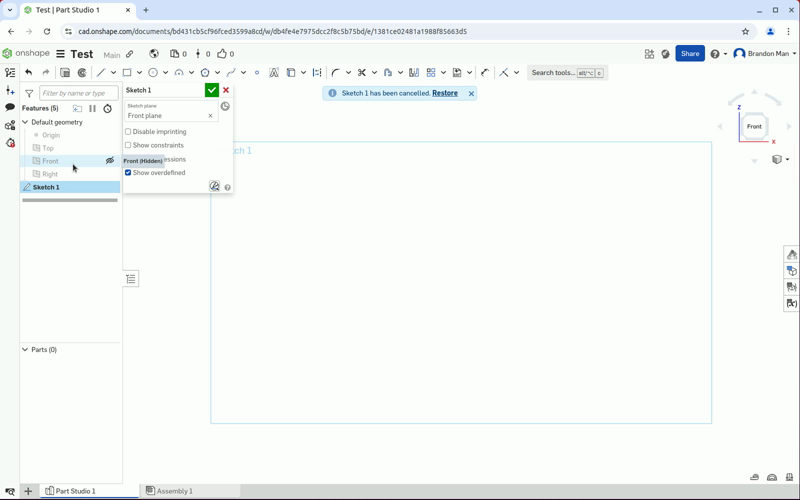
mouse_move(73, 352)
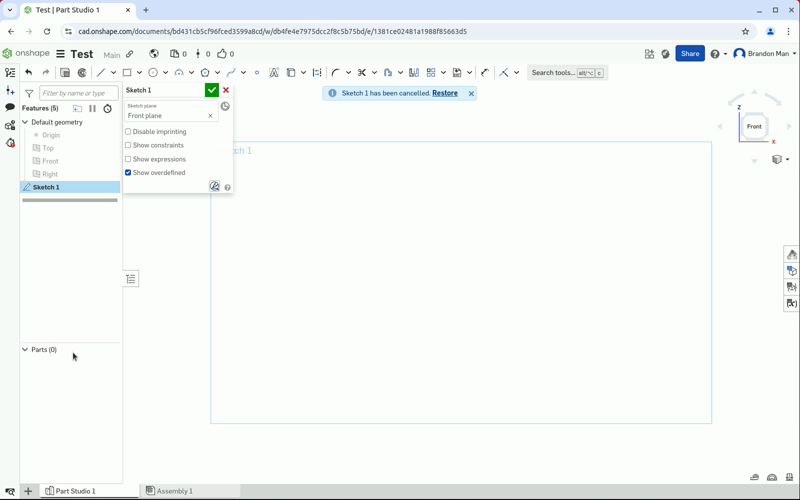
key(y)
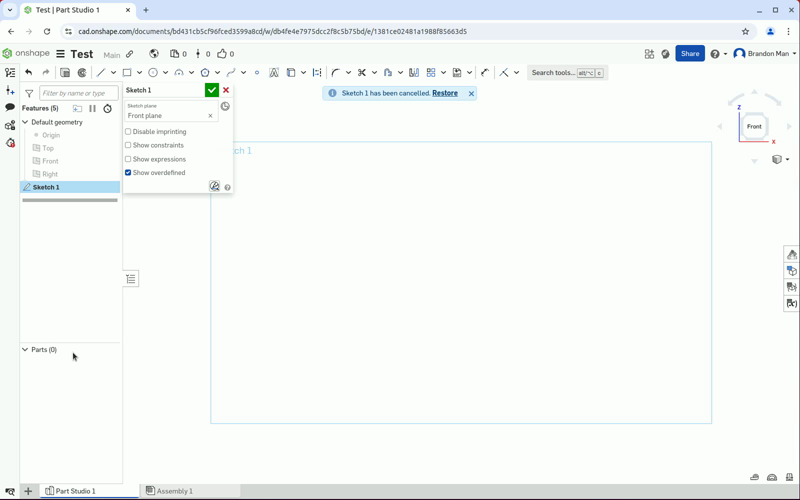
key(l)
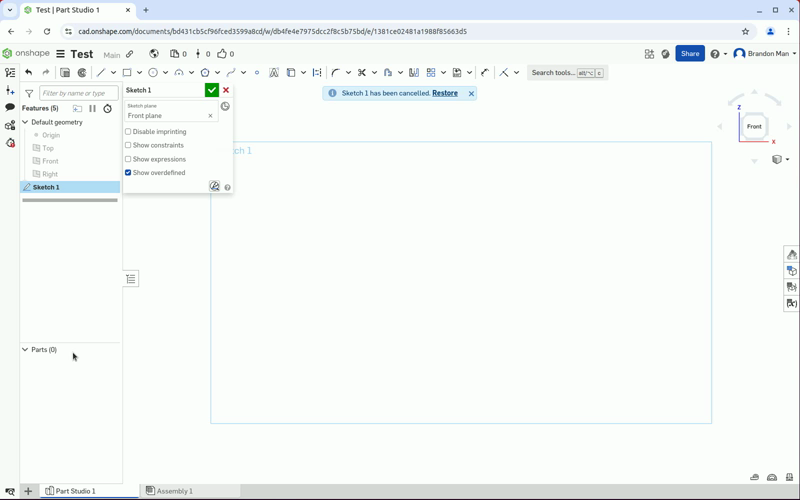
key_down(shift)
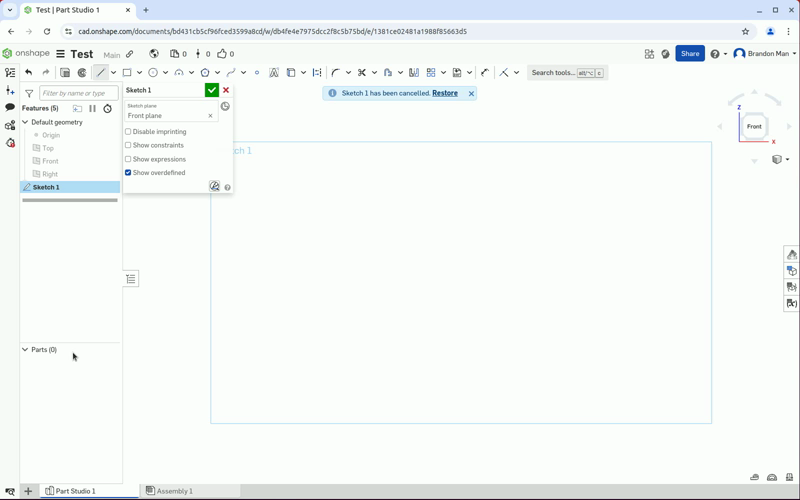
mouse_move(356, 391)
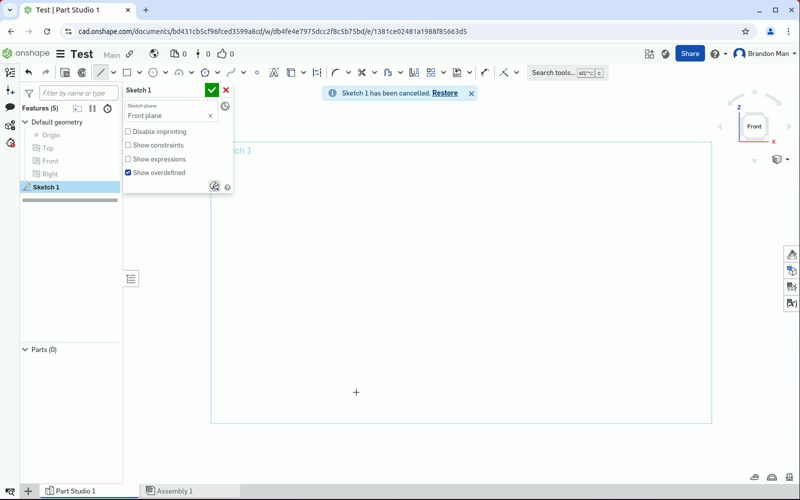
click(356, 391)
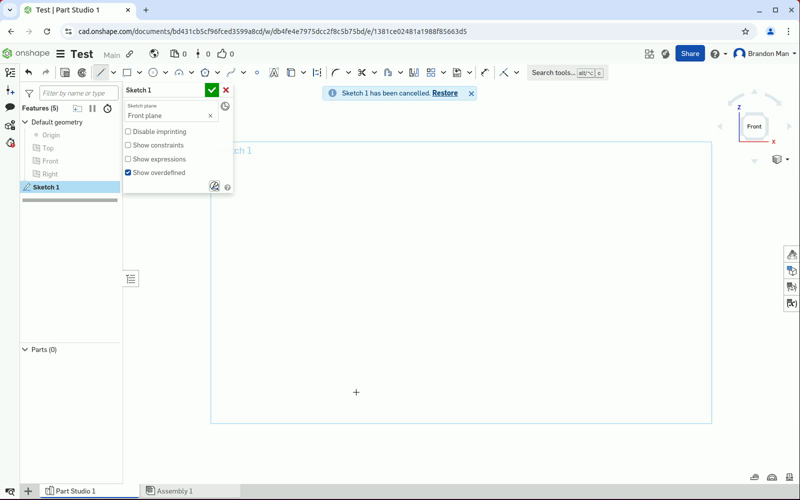
key_up(shift)
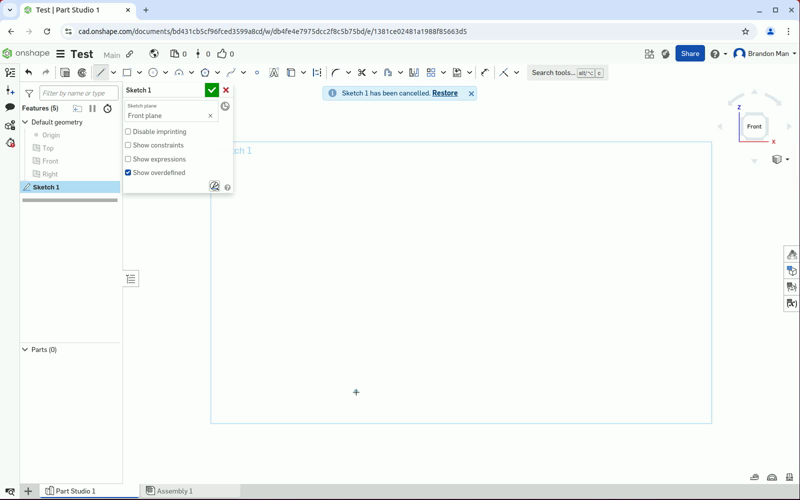
key_down(shift)
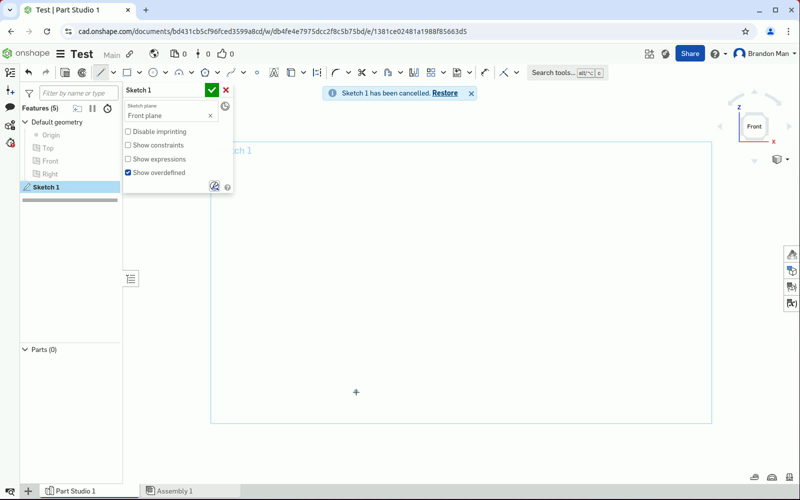
mouse_move(386, 391)
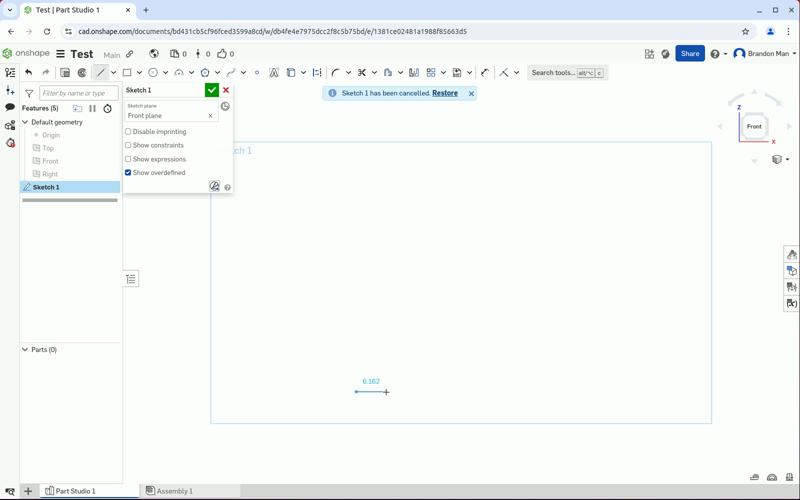
mouse_move(361, 391)
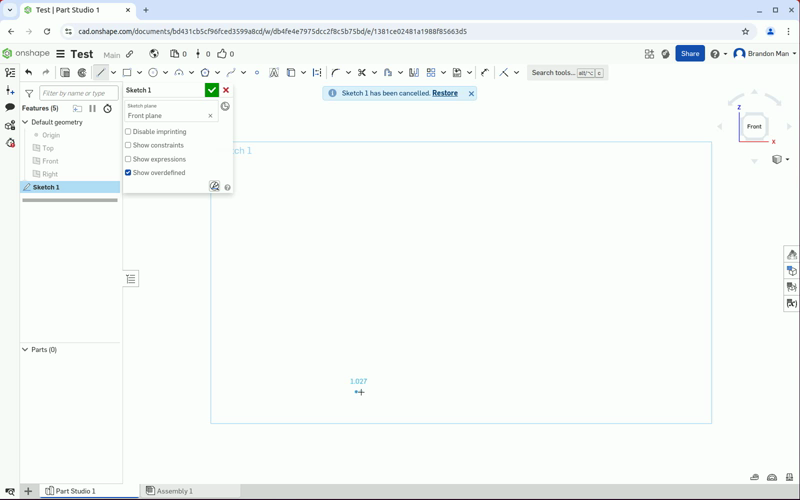
scroll(6)
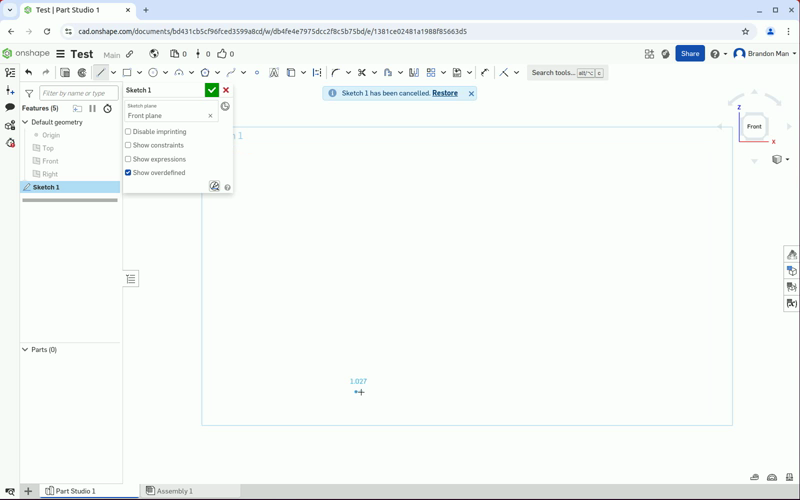
scroll(6)
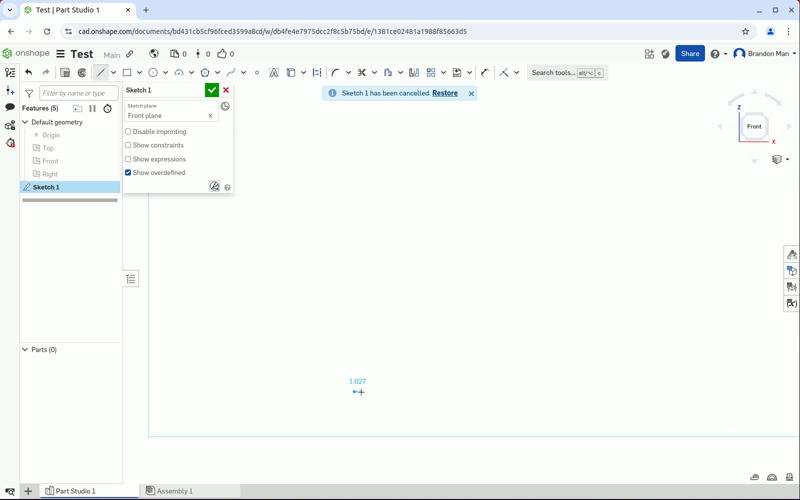
scroll(6)
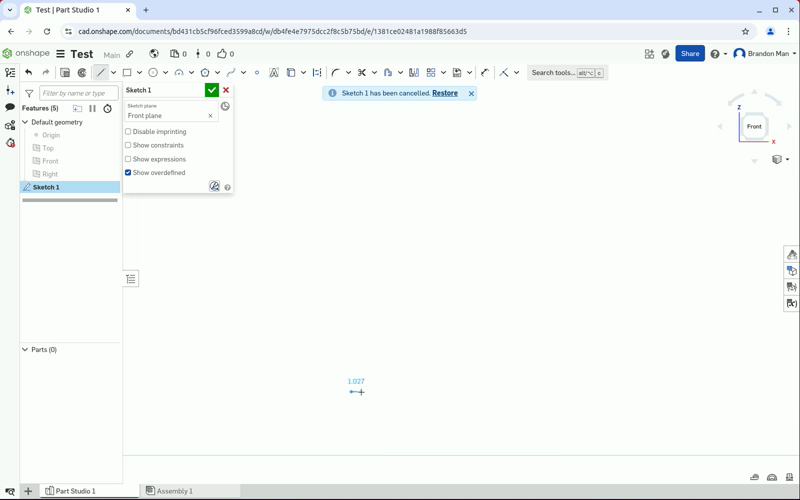
scroll(6)
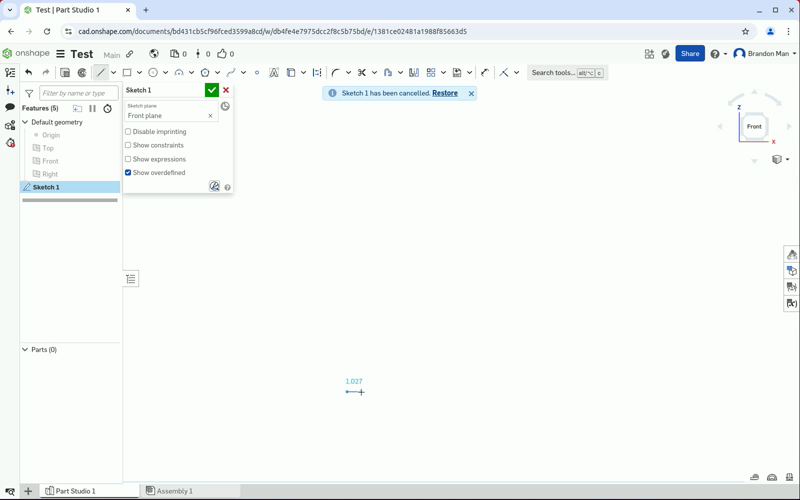
scroll(6)
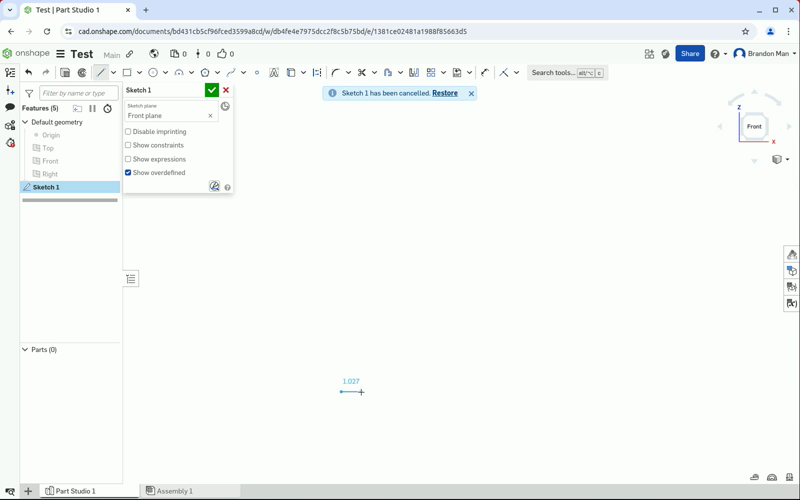
scroll(6)
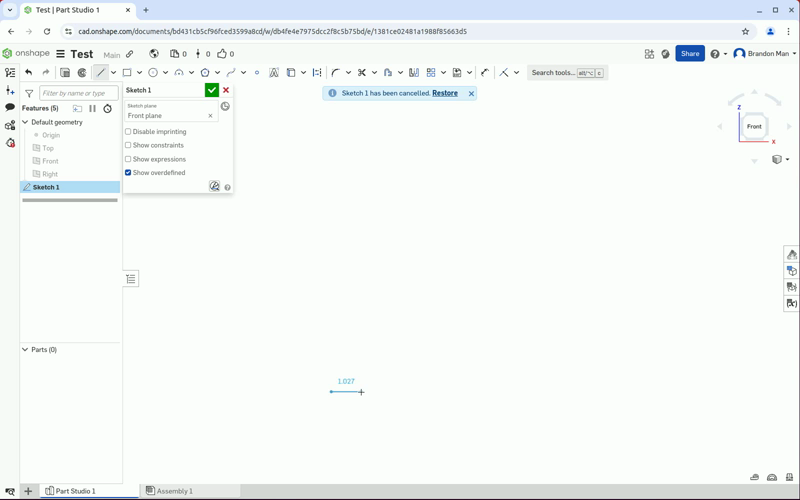
scroll(6)
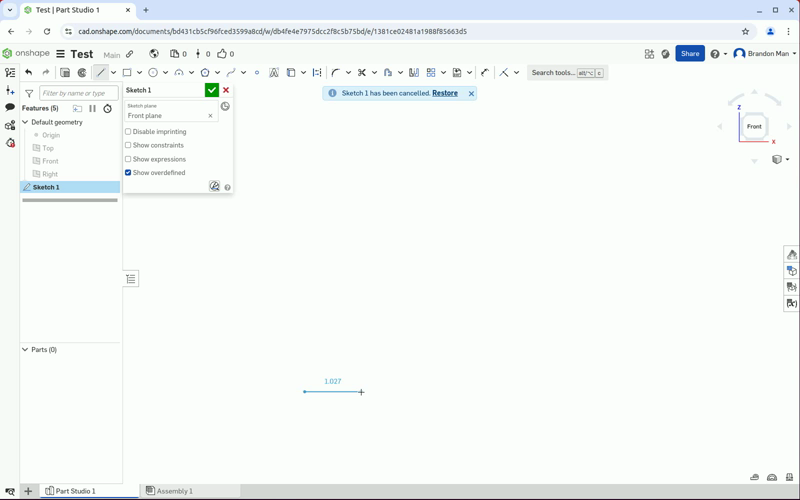
click(361, 391)
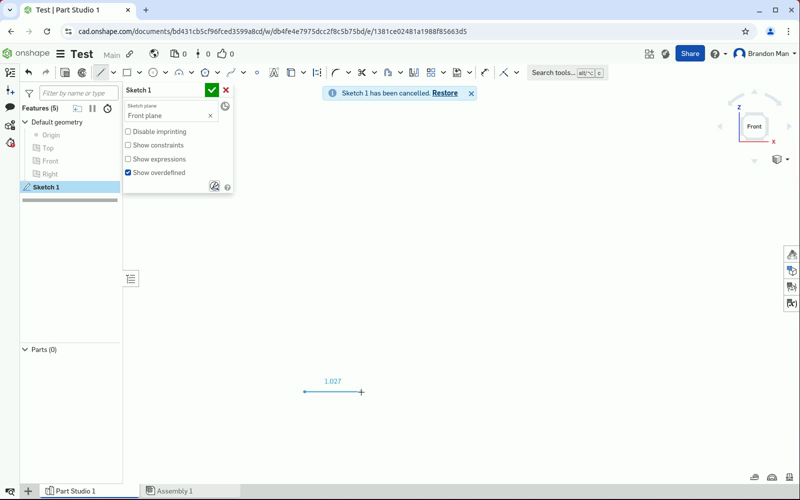
scroll(-6)
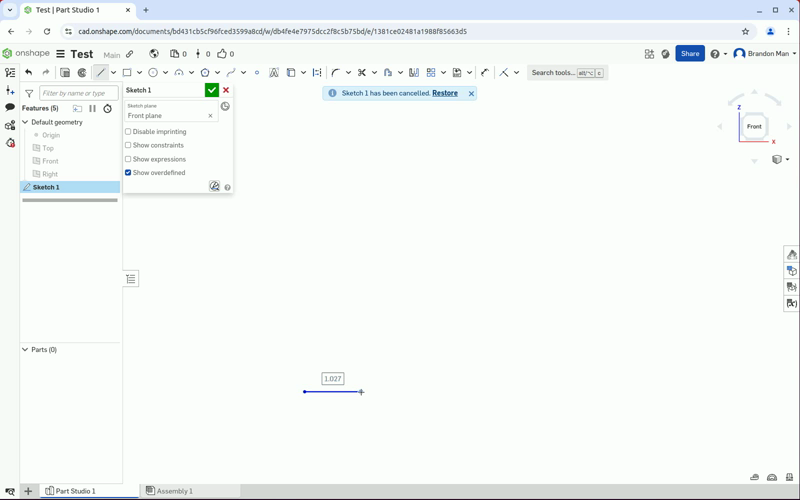
scroll(-6)
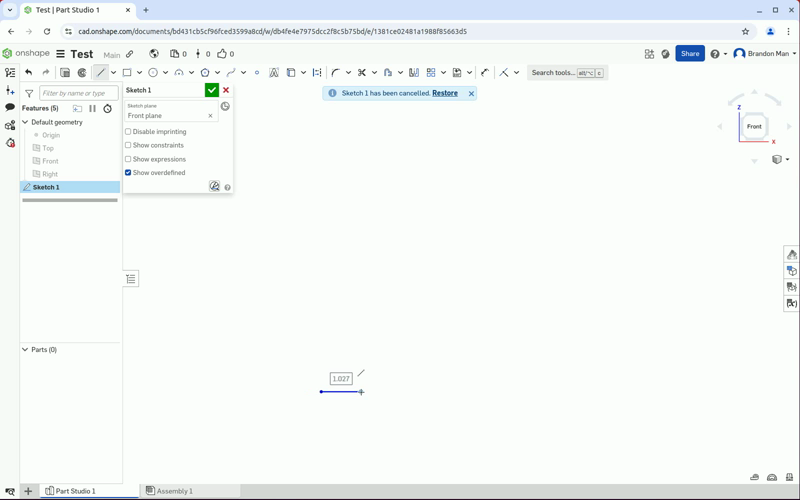
scroll(-6)
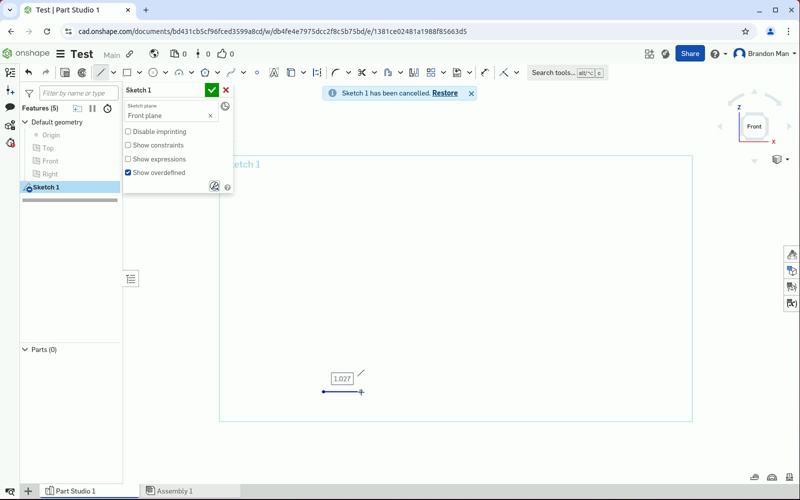
scroll(-6)
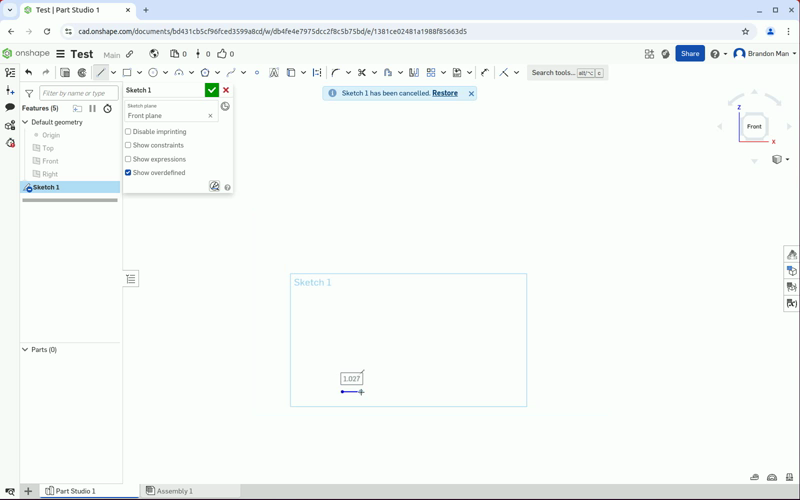
scroll(-6)
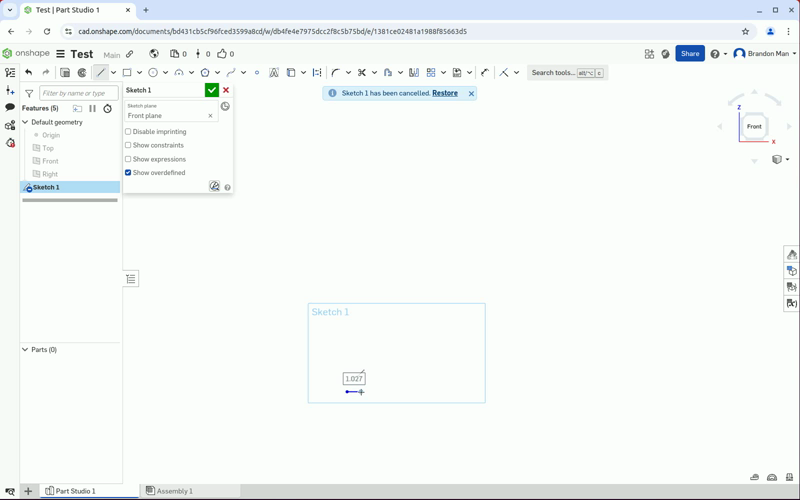
scroll(-6)
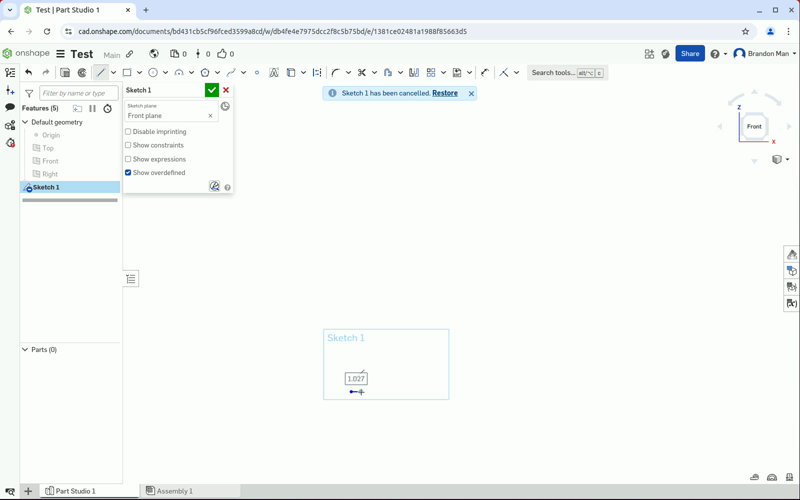
scroll(-6)
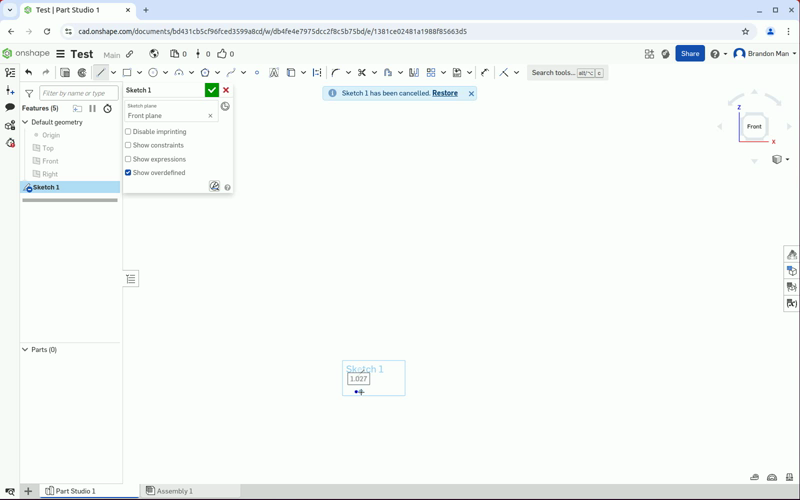
key_up(shift)
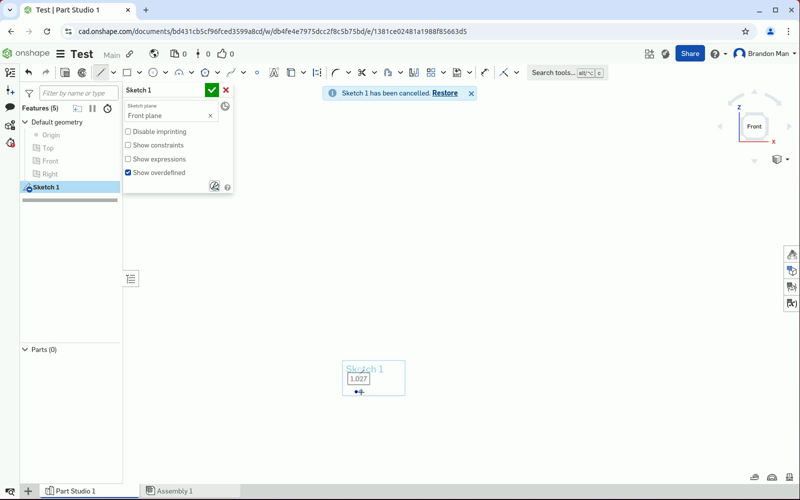
key_down(shift)
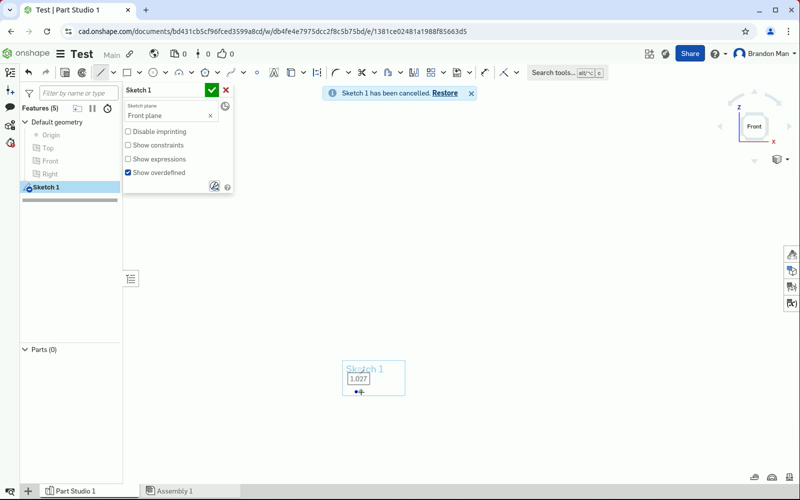
mouse_move(361, 176)
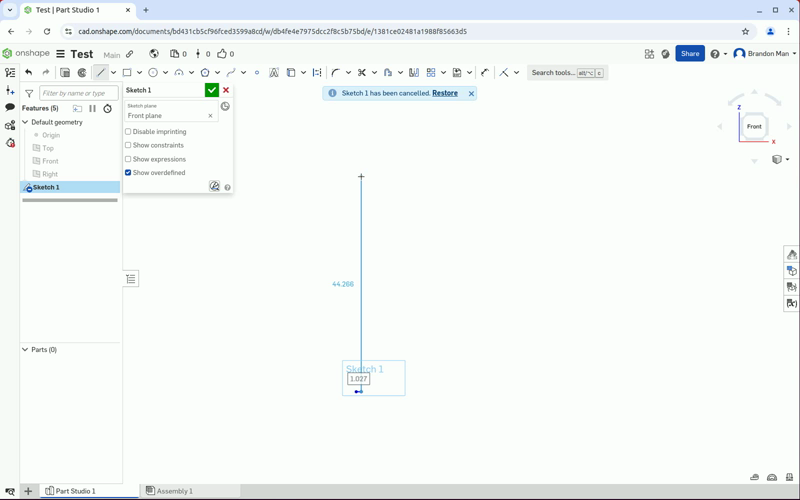
click(361, 176)
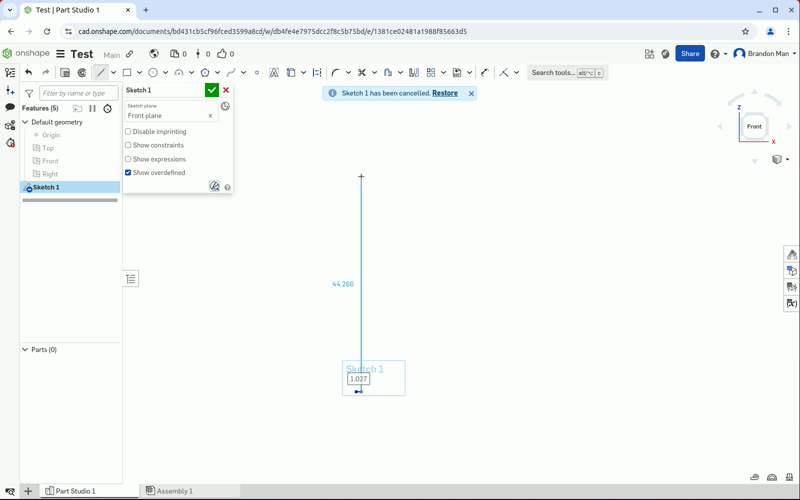
key_up(shift)
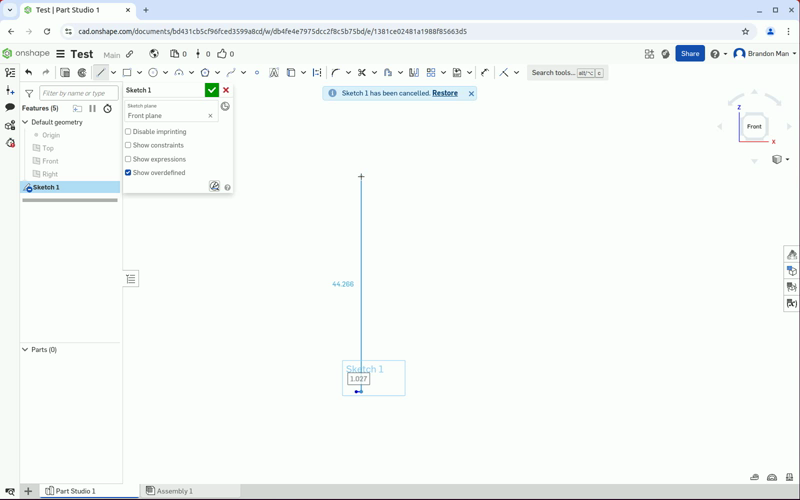
key_down(shift)
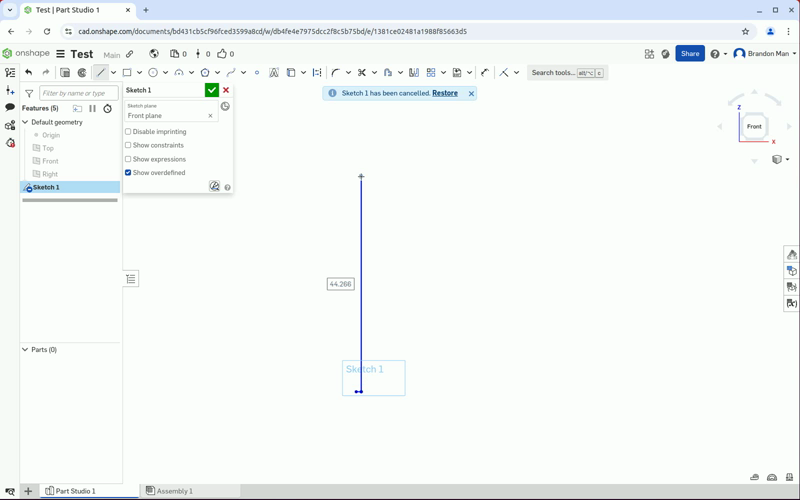
mouse_move(391, 176)
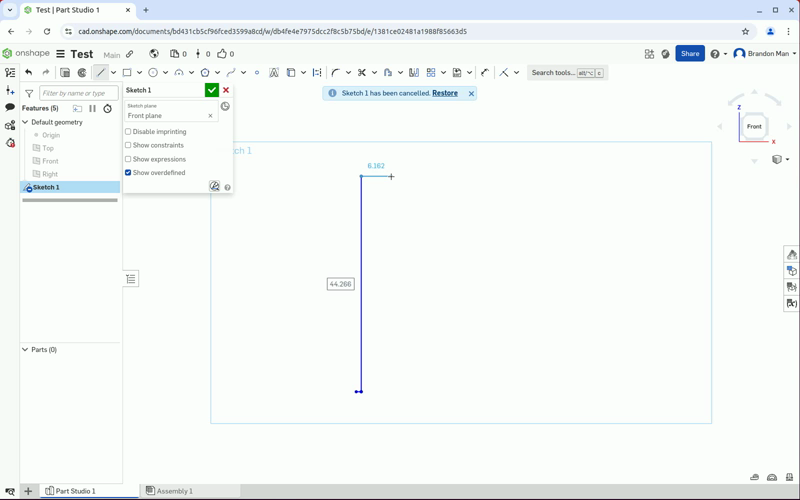
mouse_move(356, 176)
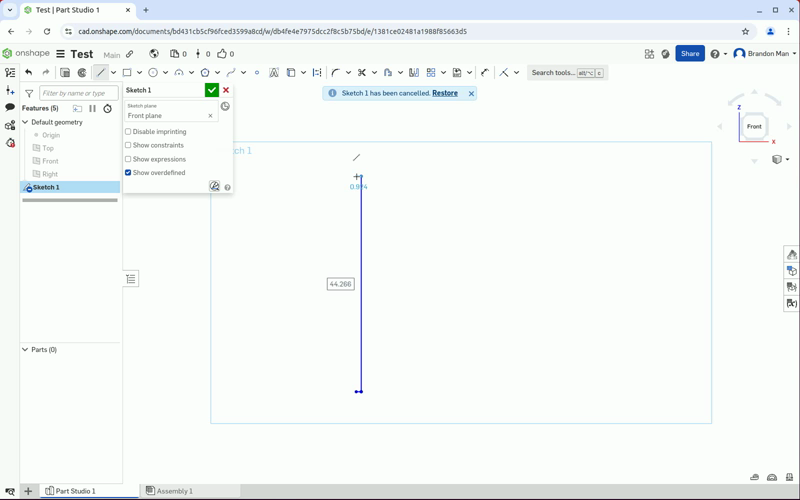
scroll(6)
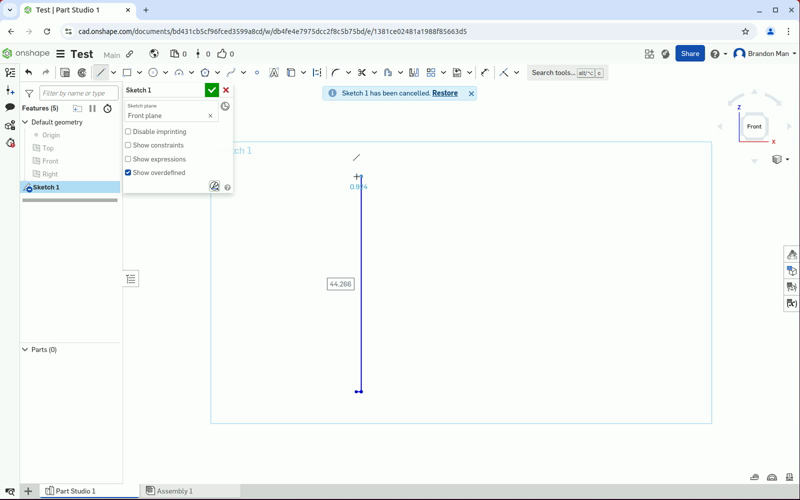
scroll(6)
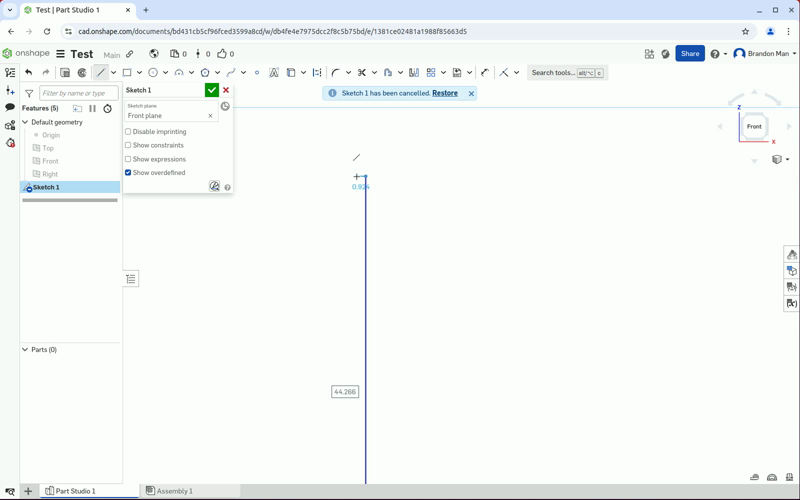
scroll(6)
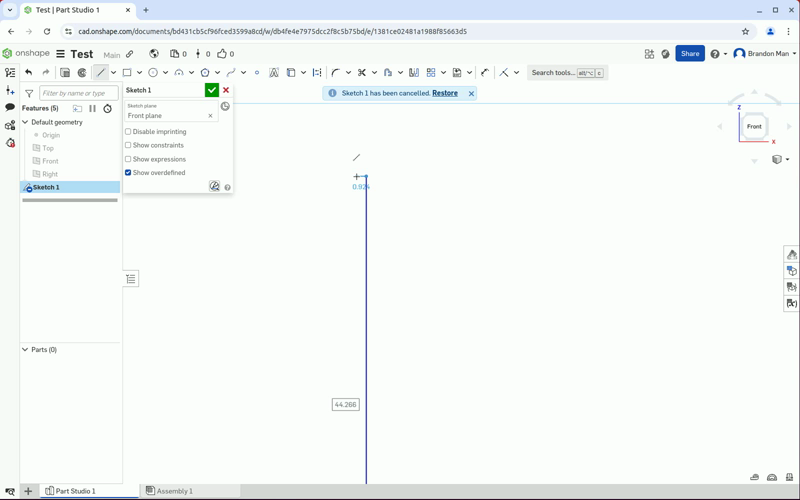
scroll(6)
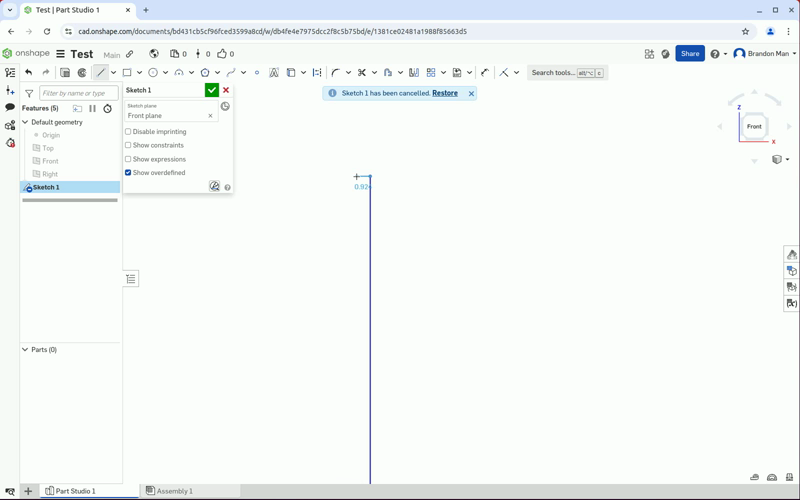
scroll(6)
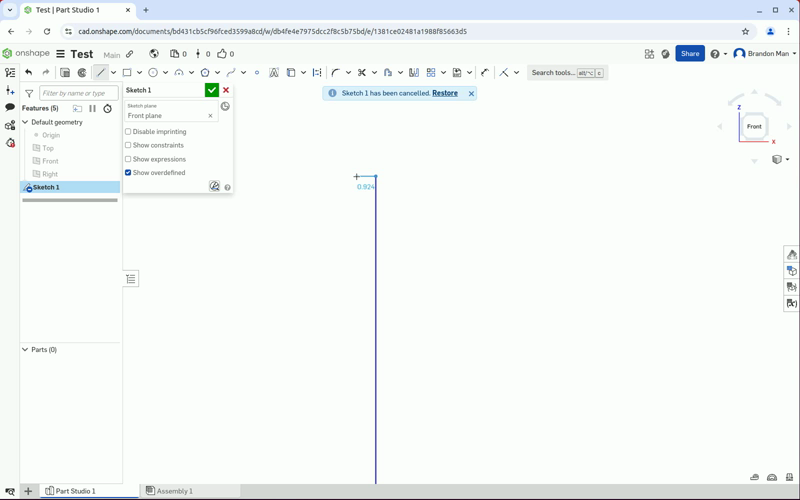
scroll(6)
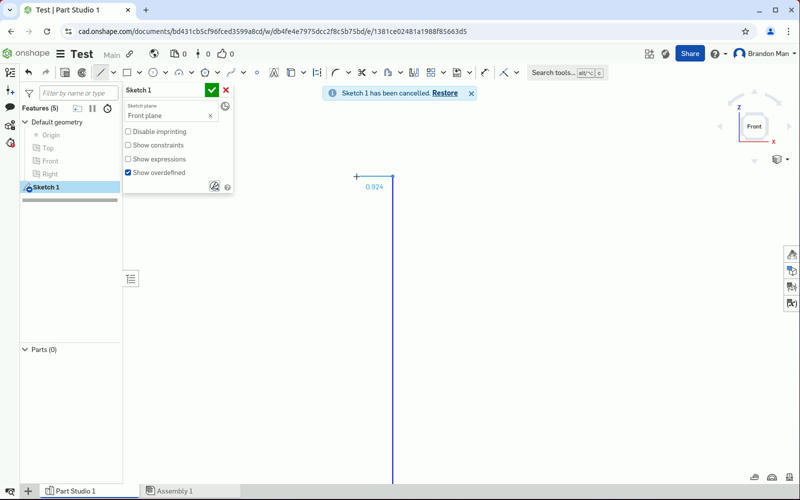
scroll(6)
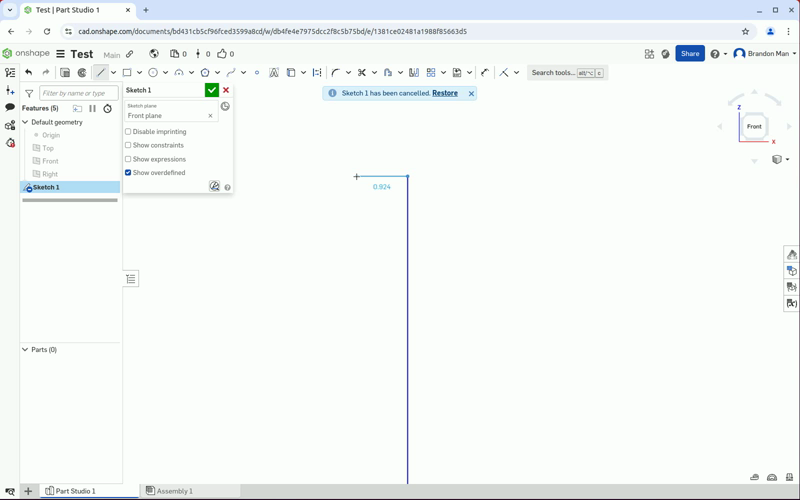
click(356, 176)
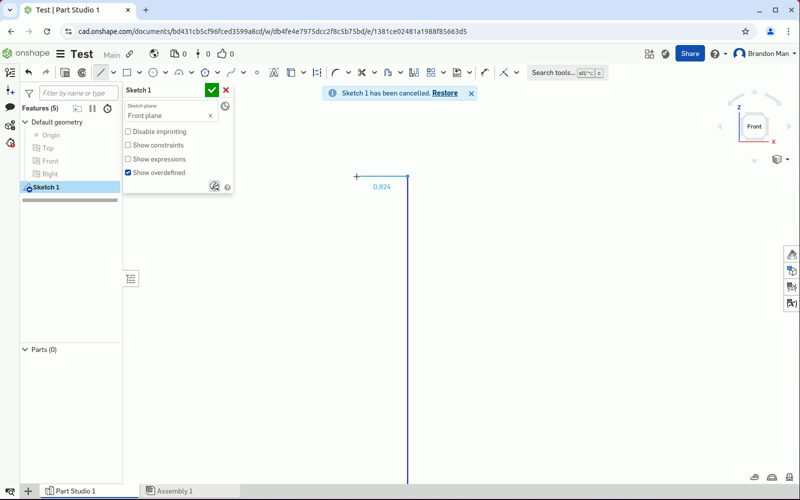
scroll(-6)
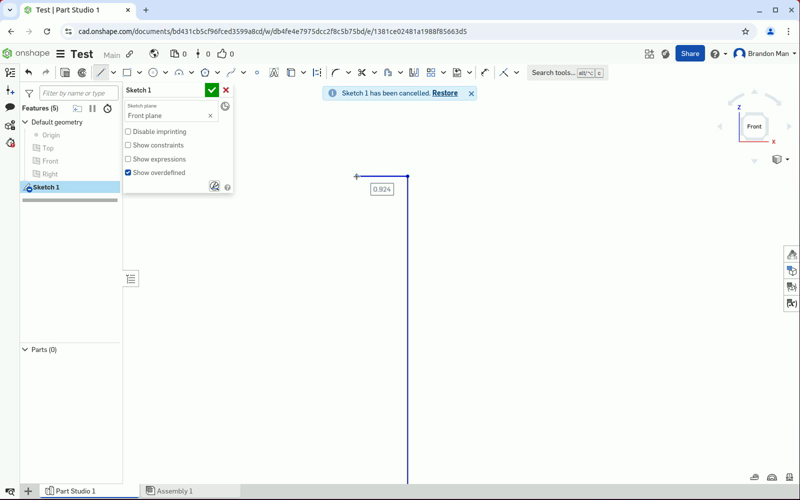
scroll(-6)
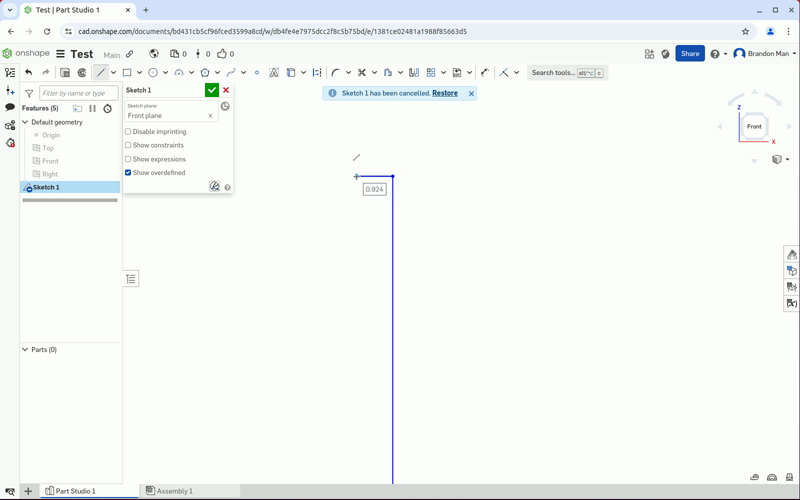
scroll(-6)
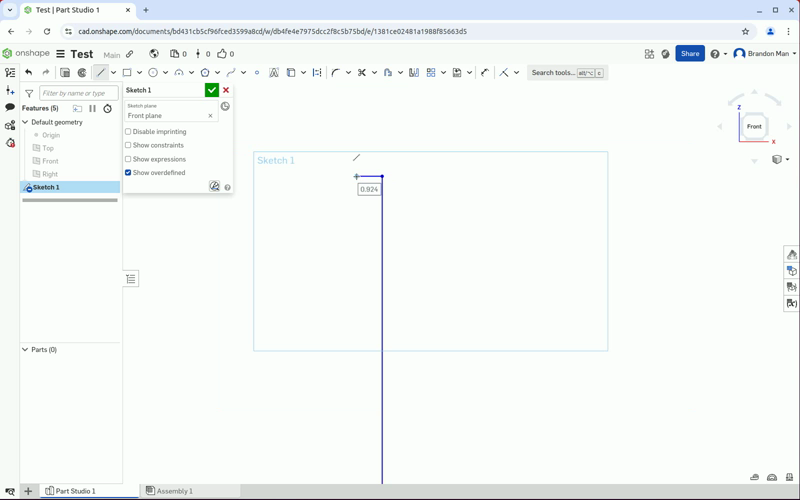
scroll(-6)
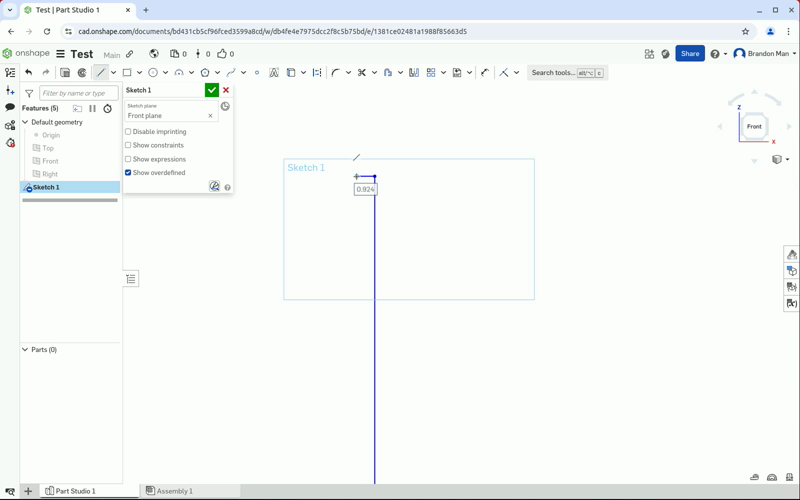
scroll(-6)
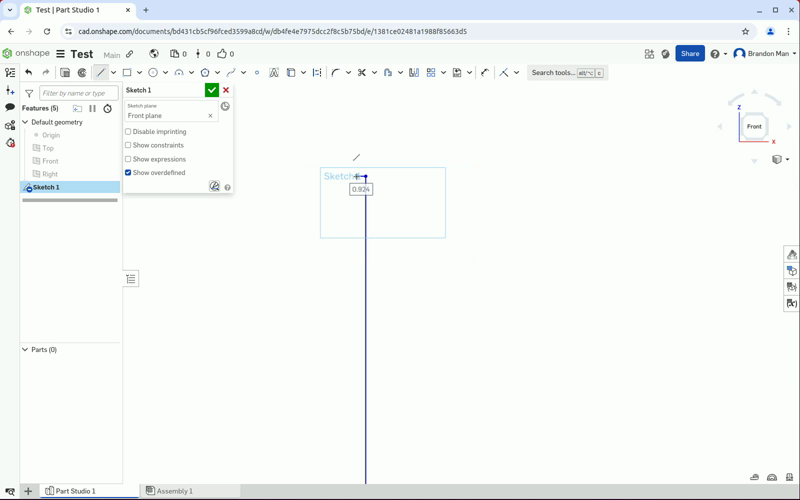
scroll(-6)
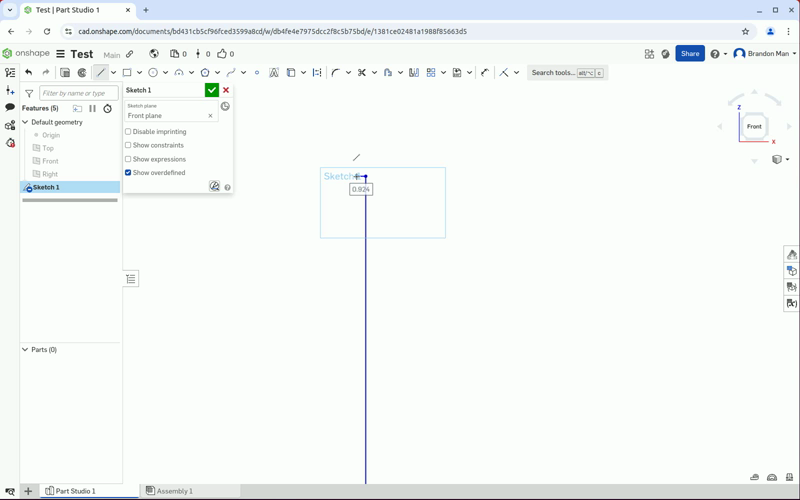
scroll(-6)
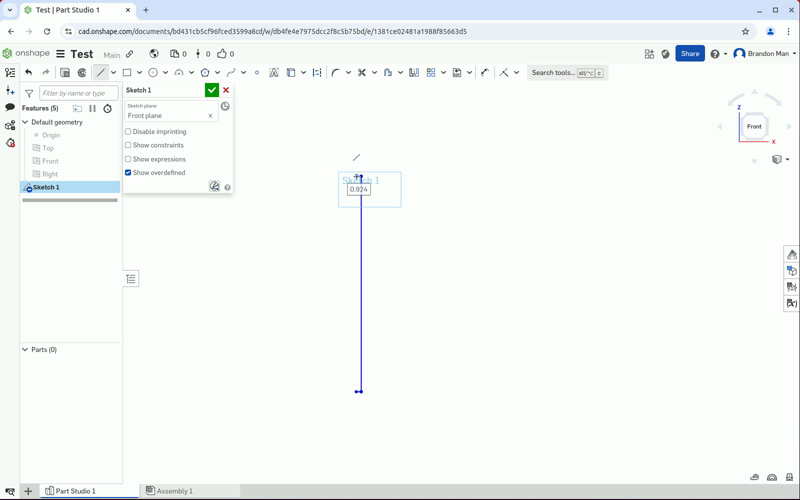
key_up(shift)
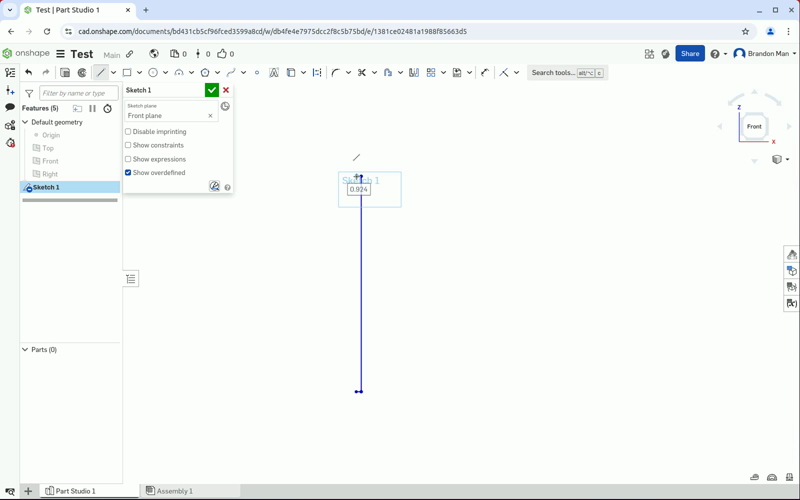
key_down(shift)
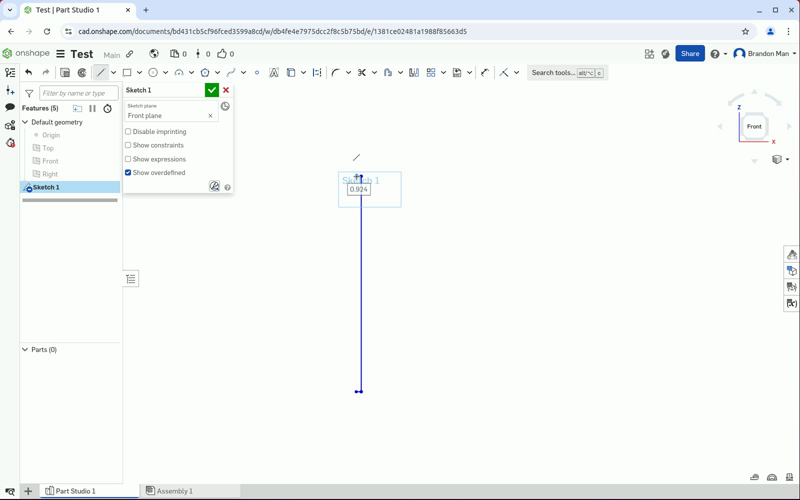
mouse_move(356, 391)
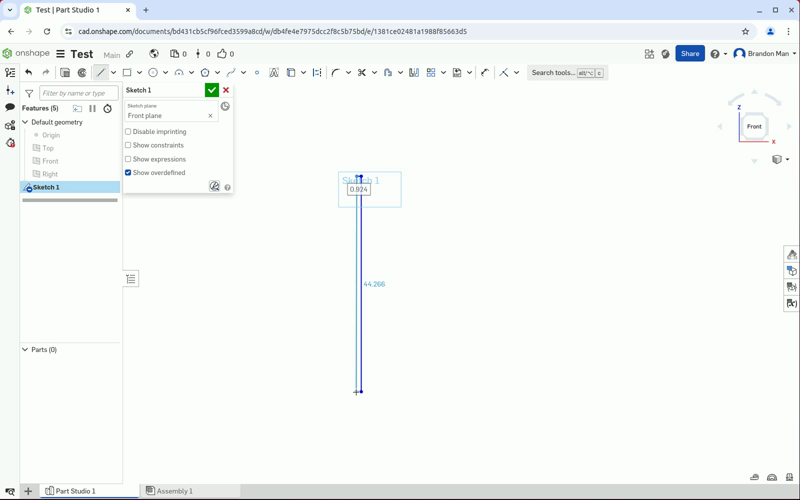
key_up(shift)
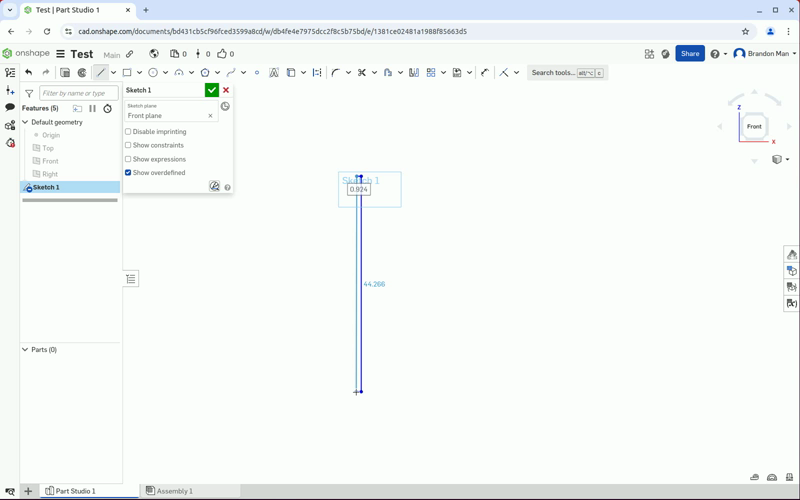
click(356, 391)
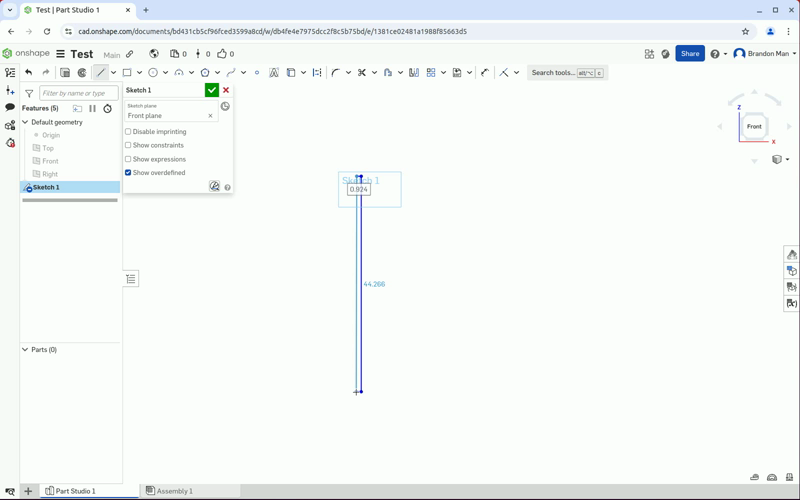
key(esc)
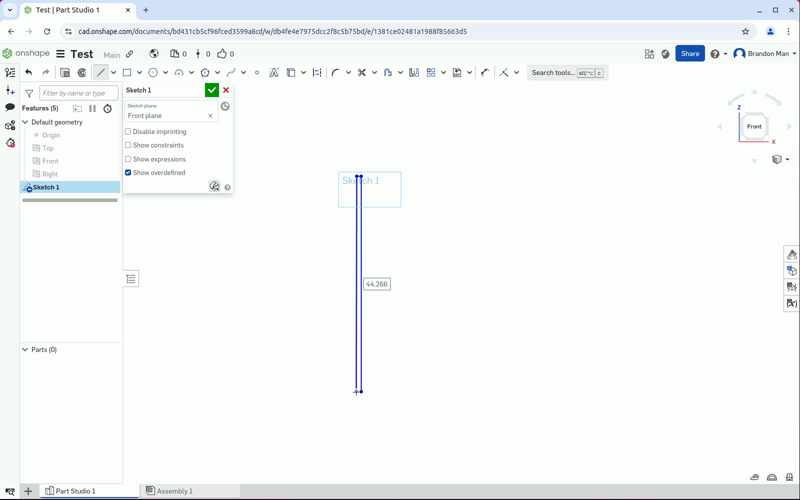
mouse_move(359, 184)
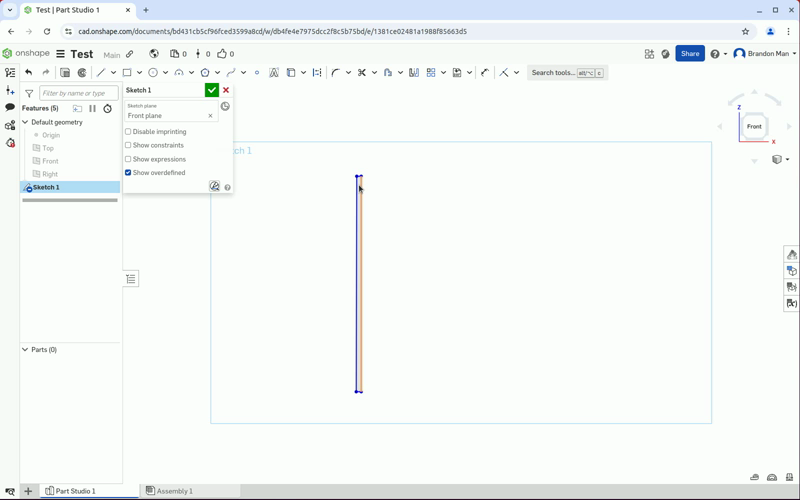
scroll(6)
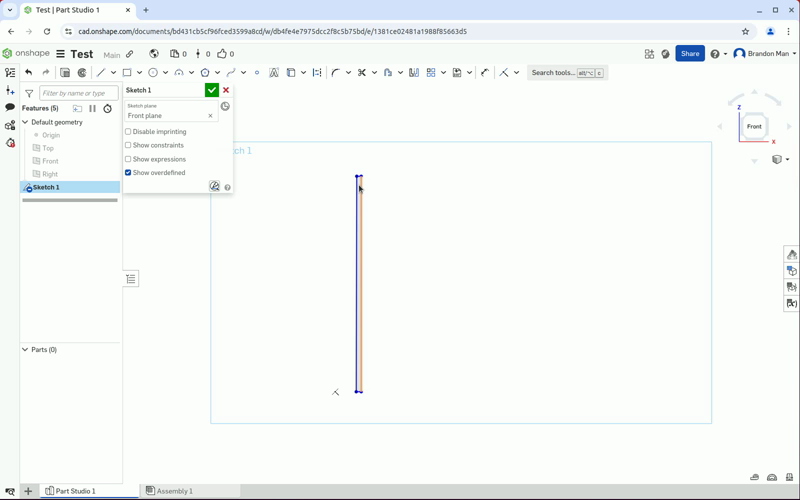
scroll(6)
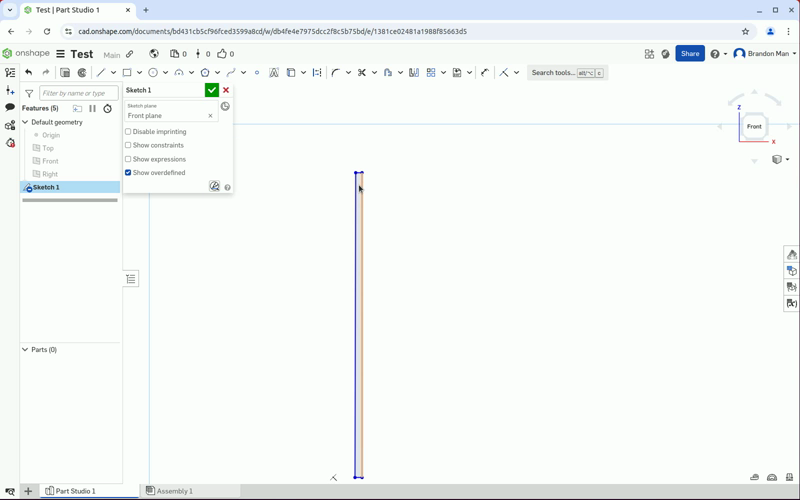
scroll(6)
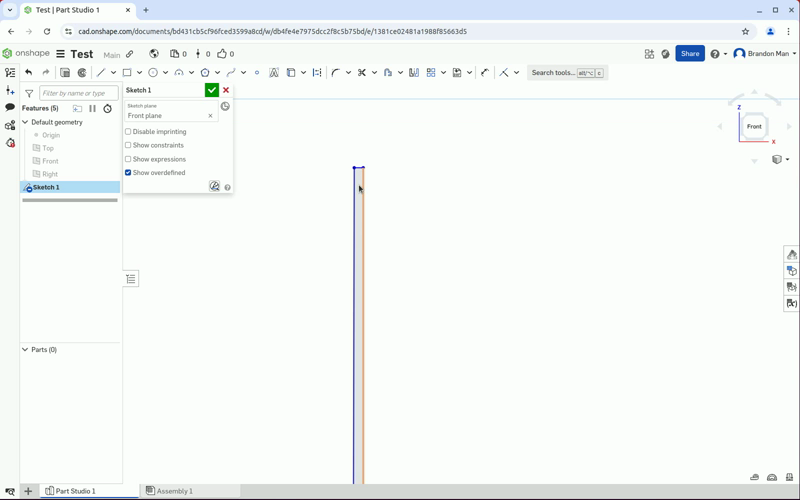
scroll(6)
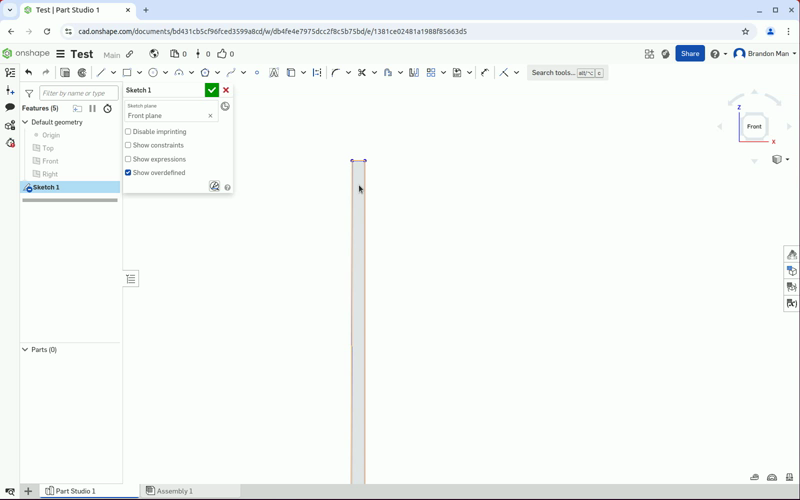
scroll(6)
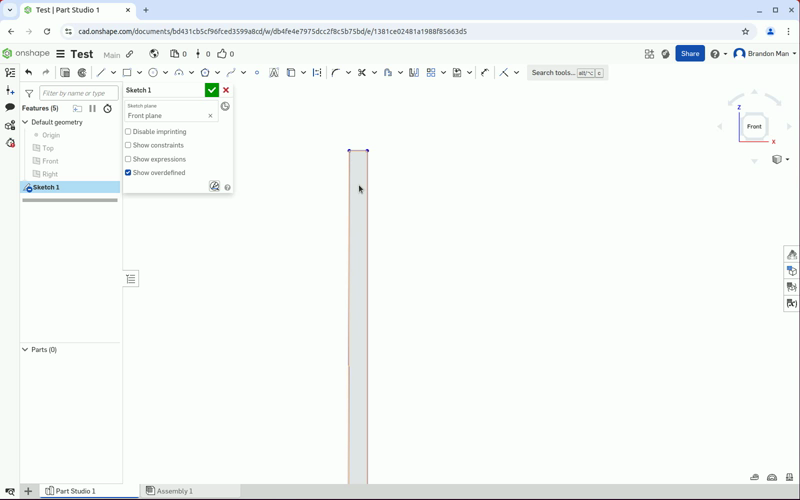
scroll(6)
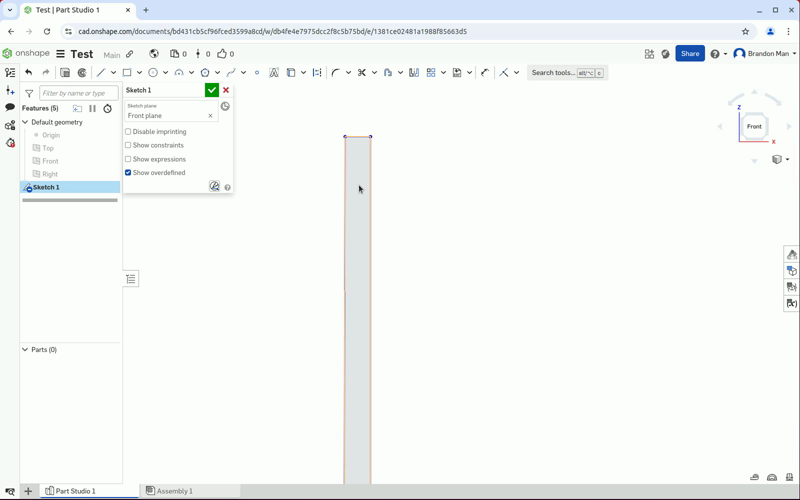
scroll(6)
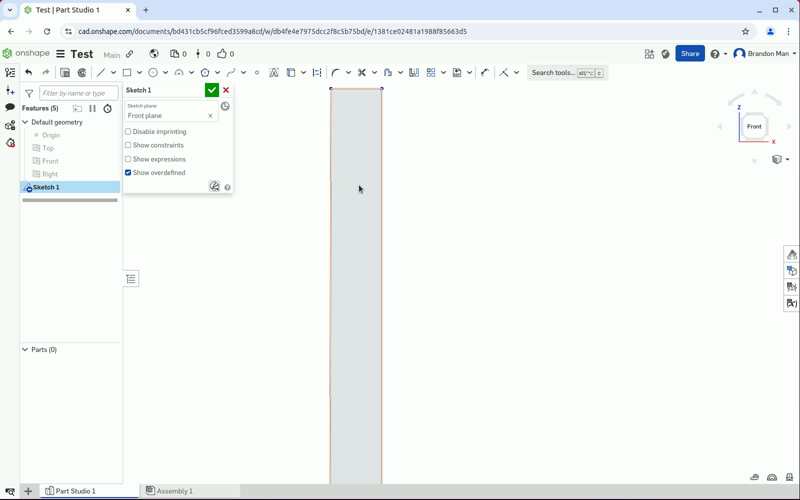
click(359, 184)
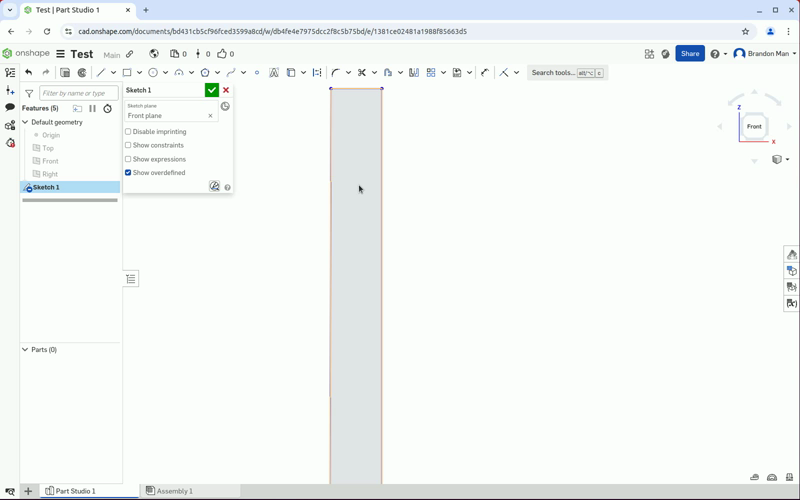
scroll(-6)
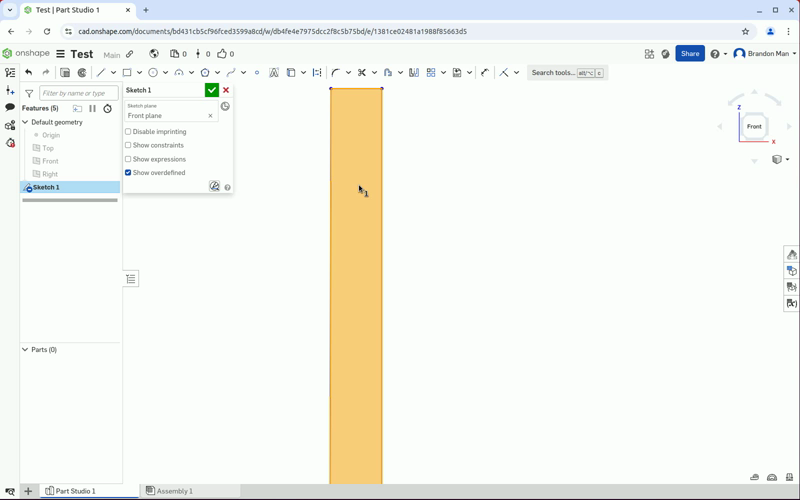
scroll(-6)
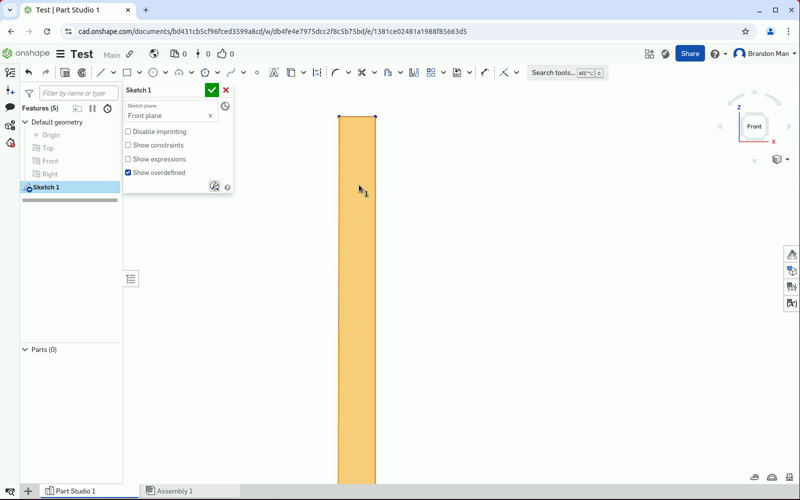
scroll(-6)
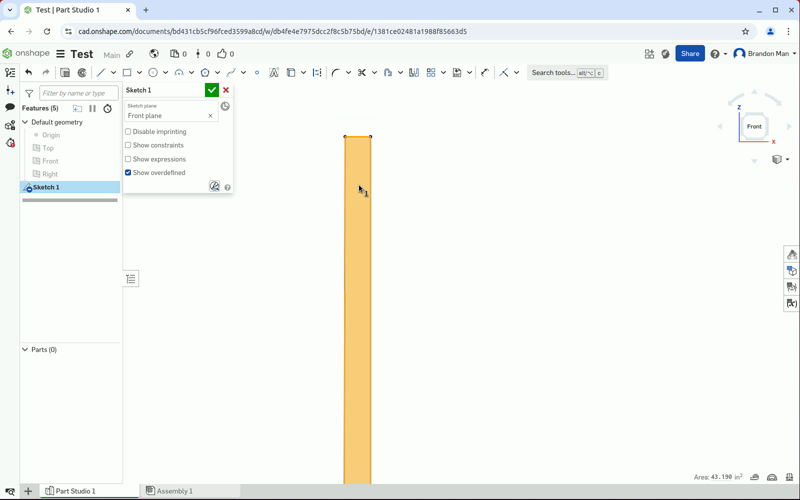
scroll(-6)
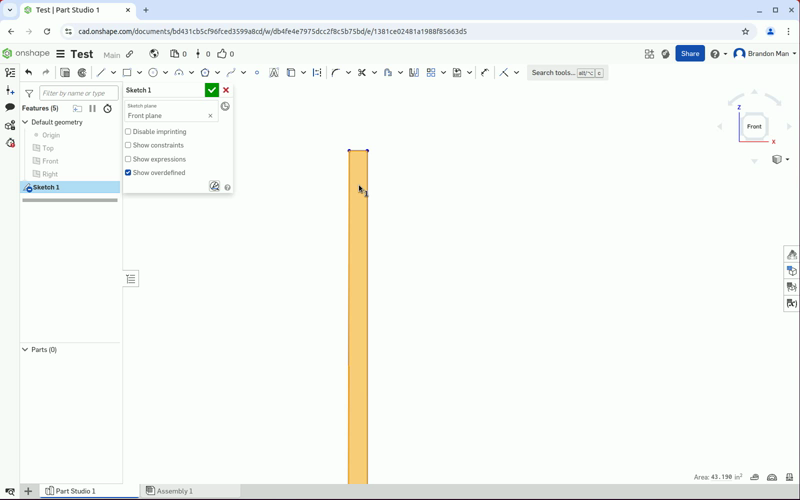
scroll(-6)
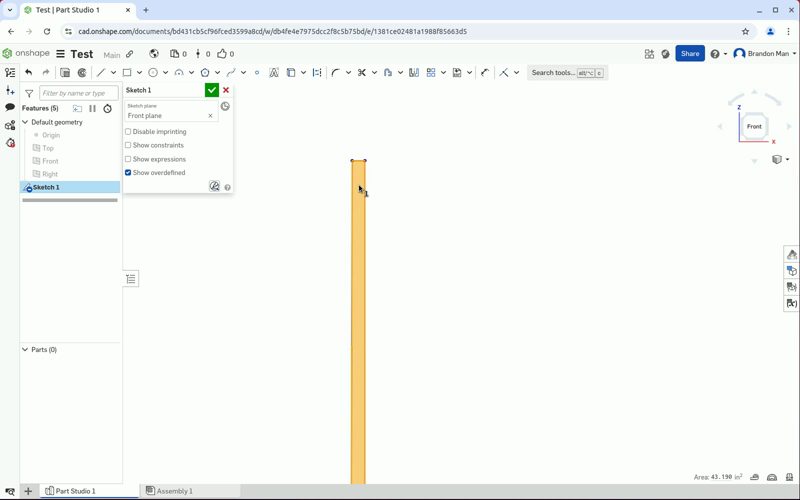
scroll(-6)
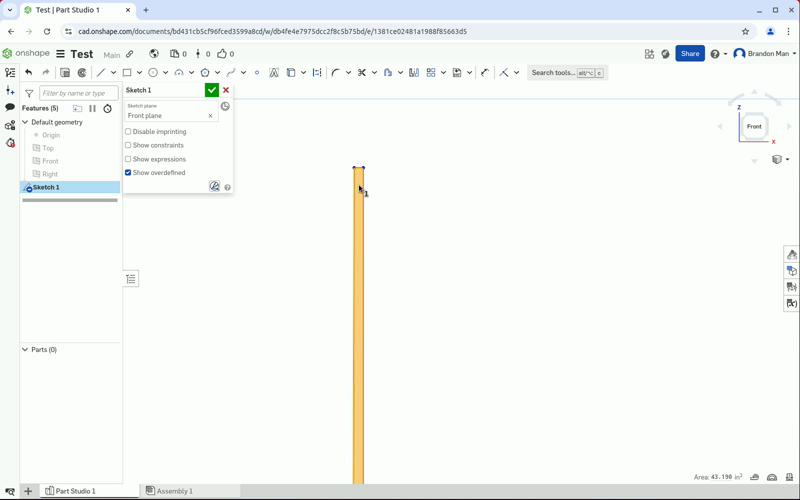
scroll(-6)
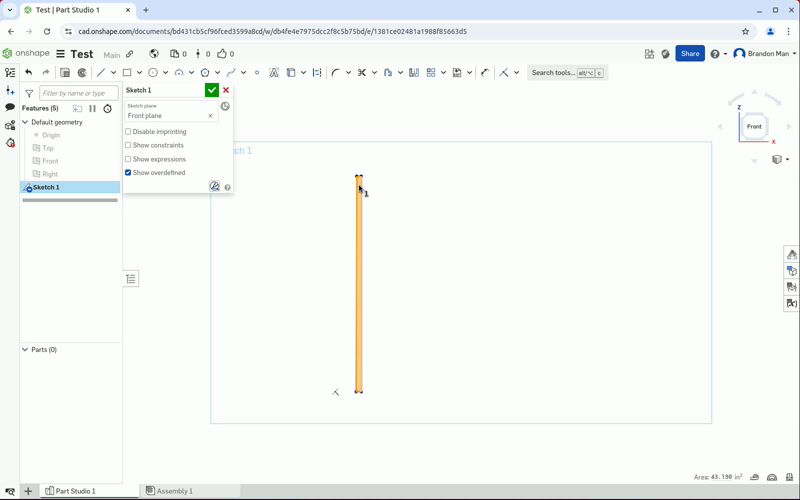
mouse_move(73, 352)
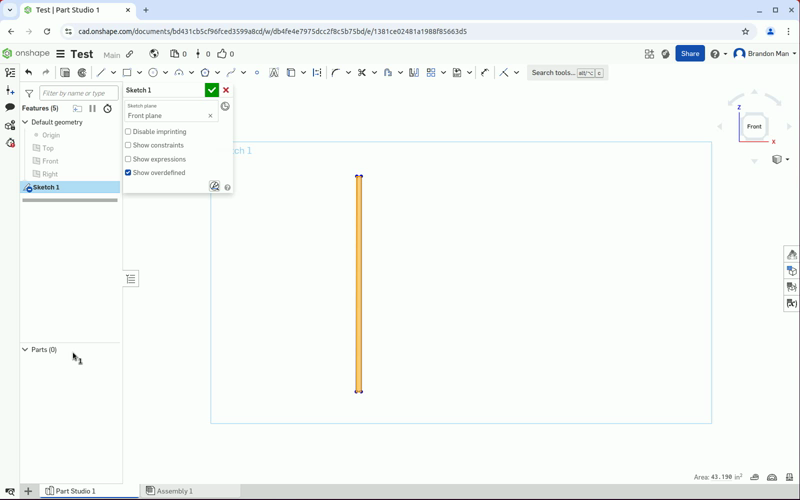
key(shift+y)
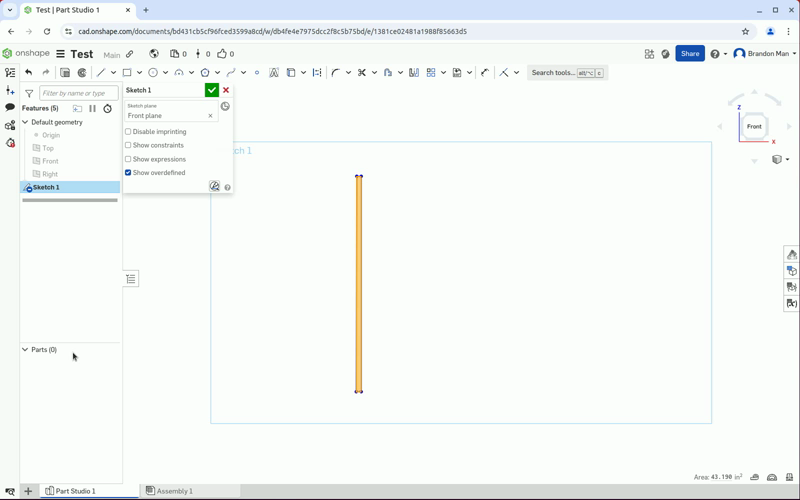
key(shift+e)
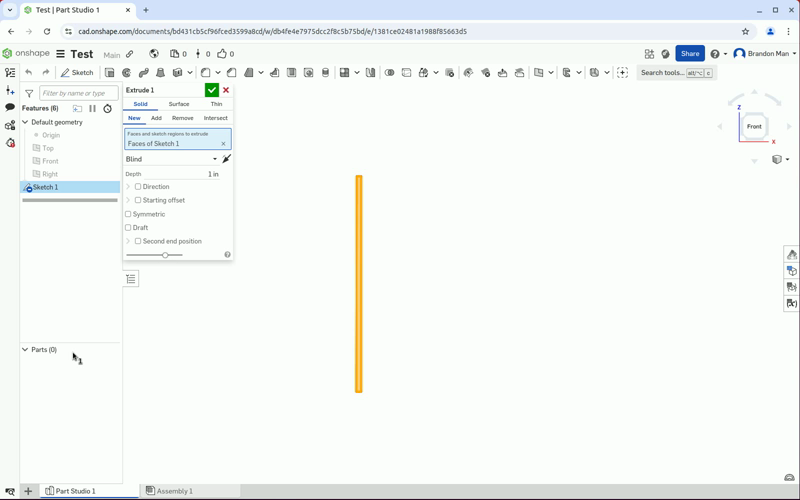
mouse_move(143, 106)
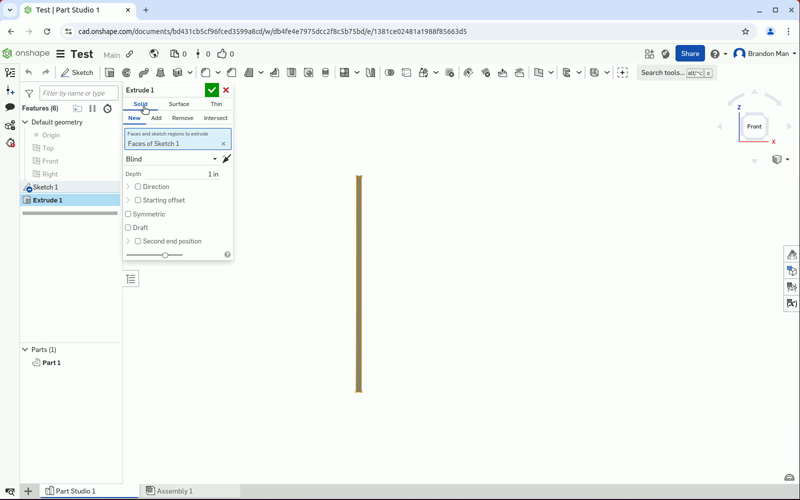
click(143, 106)
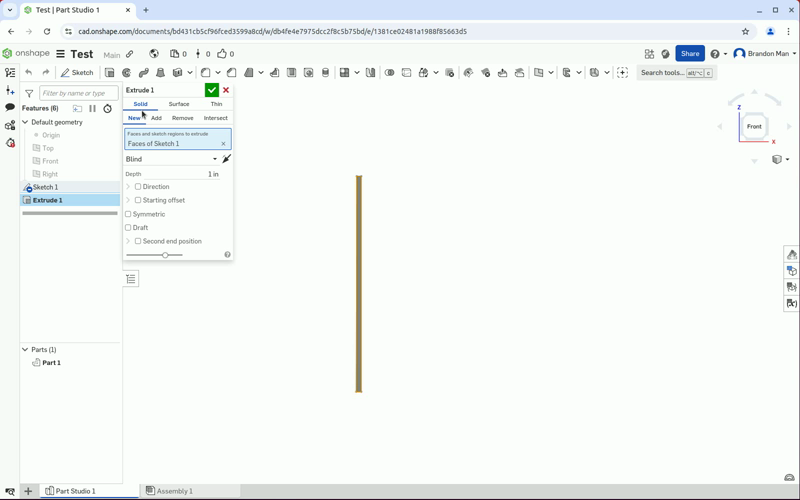
mouse_move(137, 120)
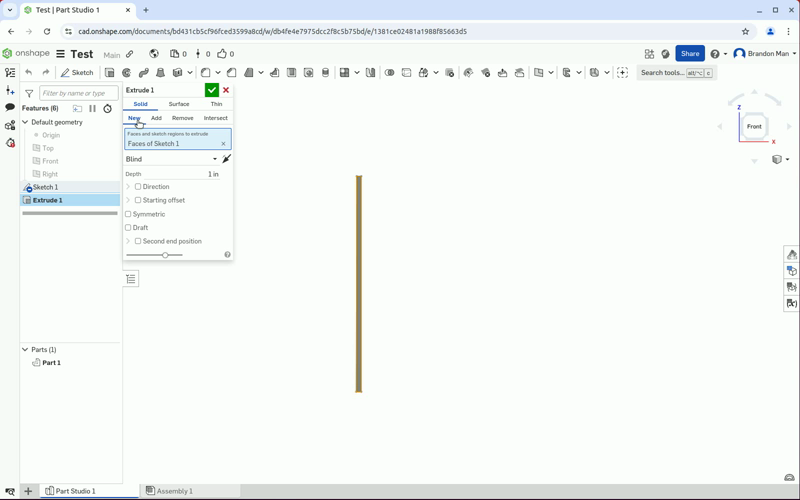
click(137, 120)
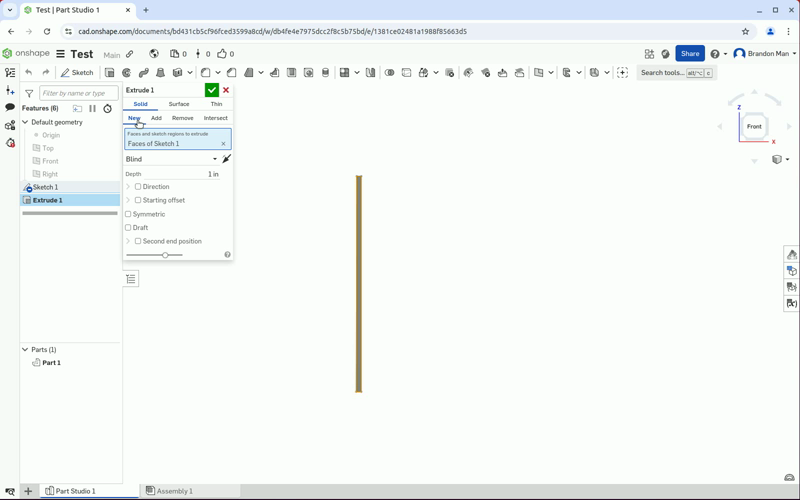
key(tab, 4)
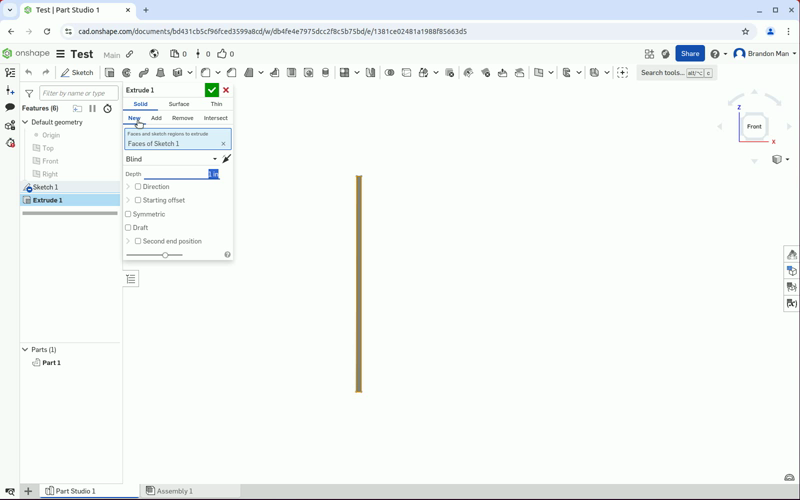
text(1.926)
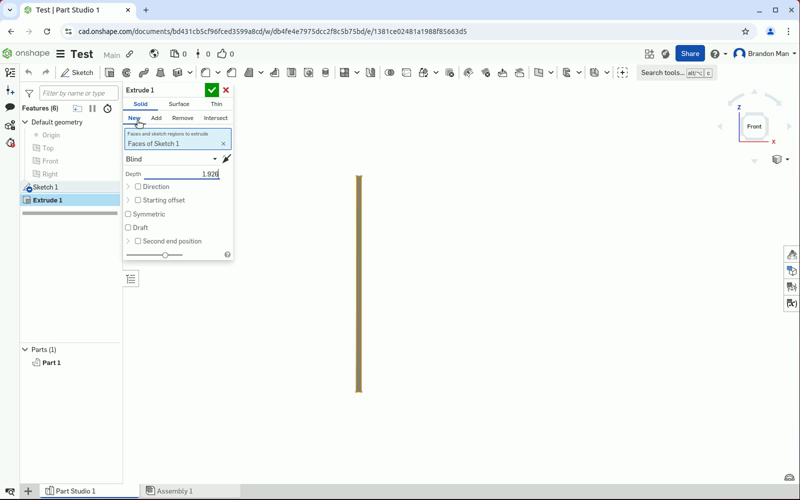
key(enter)
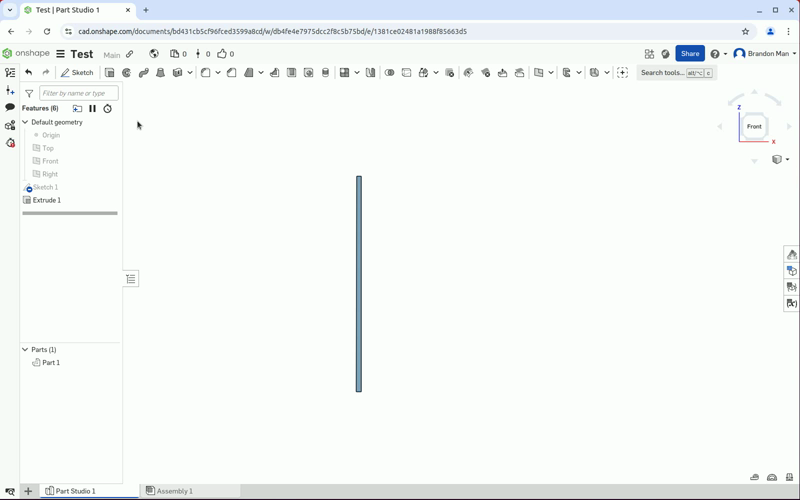
key(shift+h)
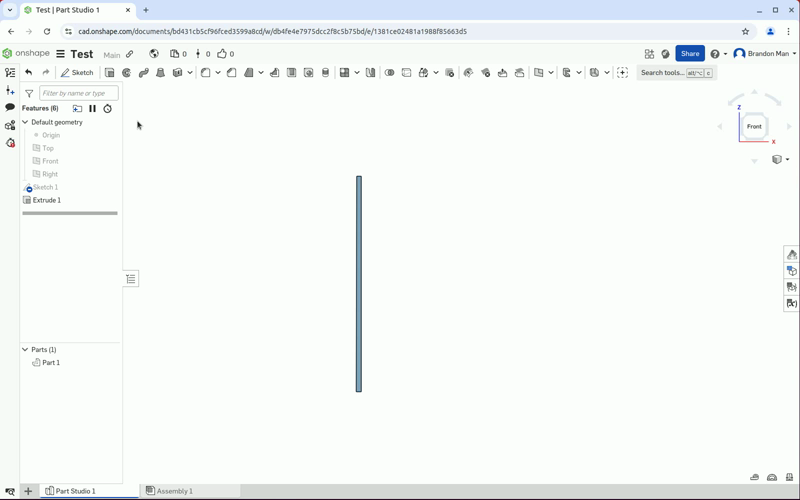
key(shift+h)
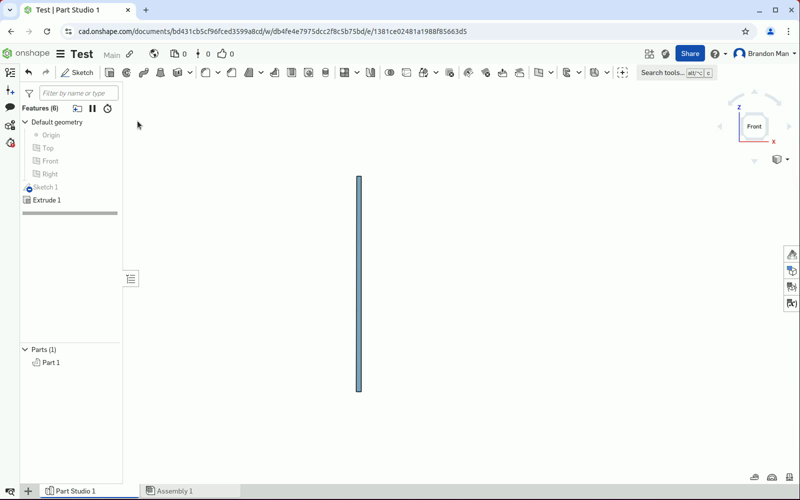
mouse_move(73, 189)
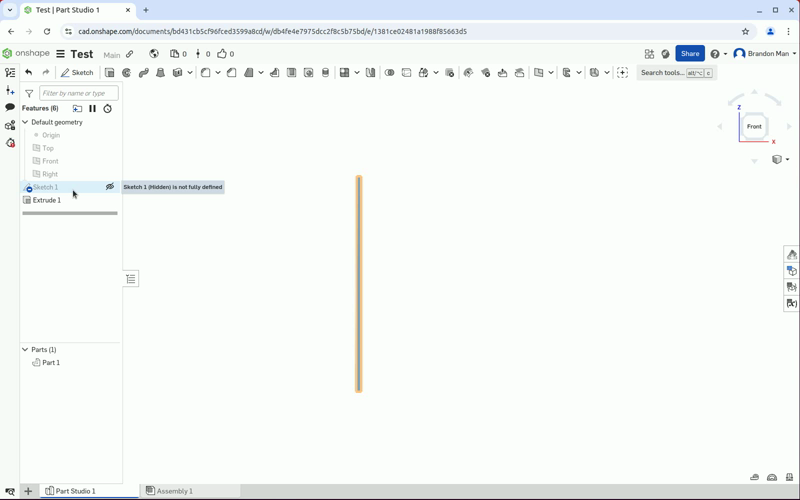
click(73, 189)
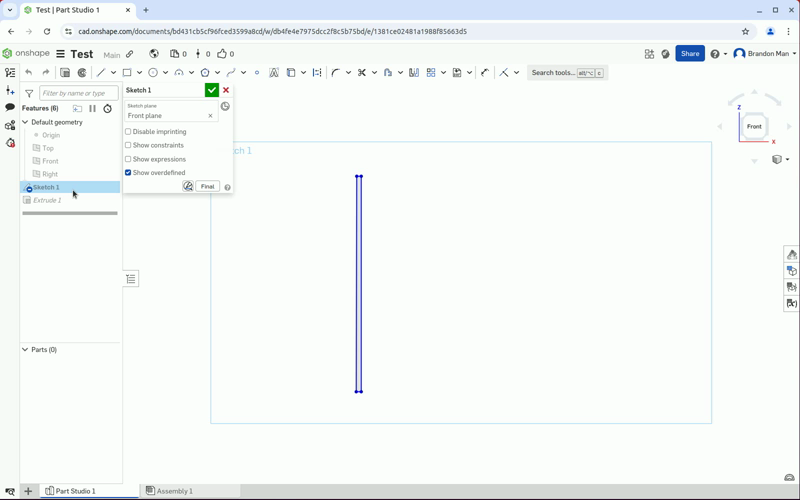
mouse_move(229, 92)
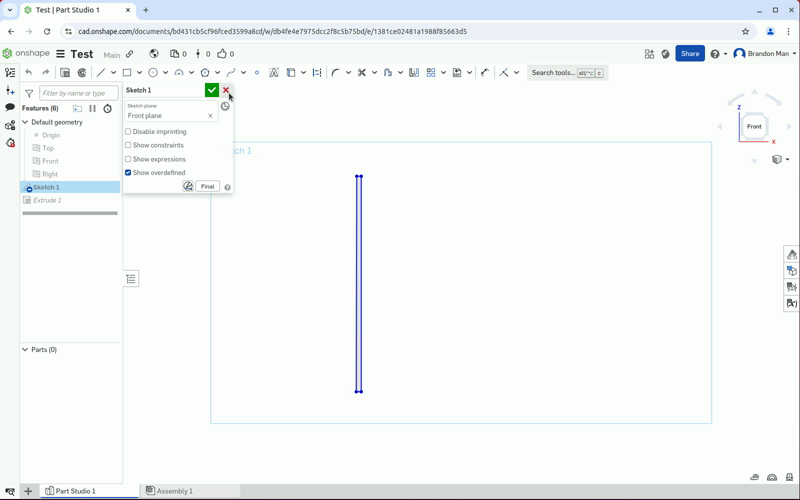
click(229, 92)
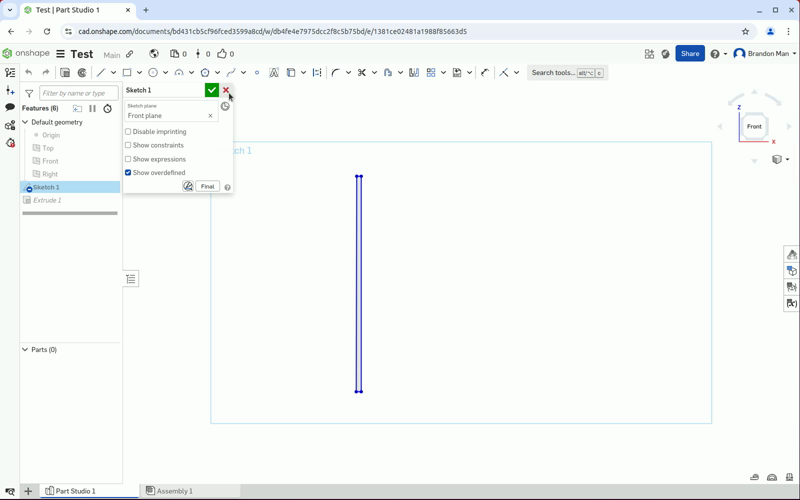
key(shift+s)
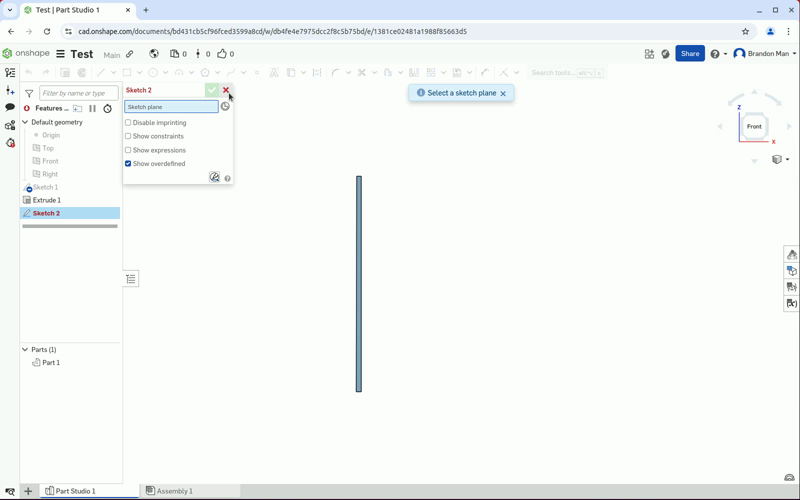
mouse_move(73, 163)
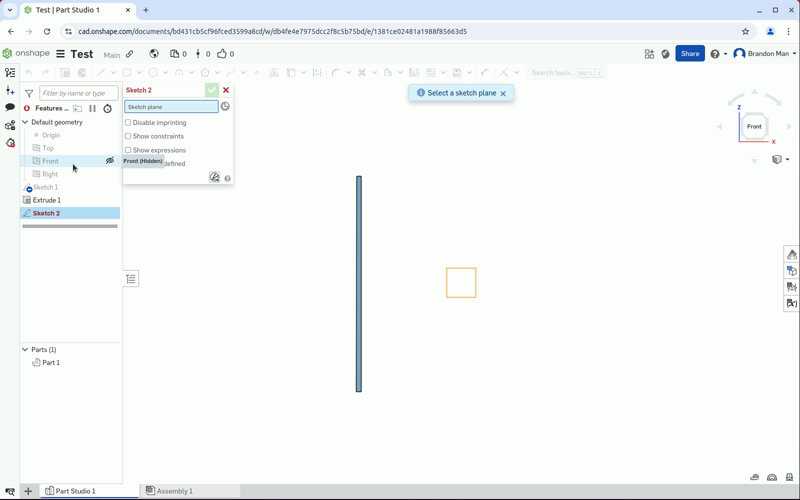
click(73, 163)
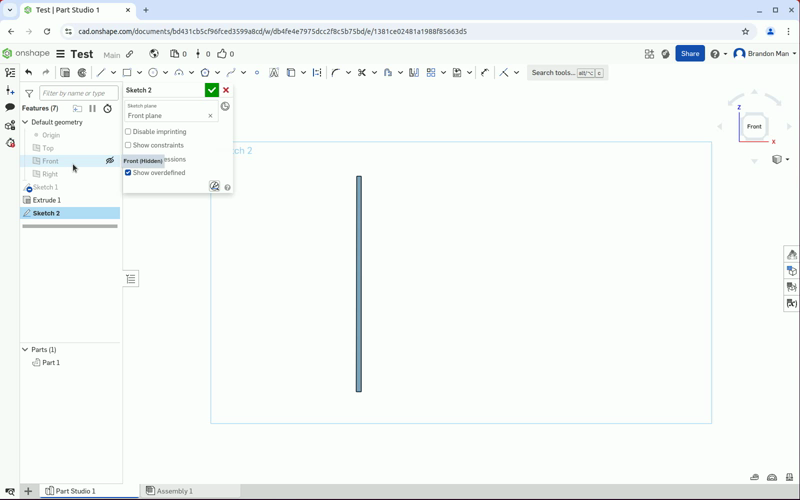
mouse_move(73, 352)
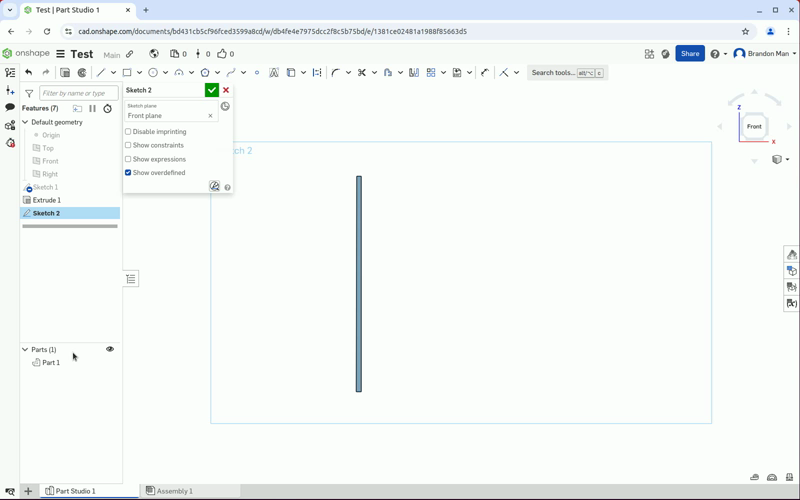
key(y)
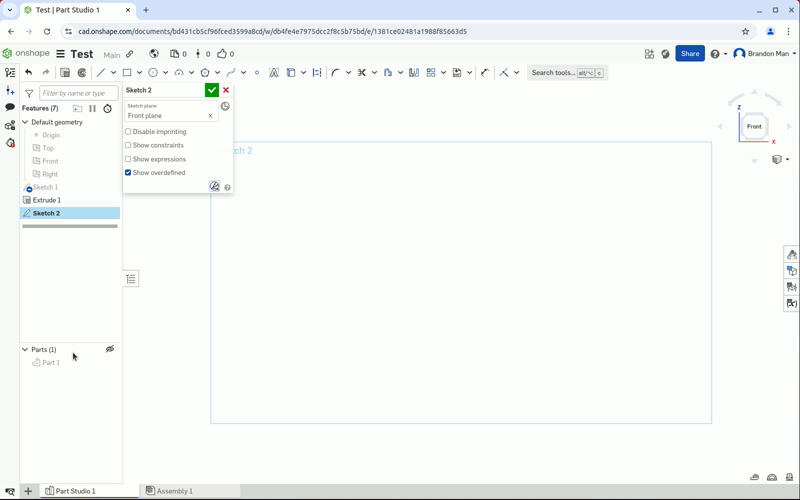
key(l)
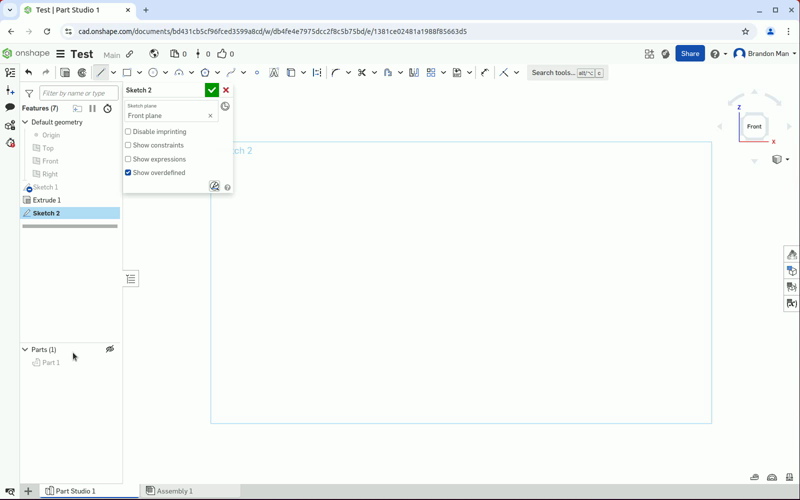
key_down(shift)
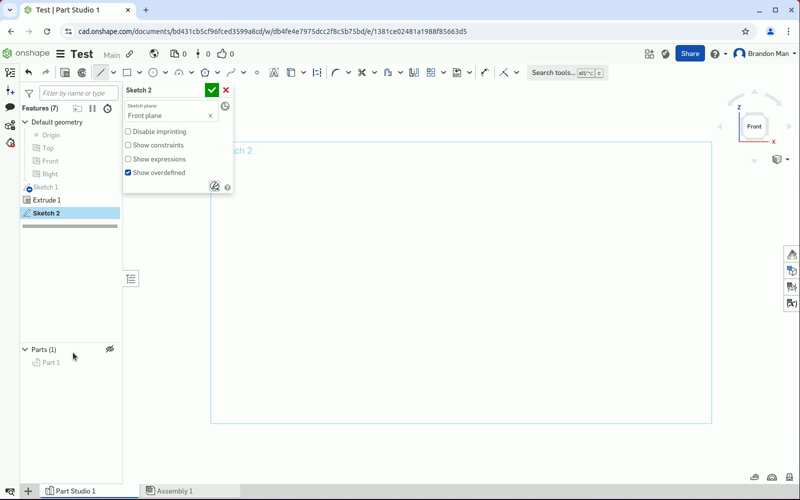
mouse_move(409, 391)
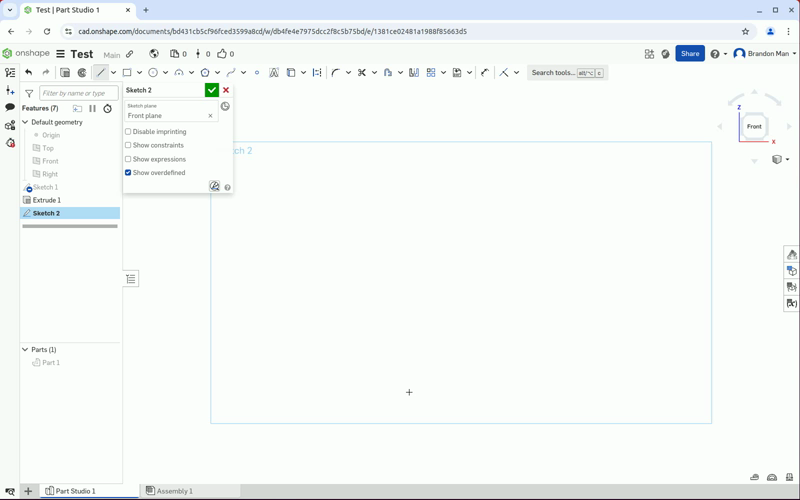
click(409, 391)
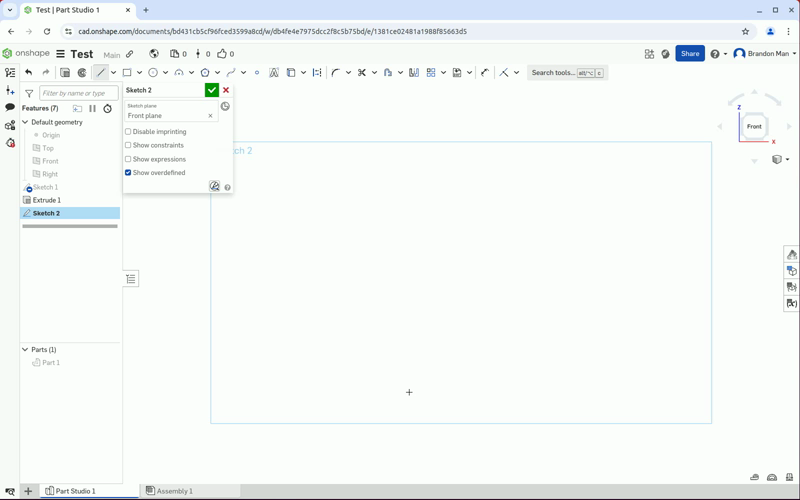
key_up(shift)
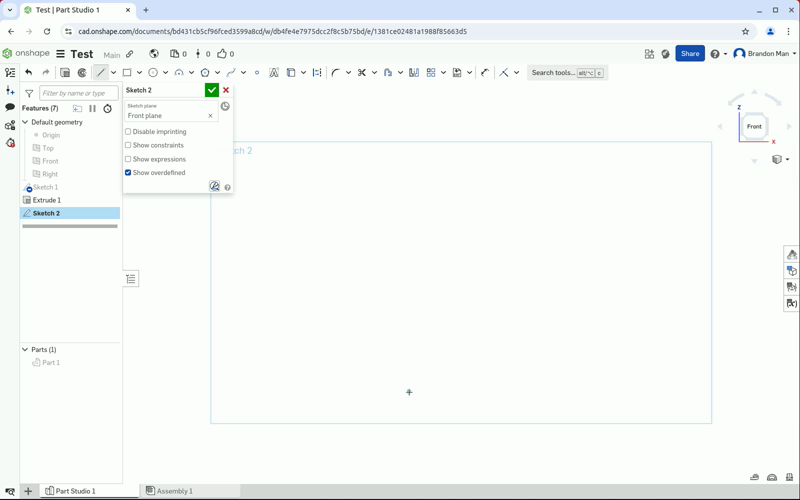
key_down(shift)
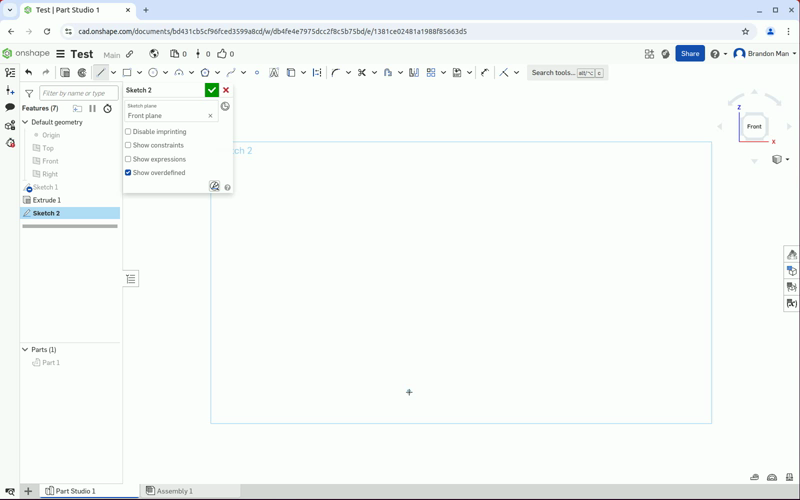
mouse_move(439, 391)
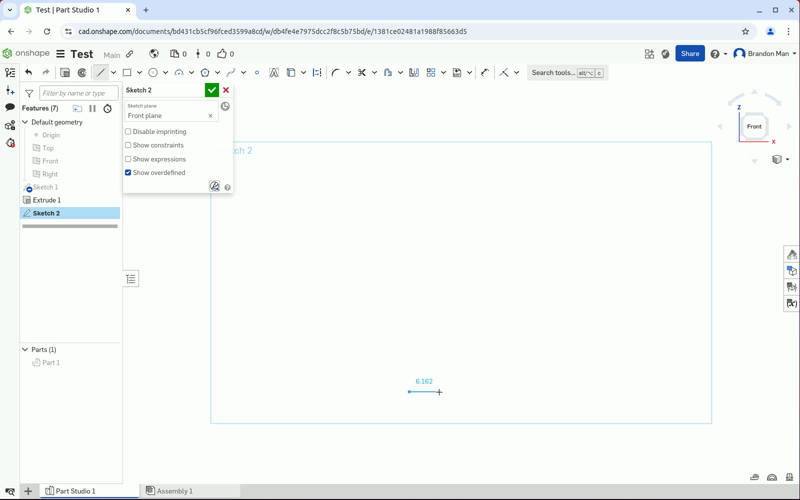
mouse_move(413, 391)
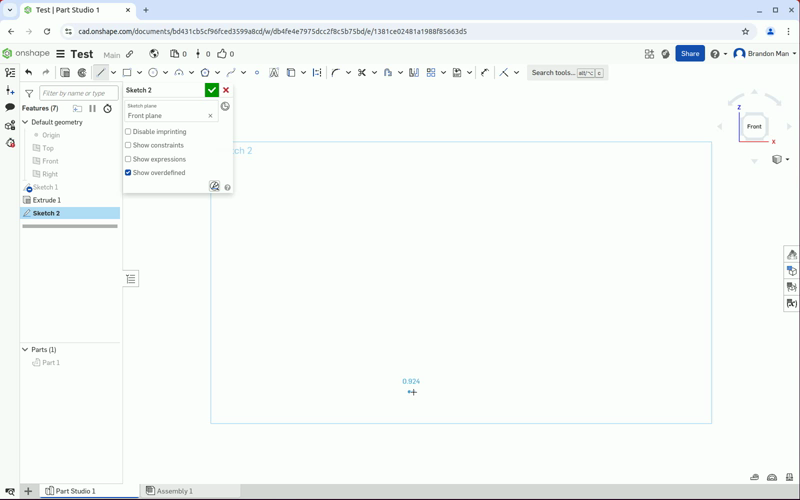
scroll(6)
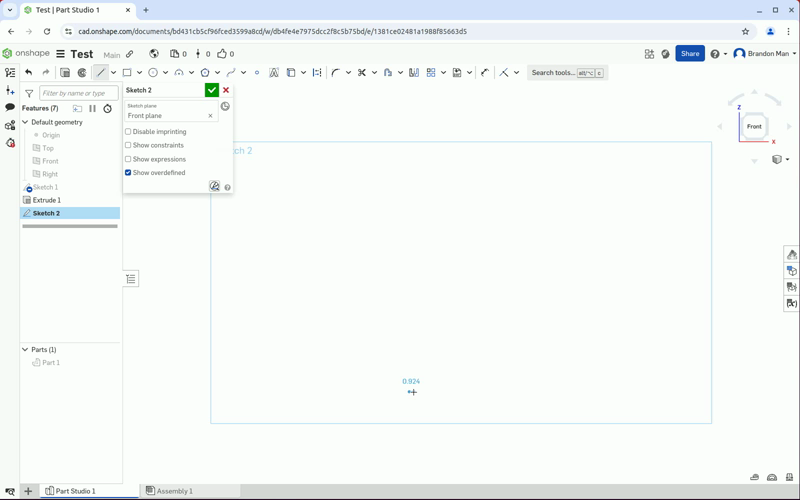
scroll(6)
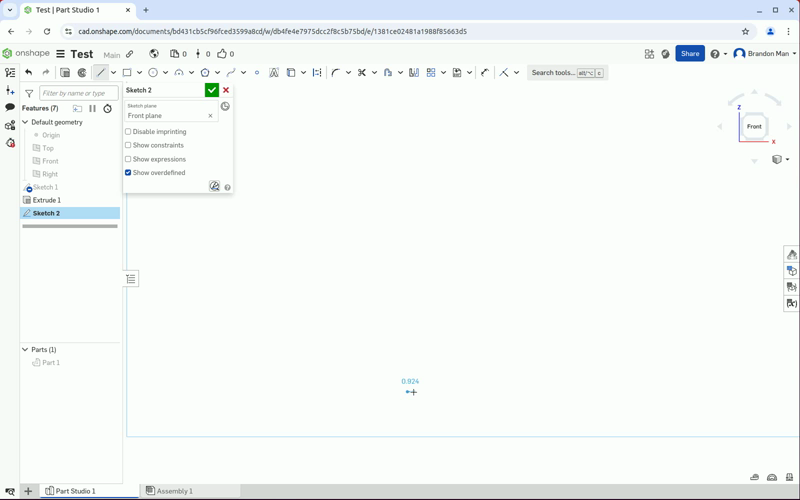
scroll(6)
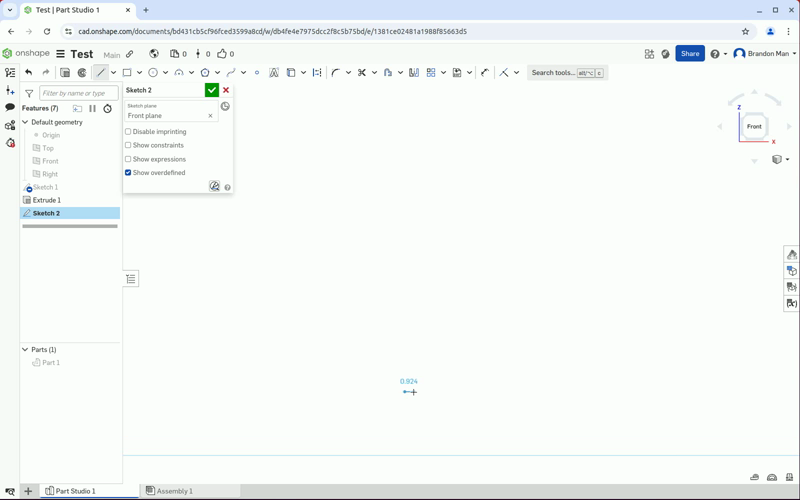
scroll(6)
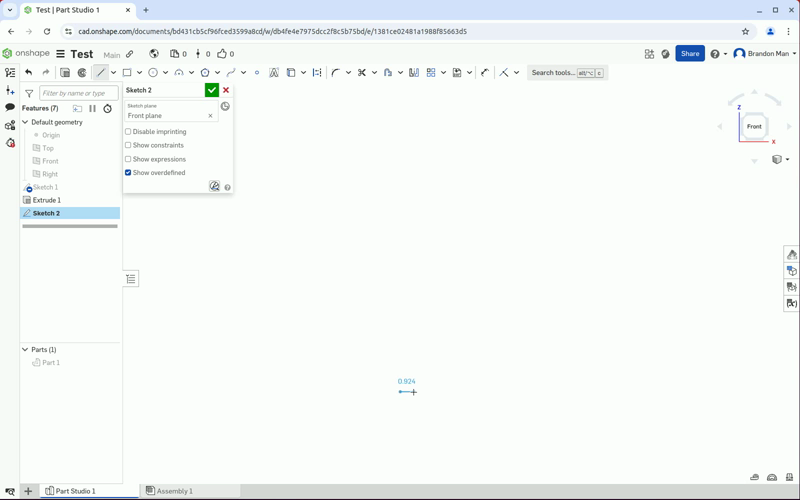
scroll(6)
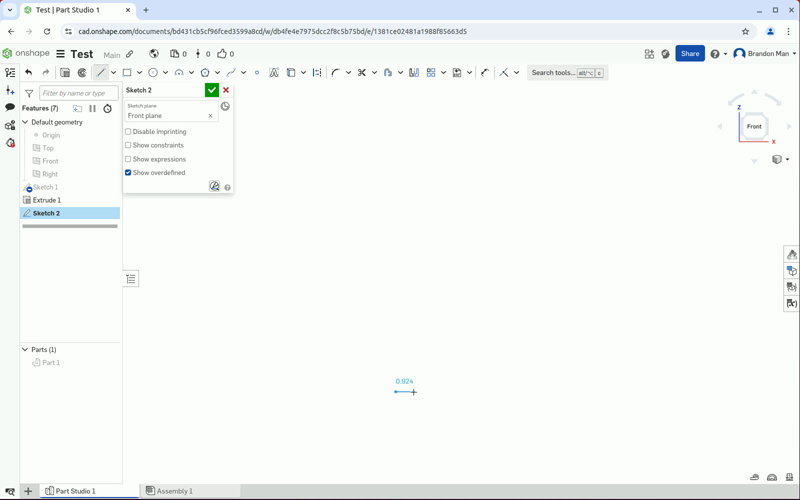
scroll(6)
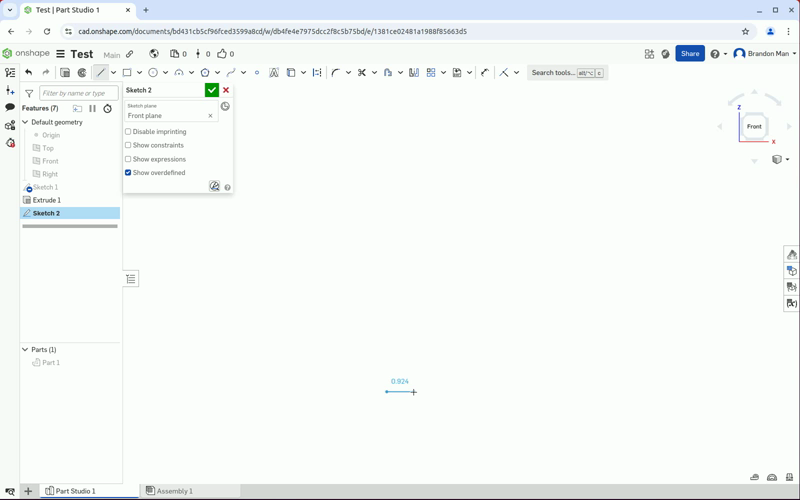
scroll(6)
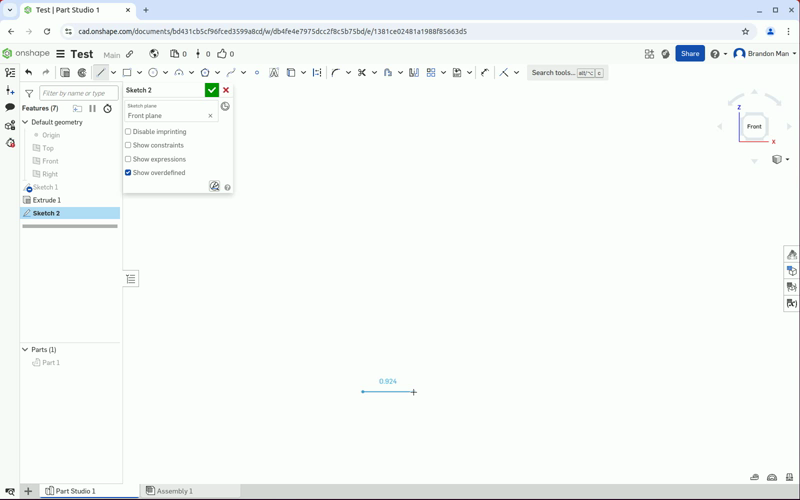
click(413, 391)
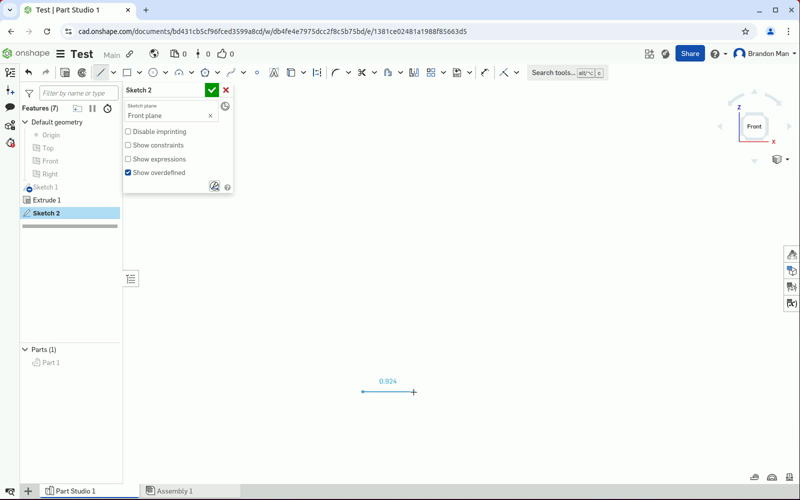
scroll(-6)
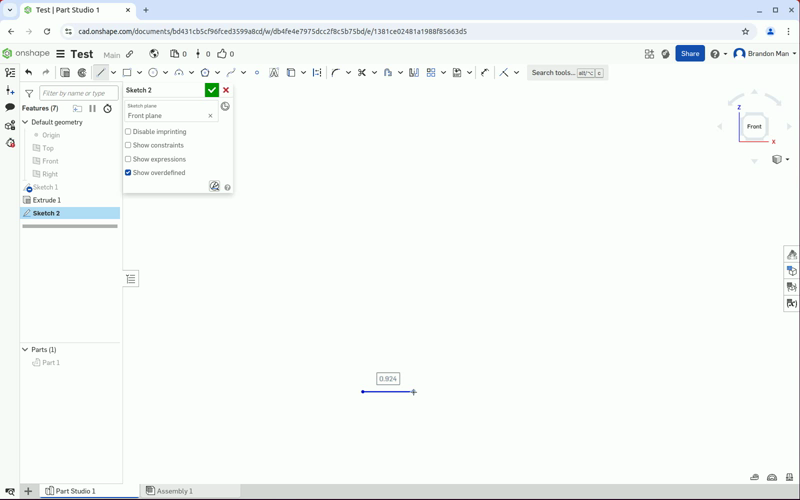
scroll(-6)
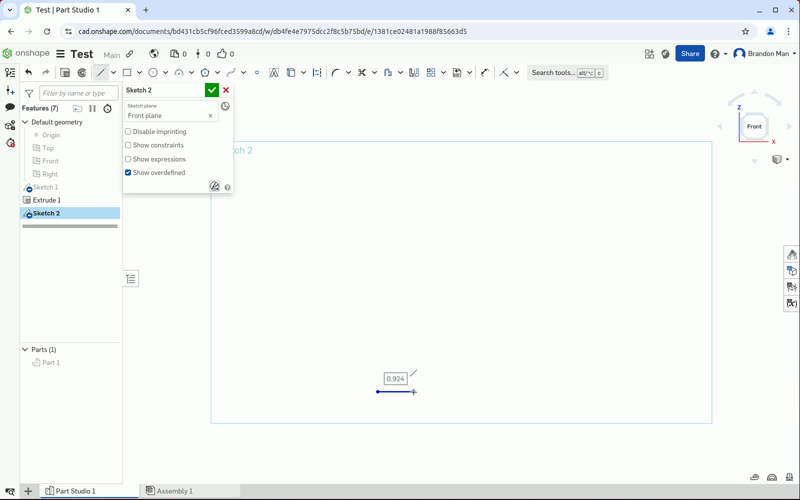
scroll(-6)
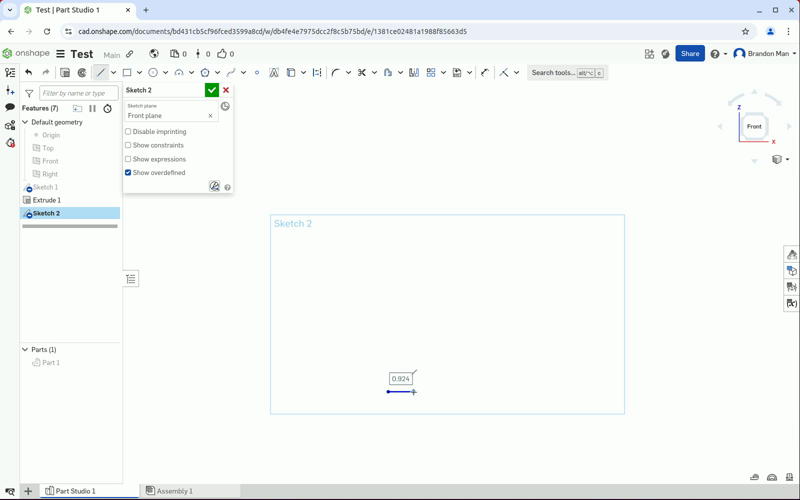
scroll(-6)
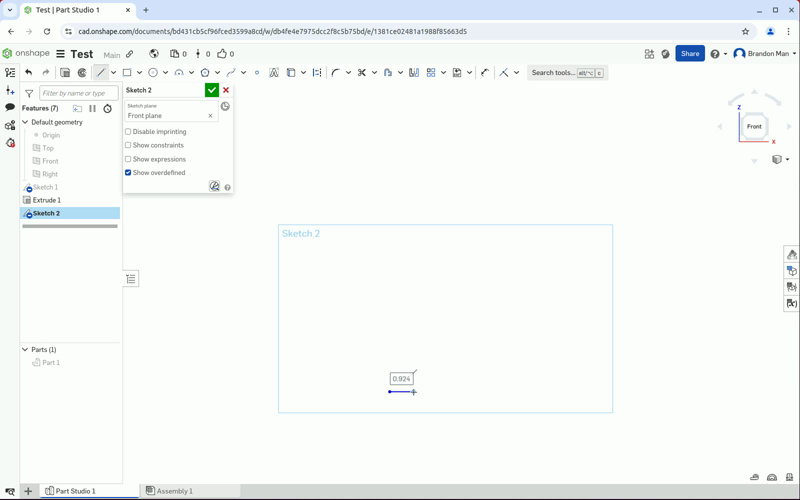
scroll(-6)
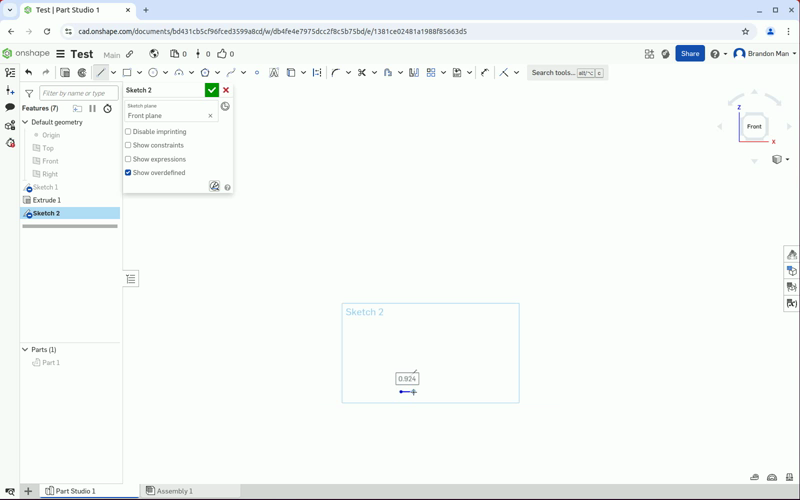
scroll(-6)
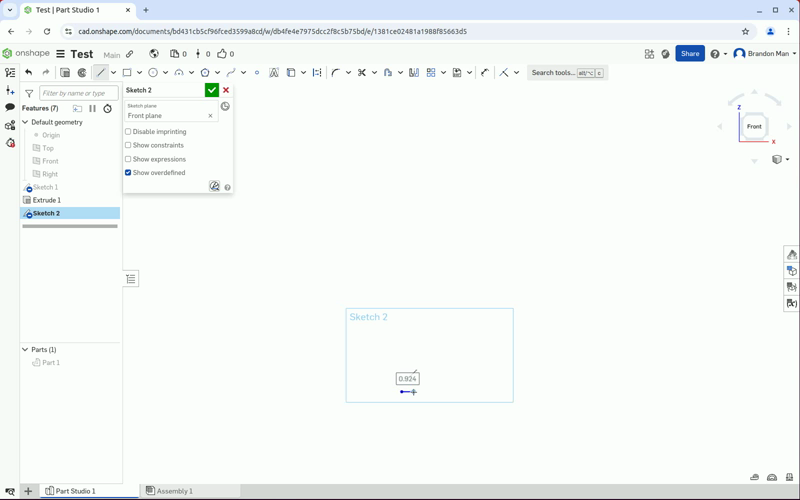
scroll(-6)
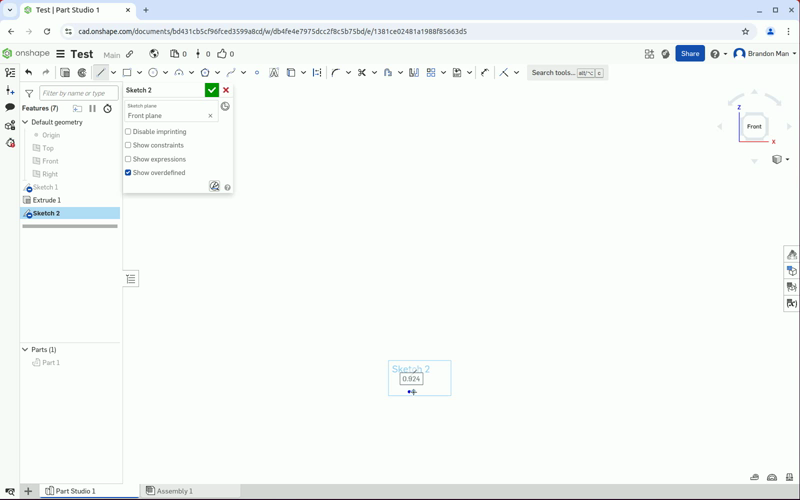
key_up(shift)
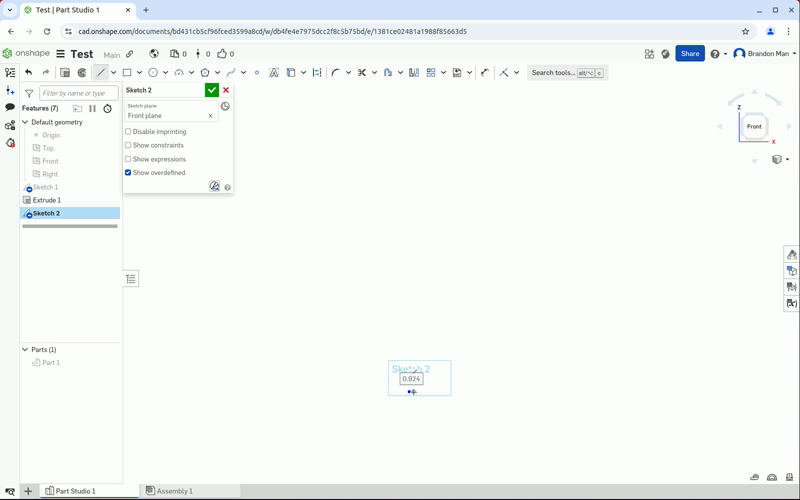
key_down(shift)
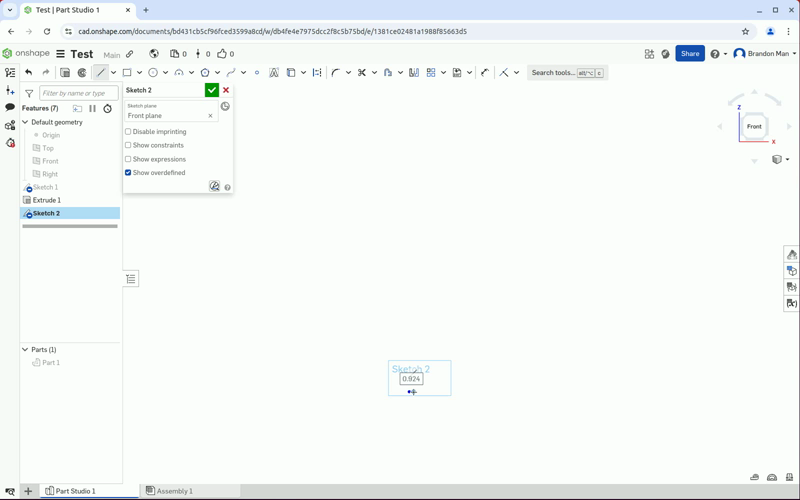
mouse_move(413, 183)
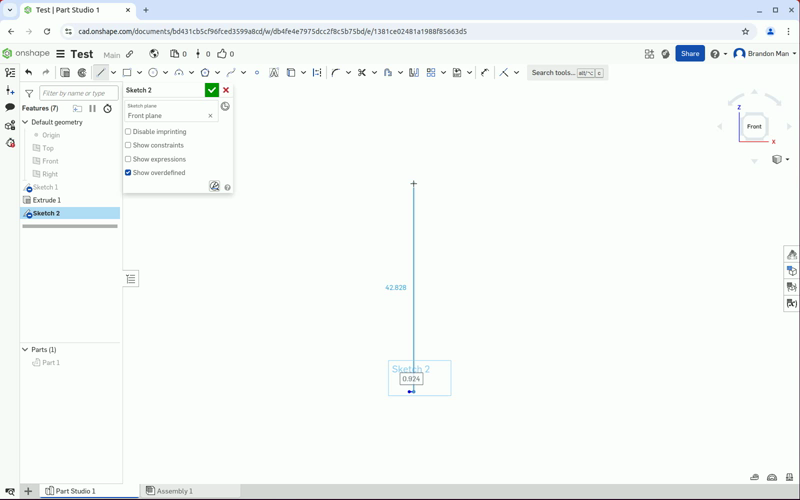
click(413, 183)
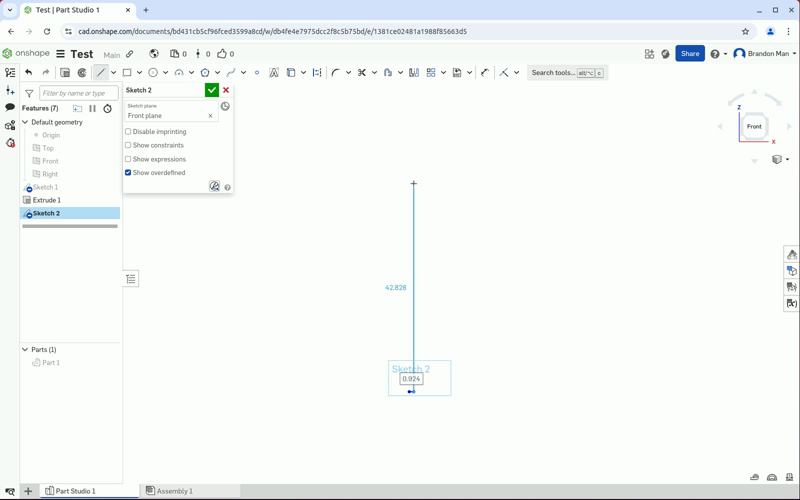
key_up(shift)
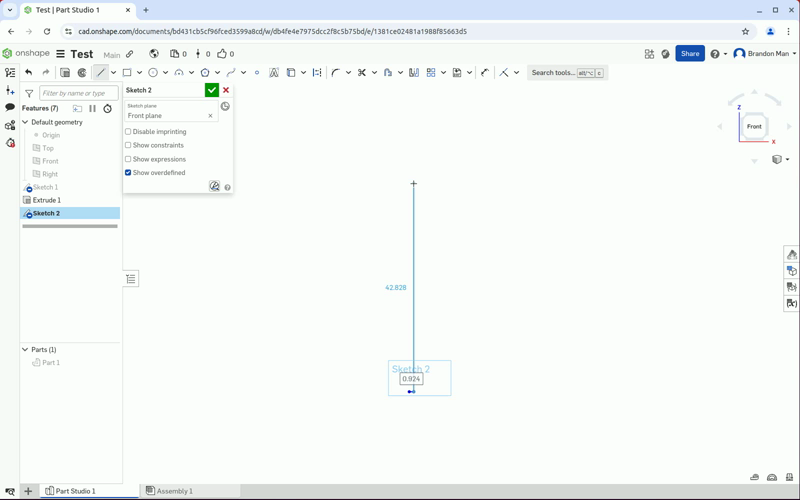
key_down(shift)
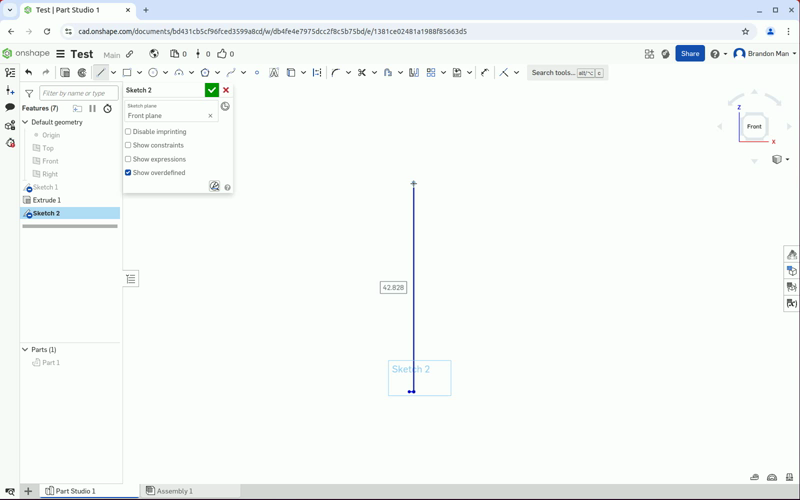
mouse_move(443, 183)
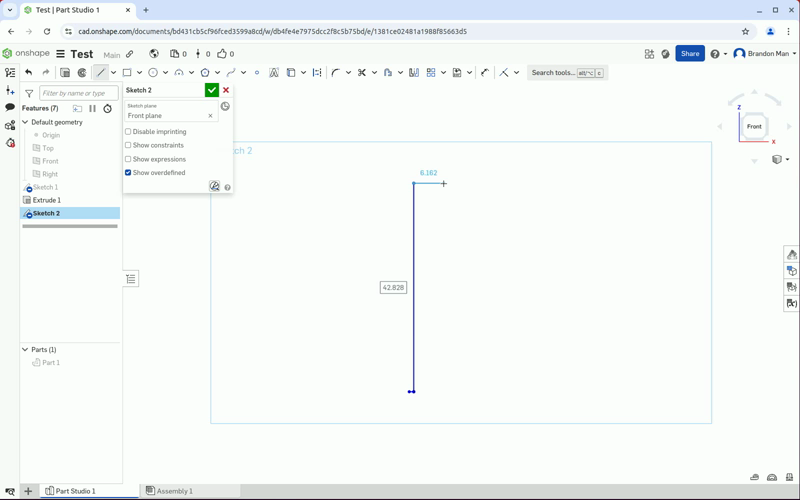
mouse_move(413, 178)
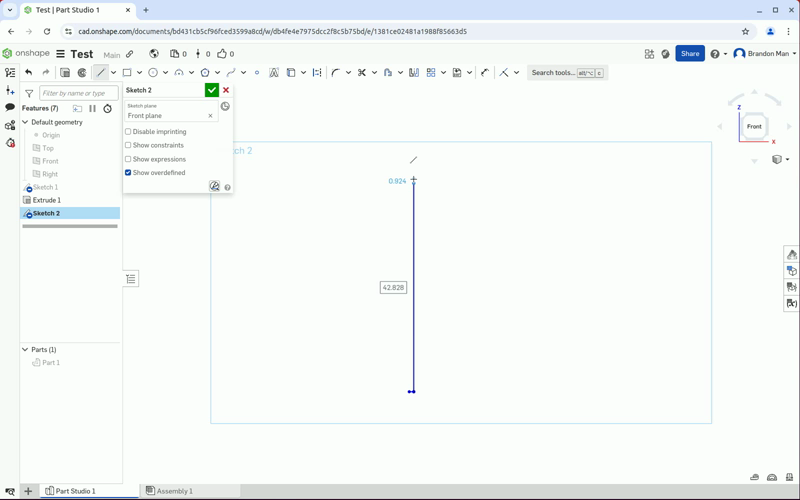
scroll(6)
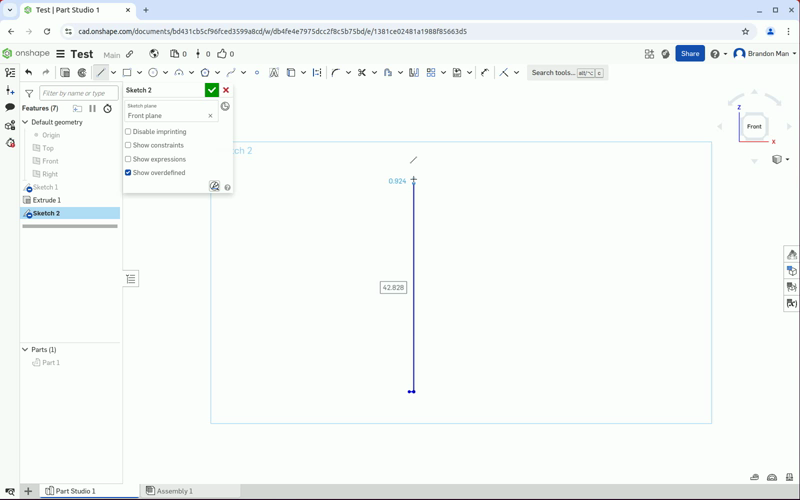
scroll(6)
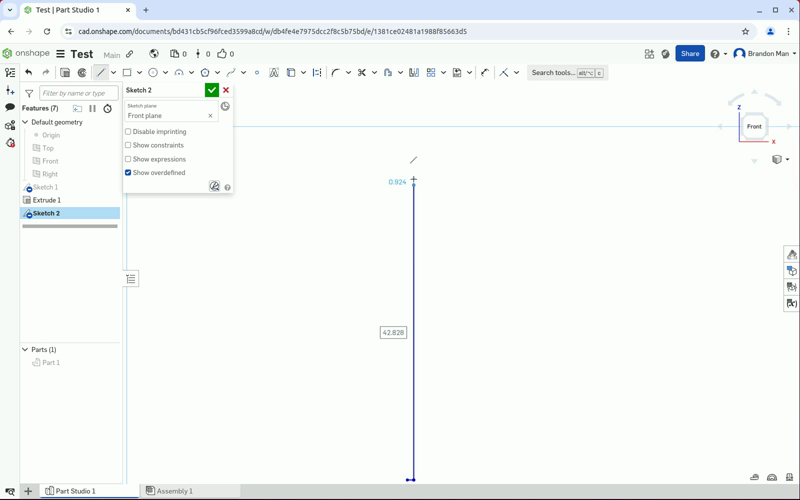
scroll(6)
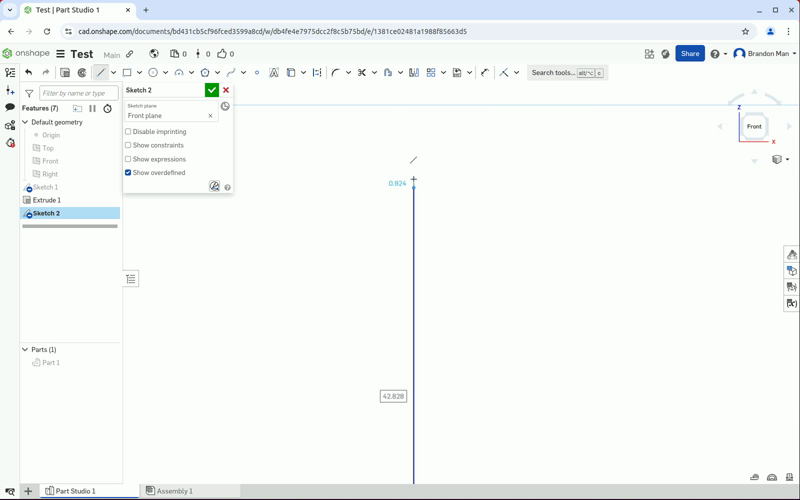
scroll(6)
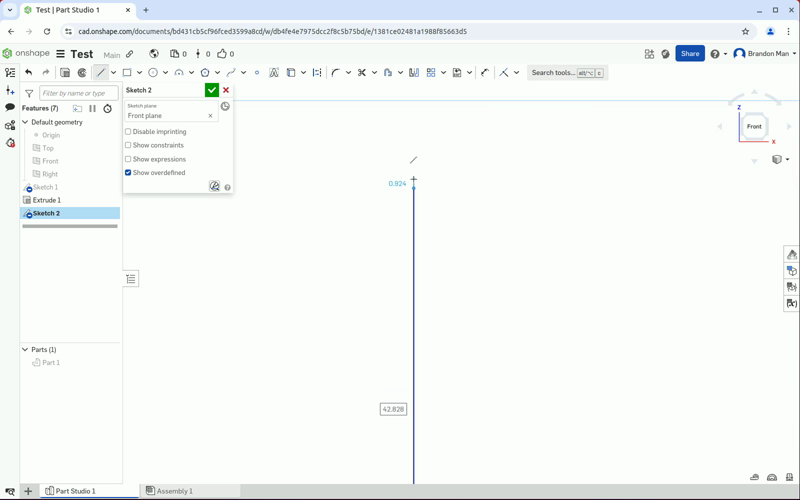
scroll(6)
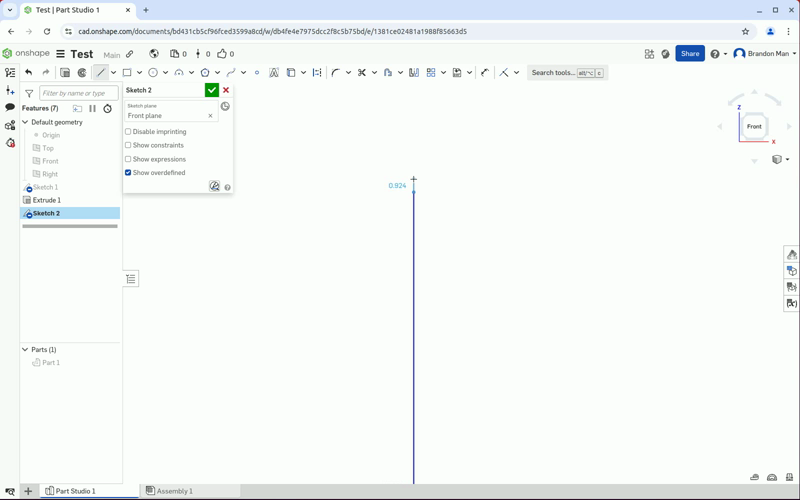
scroll(6)
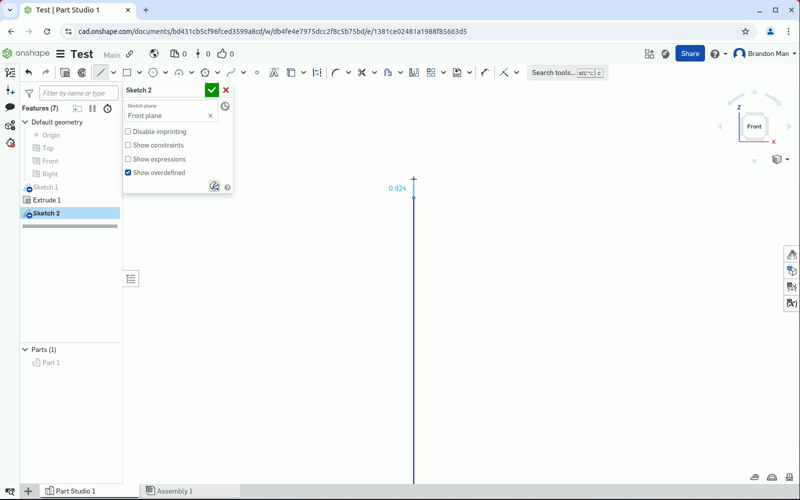
scroll(6)
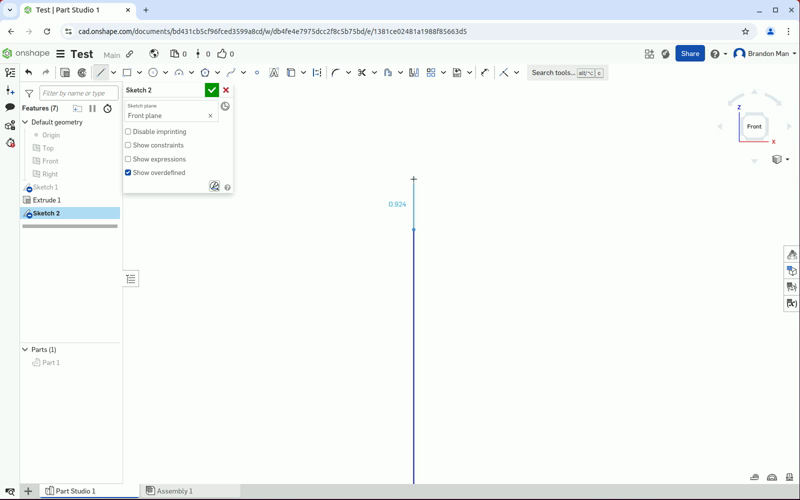
click(413, 178)
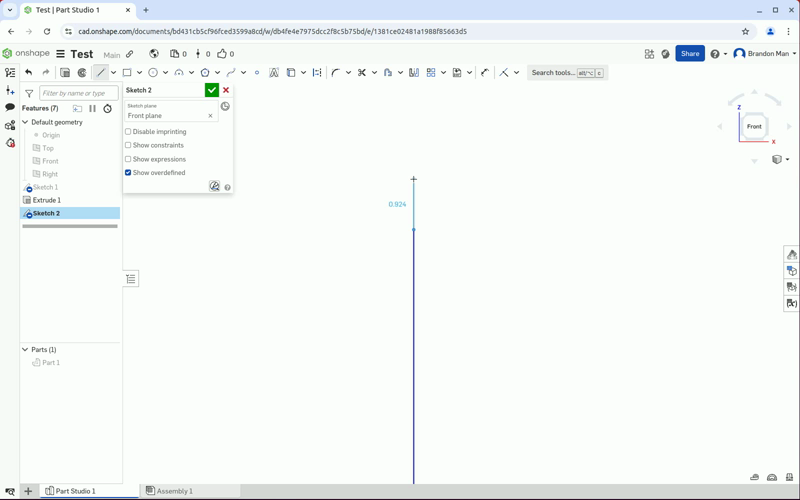
scroll(-6)
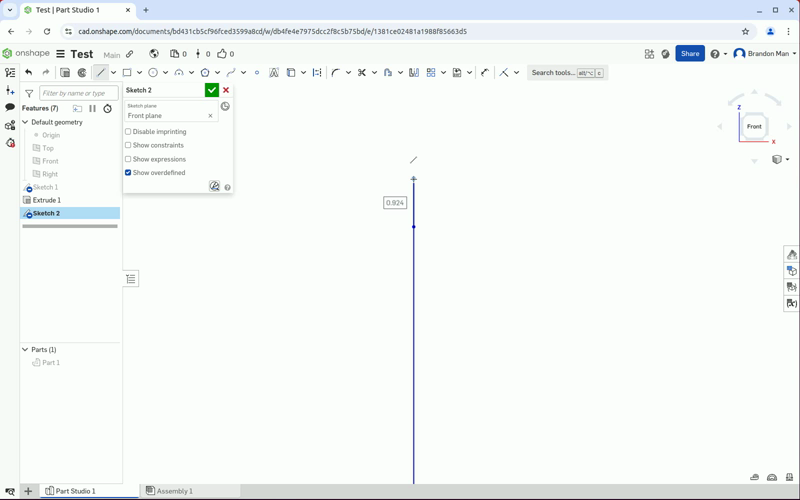
scroll(-6)
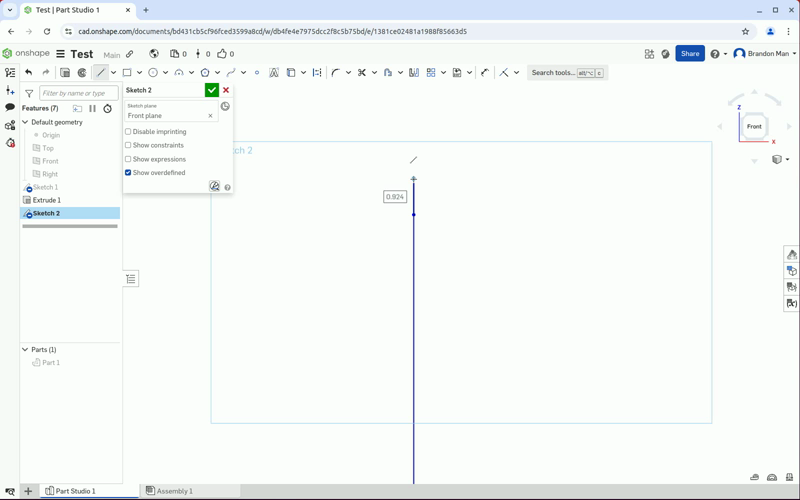
scroll(-6)
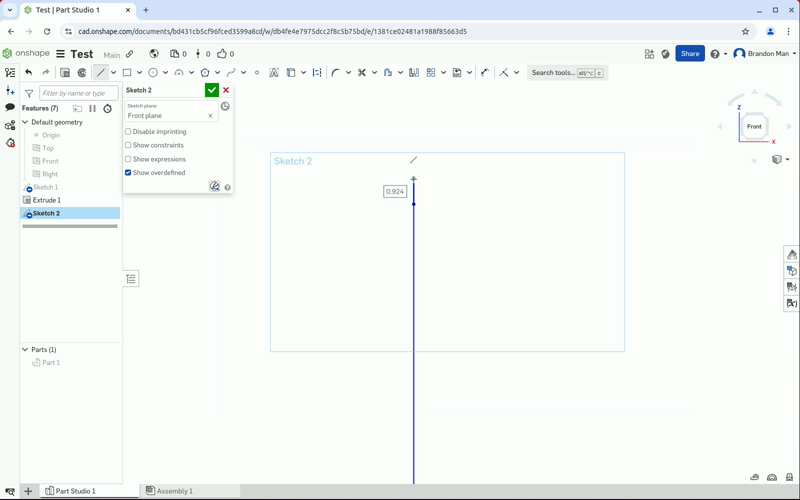
scroll(-6)
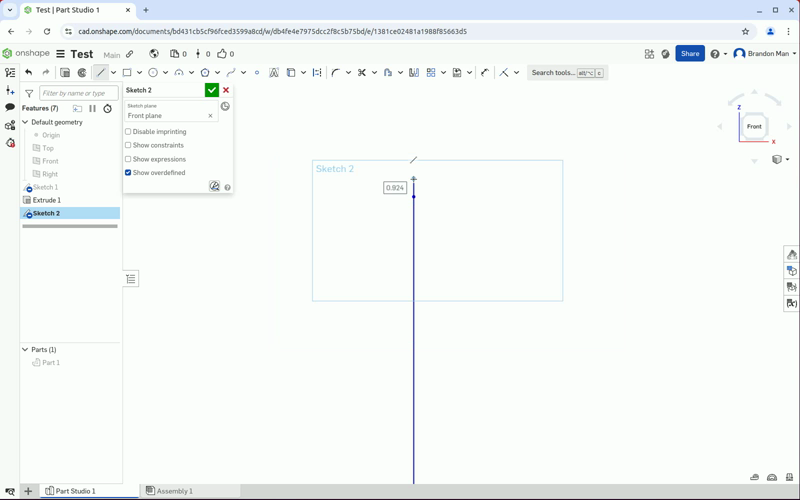
scroll(-6)
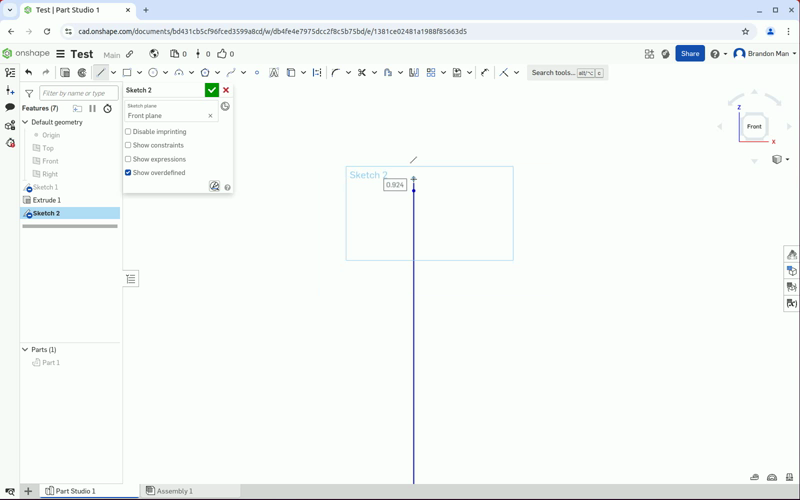
scroll(-6)
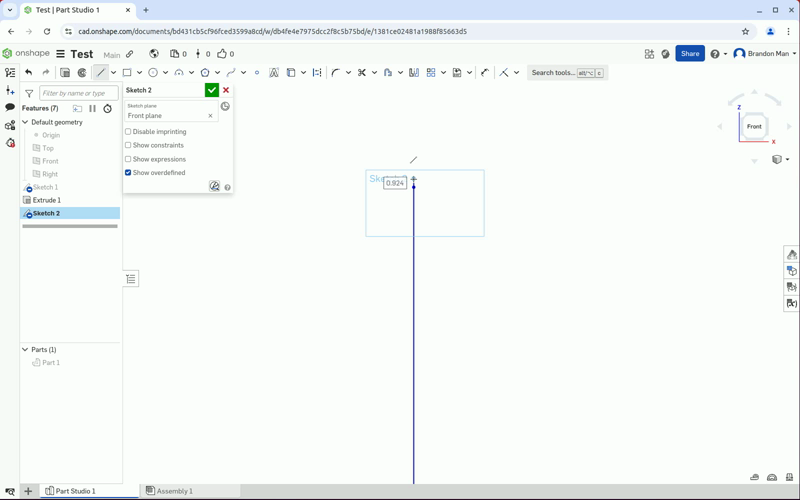
scroll(-6)
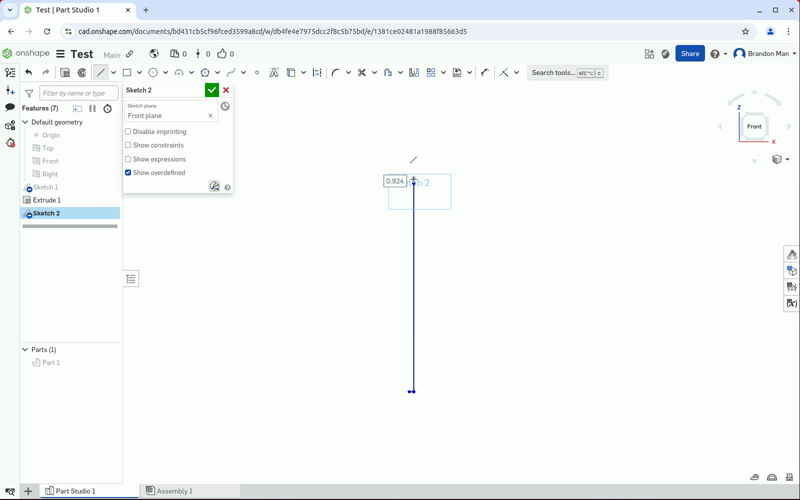
key_up(shift)
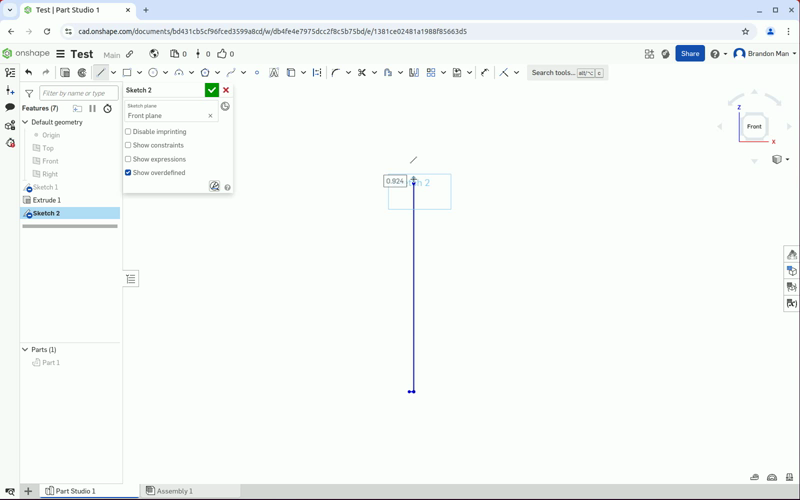
key_down(shift)
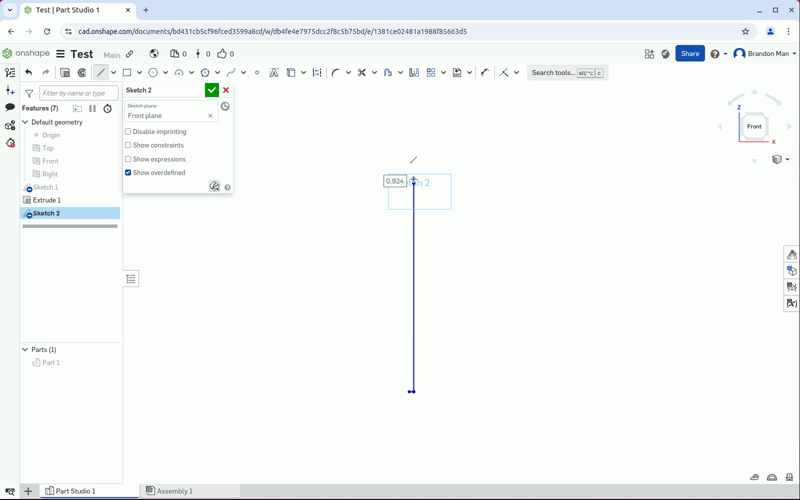
mouse_move(443, 178)
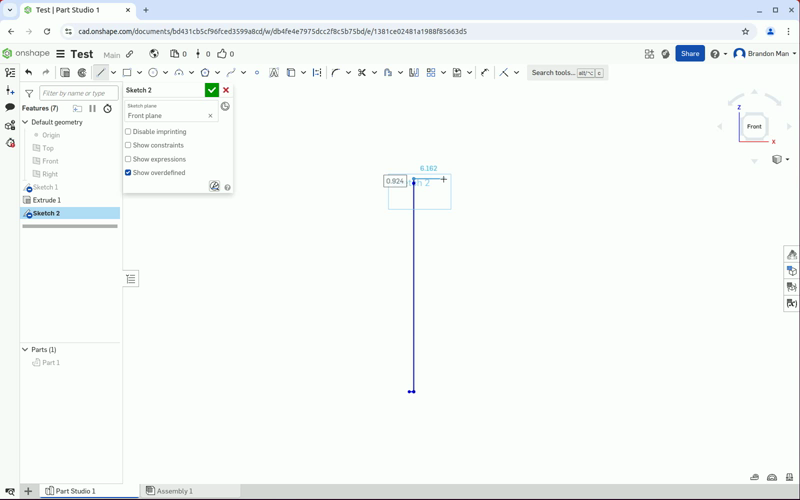
mouse_move(413, 176)
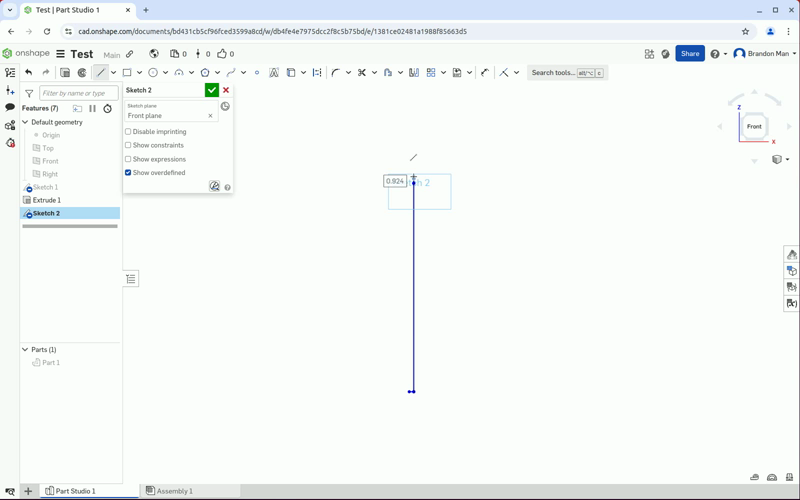
scroll(6)
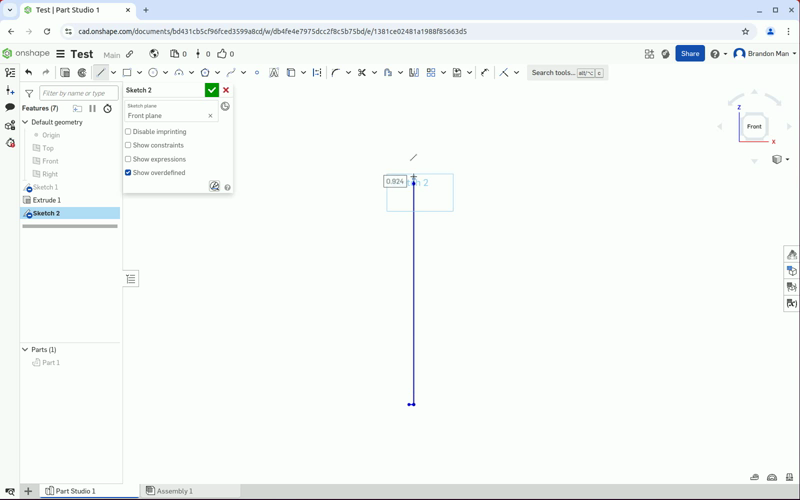
scroll(6)
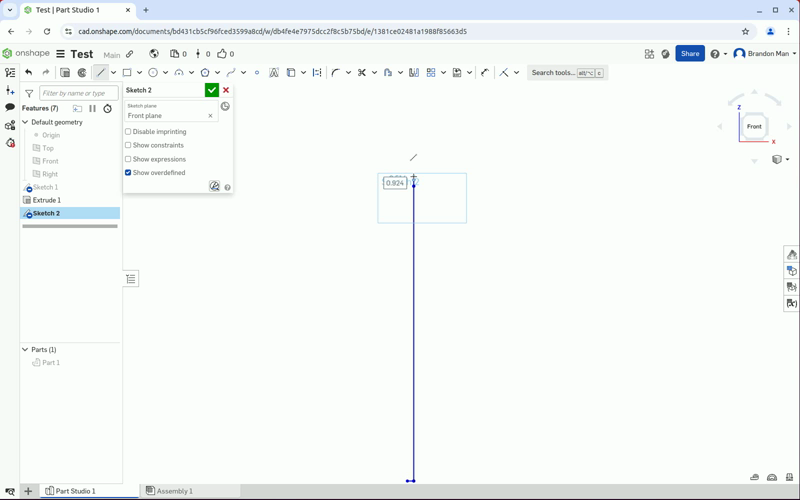
scroll(6)
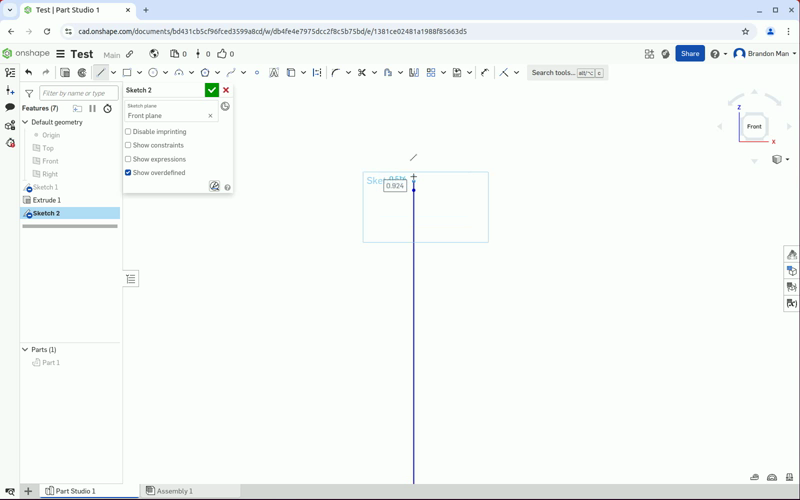
scroll(6)
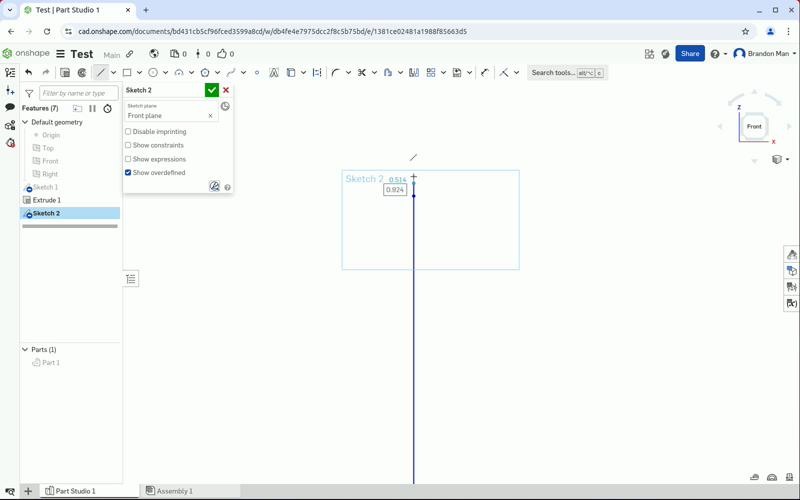
scroll(6)
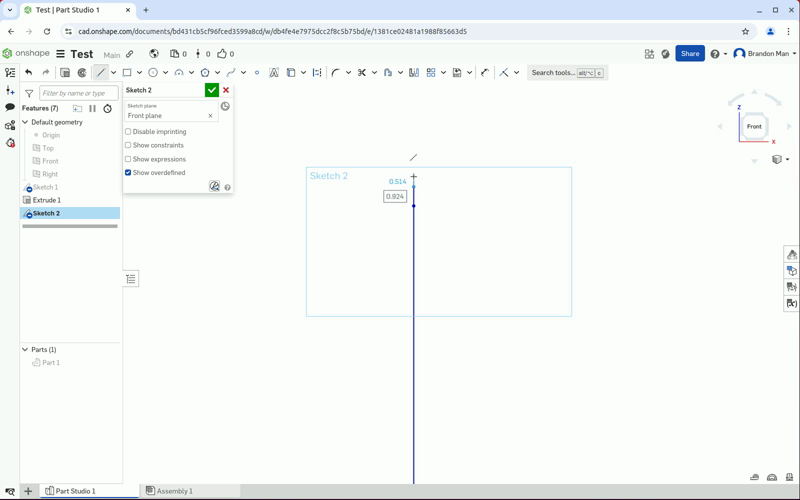
scroll(6)
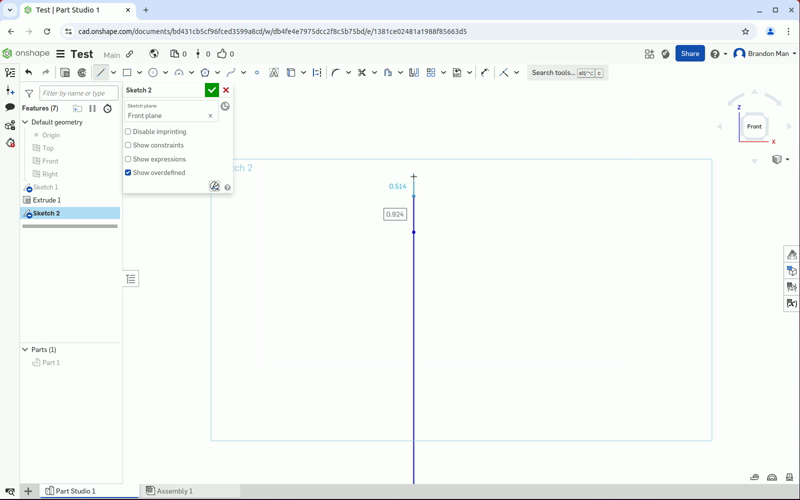
scroll(6)
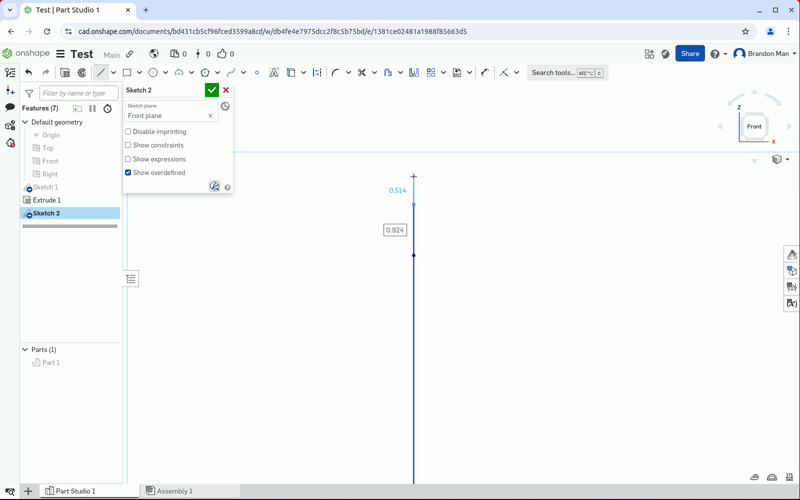
click(413, 176)
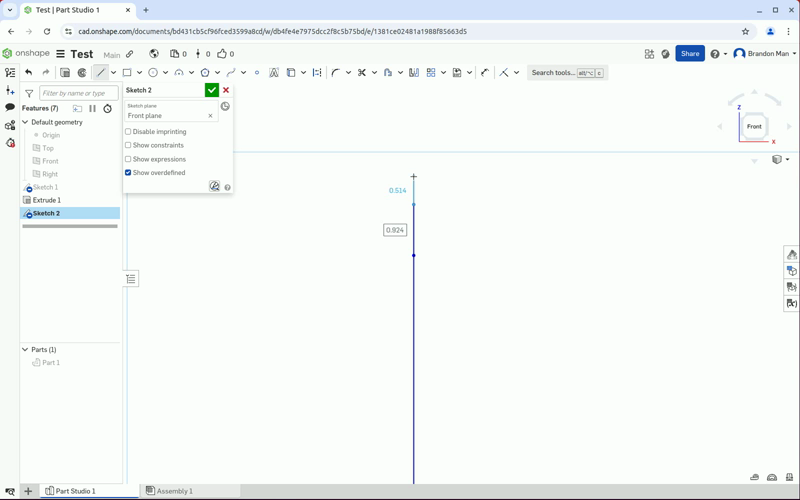
scroll(-6)
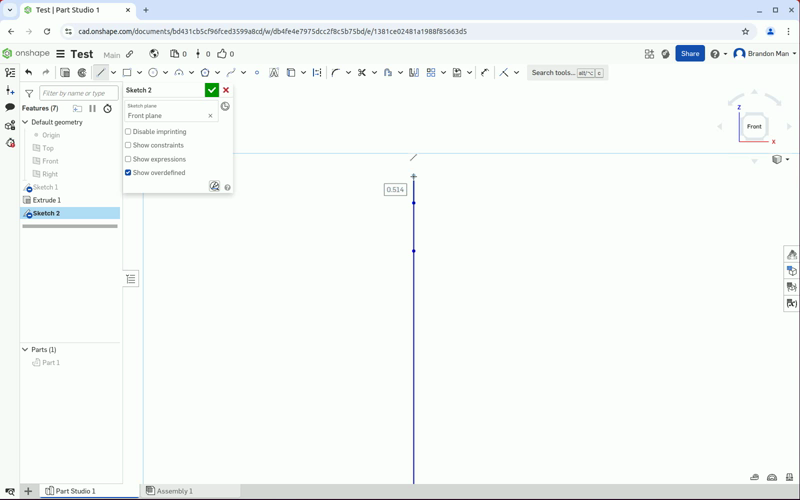
scroll(-6)
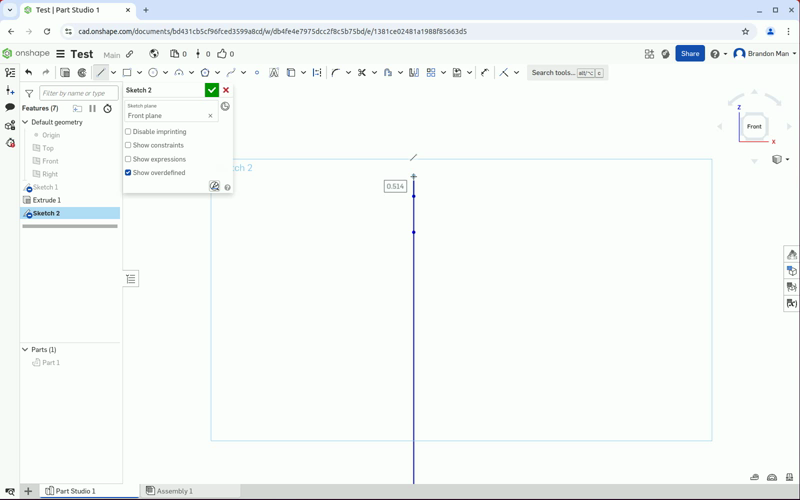
scroll(-6)
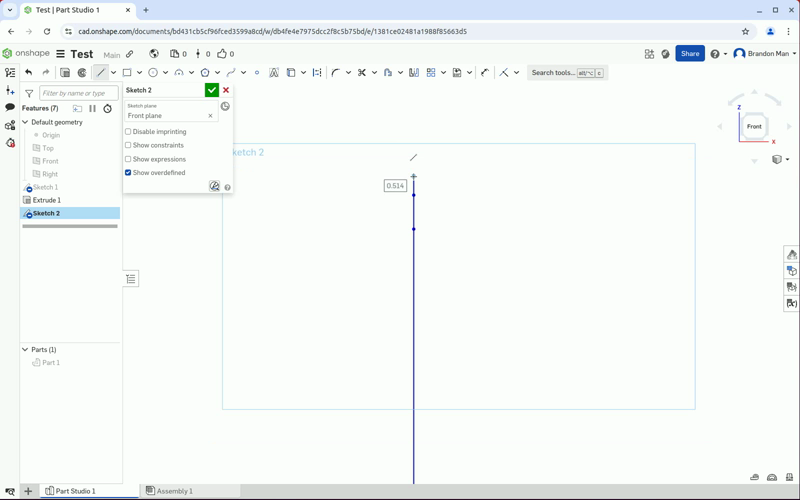
scroll(-6)
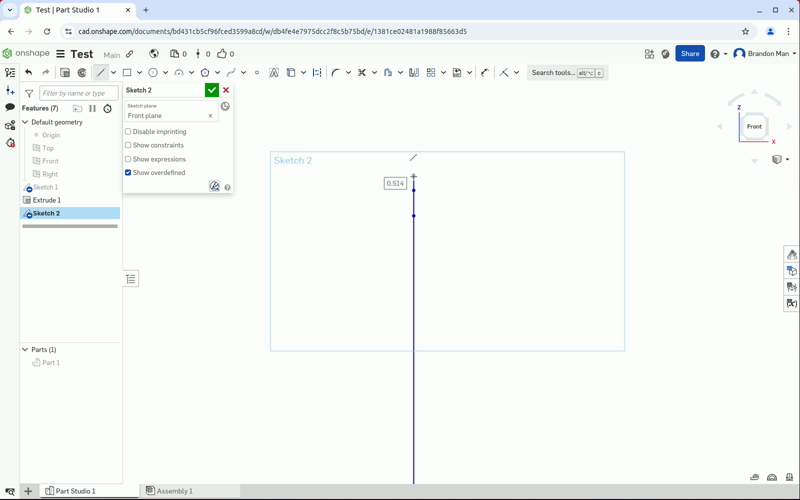
scroll(-6)
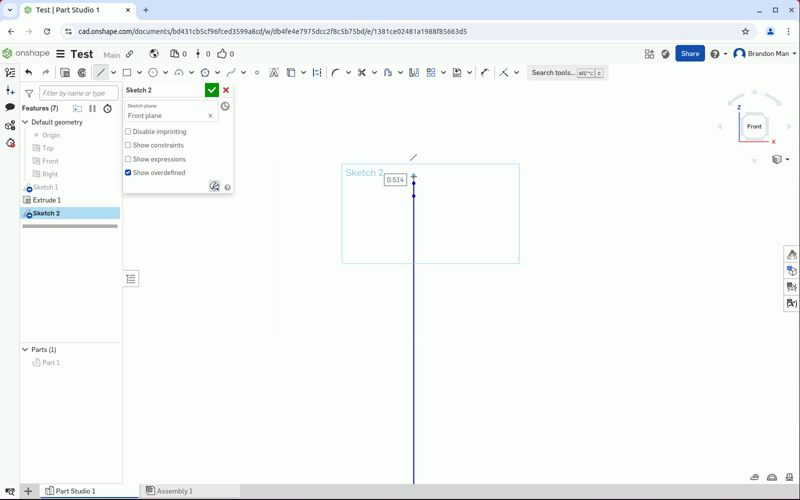
scroll(-6)
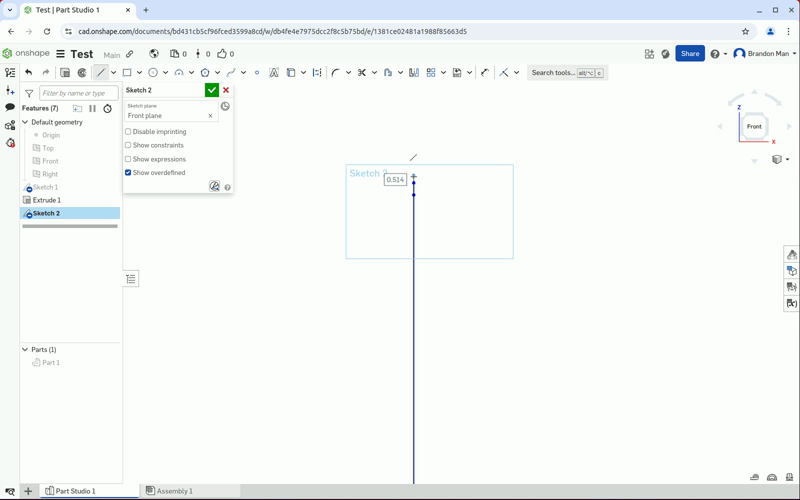
scroll(-6)
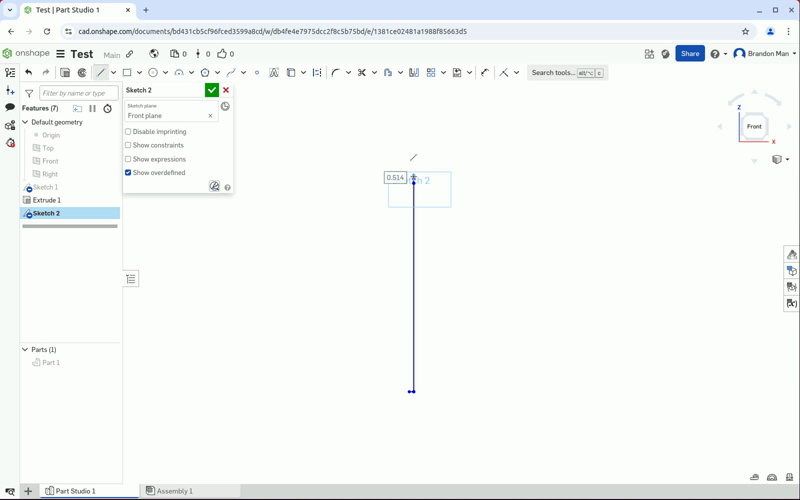
key_up(shift)
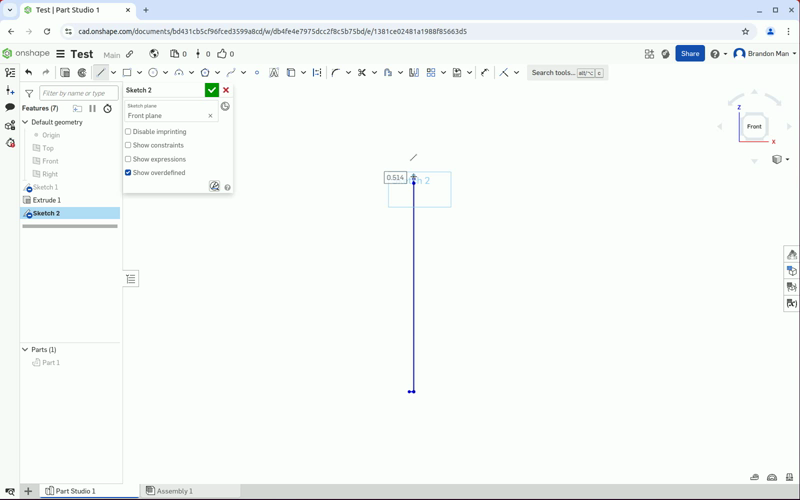
key_down(shift)
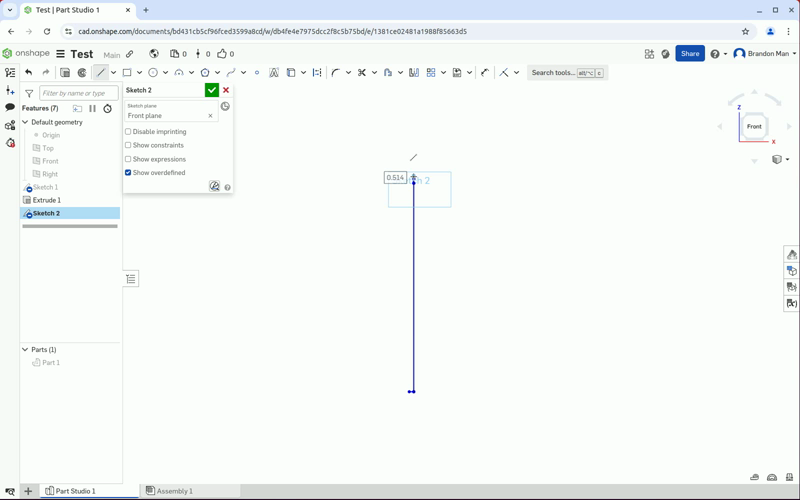
mouse_move(443, 176)
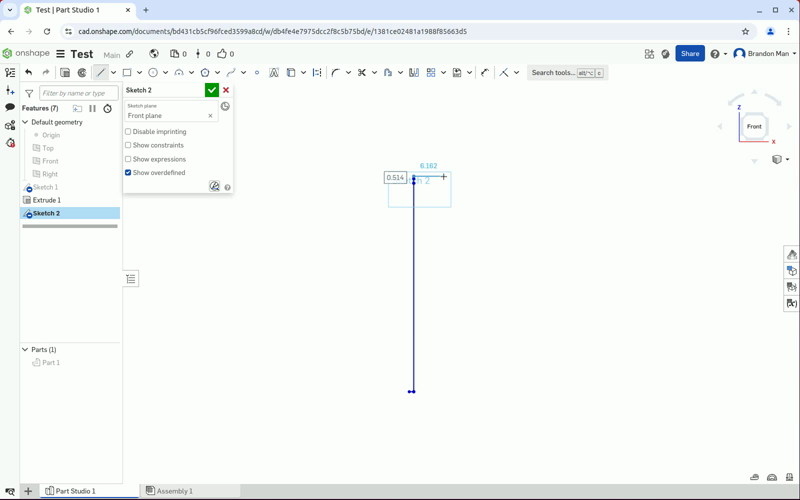
mouse_move(409, 176)
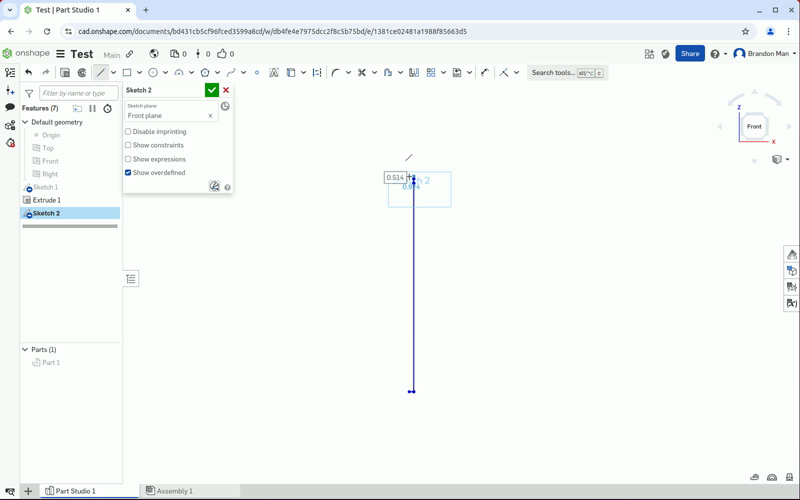
scroll(6)
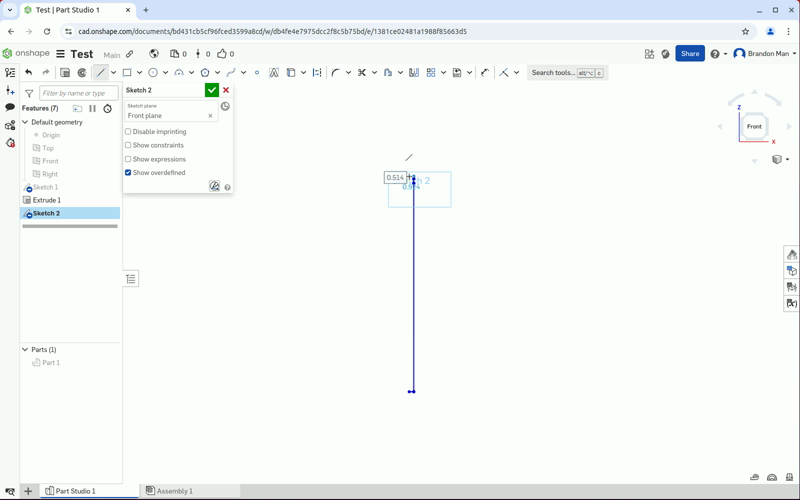
scroll(6)
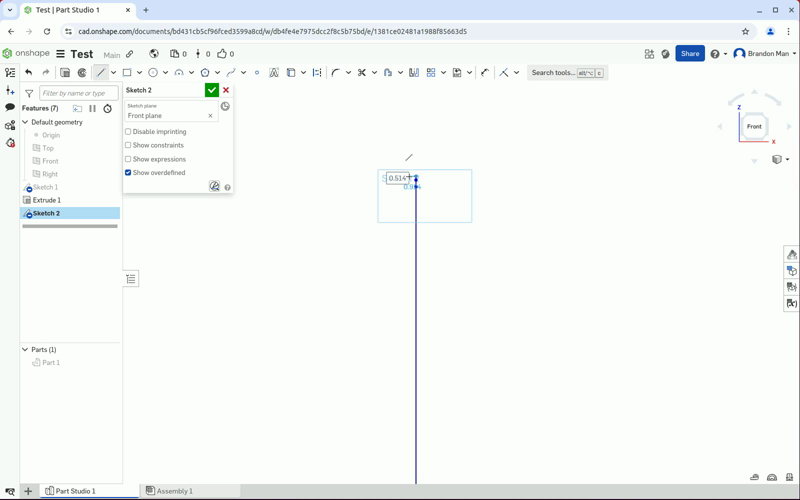
scroll(6)
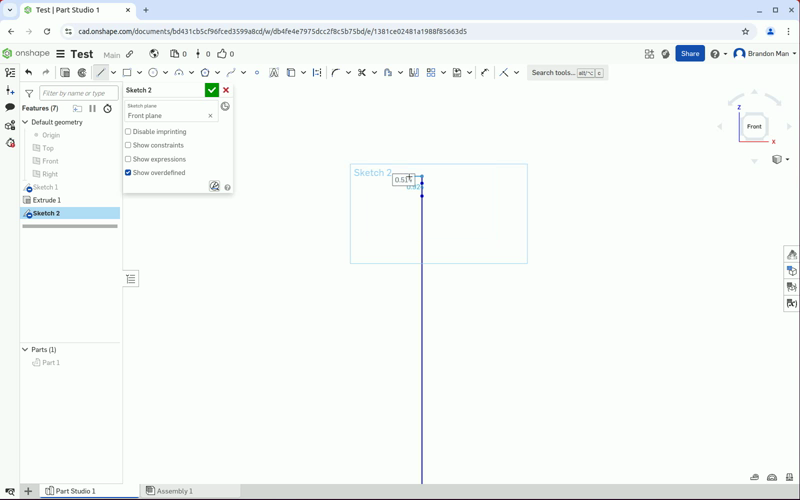
scroll(6)
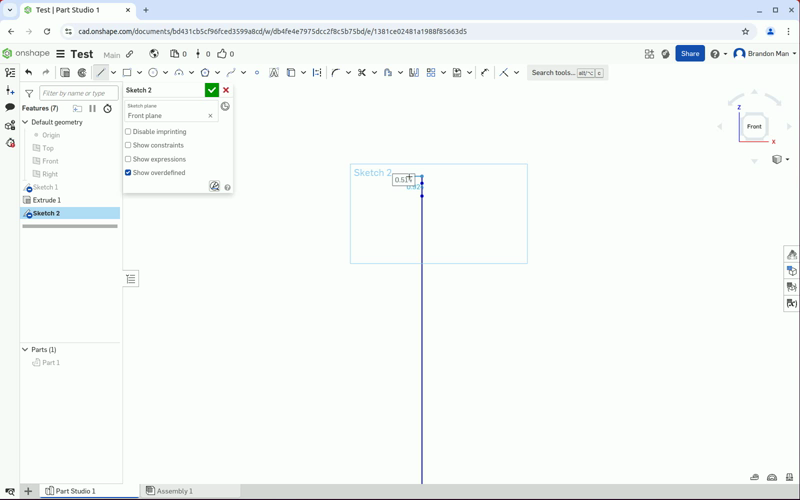
scroll(6)
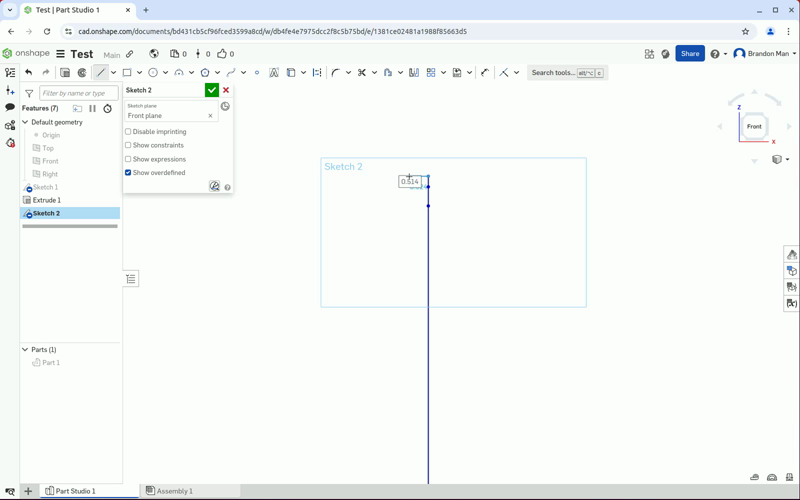
scroll(6)
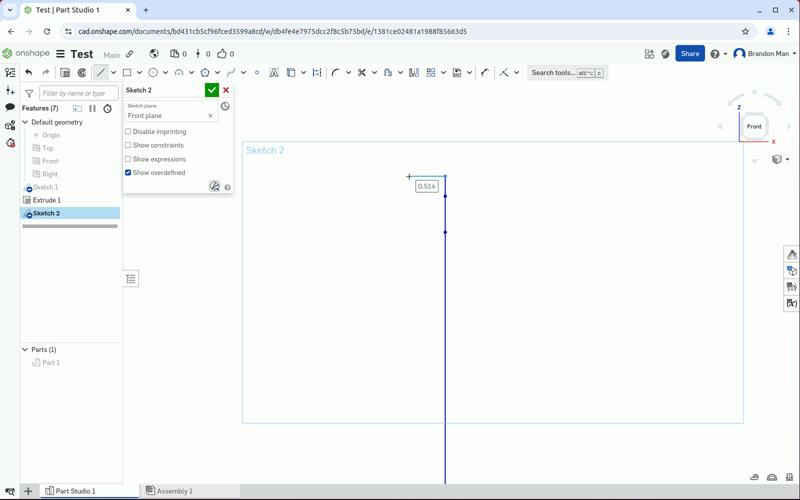
scroll(6)
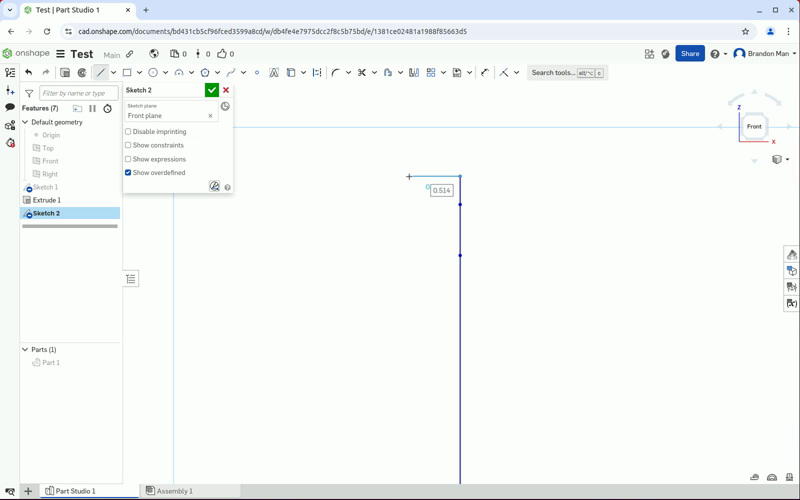
click(409, 176)
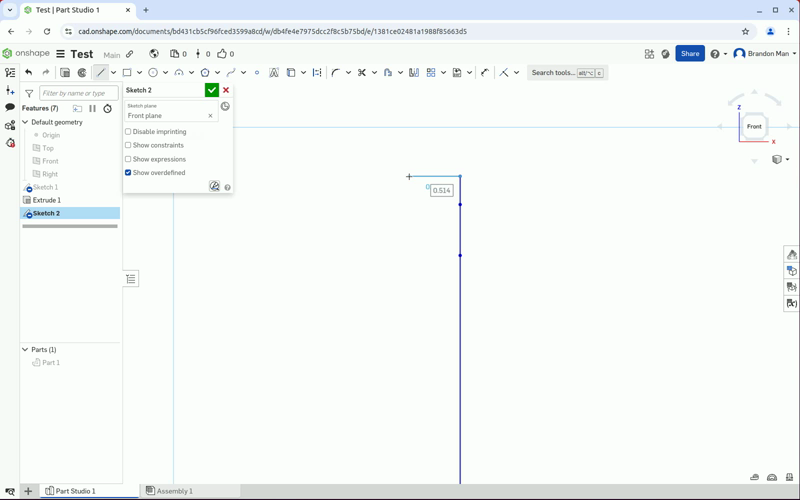
scroll(-6)
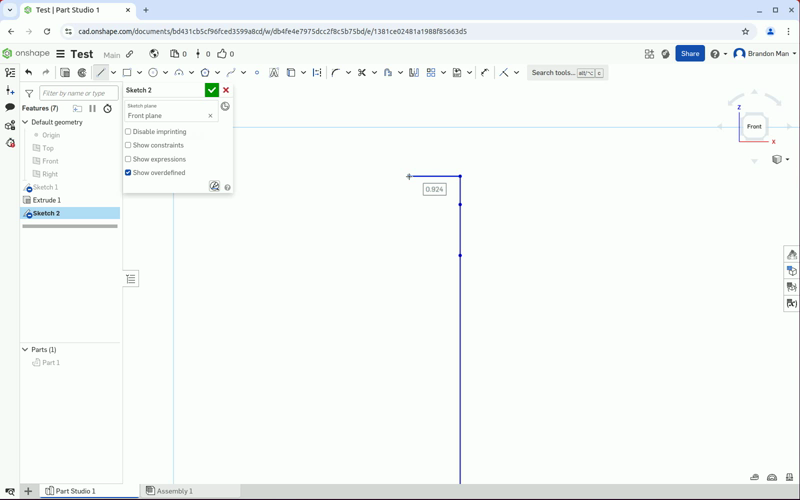
scroll(-6)
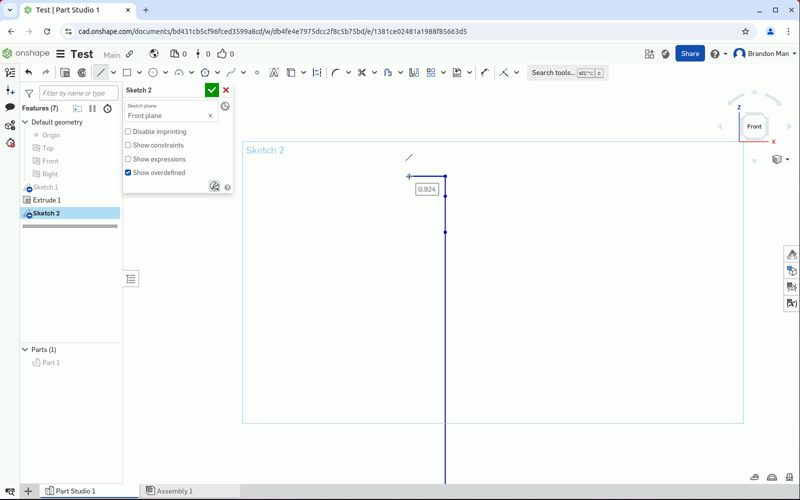
scroll(-6)
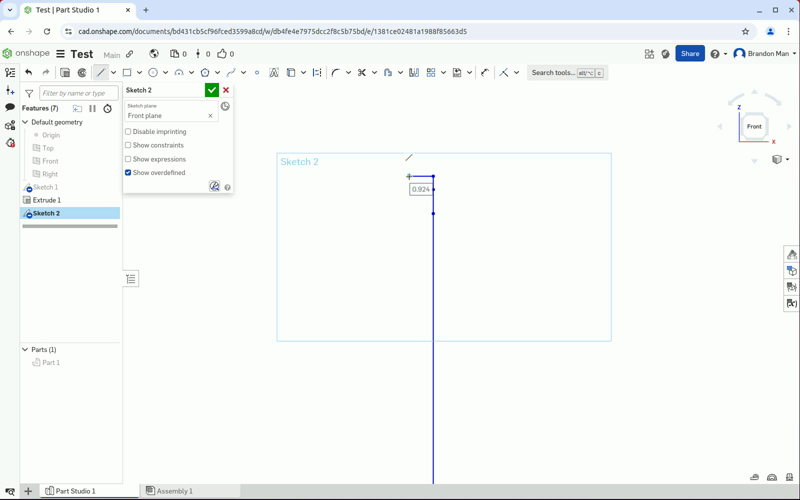
scroll(-6)
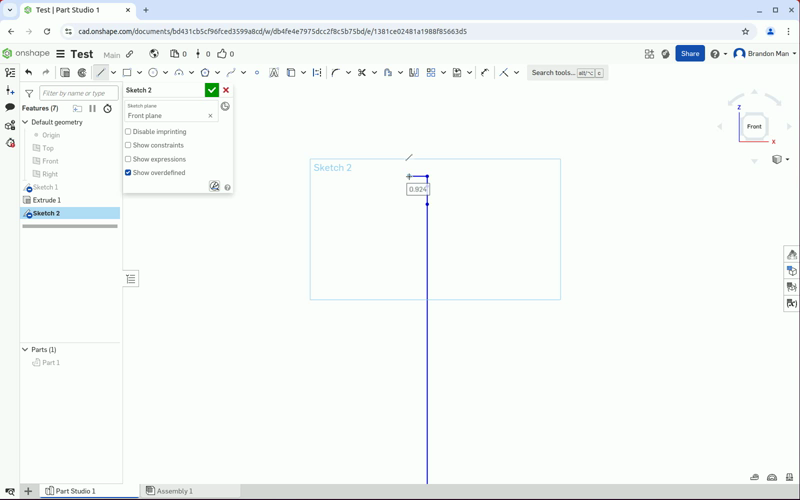
scroll(-6)
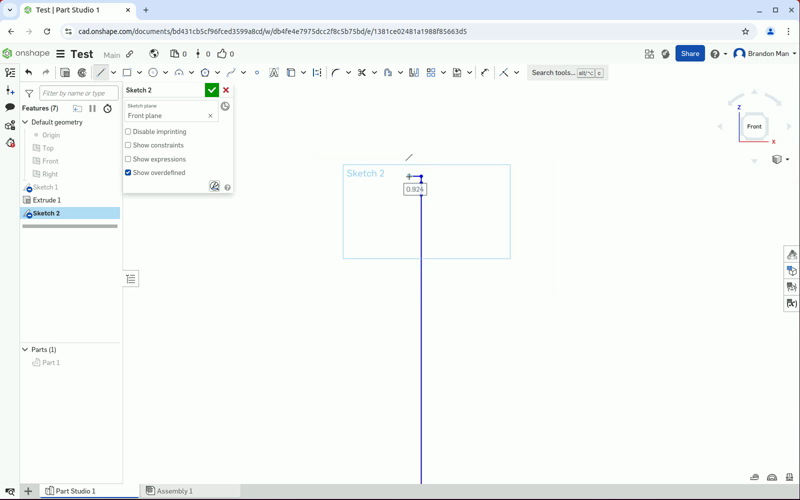
scroll(-6)
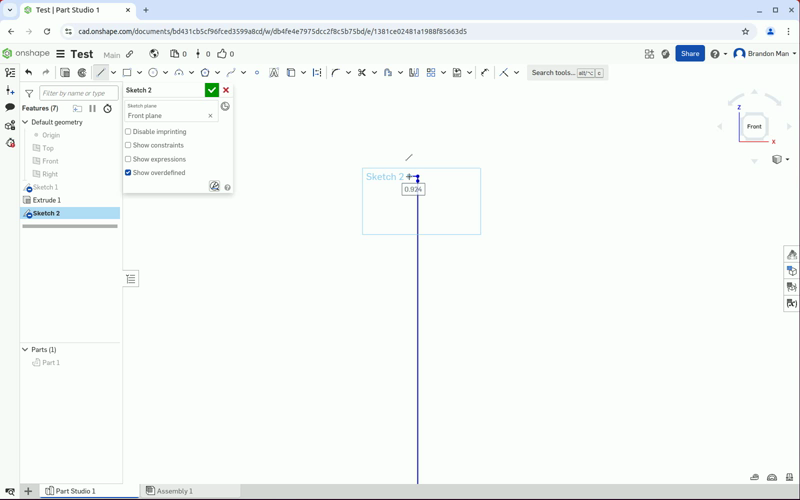
scroll(-6)
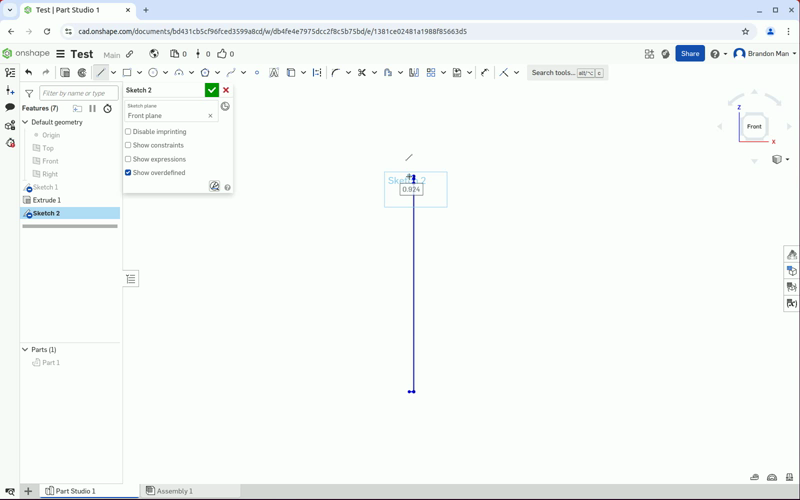
key_up(shift)
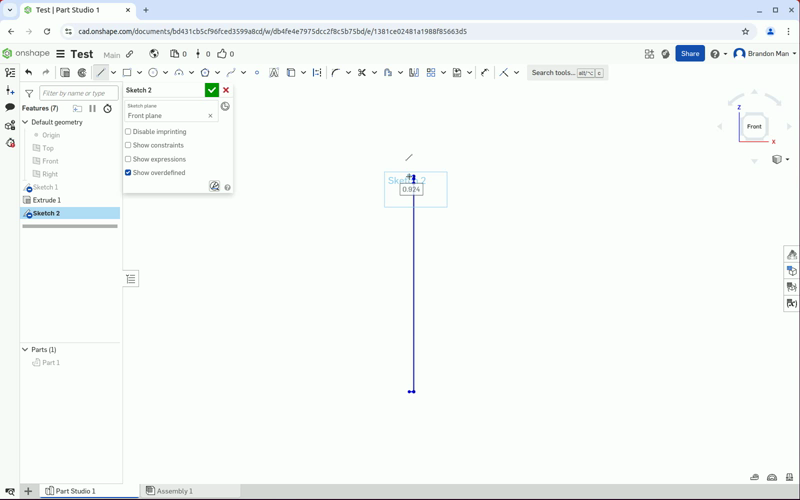
key_down(shift)
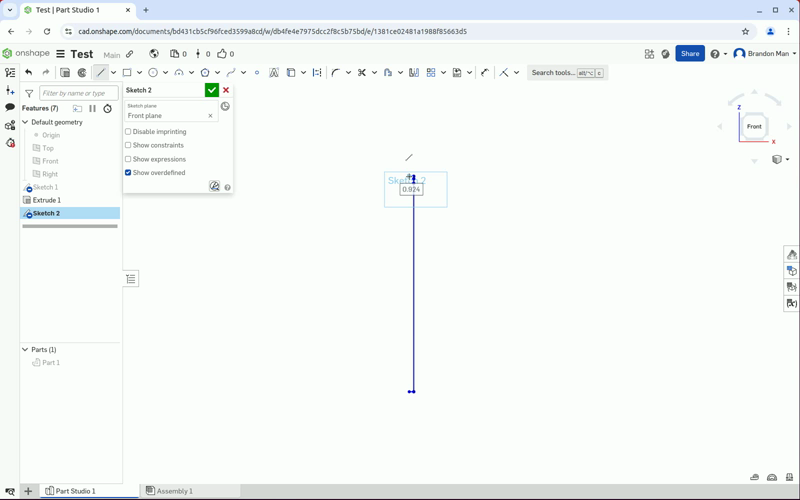
mouse_move(409, 391)
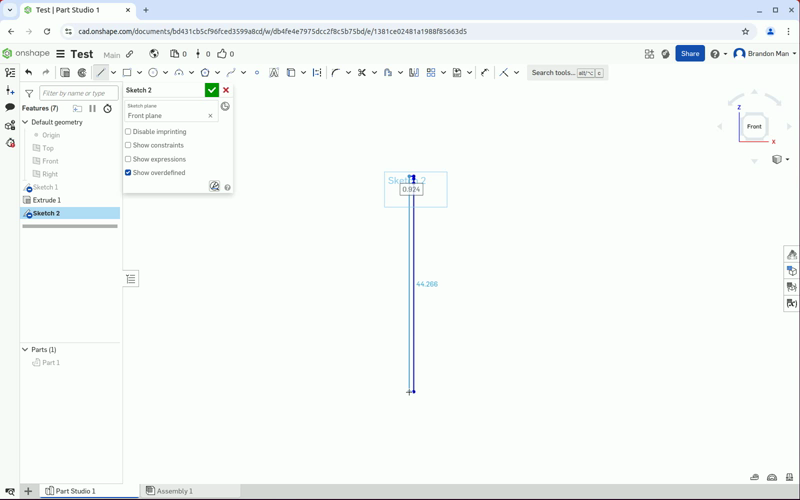
scroll(6)
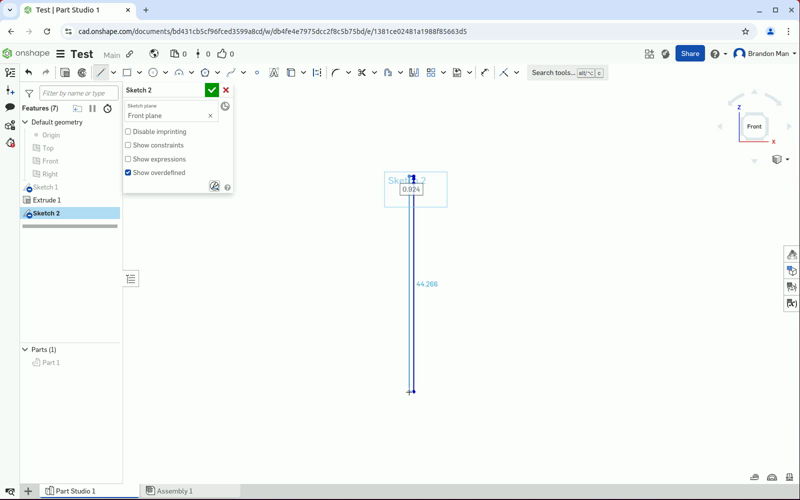
scroll(6)
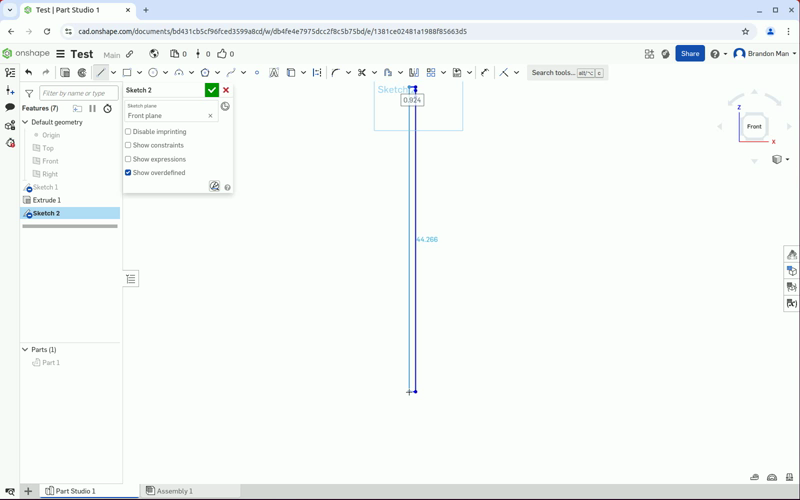
scroll(6)
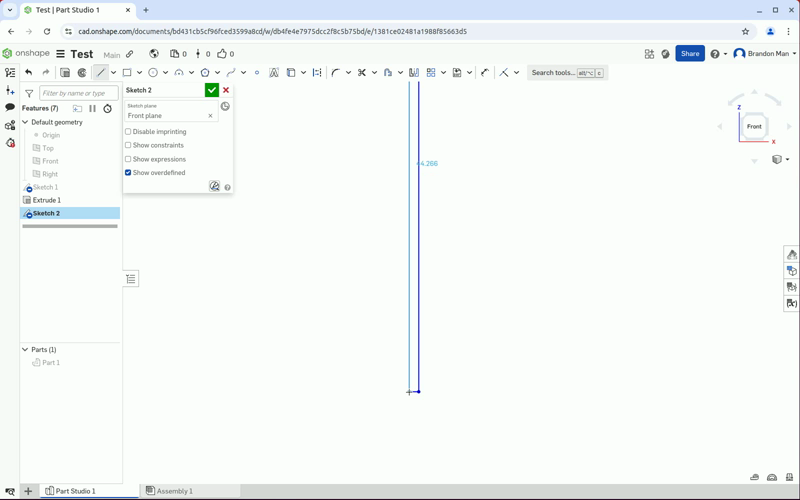
scroll(6)
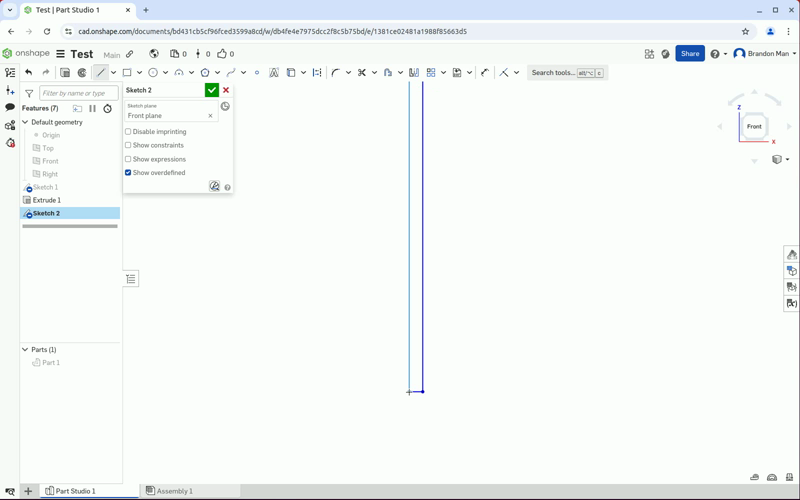
scroll(6)
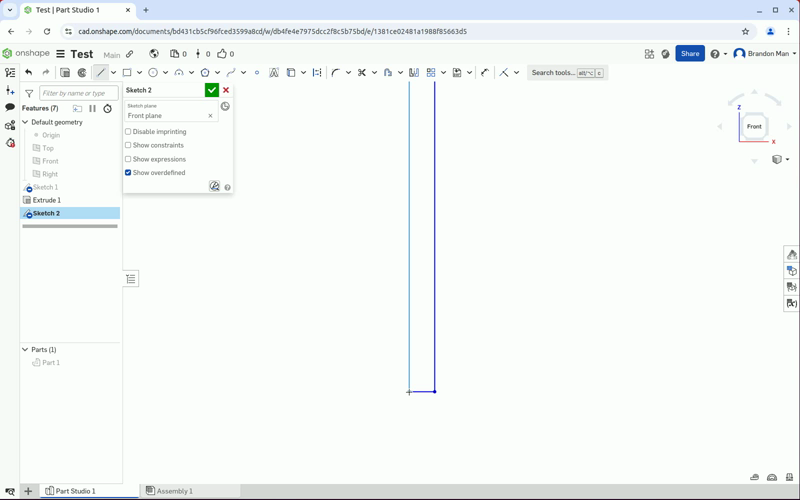
scroll(6)
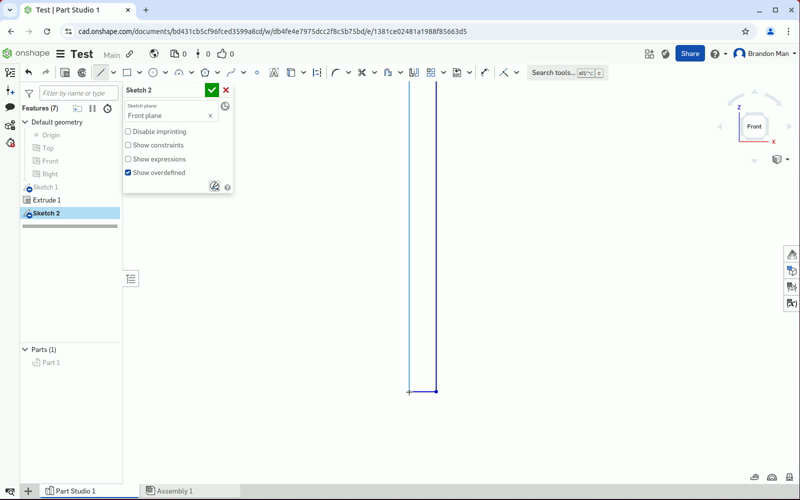
scroll(6)
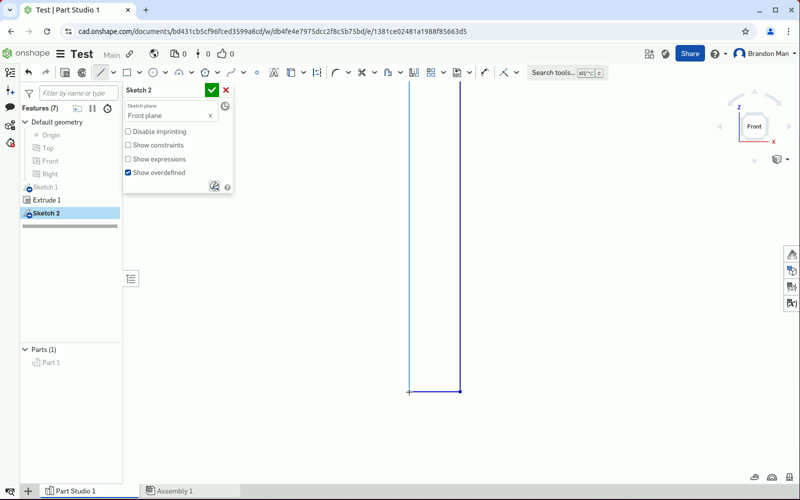
key_up(shift)
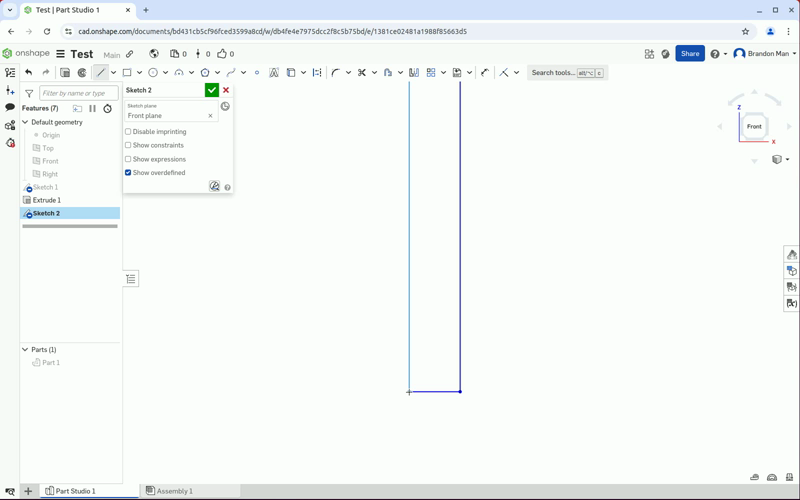
click(409, 391)
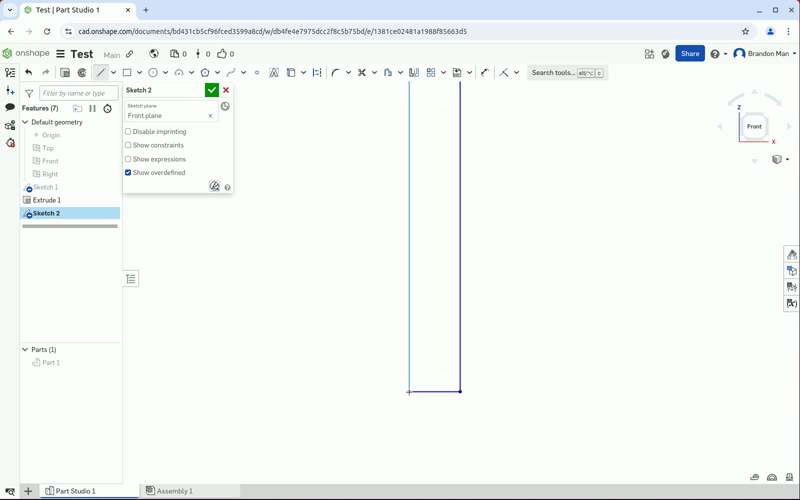
scroll(-6)
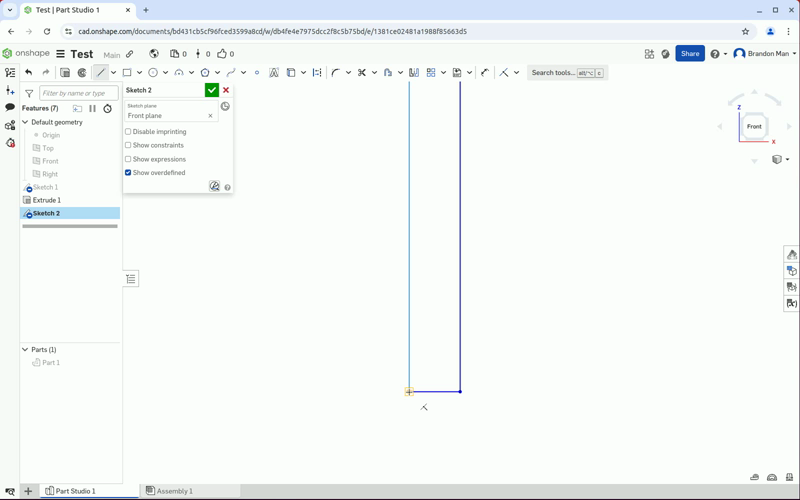
scroll(-6)
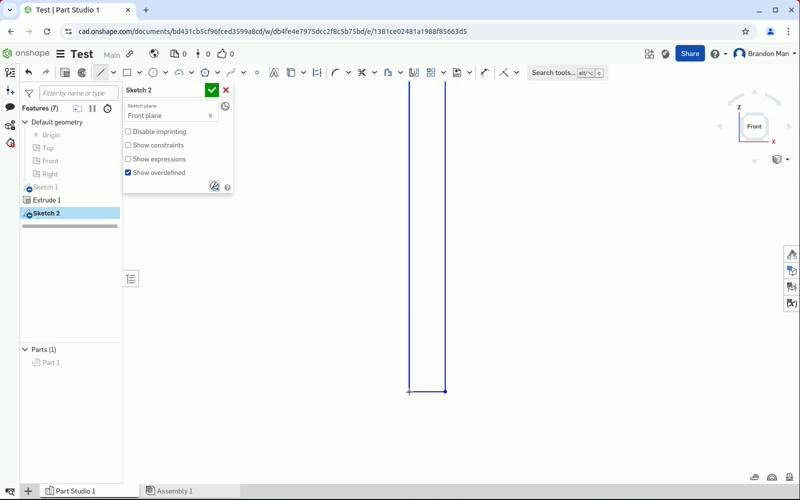
scroll(-6)
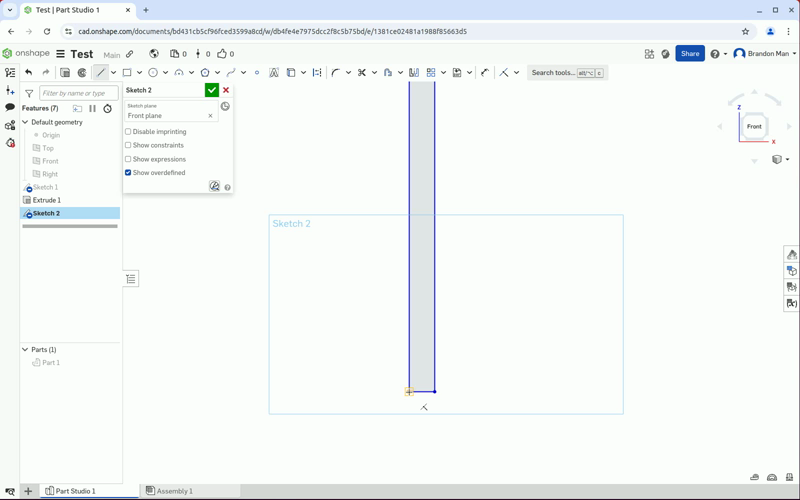
scroll(-6)
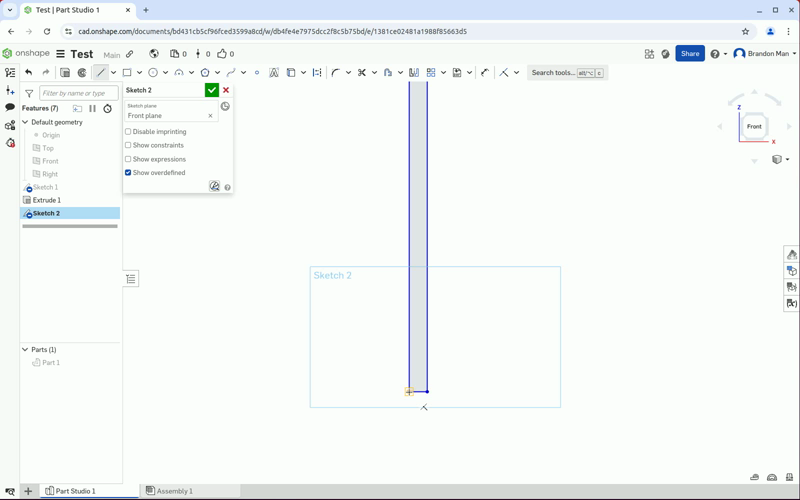
scroll(-6)
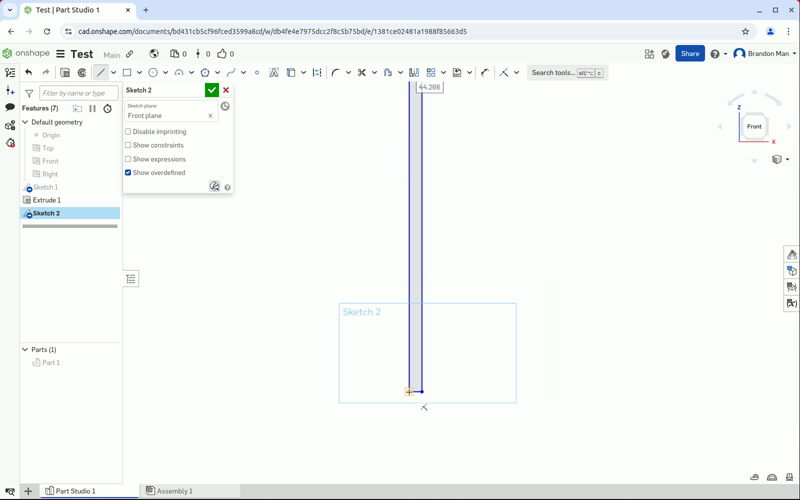
scroll(-6)
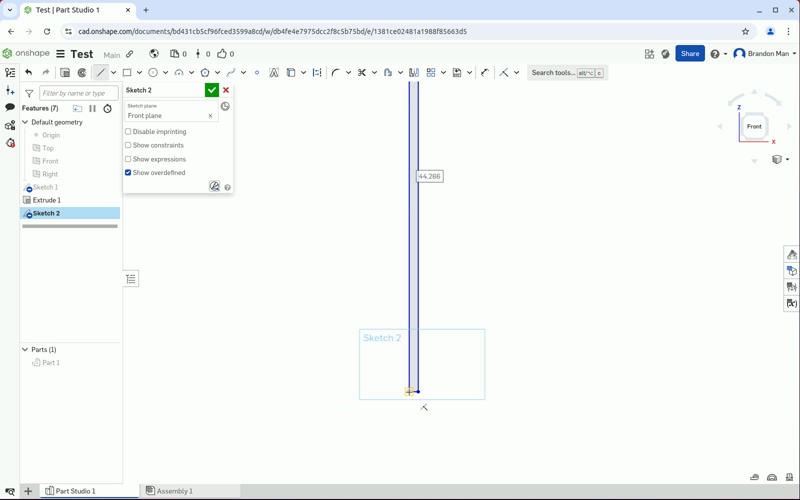
scroll(-6)
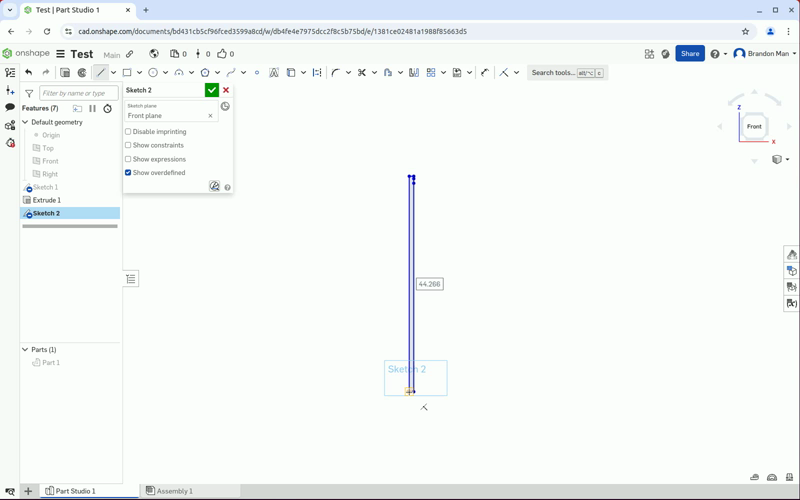
key(esc)
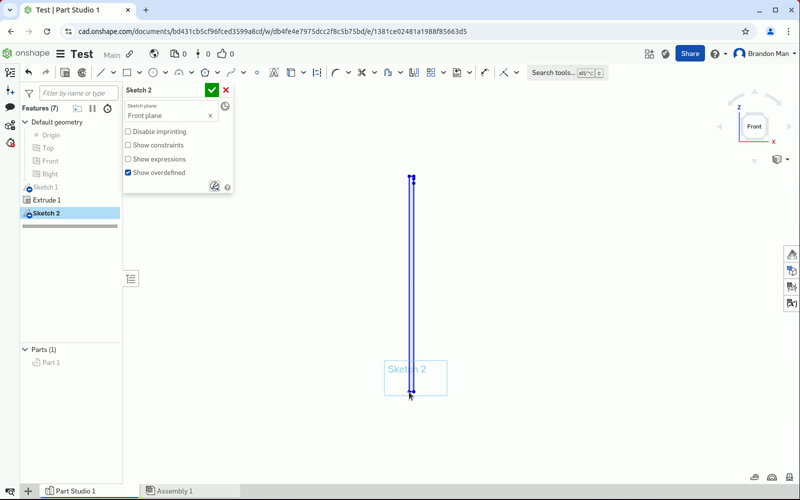
mouse_move(411, 205)
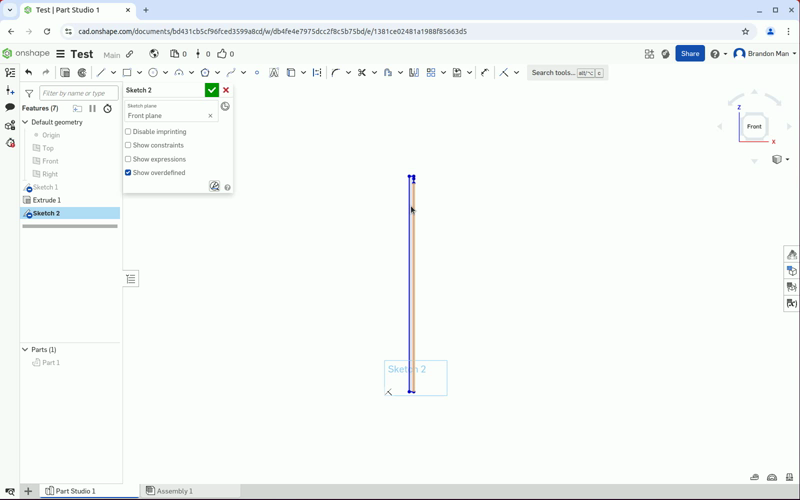
scroll(6)
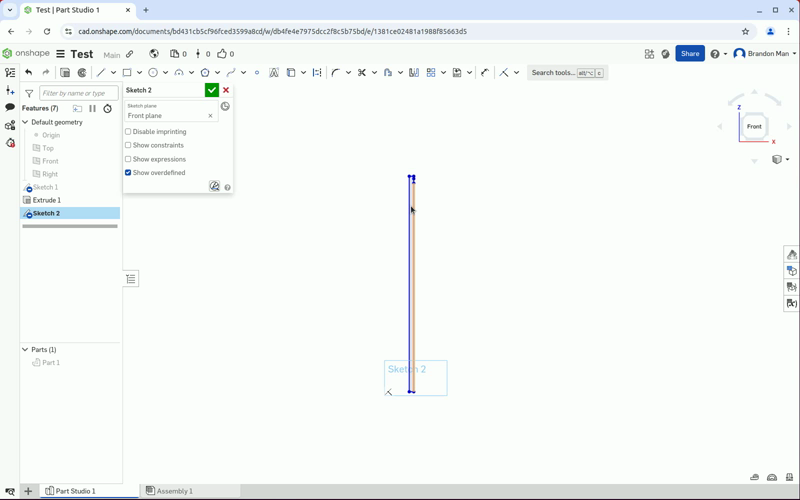
scroll(6)
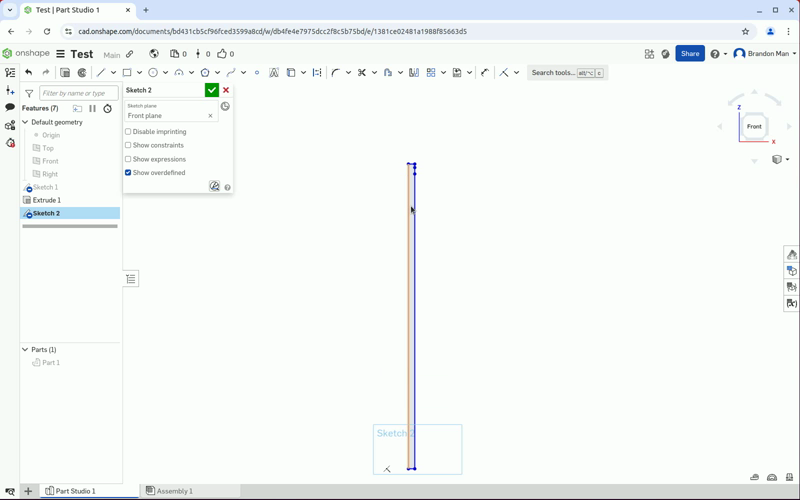
scroll(6)
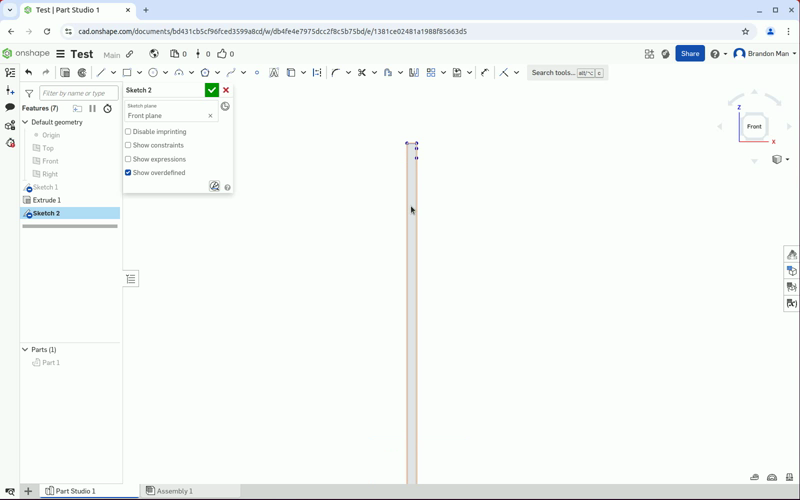
scroll(6)
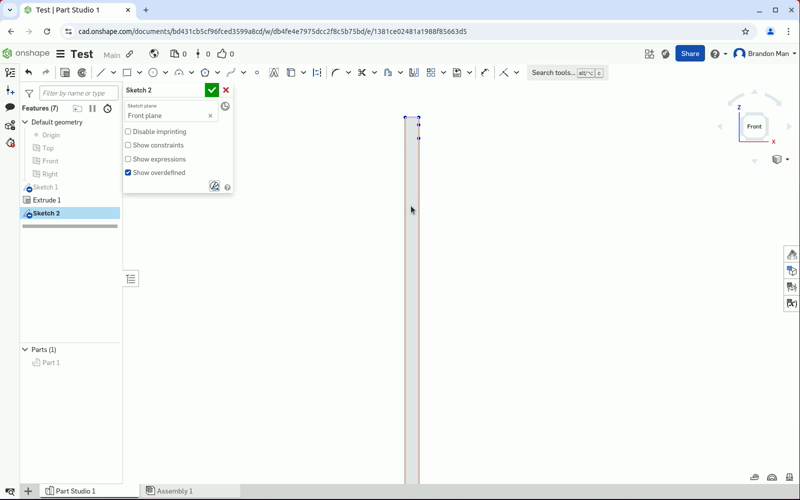
scroll(6)
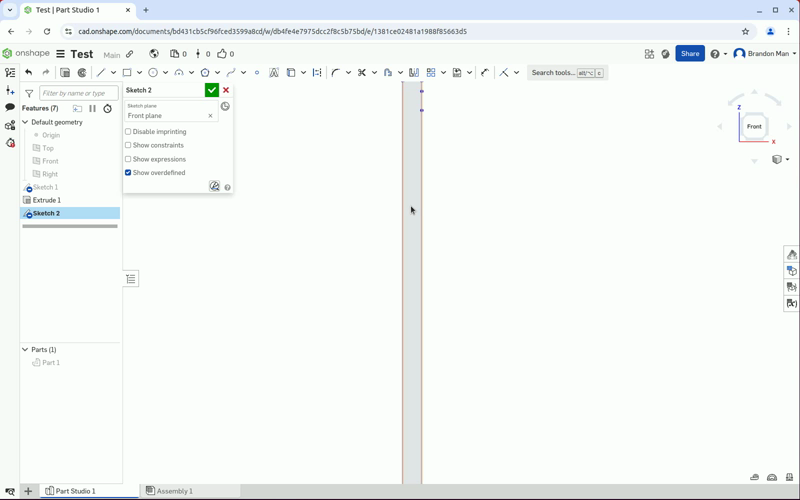
scroll(6)
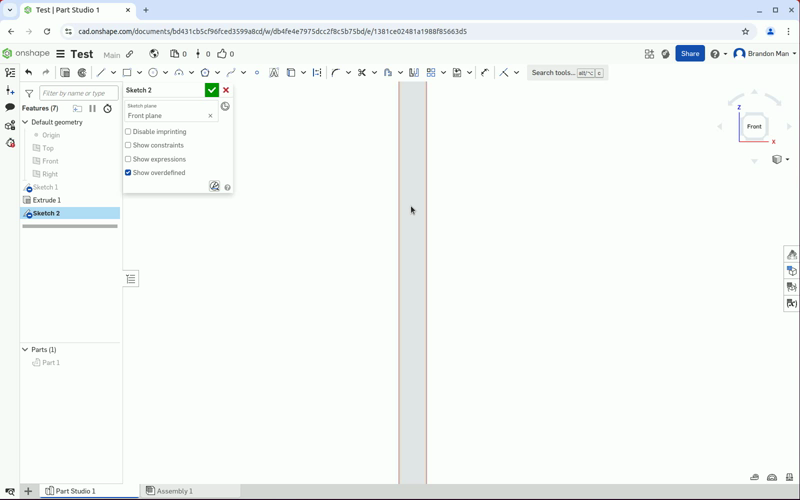
scroll(6)
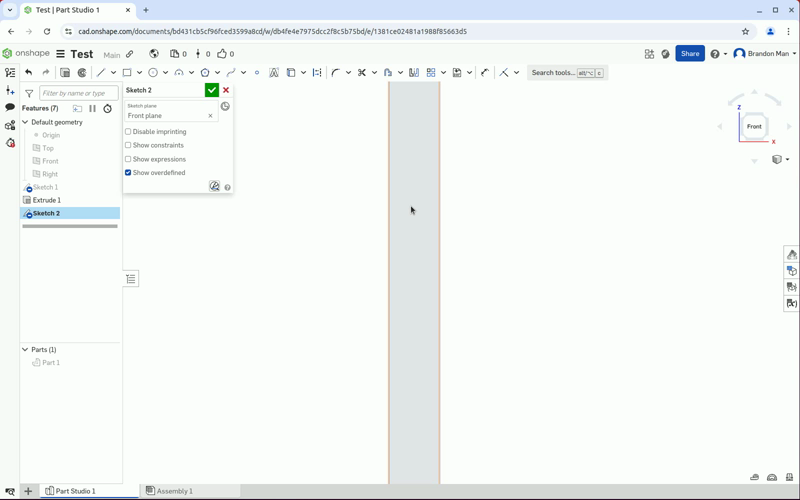
click(411, 205)
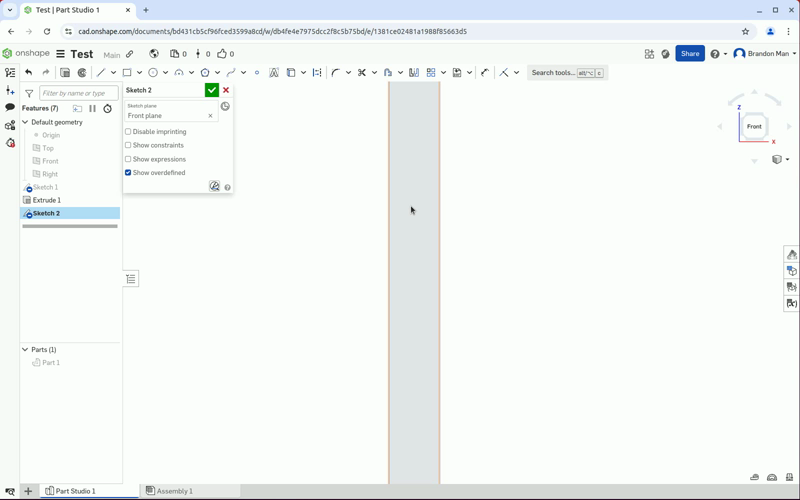
scroll(-6)
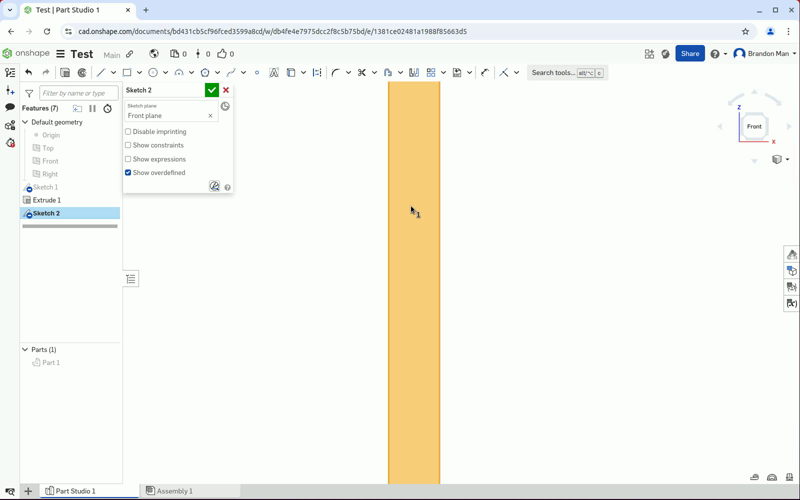
scroll(-6)
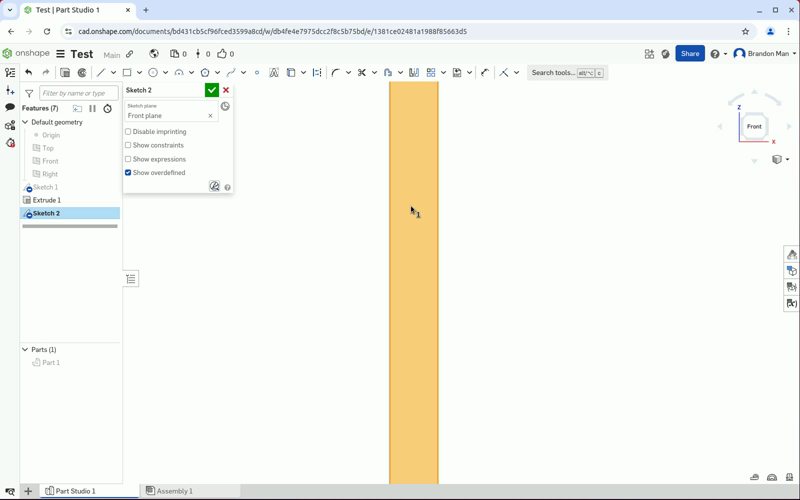
scroll(-6)
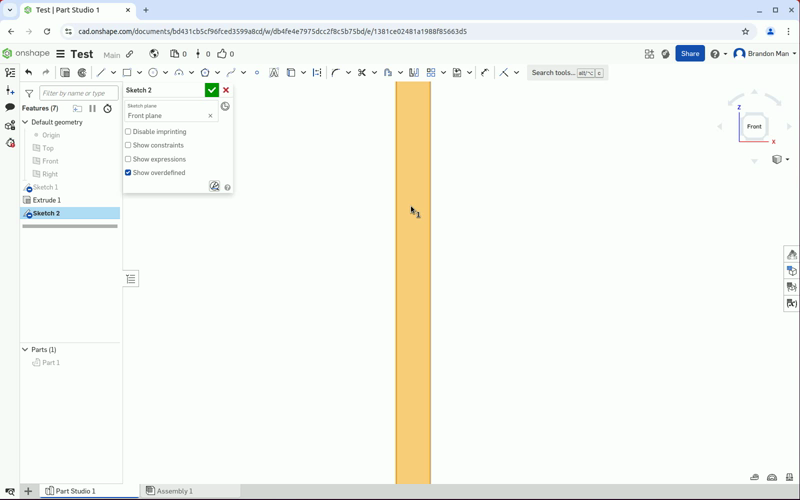
scroll(-6)
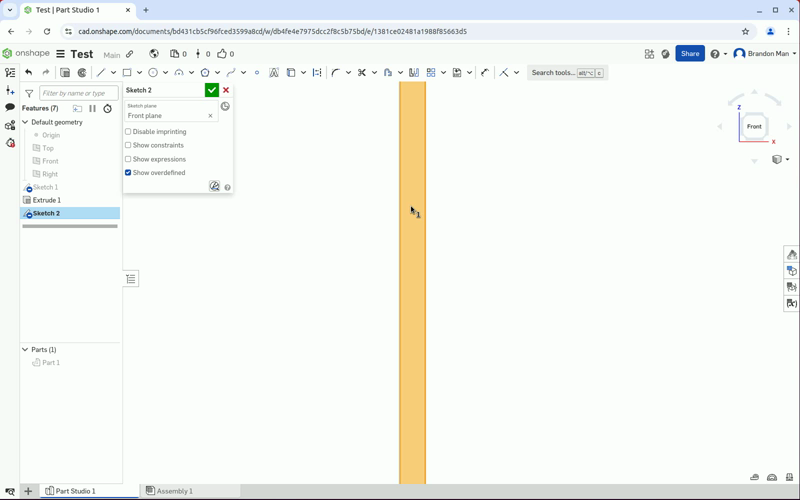
scroll(-6)
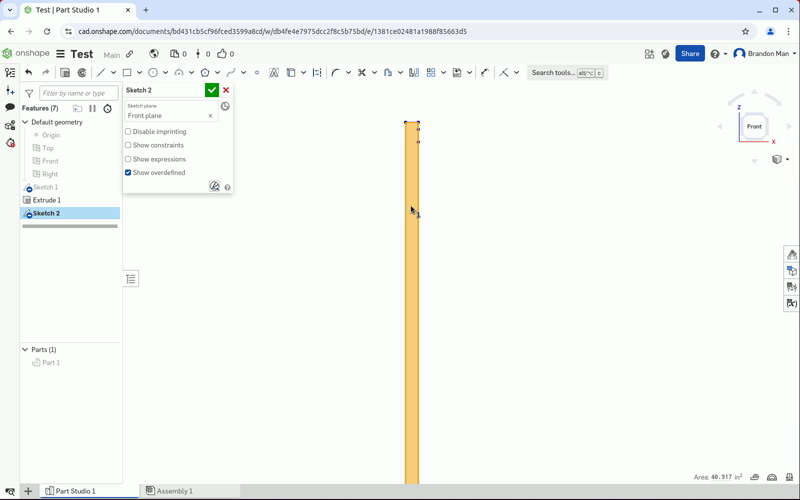
scroll(-6)
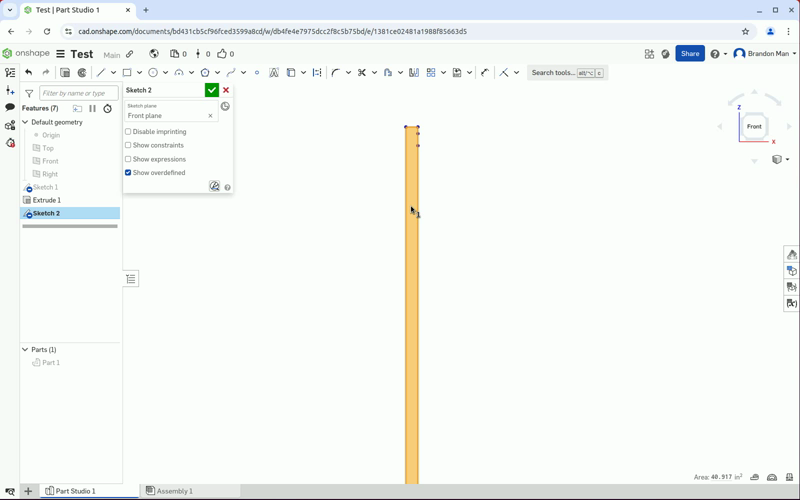
scroll(-6)
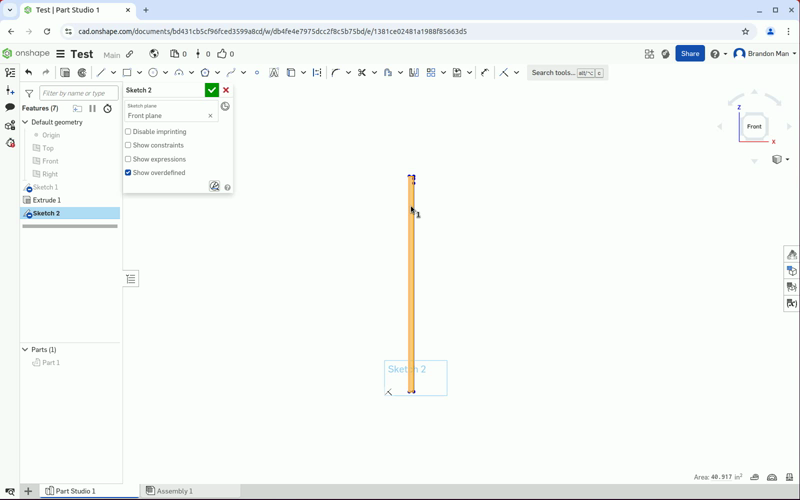
mouse_move(73, 352)
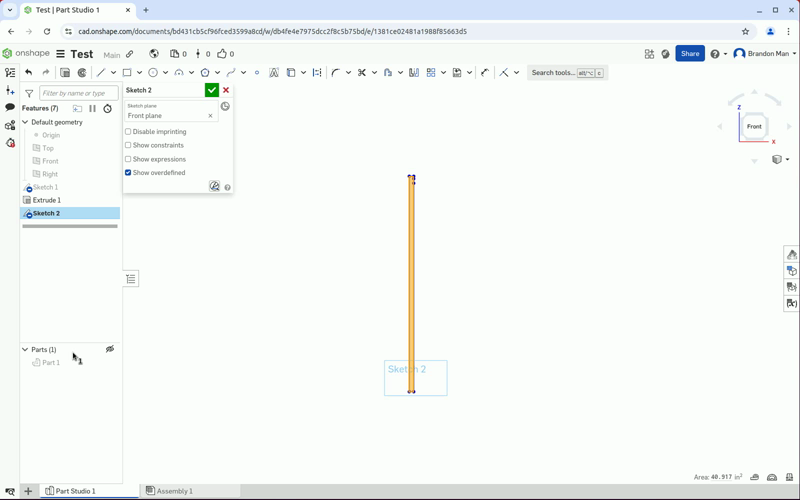
key(shift+y)
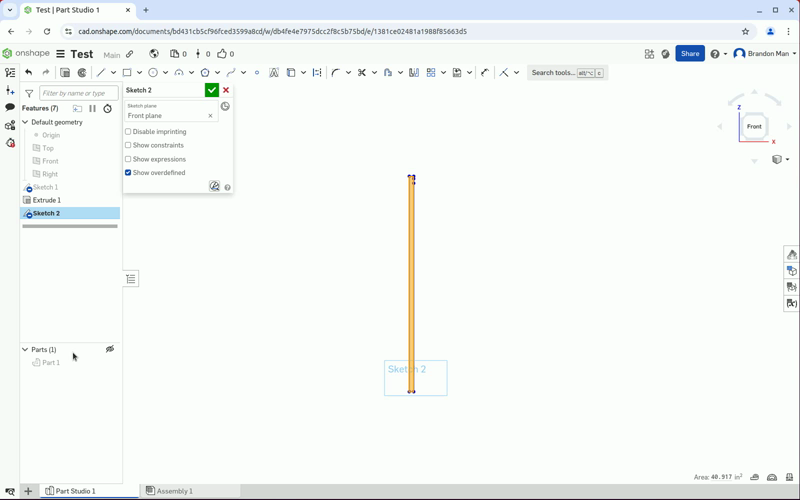
key(shift+e)
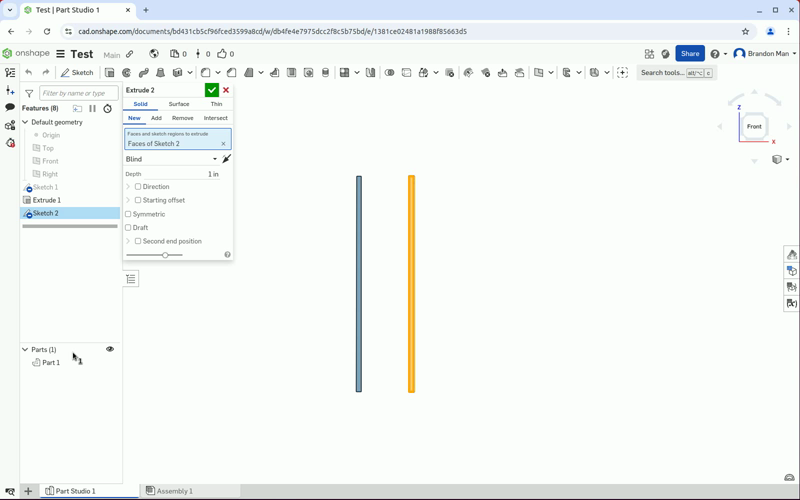
mouse_move(143, 106)
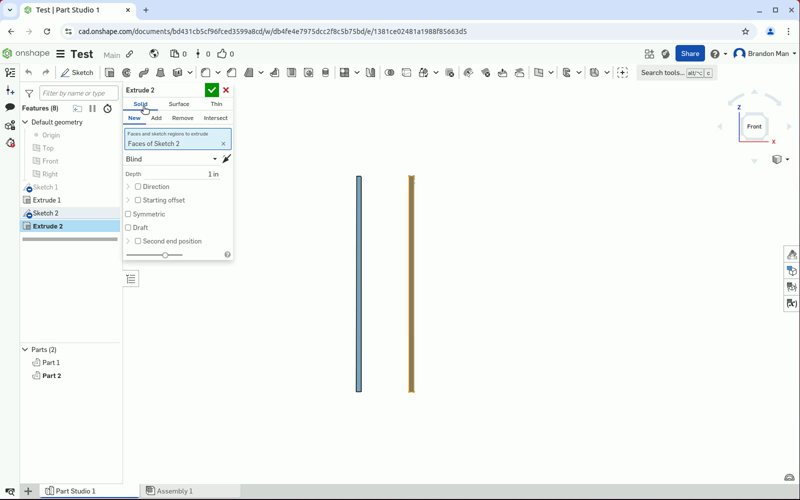
click(143, 106)
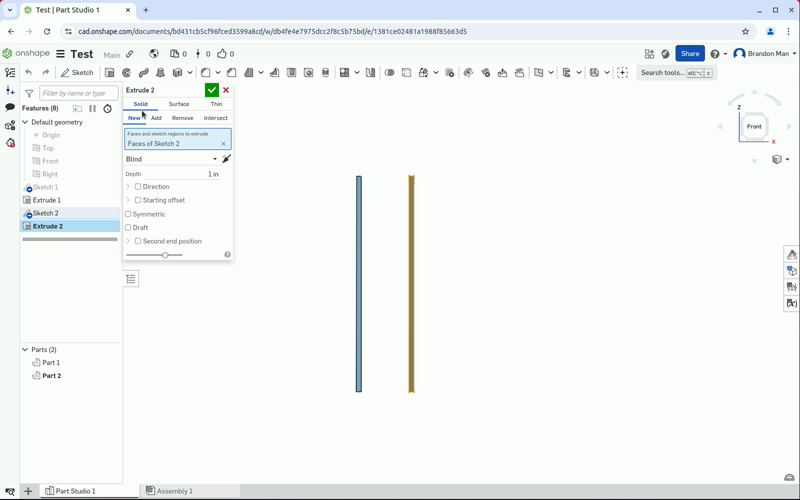
mouse_move(137, 120)
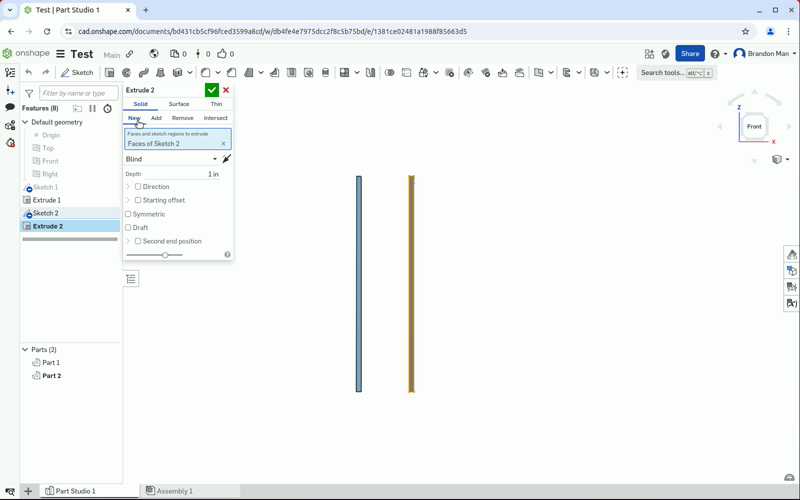
click(137, 120)
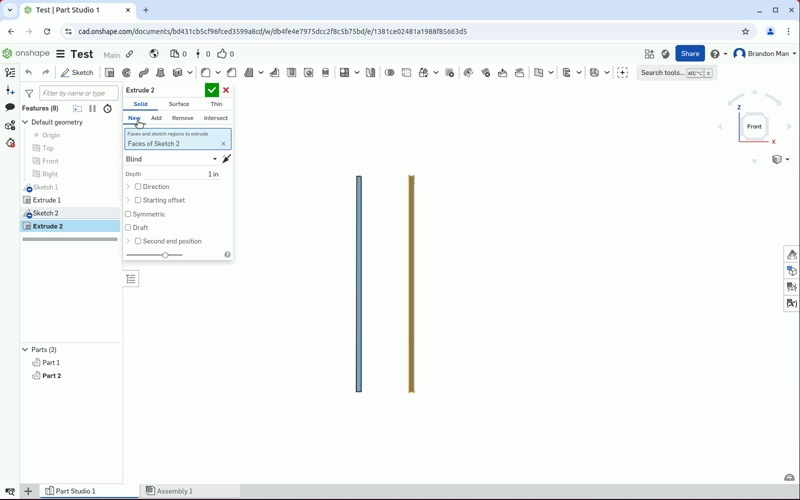
key(tab, 4)
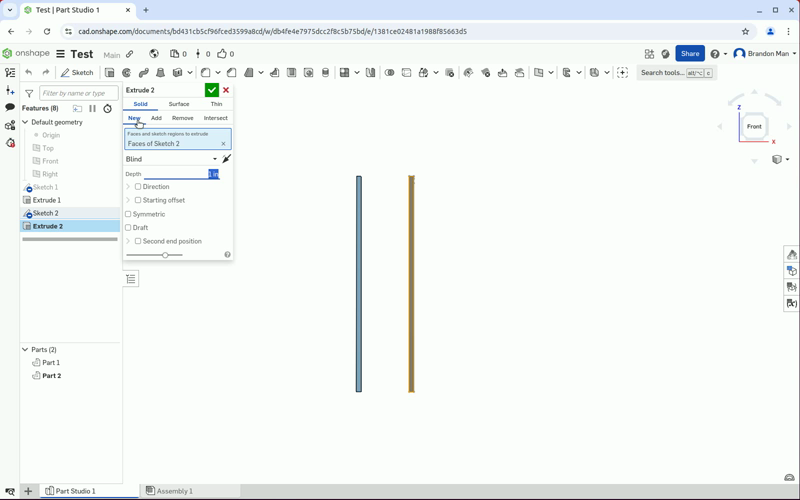
text(1.926)
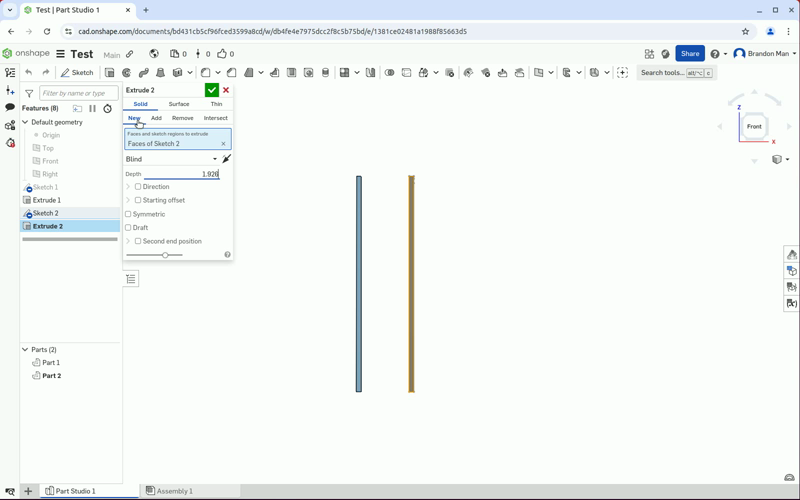
key(enter)
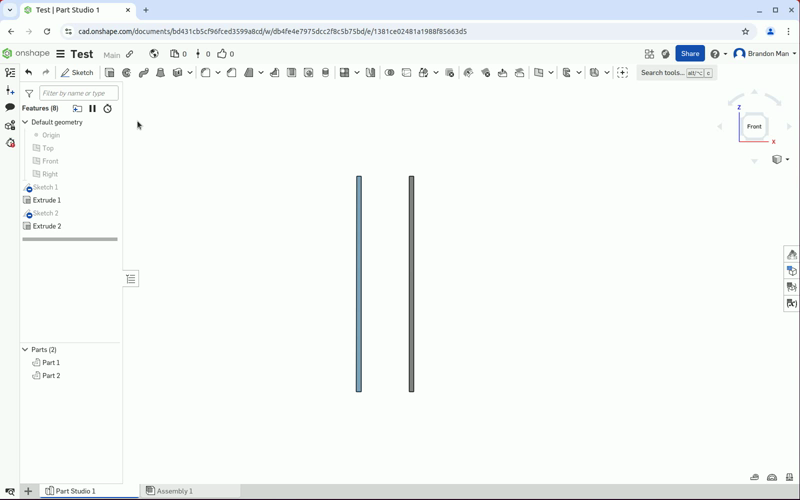
key(shift+h)
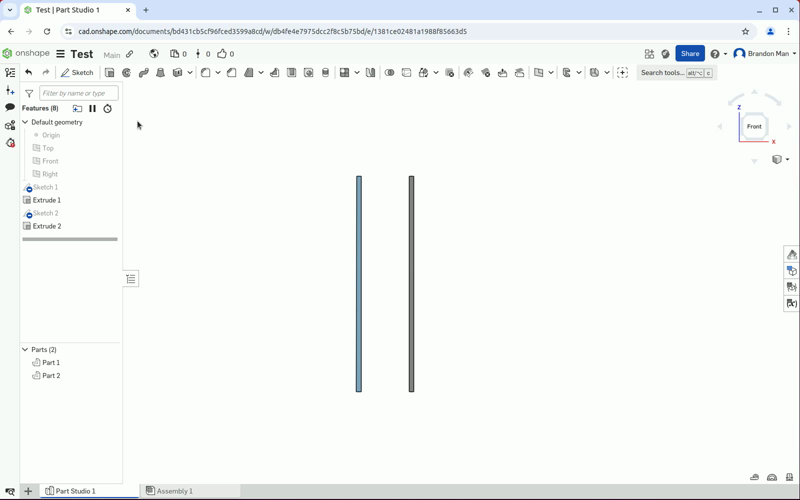
key(shift+h)
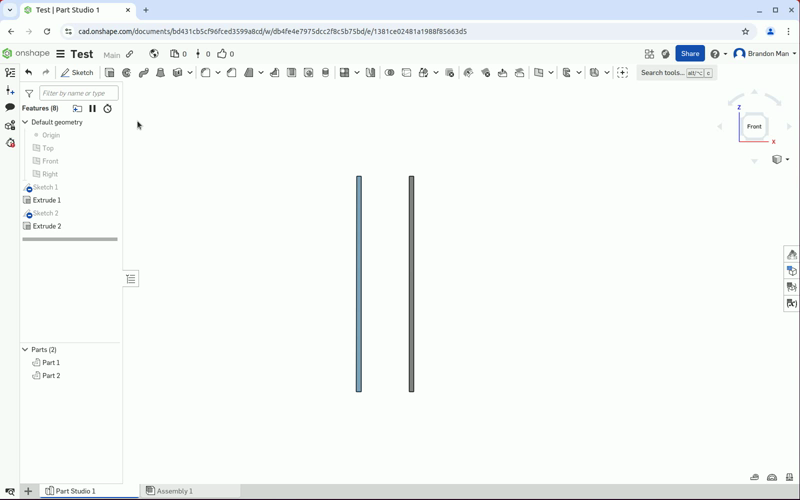
mouse_move(73, 189)
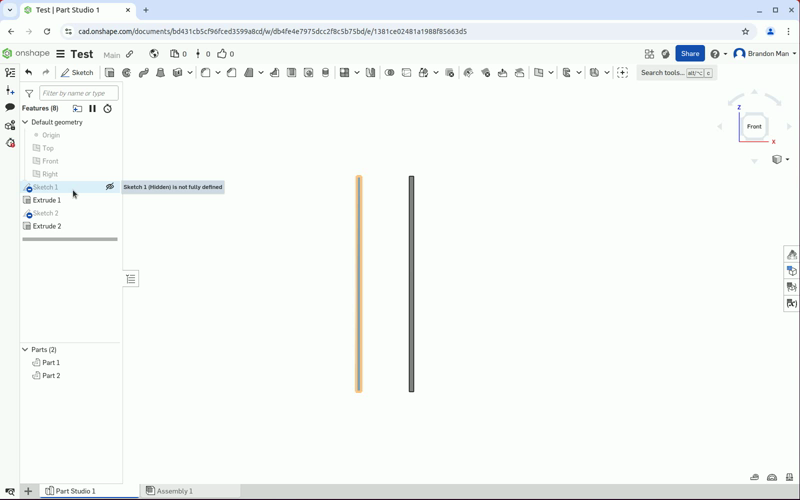
click(73, 189)
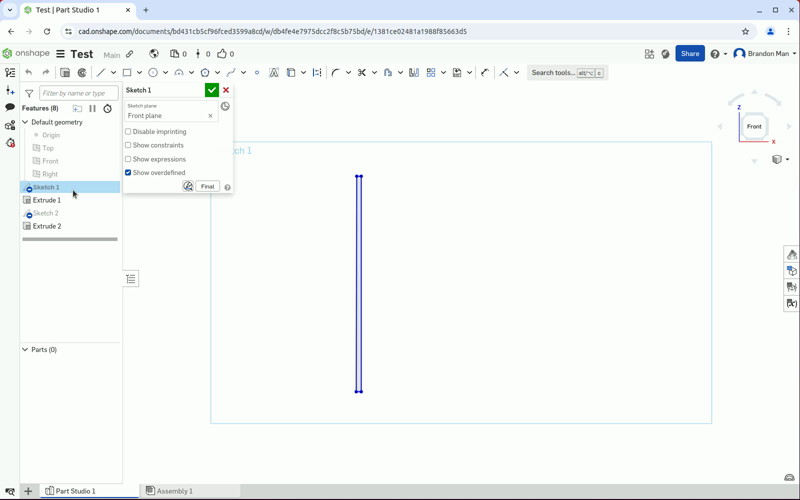
mouse_move(229, 92)
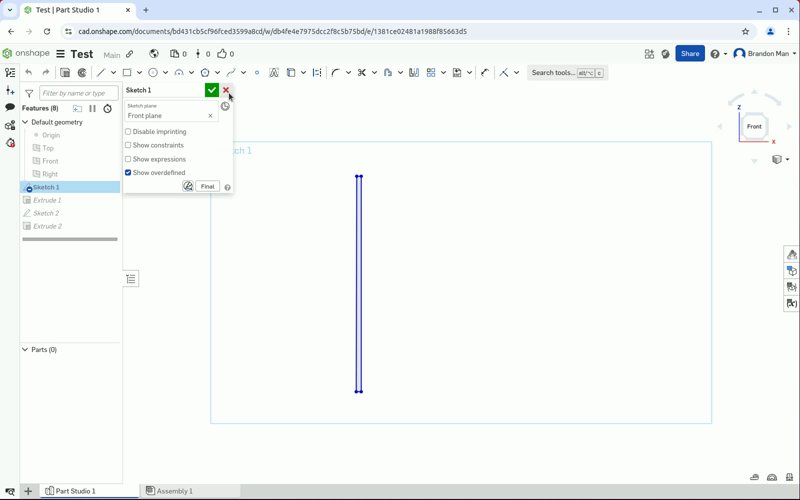
click(229, 92)
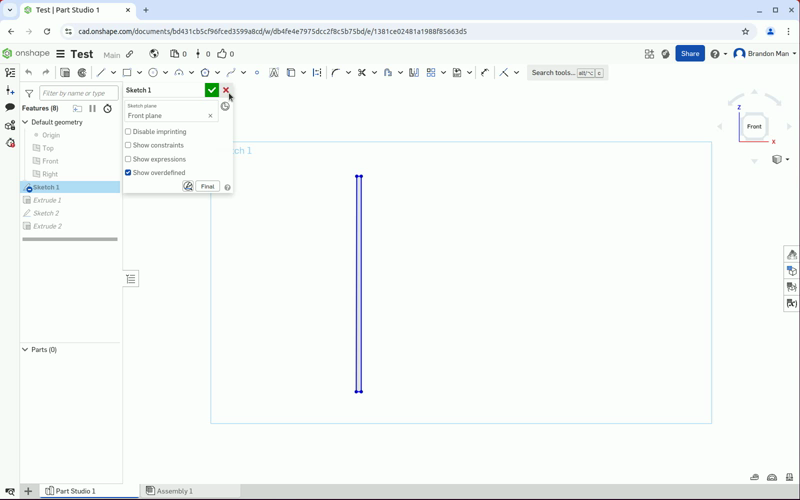
key(shift+s)
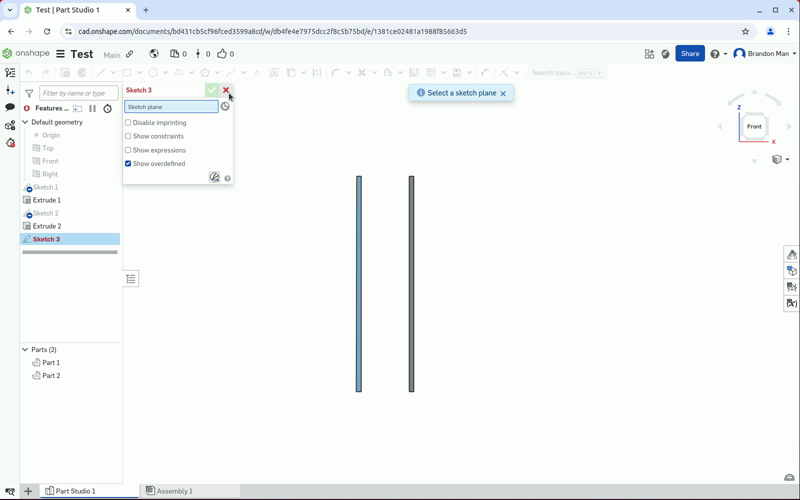
mouse_move(73, 163)
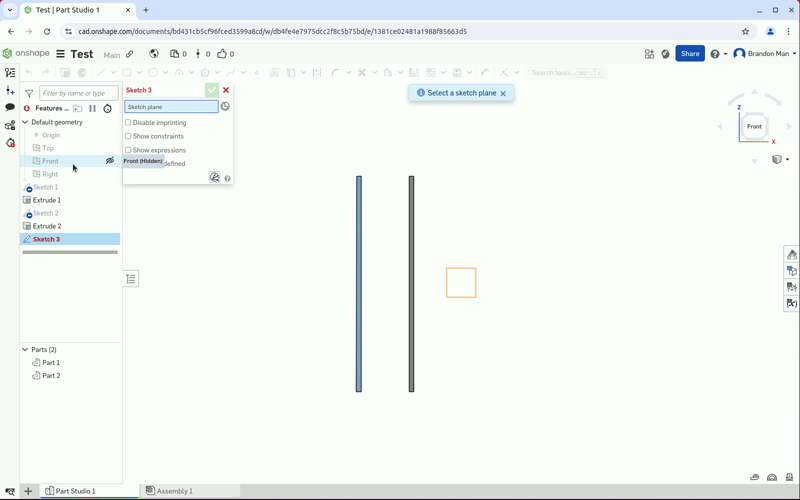
click(73, 163)
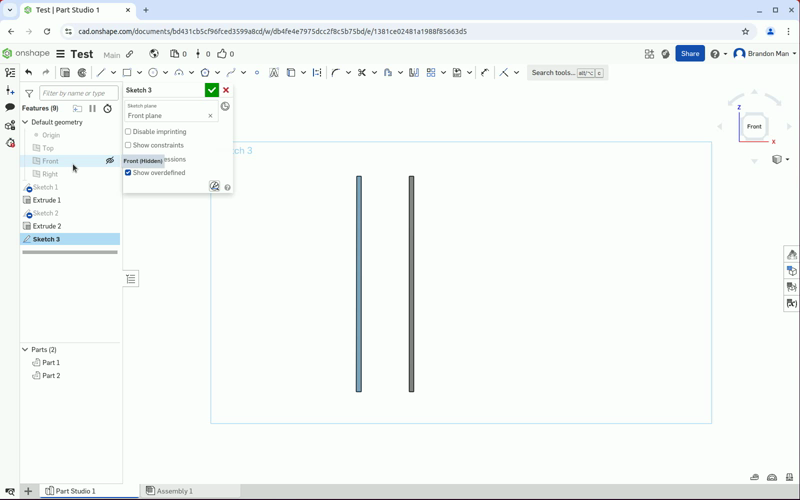
mouse_move(73, 352)
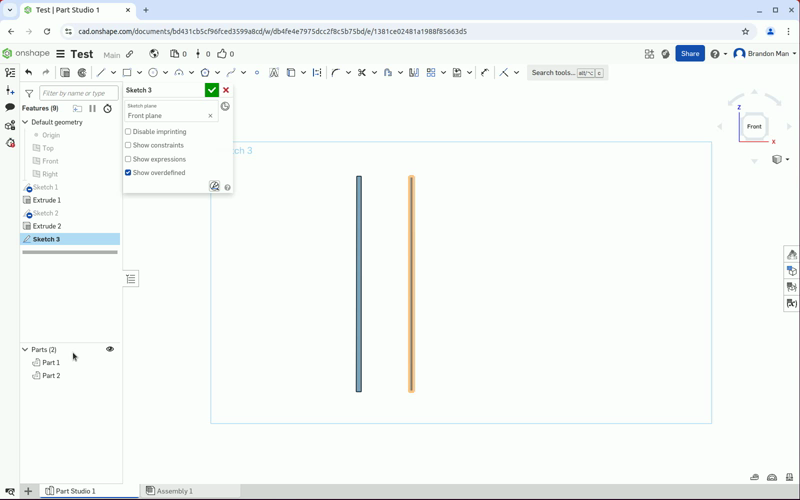
key(y)
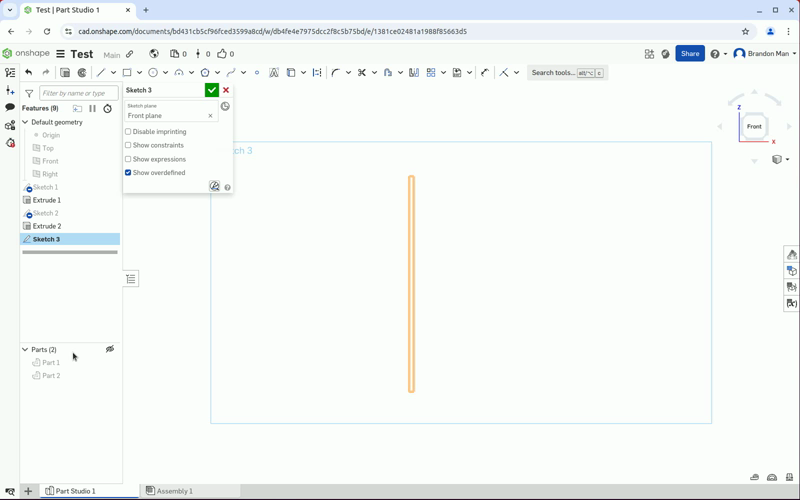
key(l)
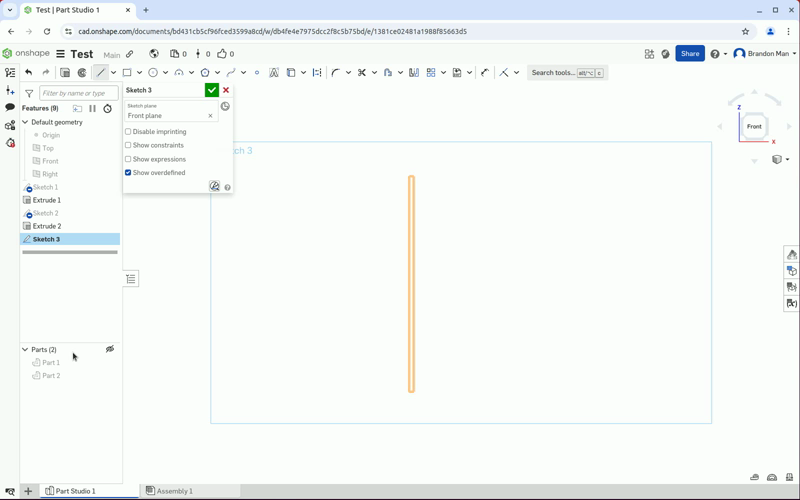
key_down(shift)
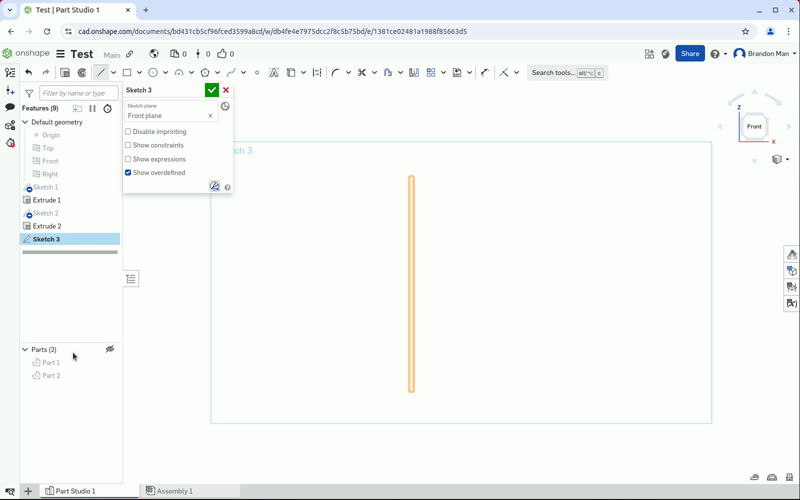
mouse_move(507, 391)
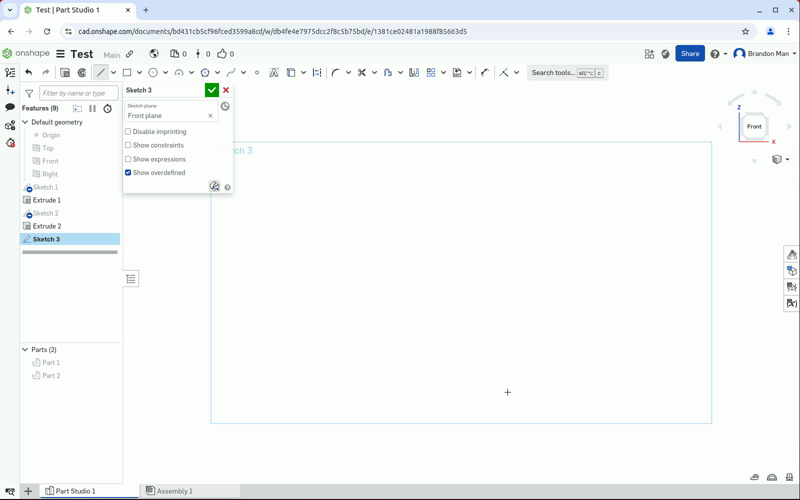
click(507, 391)
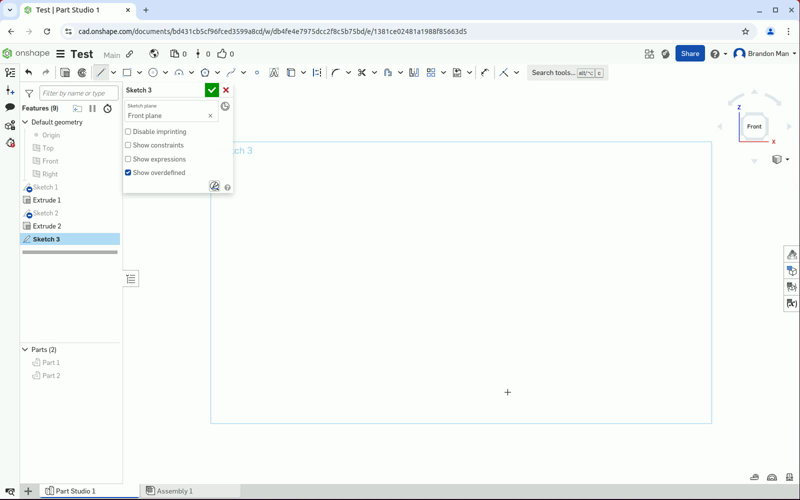
key_up(shift)
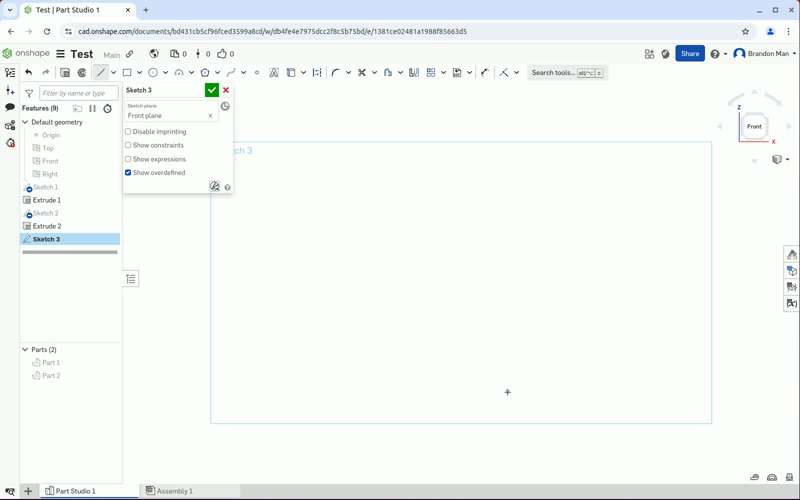
key_down(shift)
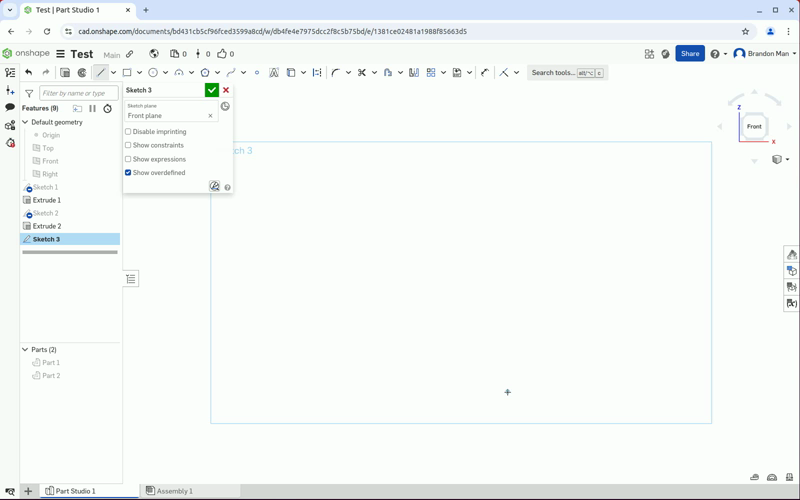
mouse_move(537, 391)
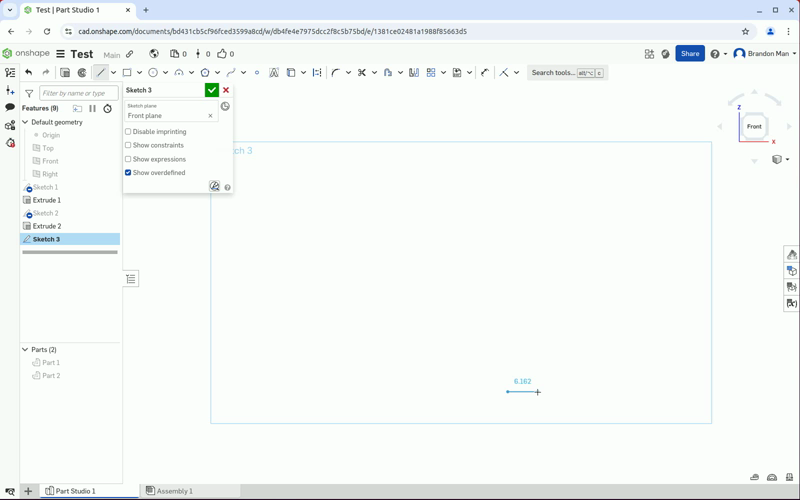
mouse_move(512, 391)
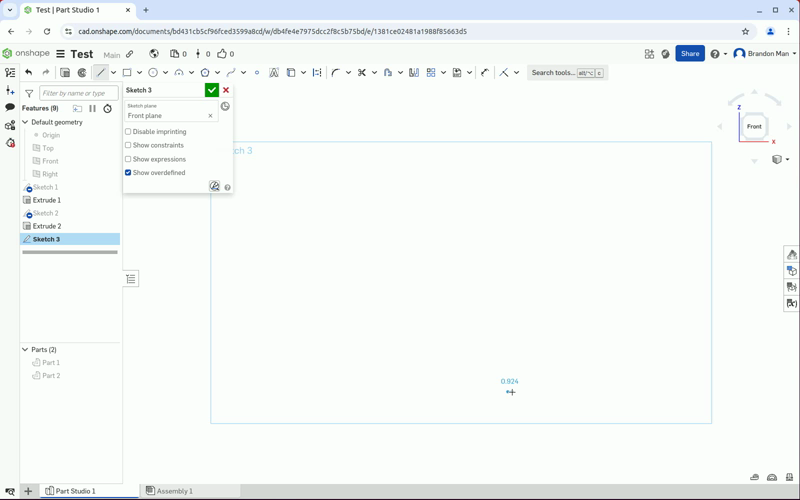
scroll(6)
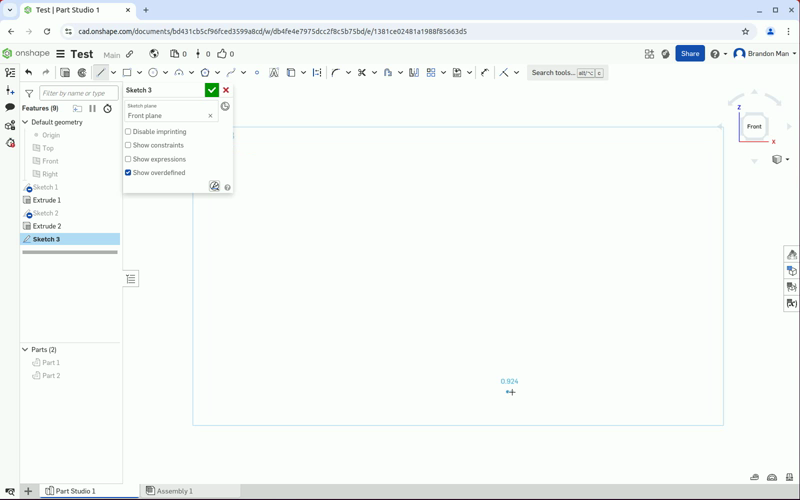
scroll(6)
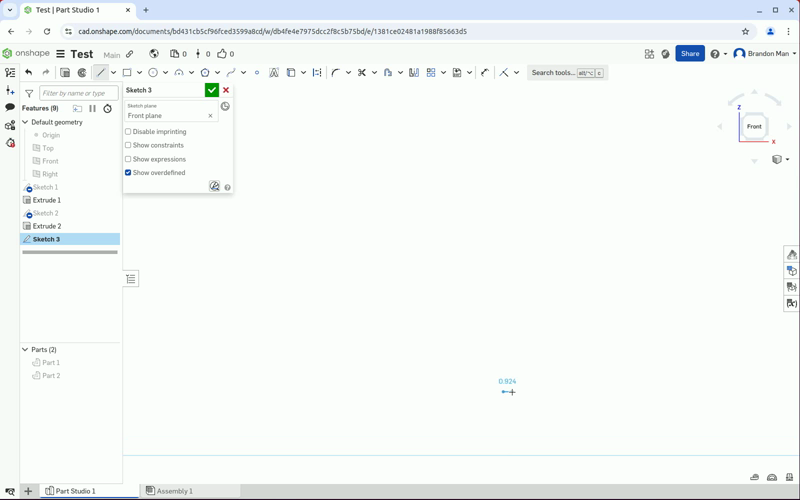
scroll(6)
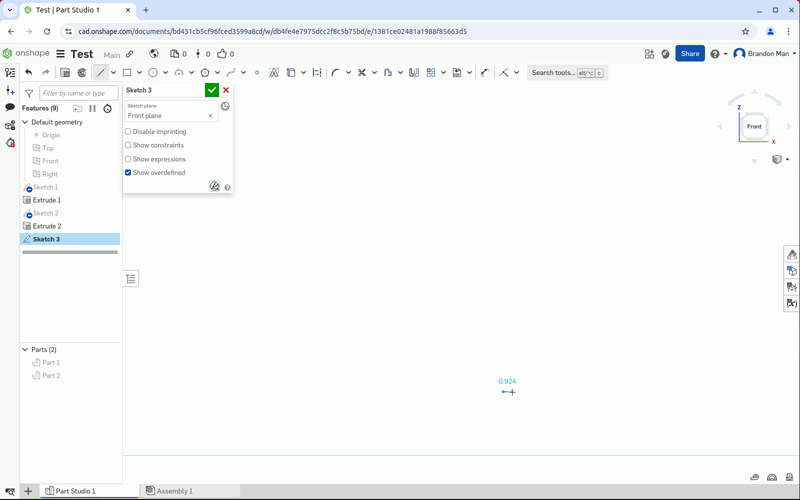
scroll(6)
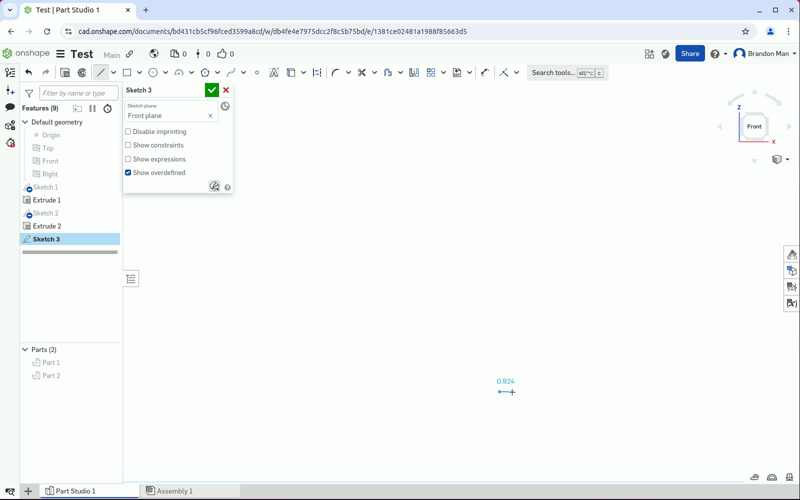
scroll(6)
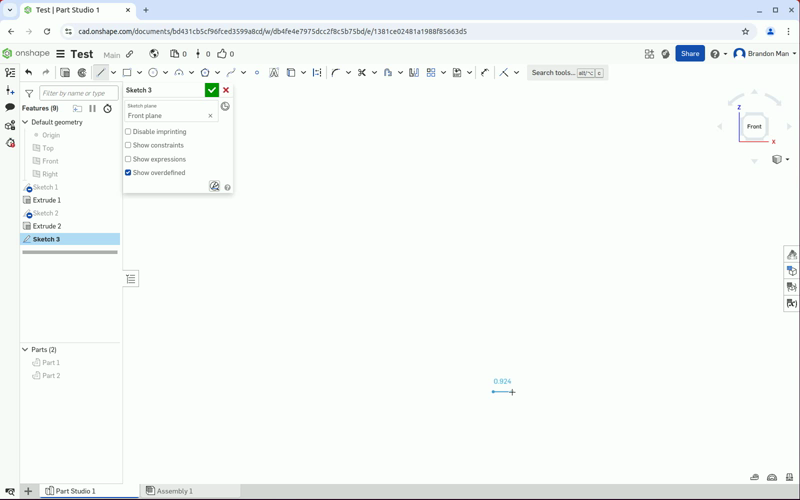
scroll(6)
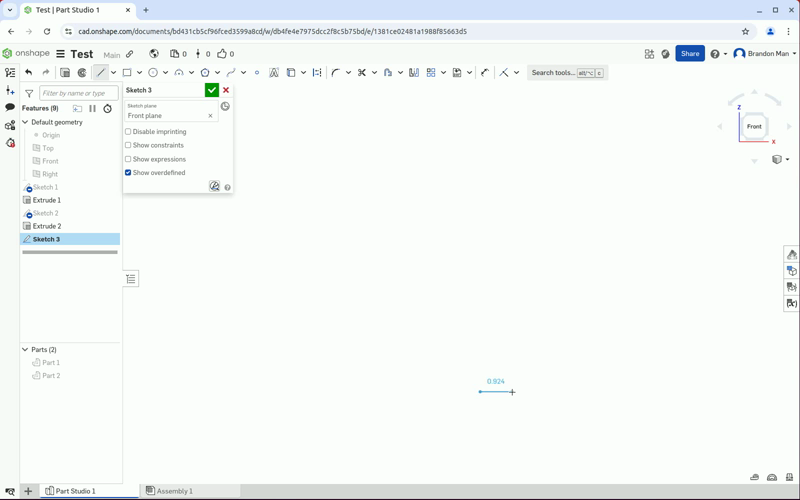
scroll(6)
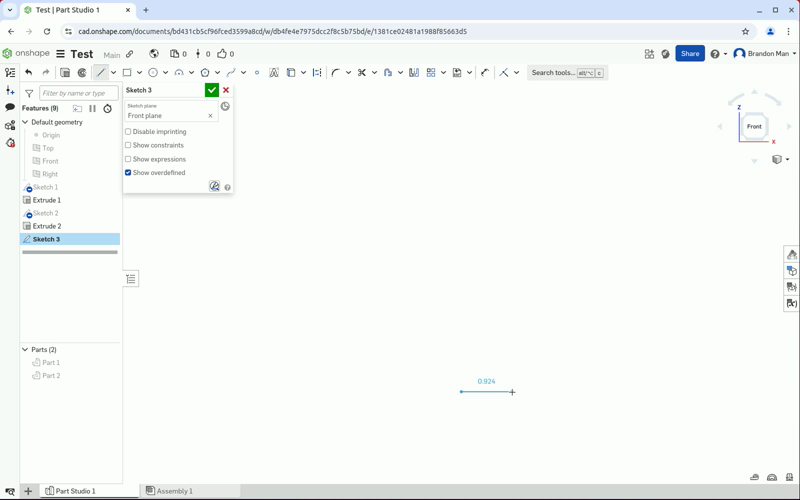
click(512, 391)
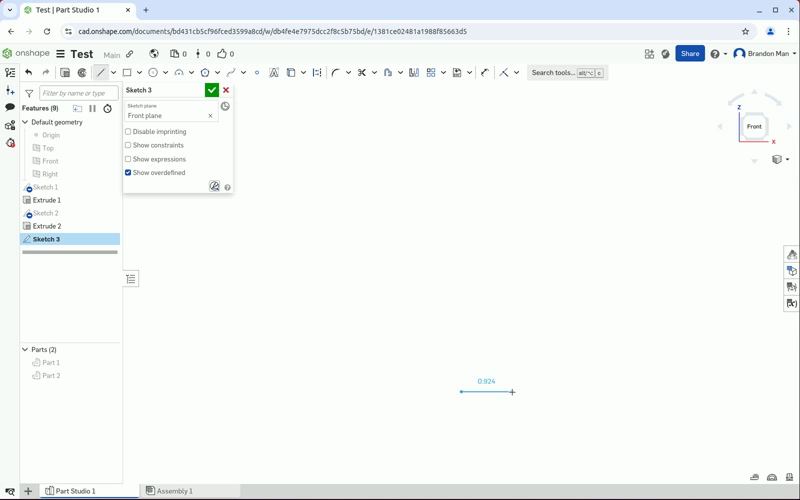
scroll(-6)
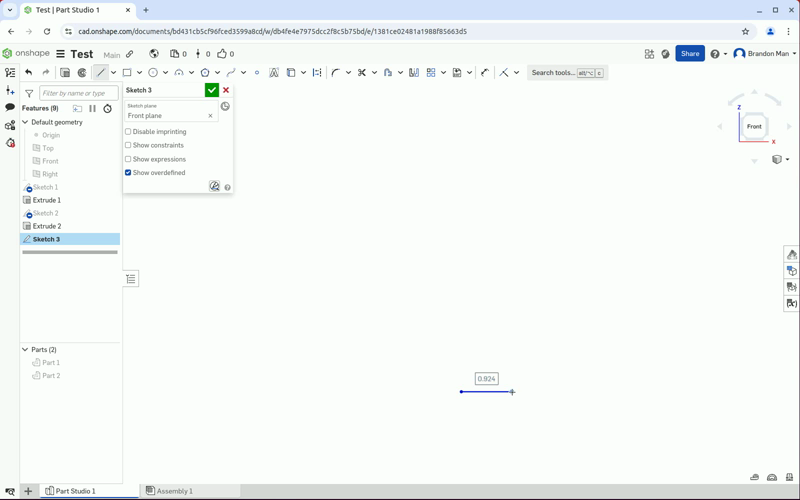
scroll(-6)
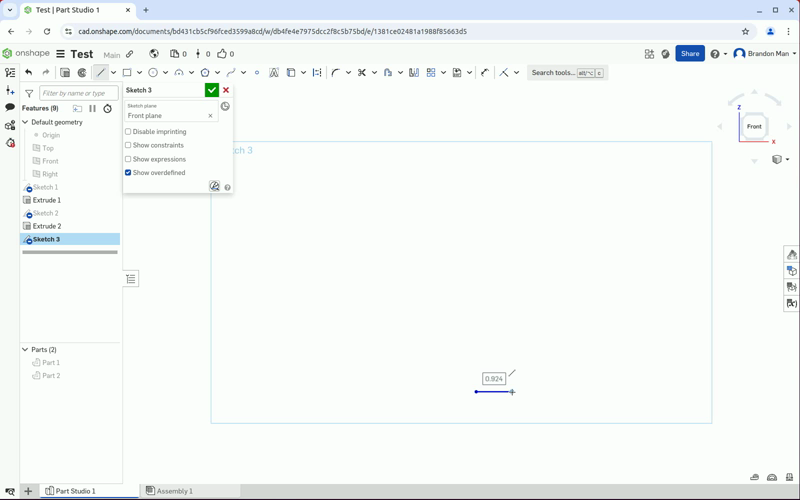
scroll(-6)
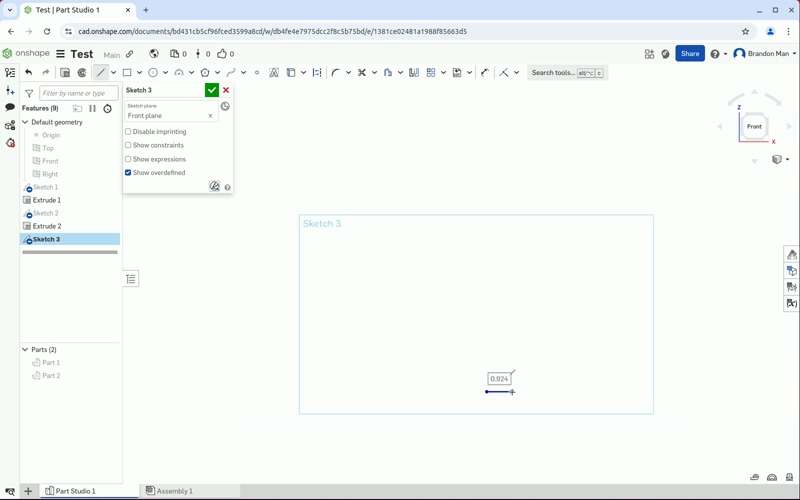
scroll(-6)
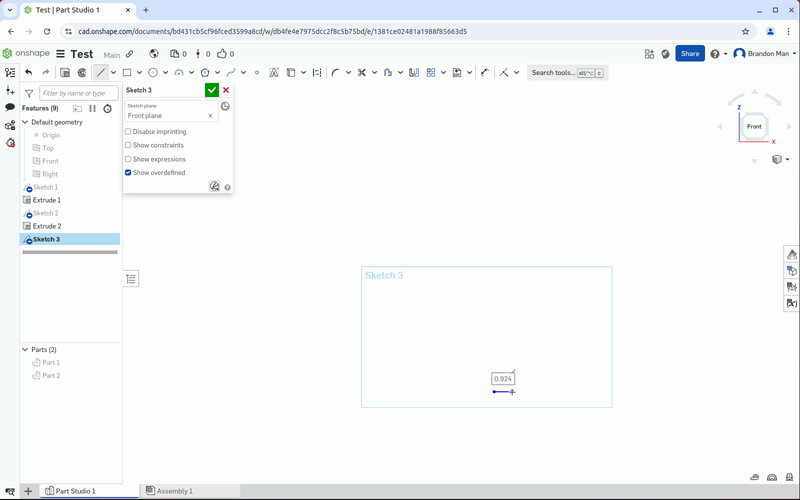
scroll(-6)
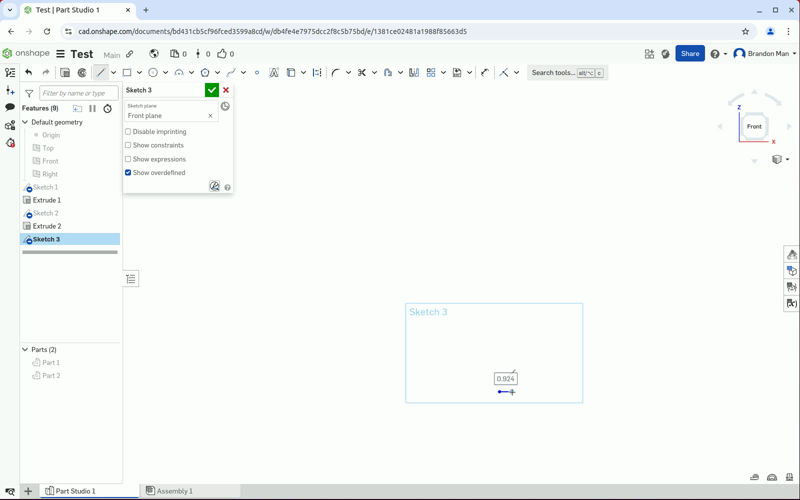
scroll(-6)
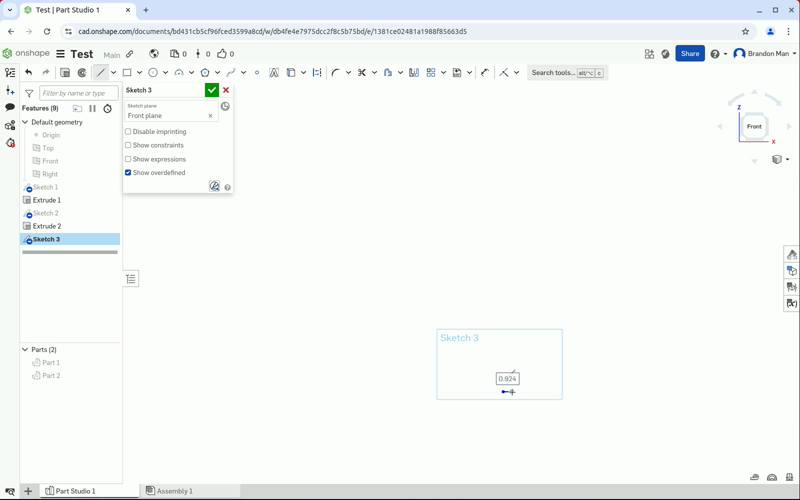
scroll(-6)
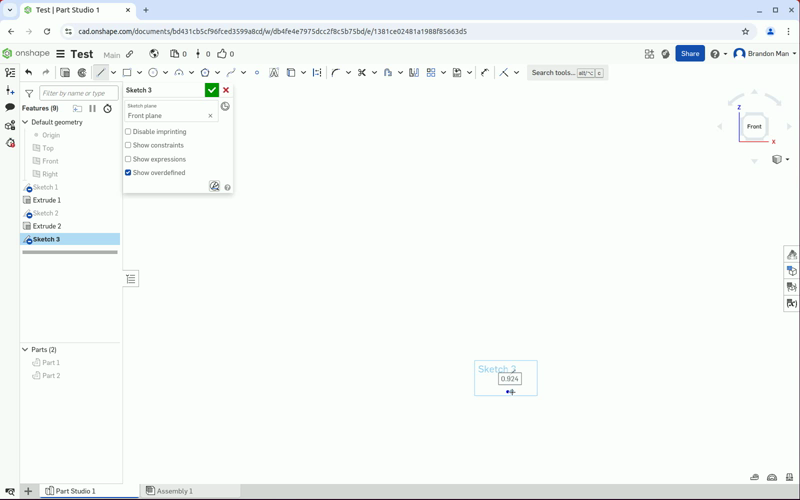
key_up(shift)
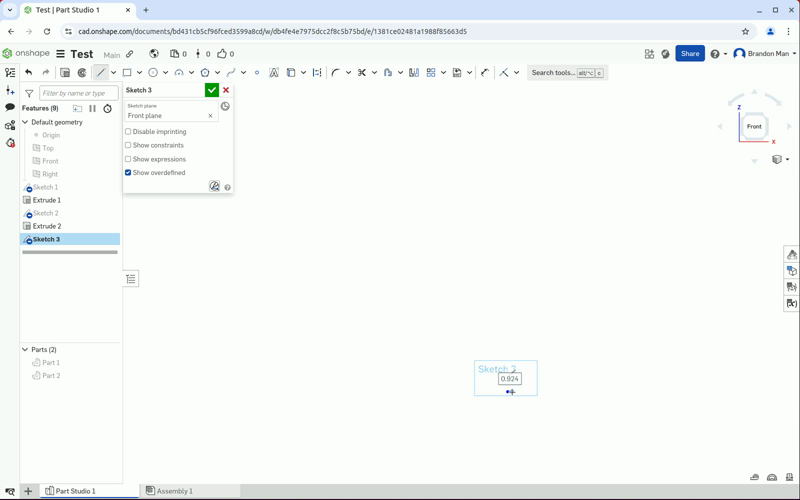
key_down(shift)
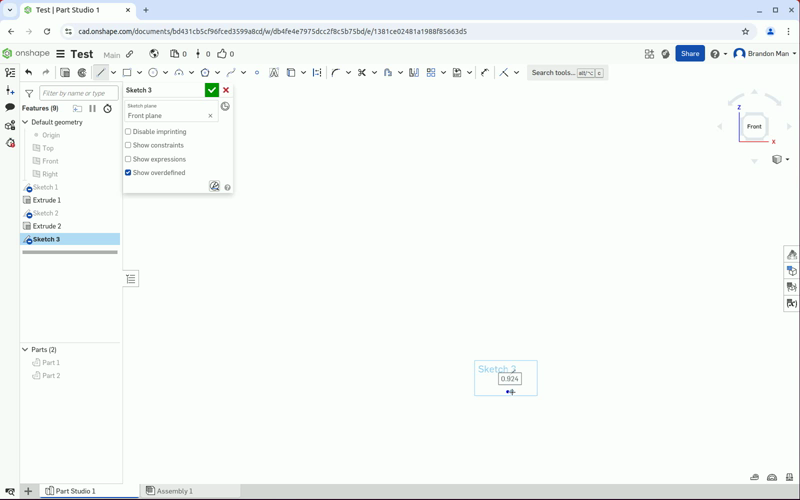
mouse_move(512, 176)
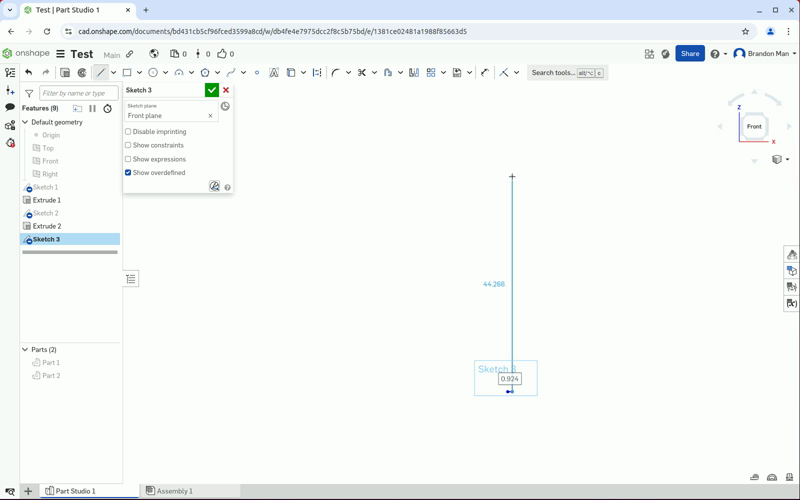
click(512, 176)
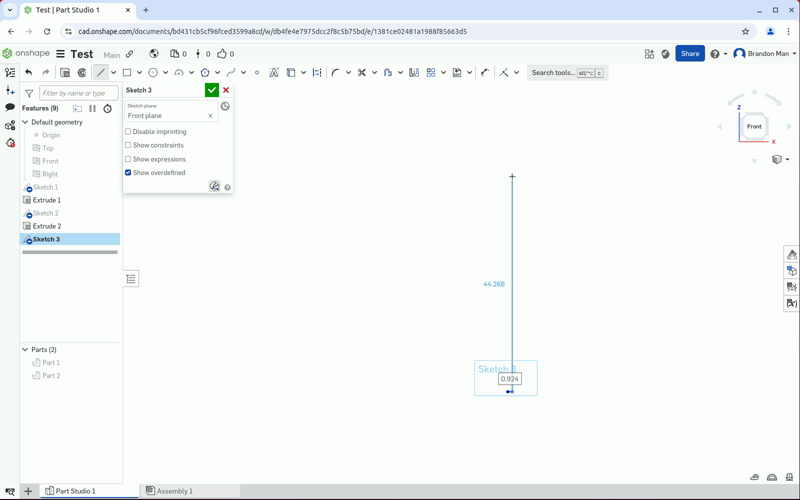
key_up(shift)
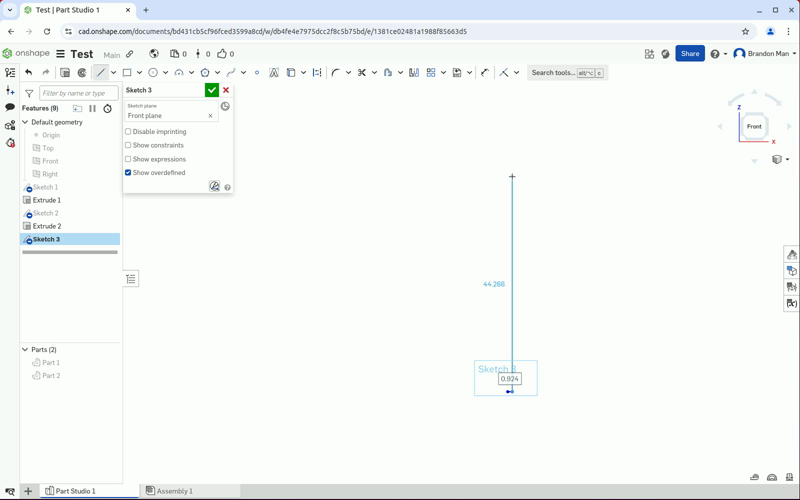
key_down(shift)
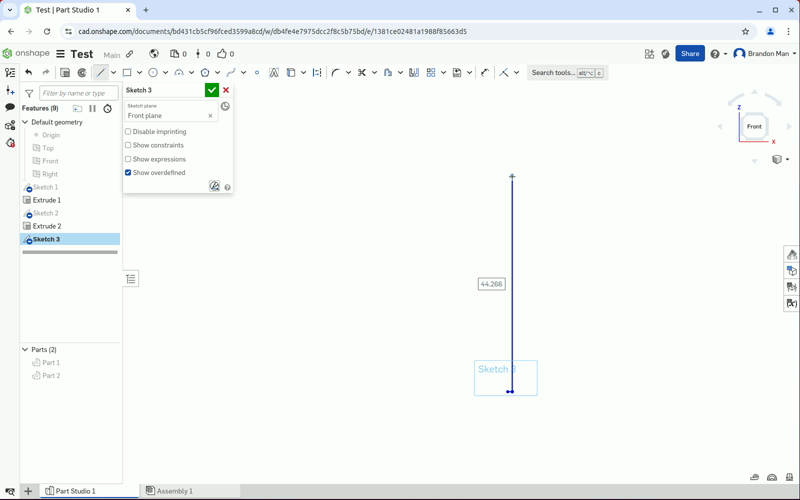
mouse_move(542, 176)
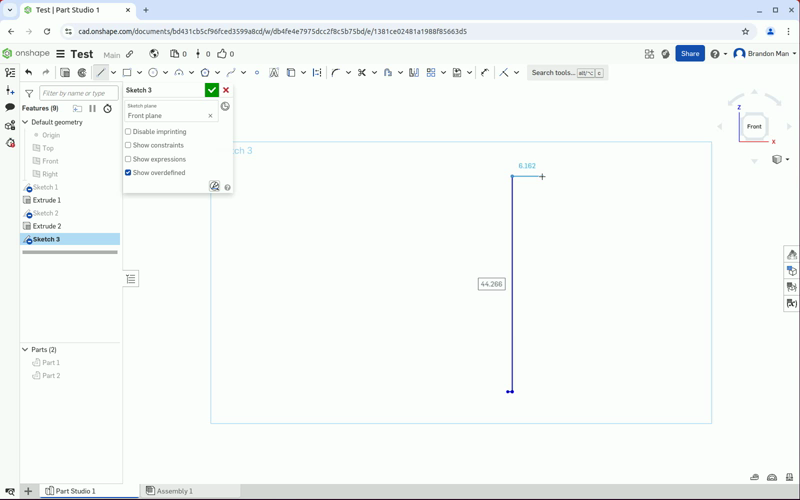
mouse_move(507, 176)
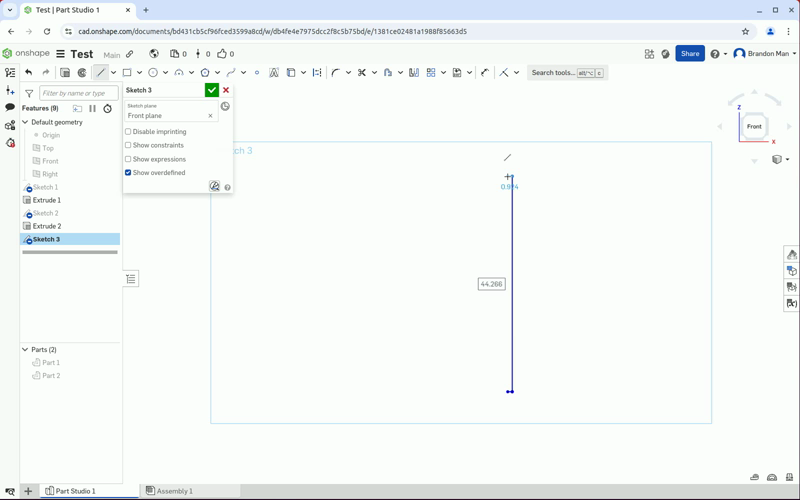
scroll(6)
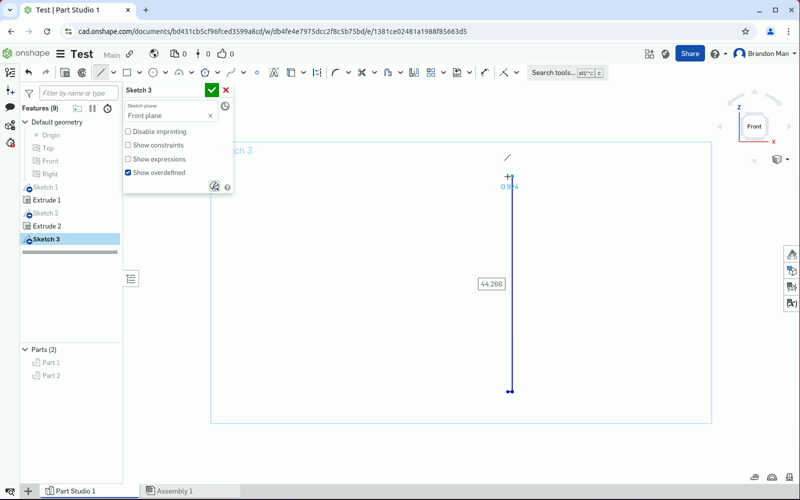
scroll(6)
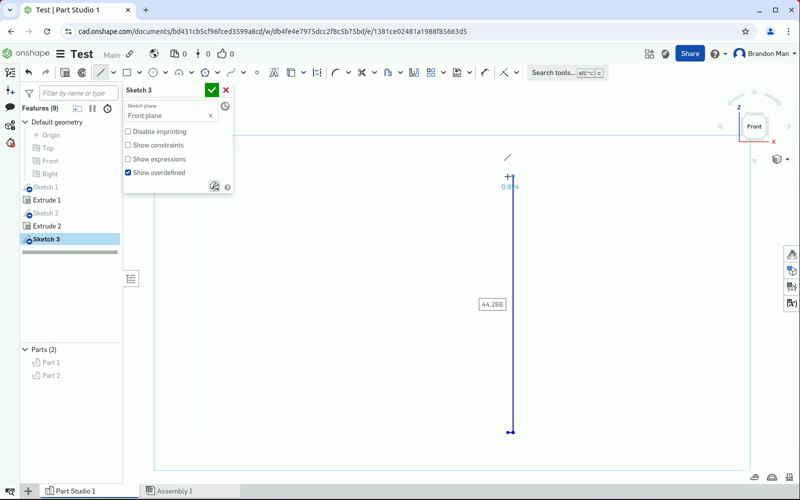
scroll(6)
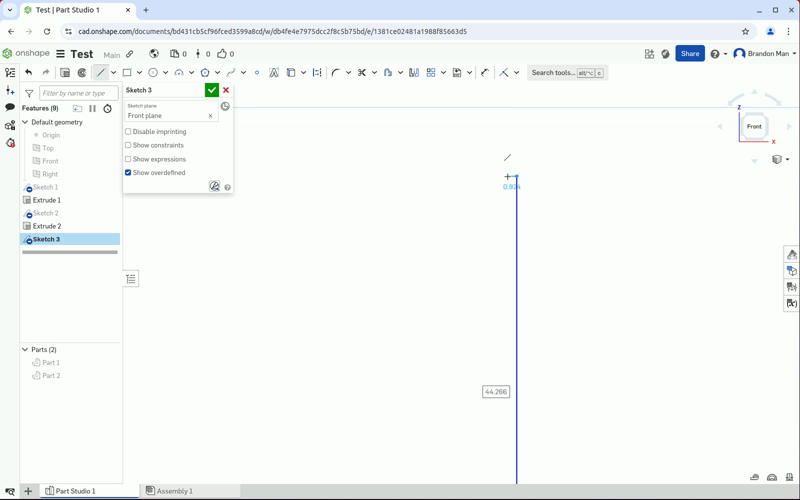
scroll(6)
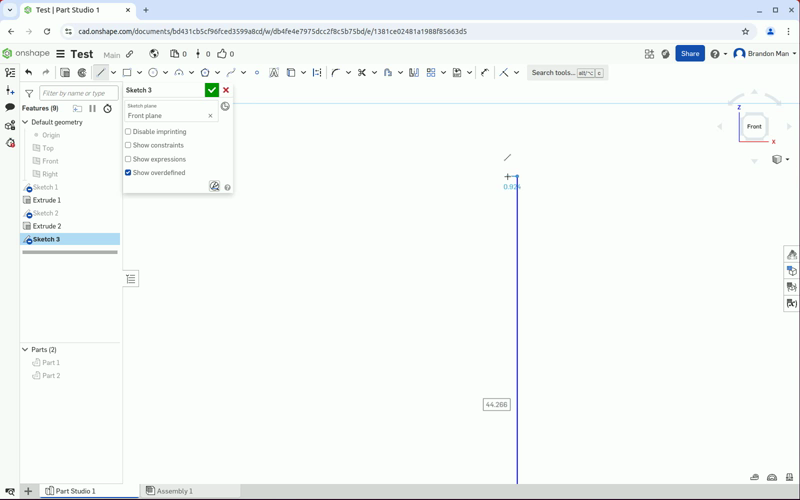
scroll(6)
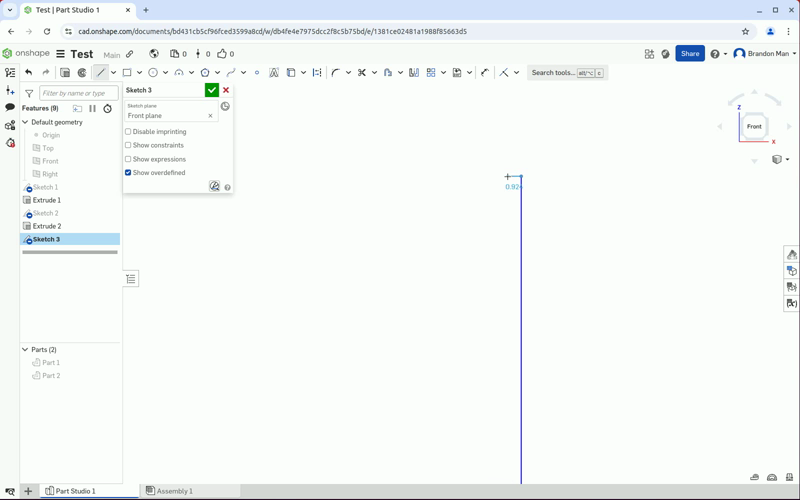
scroll(6)
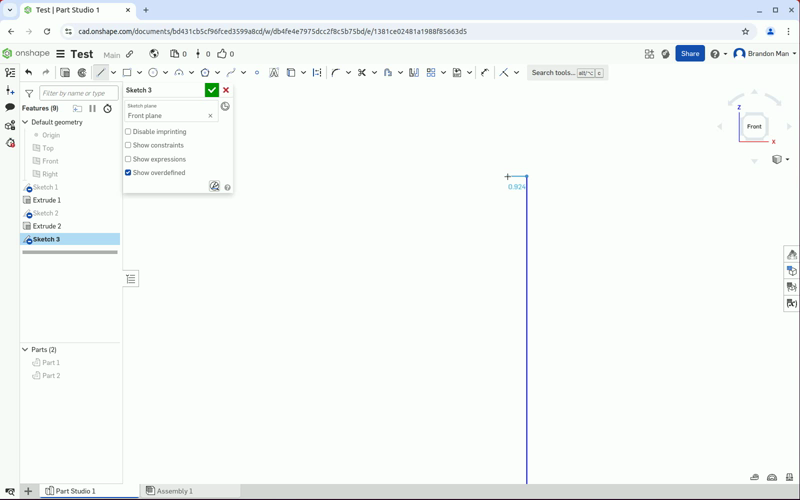
scroll(6)
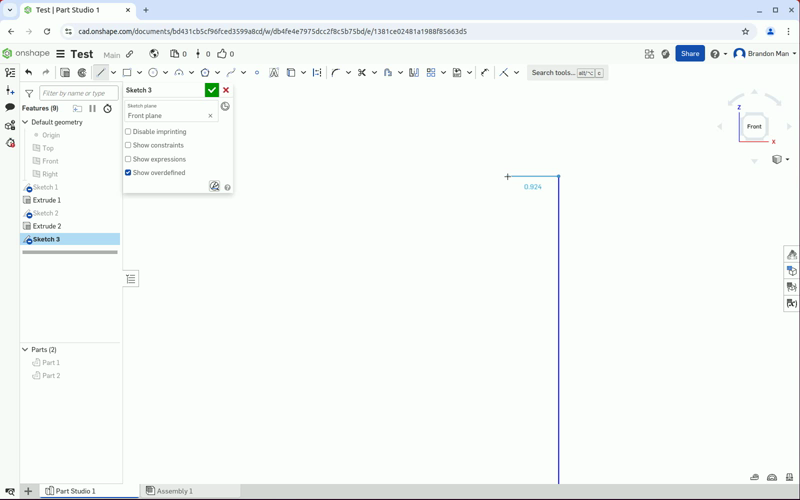
click(507, 176)
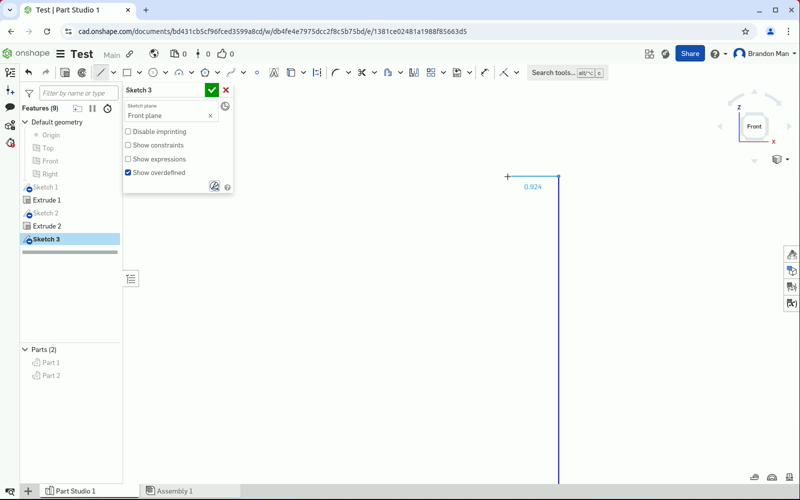
scroll(-6)
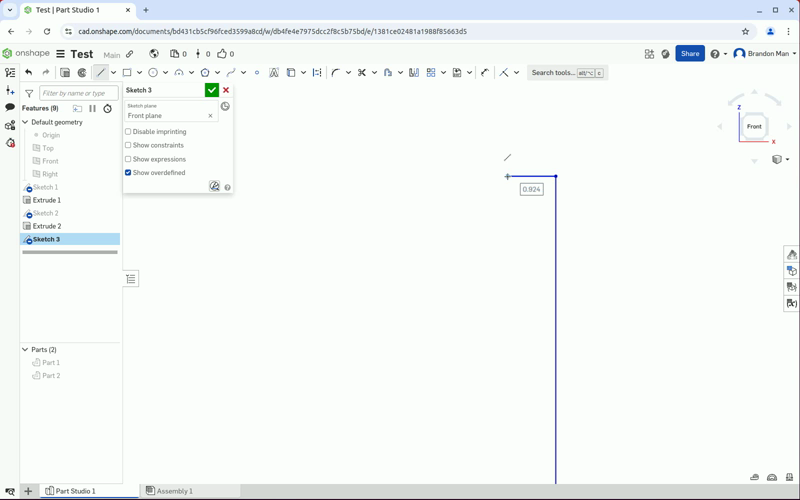
scroll(-6)
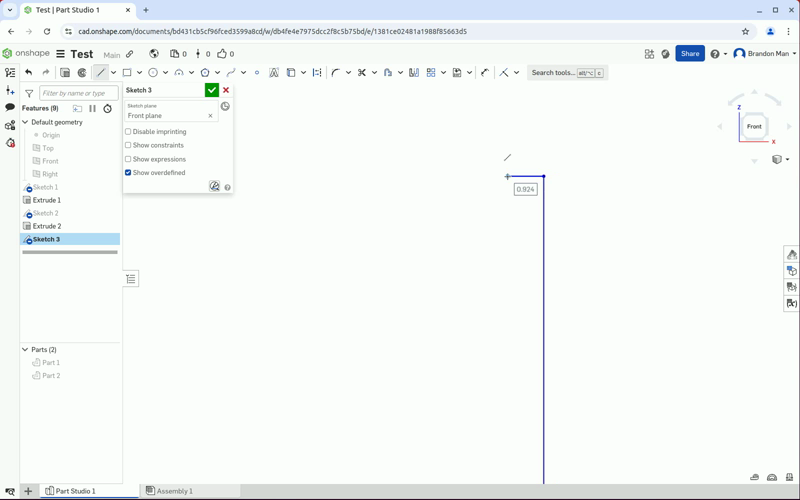
scroll(-6)
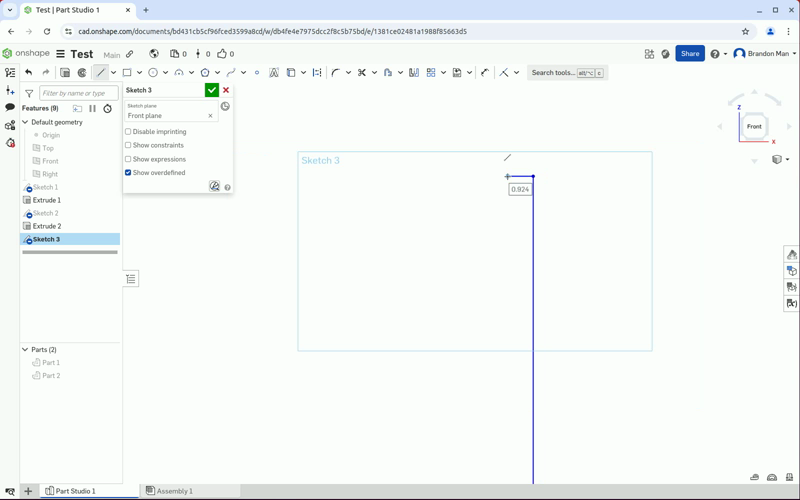
scroll(-6)
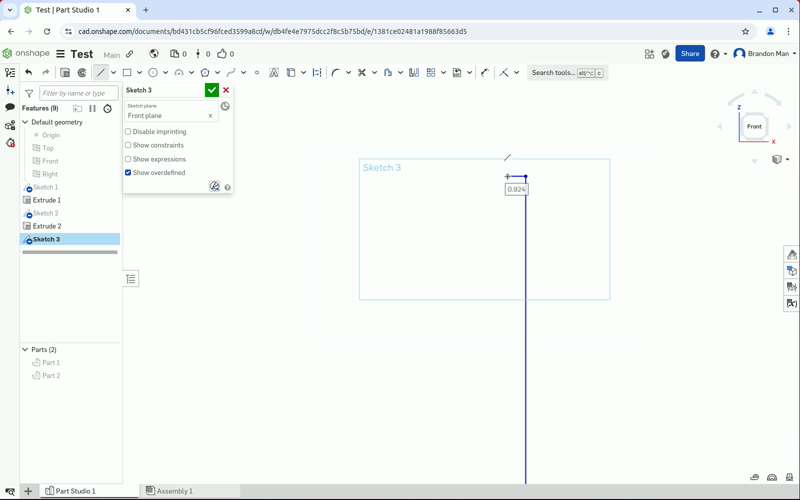
scroll(-6)
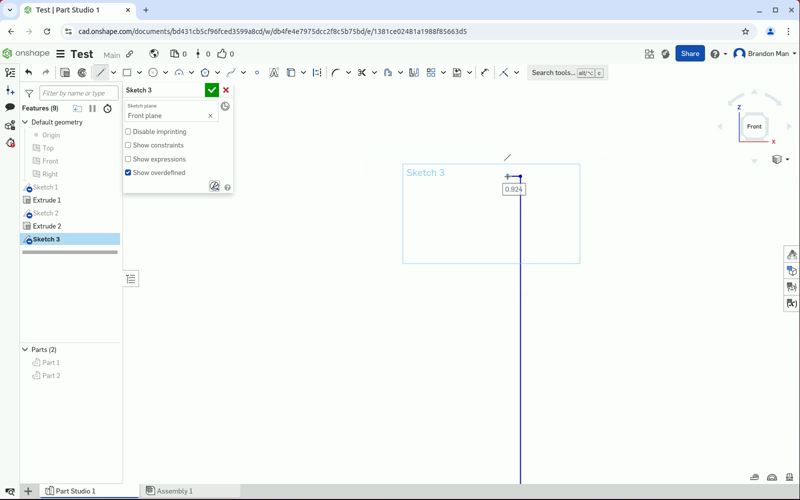
scroll(-6)
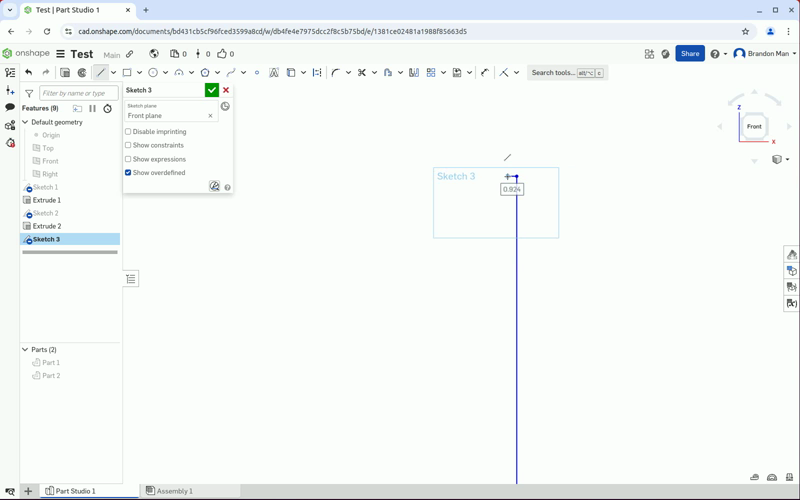
scroll(-6)
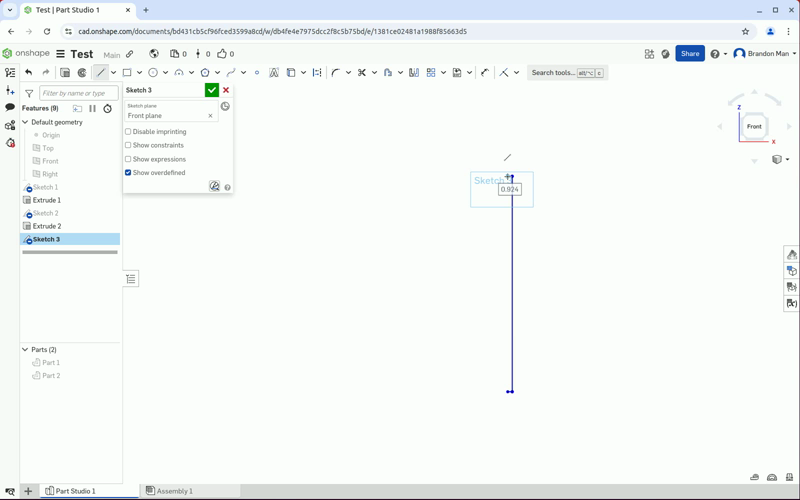
key_up(shift)
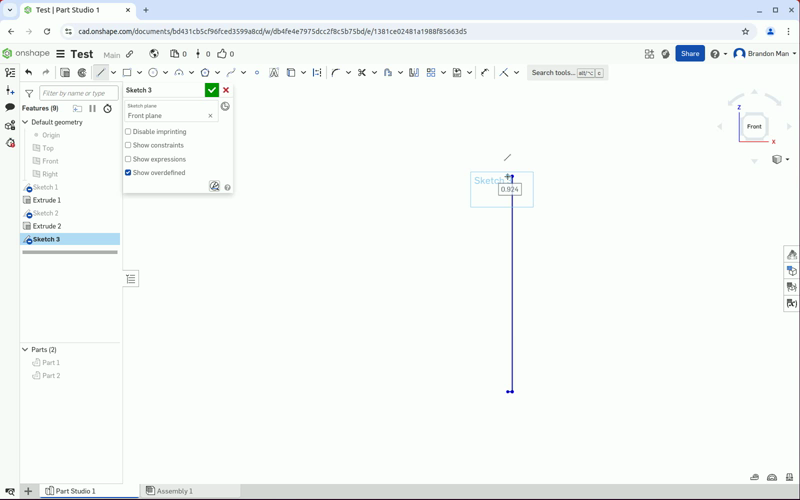
key_down(shift)
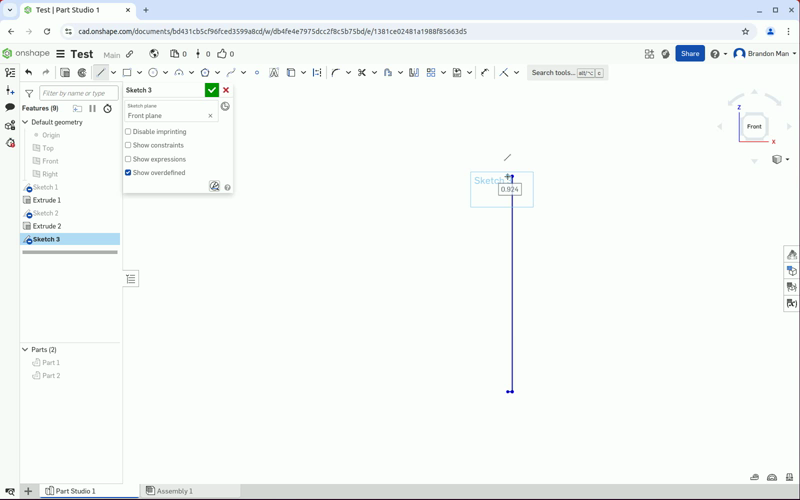
mouse_move(537, 176)
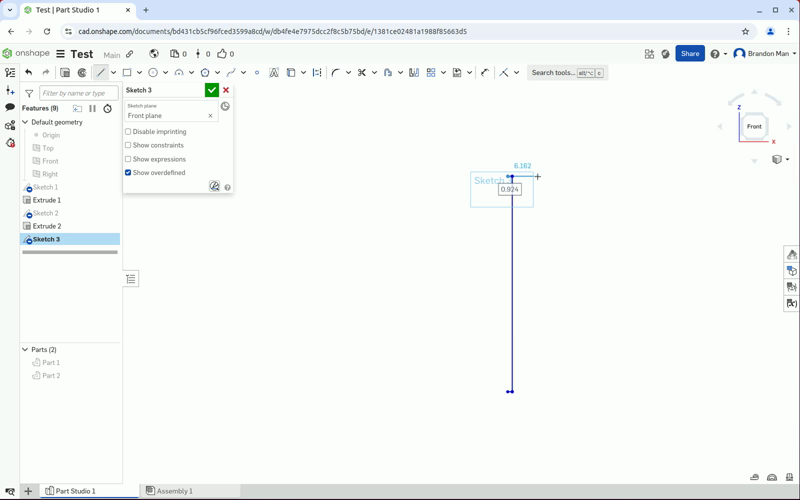
mouse_move(507, 178)
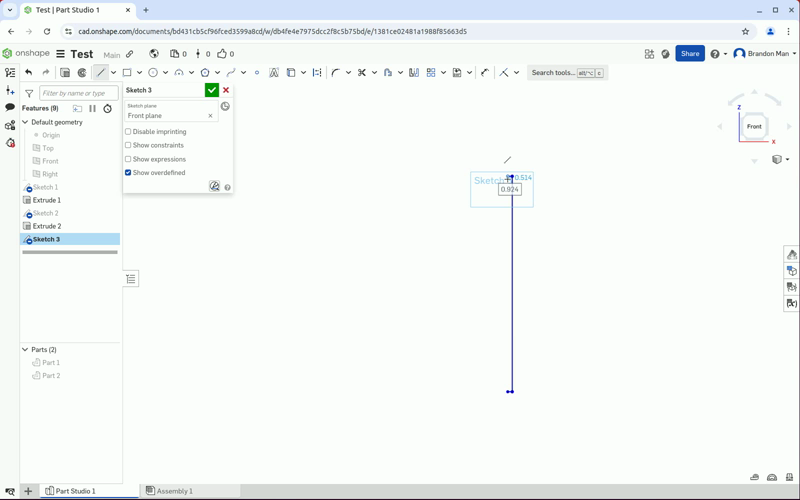
scroll(6)
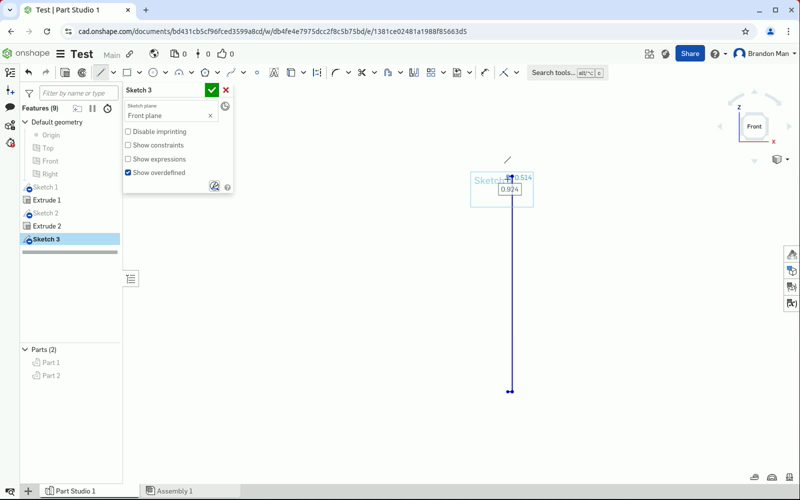
scroll(6)
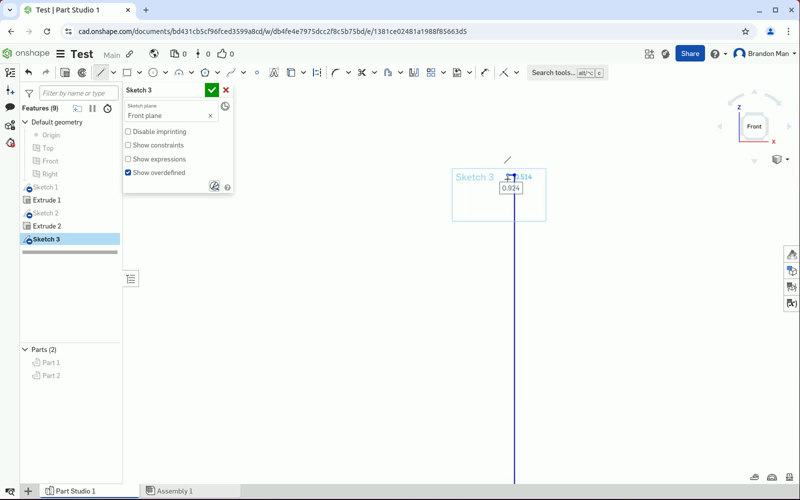
scroll(6)
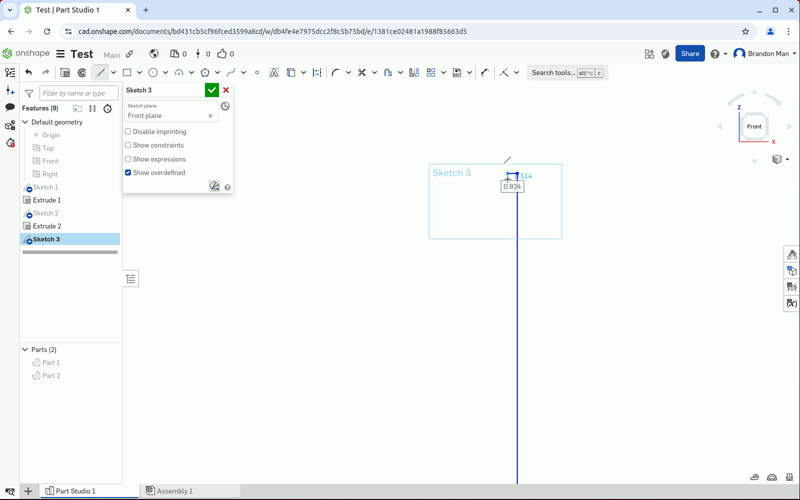
scroll(6)
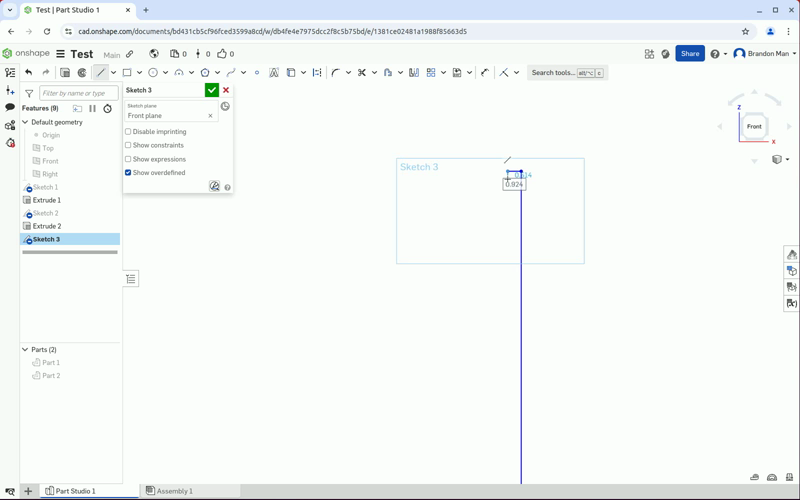
scroll(6)
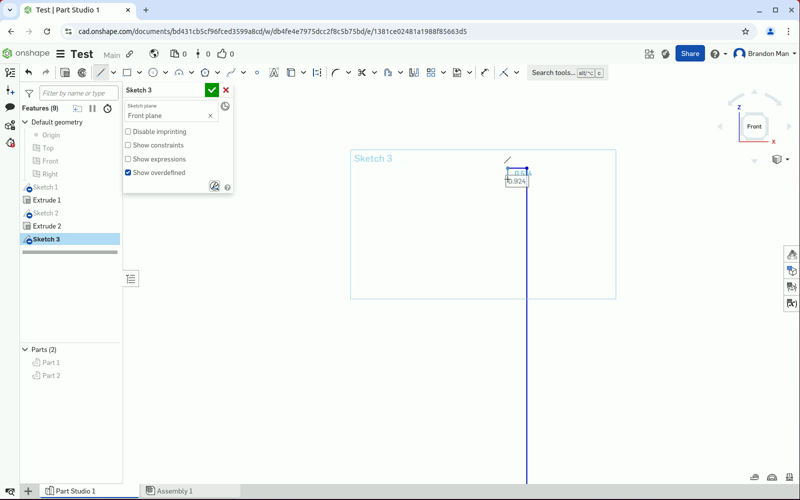
scroll(6)
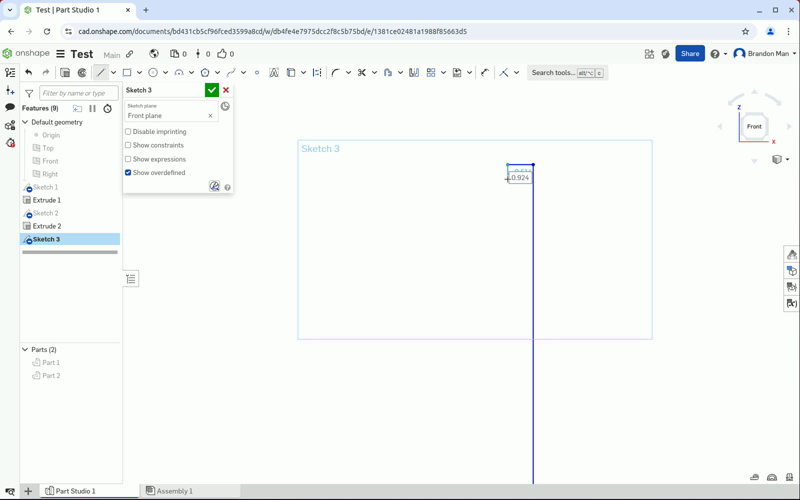
scroll(6)
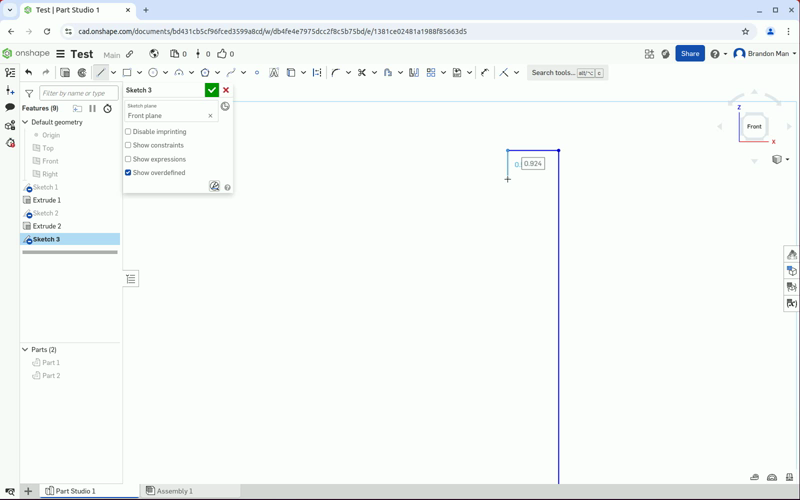
click(507, 178)
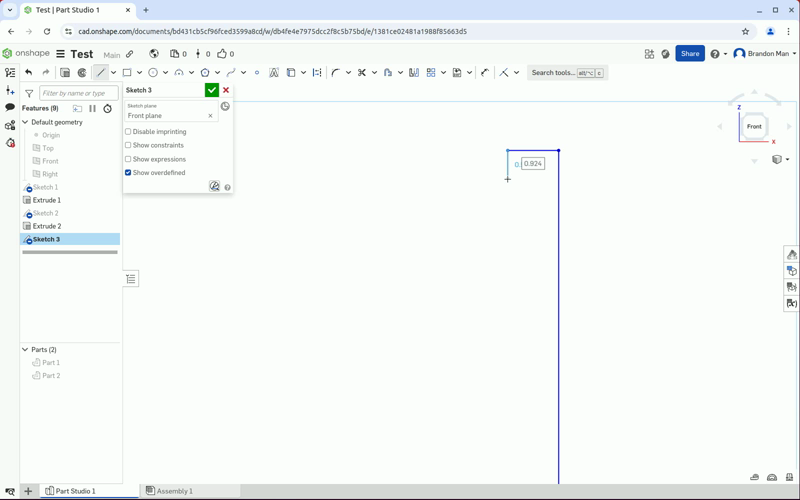
scroll(-6)
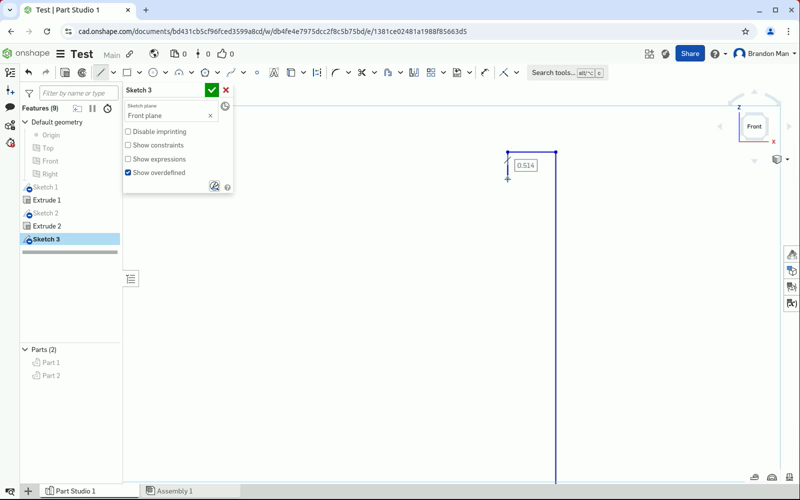
scroll(-6)
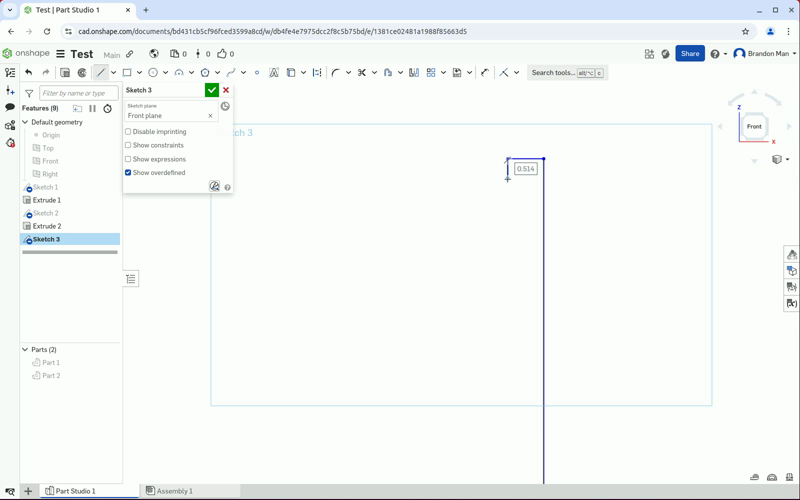
scroll(-6)
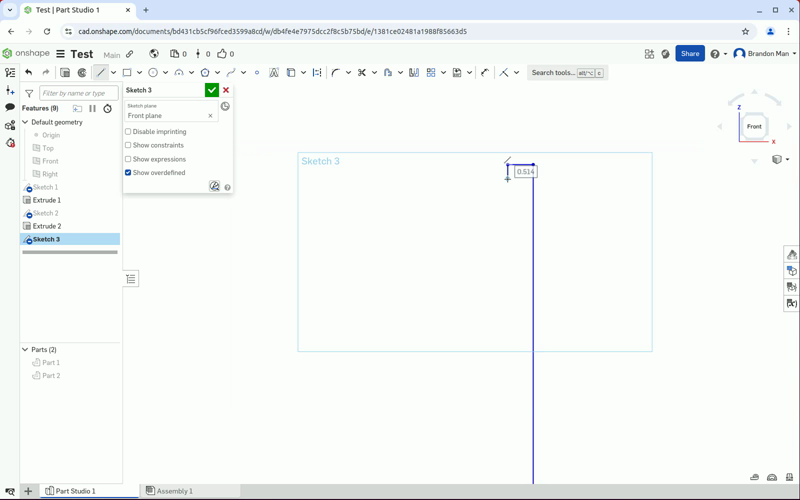
scroll(-6)
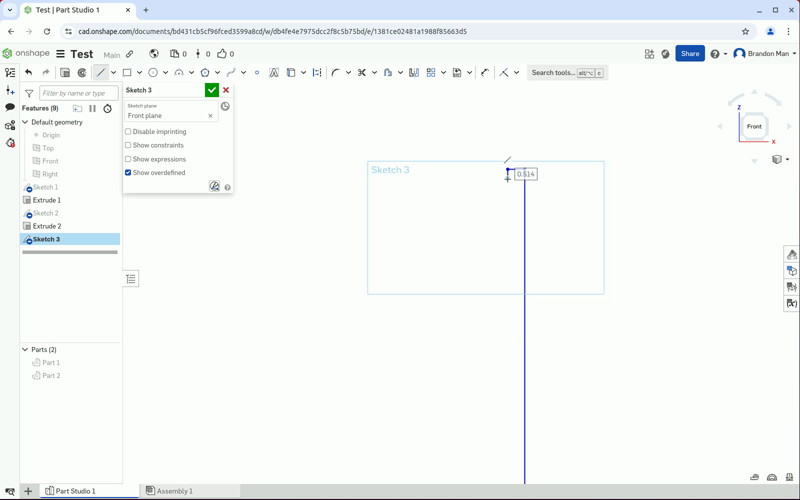
scroll(-6)
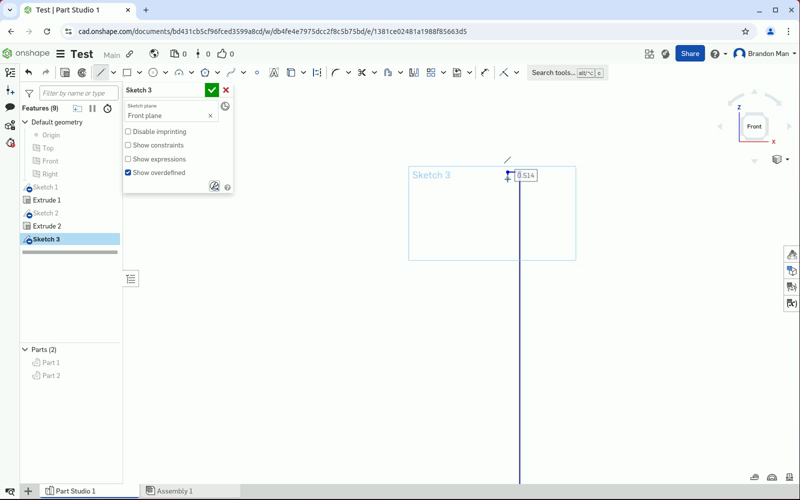
scroll(-6)
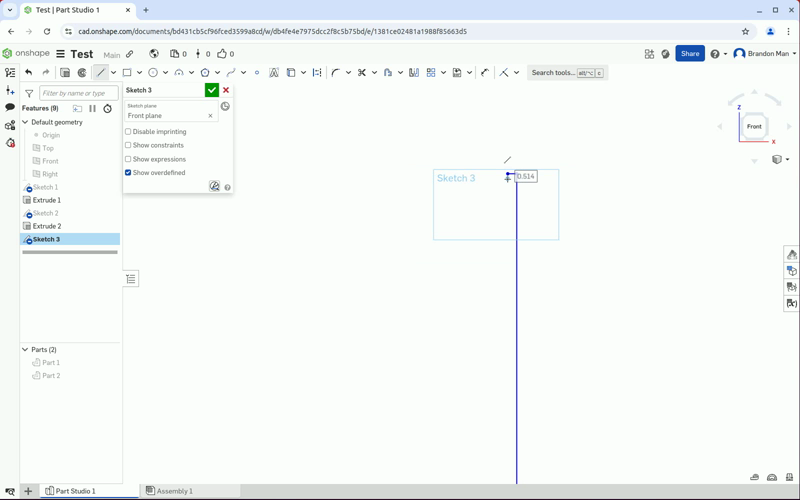
scroll(-6)
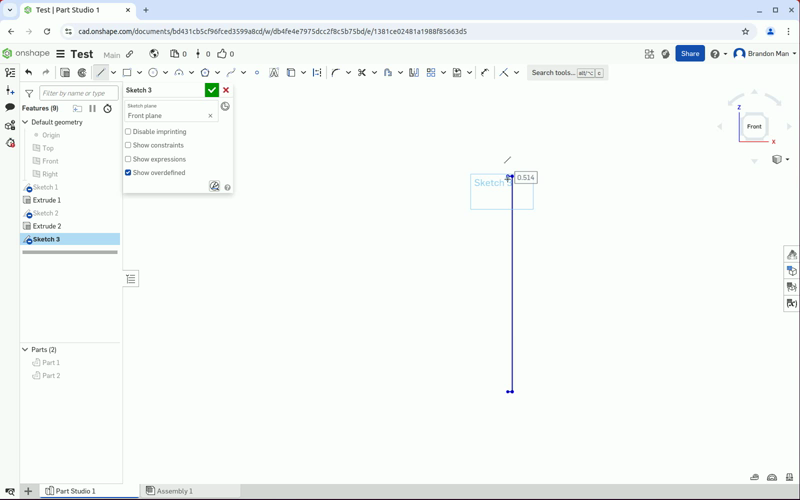
key_up(shift)
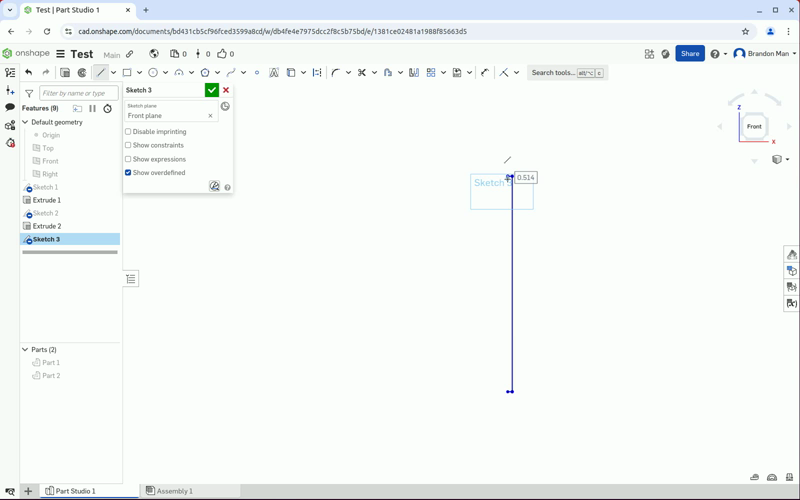
key_down(shift)
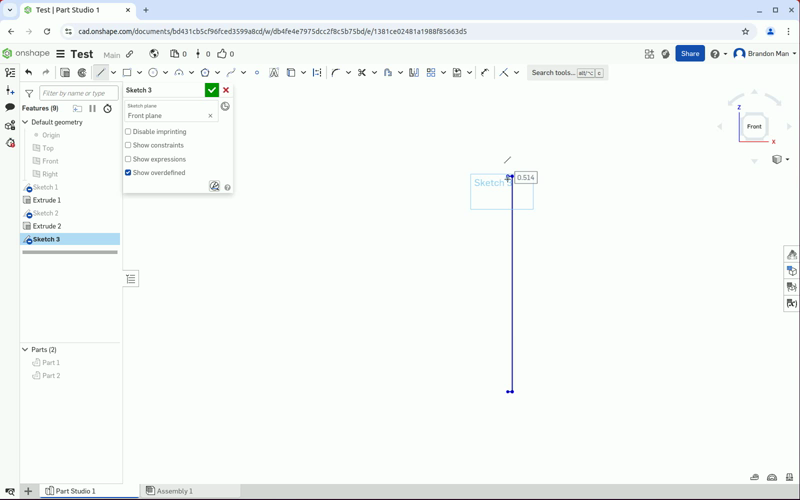
mouse_move(537, 178)
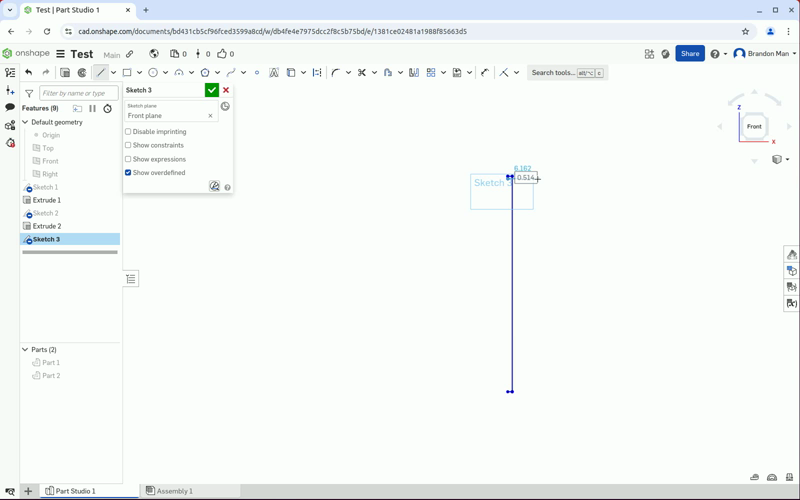
mouse_move(507, 183)
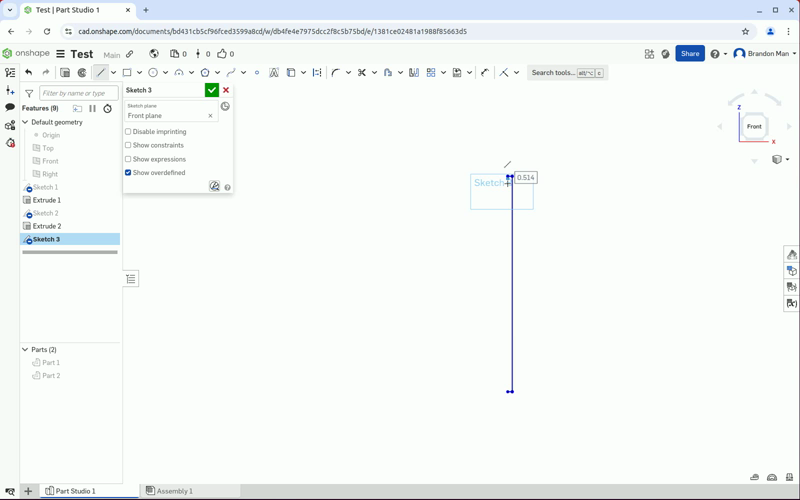
scroll(6)
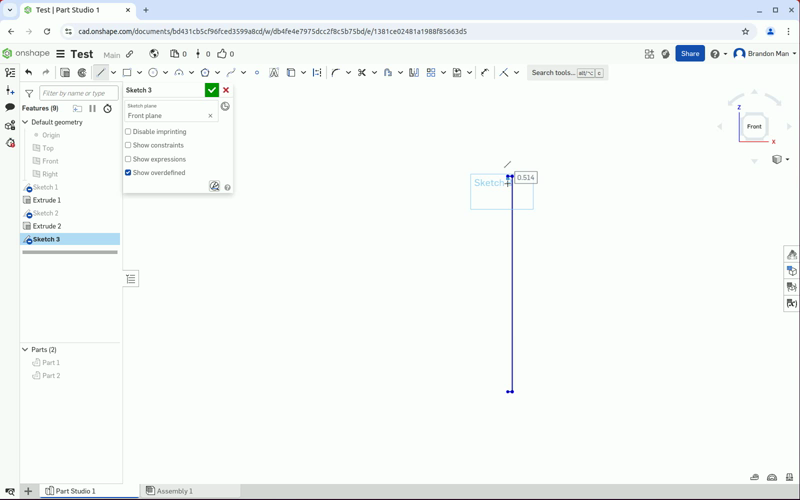
scroll(6)
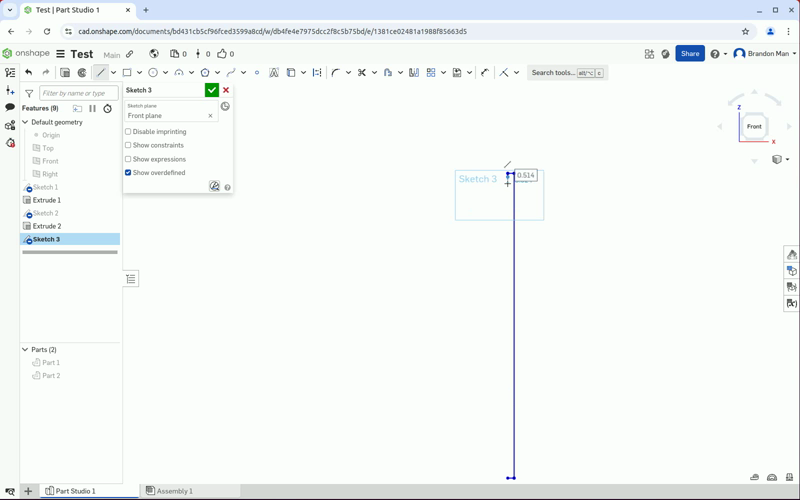
scroll(6)
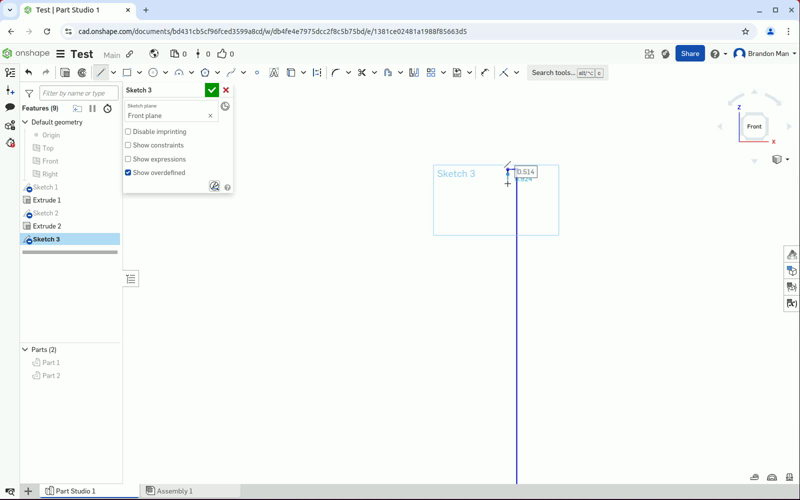
scroll(6)
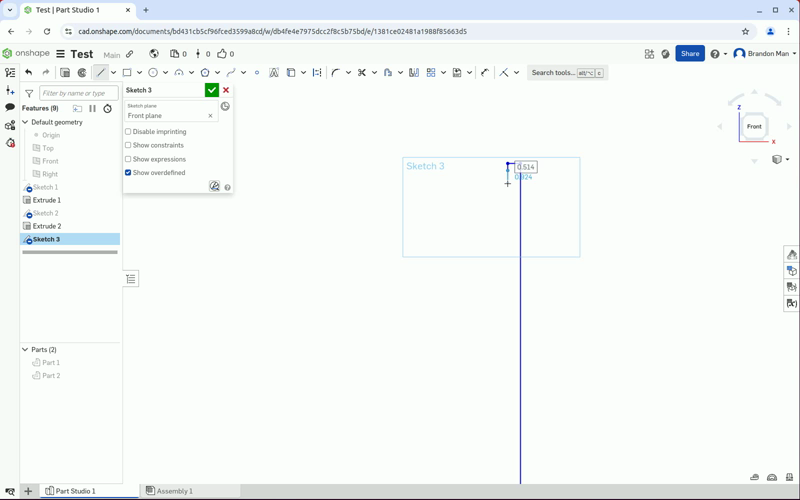
scroll(6)
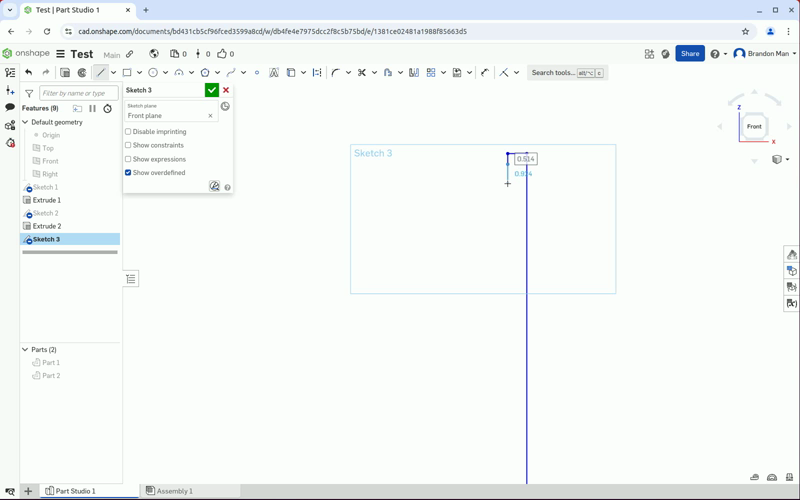
scroll(6)
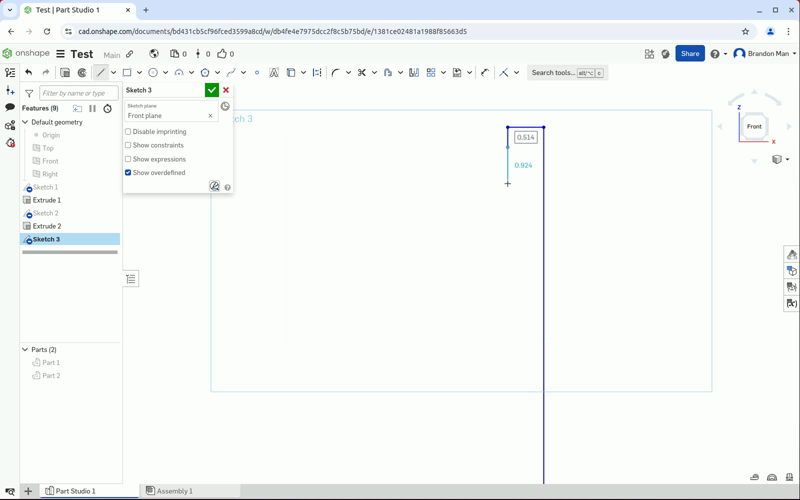
scroll(6)
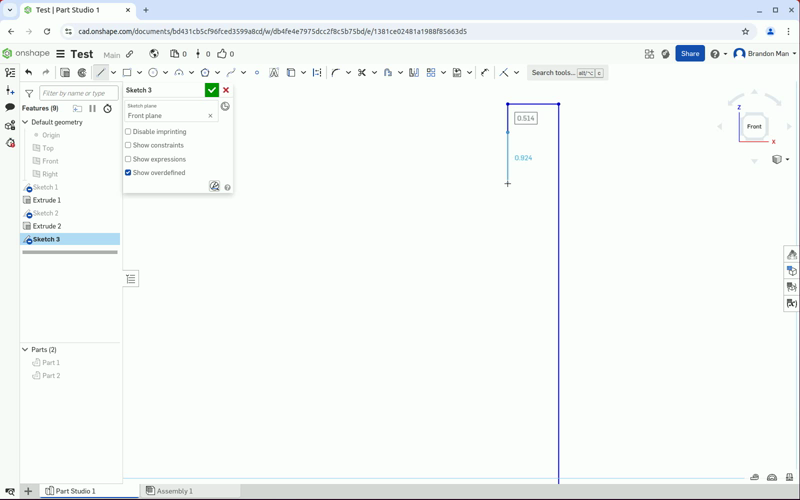
click(507, 183)
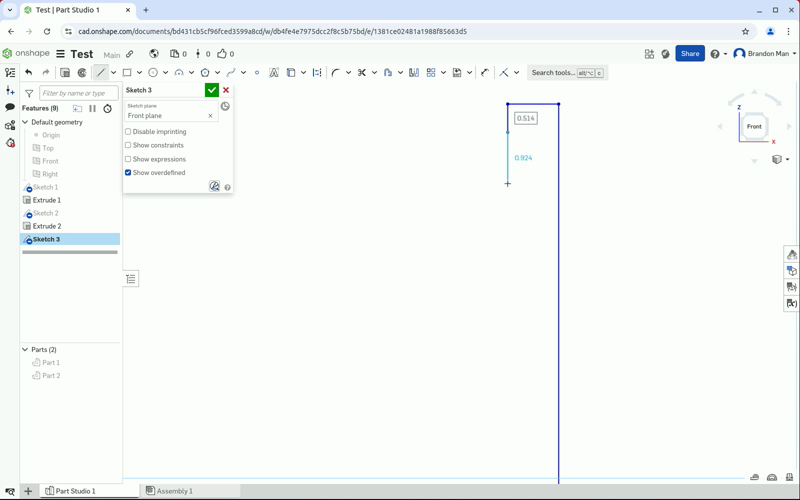
scroll(-6)
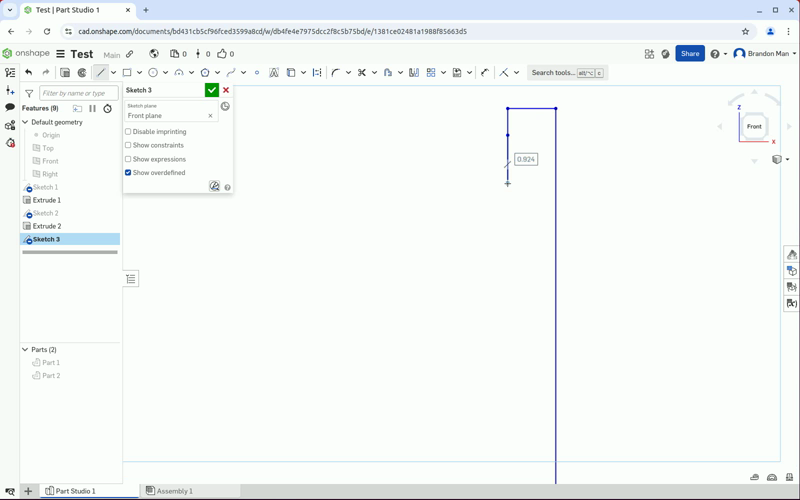
scroll(-6)
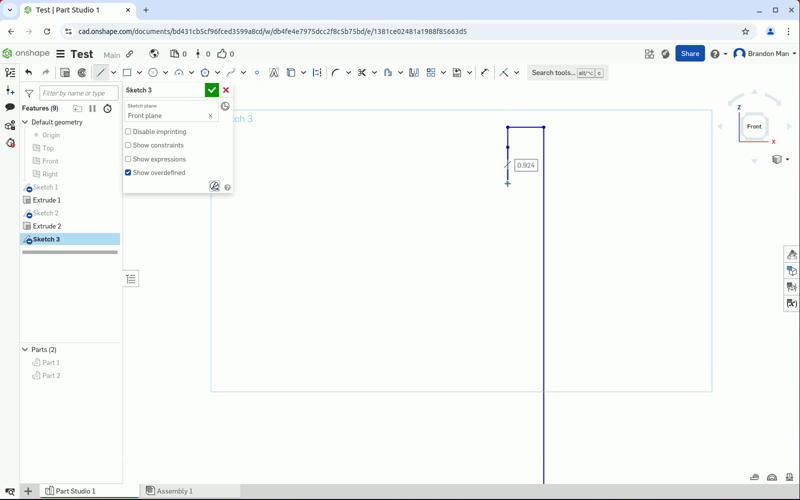
scroll(-6)
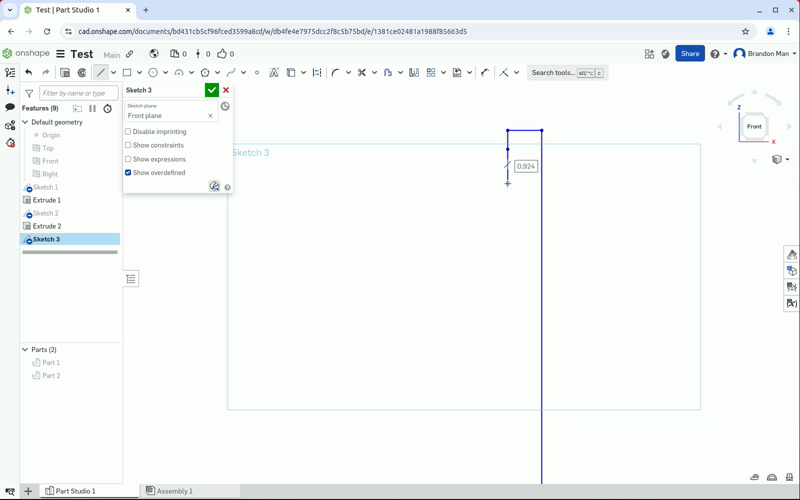
scroll(-6)
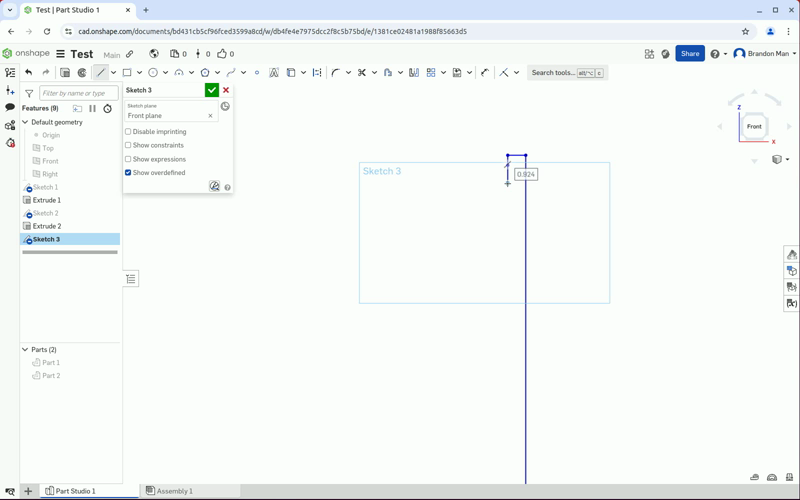
scroll(-6)
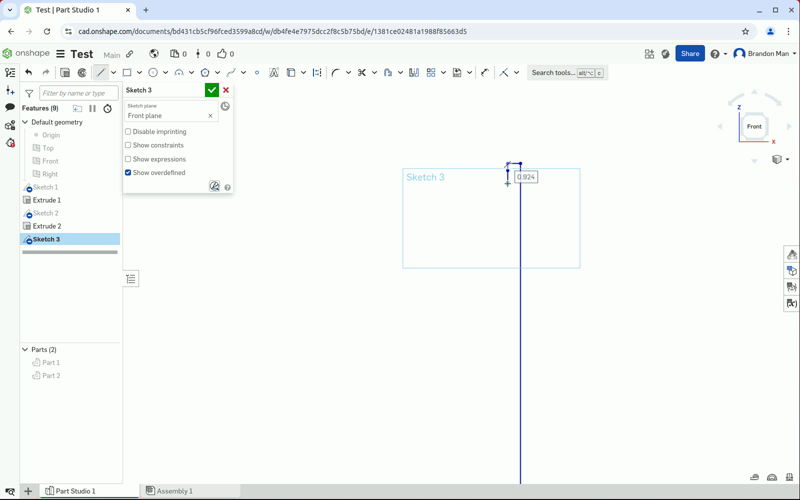
scroll(-6)
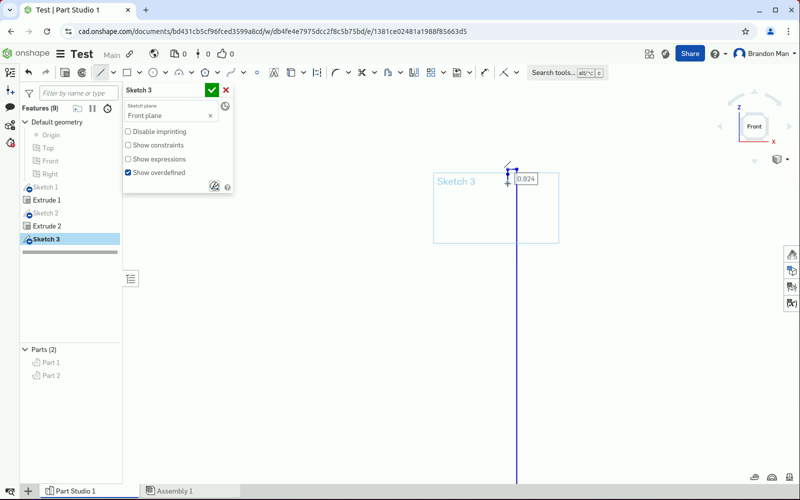
scroll(-6)
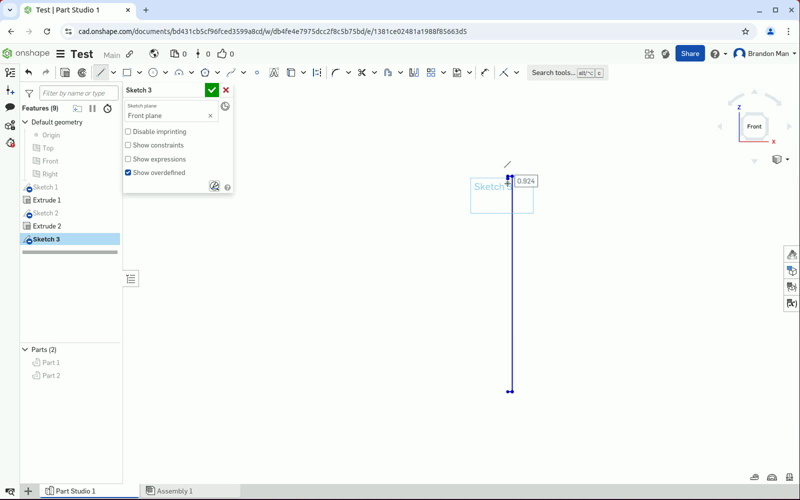
key_up(shift)
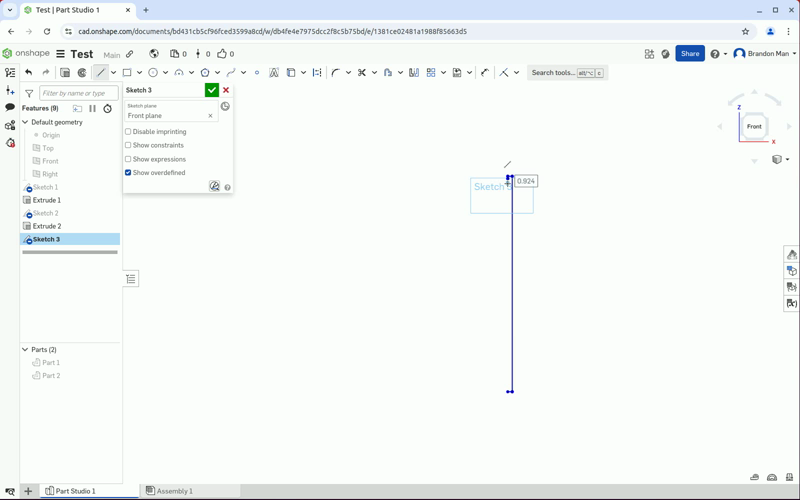
key_down(shift)
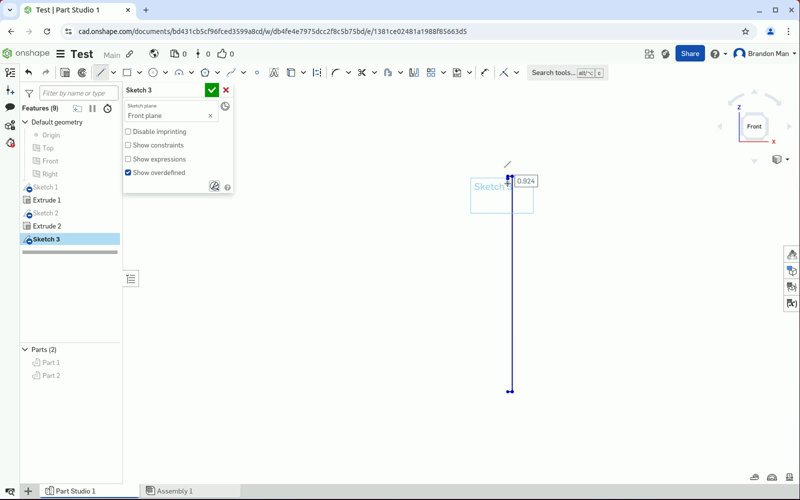
mouse_move(507, 391)
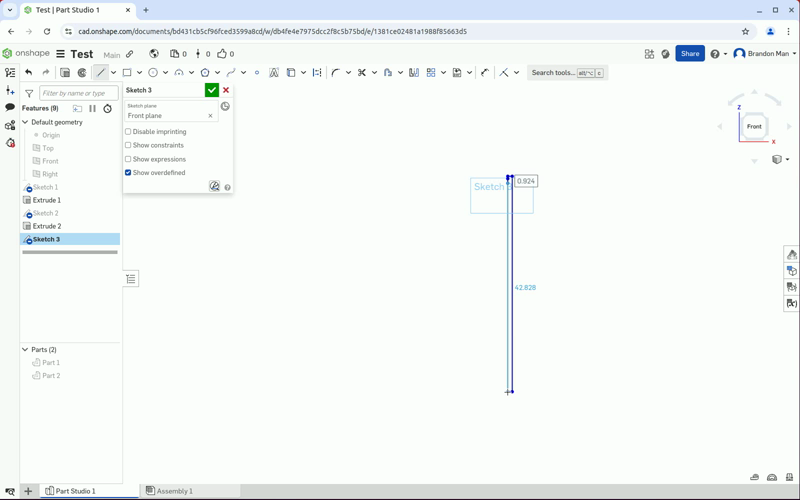
key_up(shift)
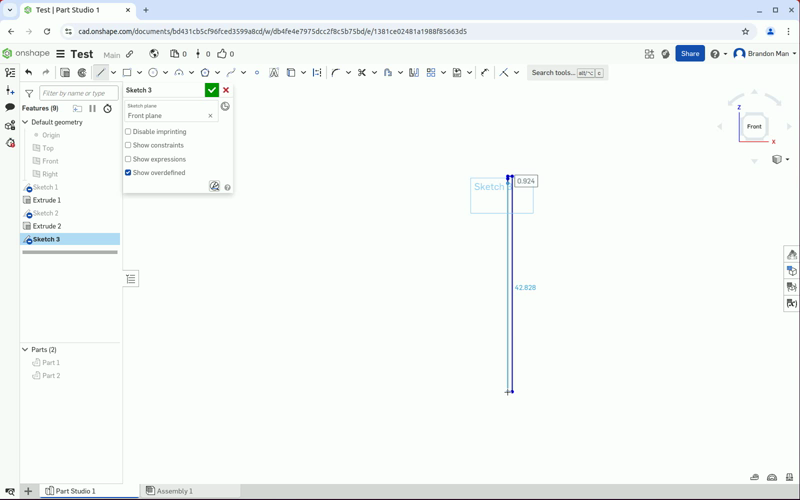
click(507, 391)
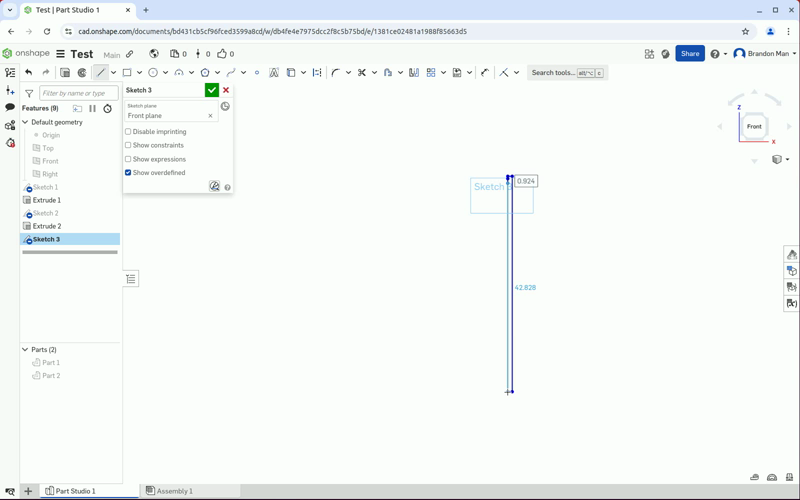
key(esc)
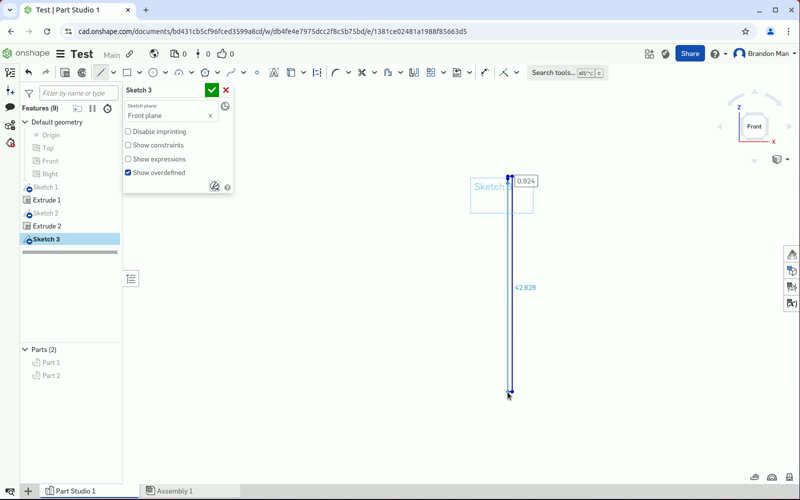
mouse_move(509, 228)
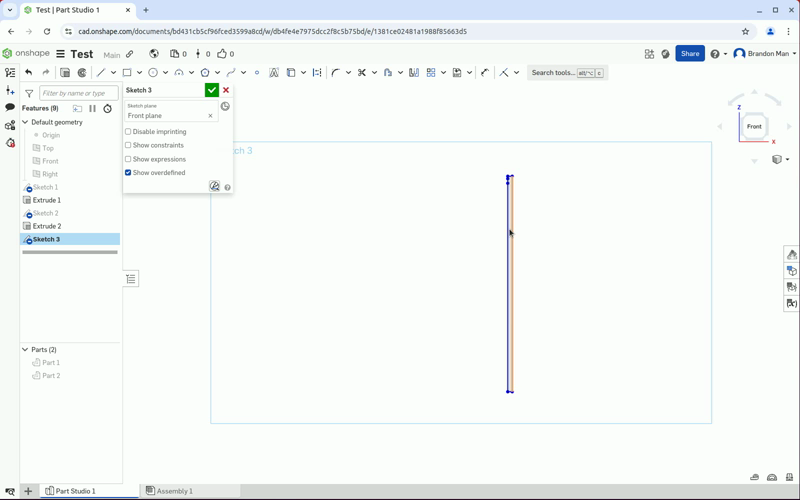
scroll(6)
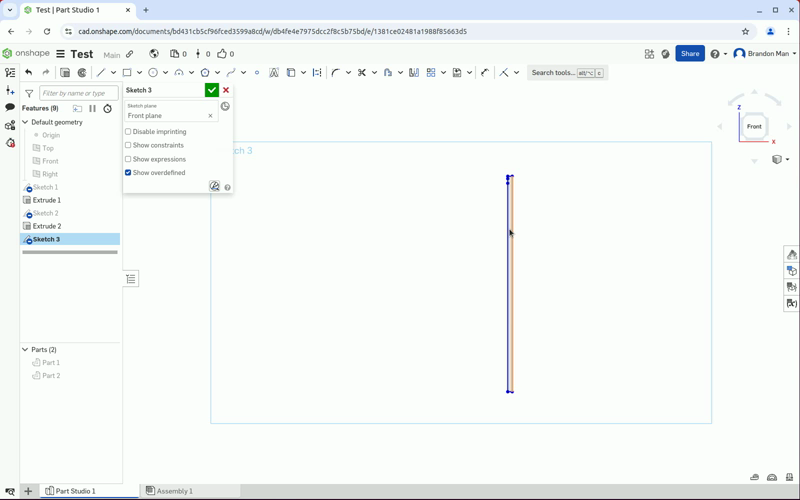
scroll(6)
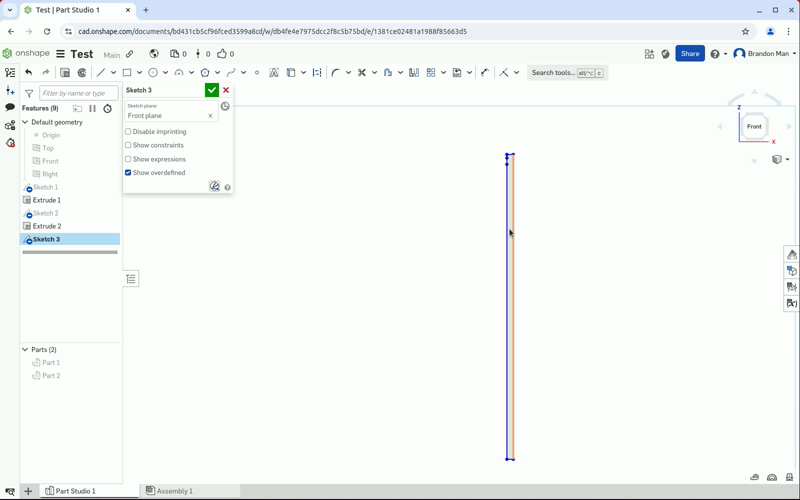
scroll(6)
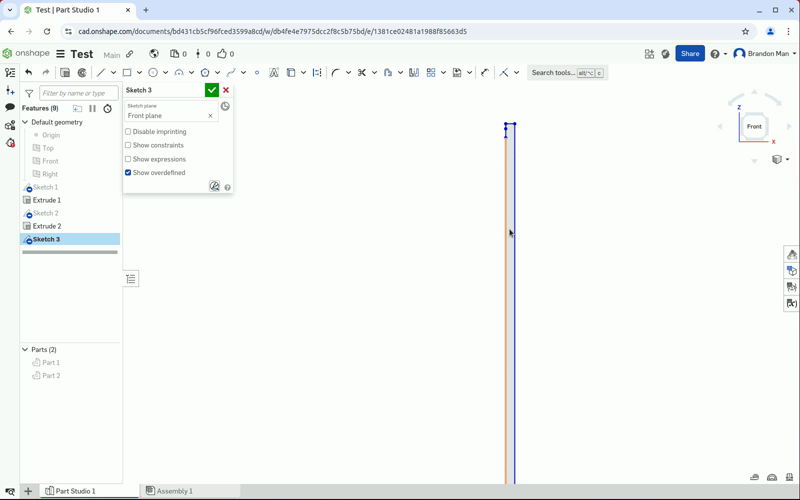
scroll(6)
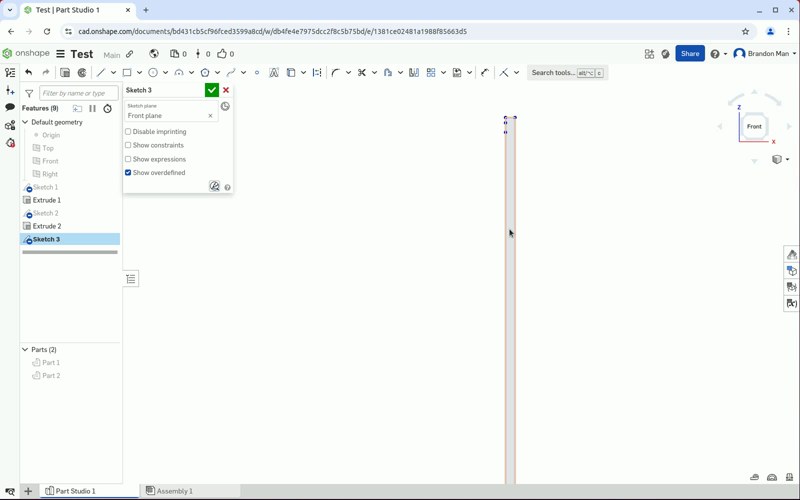
scroll(6)
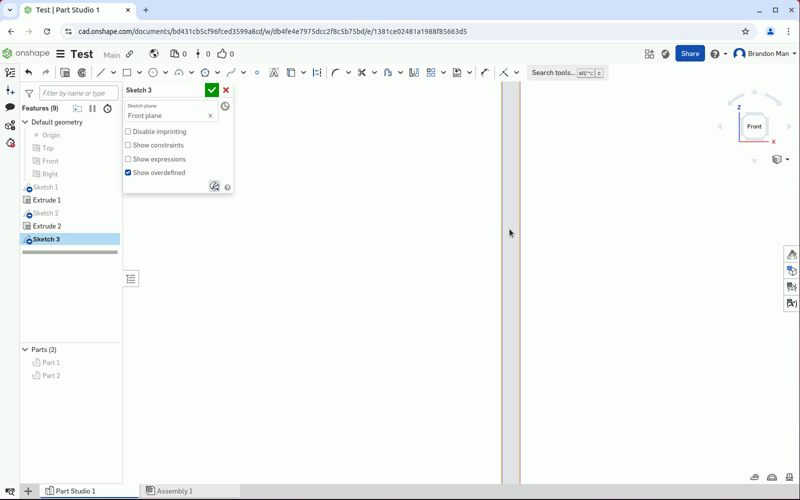
scroll(6)
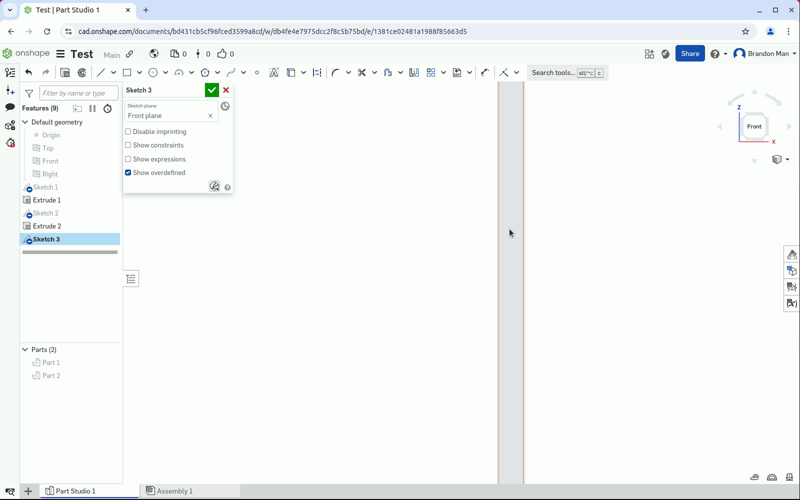
scroll(6)
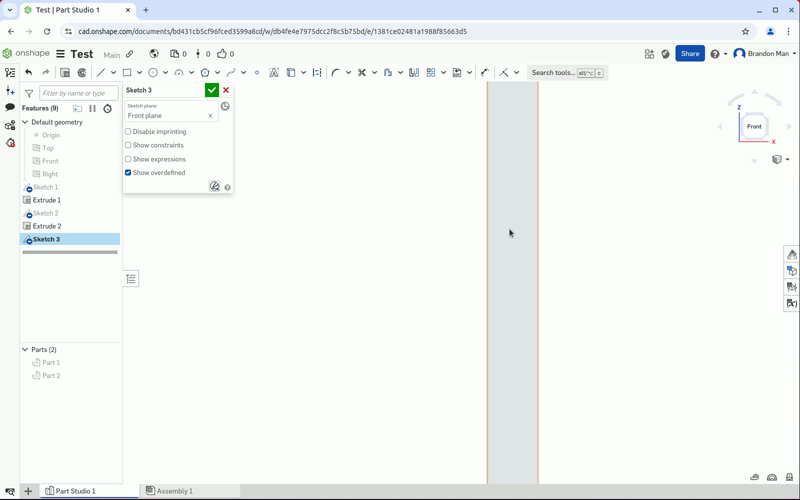
click(509, 228)
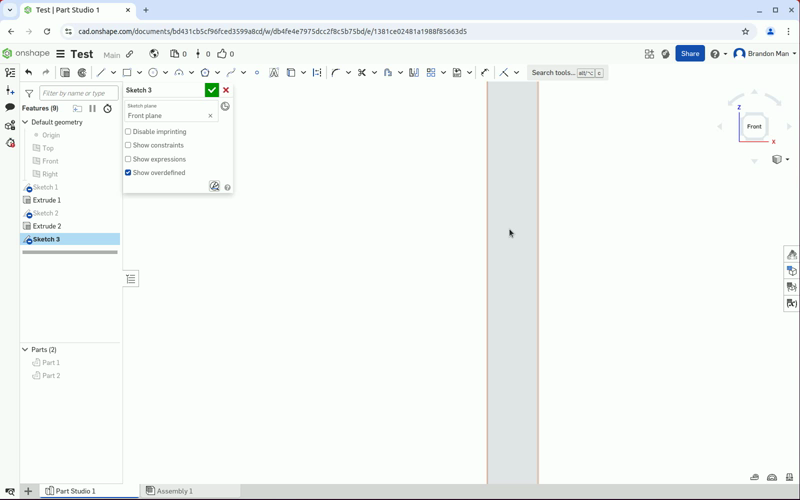
scroll(-6)
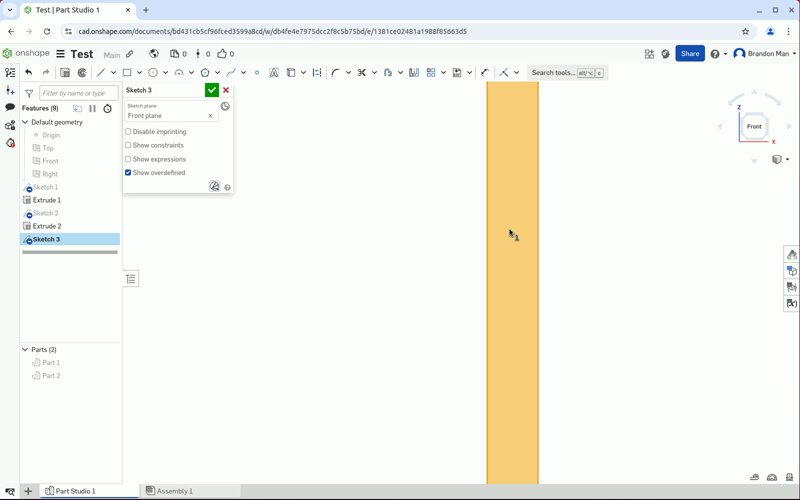
scroll(-6)
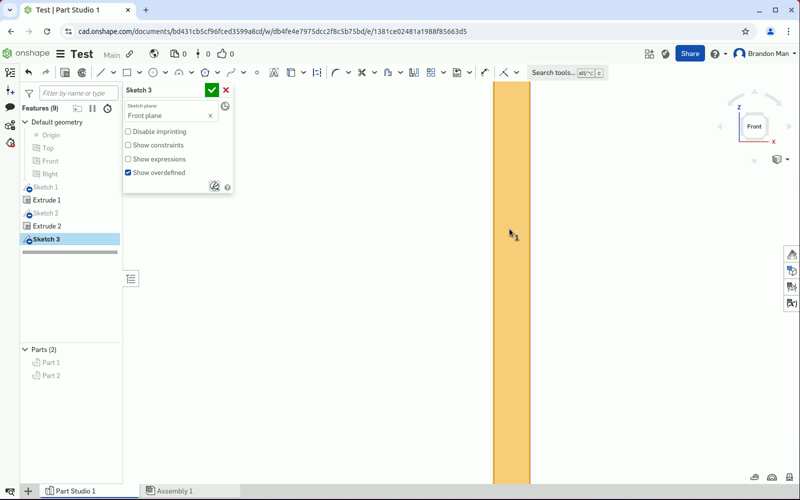
scroll(-6)
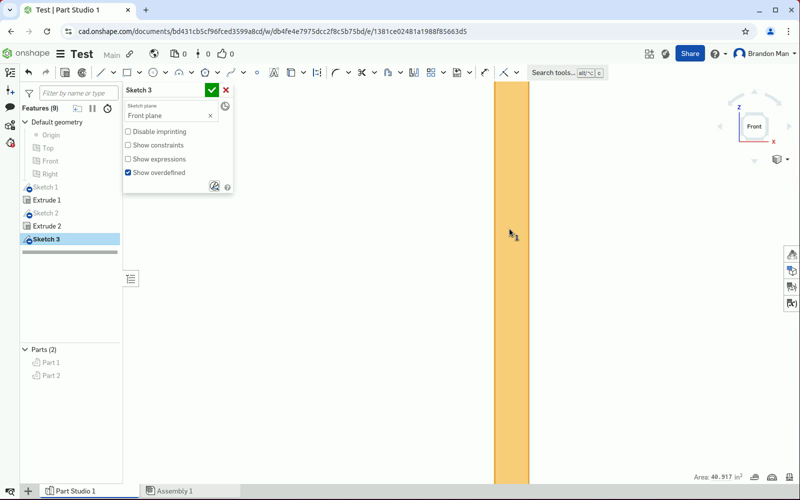
scroll(-6)
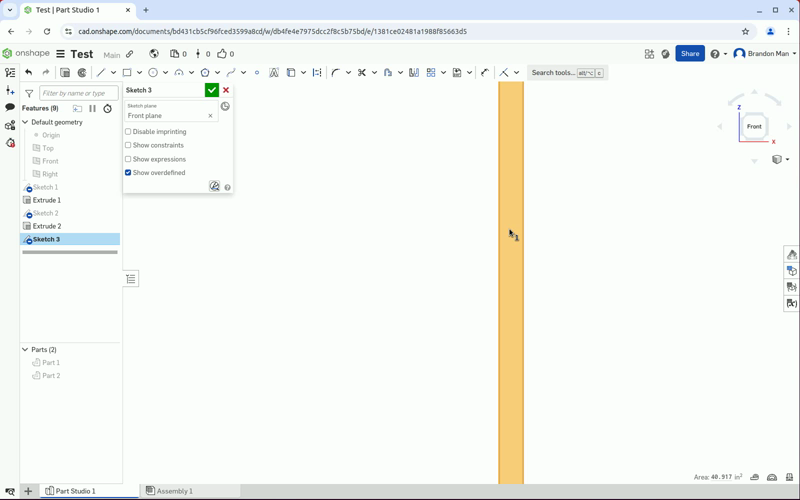
scroll(-6)
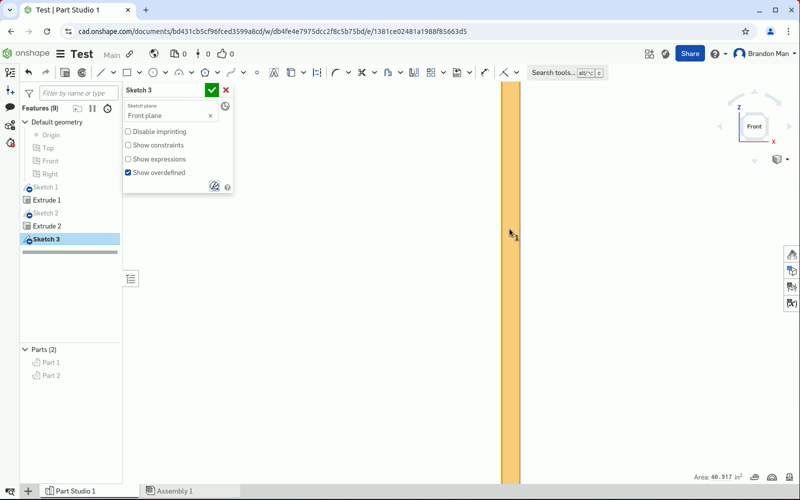
scroll(-6)
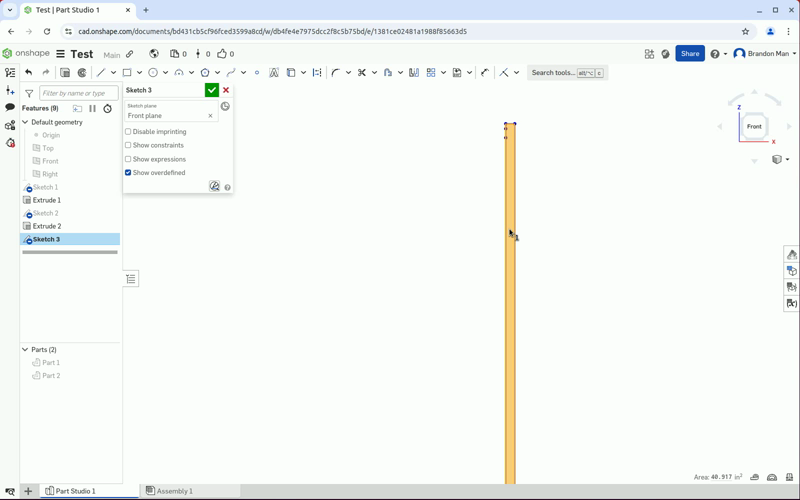
scroll(-6)
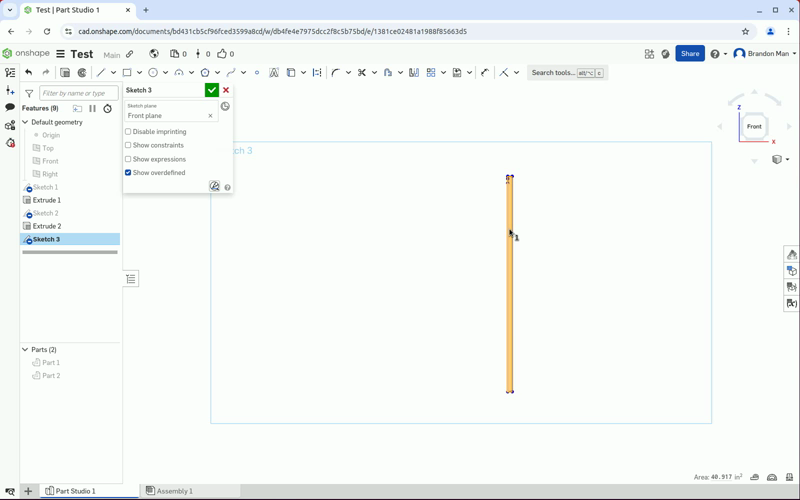
mouse_move(73, 352)
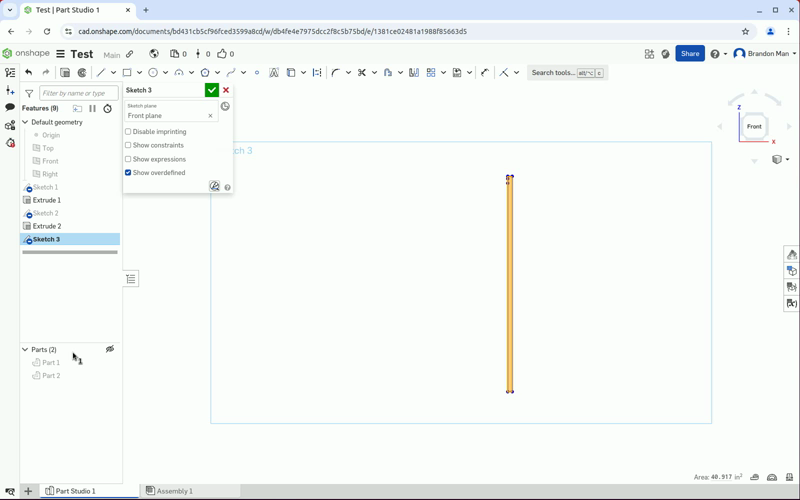
key(shift+y)
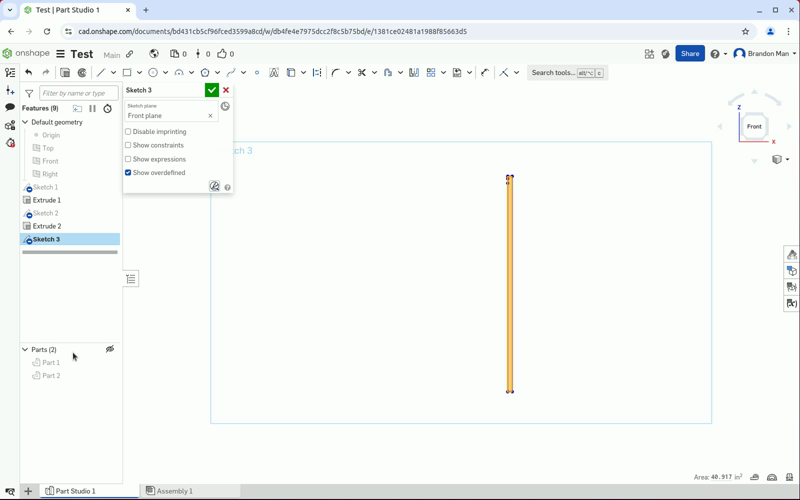
key(shift+e)
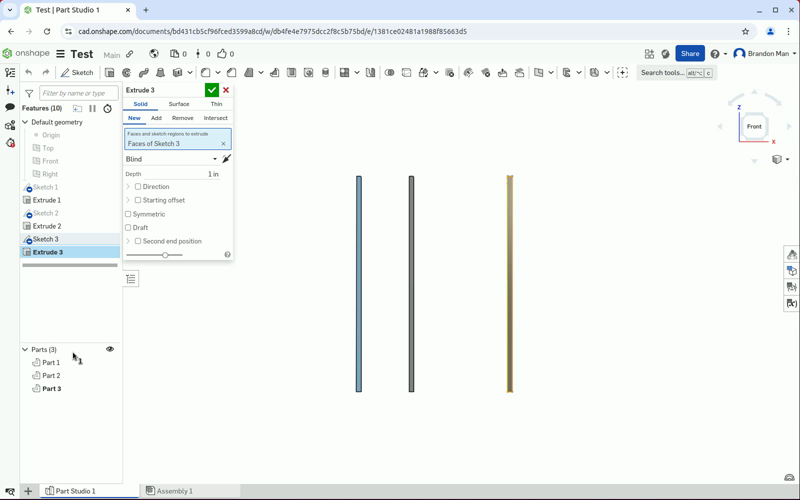
mouse_move(143, 106)
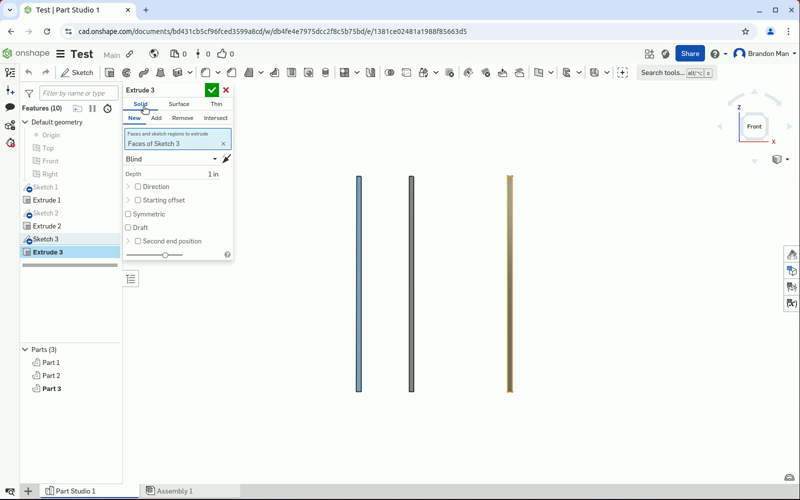
click(143, 106)
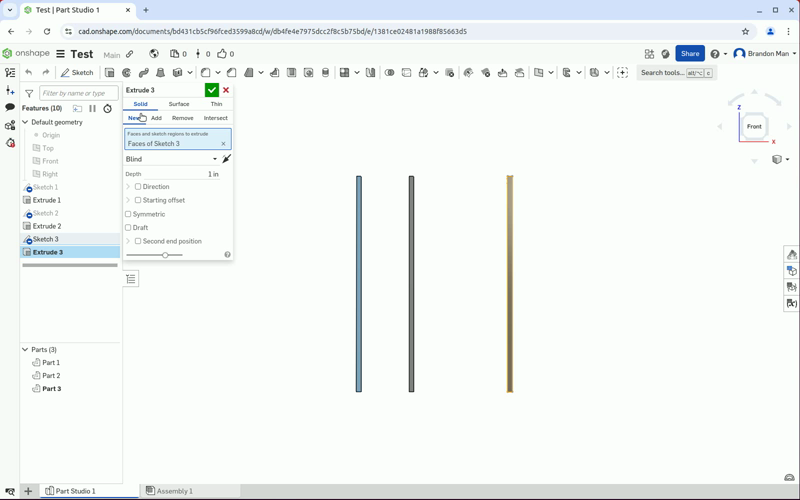
mouse_move(137, 120)
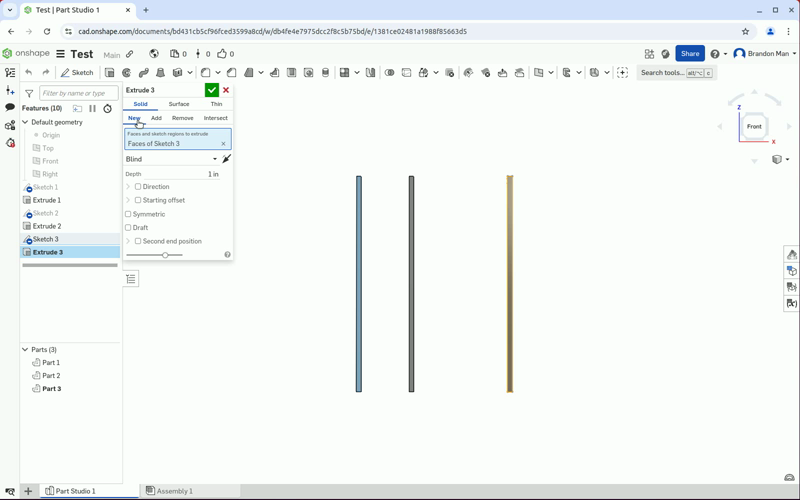
click(137, 120)
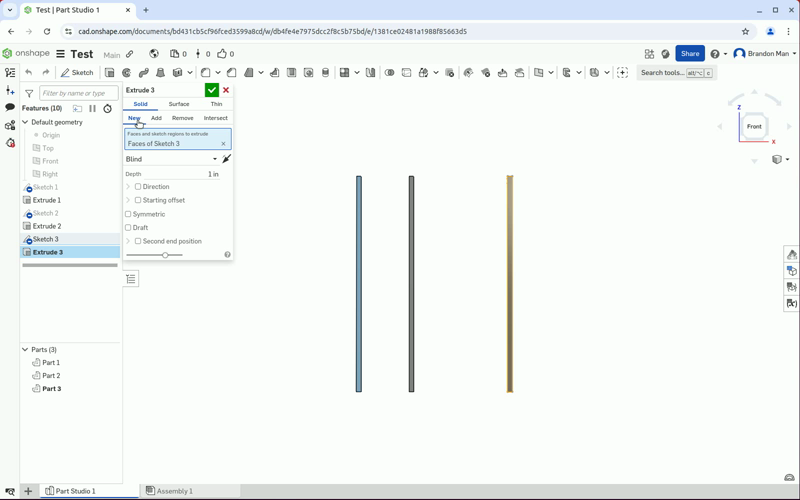
key(tab, 4)
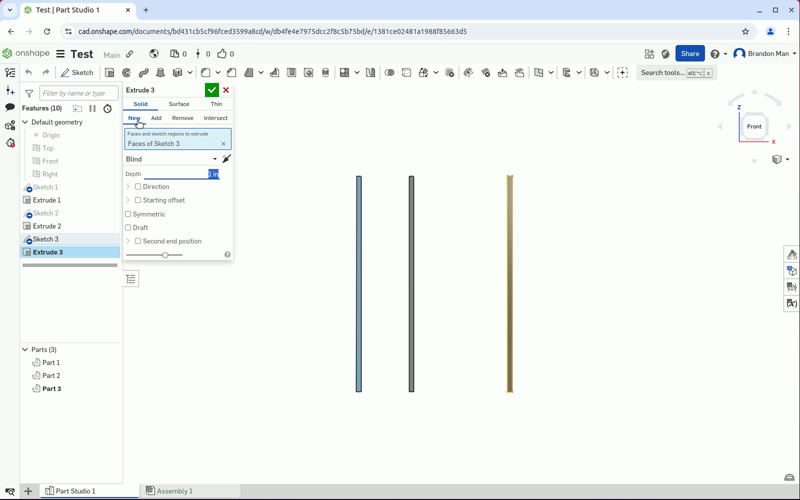
text(1.926)
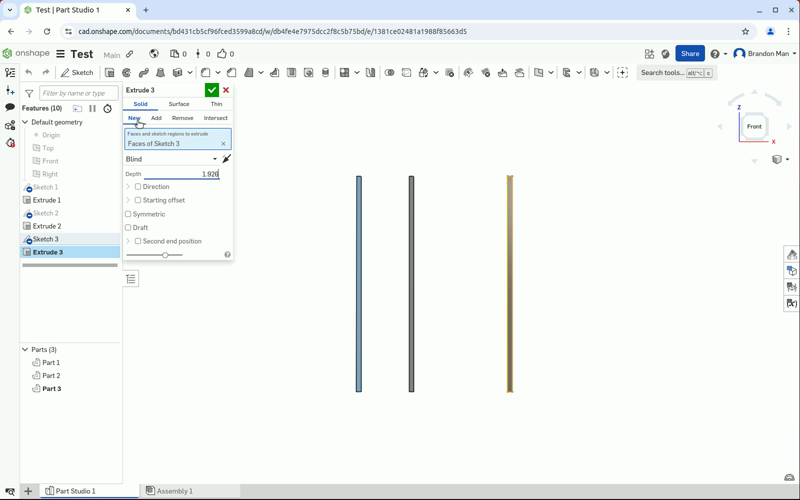
key(enter)
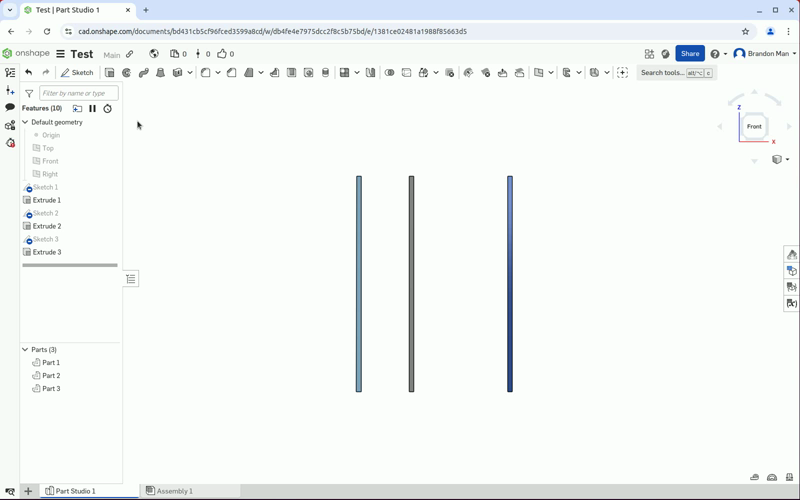
key(shift+h)
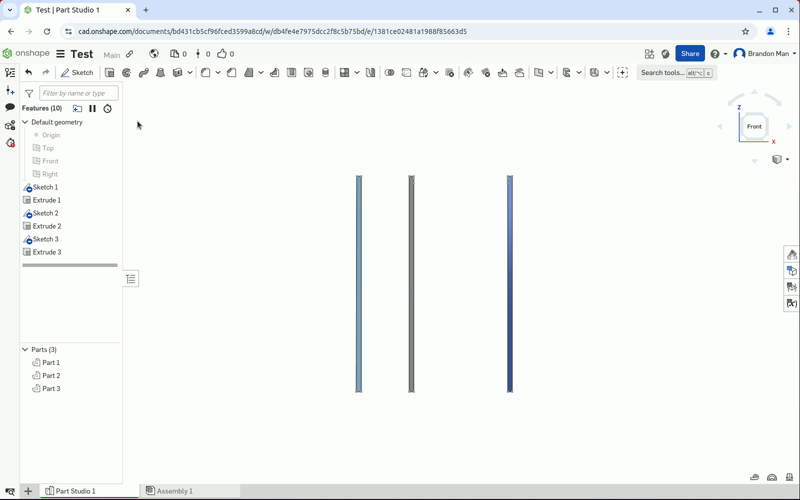
key(shift+h)
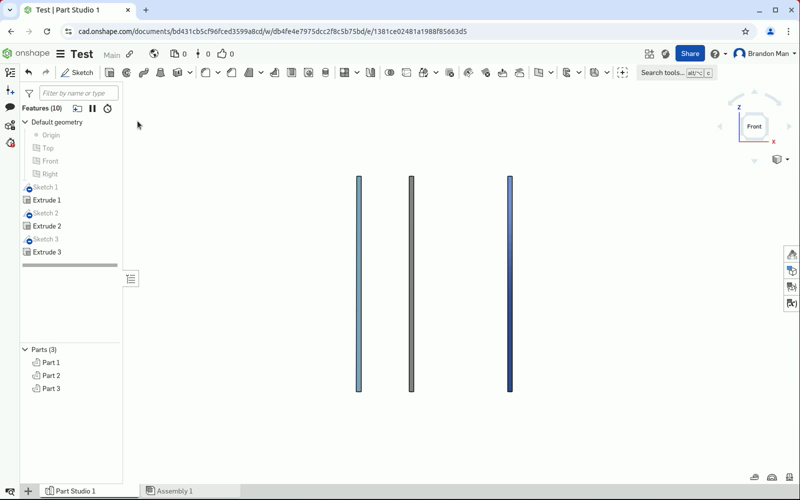
mouse_move(73, 189)
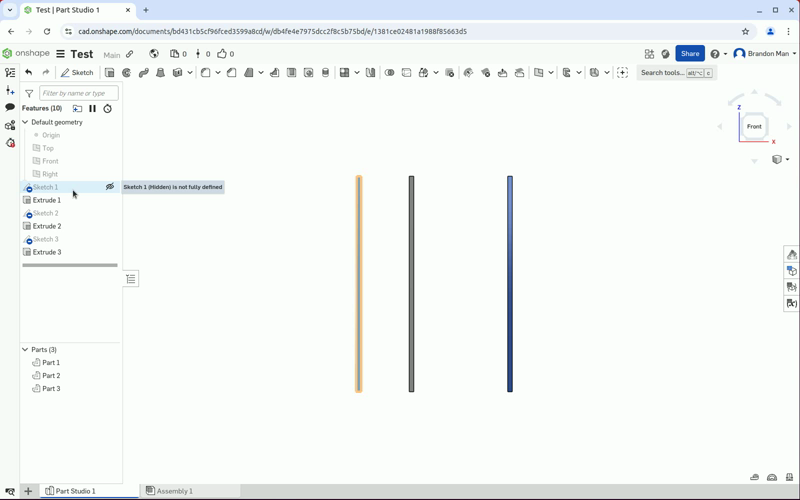
click(73, 189)
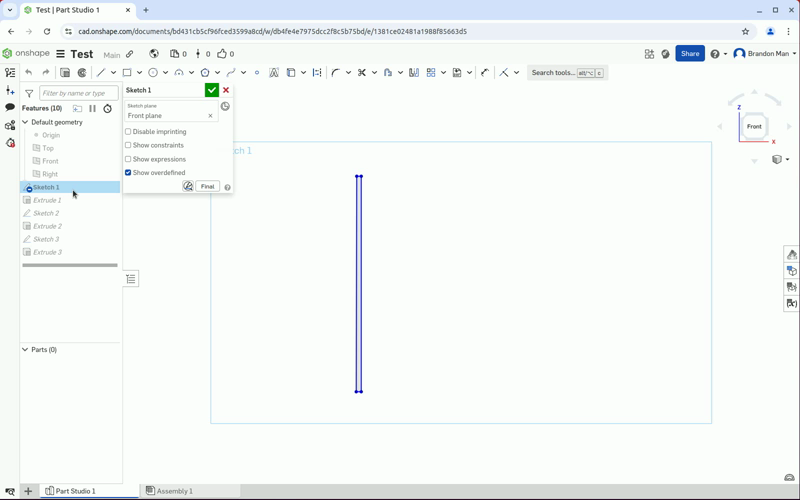
mouse_move(229, 92)
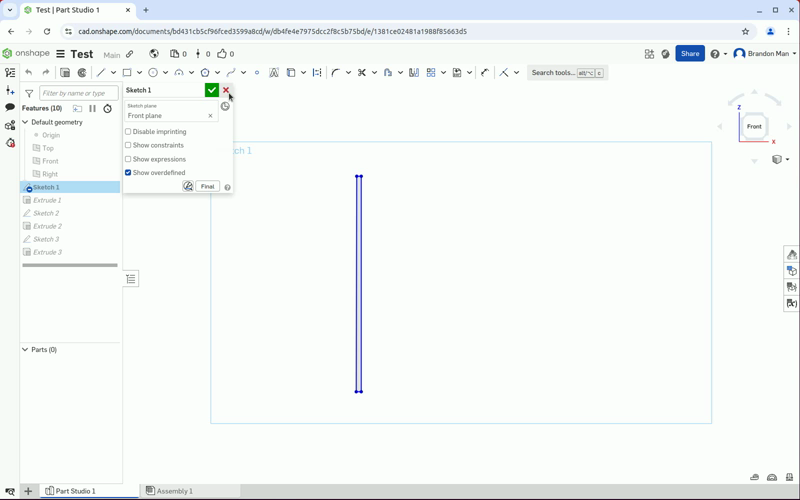
click(229, 92)
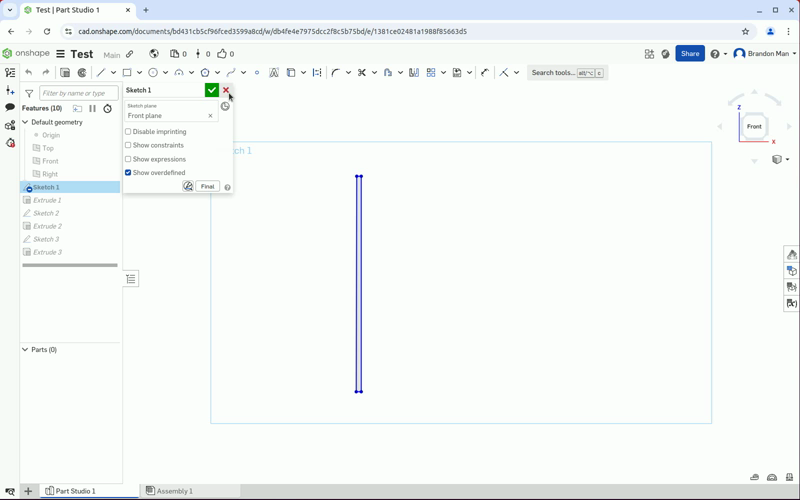
key(shift+s)
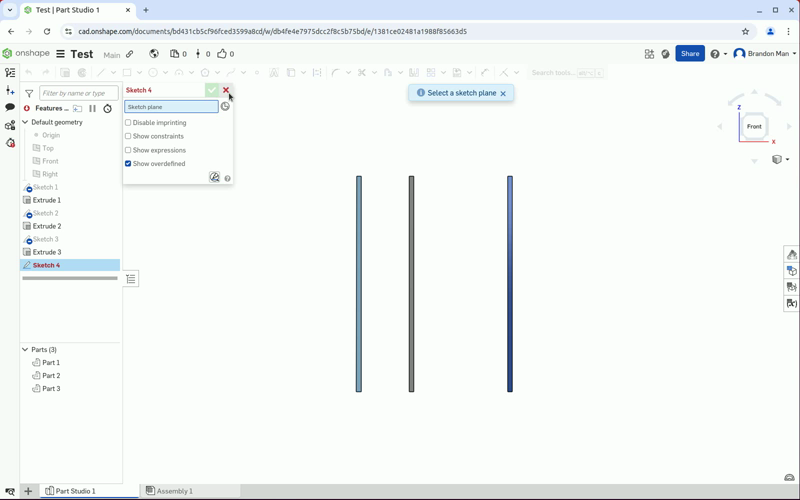
mouse_move(73, 163)
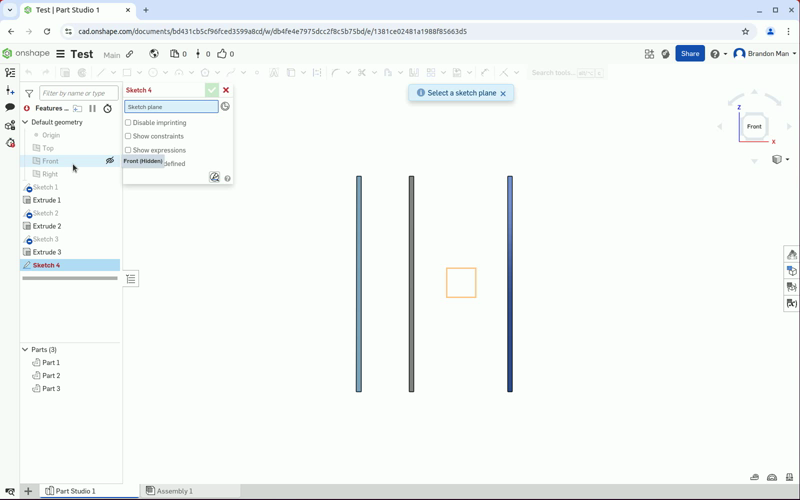
click(73, 163)
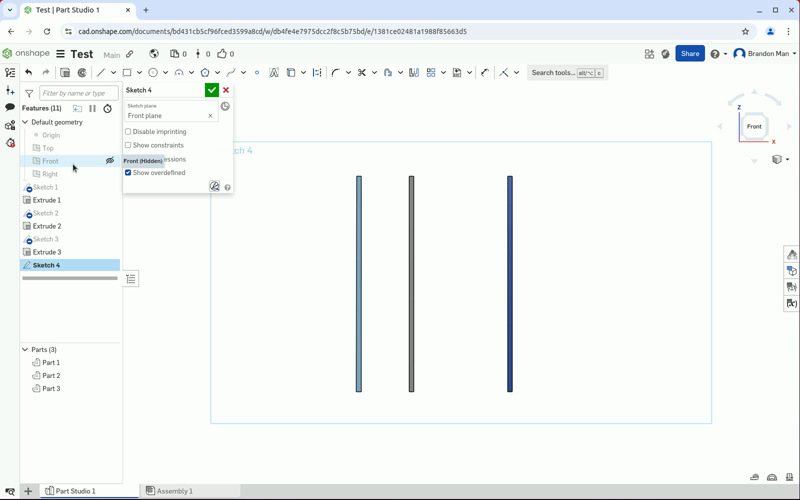
mouse_move(73, 352)
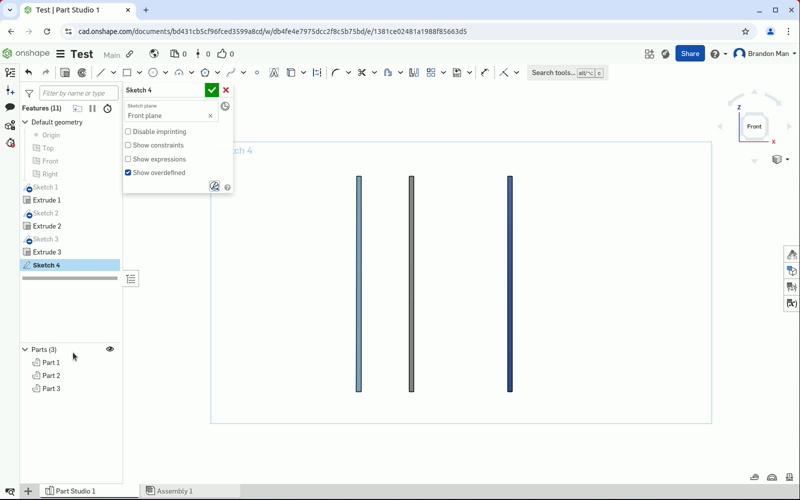
key(y)
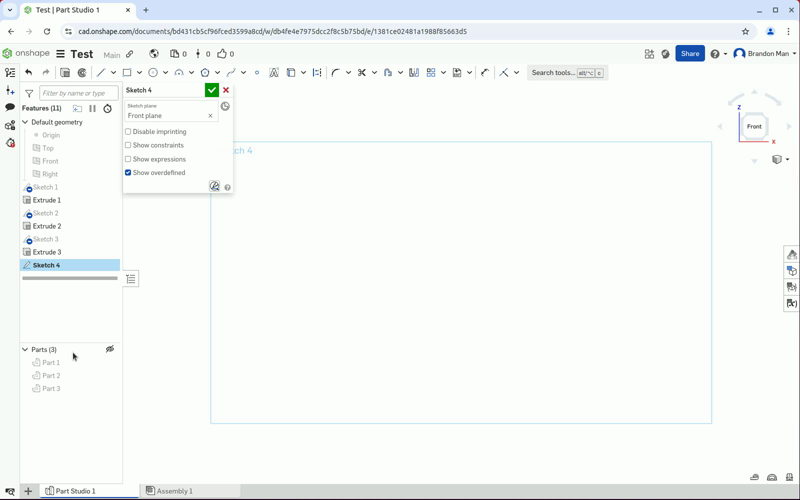
key(l)
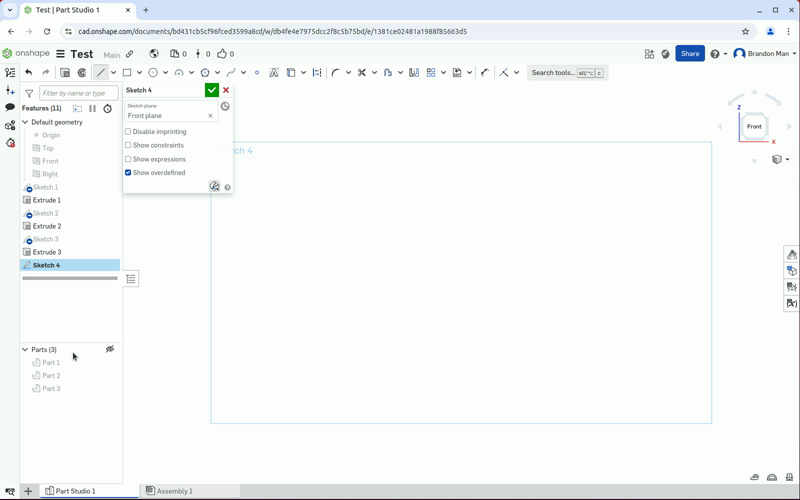
key_down(shift)
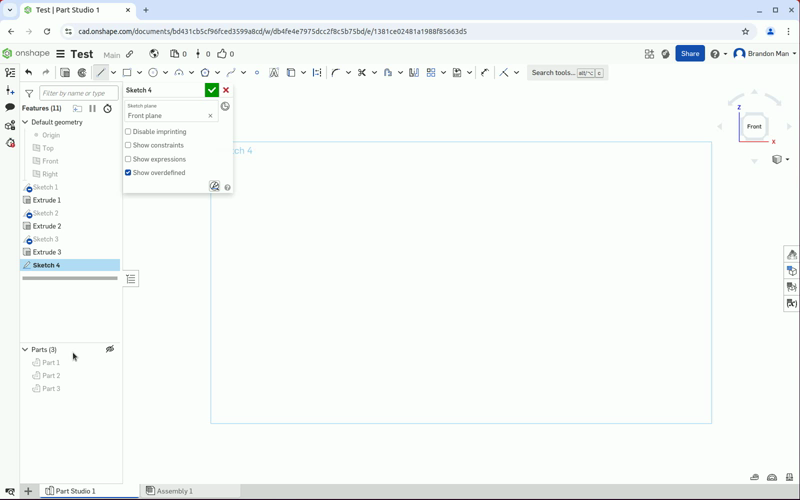
mouse_move(560, 391)
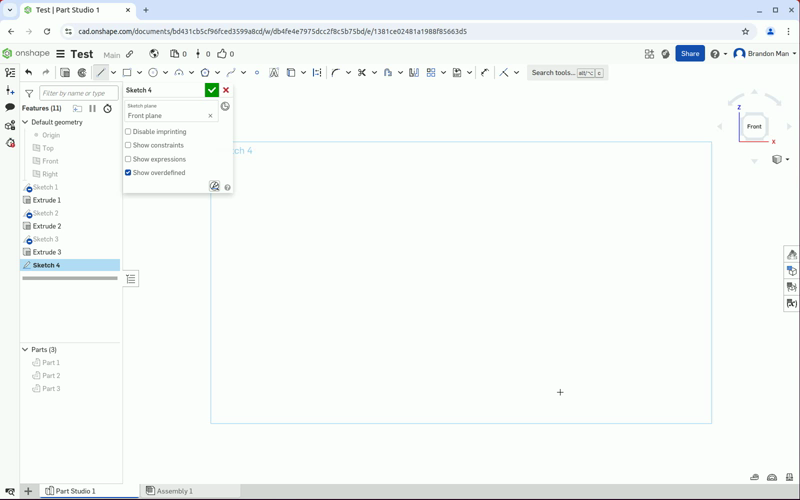
click(560, 391)
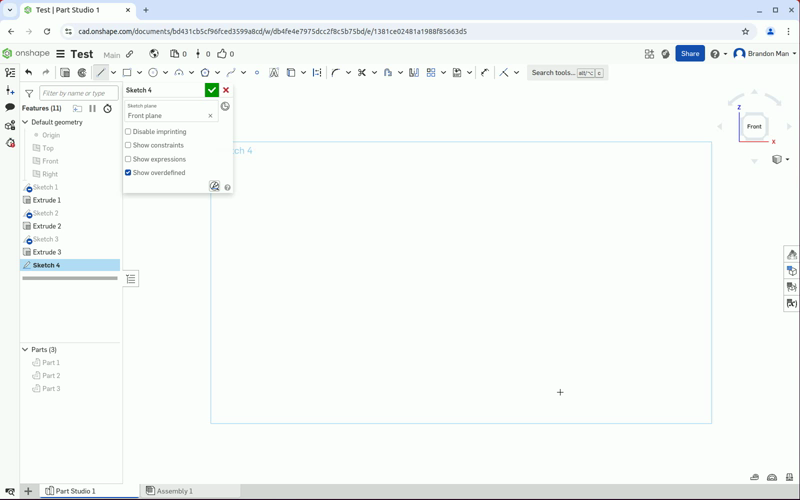
key_up(shift)
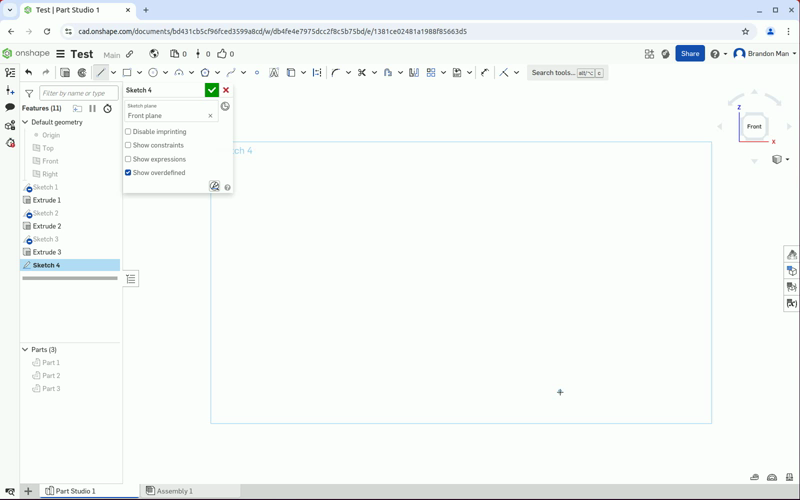
key_down(shift)
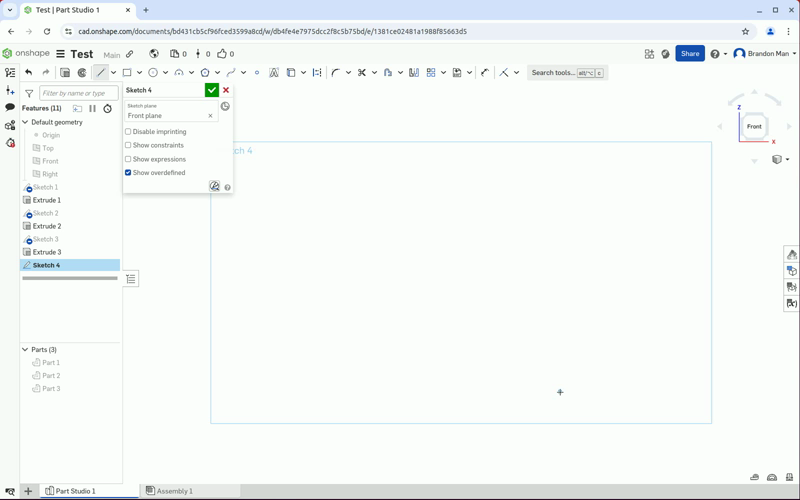
mouse_move(589, 391)
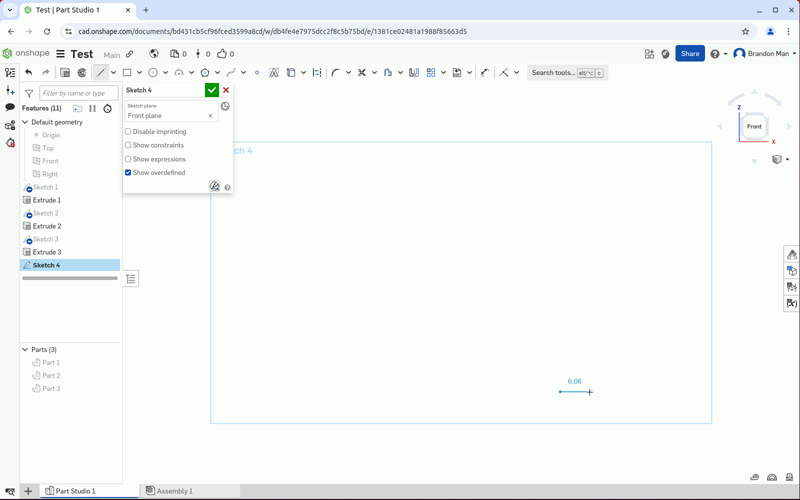
mouse_move(564, 391)
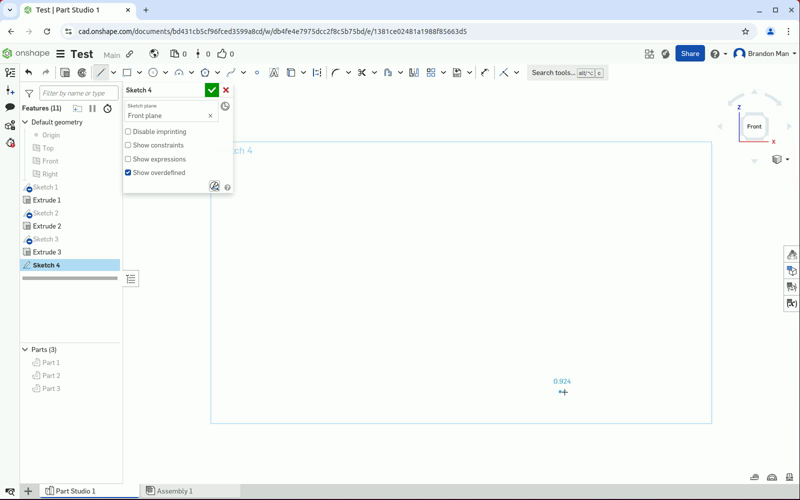
scroll(6)
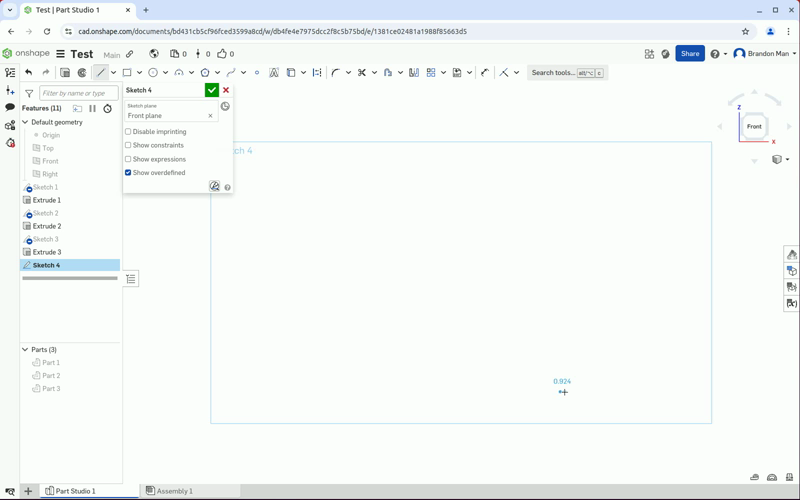
scroll(6)
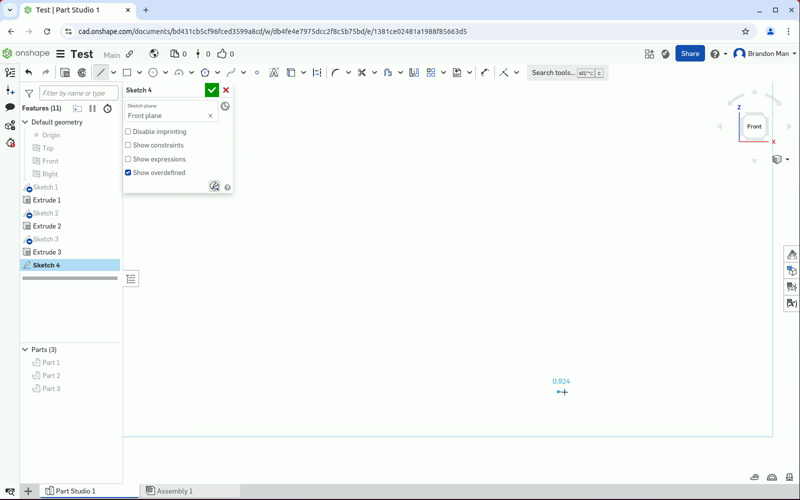
scroll(6)
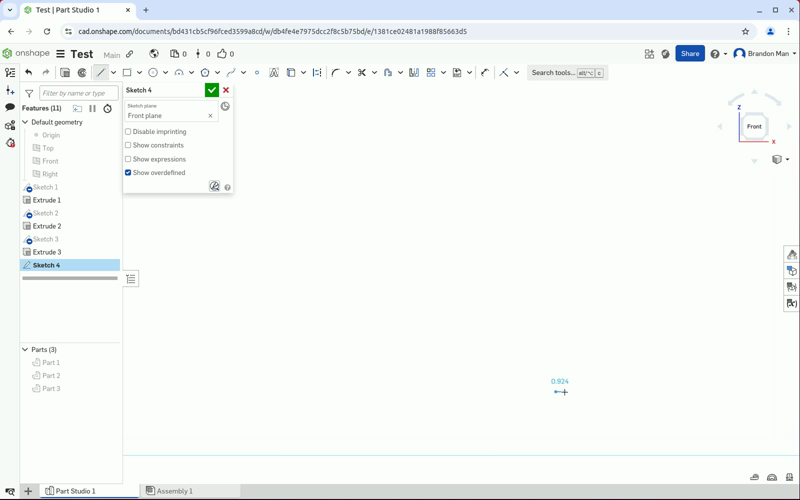
scroll(6)
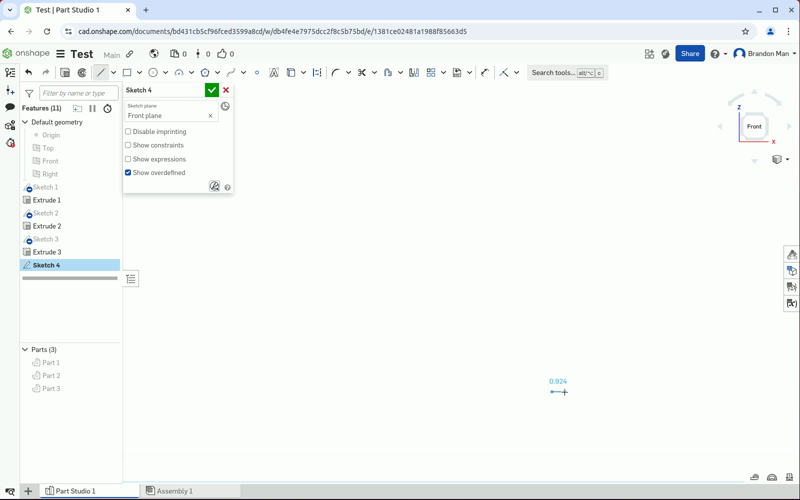
scroll(6)
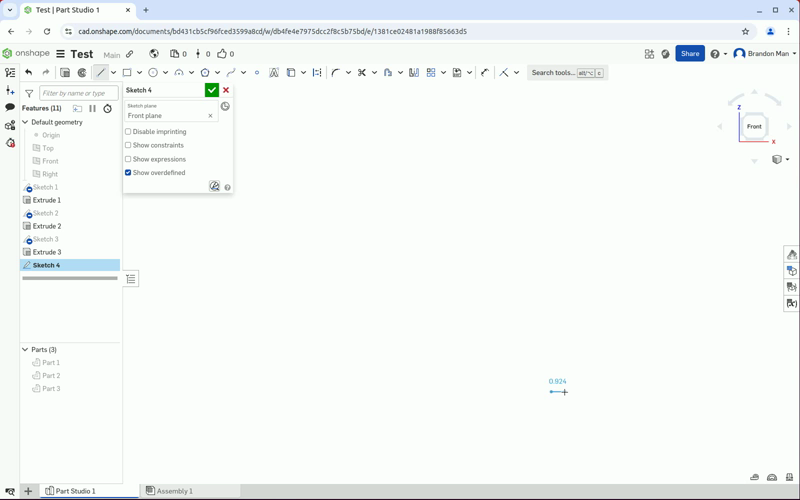
scroll(6)
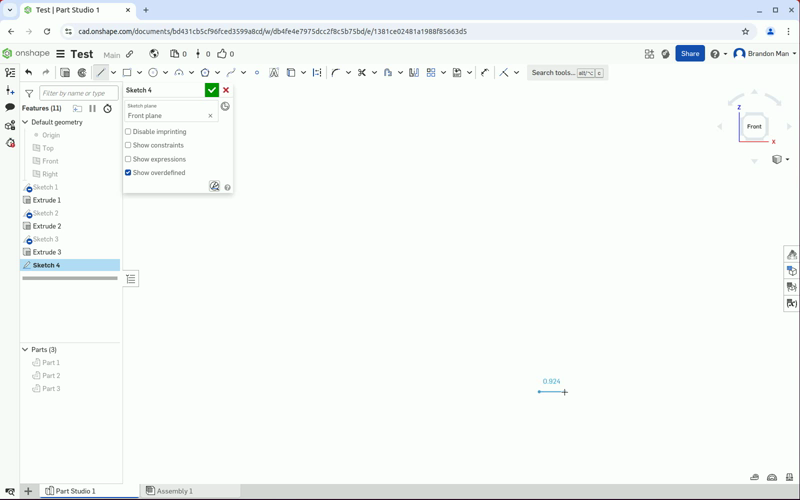
scroll(6)
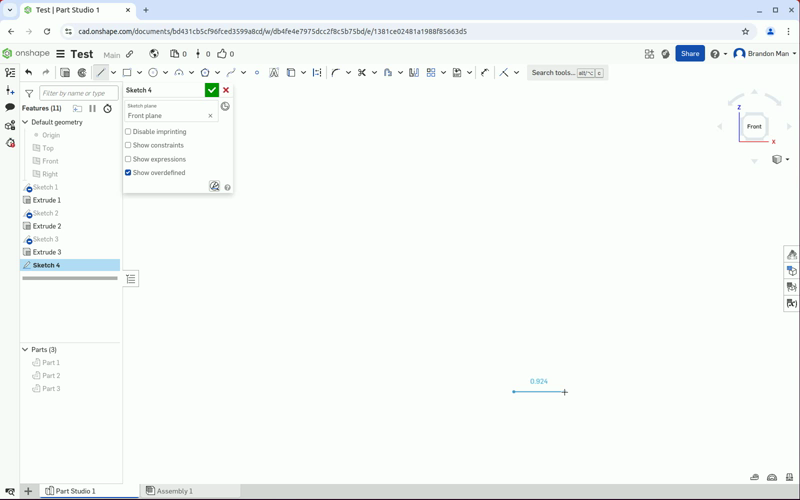
click(564, 391)
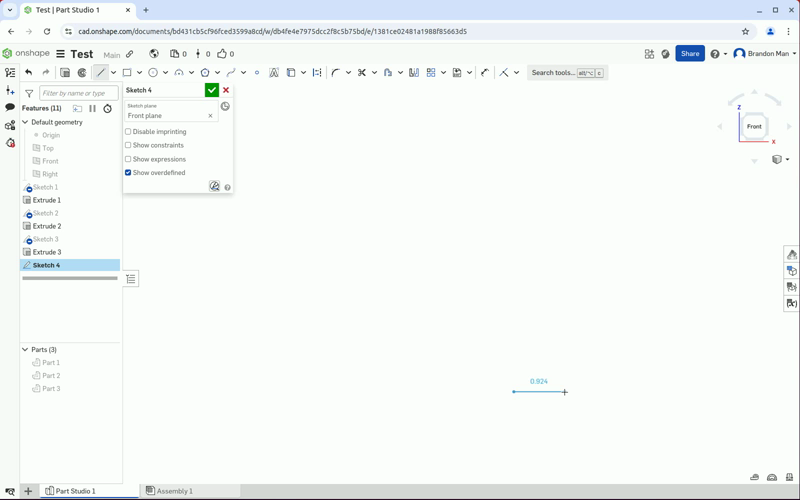
scroll(-6)
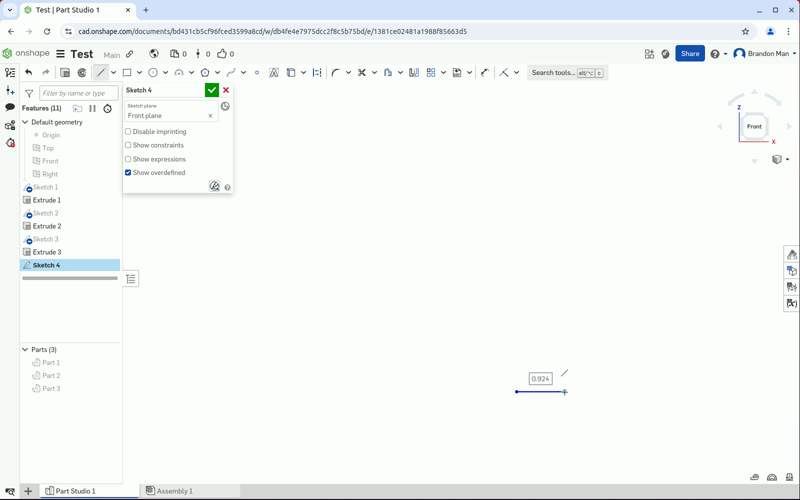
scroll(-6)
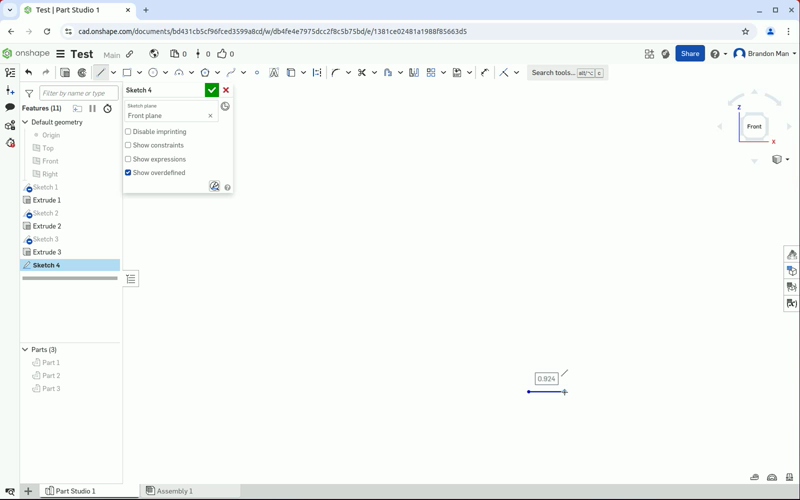
scroll(-6)
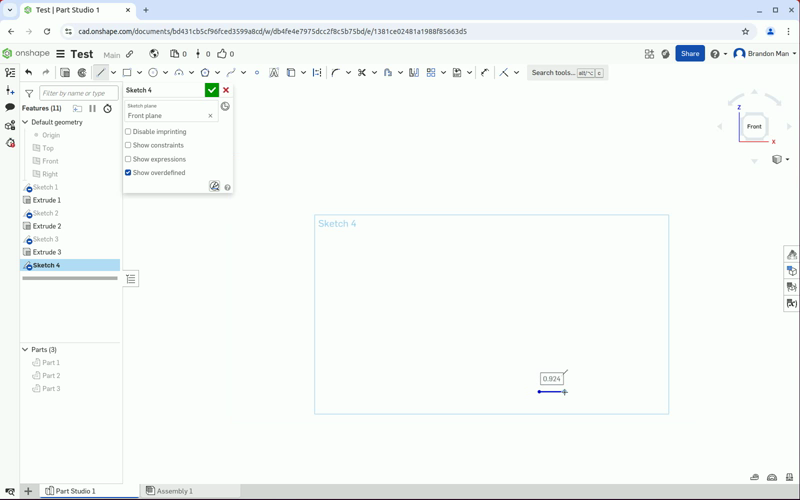
scroll(-6)
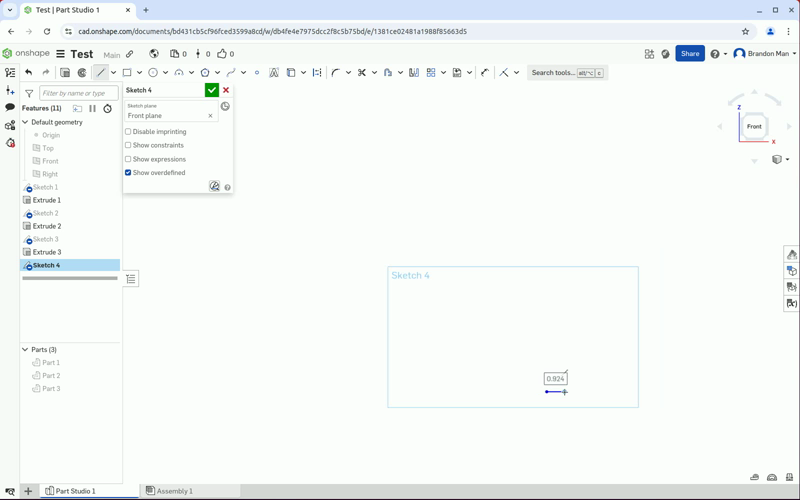
scroll(-6)
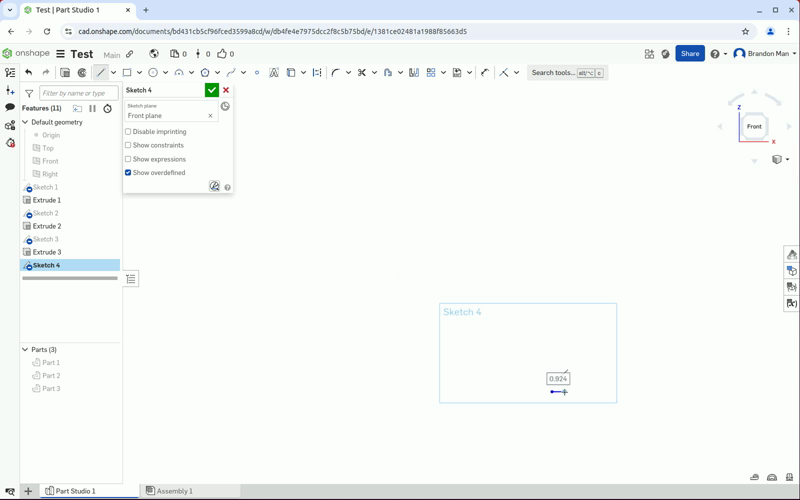
scroll(-6)
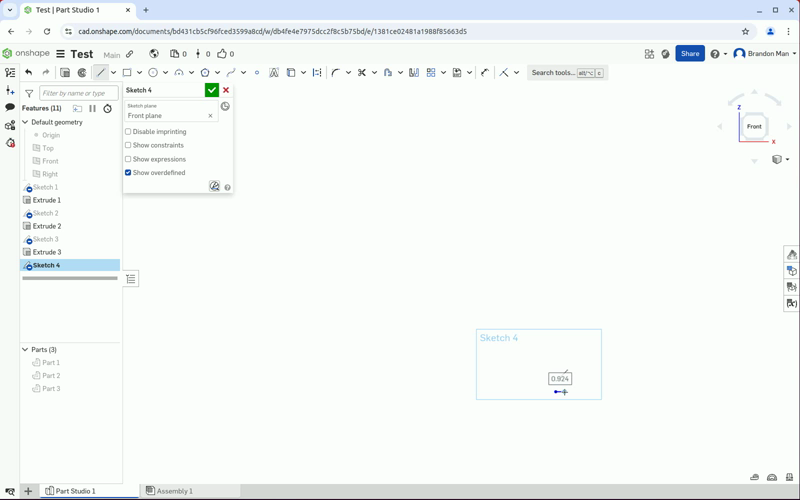
scroll(-6)
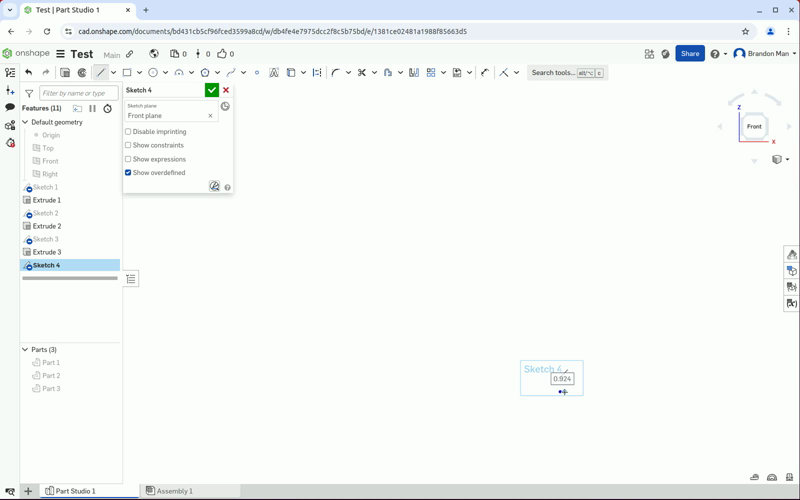
key_up(shift)
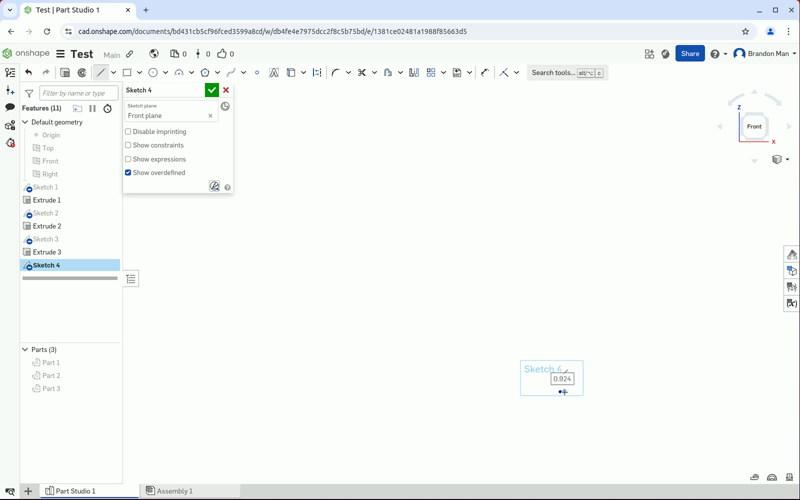
key_down(shift)
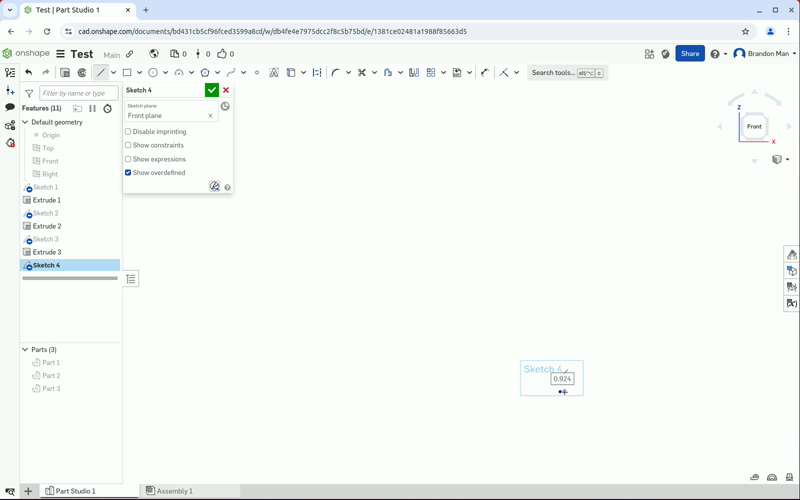
mouse_move(564, 176)
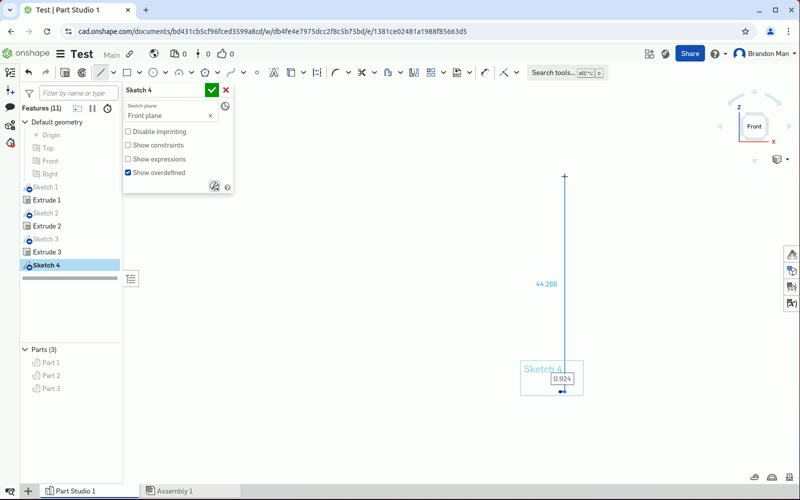
click(564, 176)
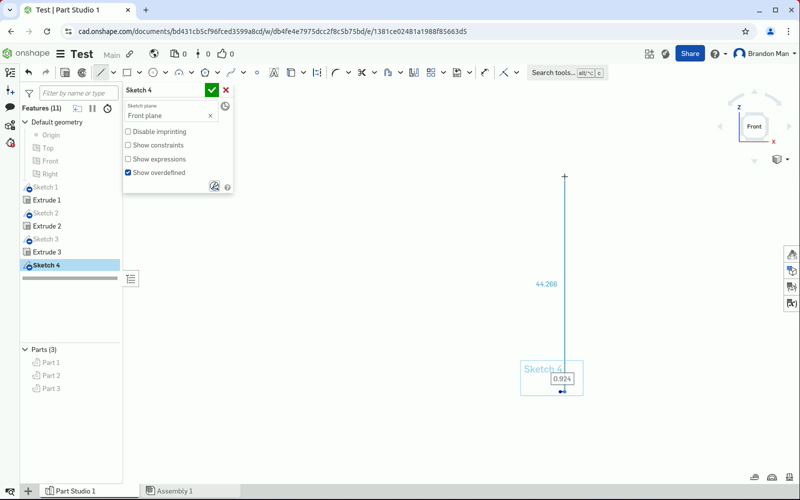
key_up(shift)
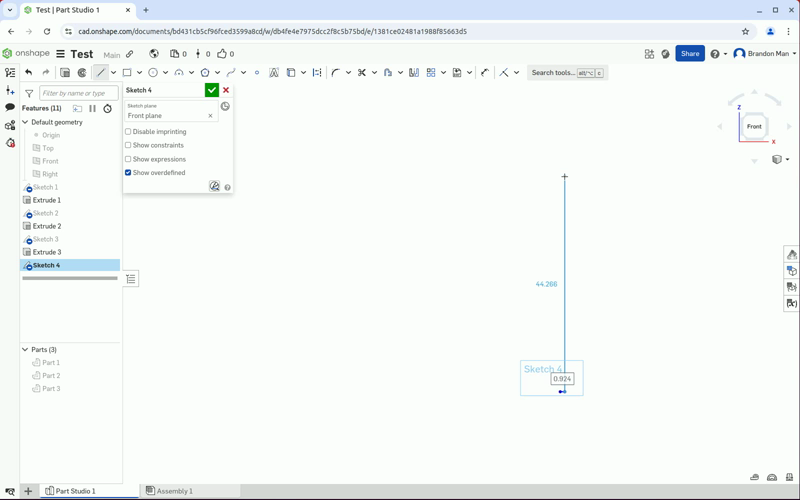
key_down(shift)
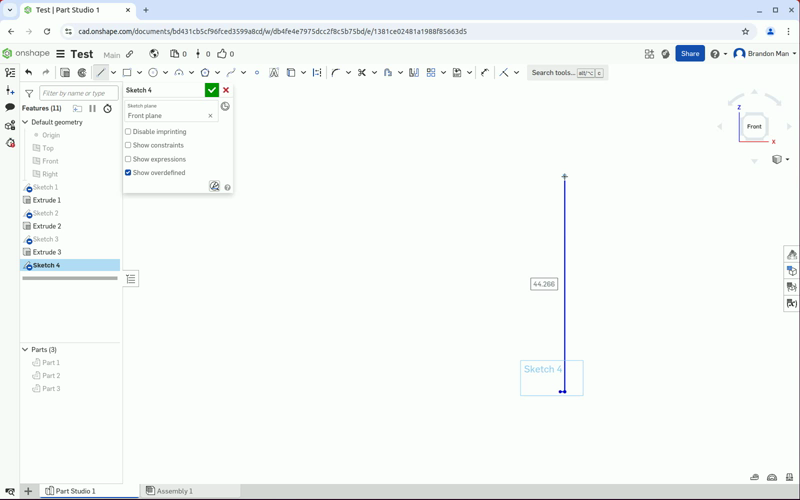
mouse_move(589, 176)
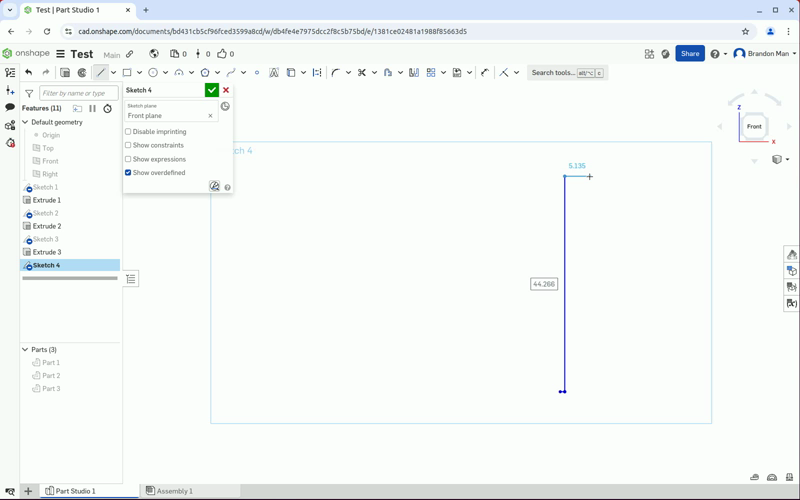
mouse_move(560, 176)
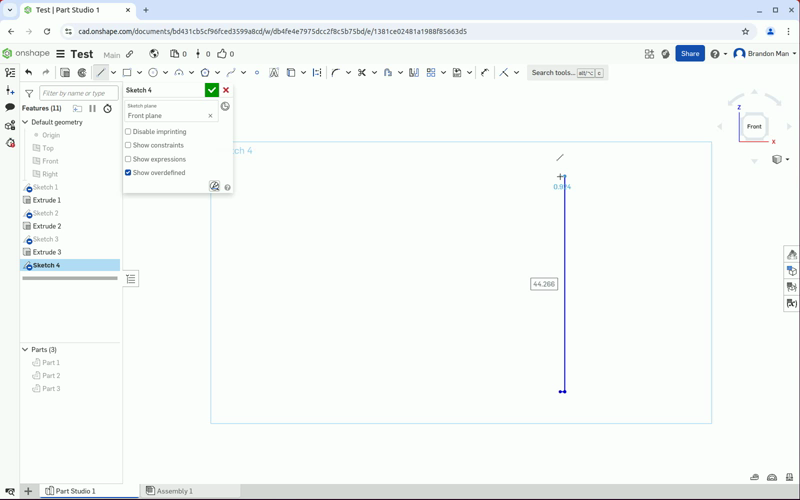
scroll(6)
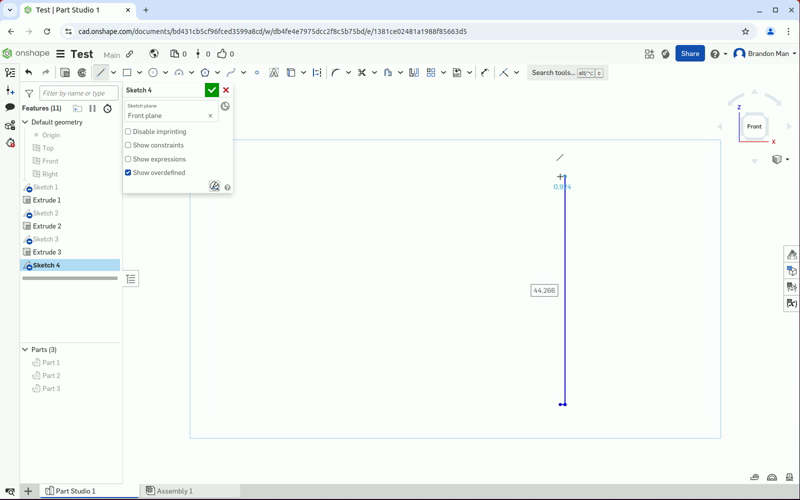
scroll(6)
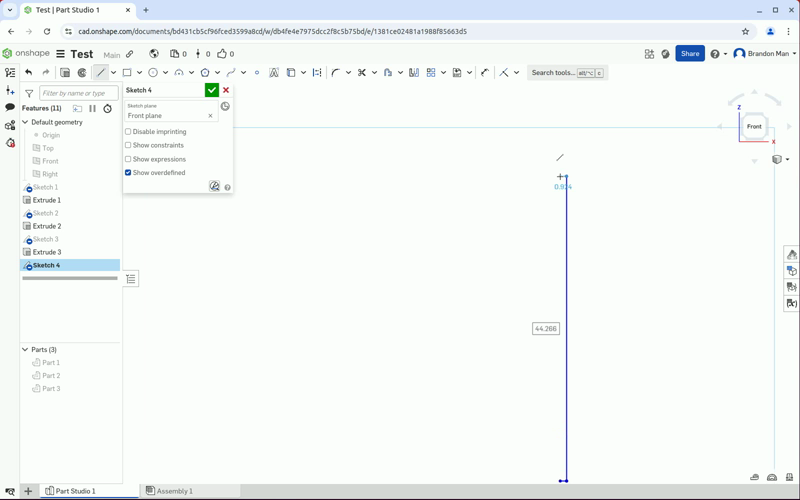
scroll(6)
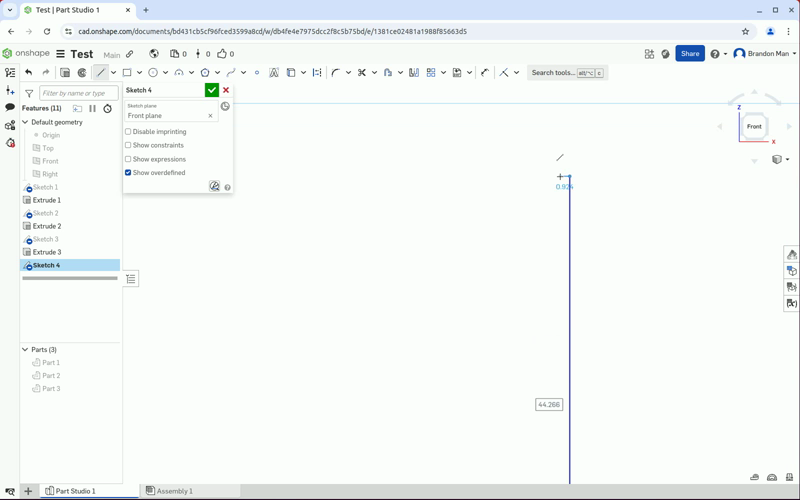
scroll(6)
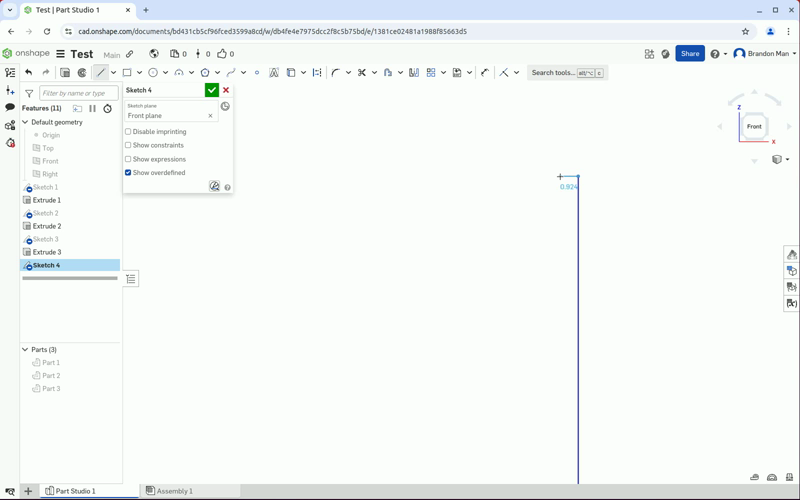
scroll(6)
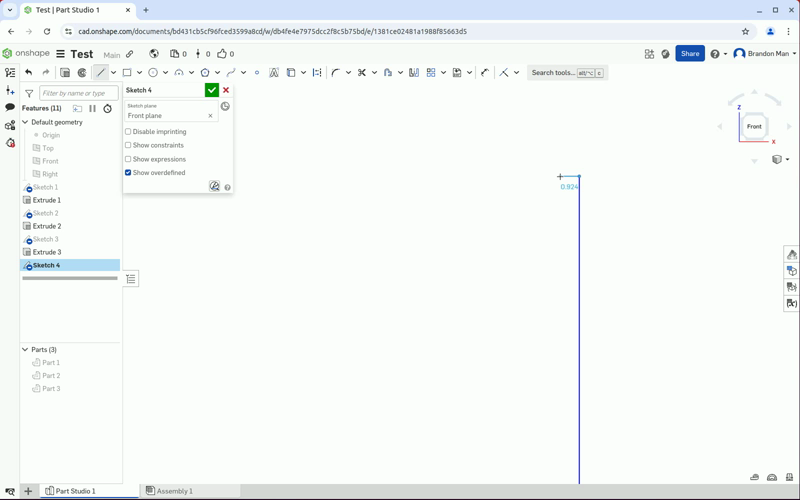
scroll(6)
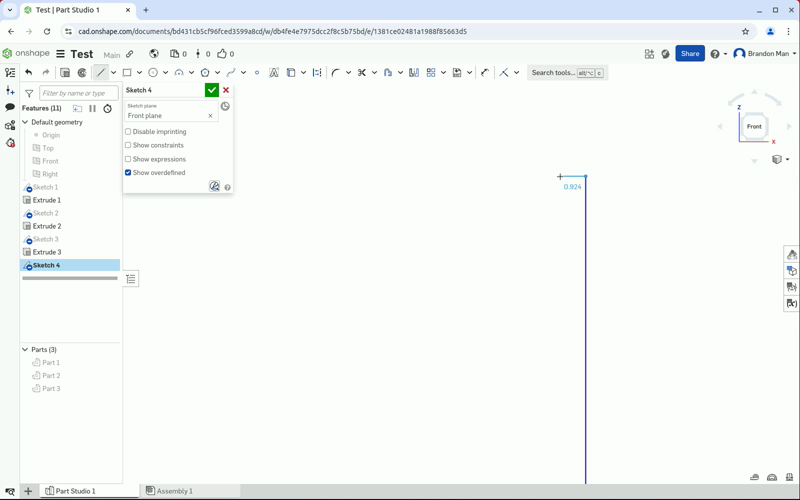
scroll(6)
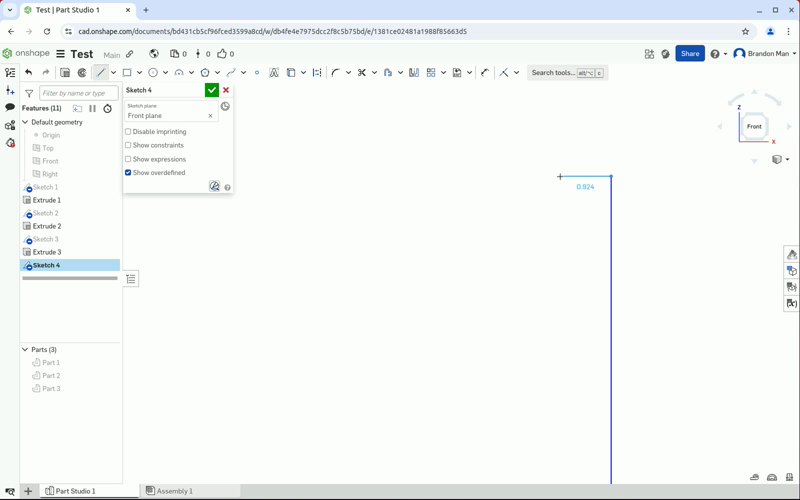
click(560, 176)
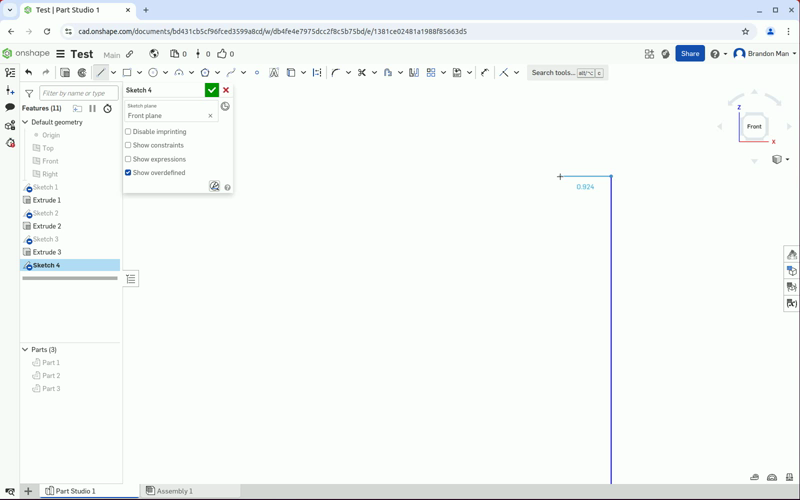
scroll(-6)
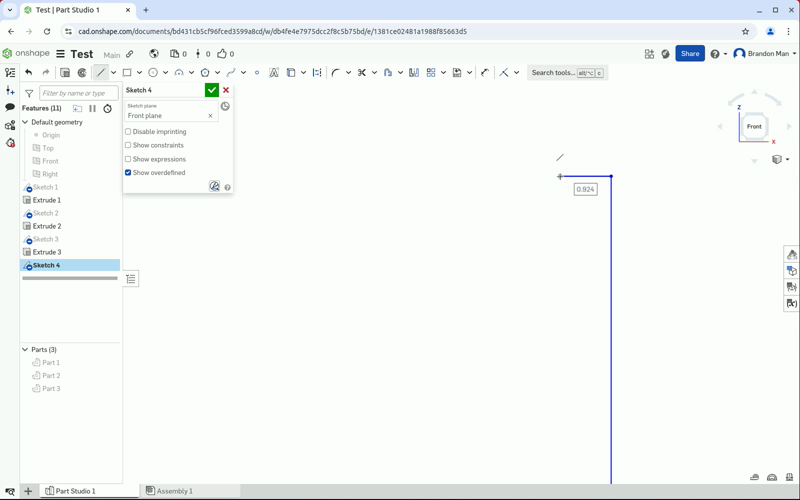
scroll(-6)
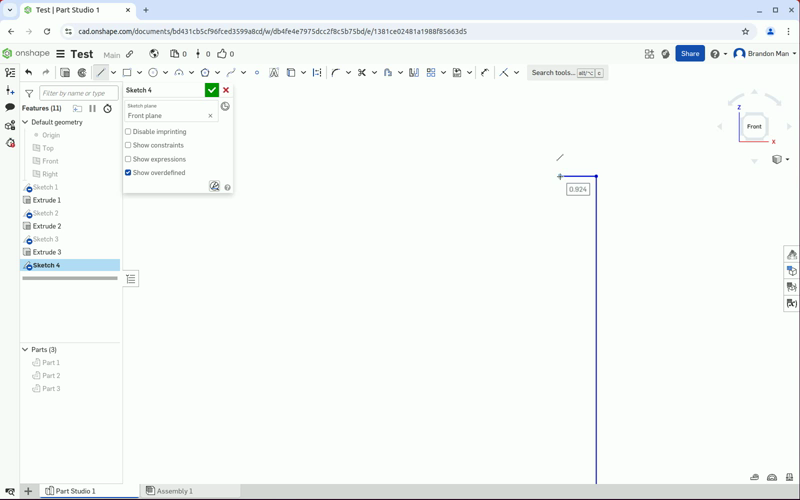
scroll(-6)
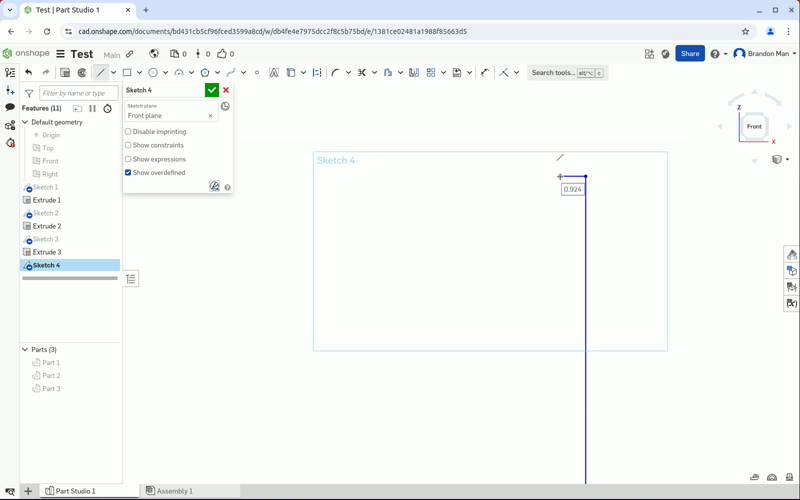
scroll(-6)
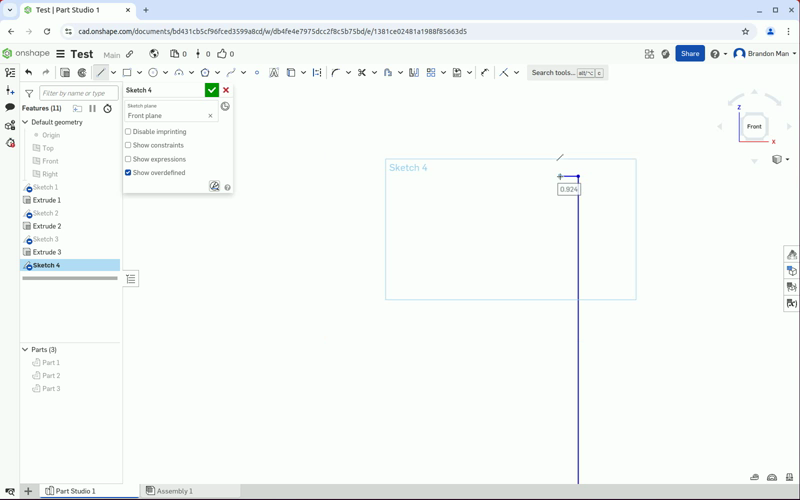
scroll(-6)
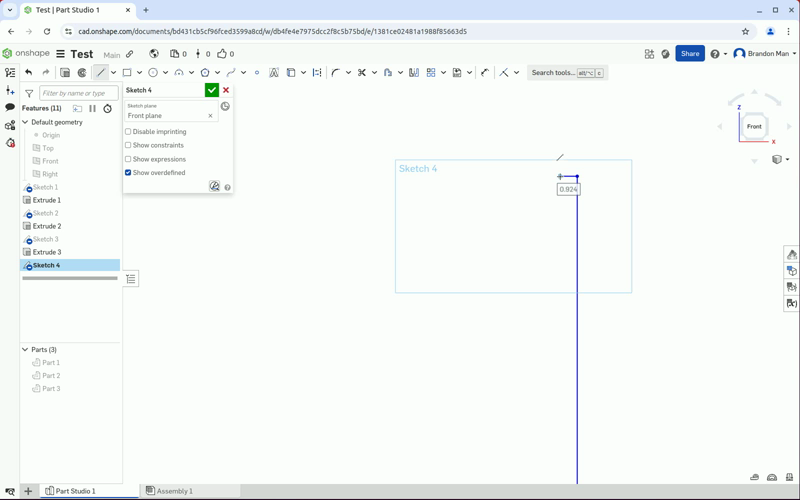
scroll(-6)
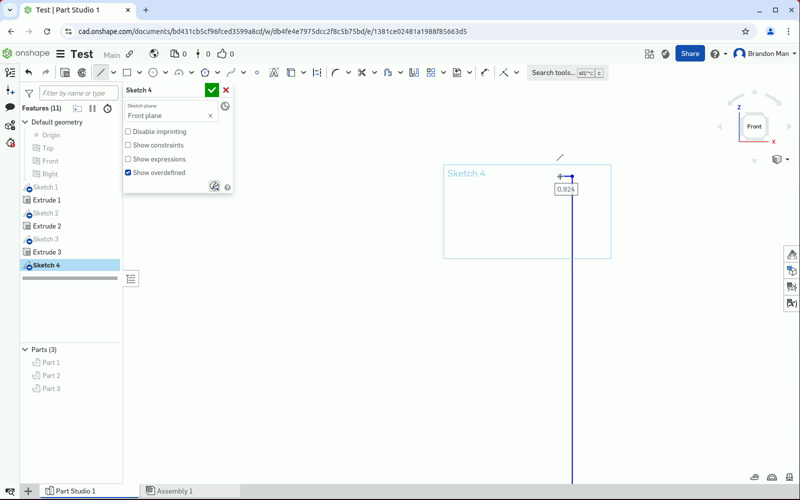
scroll(-6)
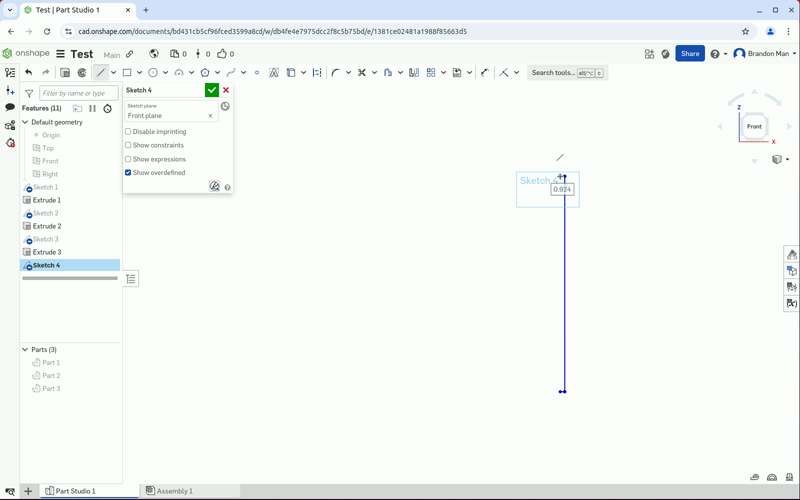
key_up(shift)
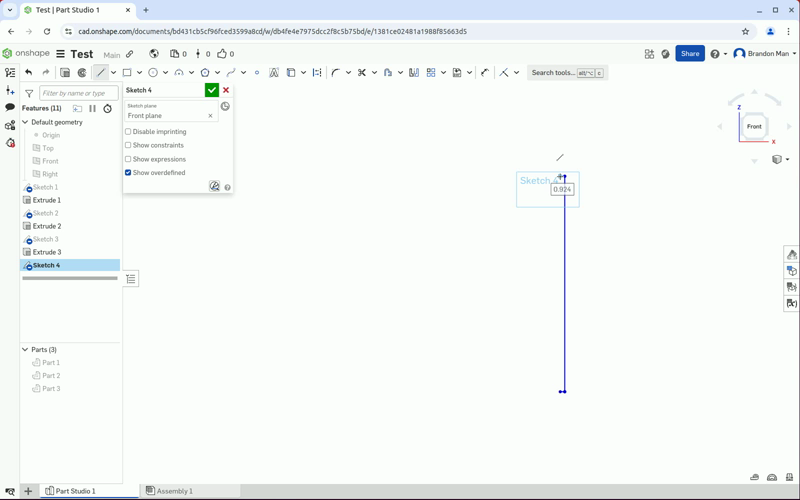
key_down(shift)
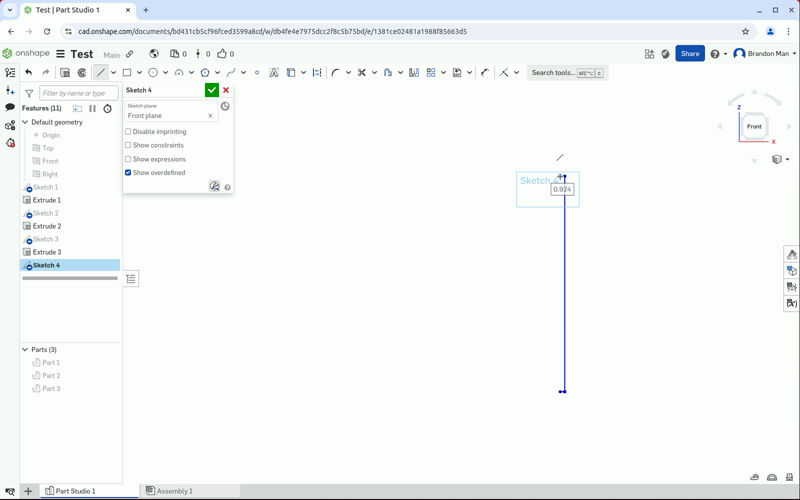
mouse_move(560, 391)
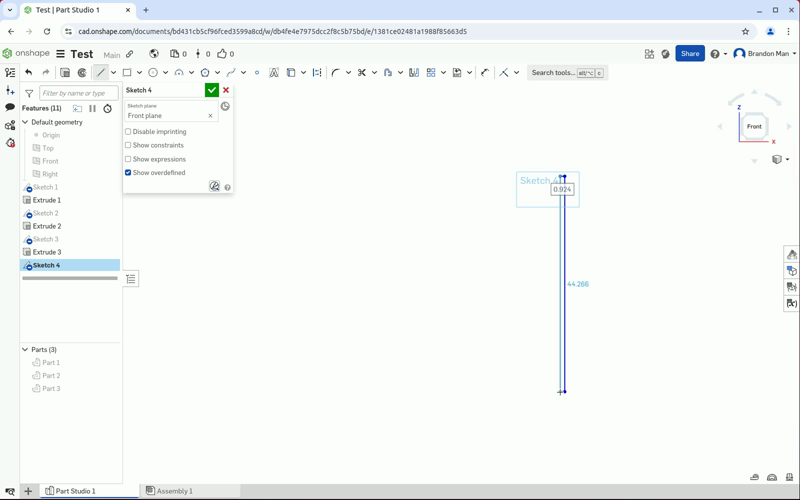
key_up(shift)
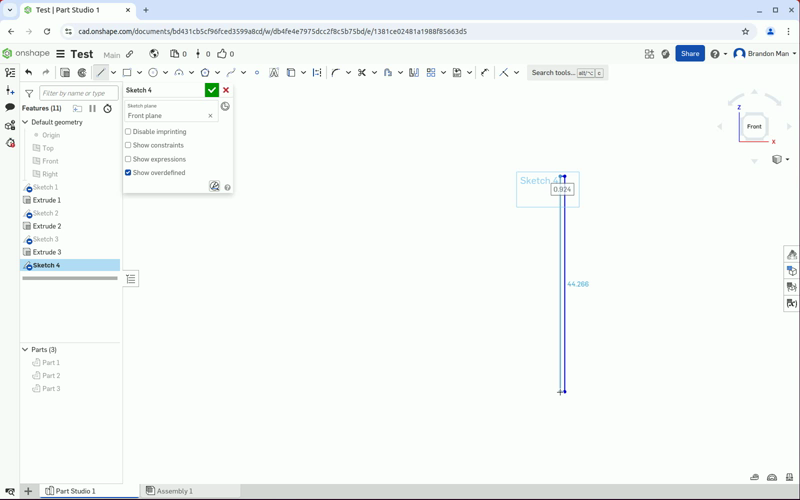
click(560, 391)
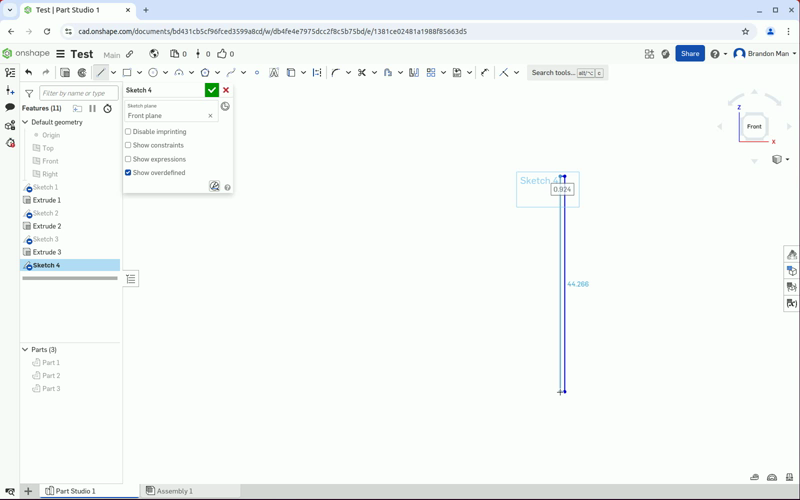
key(esc)
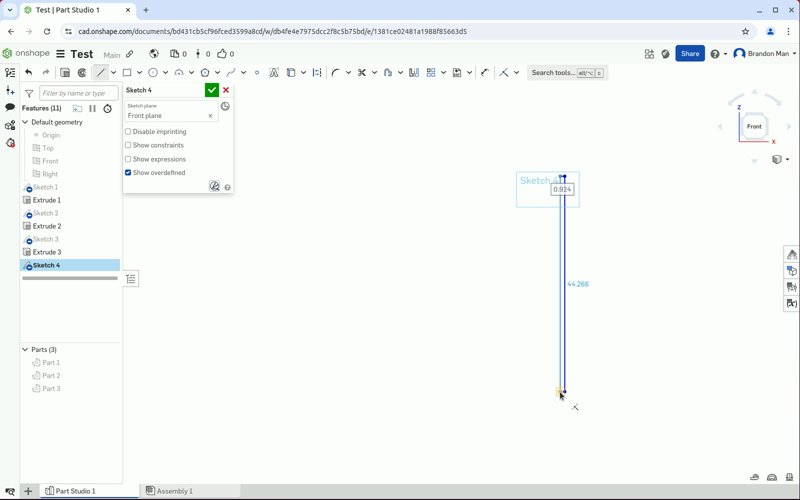
mouse_move(562, 183)
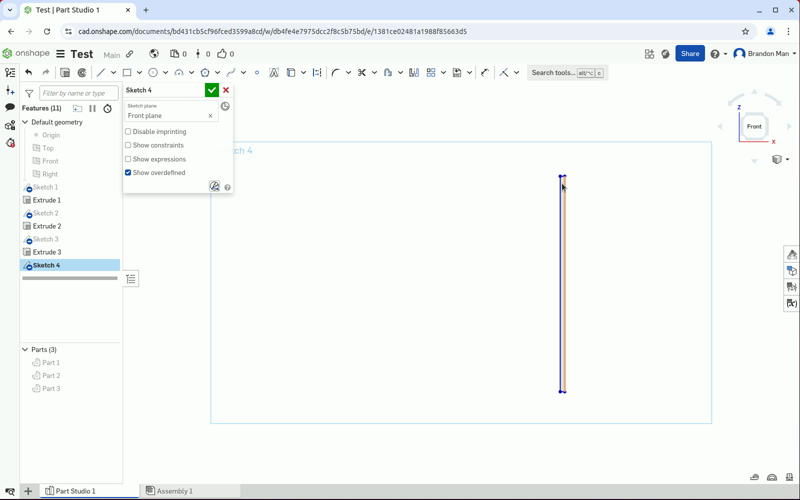
scroll(6)
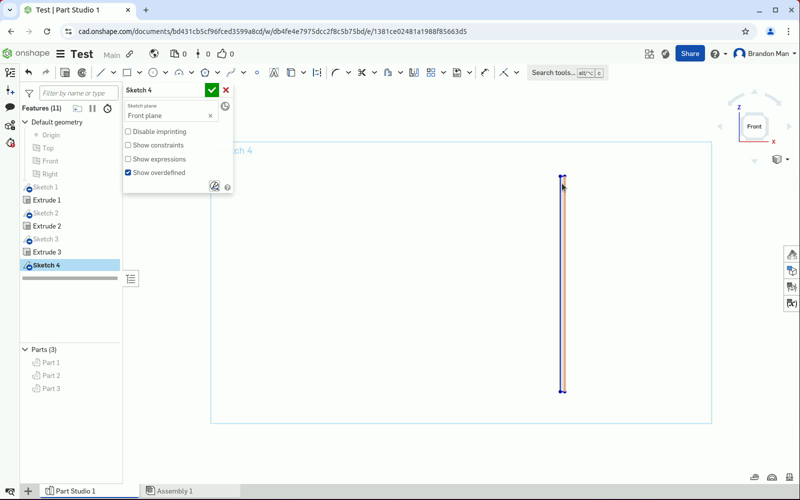
scroll(6)
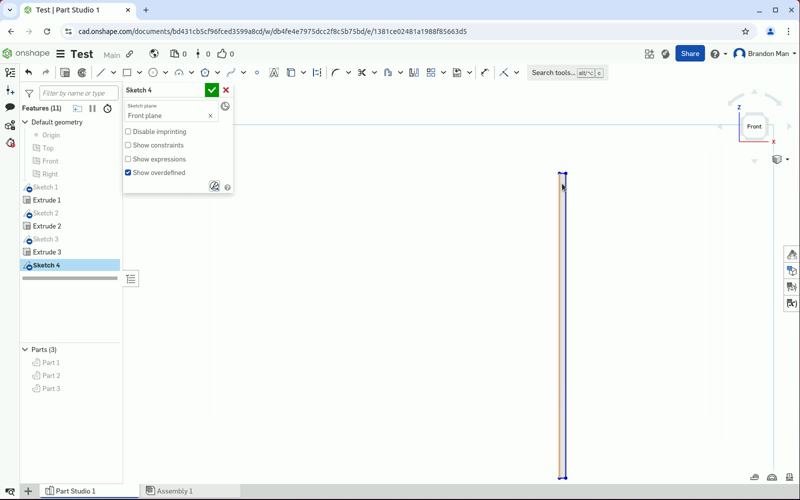
scroll(6)
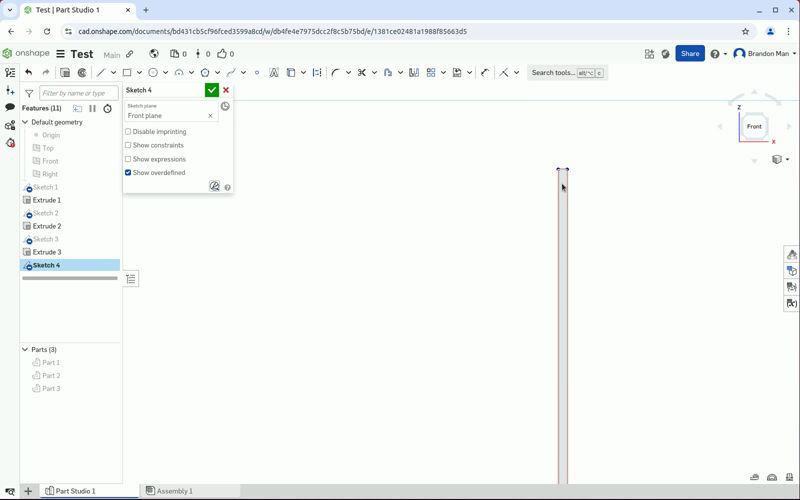
scroll(6)
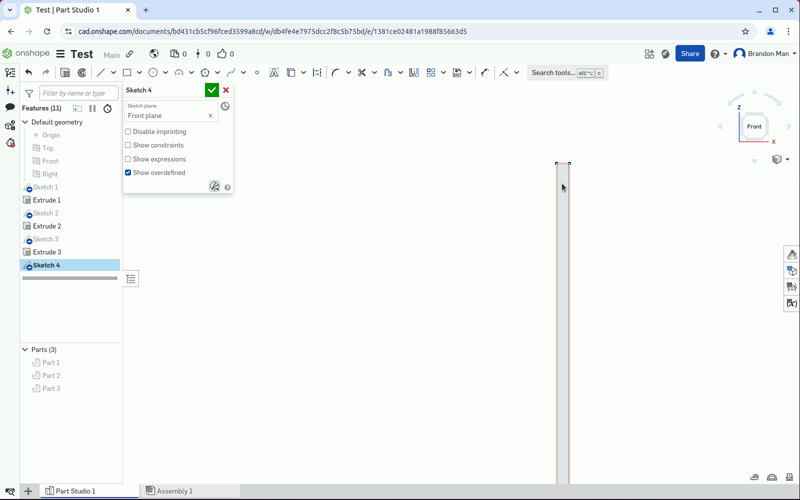
scroll(6)
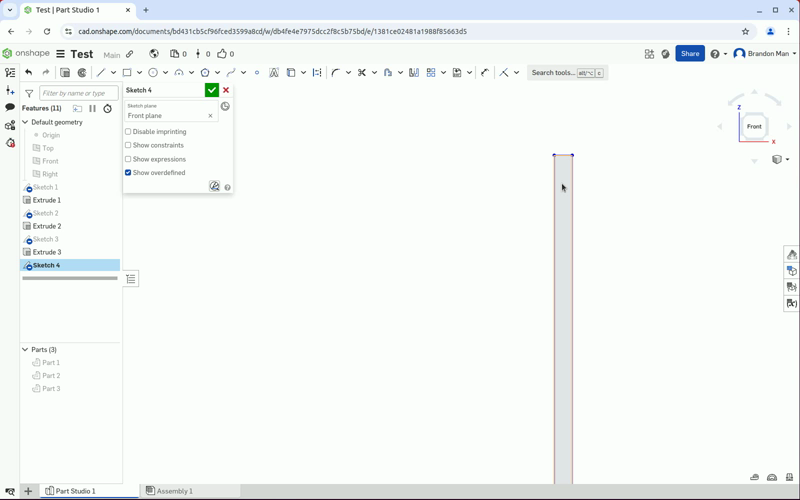
scroll(6)
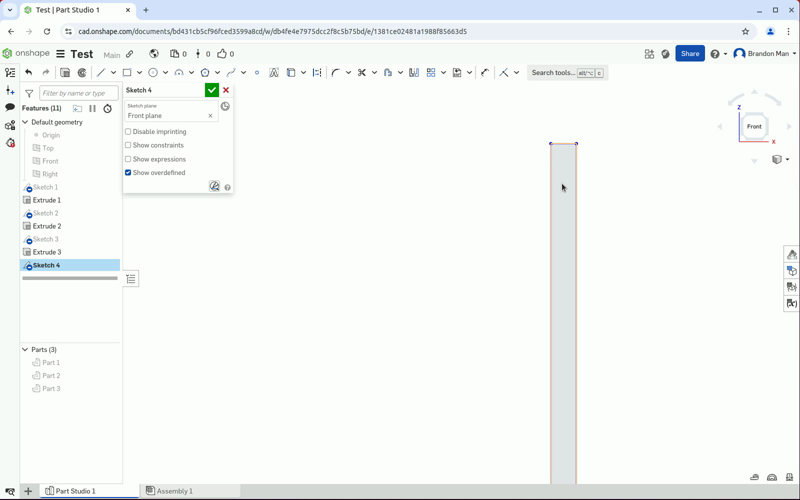
scroll(6)
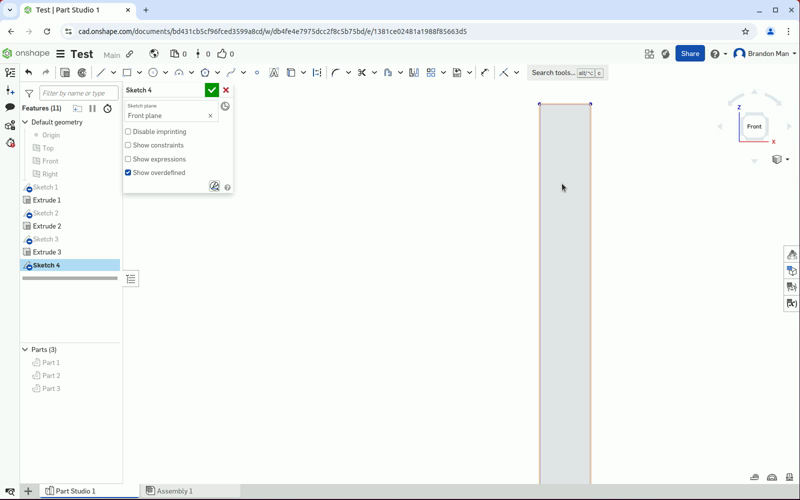
click(562, 183)
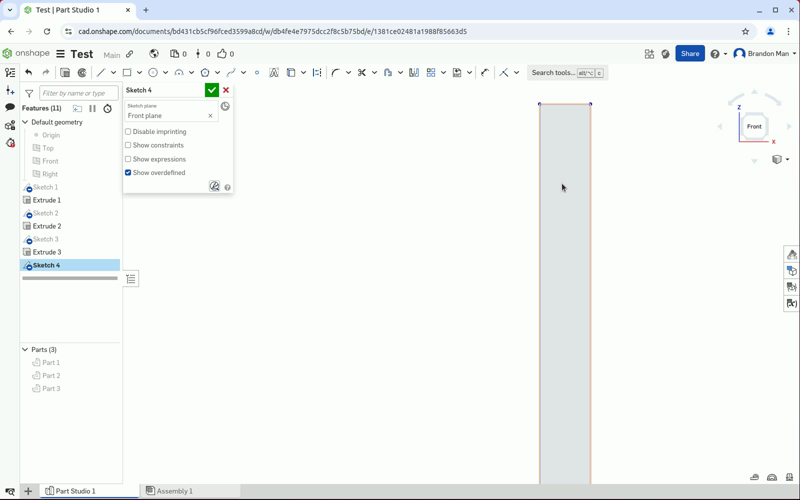
scroll(-6)
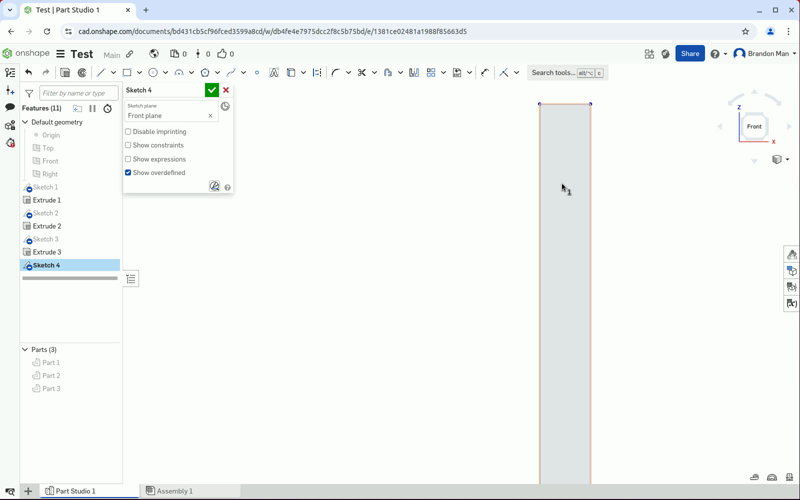
scroll(-6)
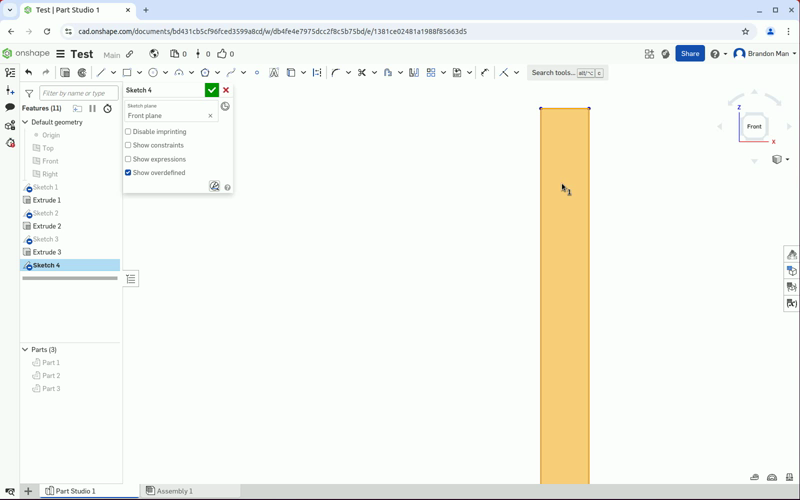
scroll(-6)
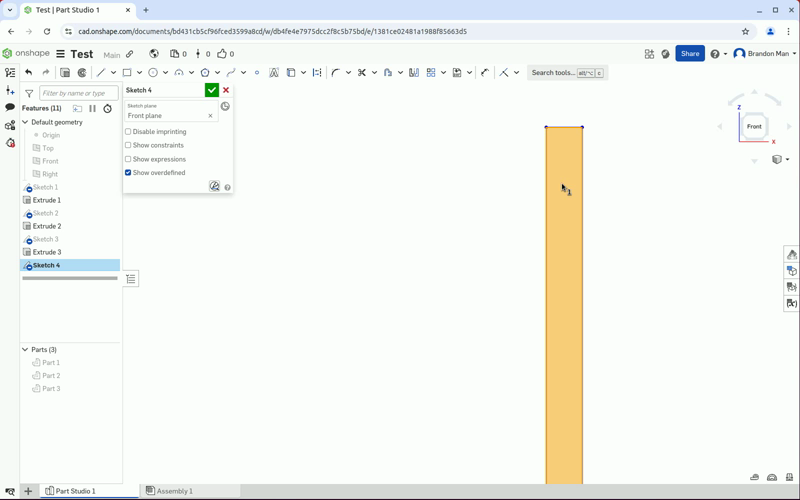
scroll(-6)
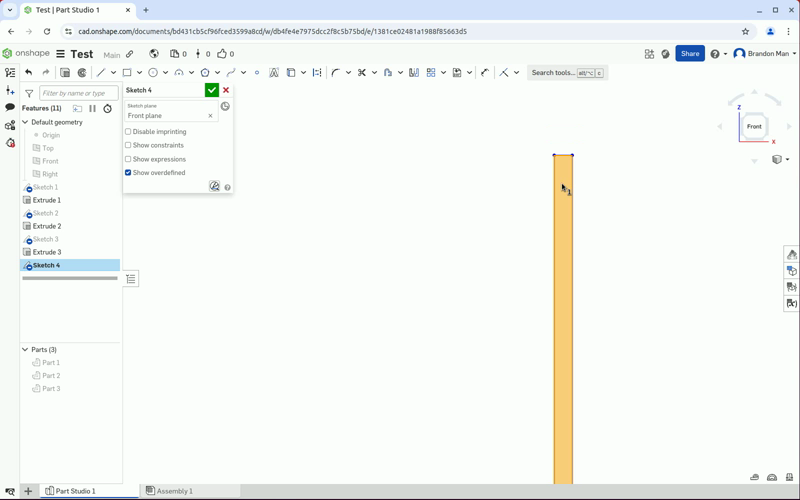
scroll(-6)
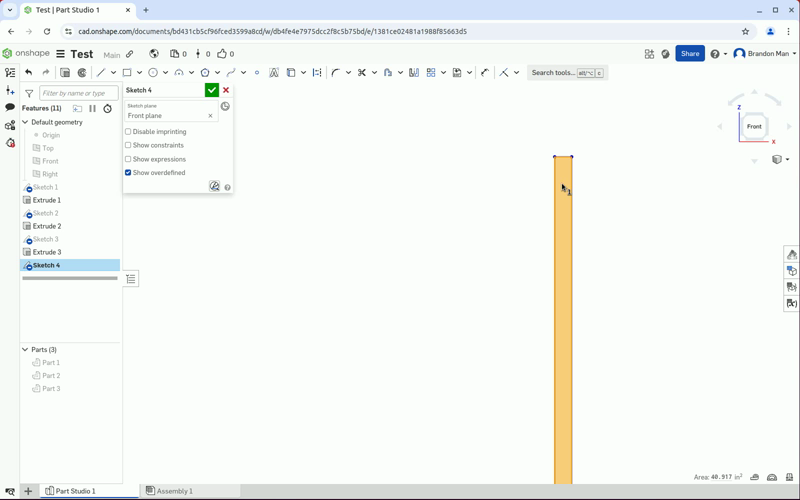
scroll(-6)
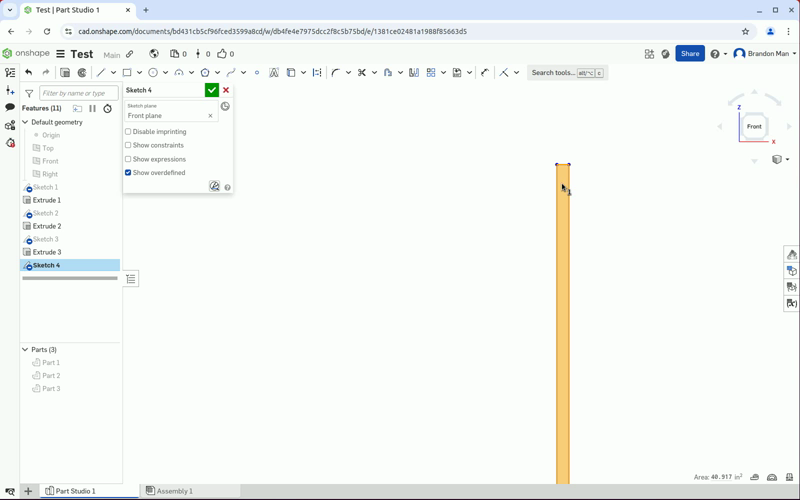
scroll(-6)
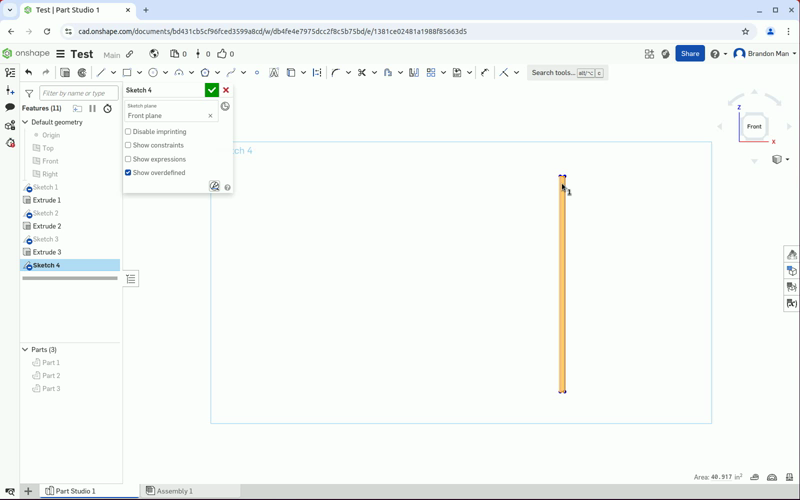
mouse_move(73, 352)
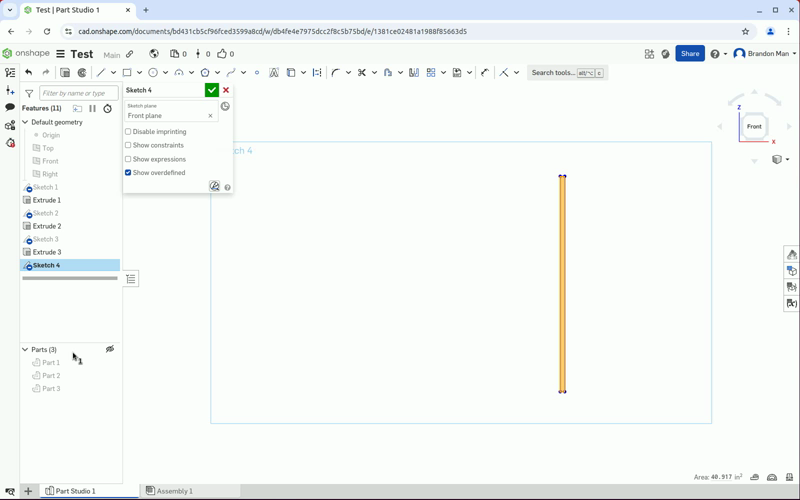
key(shift+y)
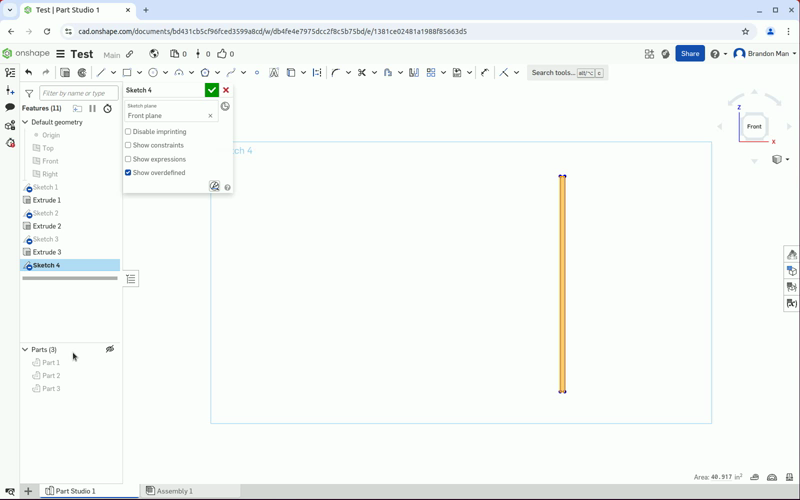
key(shift+e)
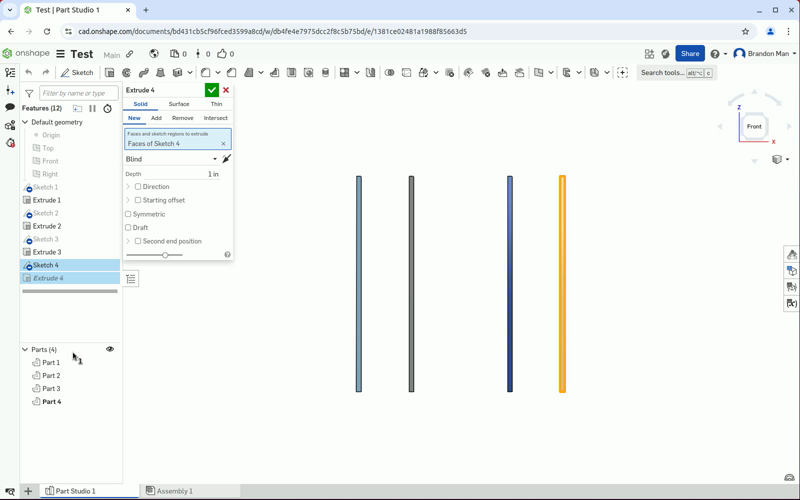
mouse_move(143, 106)
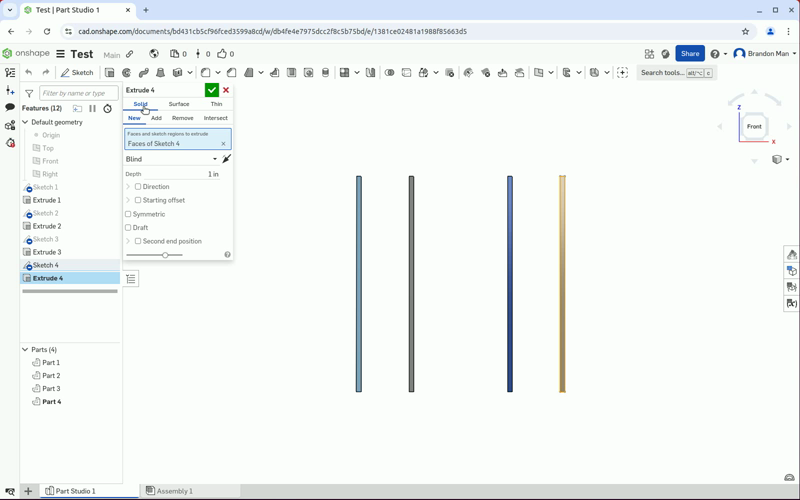
click(143, 106)
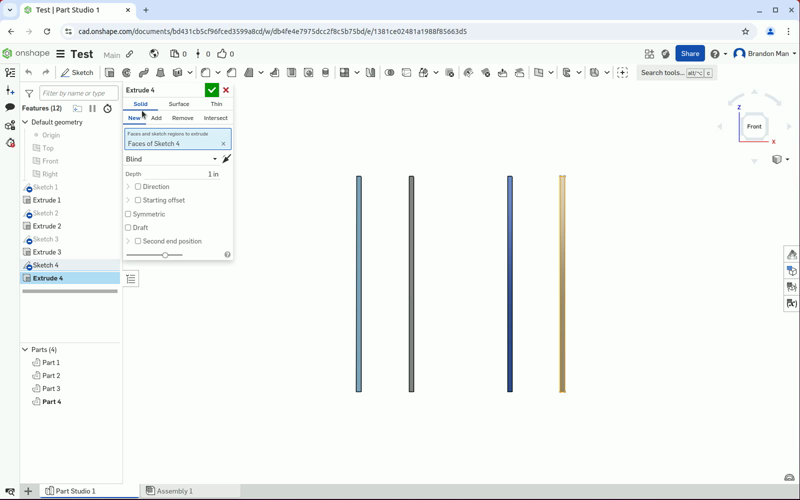
mouse_move(137, 120)
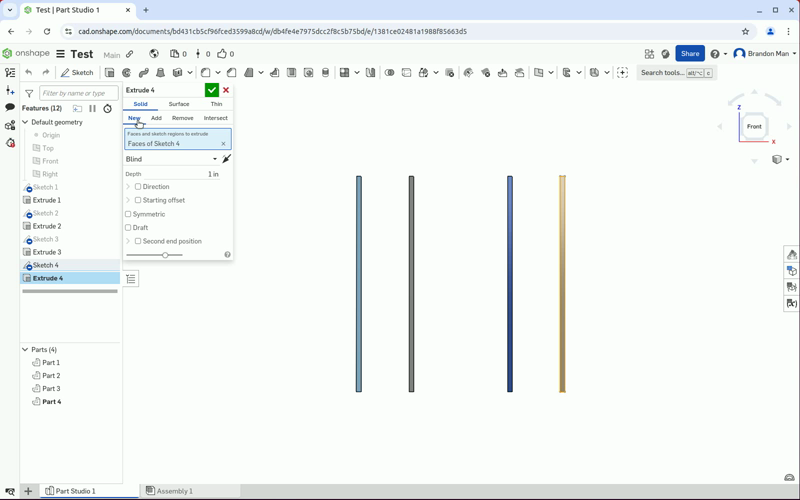
click(137, 120)
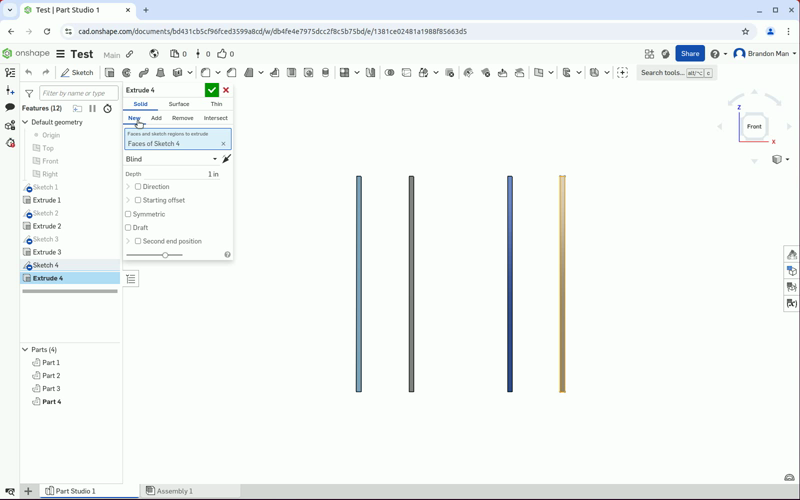
key(tab, 4)
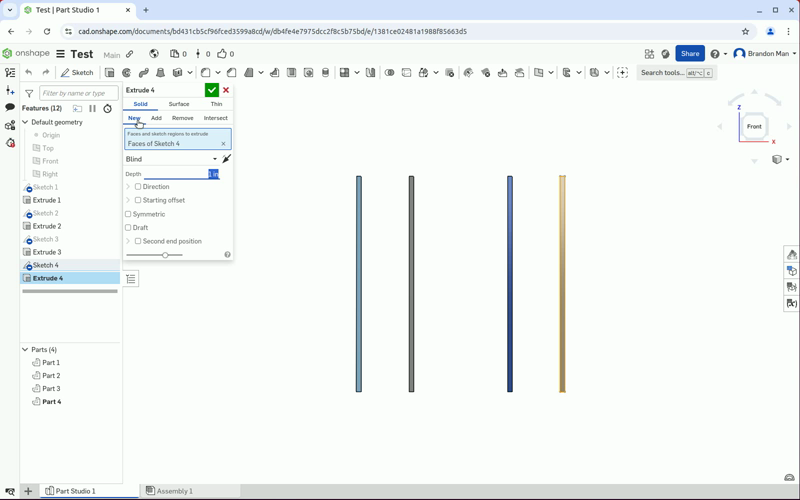
text(1.926)
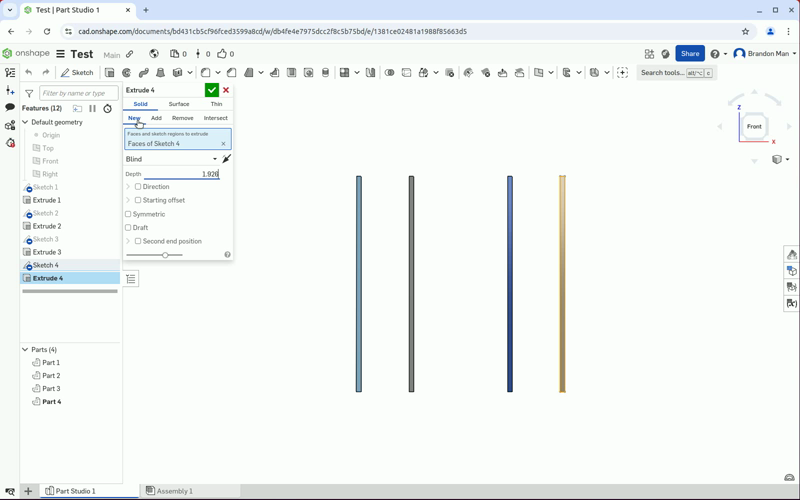
key(enter)
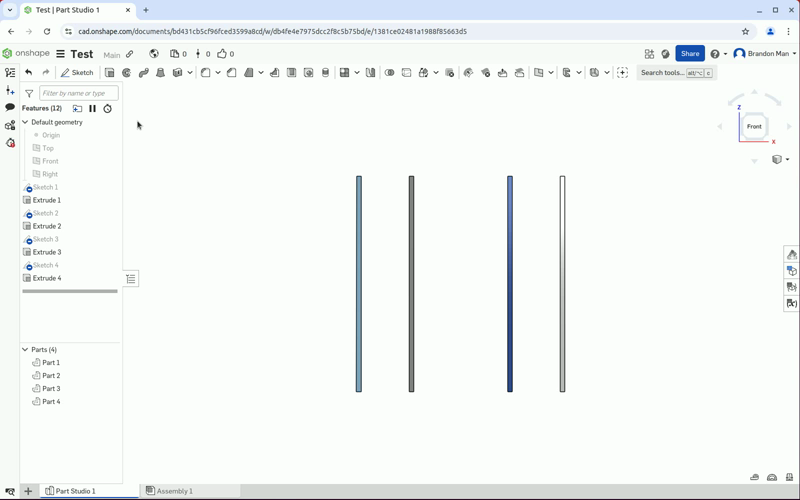
key(shift+h)
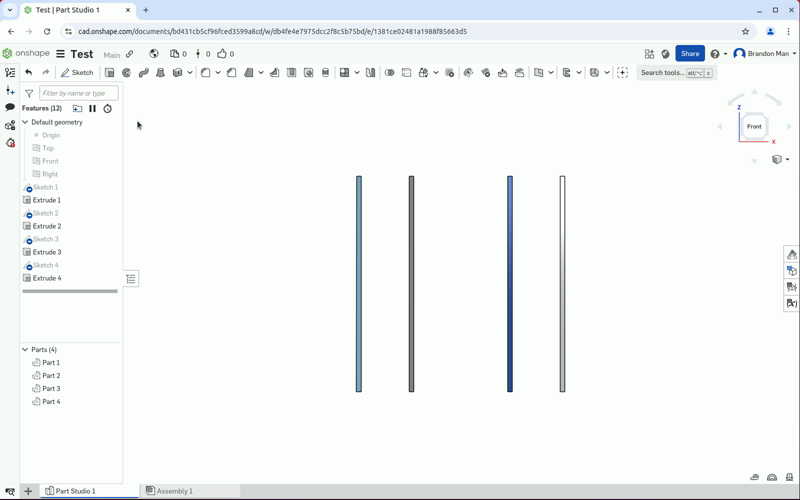
key(shift+h)
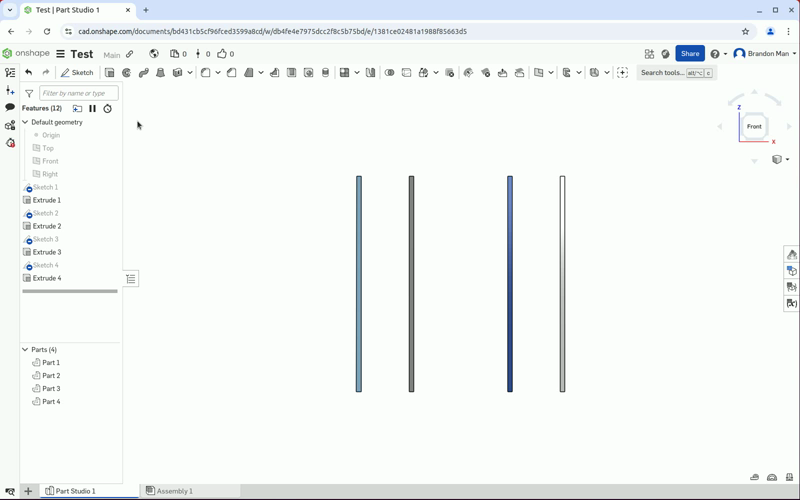
mouse_move(73, 189)
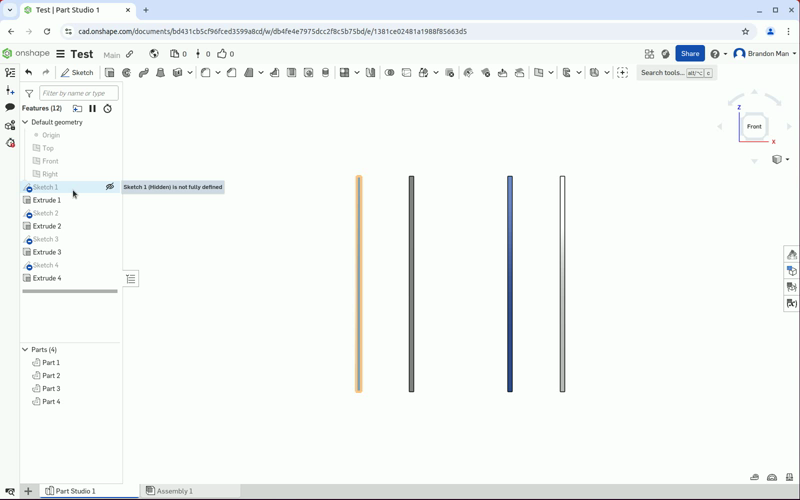
click(73, 189)
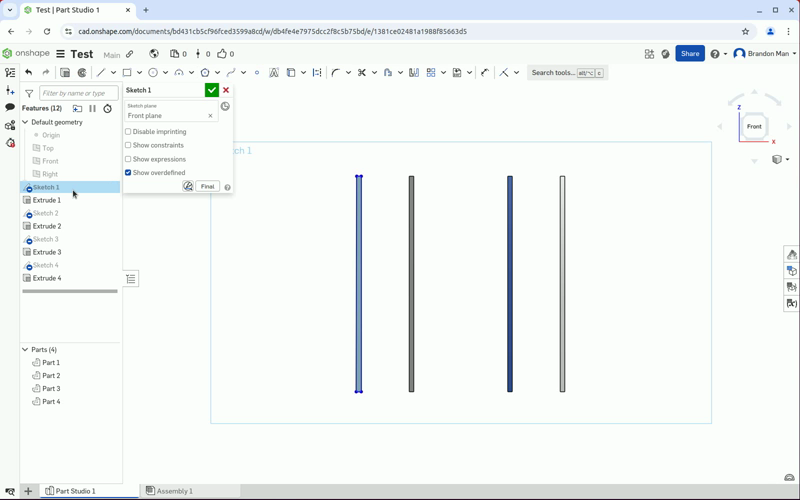
mouse_move(229, 92)
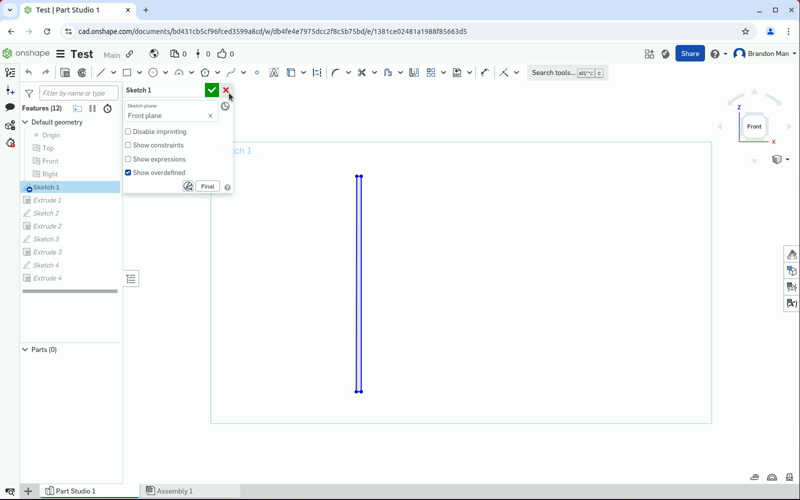
click(229, 92)
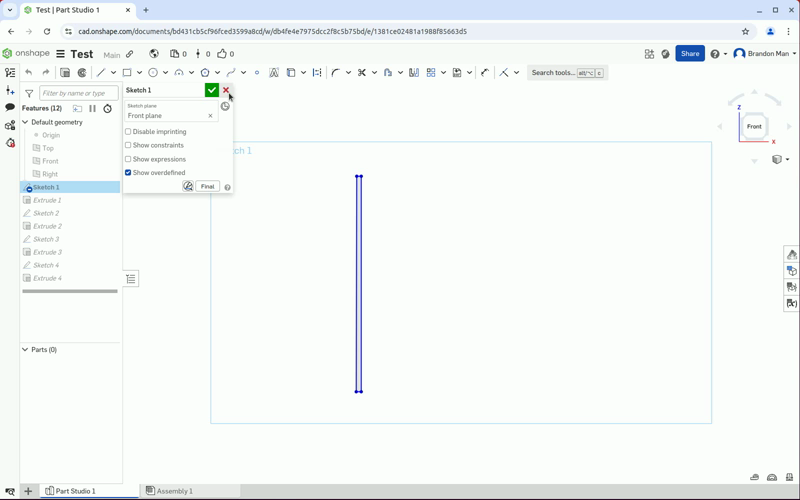
key(shift+s)
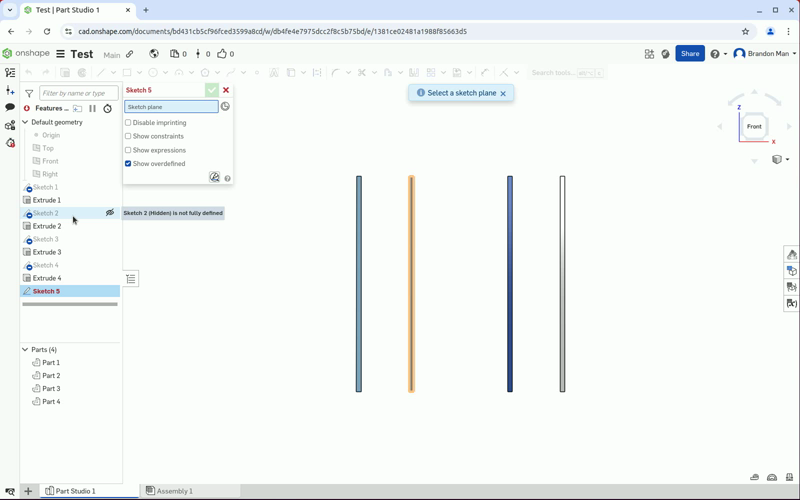
scroll(3)
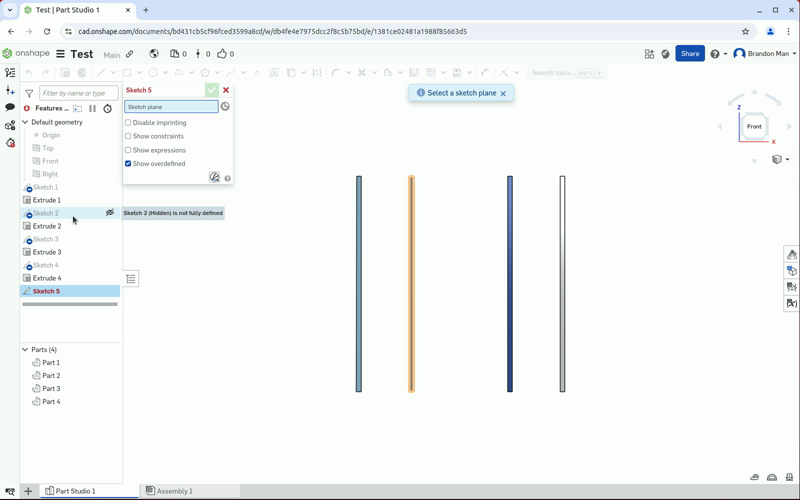
mouse_move(73, 163)
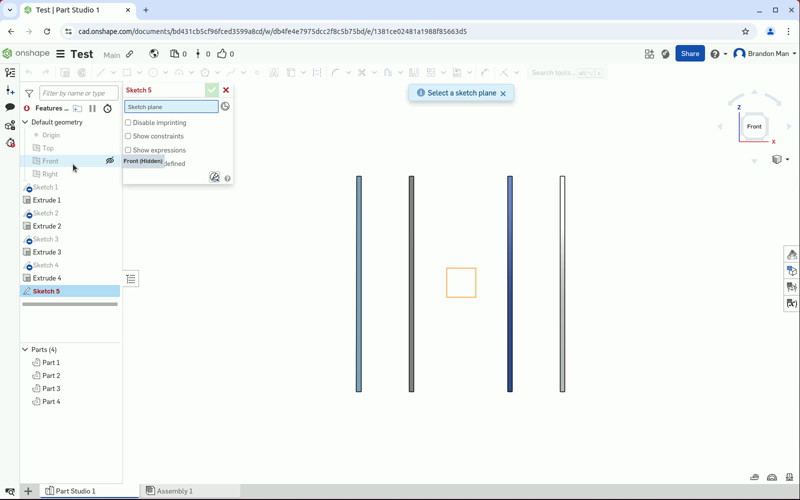
click(73, 163)
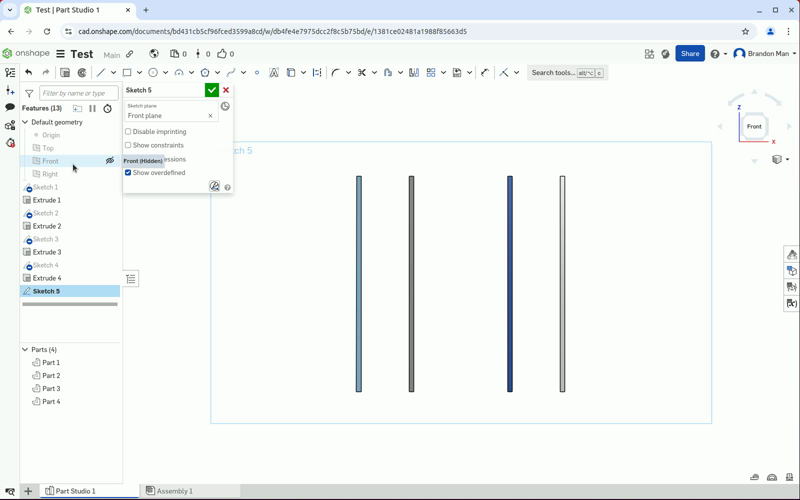
mouse_move(73, 352)
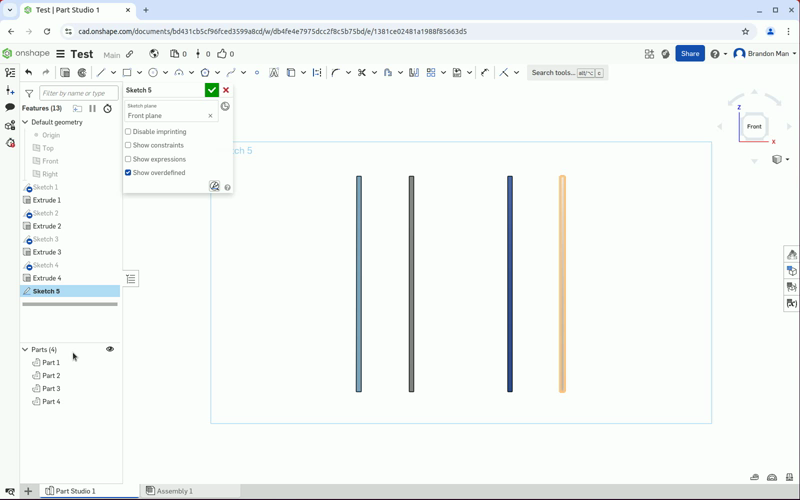
key(y)
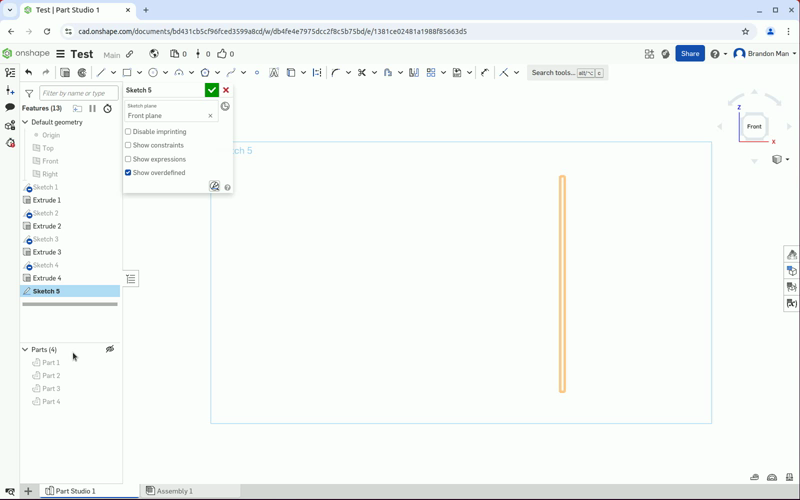
key(l)
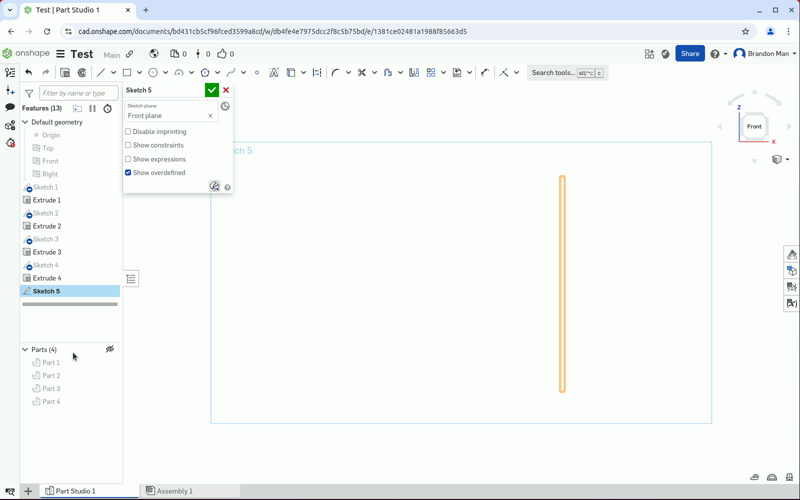
key_down(shift)
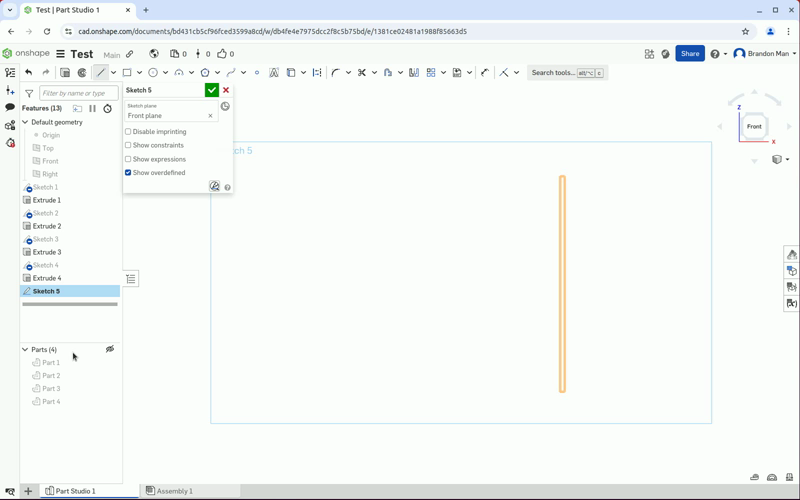
mouse_move(356, 174)
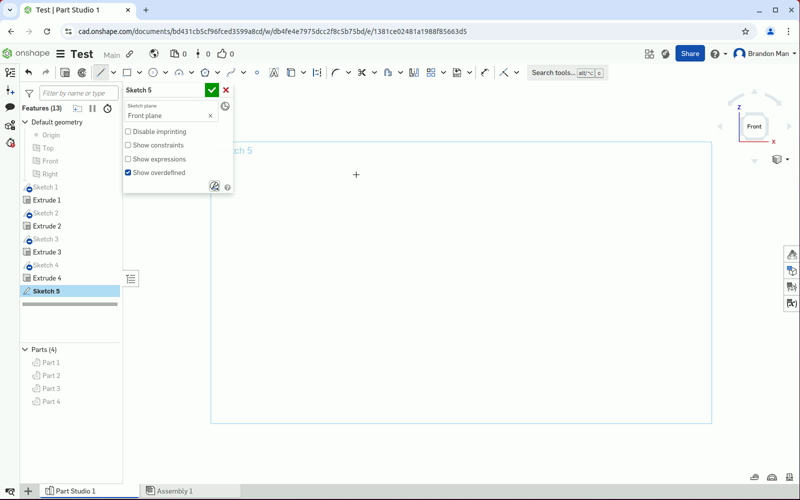
click(356, 174)
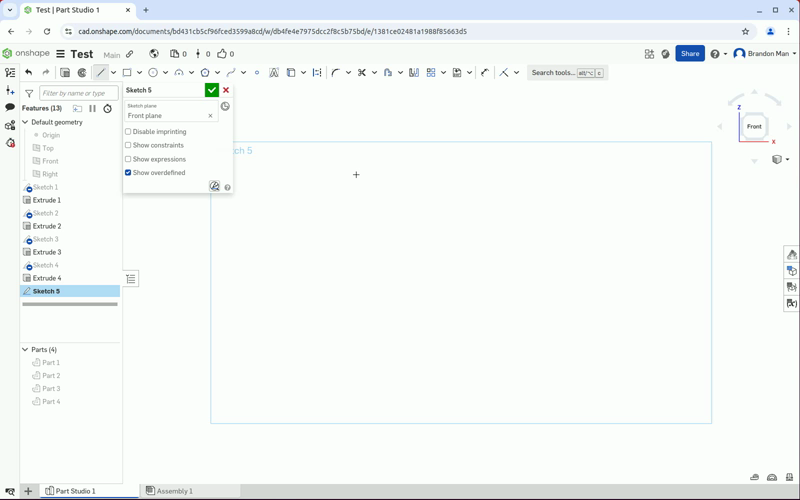
key_up(shift)
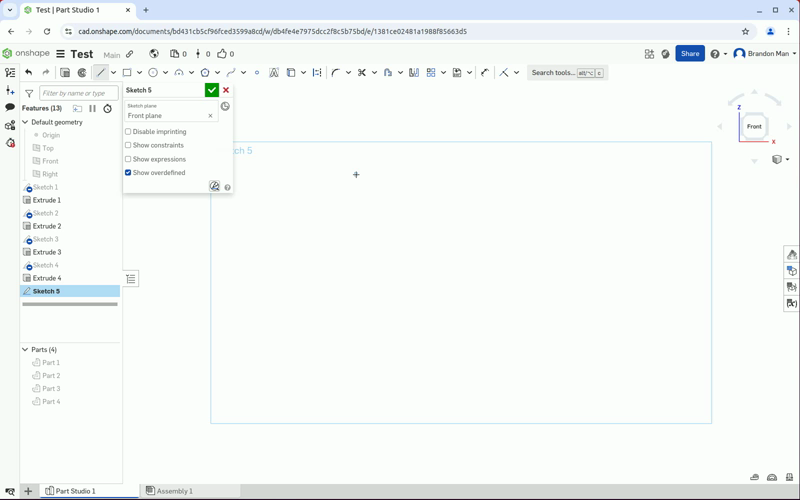
key_down(shift)
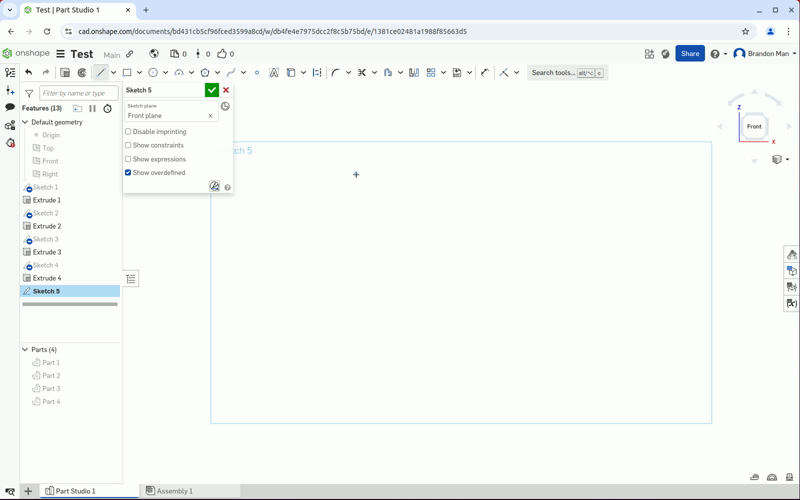
mouse_move(386, 174)
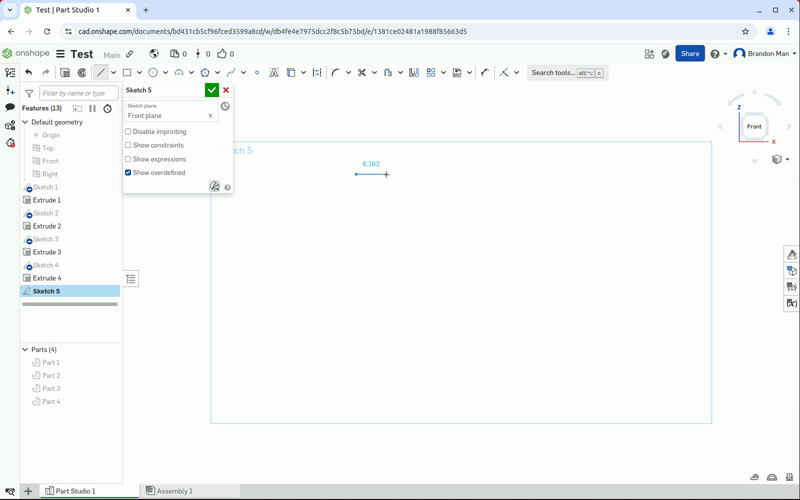
mouse_move(360, 174)
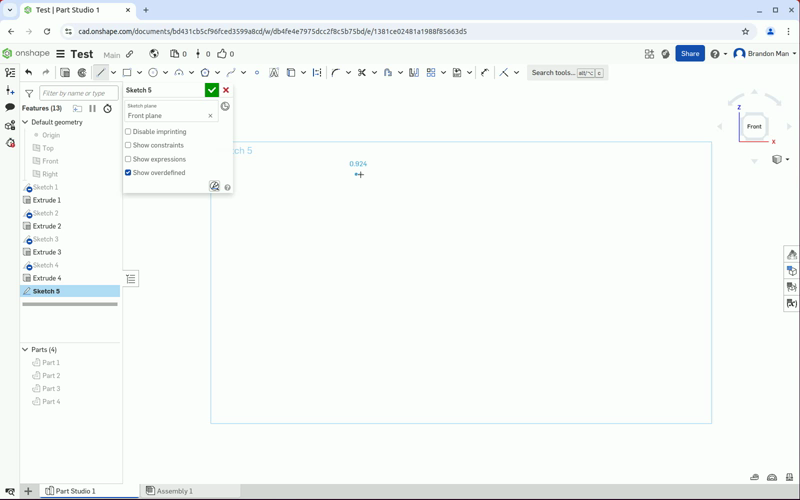
scroll(6)
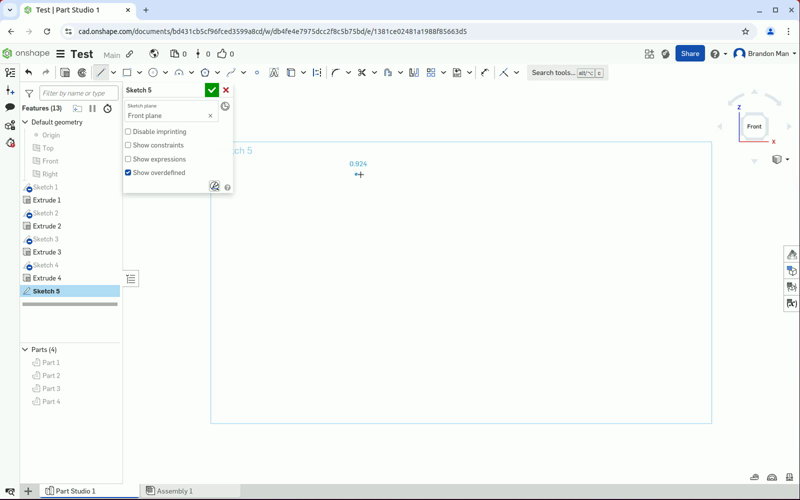
scroll(6)
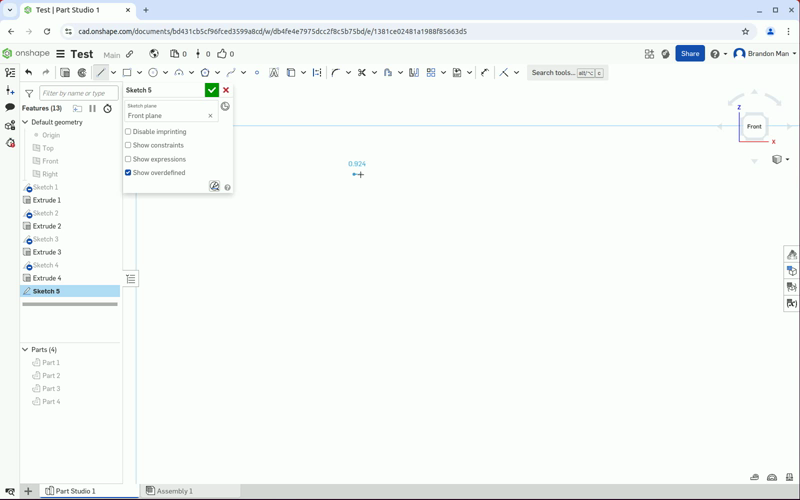
scroll(6)
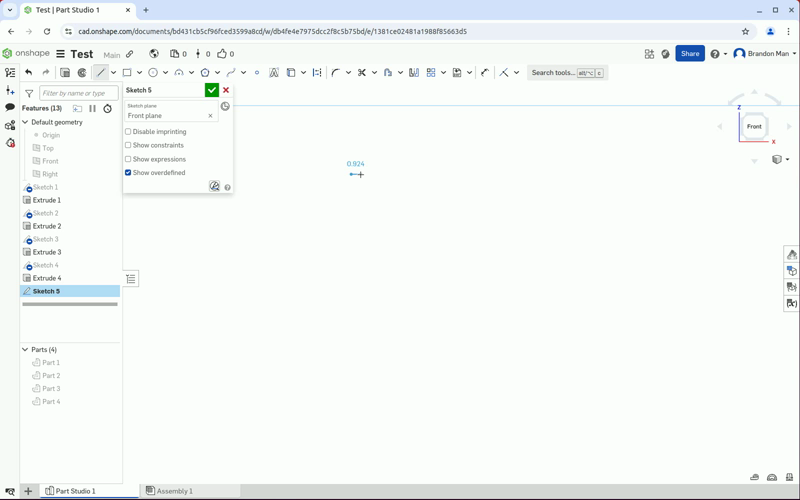
scroll(6)
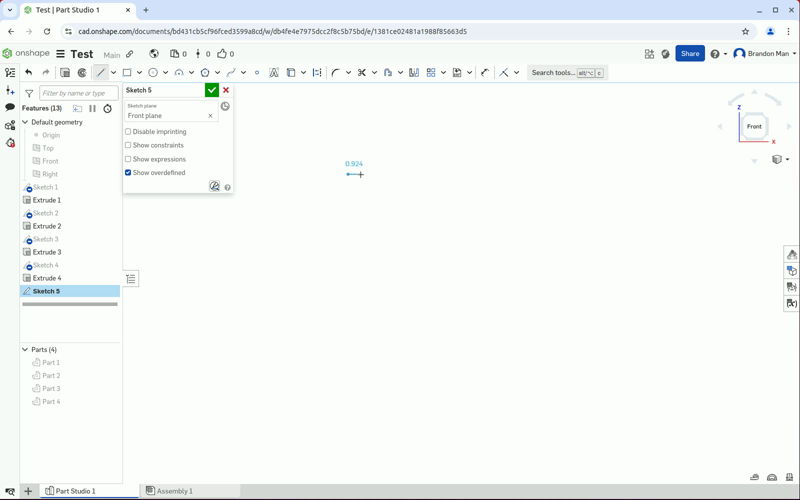
scroll(6)
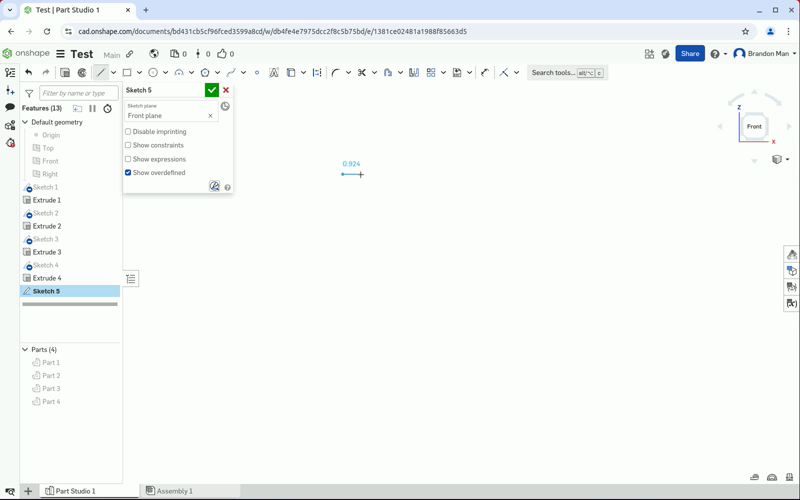
scroll(6)
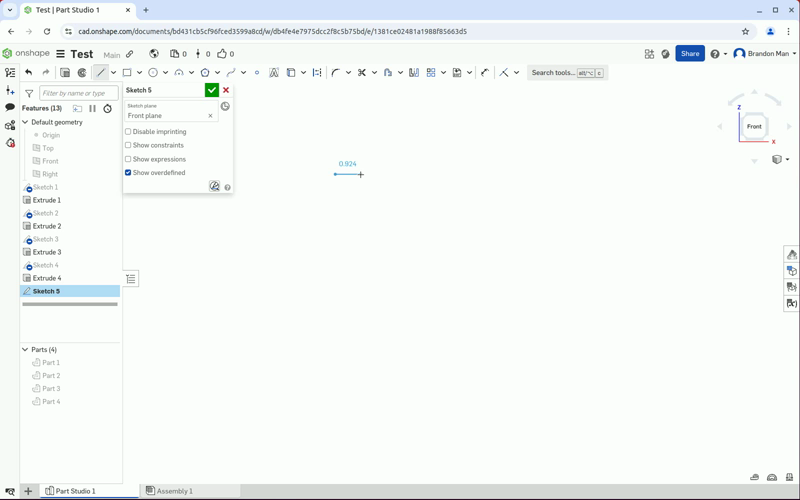
scroll(6)
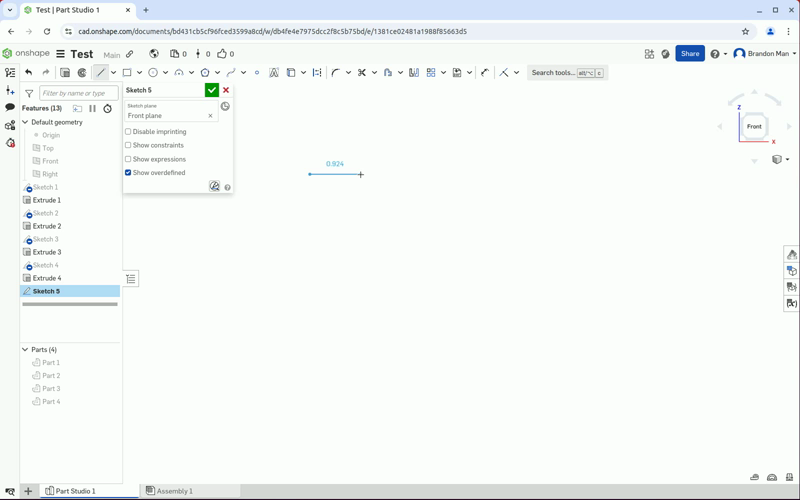
click(360, 174)
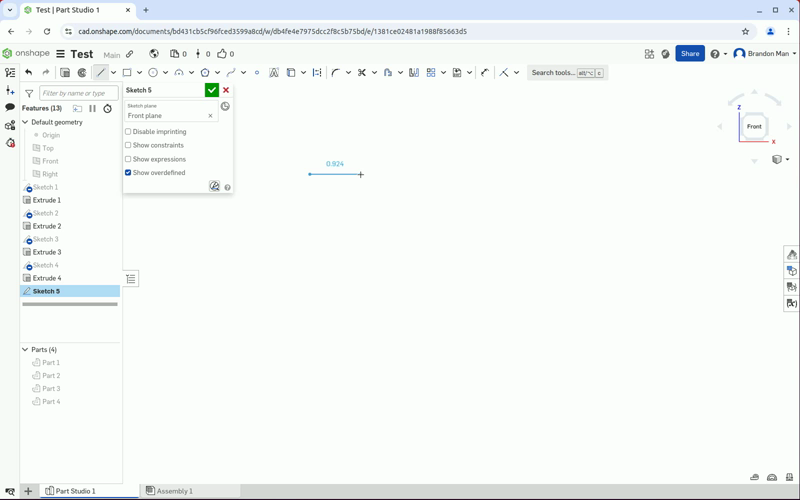
scroll(-6)
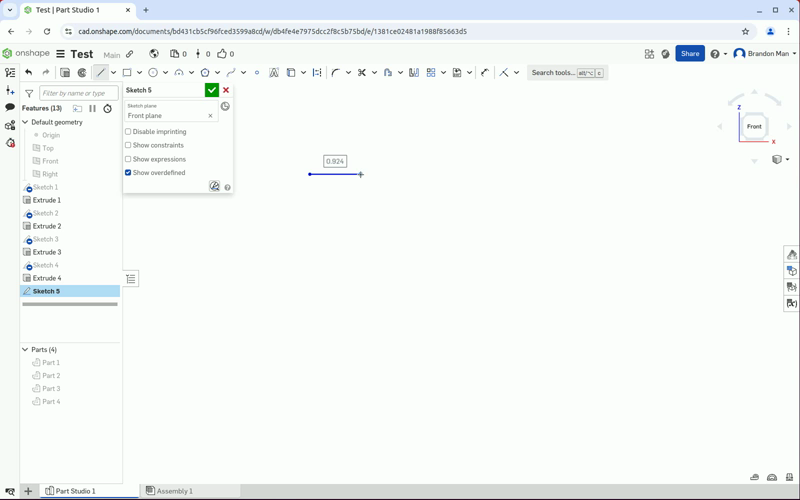
scroll(-6)
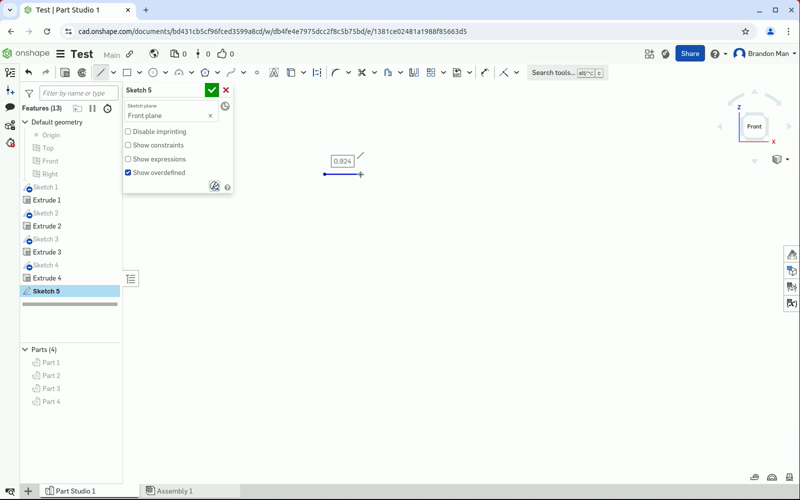
scroll(-6)
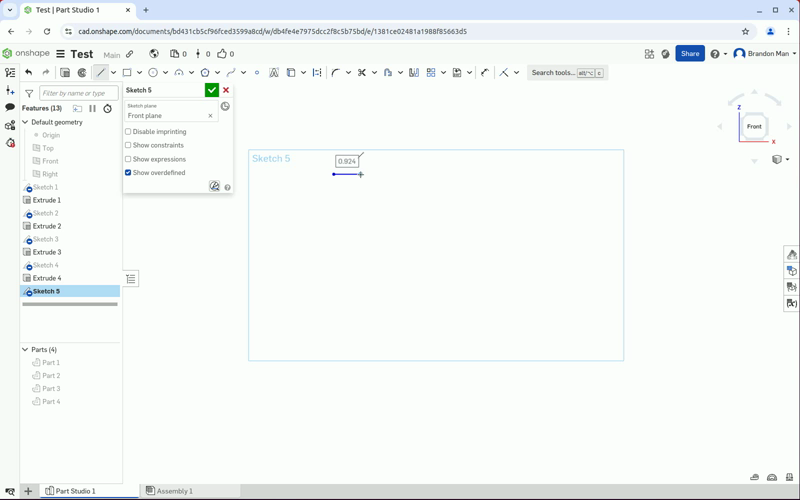
scroll(-6)
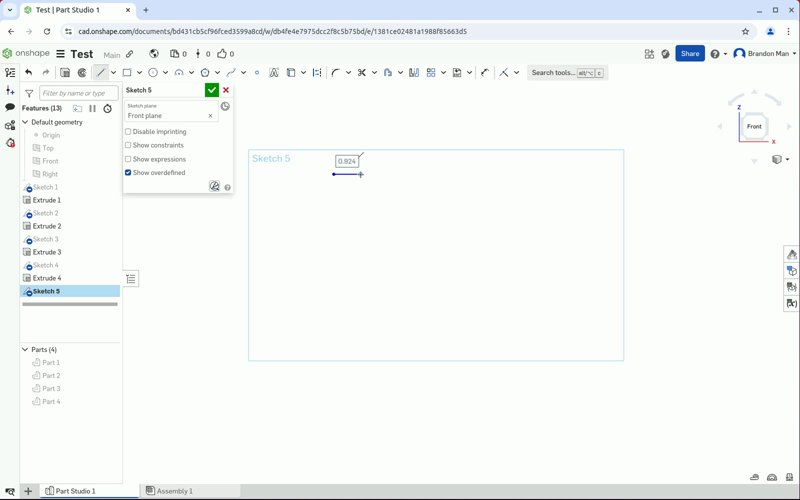
scroll(-6)
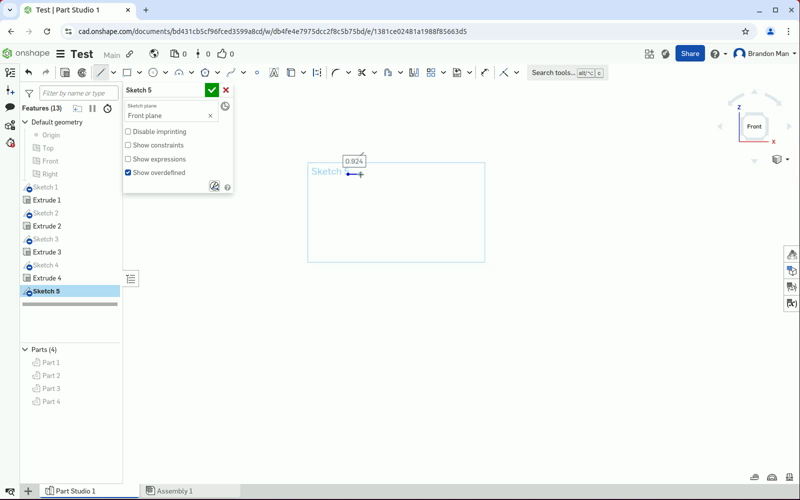
scroll(-6)
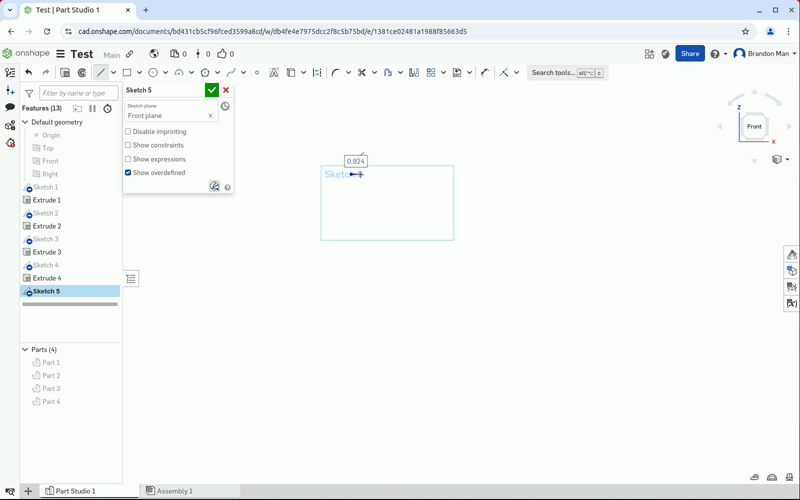
scroll(-6)
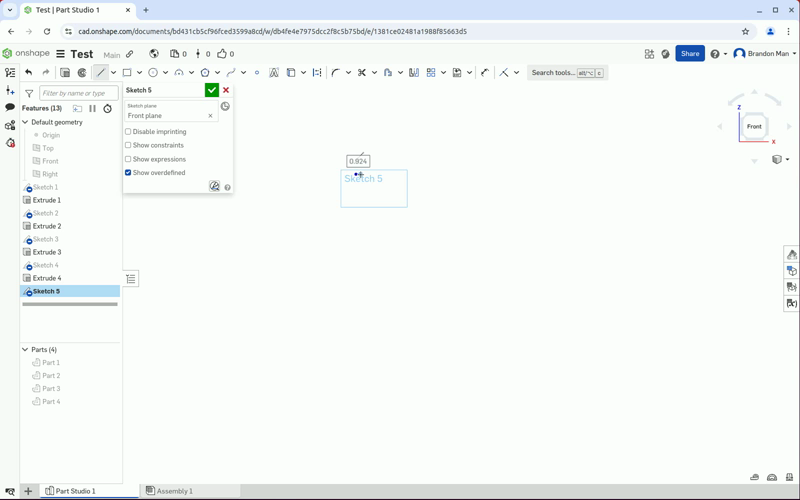
key_up(shift)
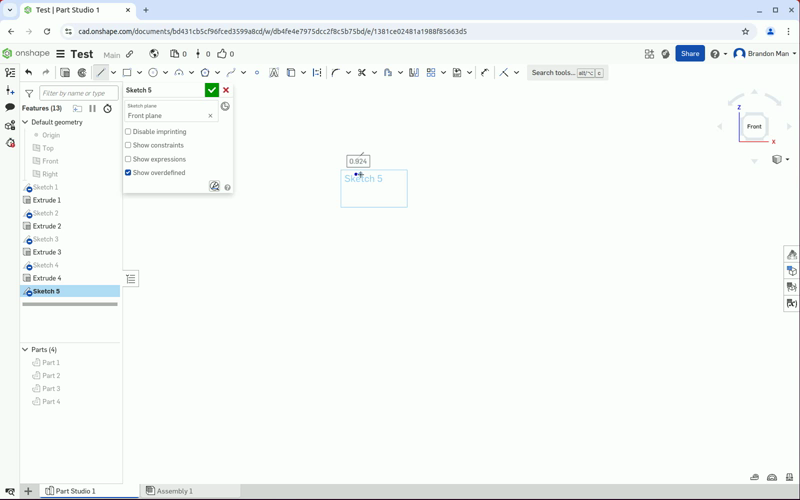
key_down(shift)
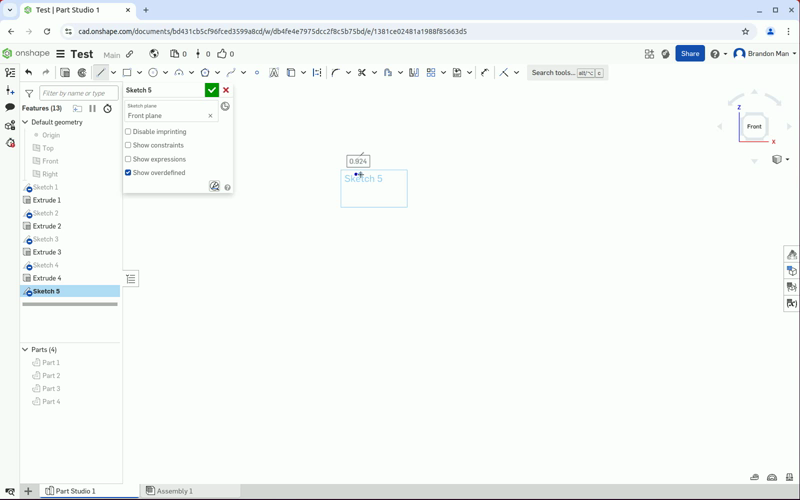
mouse_move(390, 174)
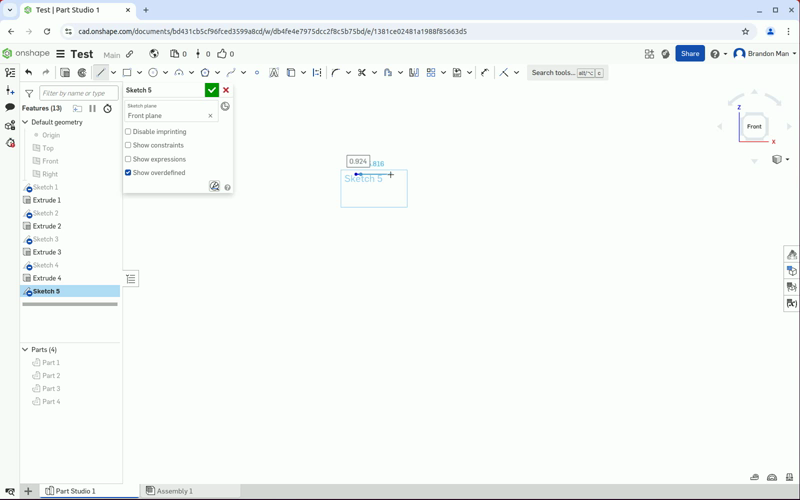
mouse_move(408, 174)
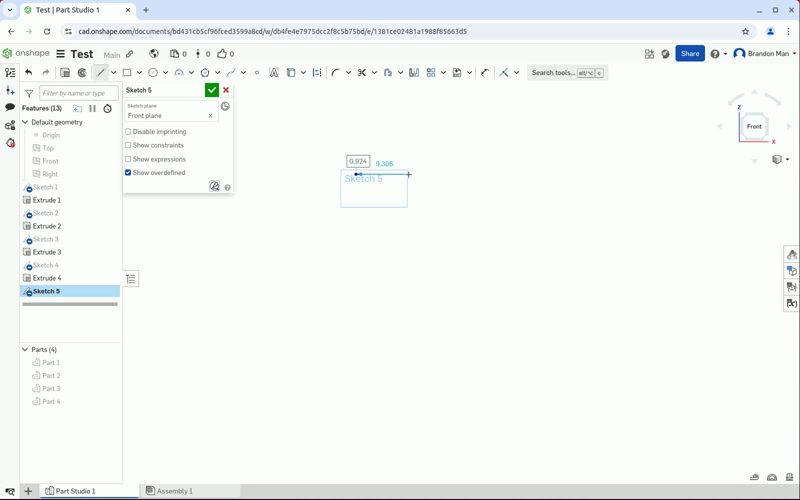
click(408, 174)
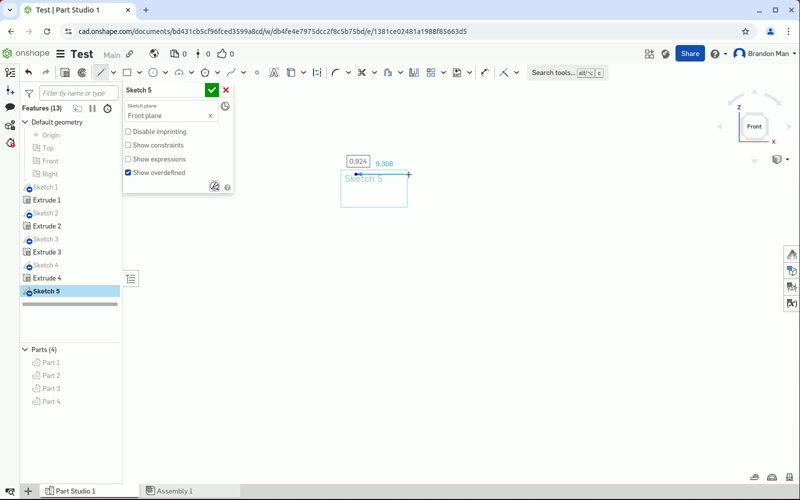
key_up(shift)
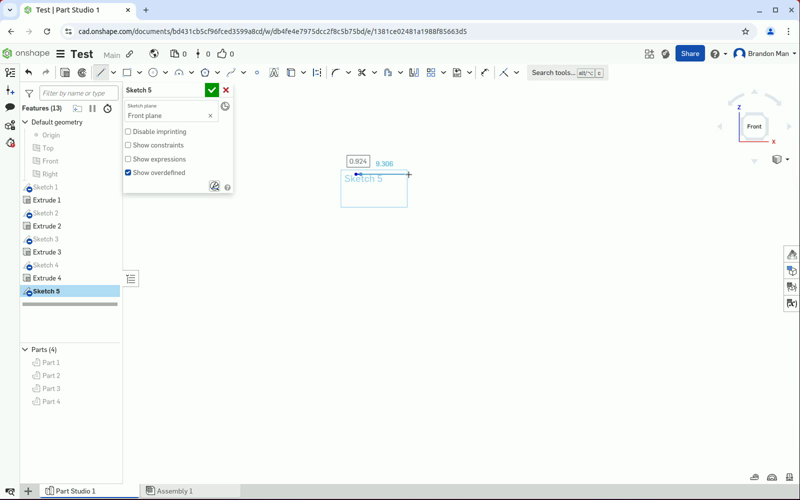
key_down(shift)
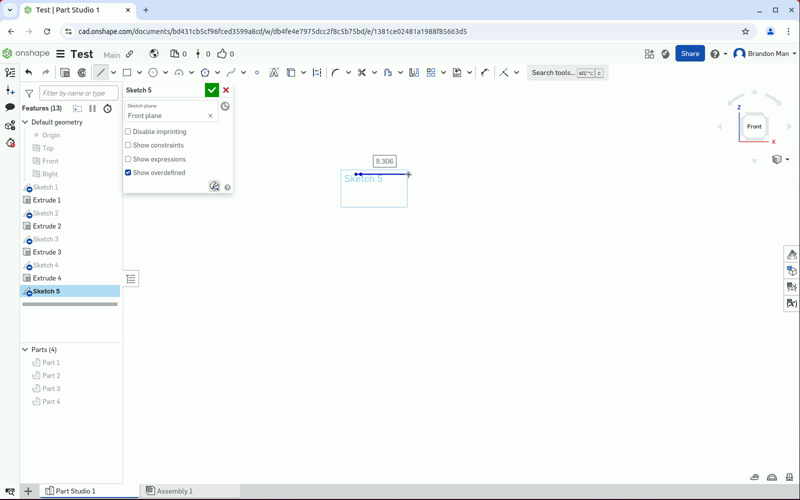
mouse_move(438, 174)
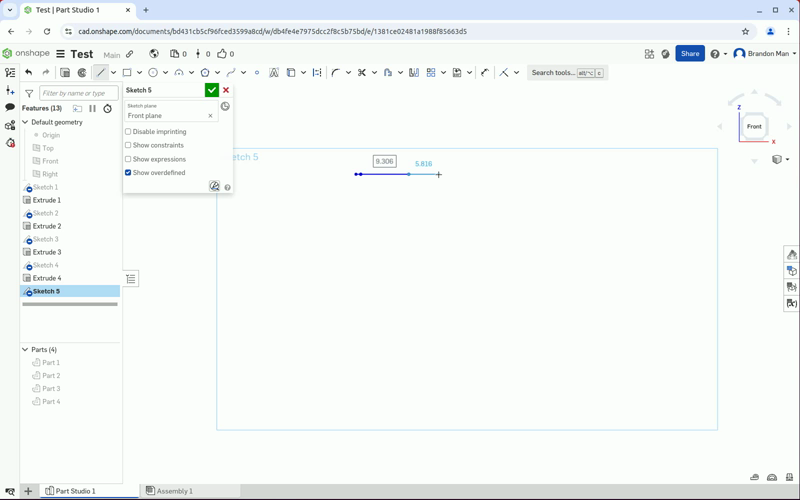
mouse_move(413, 174)
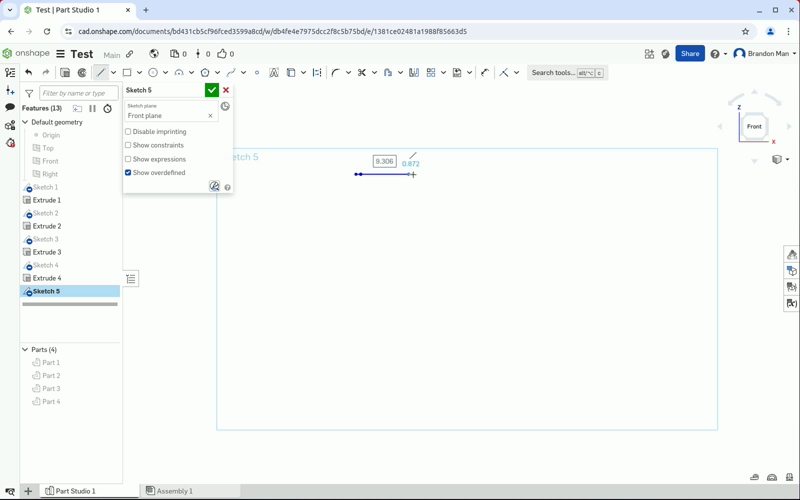
scroll(6)
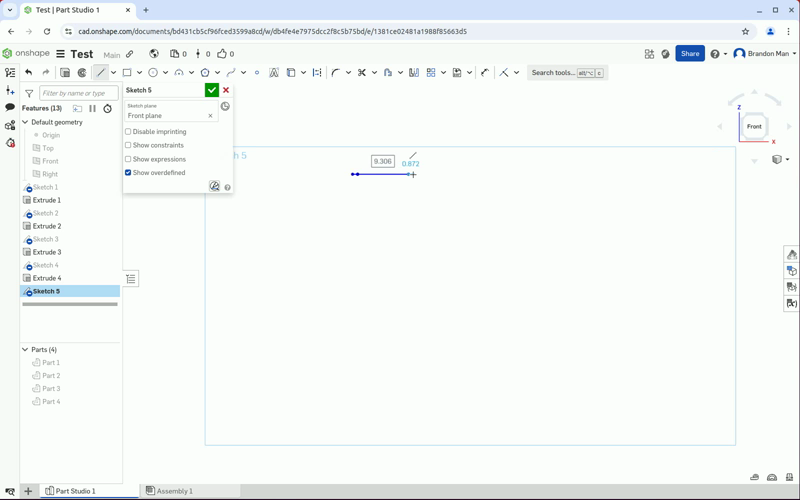
scroll(6)
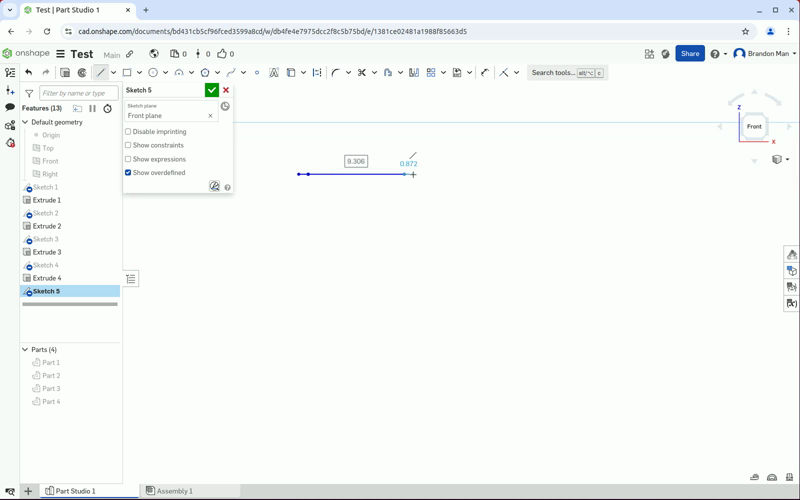
scroll(6)
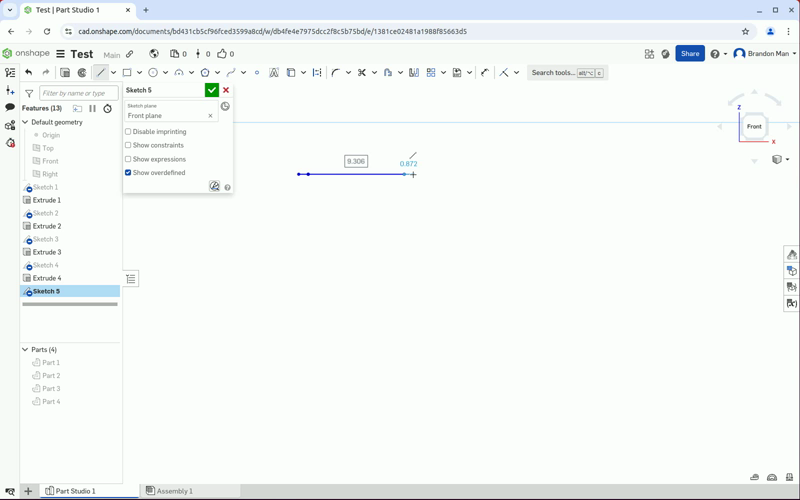
scroll(6)
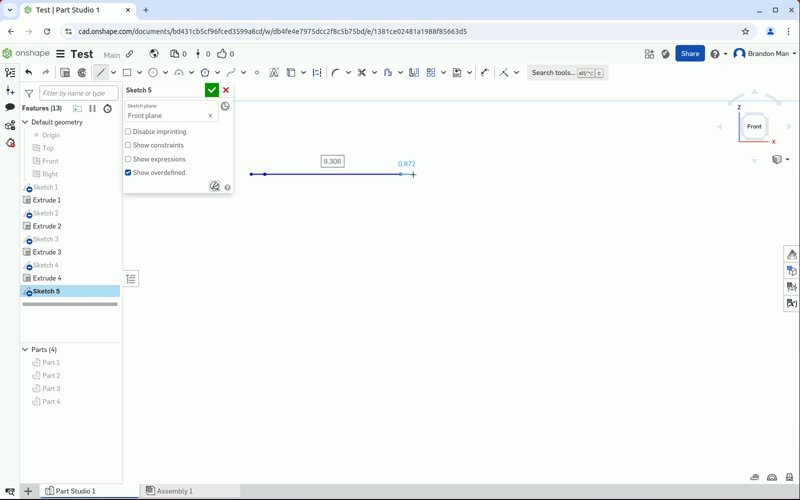
scroll(6)
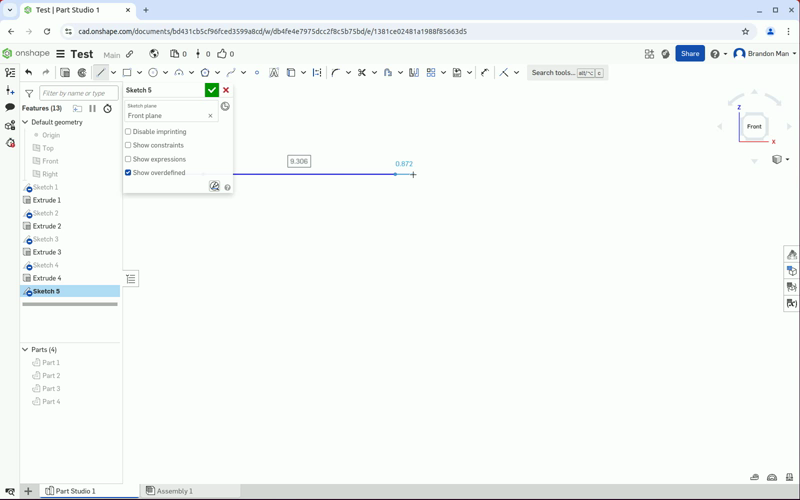
scroll(6)
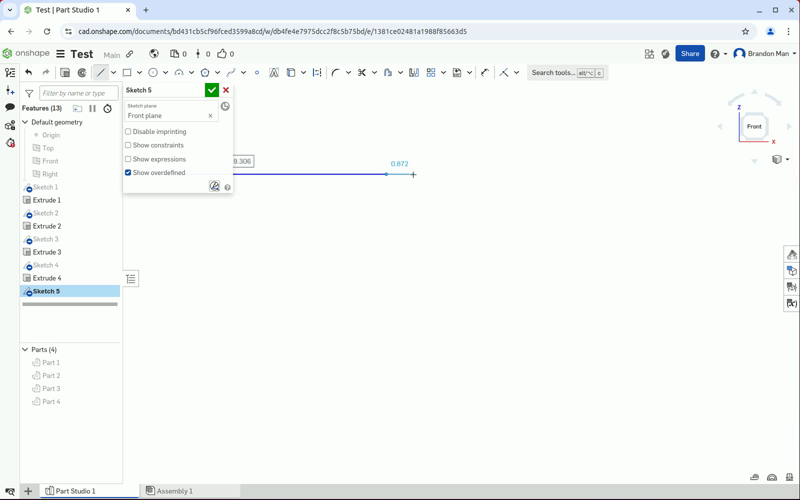
scroll(6)
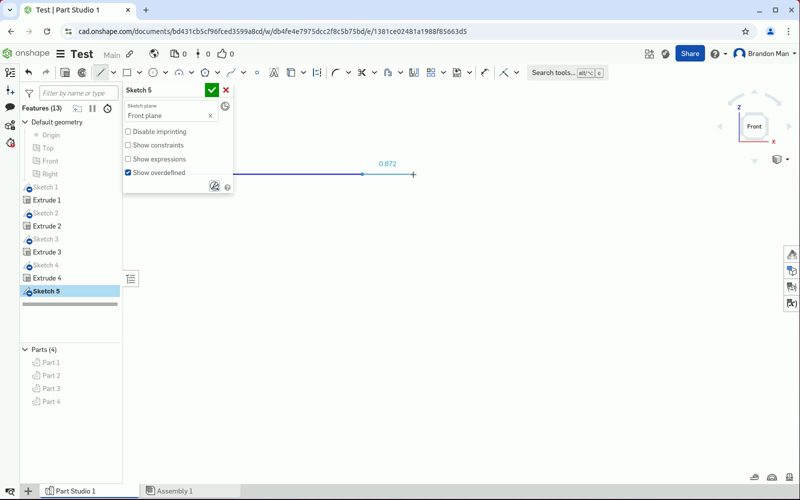
click(413, 174)
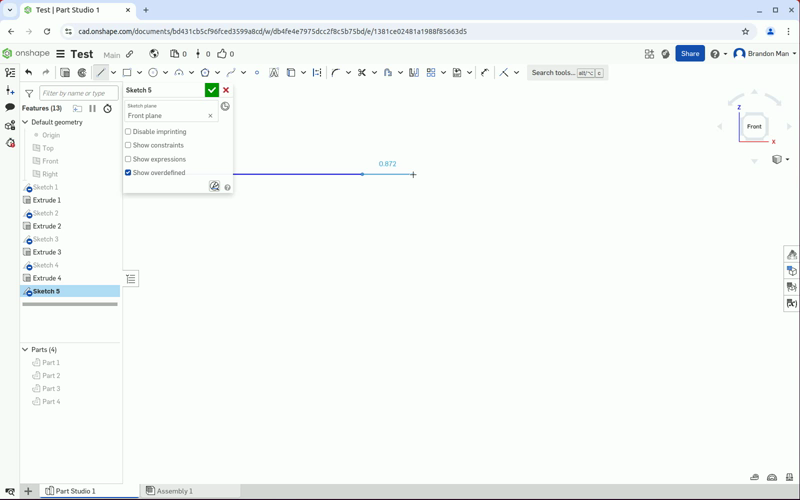
scroll(-6)
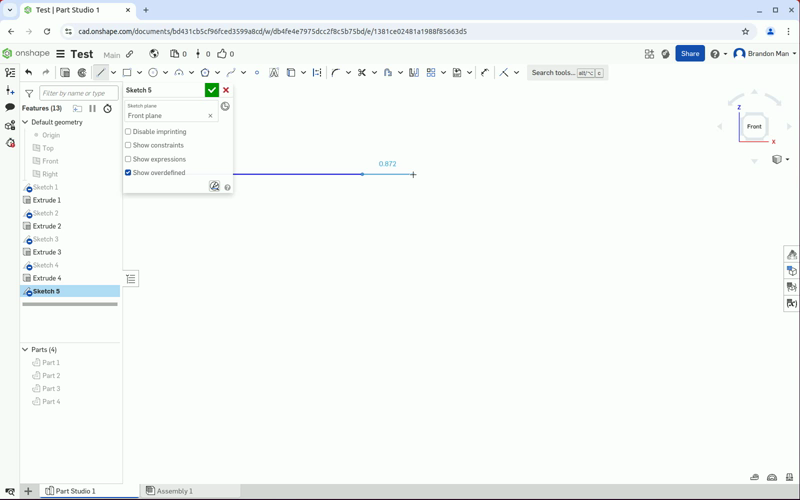
scroll(-6)
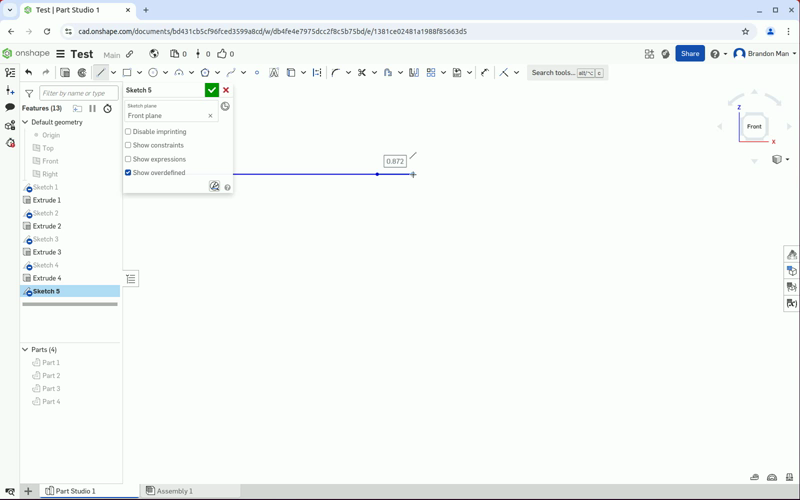
scroll(-6)
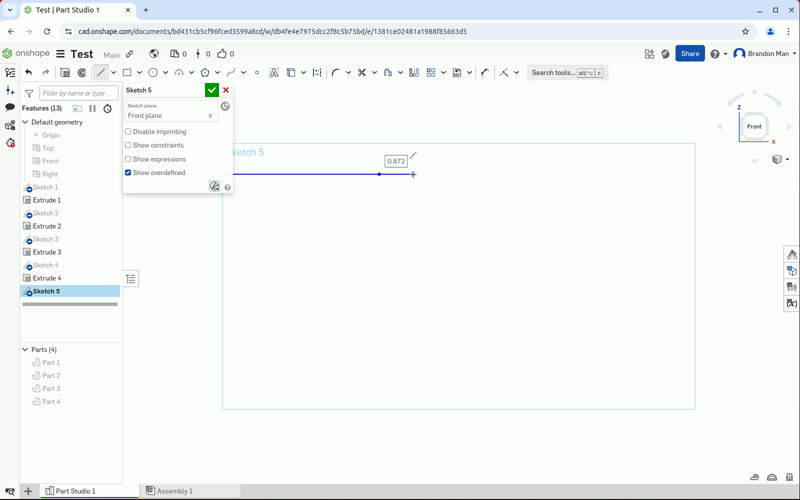
scroll(-6)
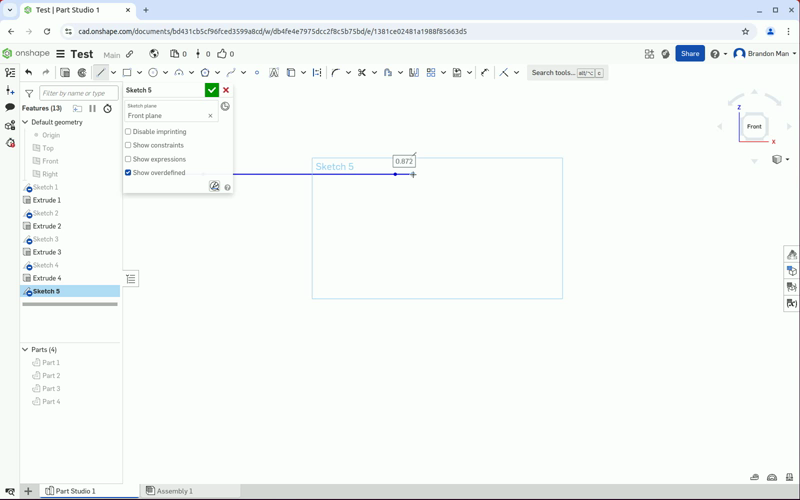
scroll(-6)
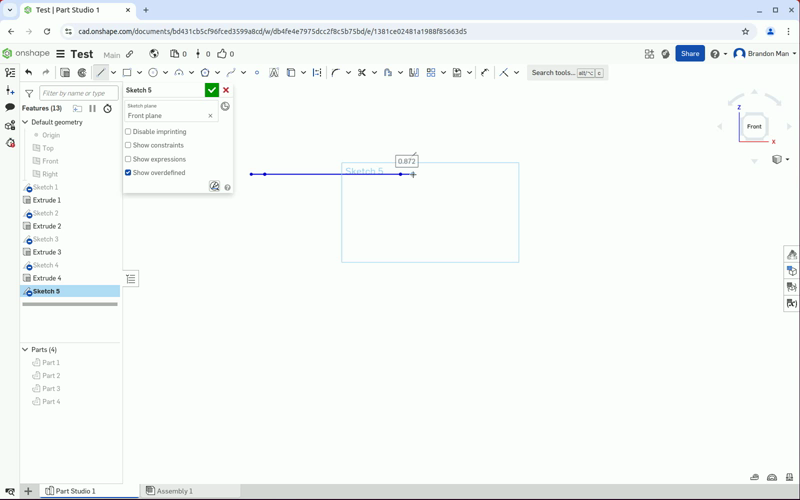
scroll(-6)
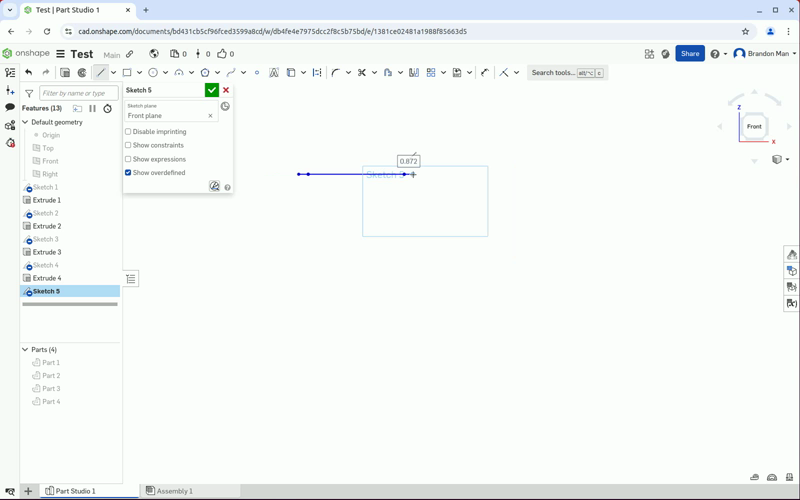
scroll(-6)
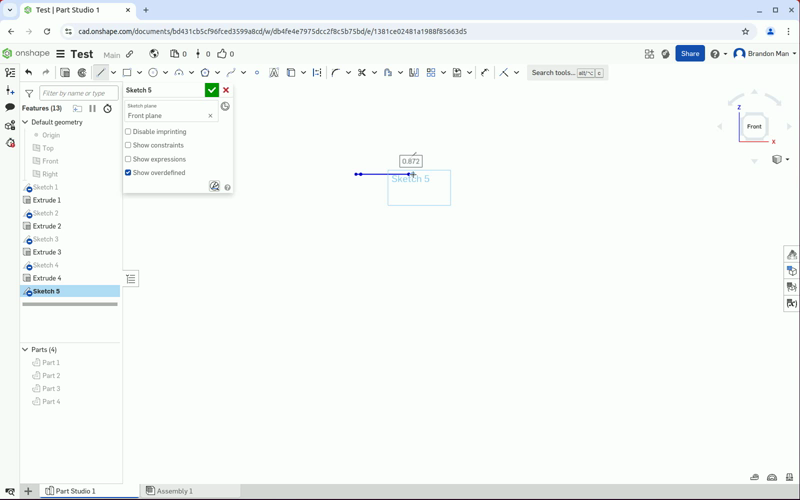
key_up(shift)
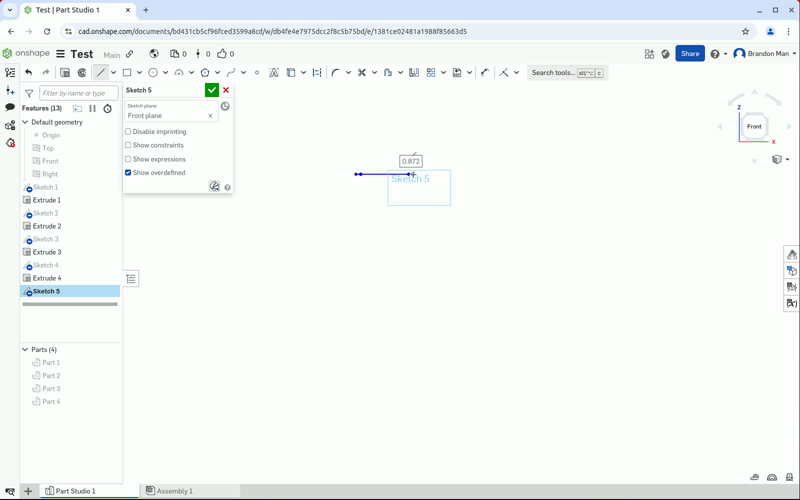
key_down(shift)
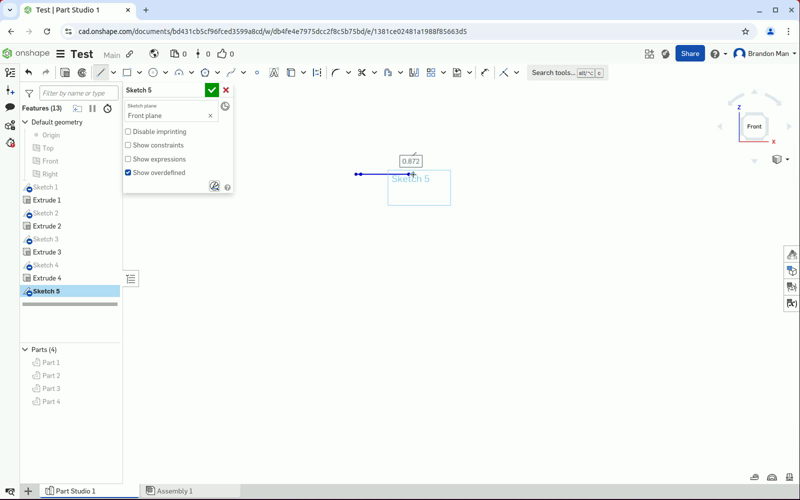
mouse_move(506, 174)
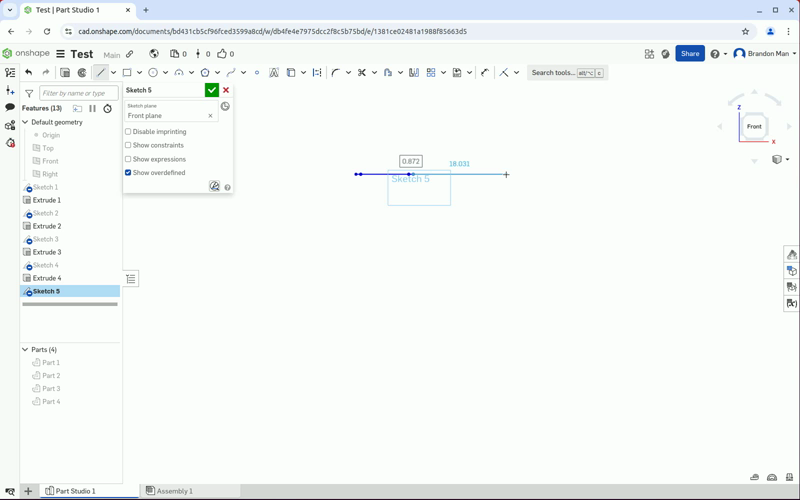
click(506, 174)
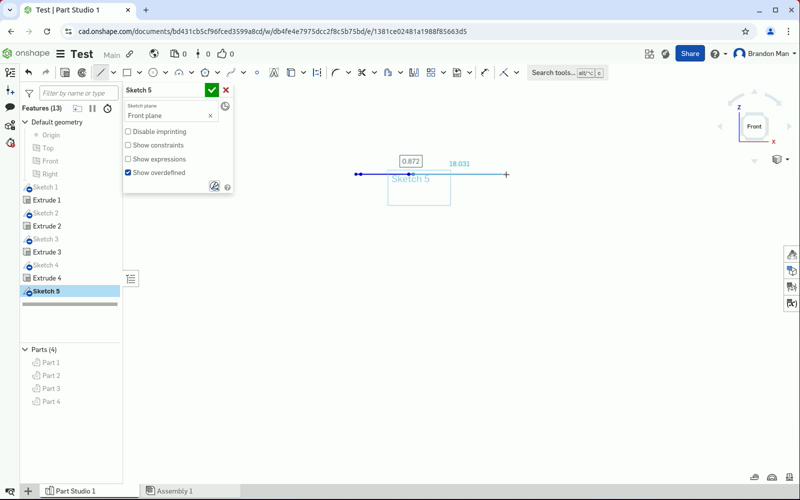
key_up(shift)
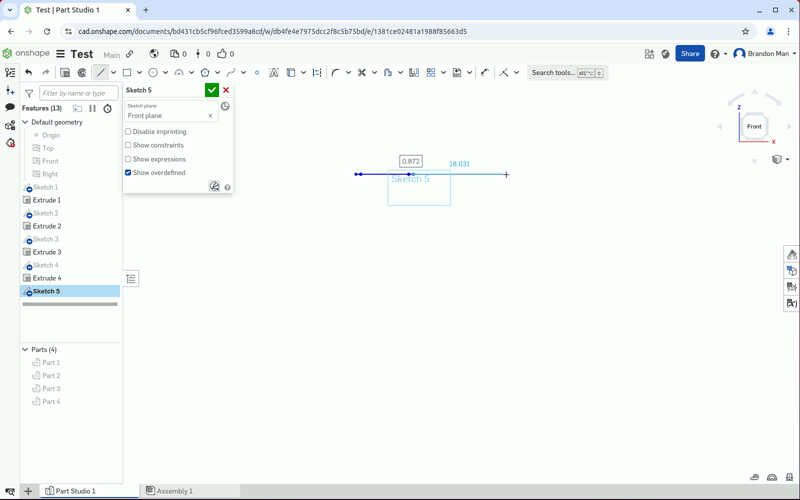
key_down(shift)
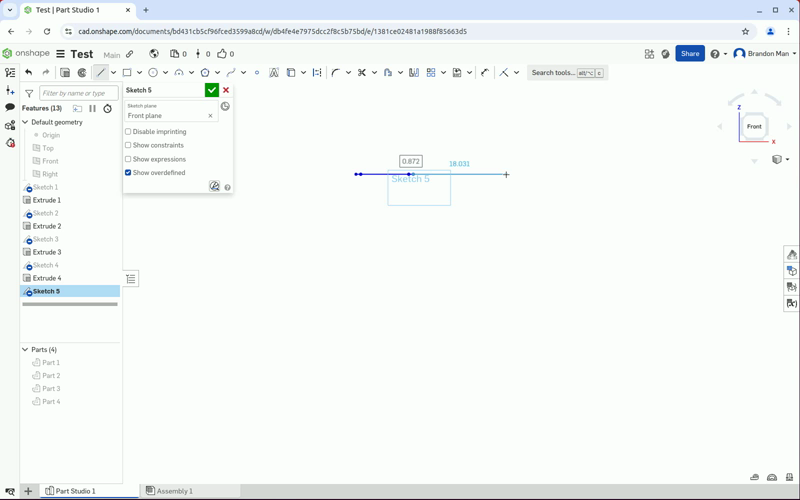
mouse_move(536, 174)
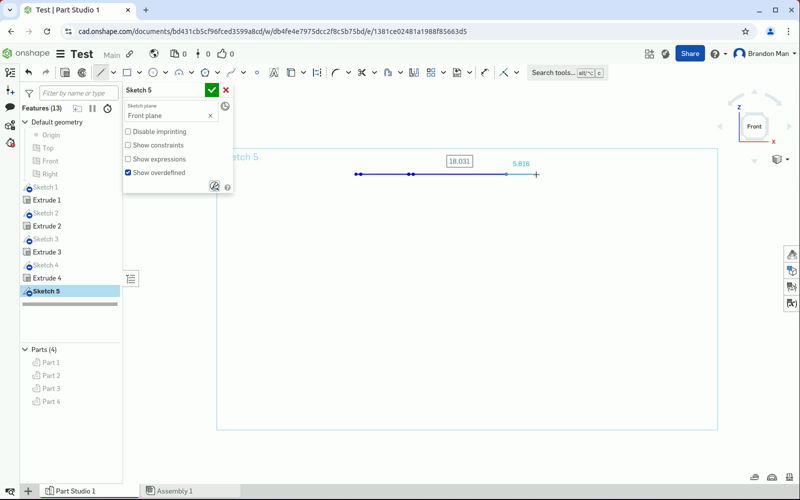
mouse_move(510, 174)
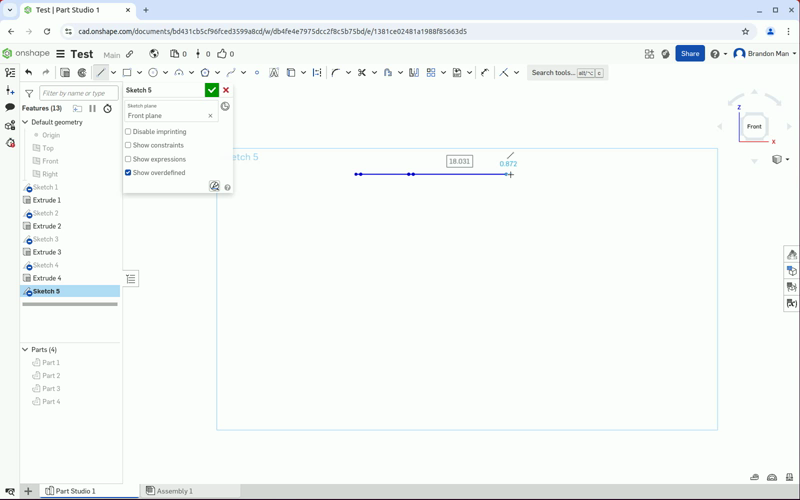
scroll(6)
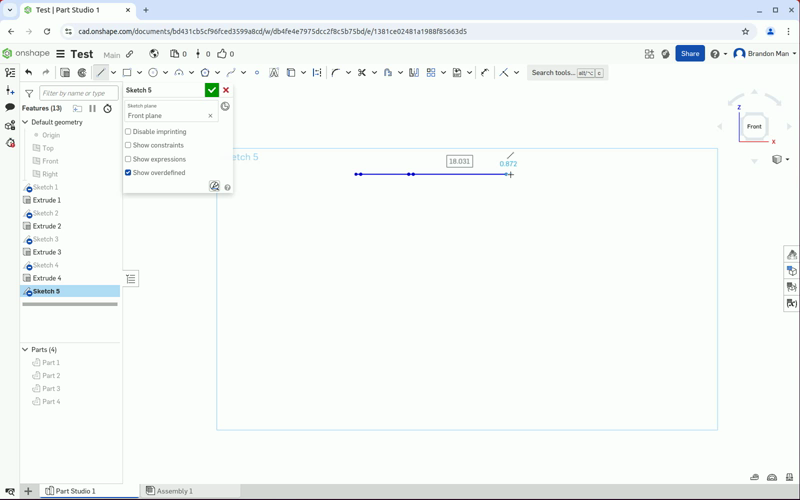
scroll(6)
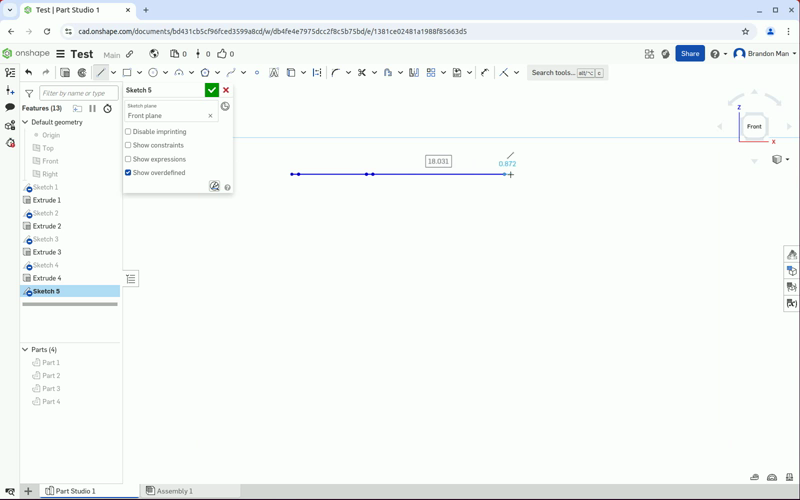
scroll(6)
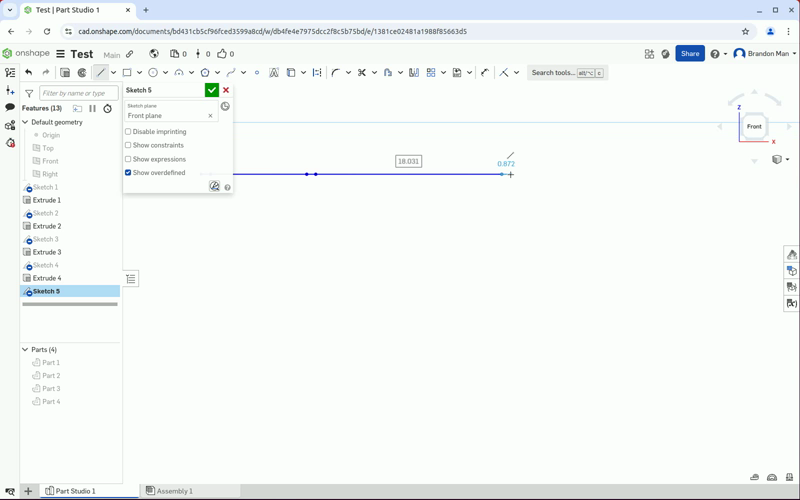
scroll(6)
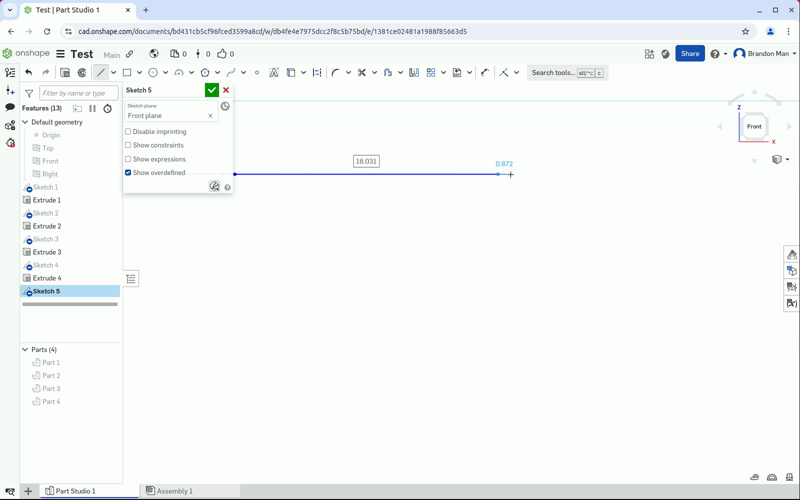
scroll(6)
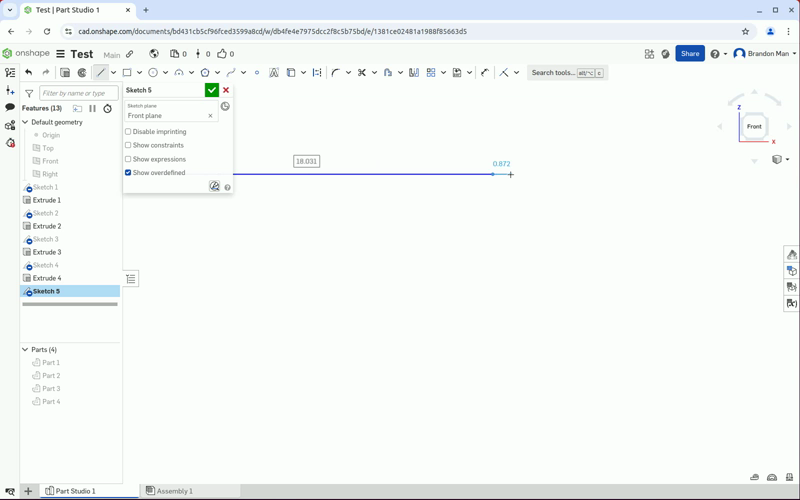
scroll(6)
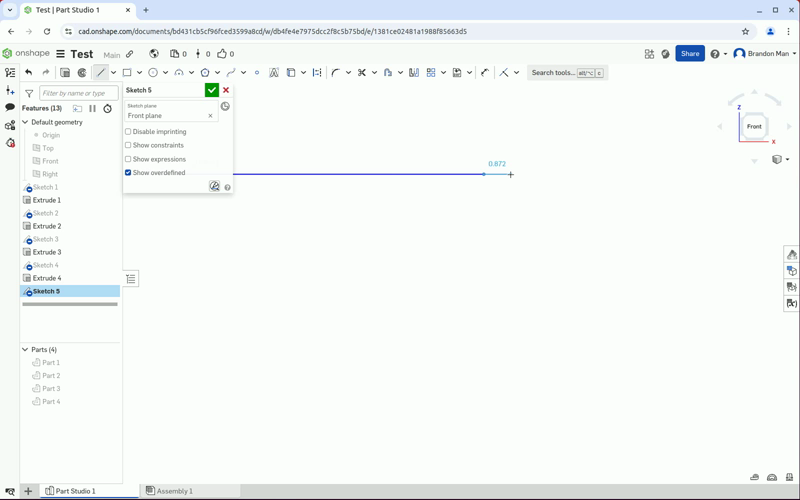
scroll(6)
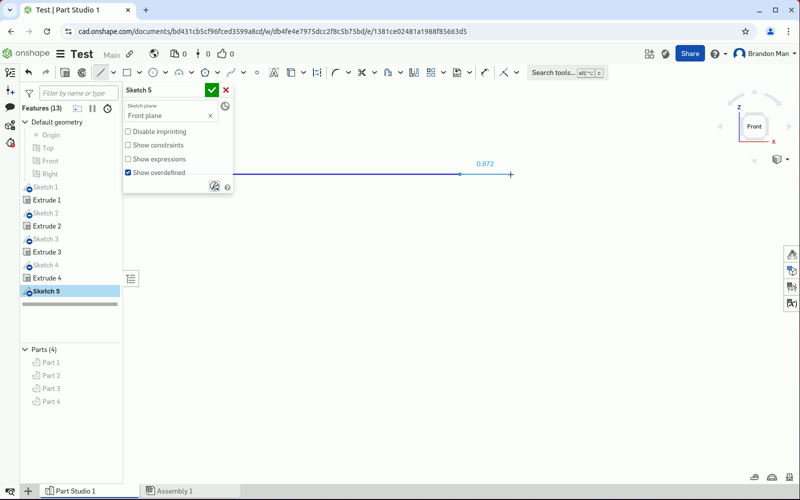
click(510, 174)
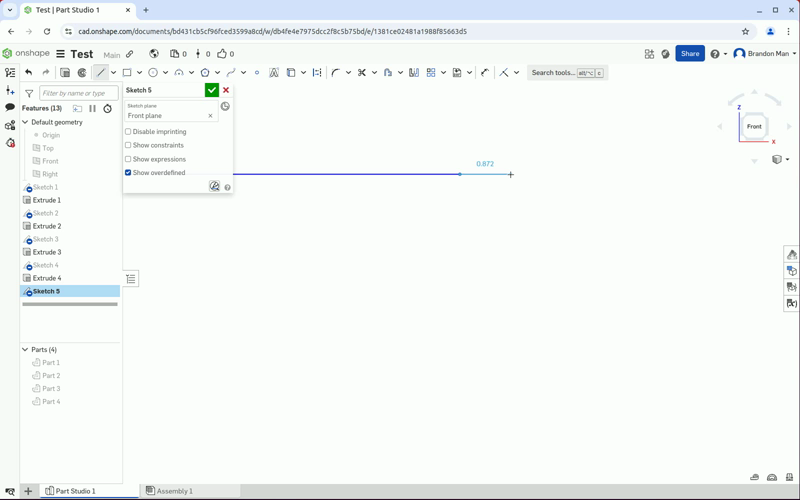
scroll(-6)
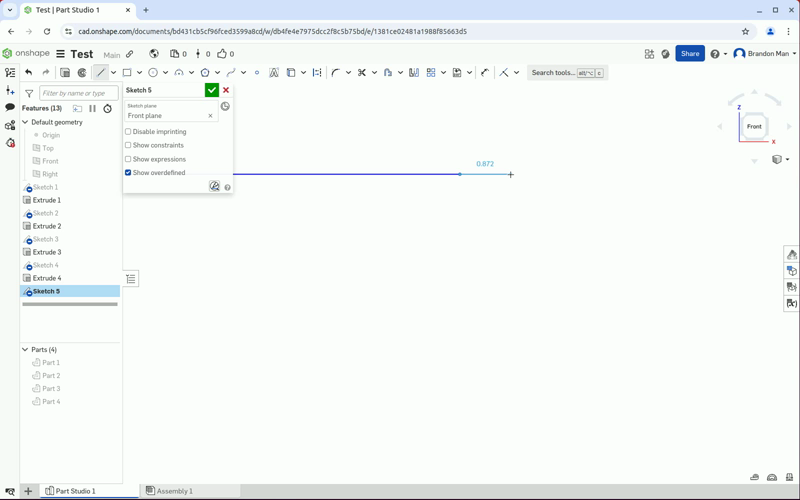
scroll(-6)
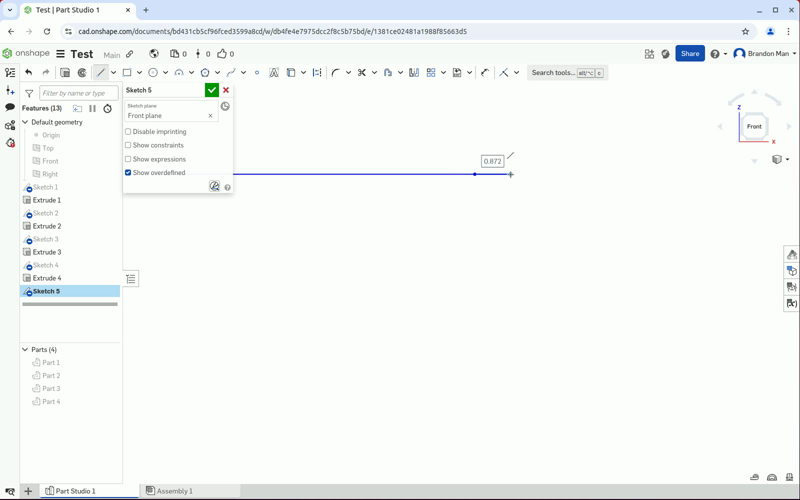
scroll(-6)
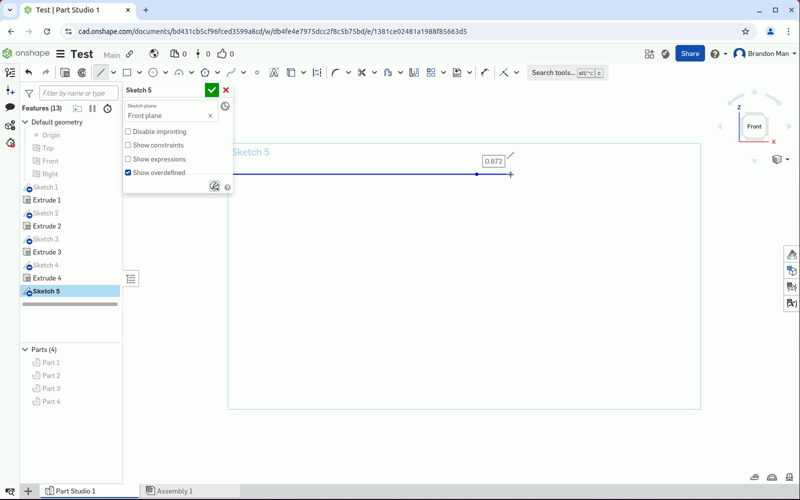
scroll(-6)
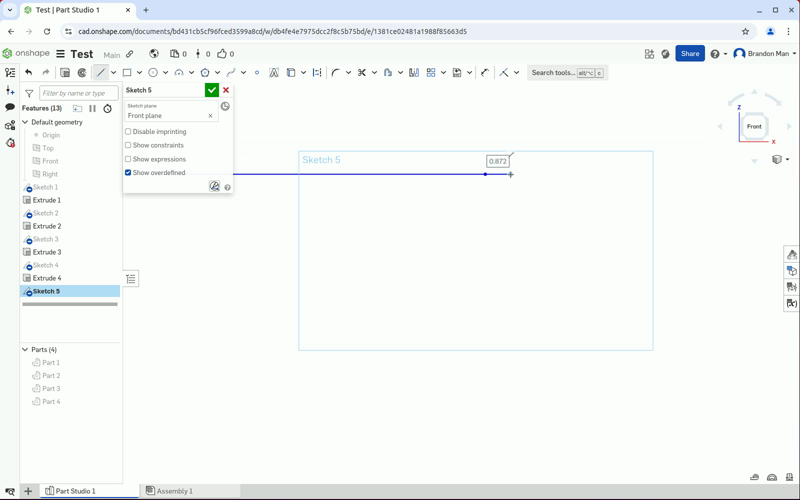
scroll(-6)
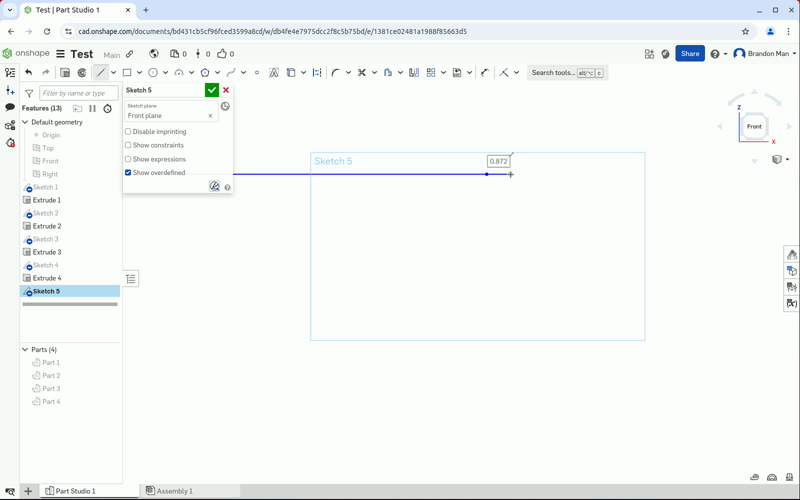
scroll(-6)
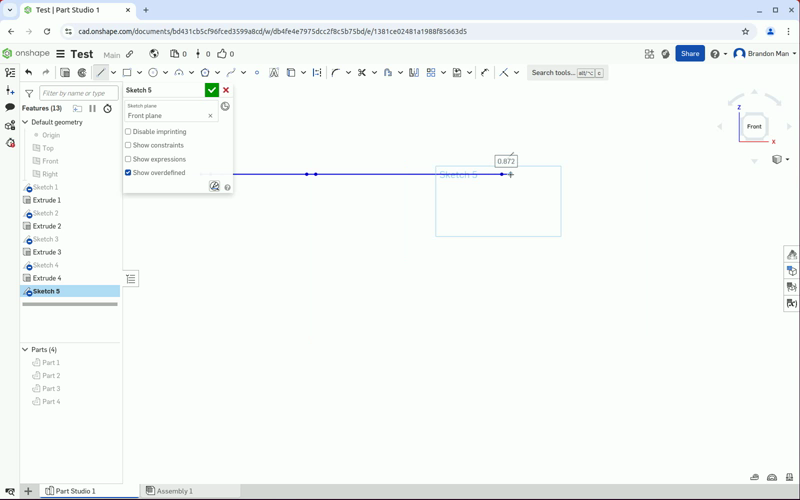
scroll(-6)
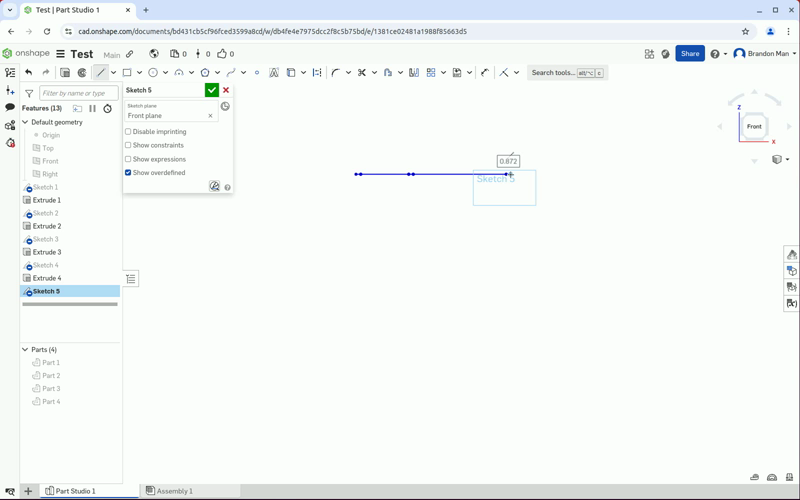
key_up(shift)
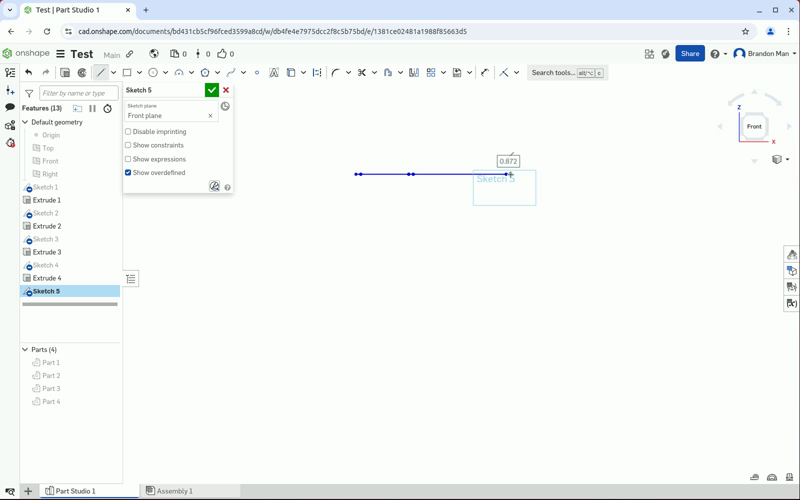
key_down(shift)
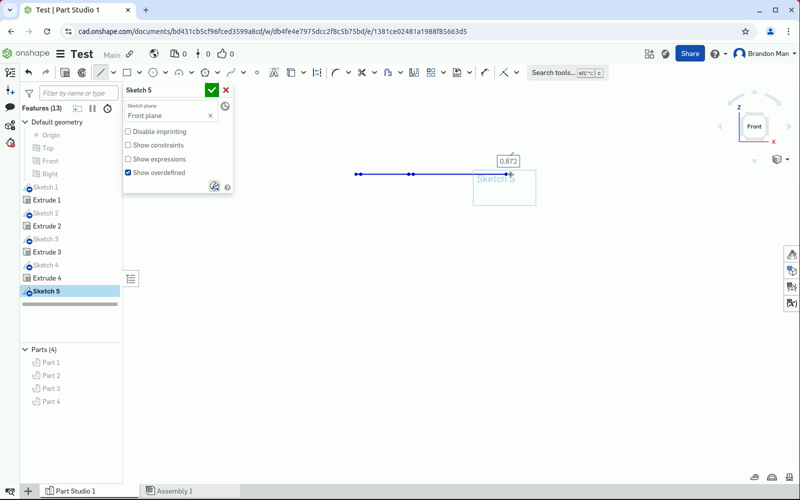
mouse_move(540, 174)
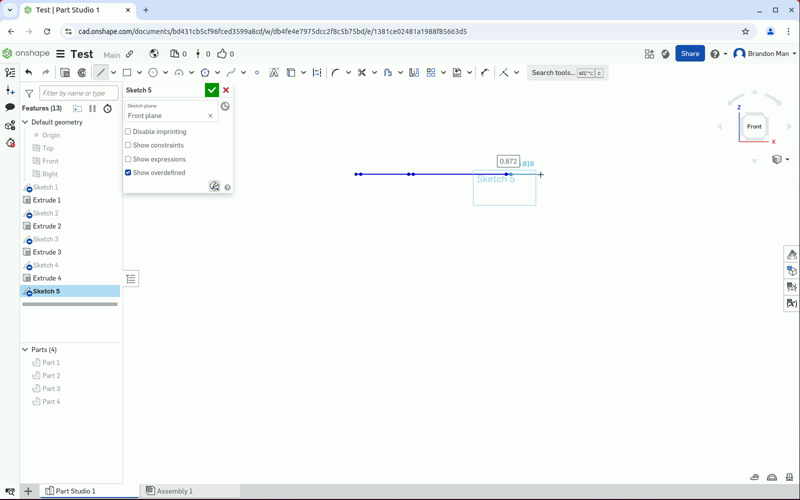
mouse_move(558, 174)
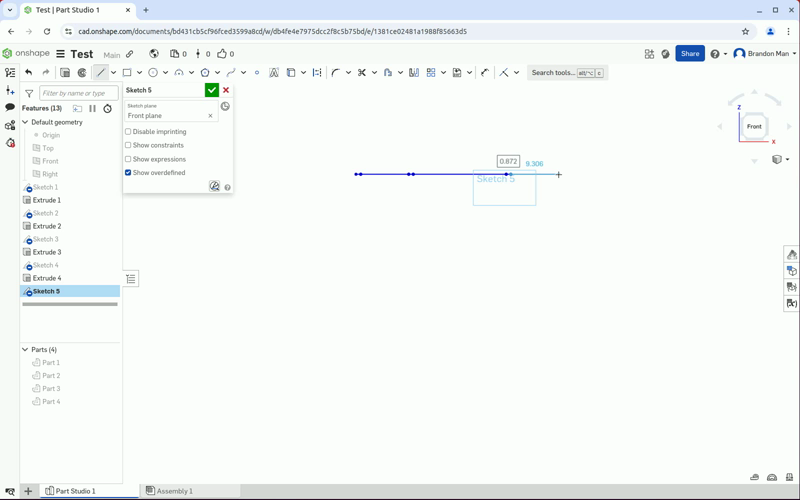
click(558, 174)
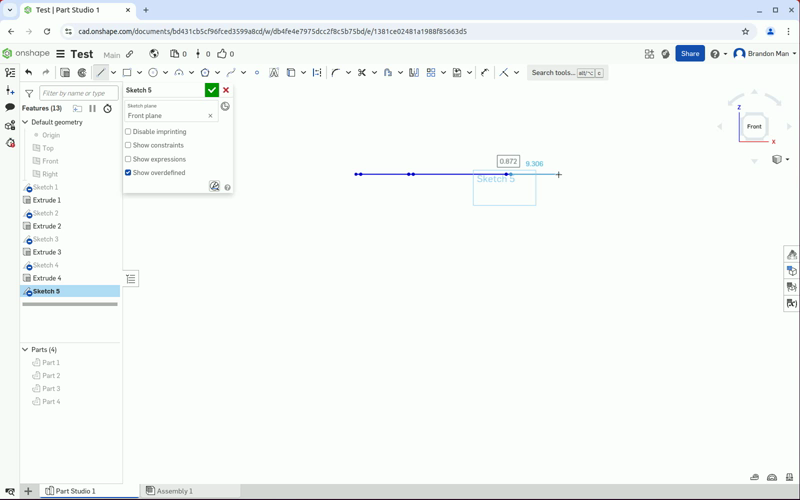
key_up(shift)
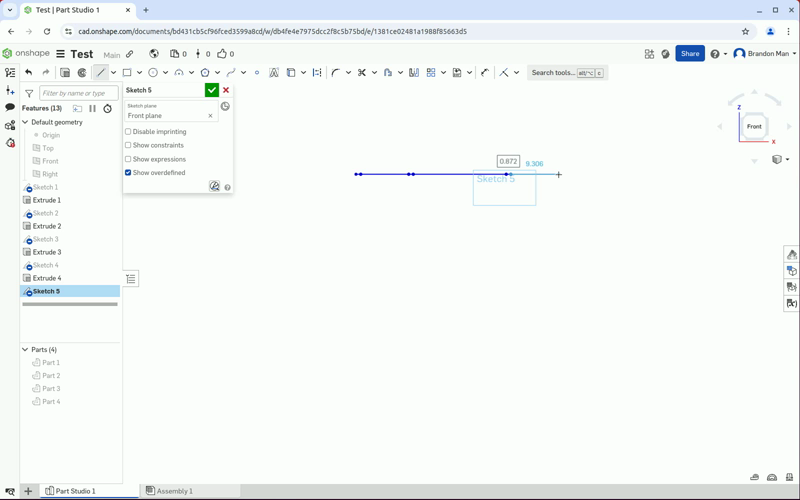
key_down(shift)
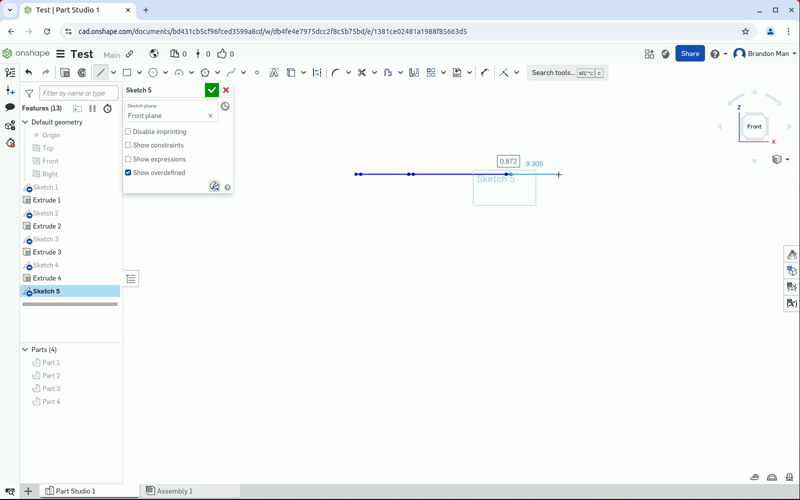
mouse_move(588, 174)
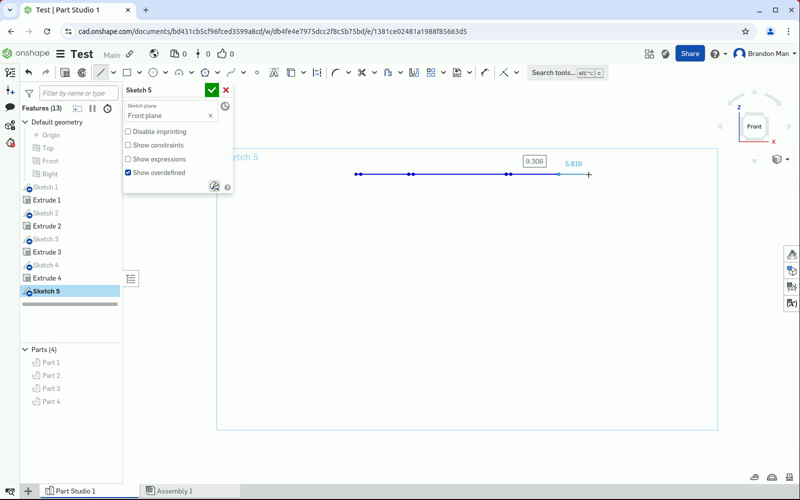
mouse_move(563, 174)
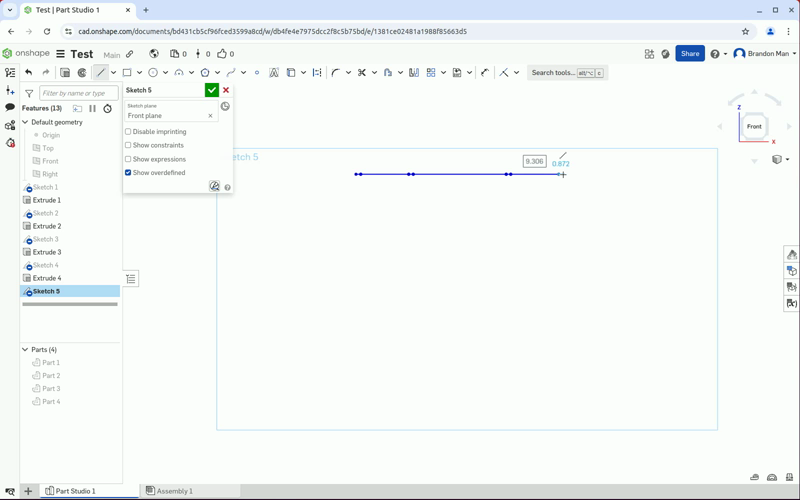
scroll(6)
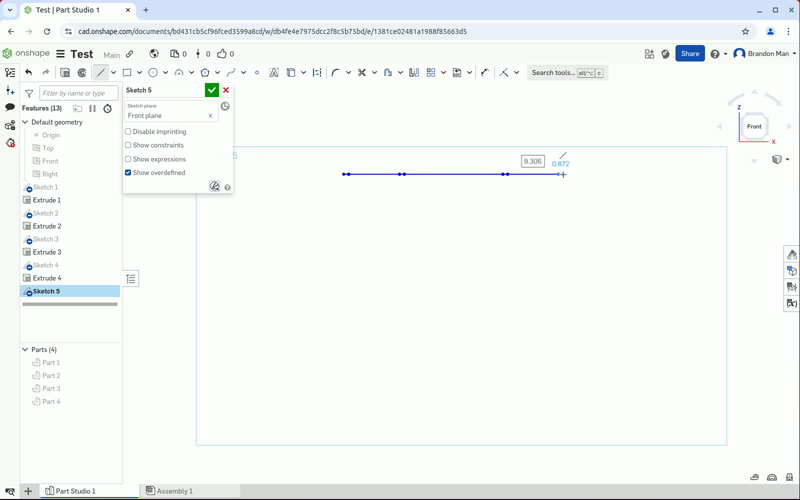
scroll(6)
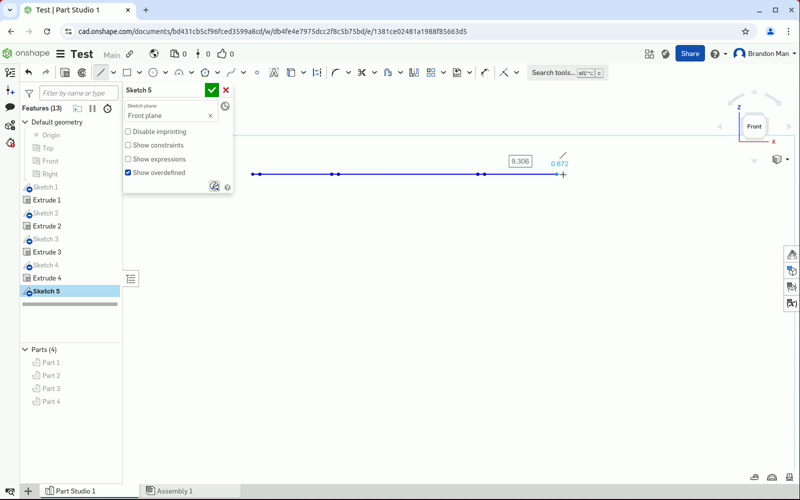
scroll(6)
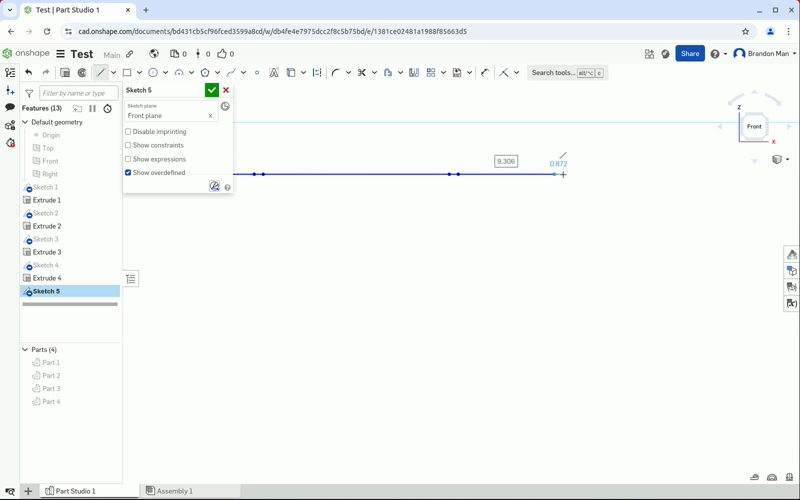
scroll(6)
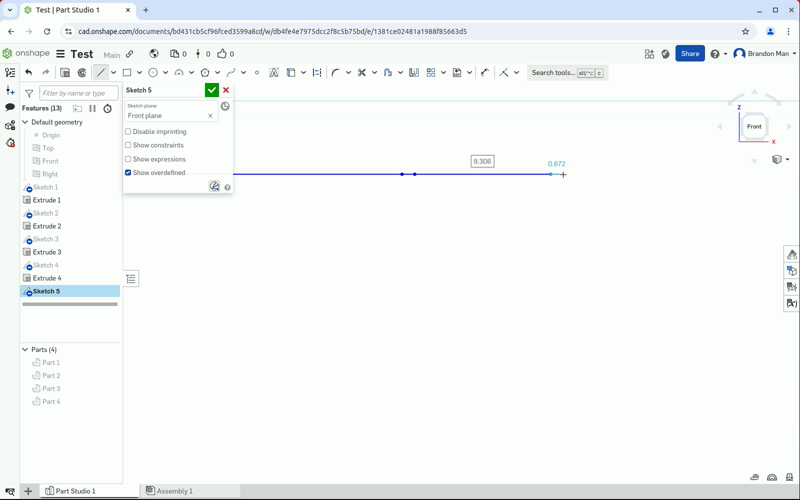
scroll(6)
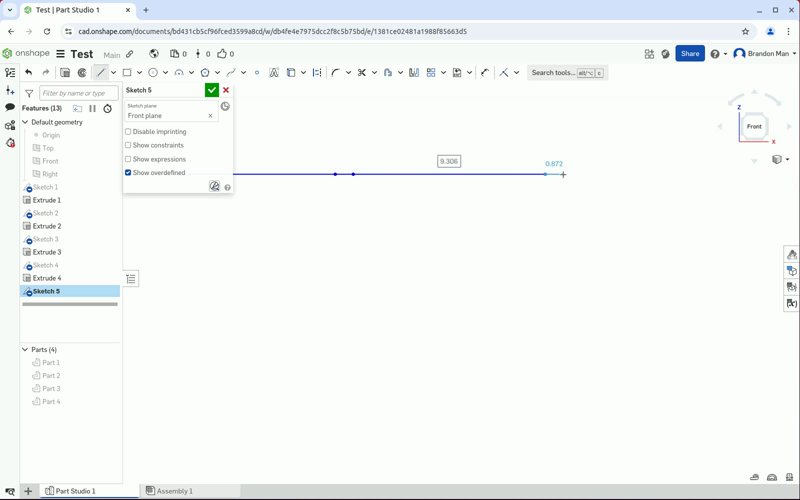
scroll(6)
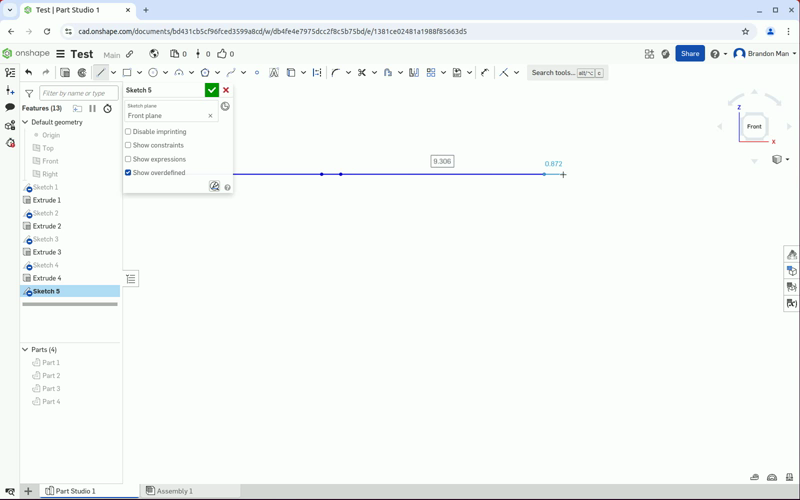
scroll(6)
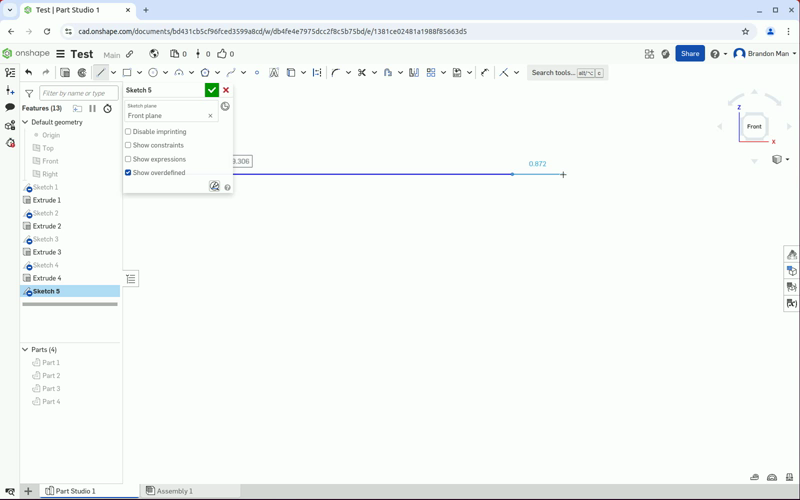
click(563, 174)
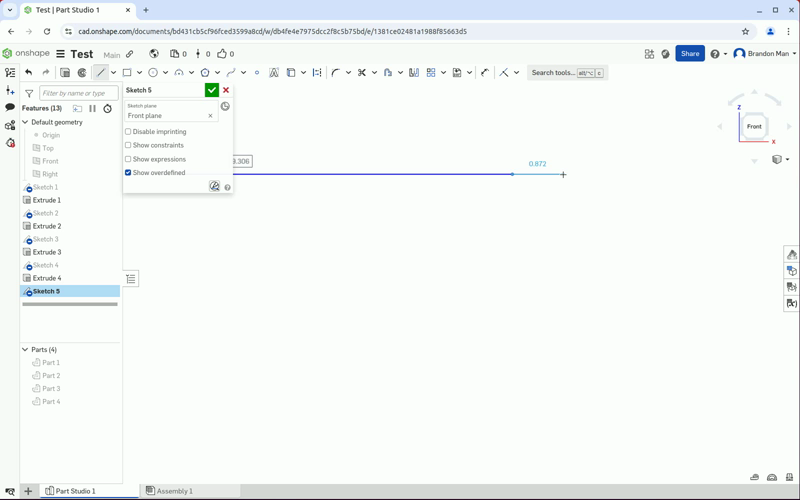
scroll(-6)
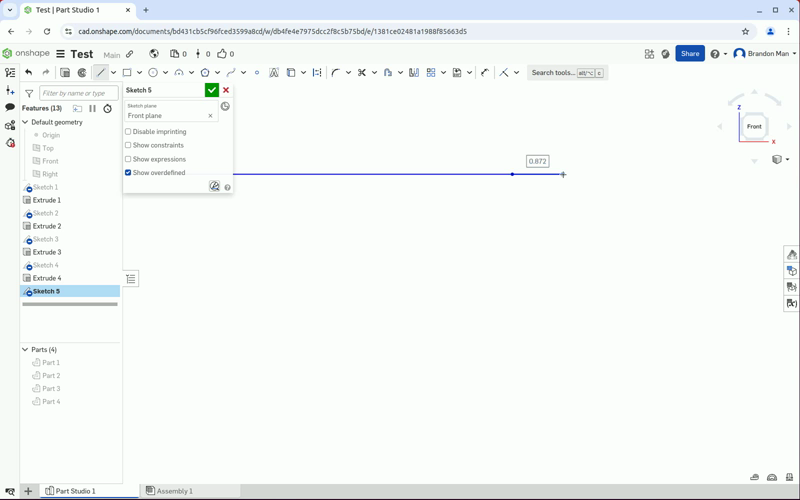
scroll(-6)
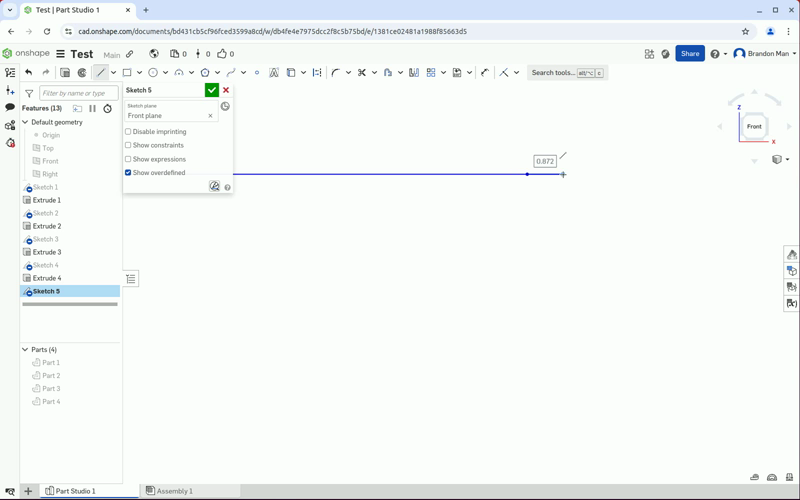
scroll(-6)
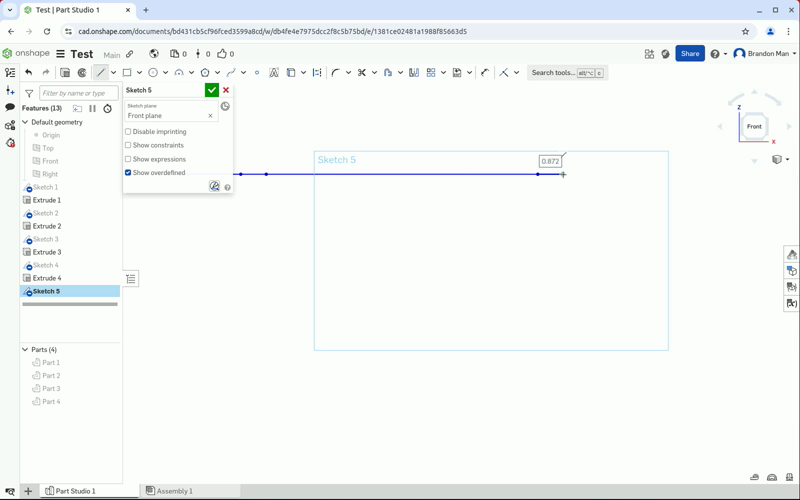
scroll(-6)
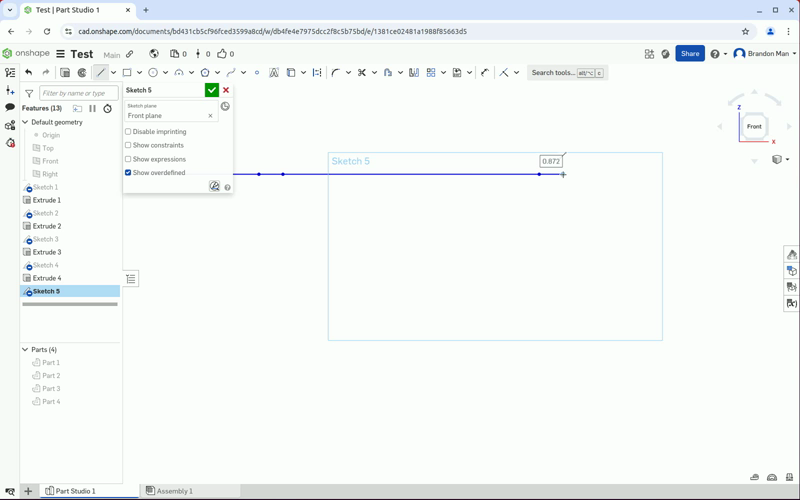
scroll(-6)
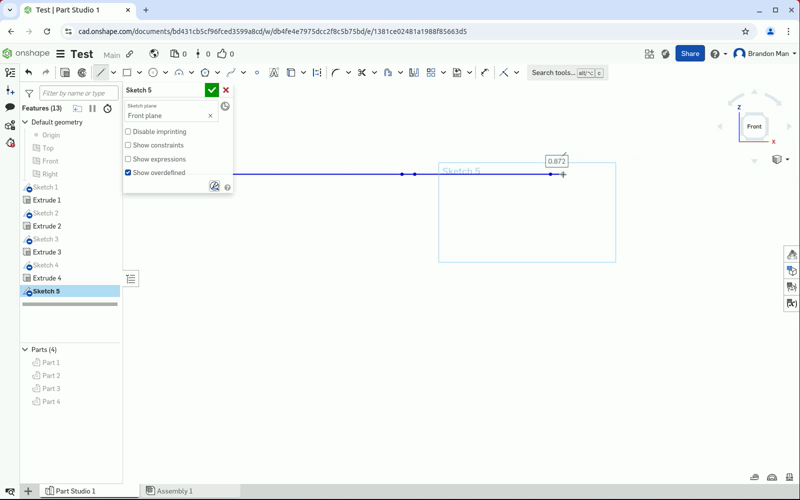
scroll(-6)
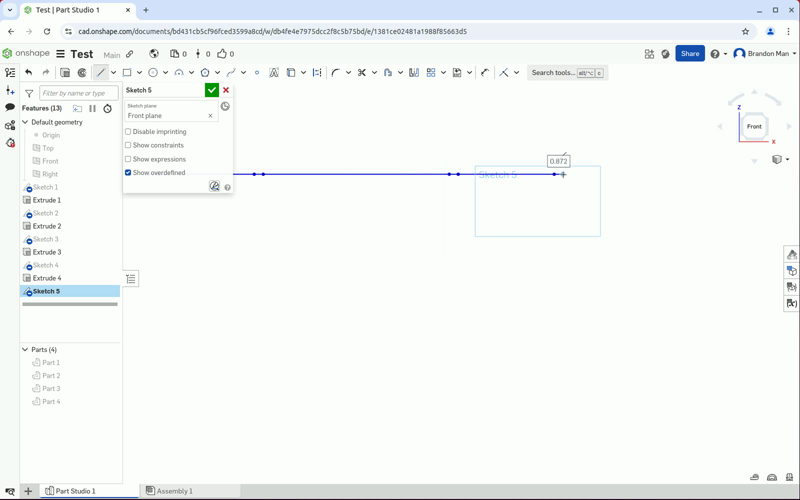
scroll(-6)
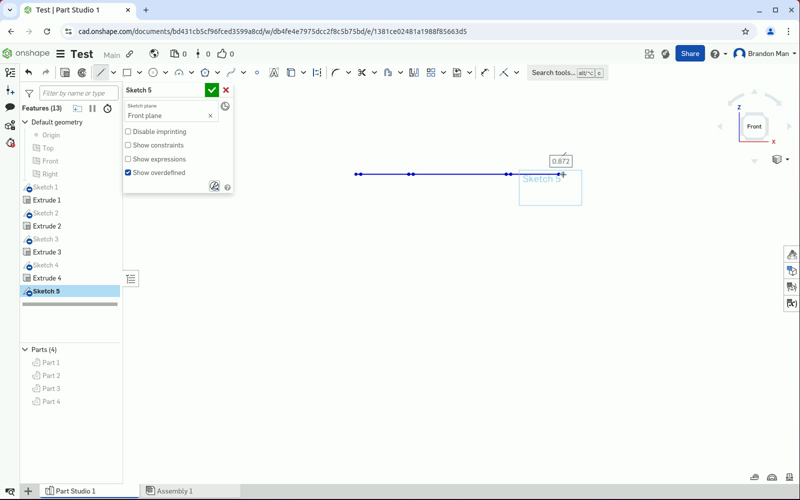
key_up(shift)
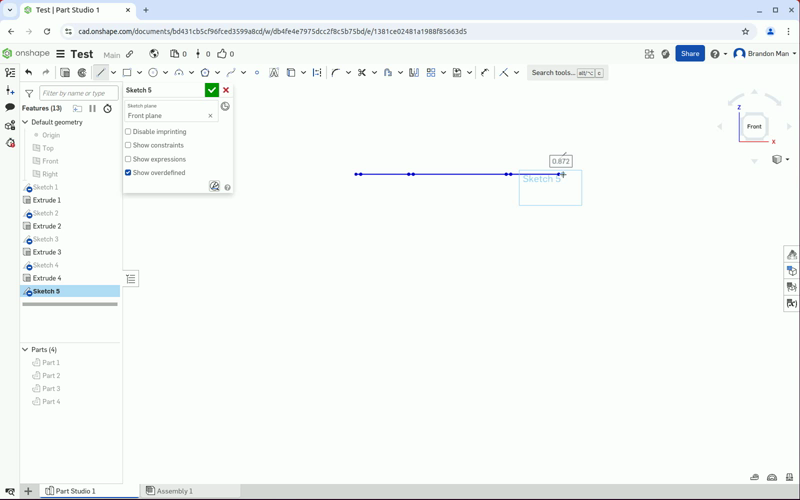
key_down(shift)
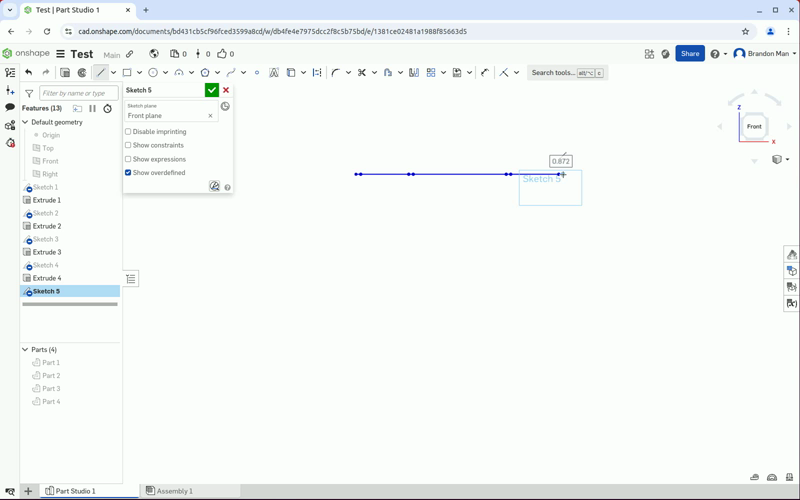
mouse_move(589, 174)
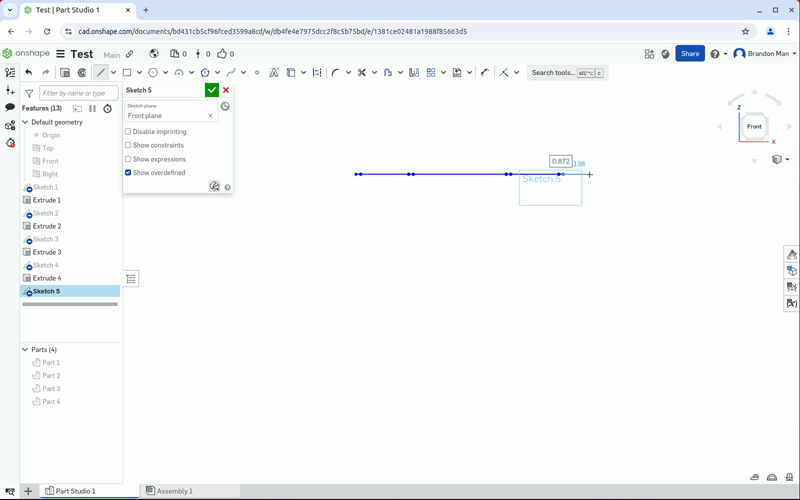
mouse_move(563, 169)
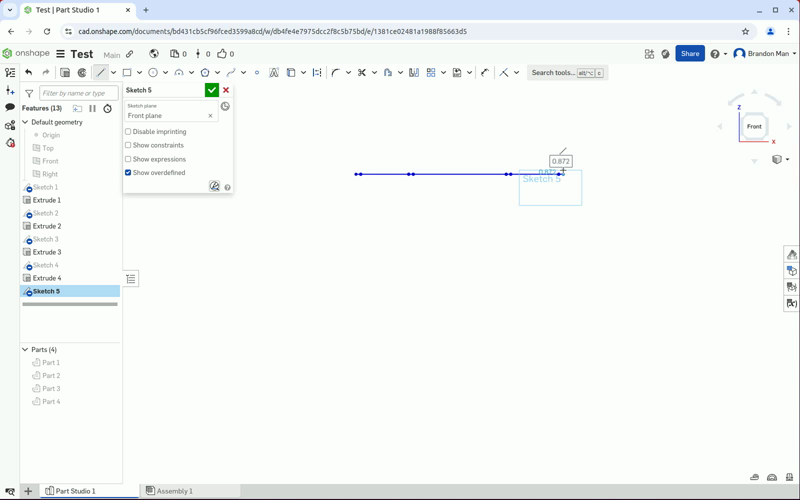
scroll(6)
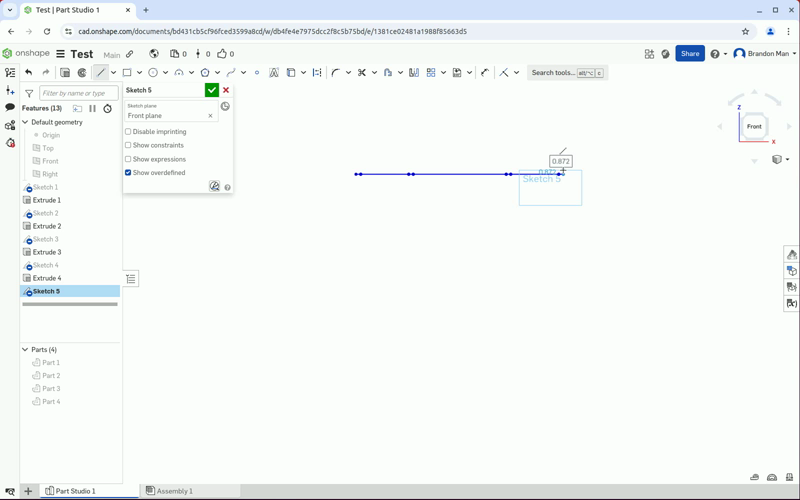
scroll(6)
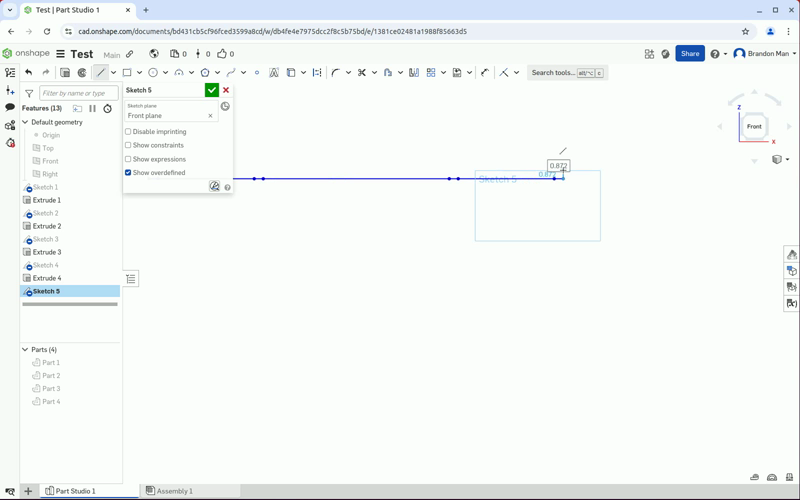
scroll(6)
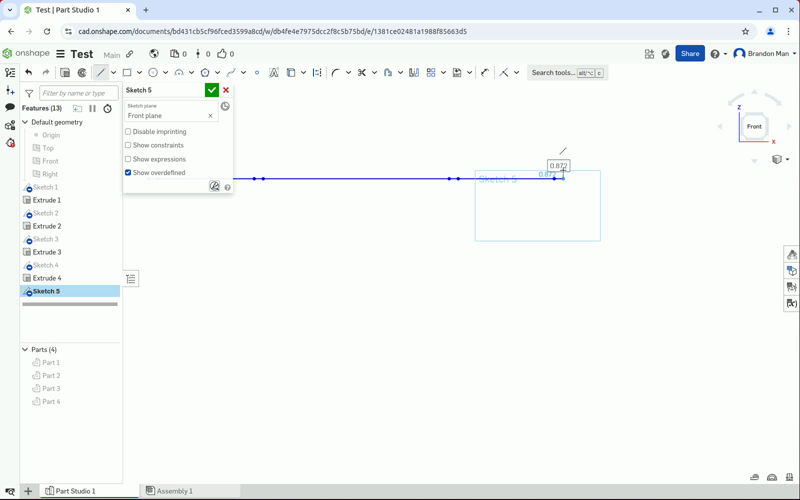
scroll(6)
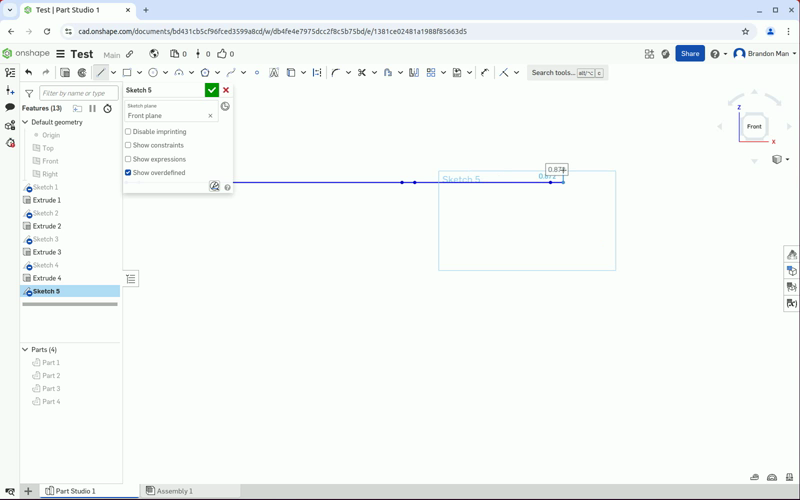
scroll(6)
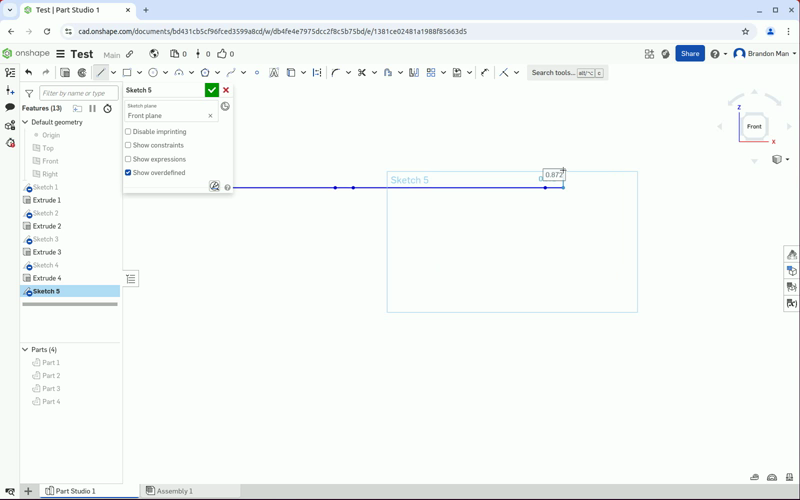
scroll(6)
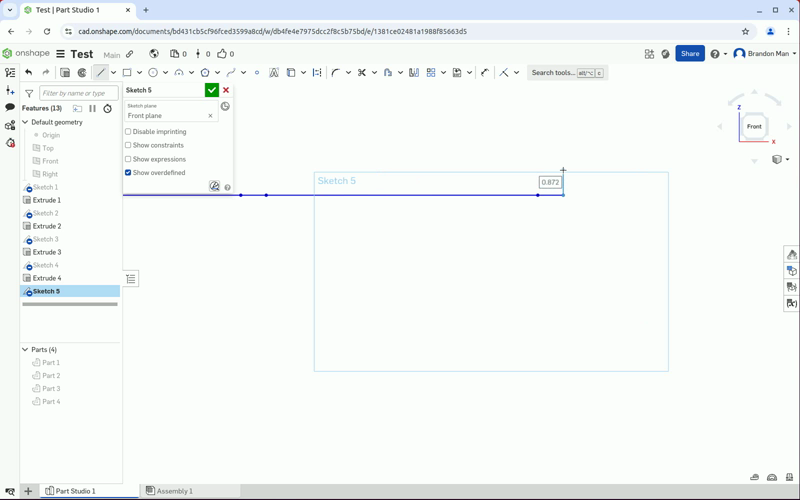
scroll(6)
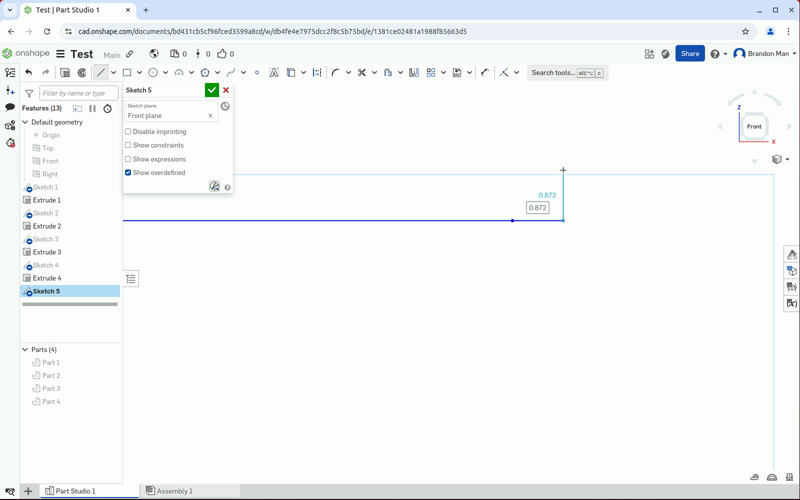
click(563, 169)
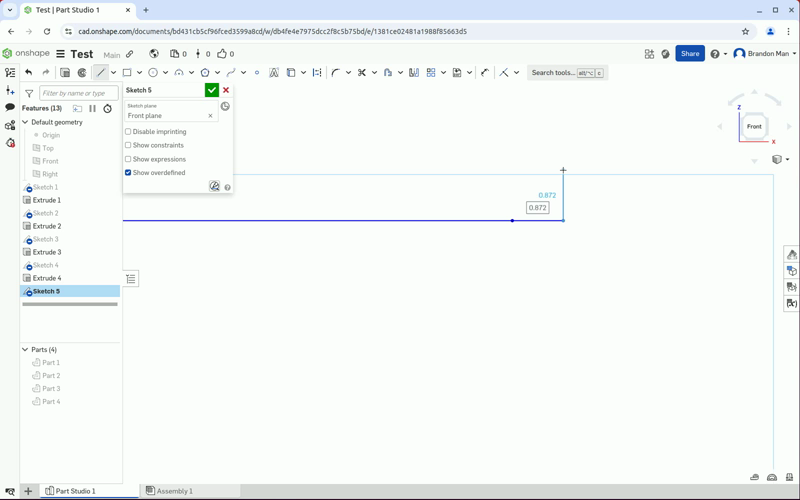
scroll(-6)
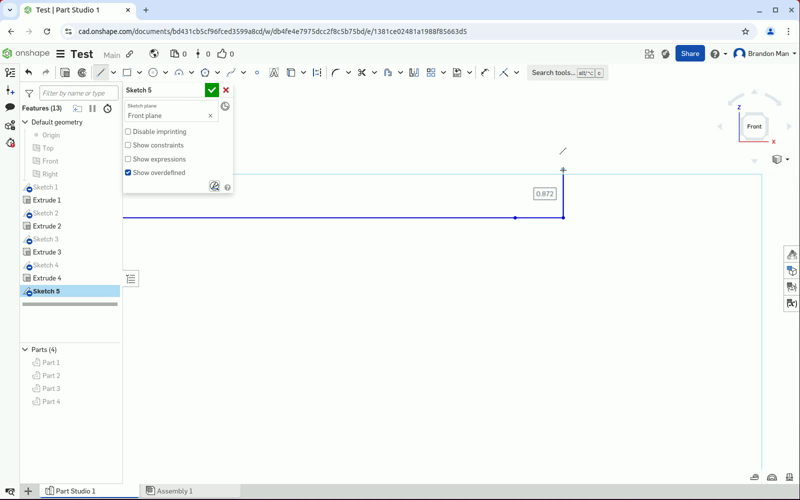
scroll(-6)
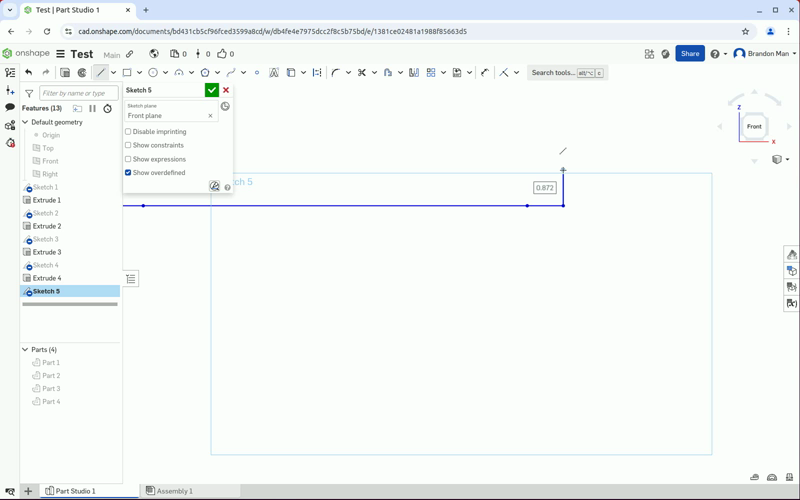
scroll(-6)
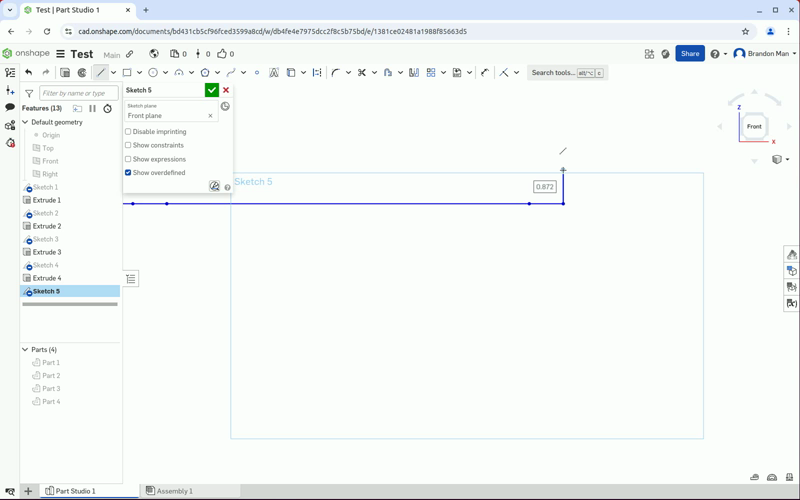
scroll(-6)
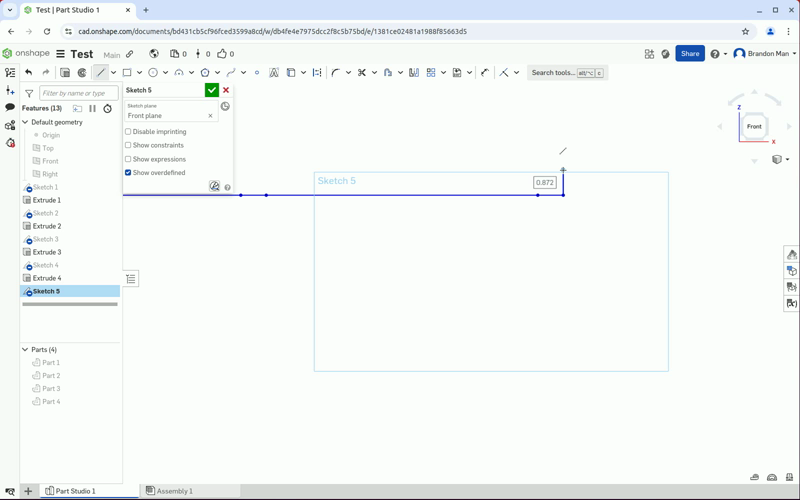
scroll(-6)
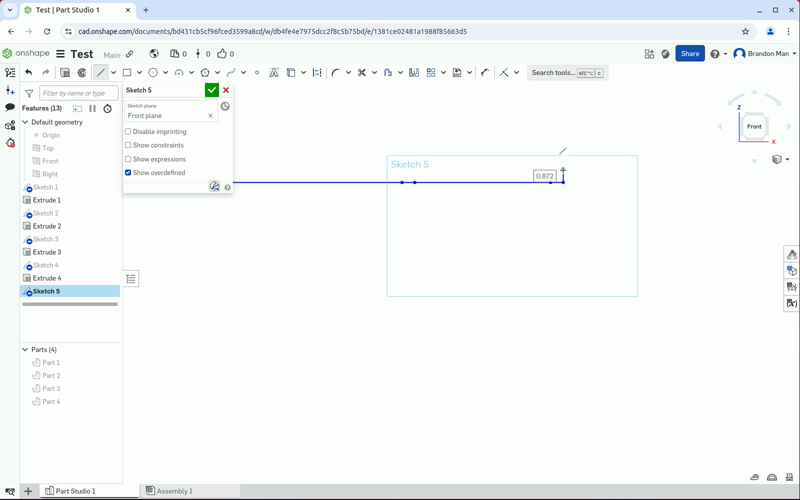
scroll(-6)
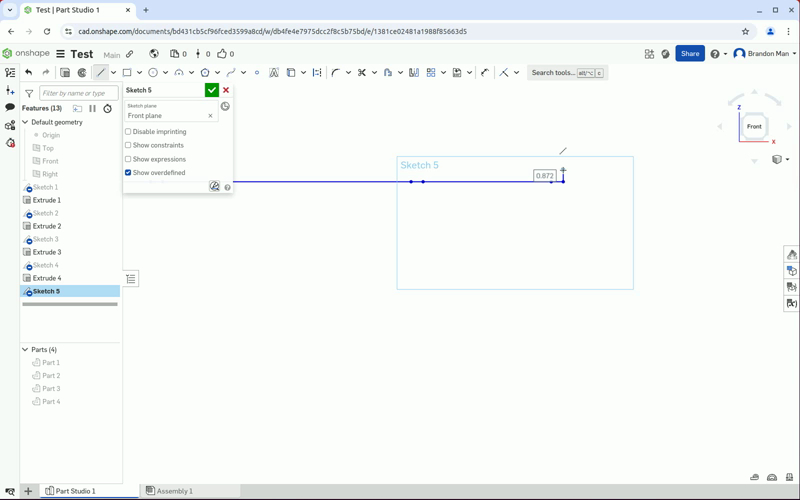
scroll(-6)
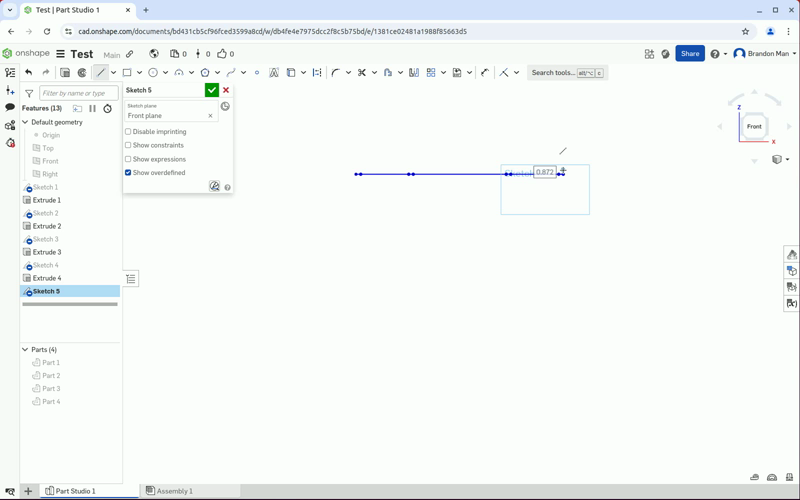
key_up(shift)
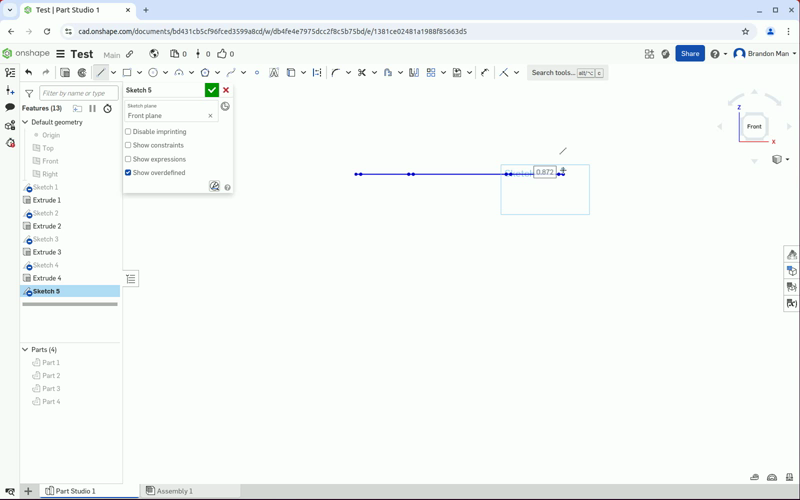
key_down(shift)
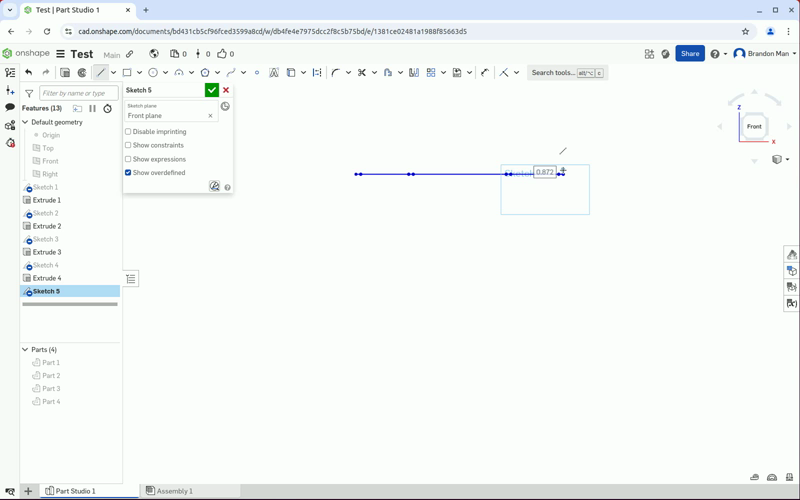
mouse_move(356, 169)
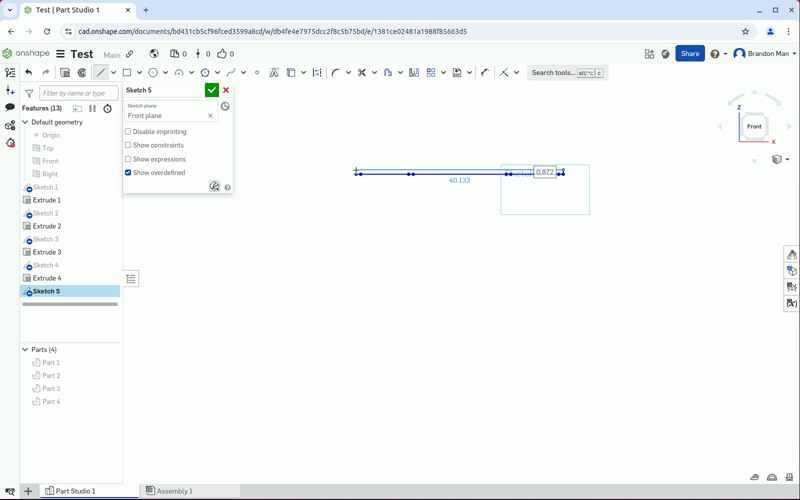
scroll(6)
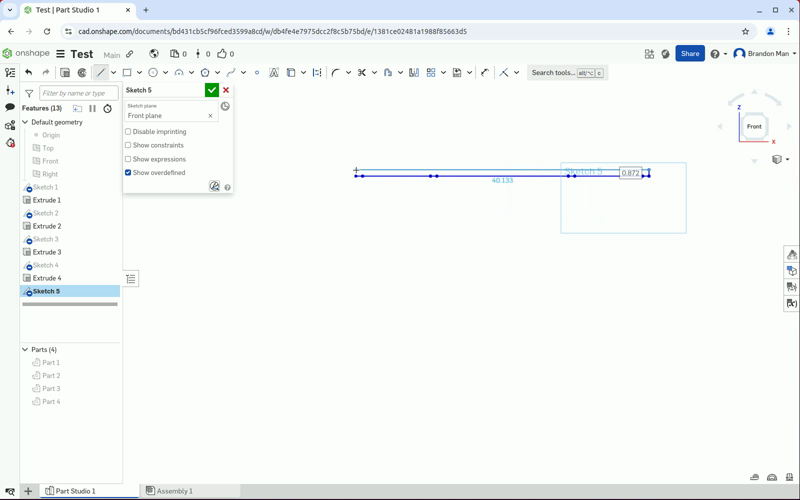
scroll(6)
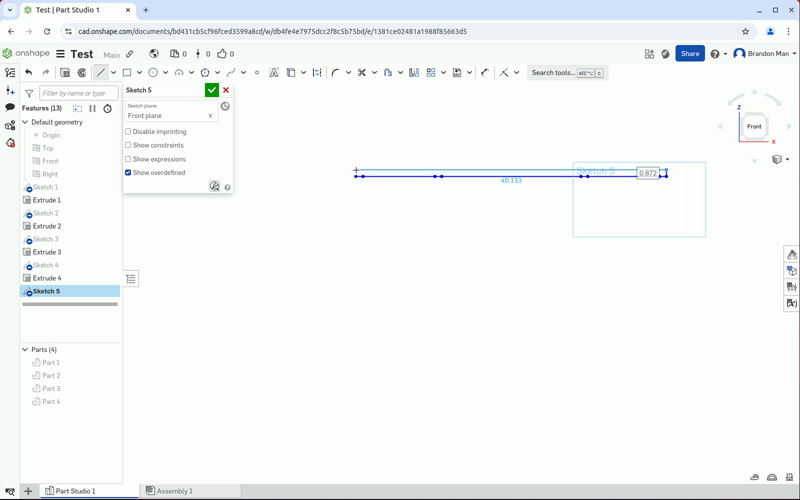
scroll(6)
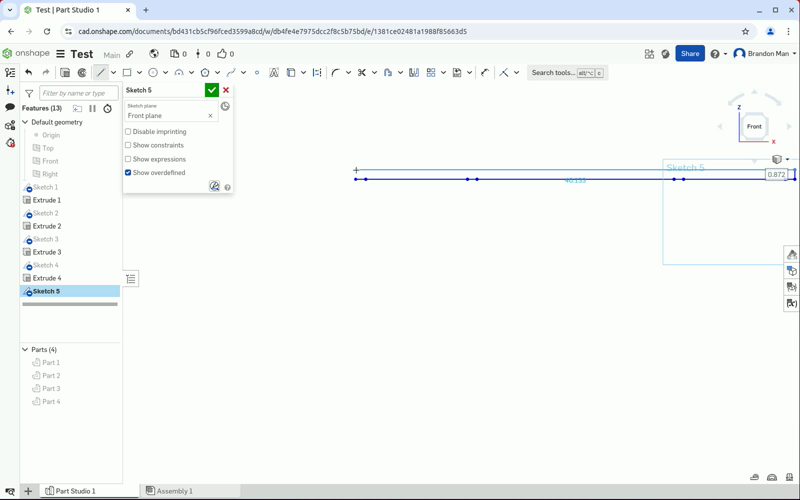
scroll(6)
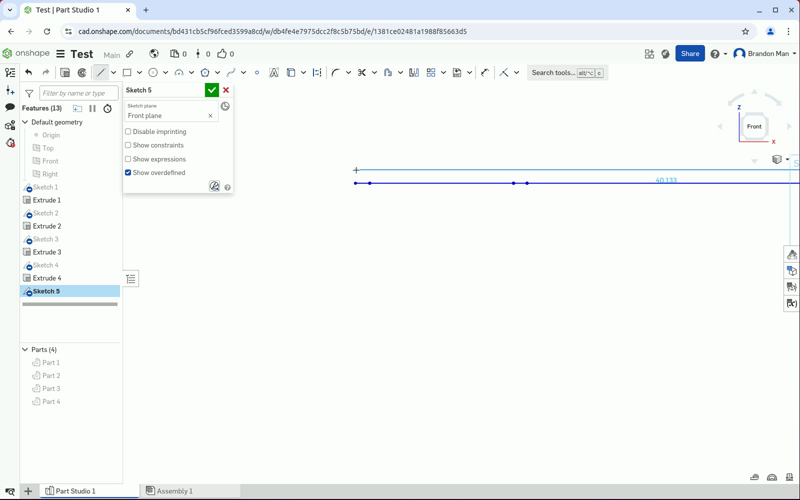
scroll(6)
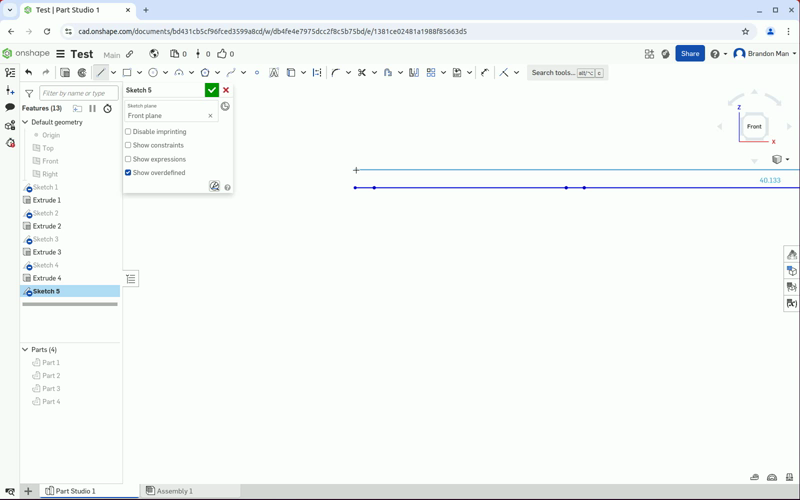
scroll(6)
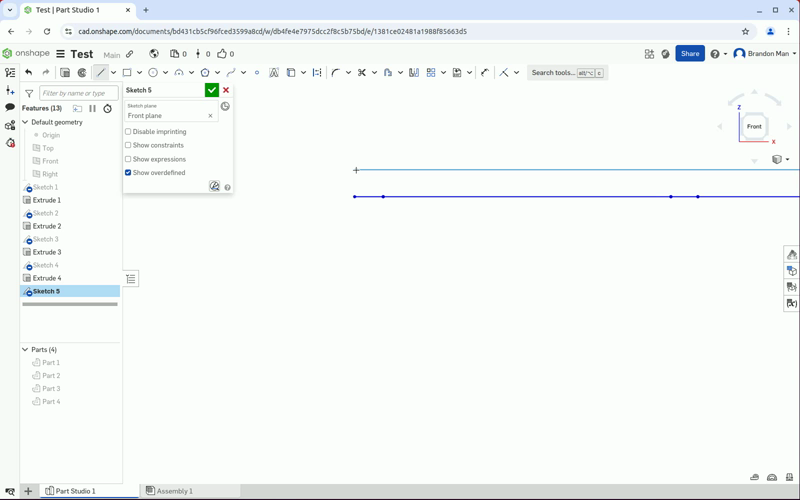
scroll(6)
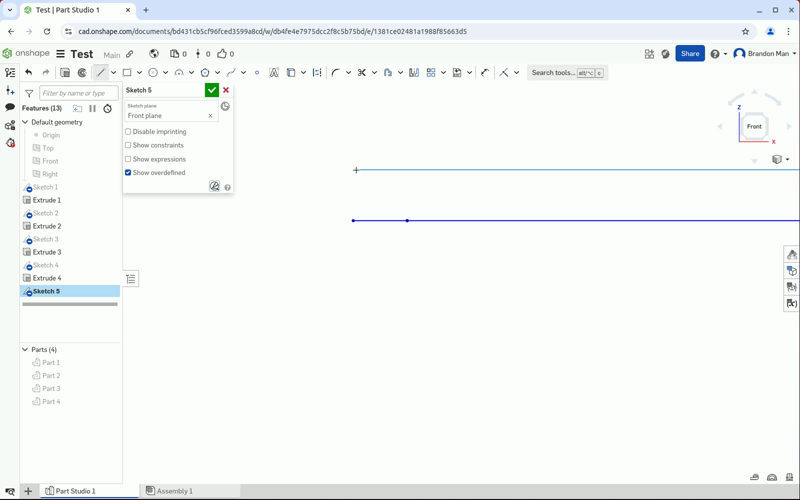
click(356, 169)
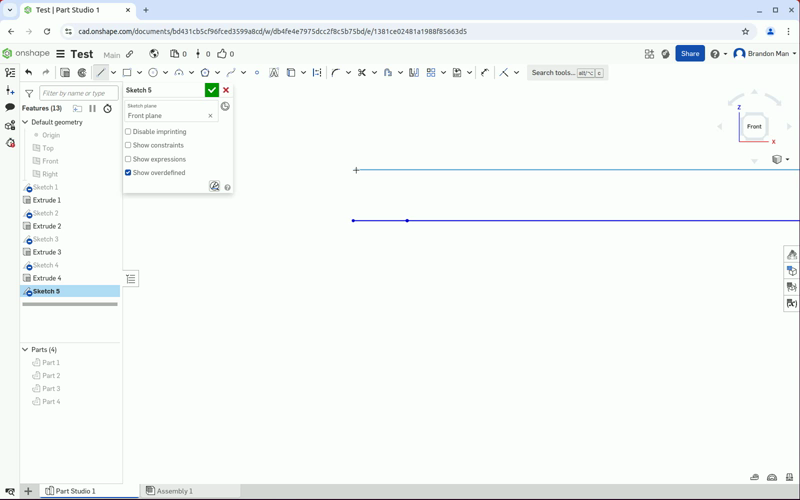
scroll(-6)
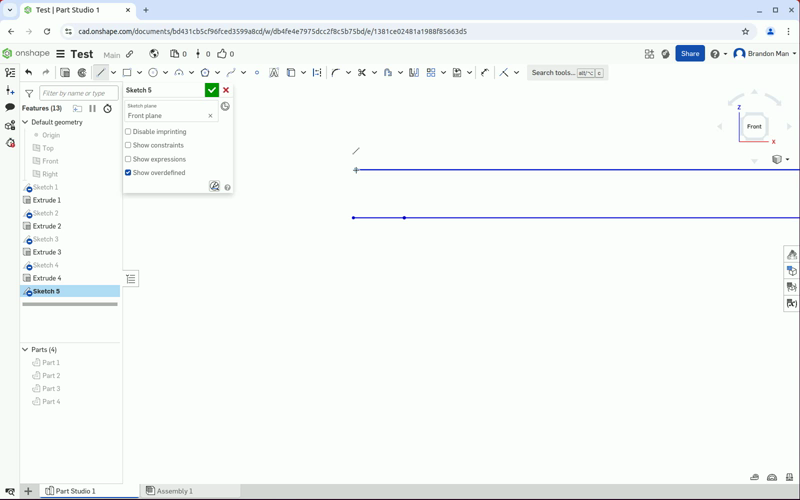
scroll(-6)
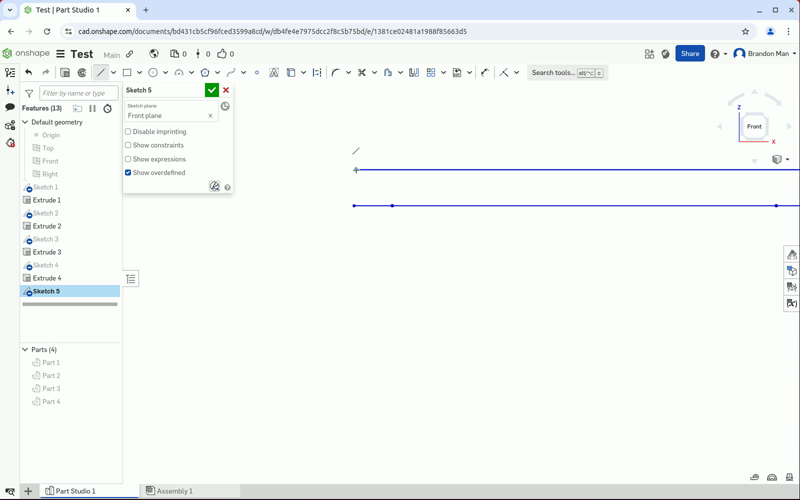
scroll(-6)
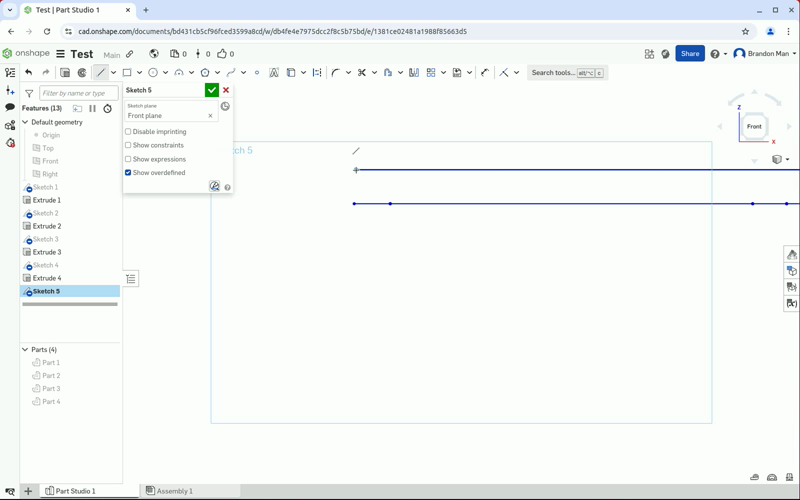
scroll(-6)
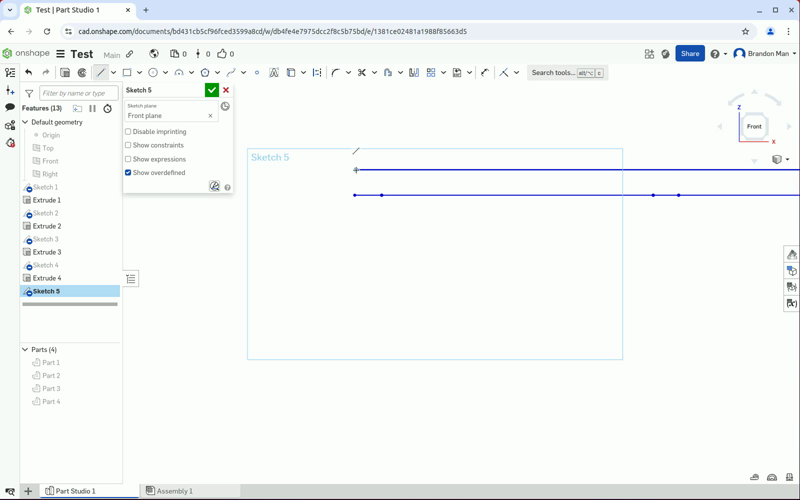
scroll(-6)
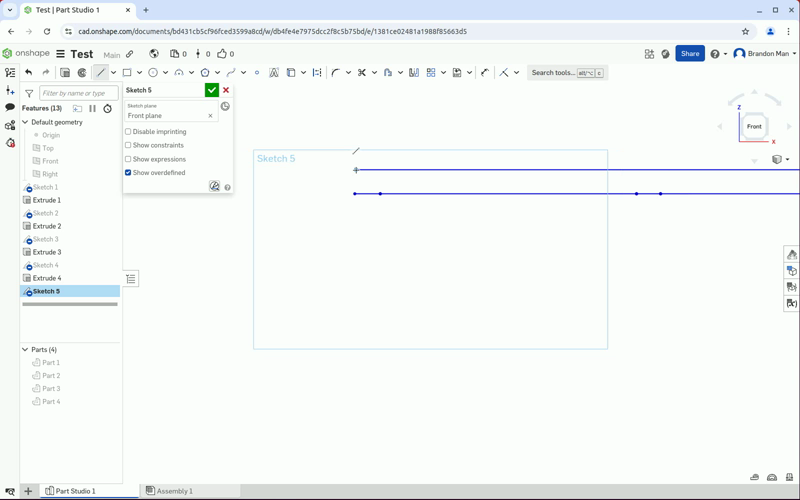
scroll(-6)
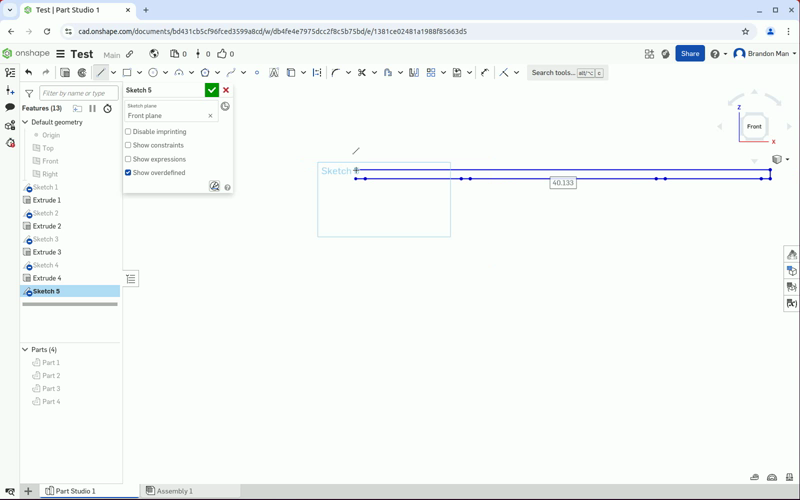
scroll(-6)
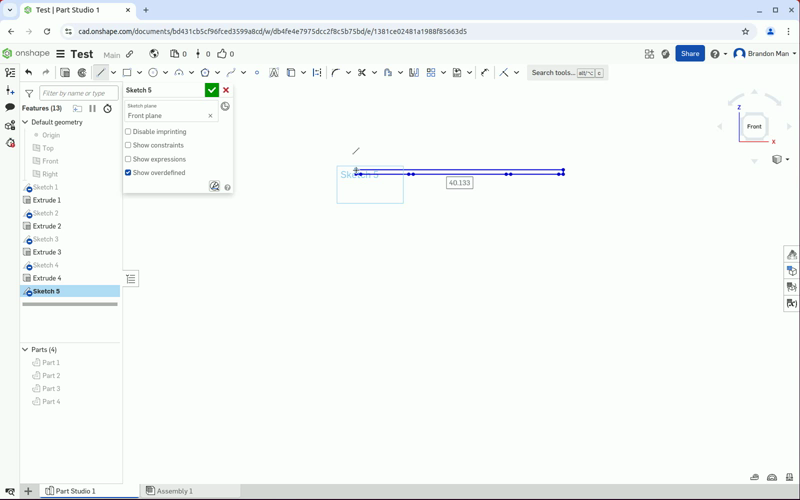
key_up(shift)
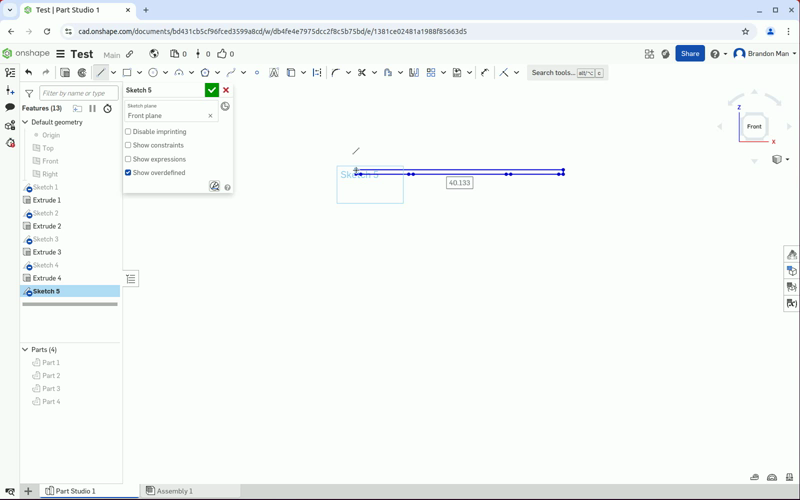
mouse_move(386, 169)
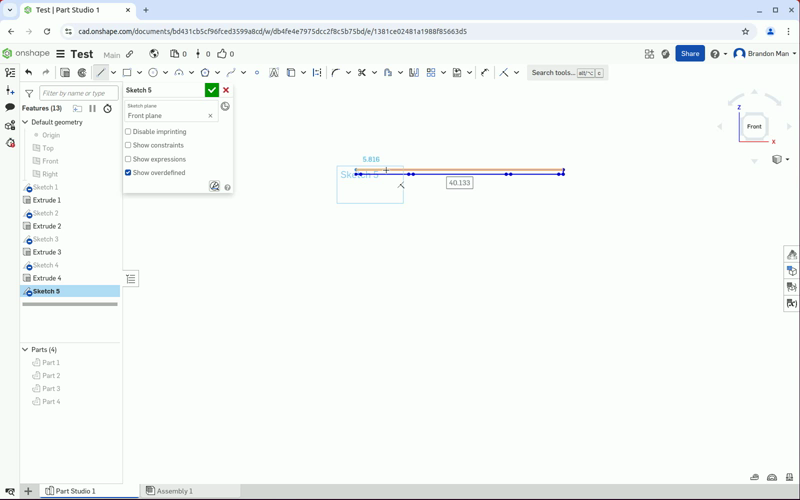
key_down(shift)
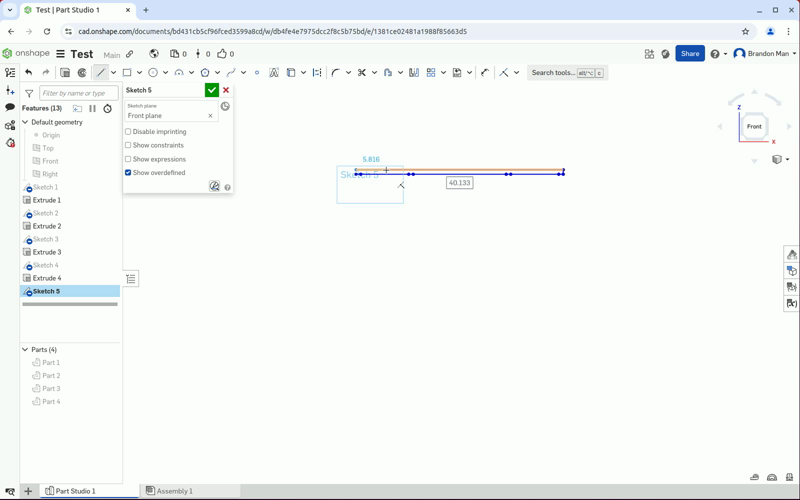
mouse_move(356, 174)
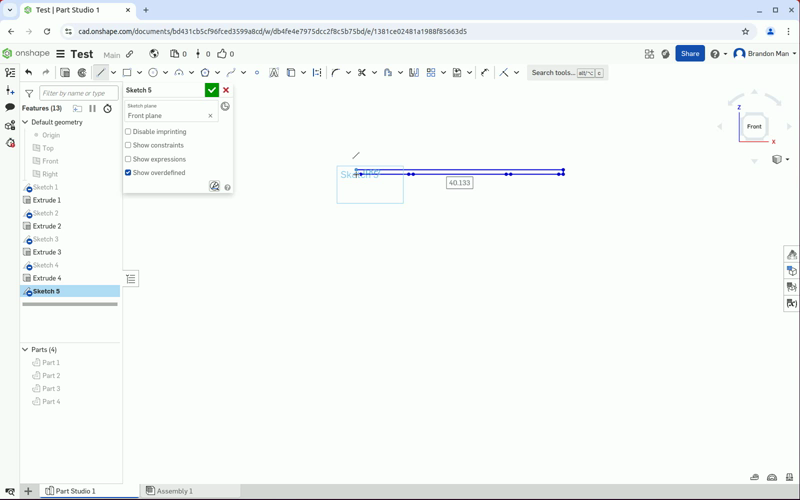
scroll(6)
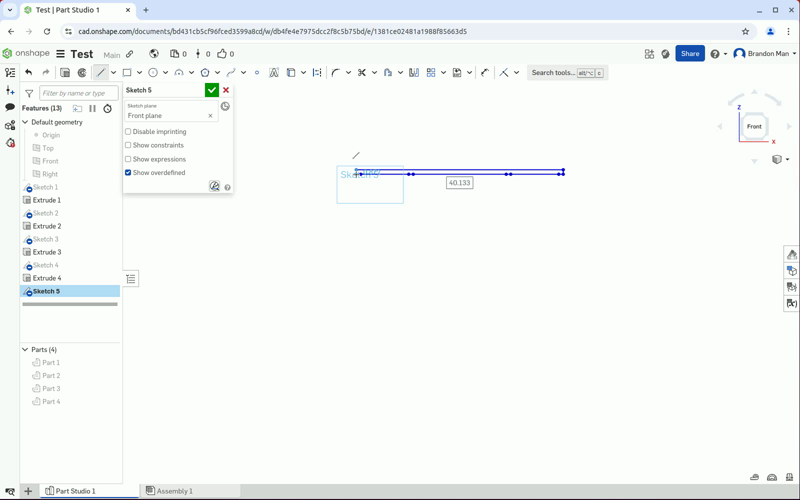
scroll(6)
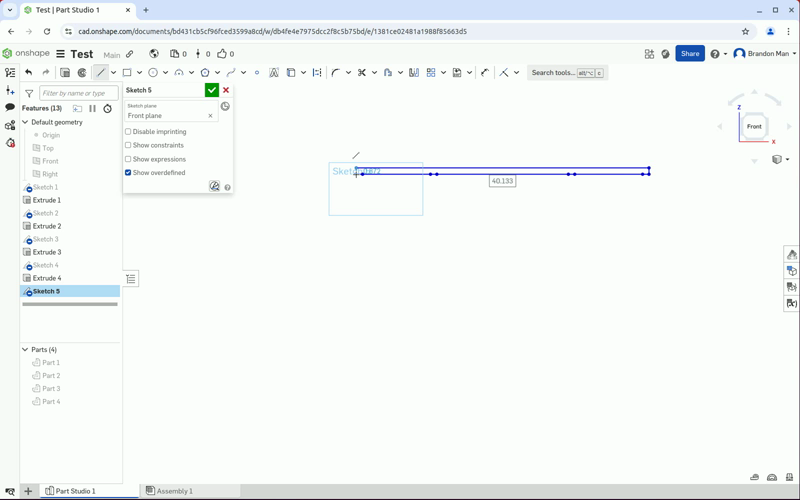
scroll(6)
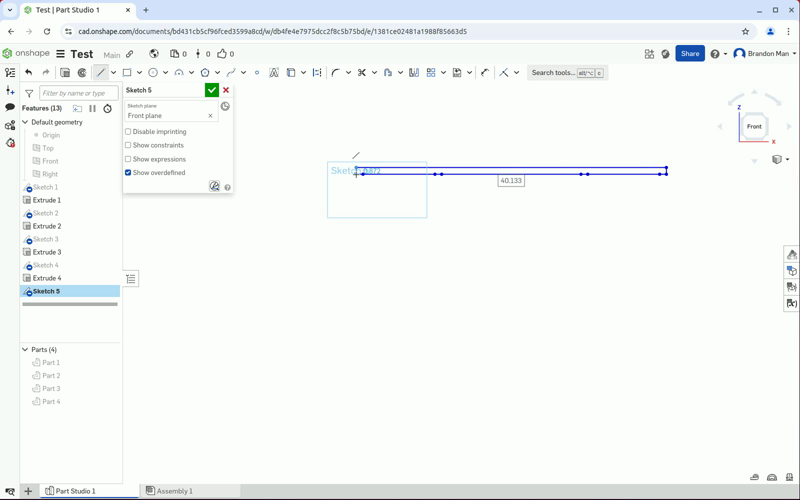
scroll(6)
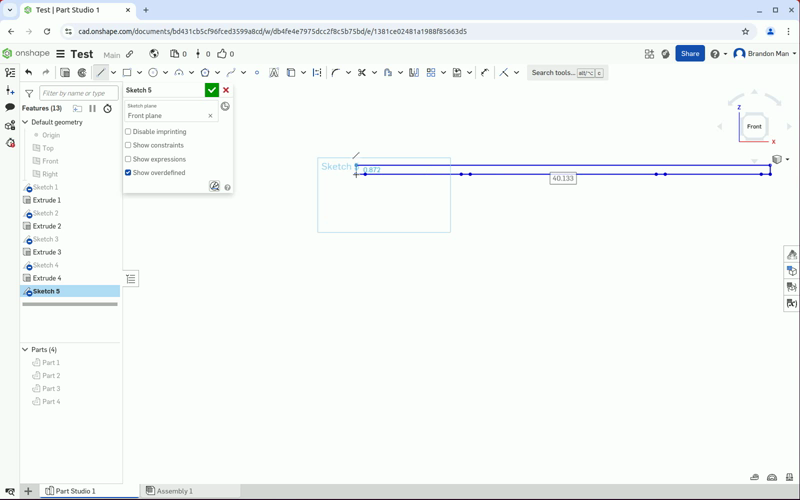
scroll(6)
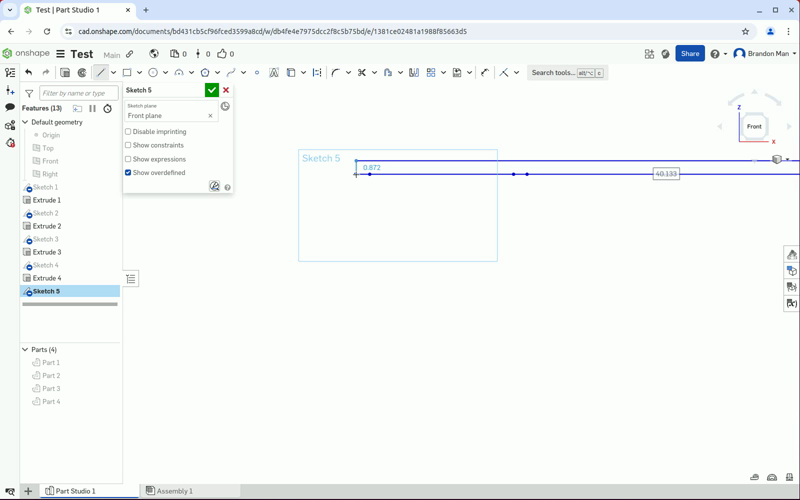
scroll(6)
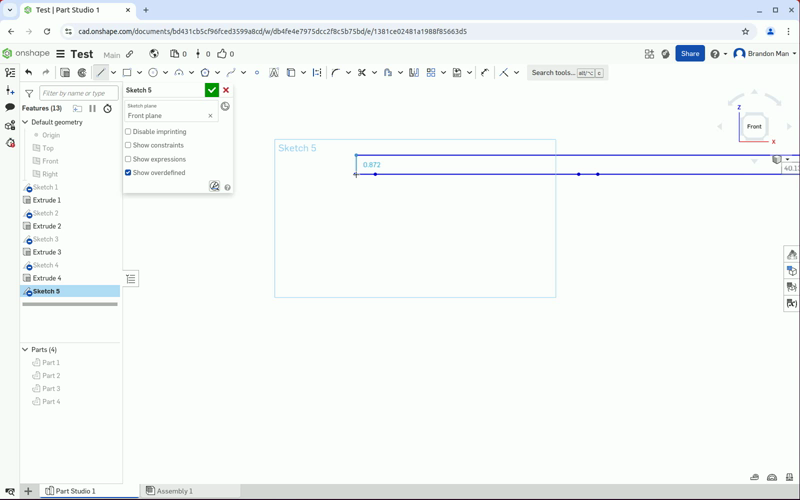
scroll(6)
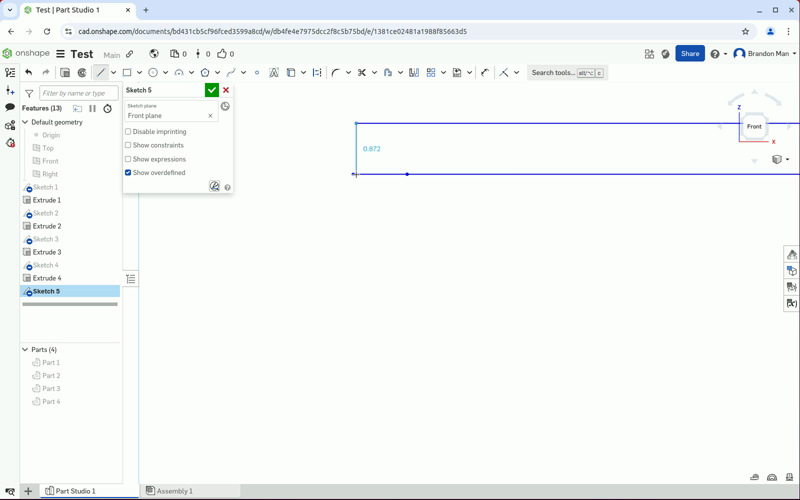
key_up(shift)
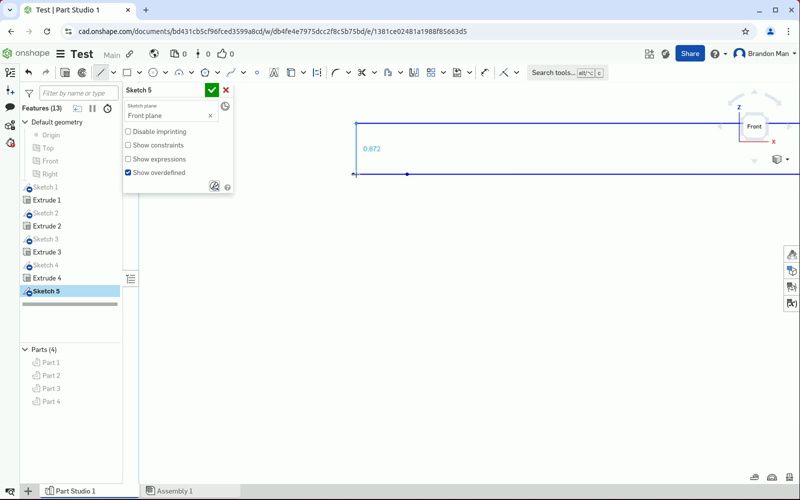
click(356, 174)
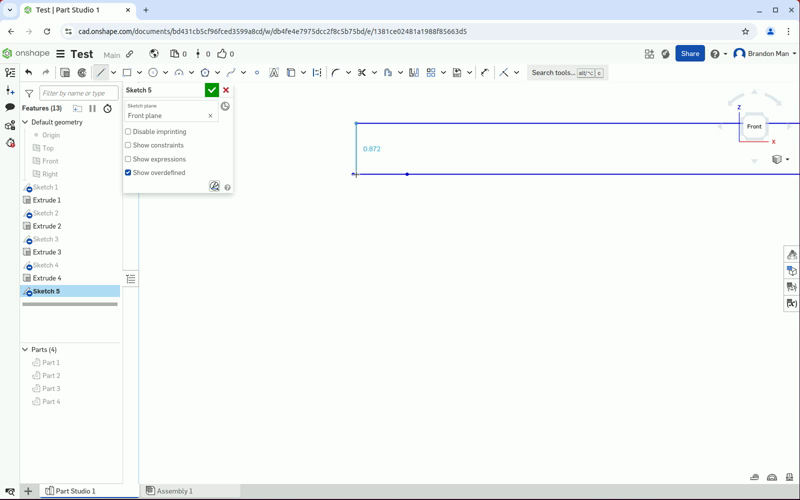
scroll(-6)
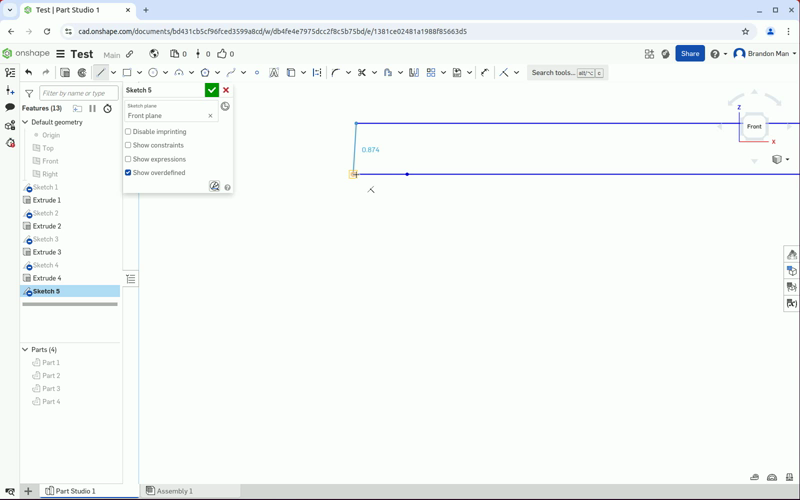
scroll(-6)
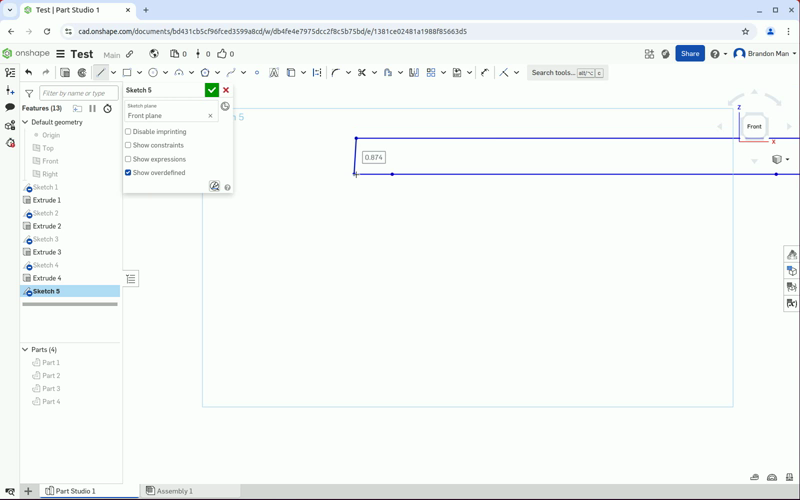
scroll(-6)
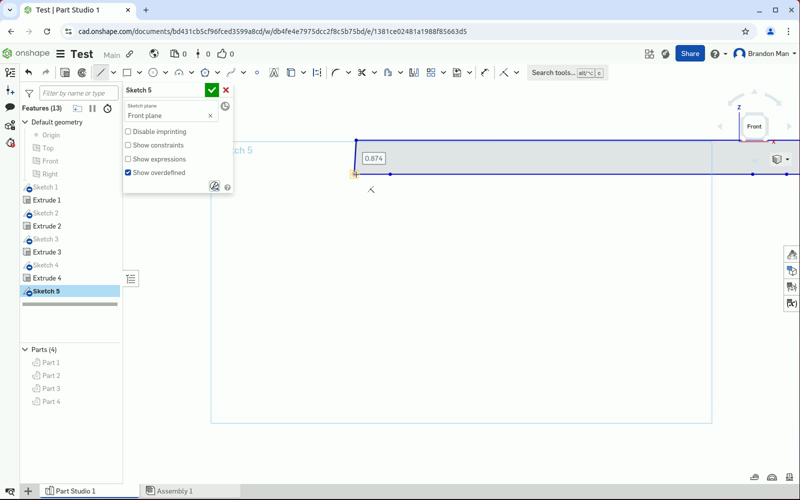
scroll(-6)
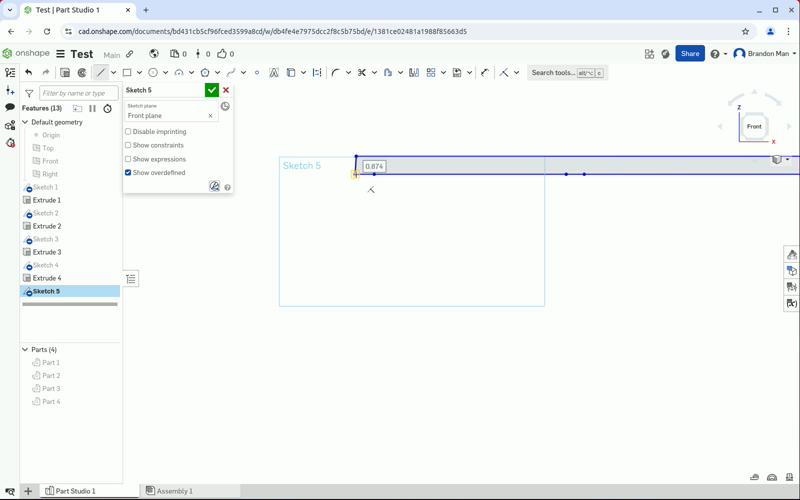
scroll(-6)
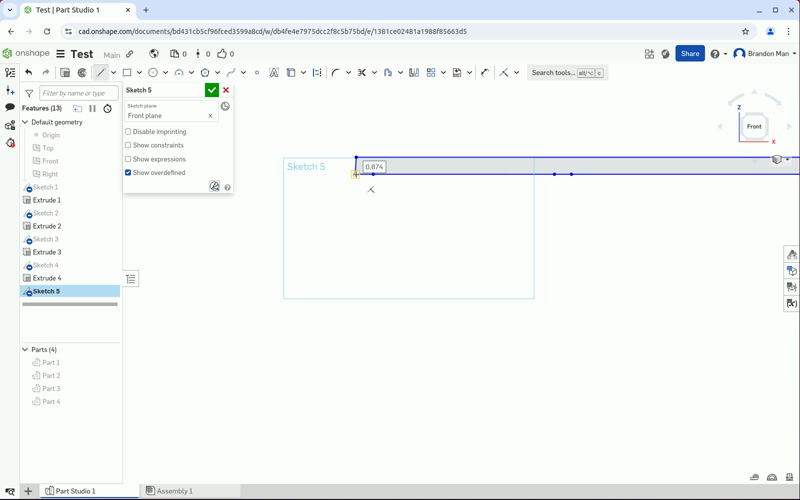
scroll(-6)
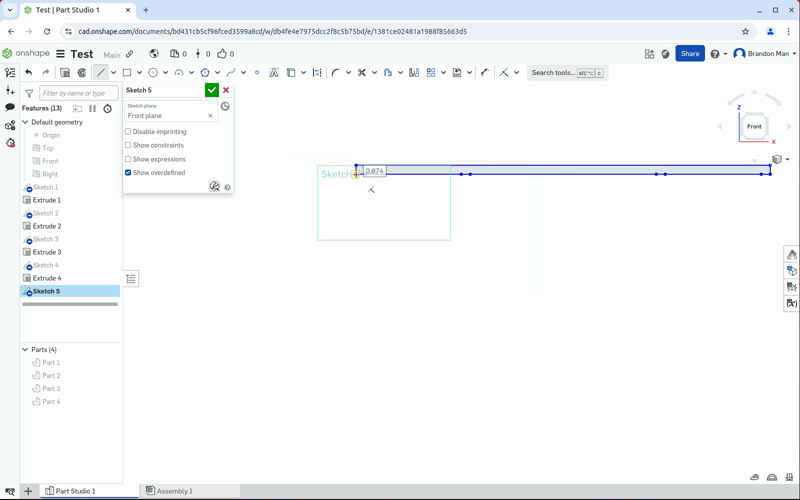
scroll(-6)
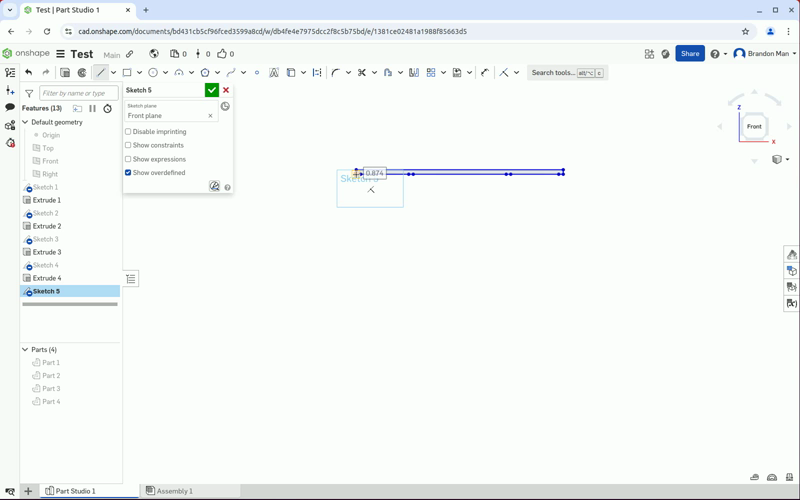
key(esc)
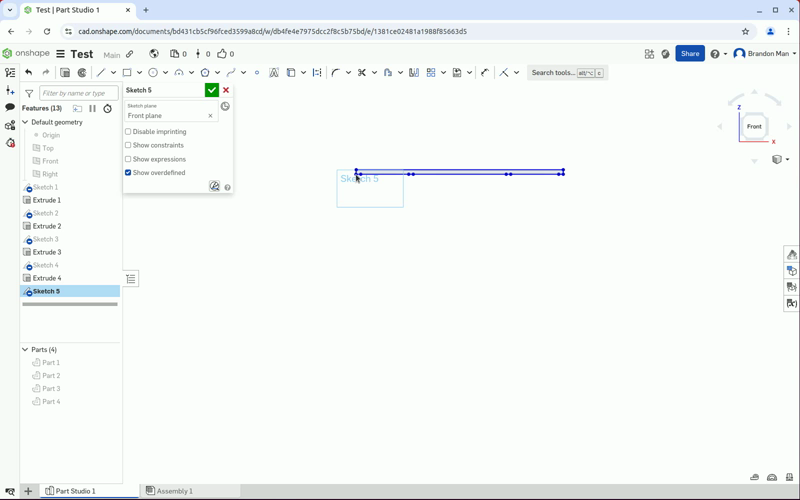
mouse_move(428, 173)
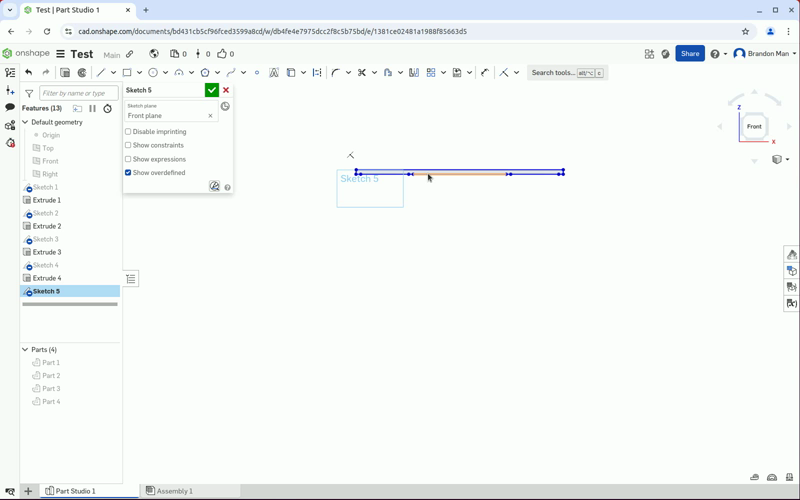
scroll(6)
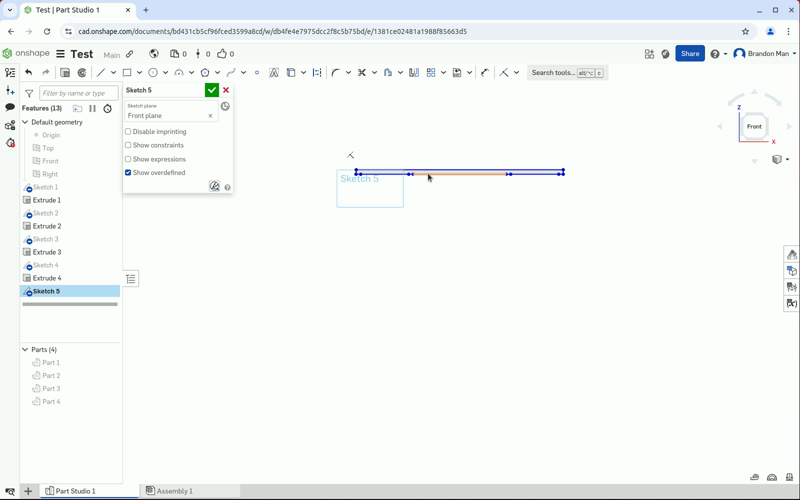
scroll(6)
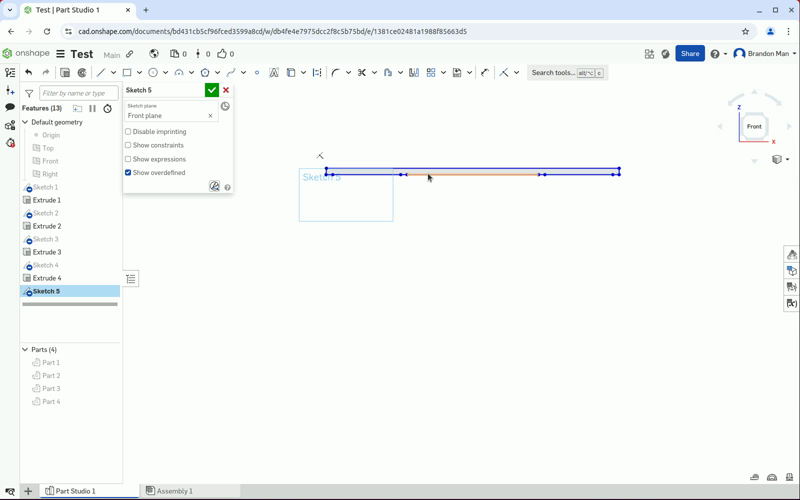
scroll(6)
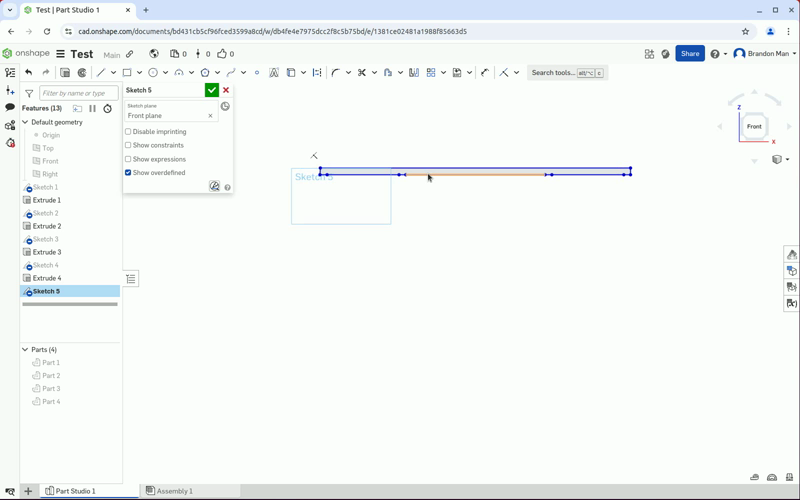
scroll(6)
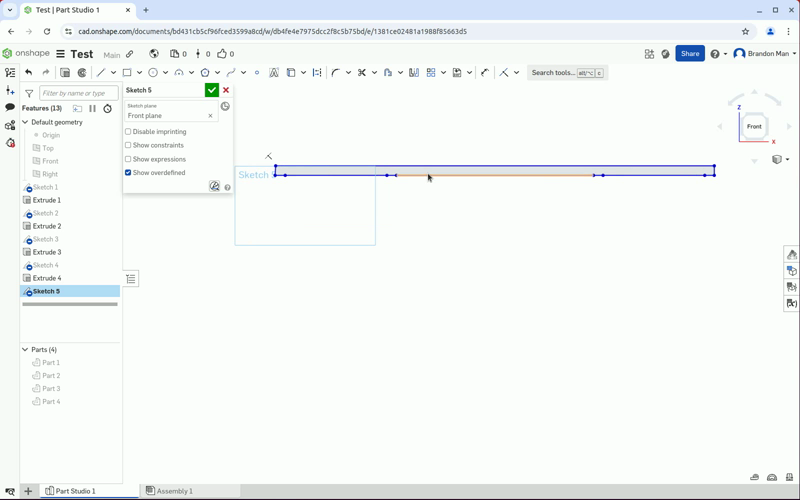
scroll(6)
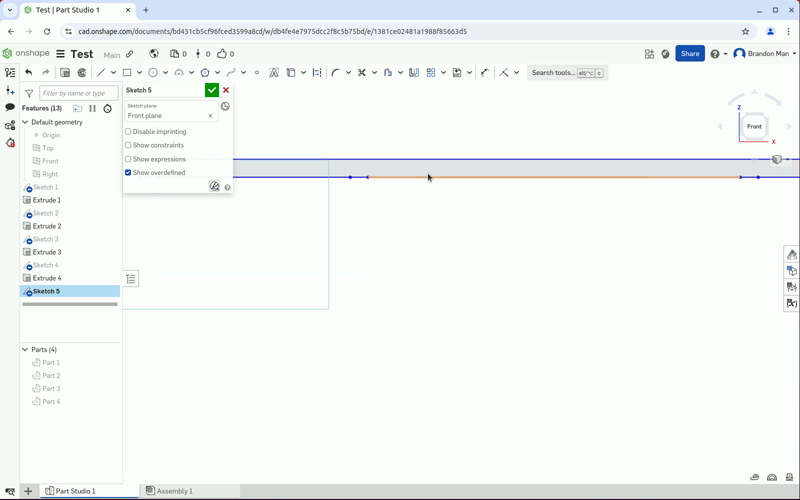
scroll(6)
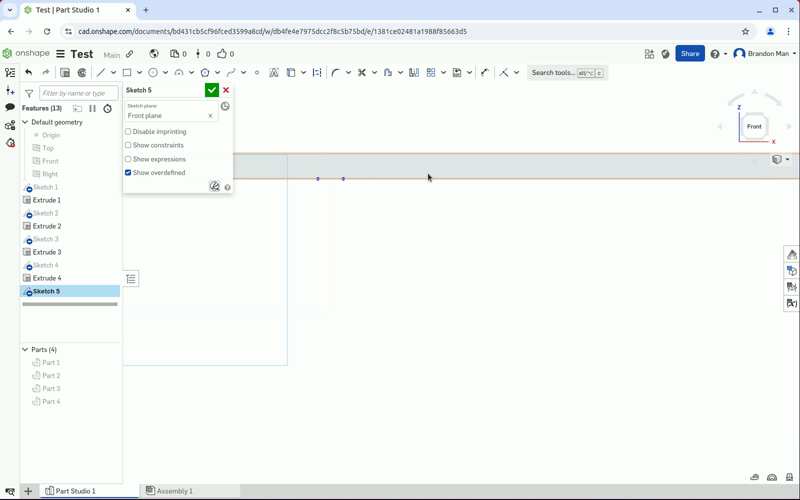
scroll(6)
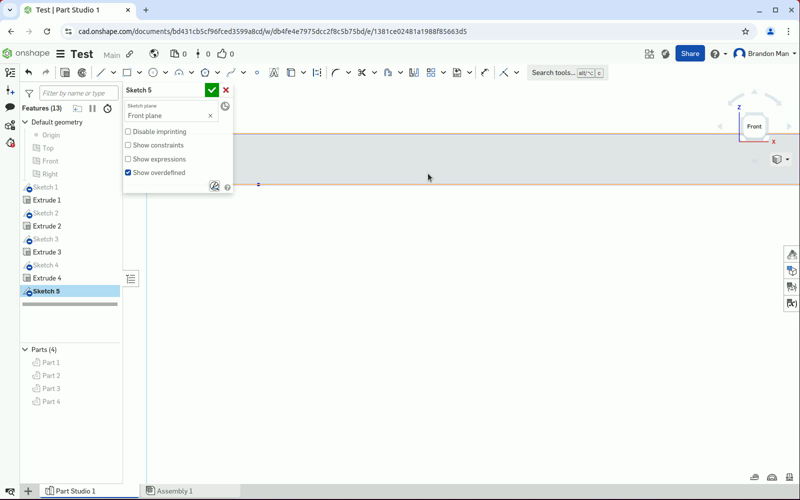
click(428, 173)
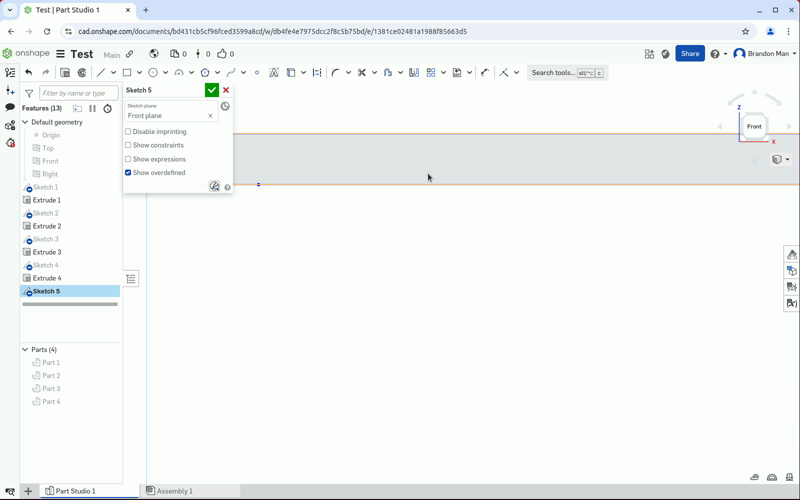
scroll(-6)
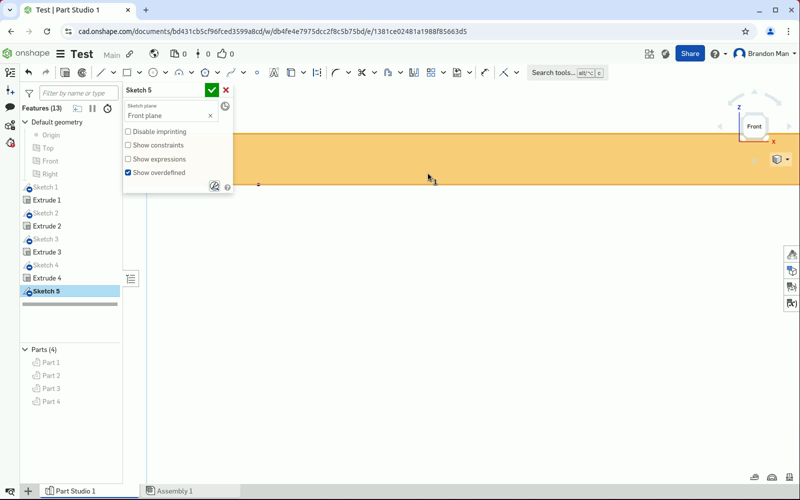
scroll(-6)
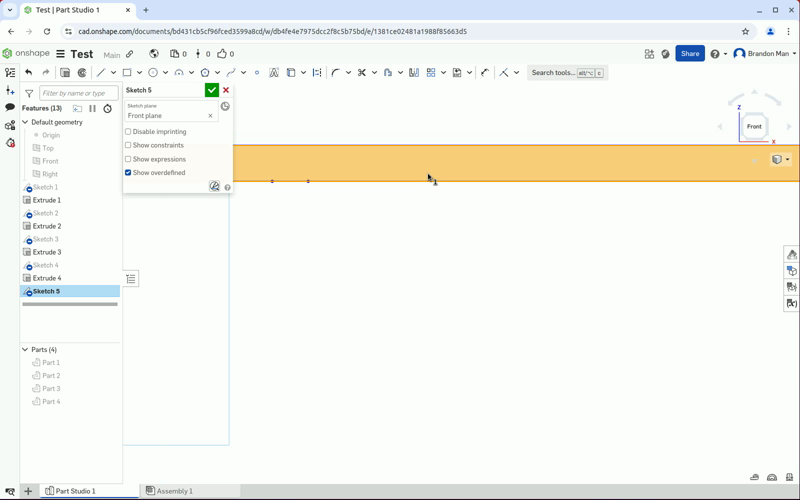
scroll(-6)
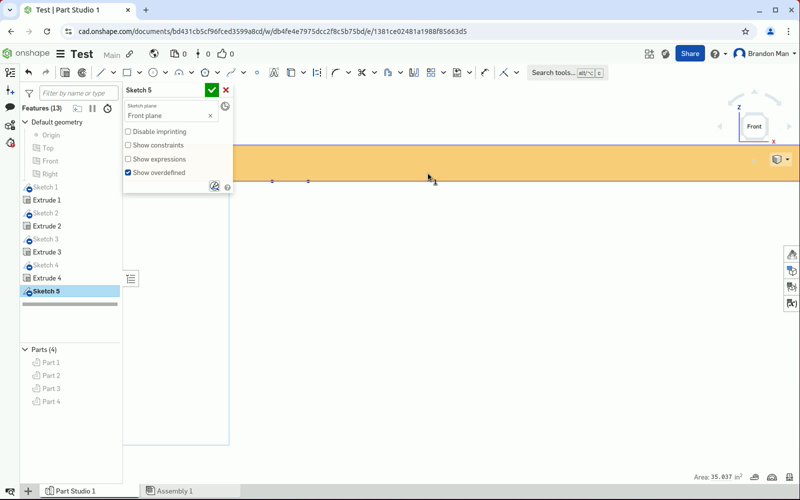
scroll(-6)
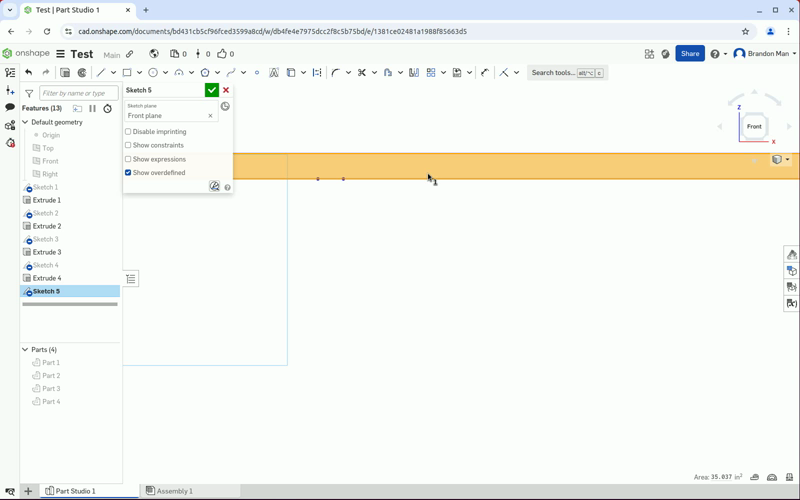
scroll(-6)
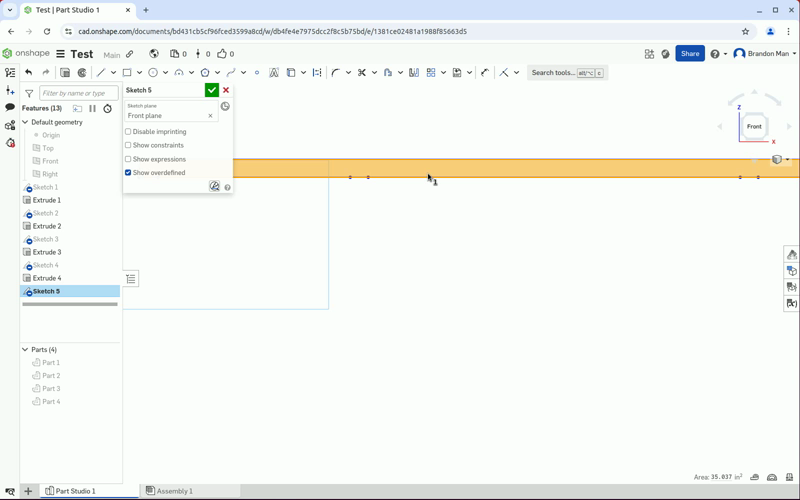
scroll(-6)
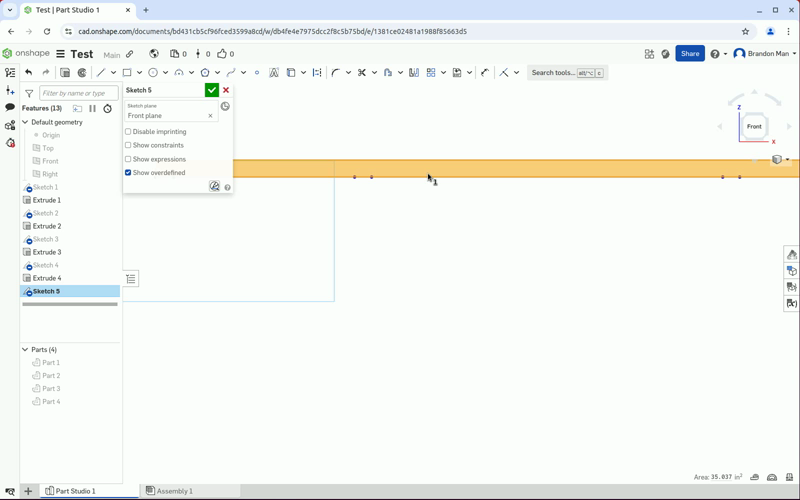
scroll(-6)
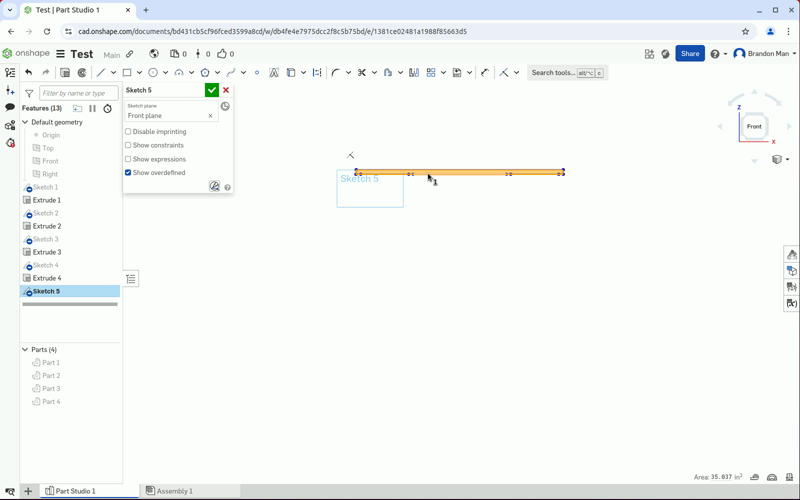
mouse_move(73, 352)
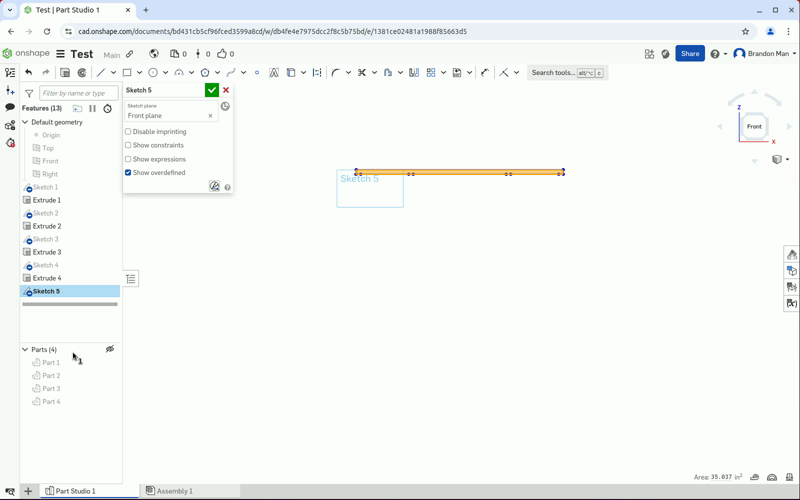
key(shift+y)
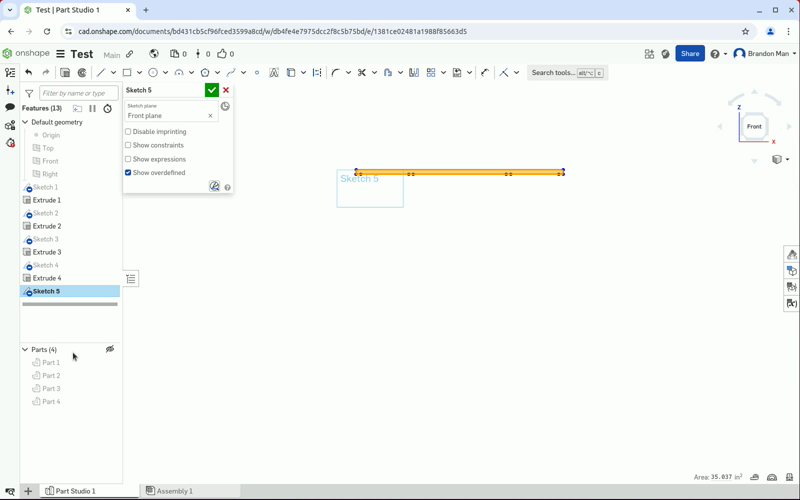
key(shift+e)
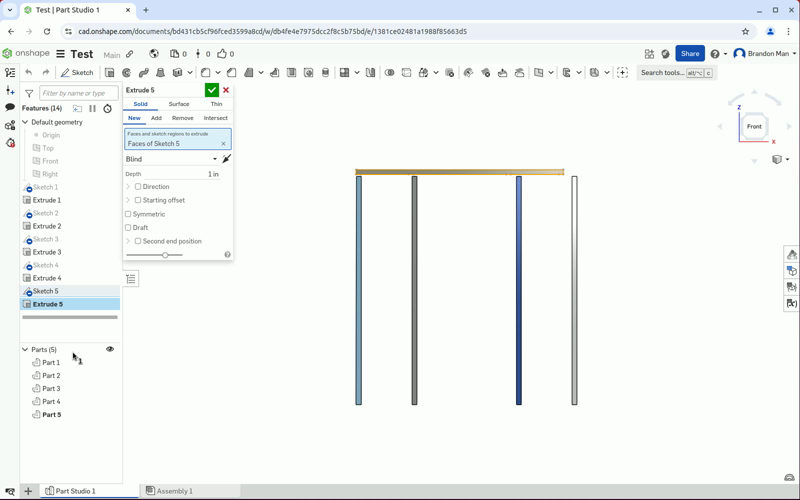
mouse_move(143, 106)
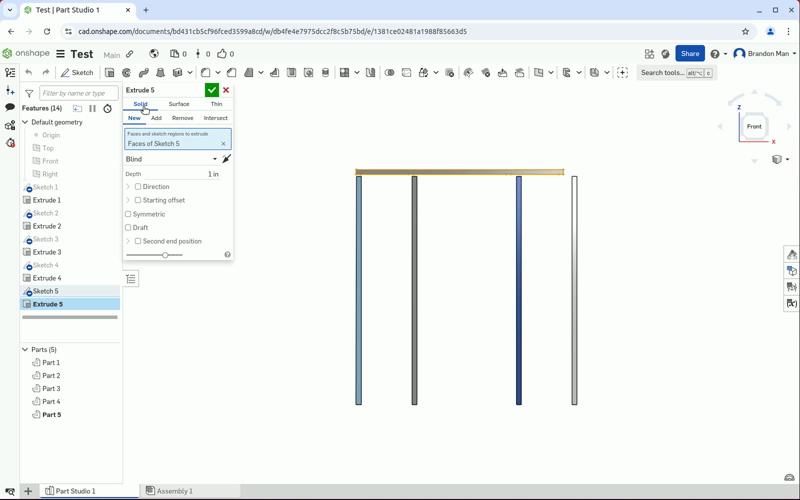
click(143, 106)
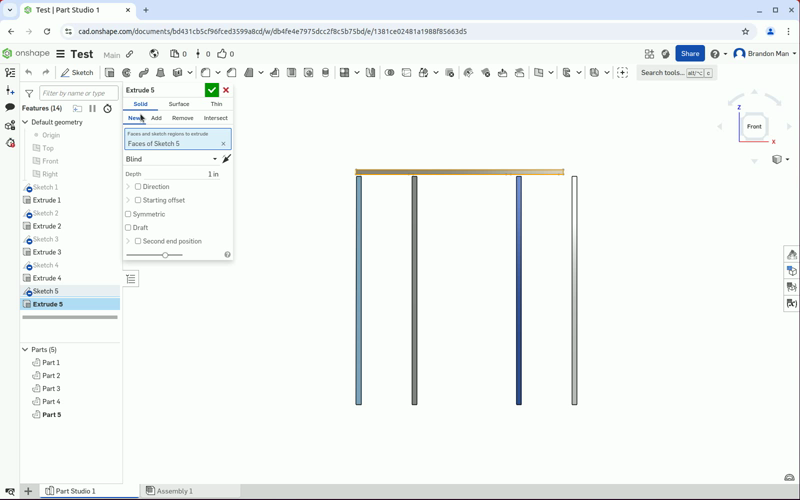
mouse_move(137, 120)
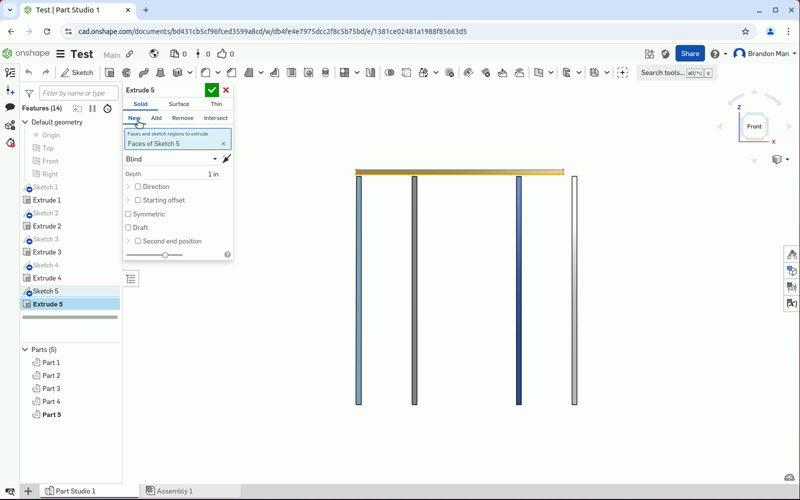
click(137, 120)
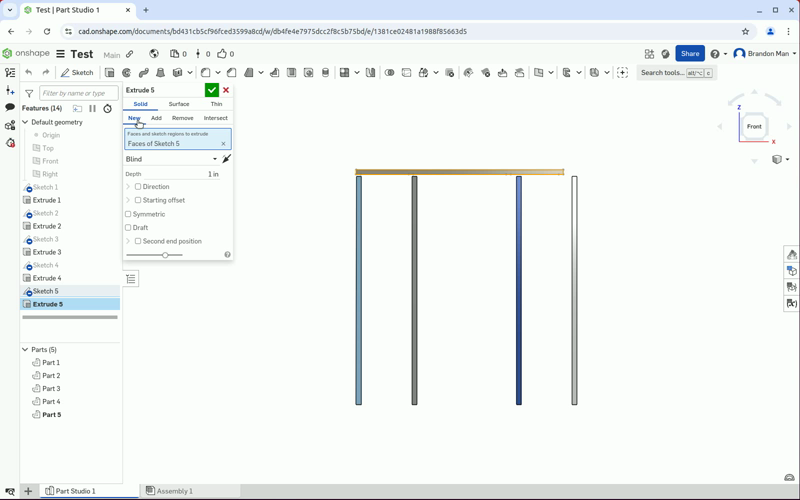
key(tab, 4)
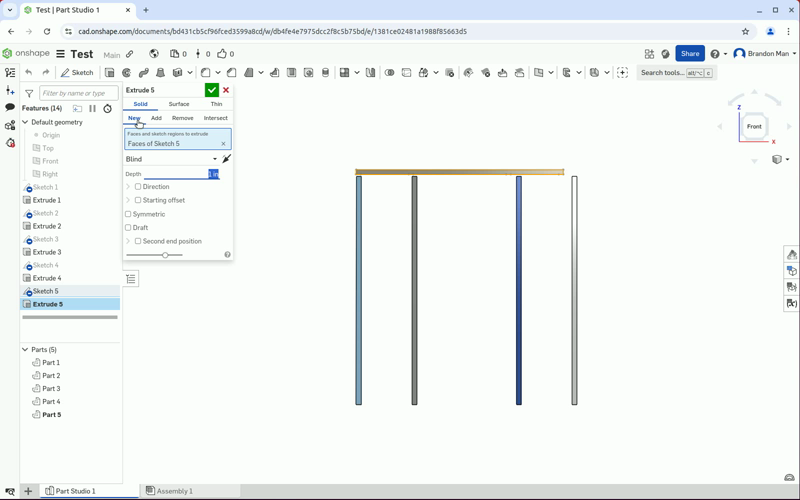
text(1.926)
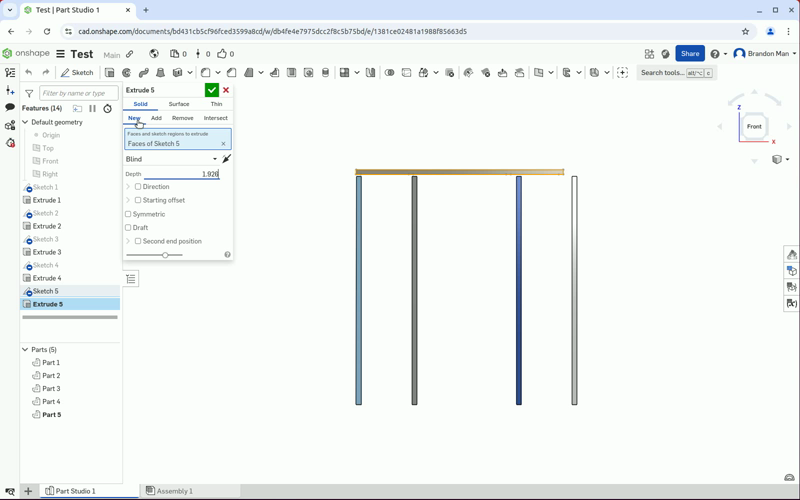
key(enter)
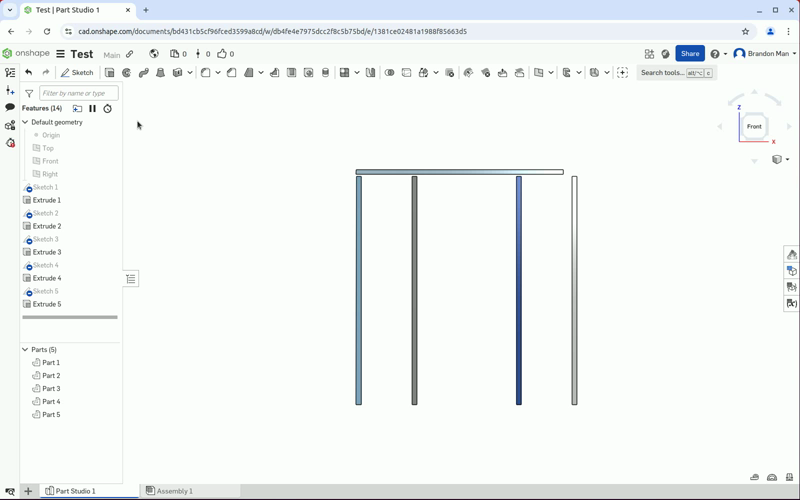
key(shift+h)
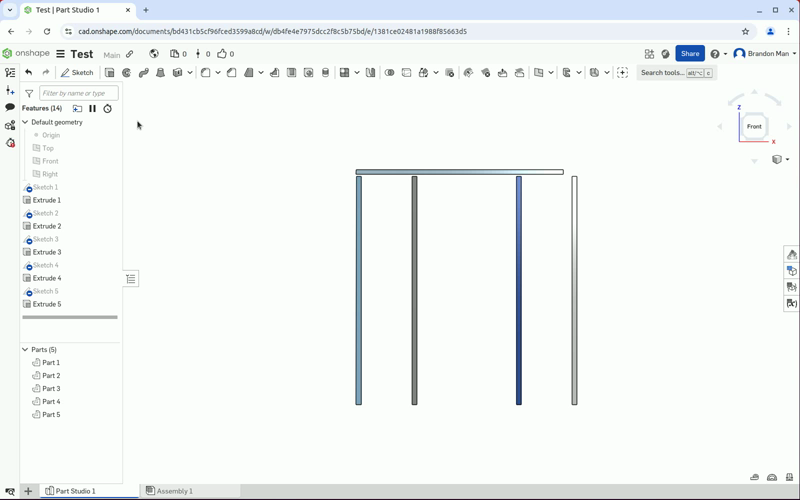
key(shift+h)
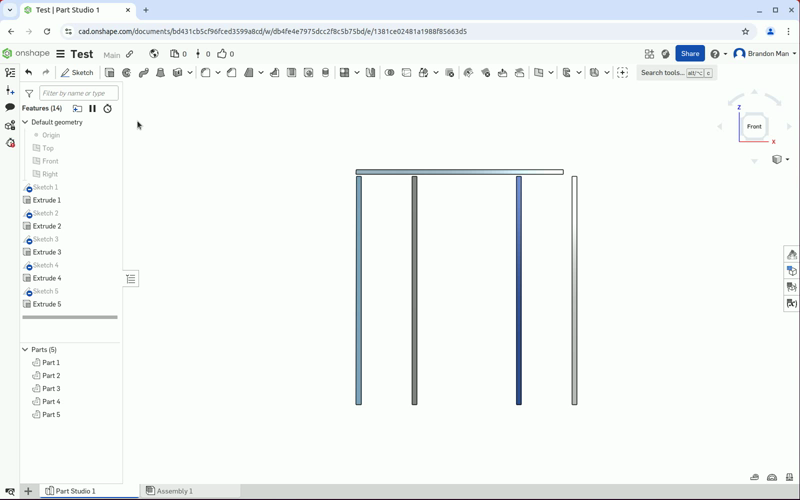
mouse_move(73, 189)
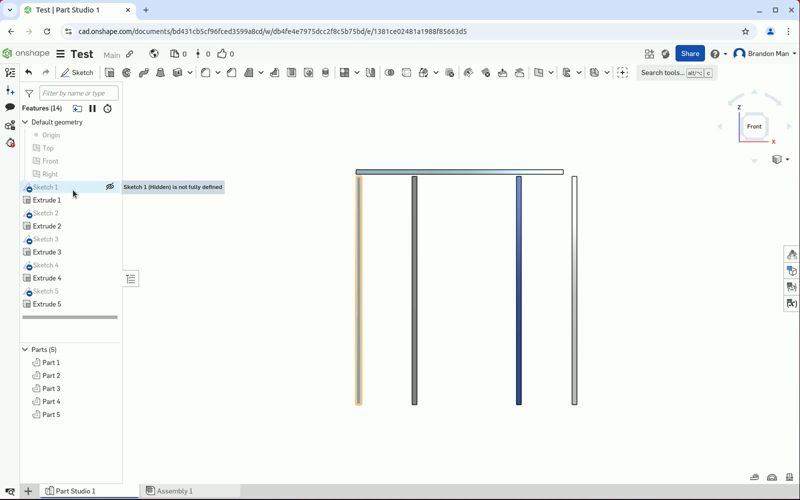
click(73, 189)
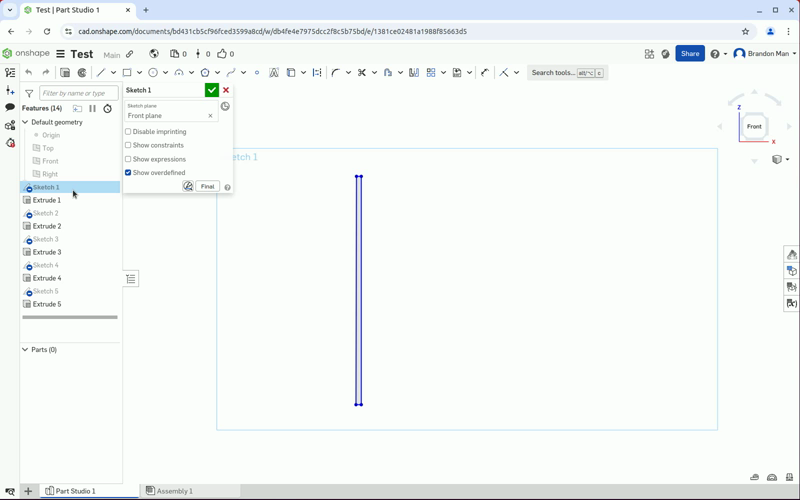
mouse_move(229, 92)
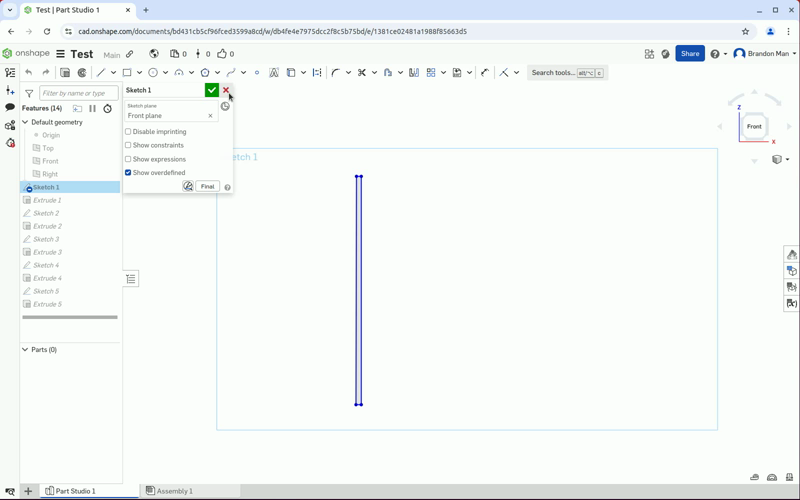
click(229, 92)
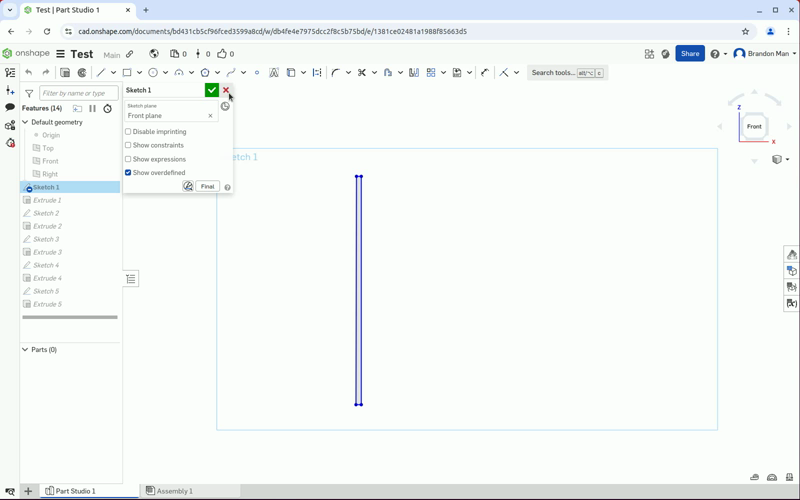
key(shift+s)
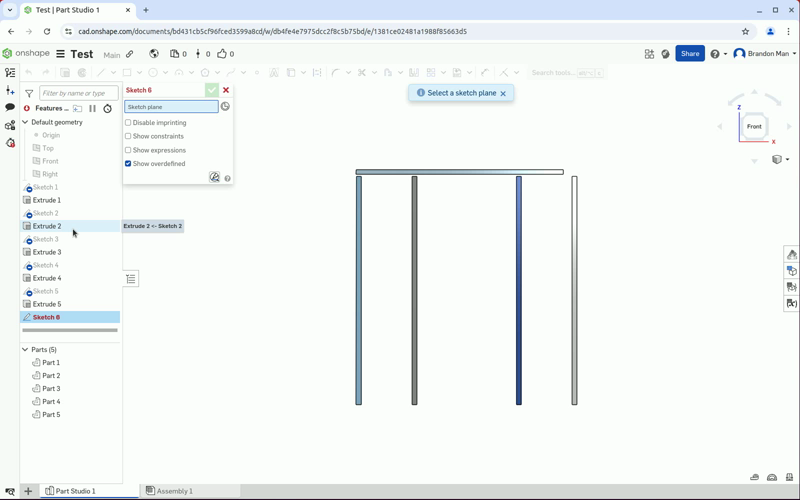
scroll(3)
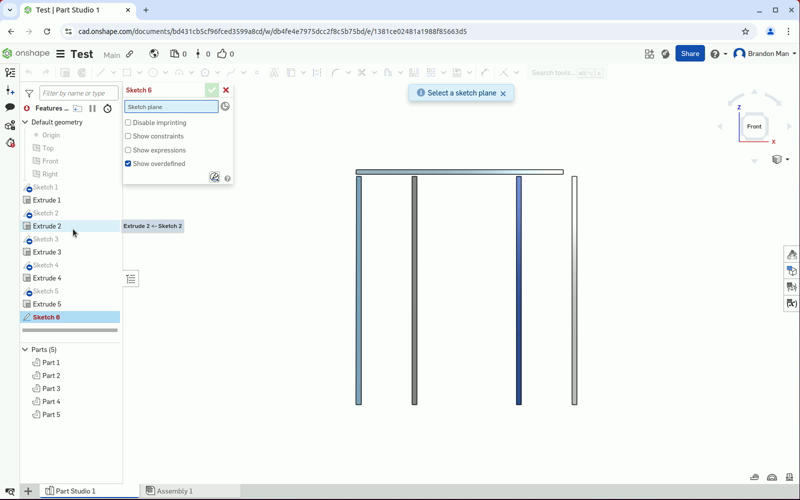
mouse_move(73, 163)
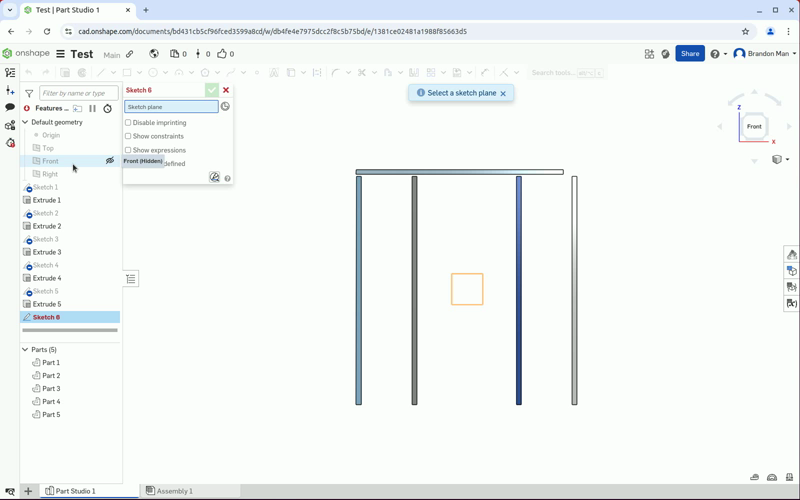
click(73, 163)
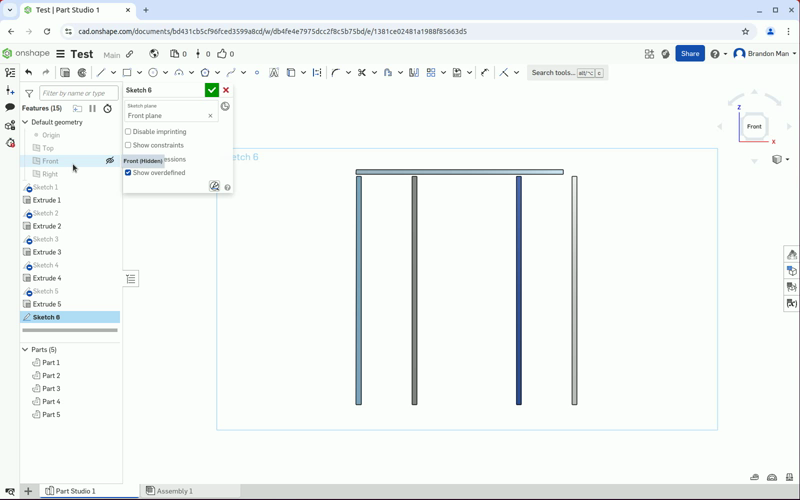
mouse_move(73, 352)
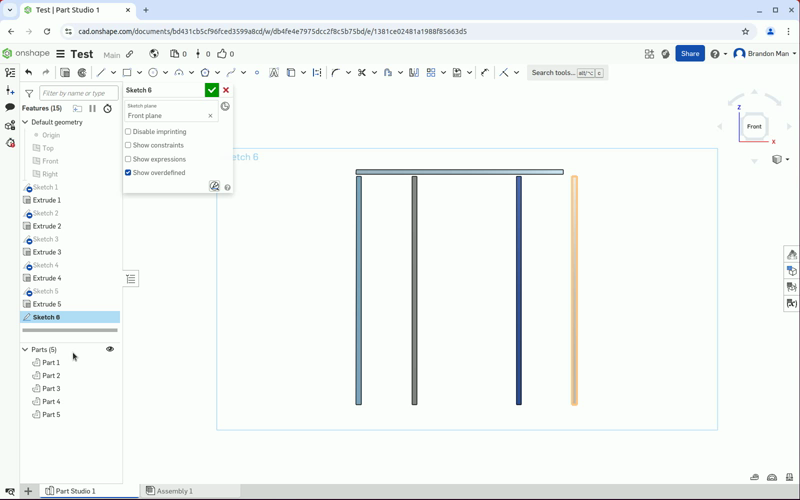
key(y)
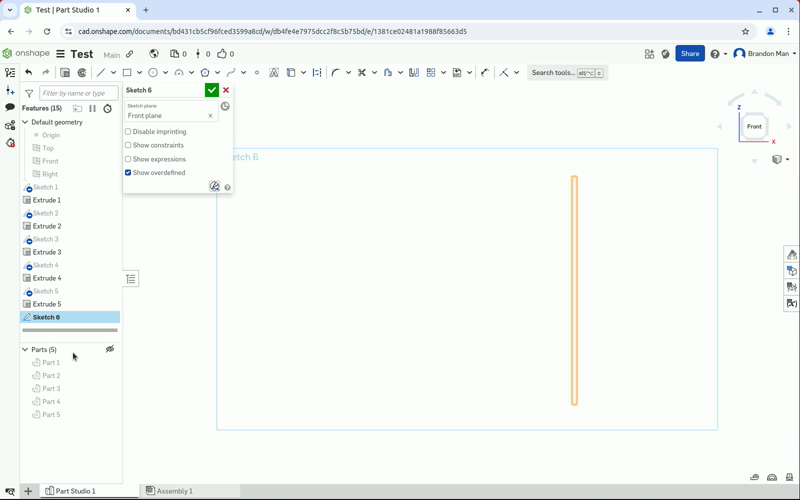
key(l)
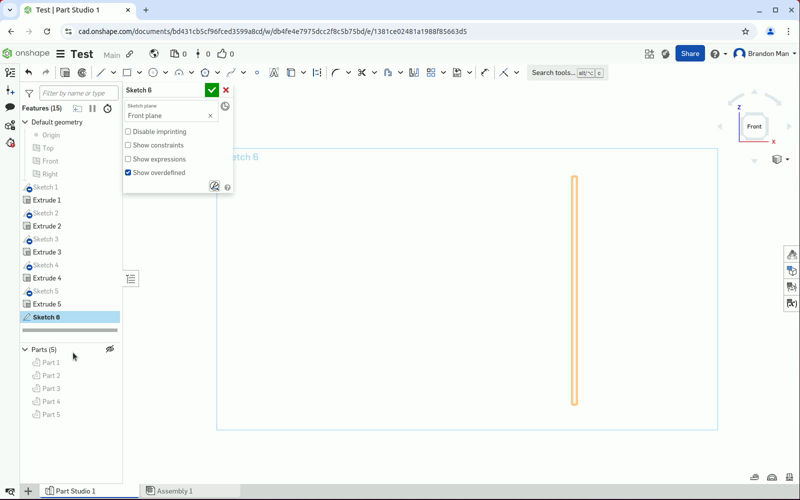
key_down(shift)
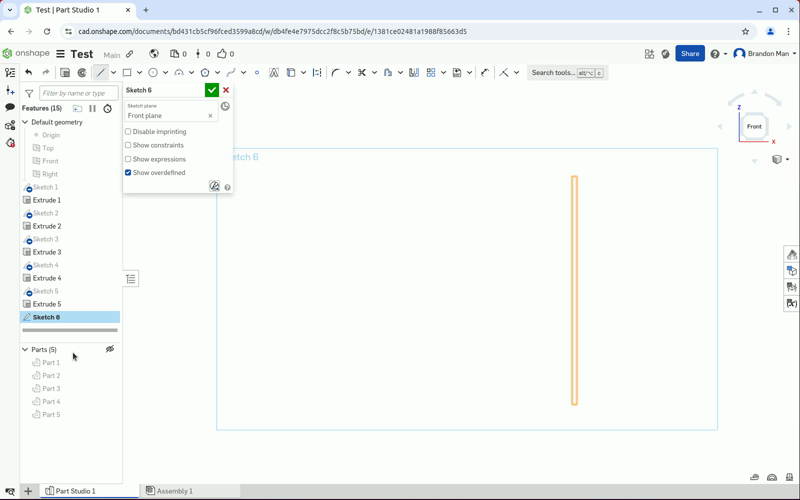
mouse_move(413, 180)
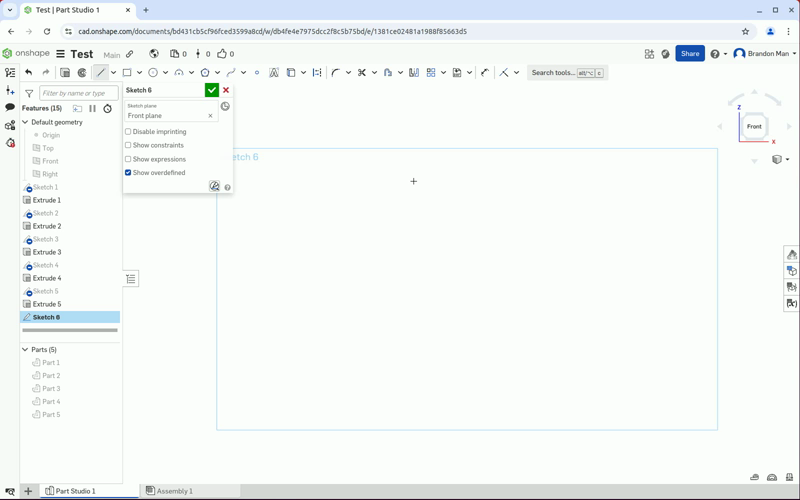
click(413, 180)
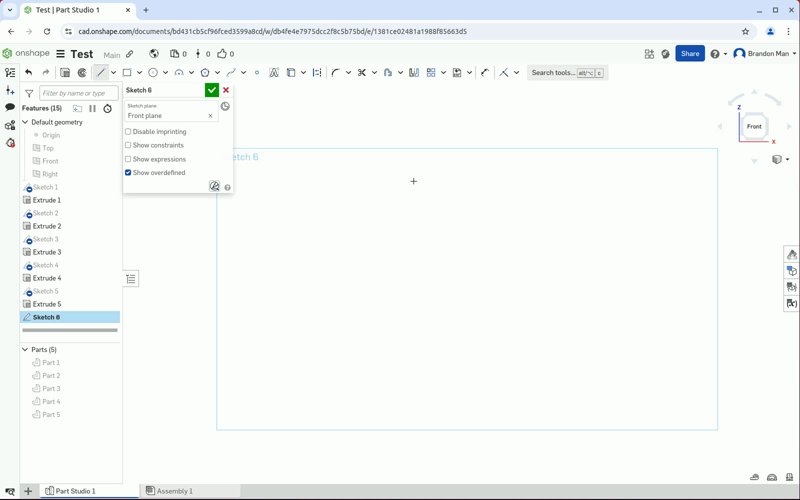
key_up(shift)
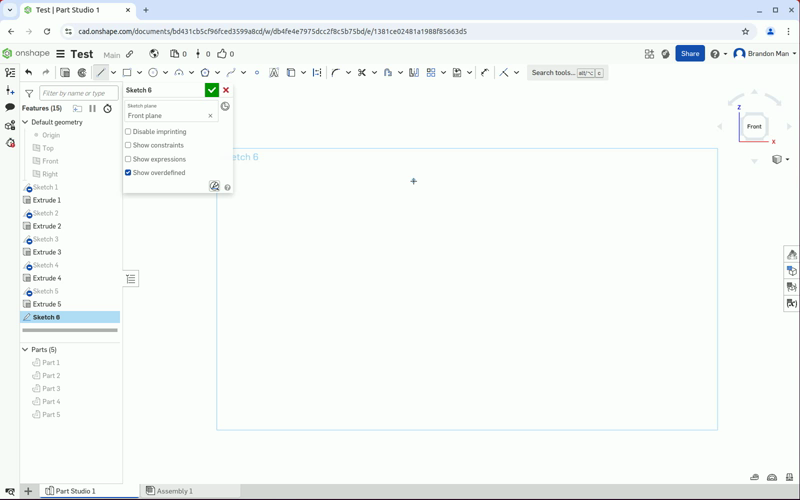
key_down(shift)
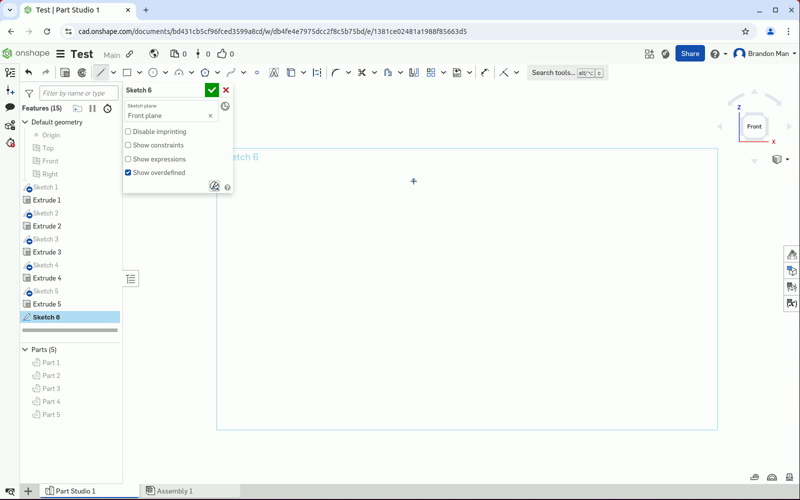
mouse_move(509, 180)
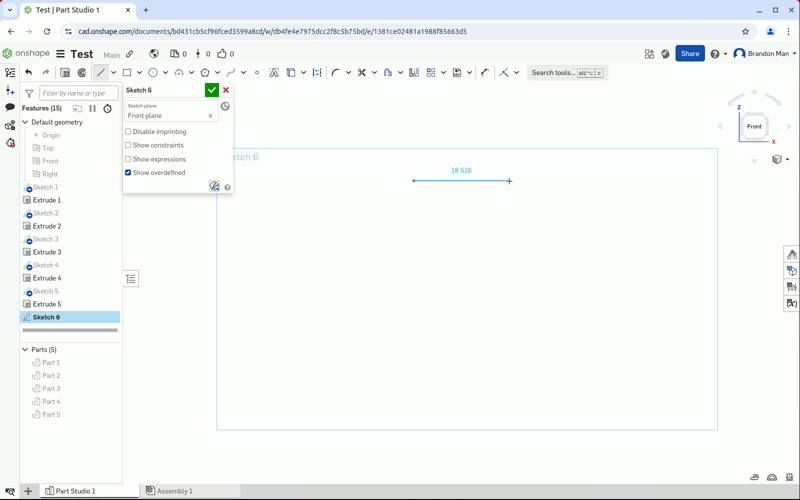
click(509, 180)
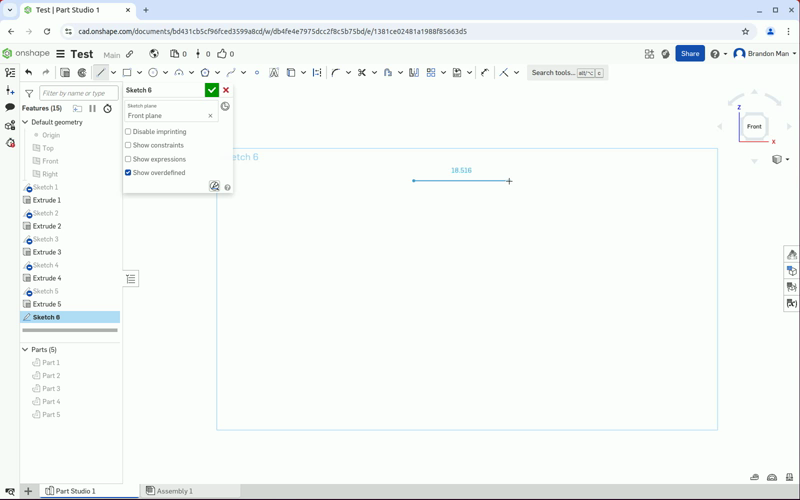
key_up(shift)
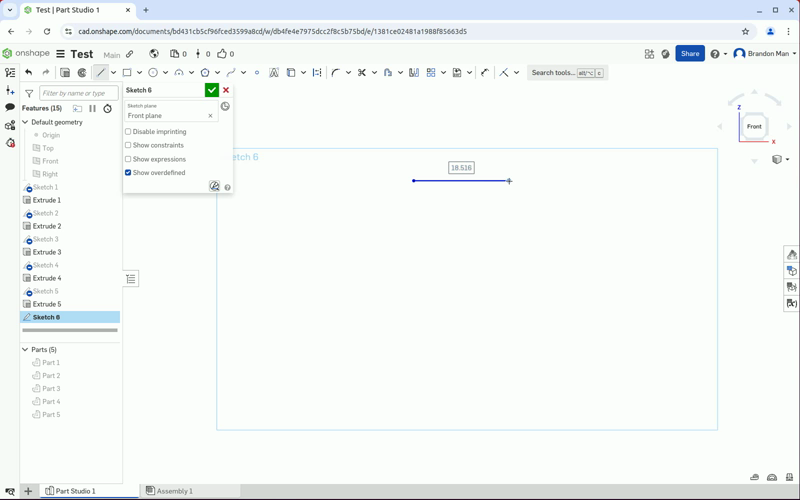
key_down(shift)
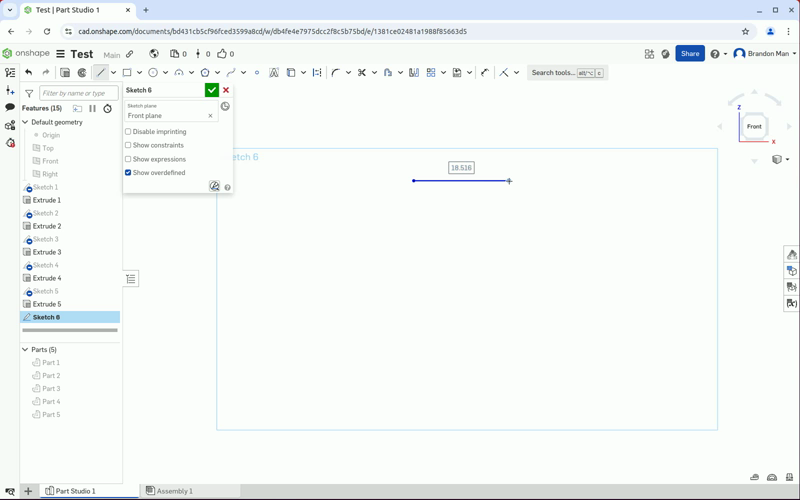
mouse_move(539, 180)
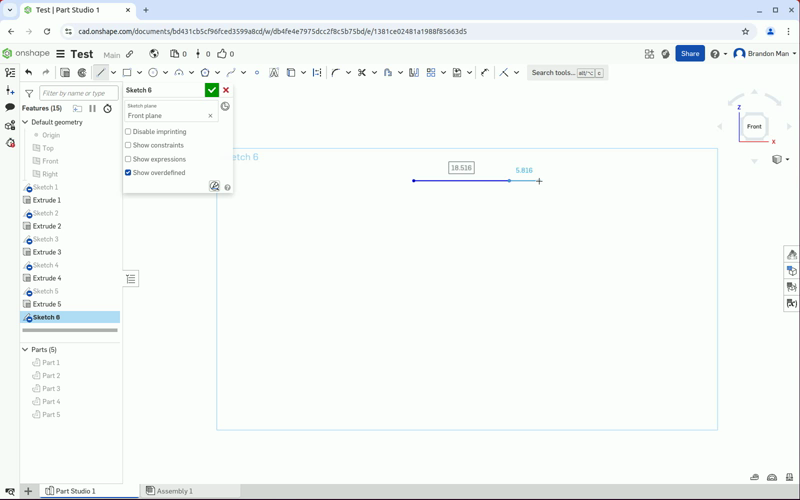
mouse_move(509, 177)
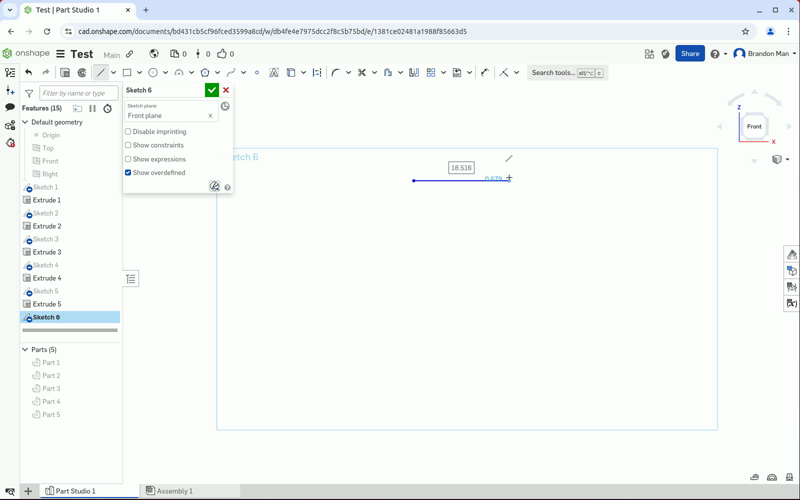
scroll(6)
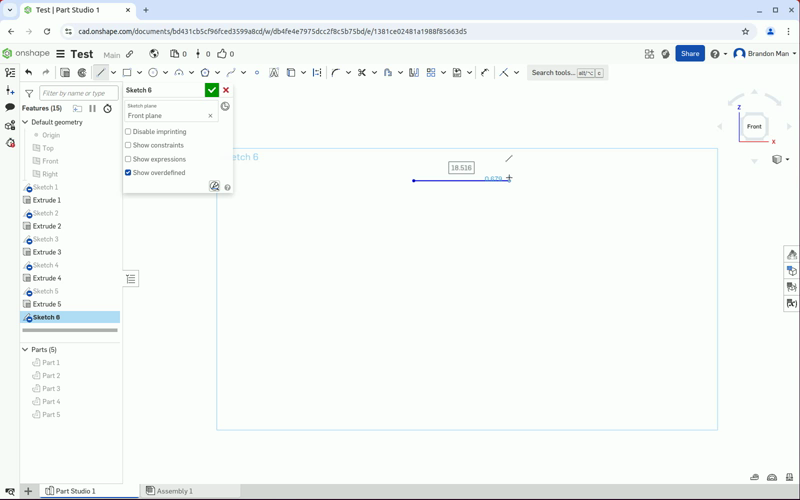
scroll(6)
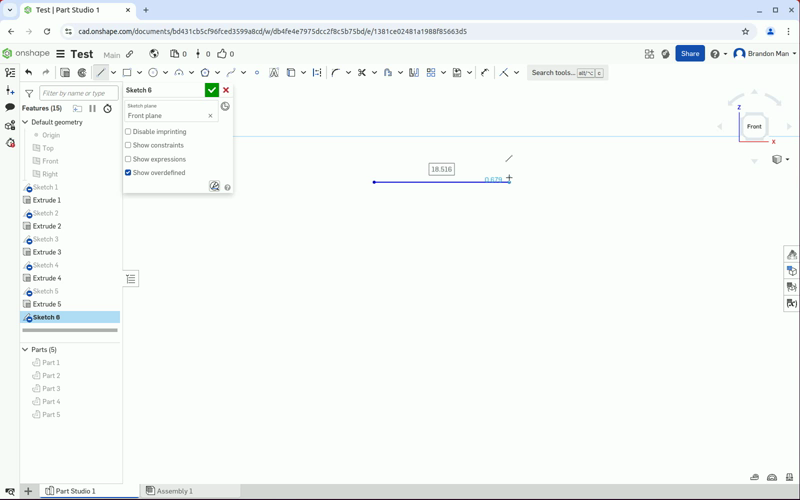
scroll(6)
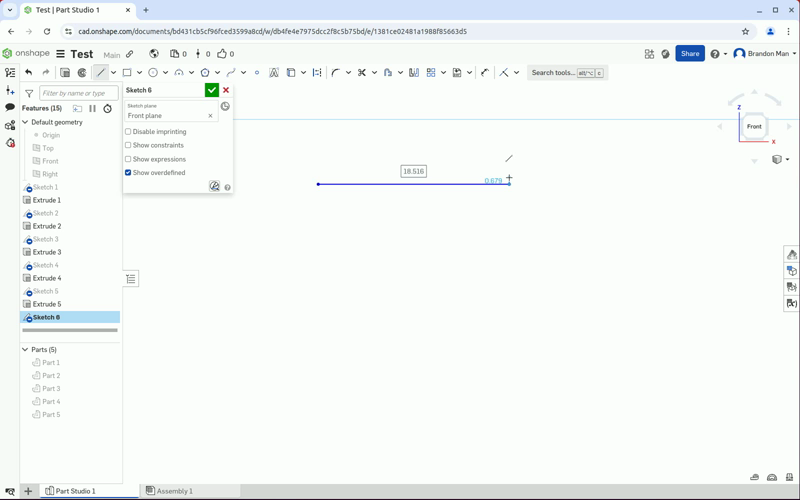
scroll(6)
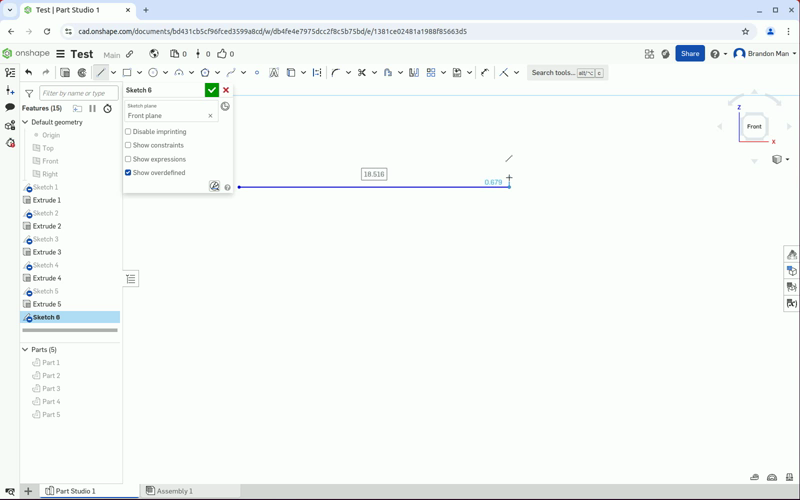
scroll(6)
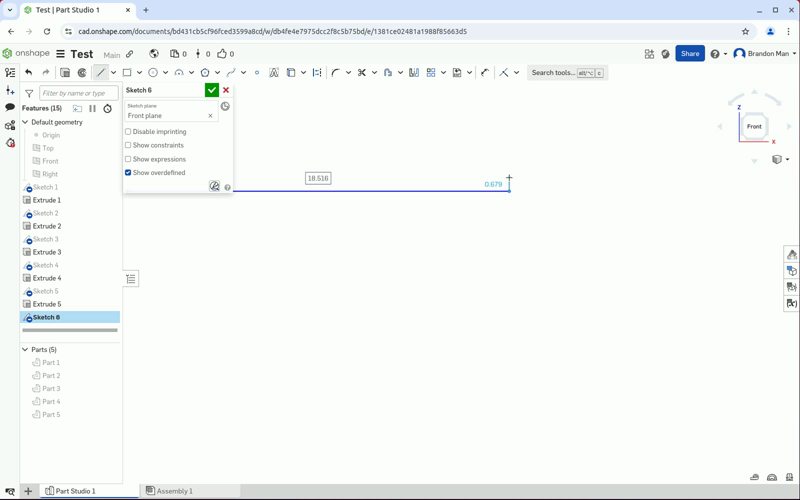
scroll(6)
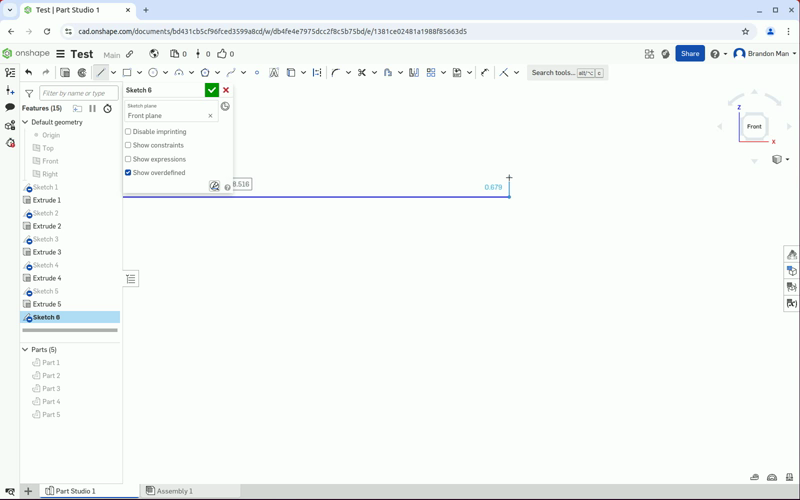
scroll(6)
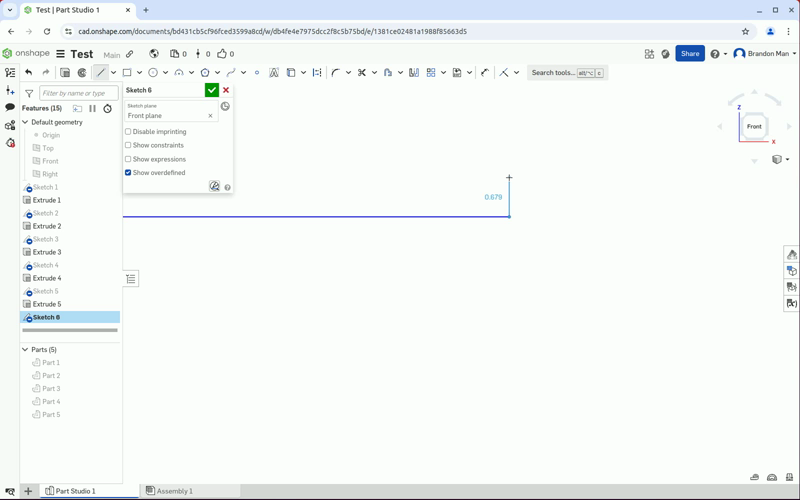
click(509, 177)
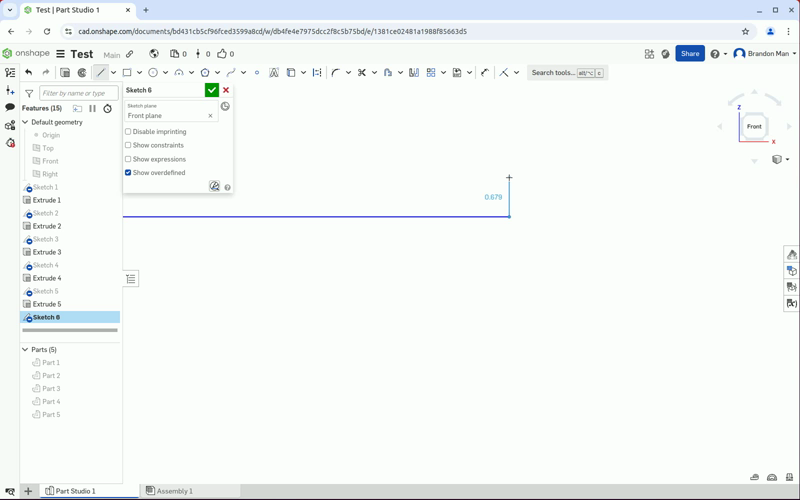
scroll(-6)
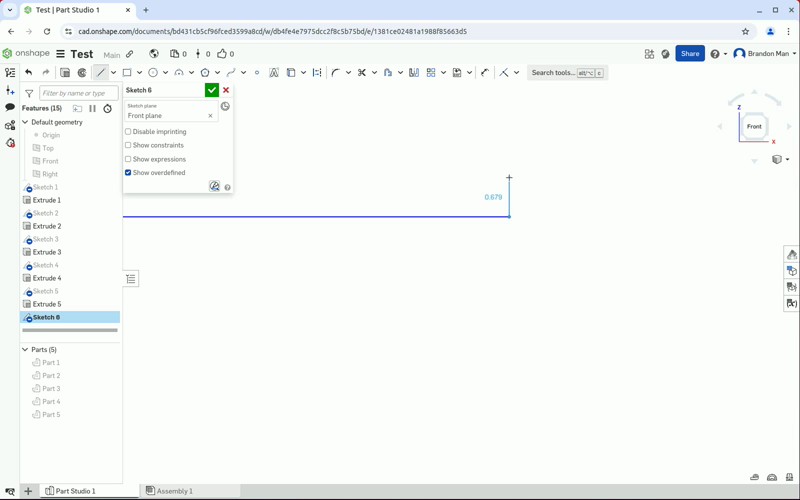
scroll(-6)
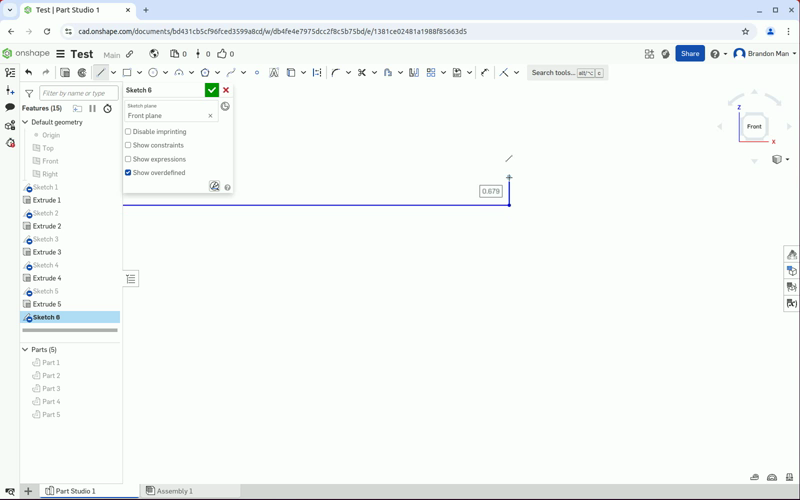
scroll(-6)
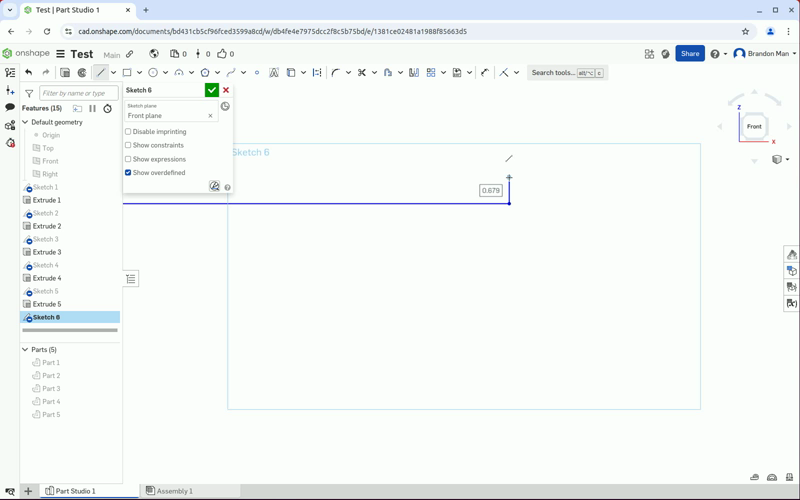
scroll(-6)
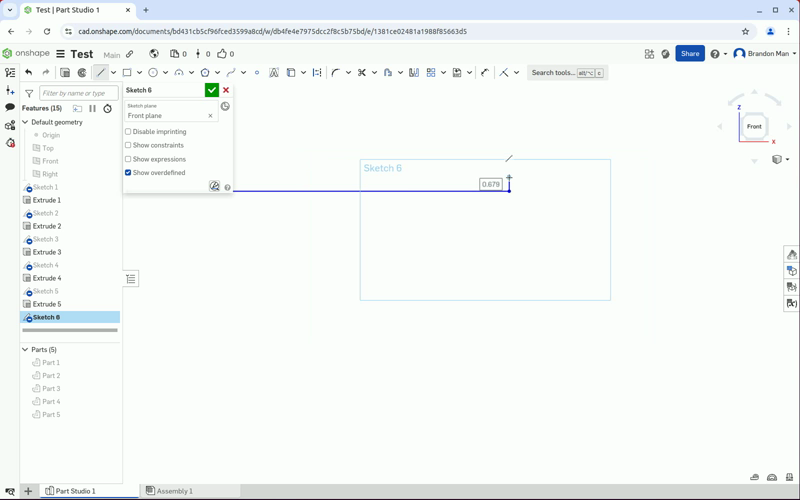
scroll(-6)
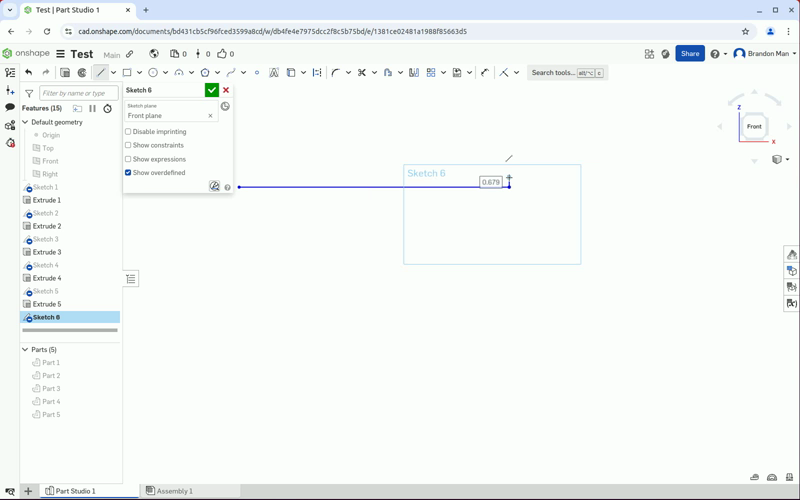
scroll(-6)
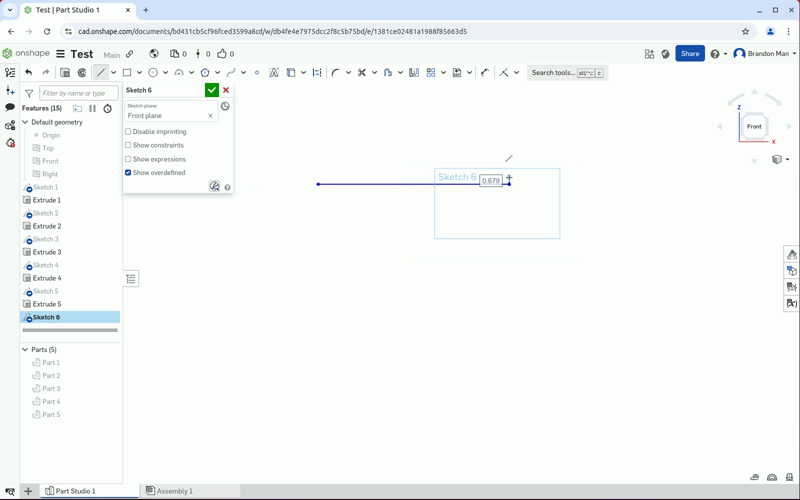
scroll(-6)
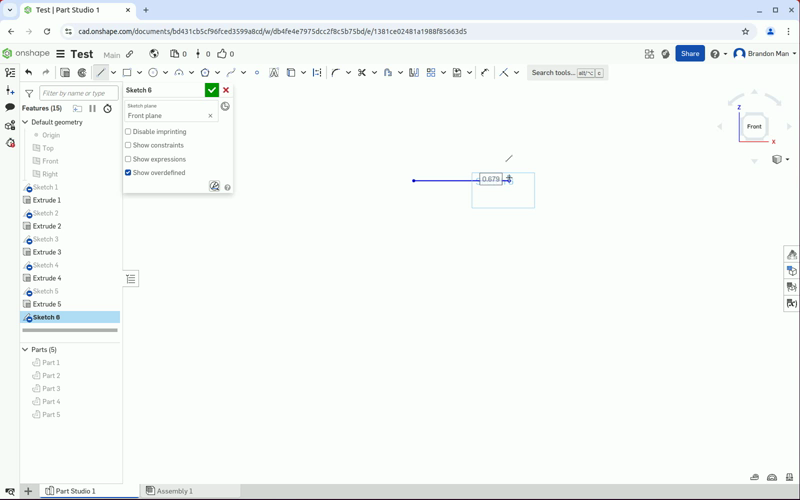
key_up(shift)
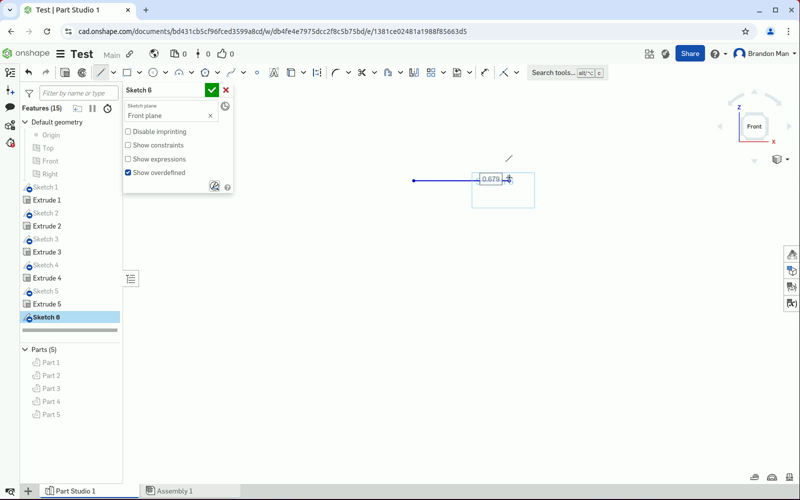
key_down(shift)
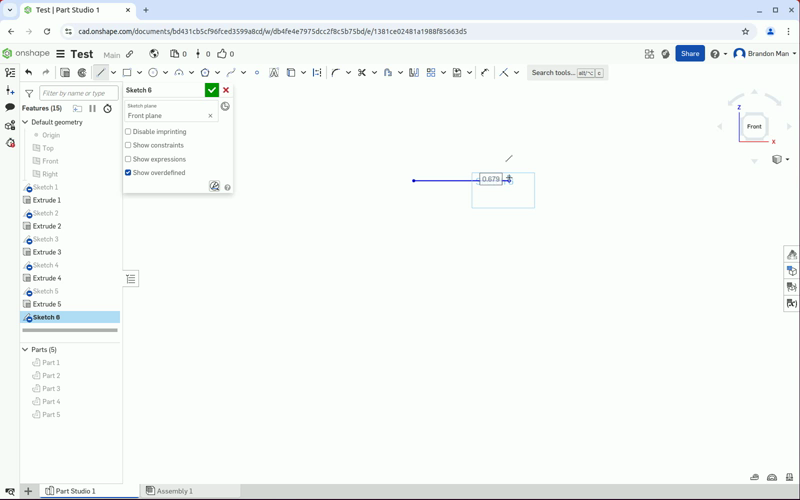
mouse_move(413, 177)
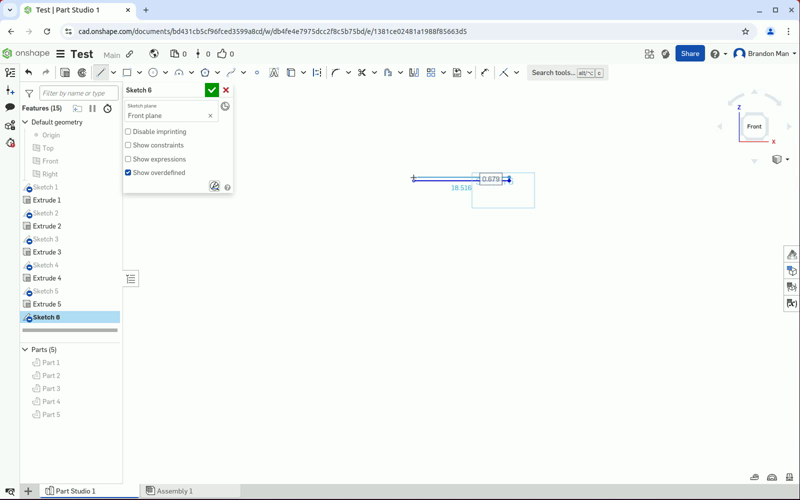
scroll(6)
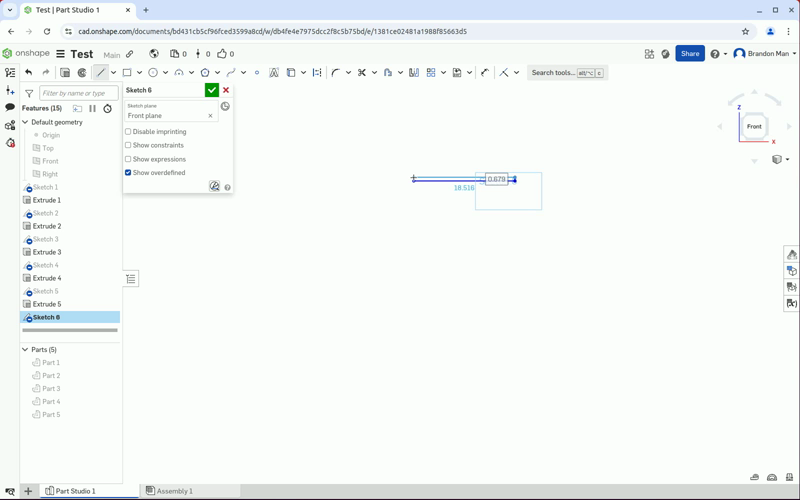
scroll(6)
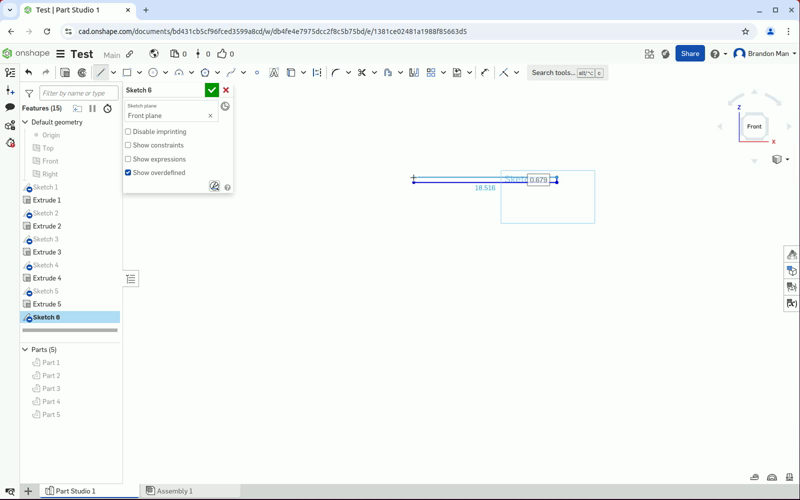
scroll(6)
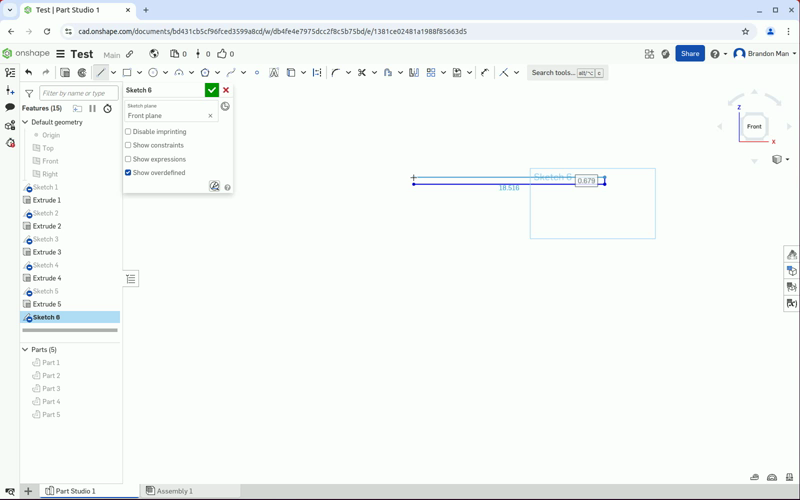
scroll(6)
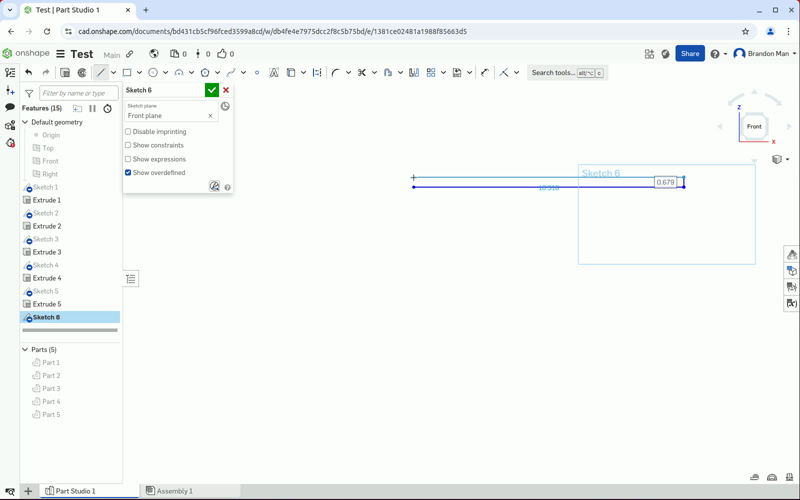
scroll(6)
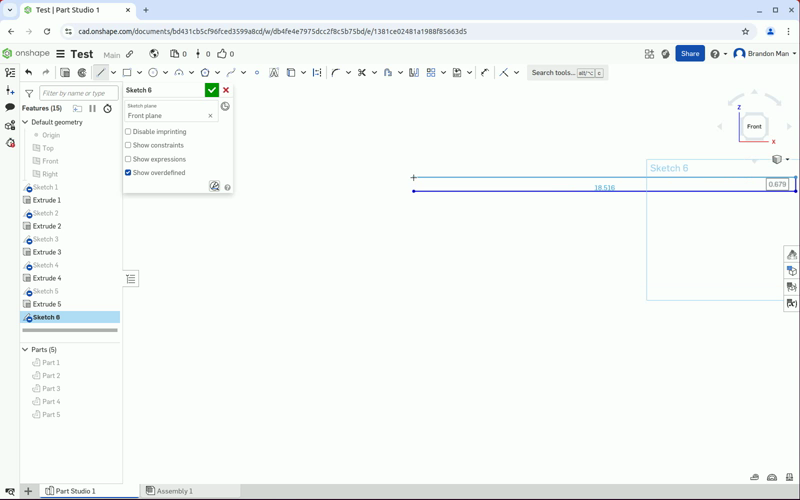
scroll(6)
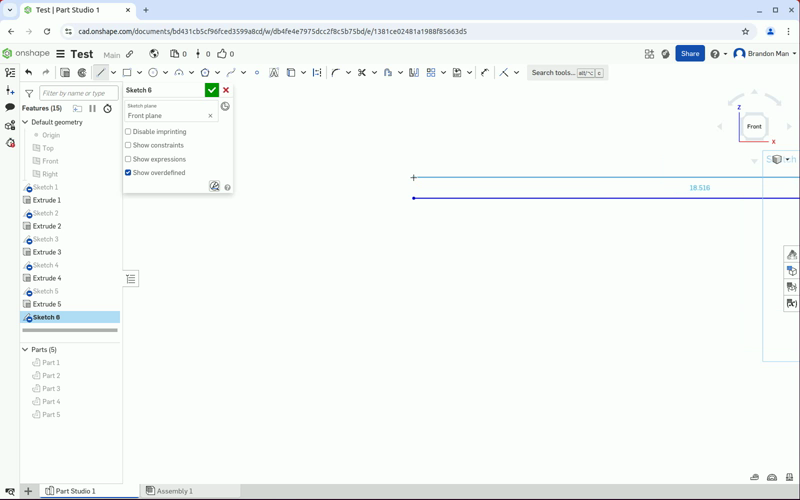
scroll(6)
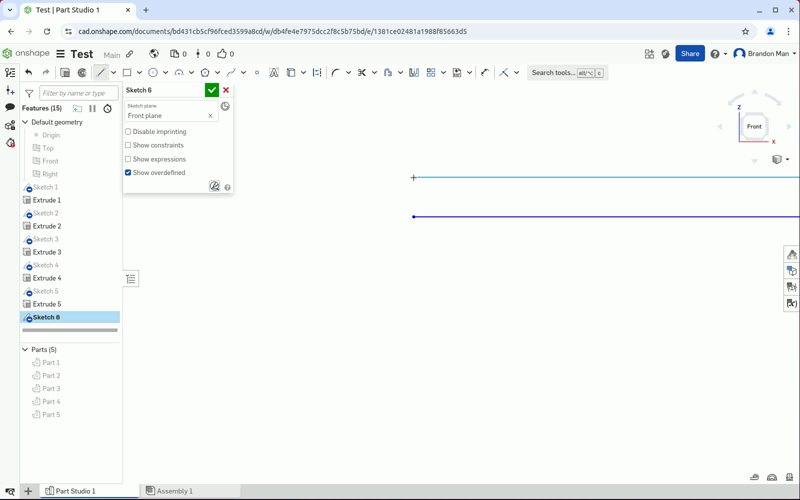
click(413, 177)
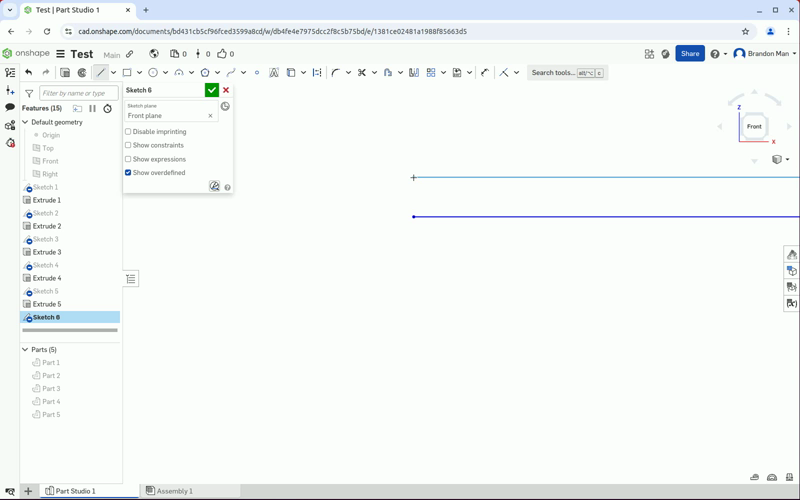
scroll(-6)
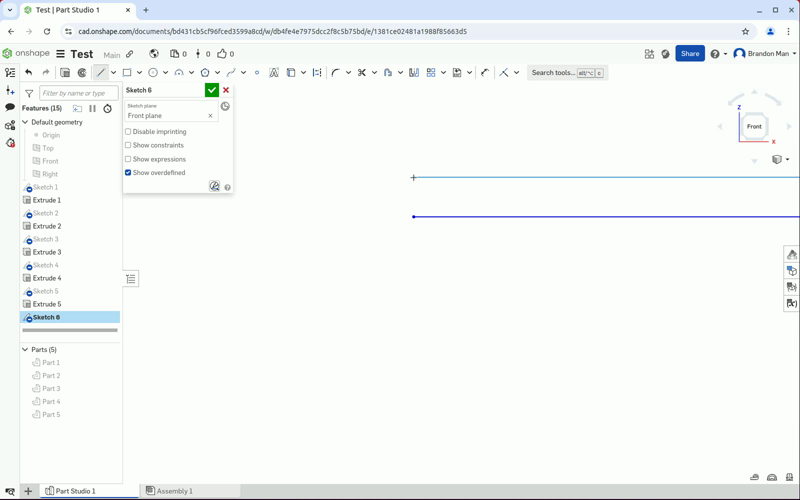
scroll(-6)
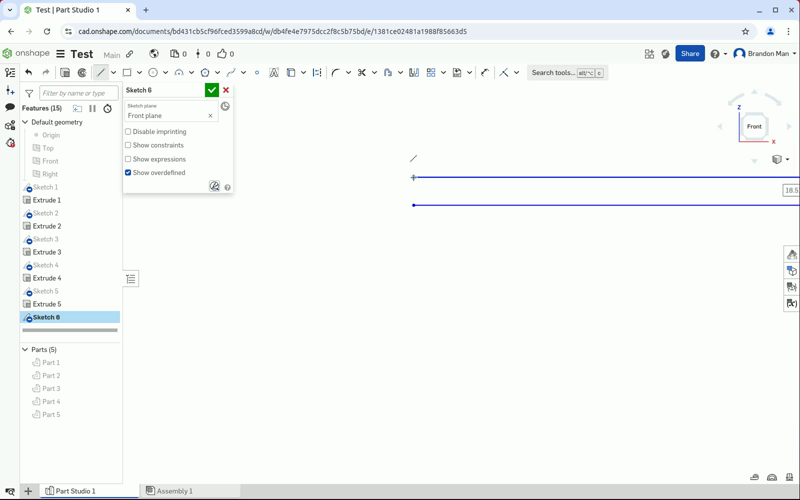
scroll(-6)
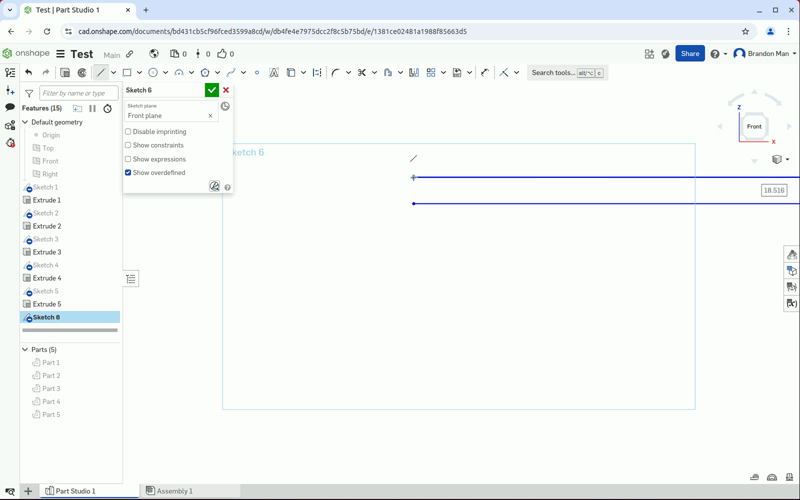
scroll(-6)
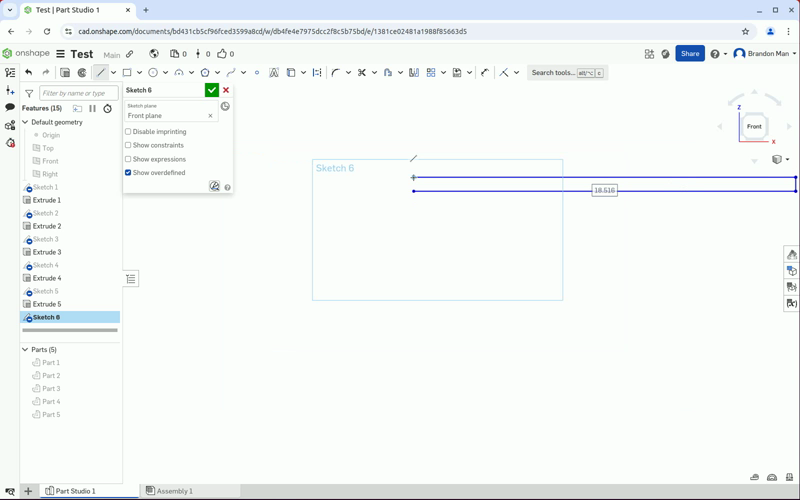
scroll(-6)
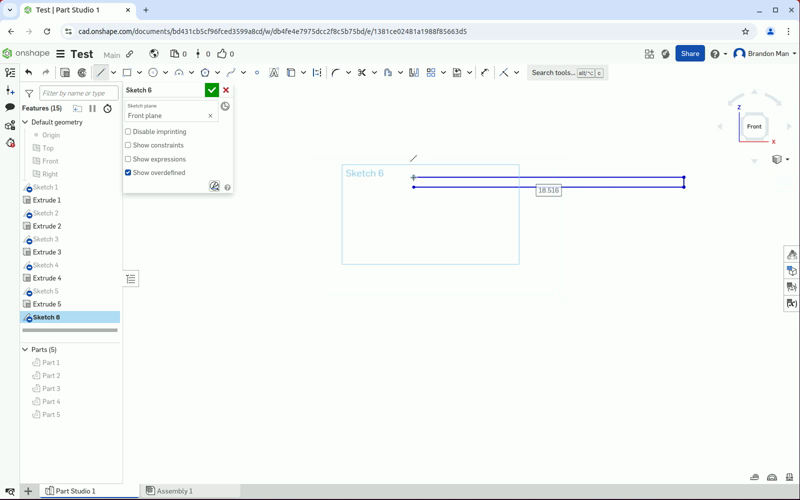
scroll(-6)
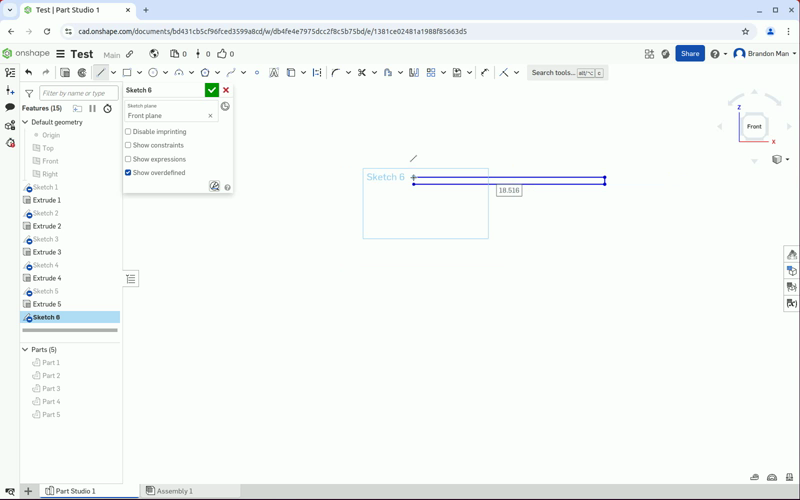
scroll(-6)
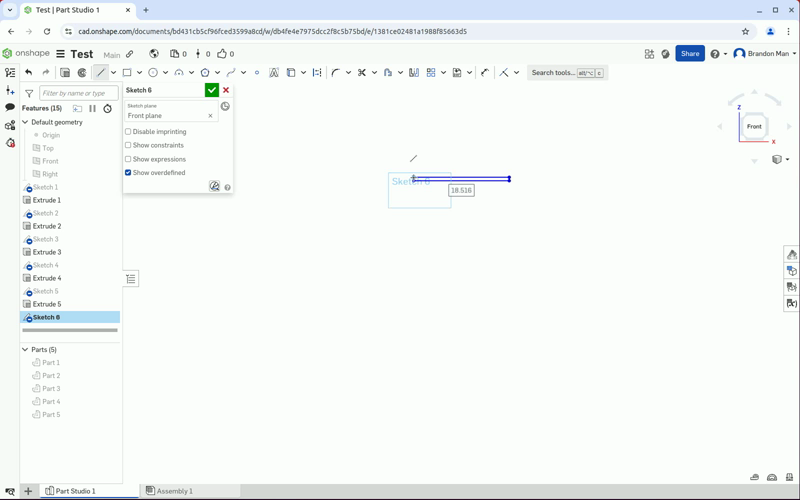
key_up(shift)
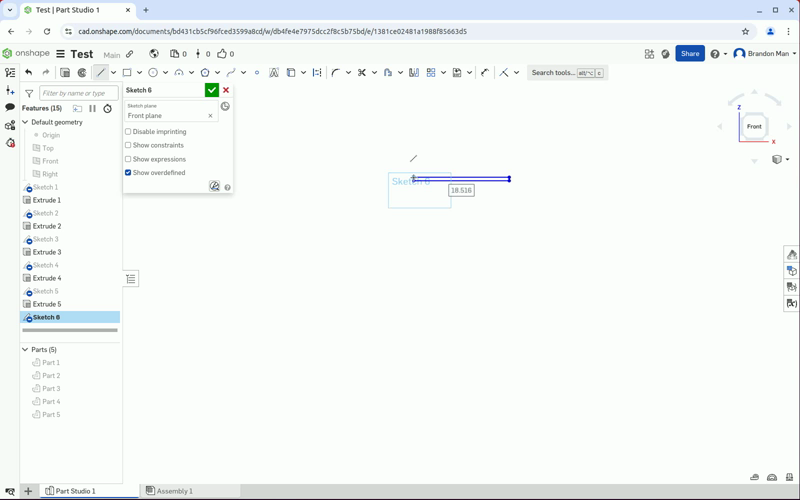
mouse_move(444, 177)
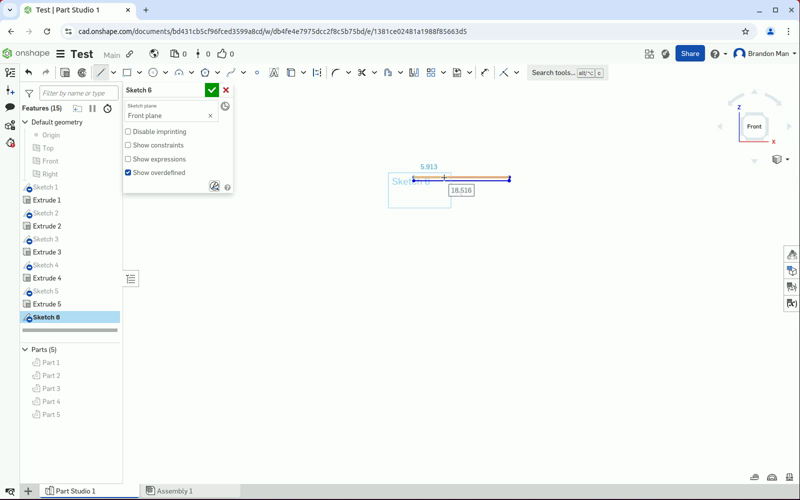
key_down(shift)
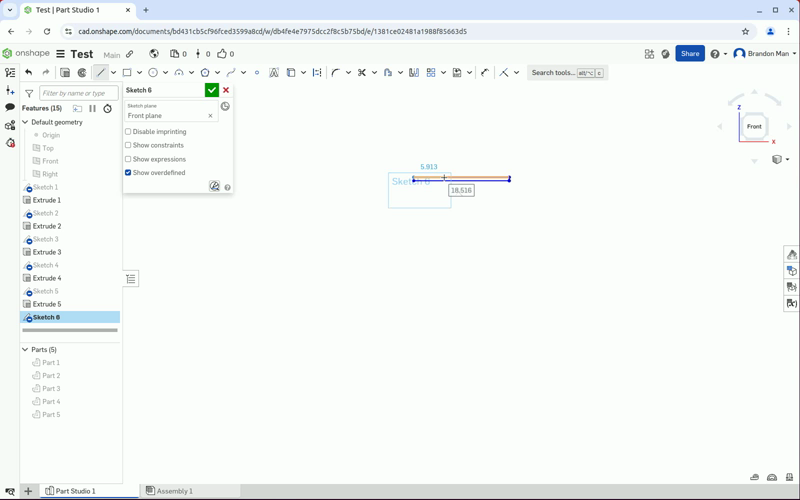
mouse_move(413, 180)
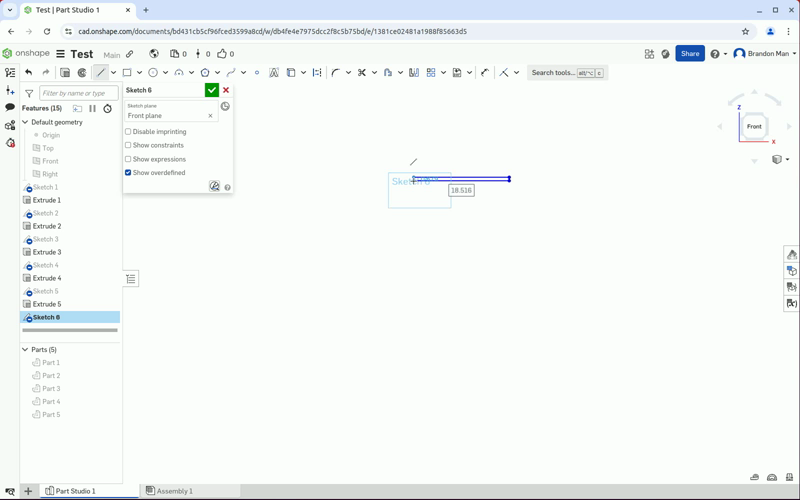
scroll(6)
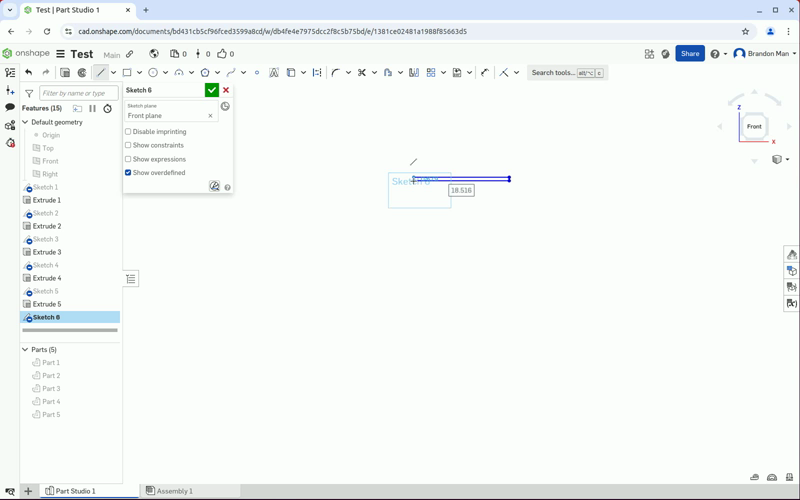
scroll(6)
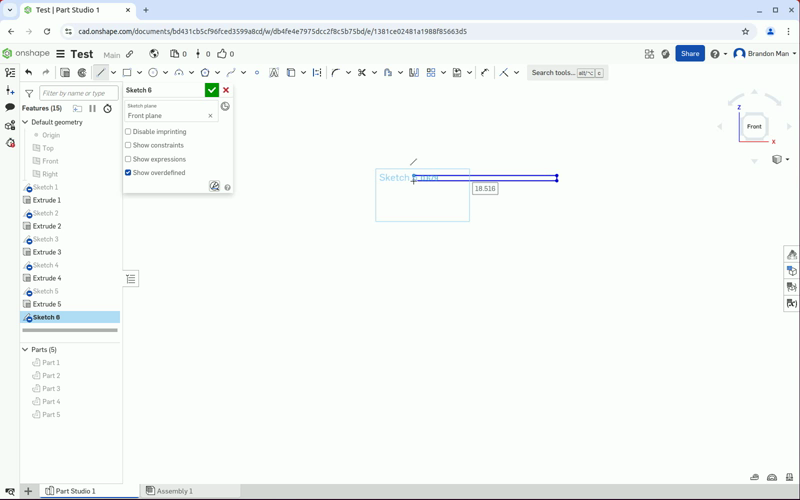
scroll(6)
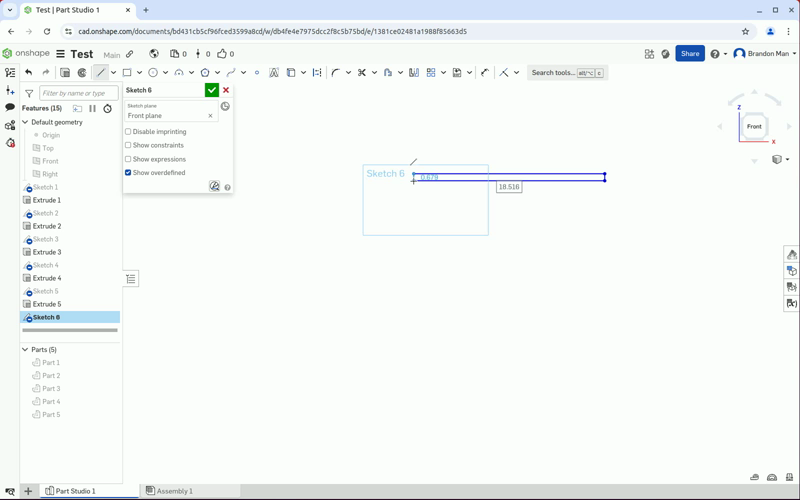
scroll(6)
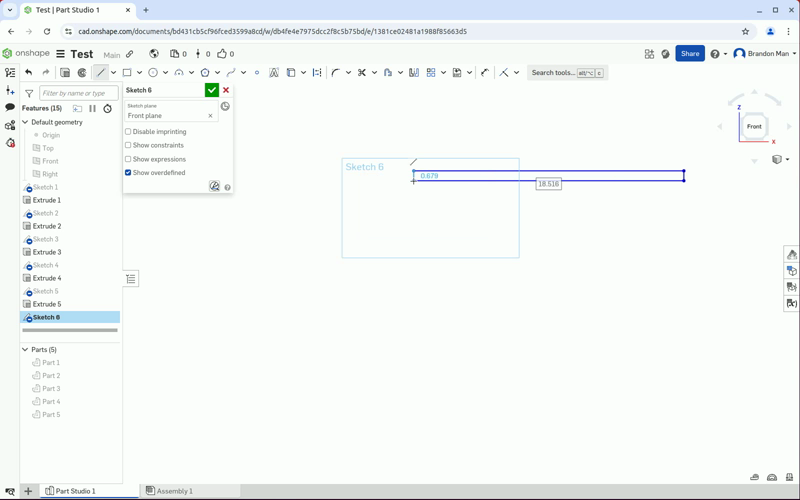
scroll(6)
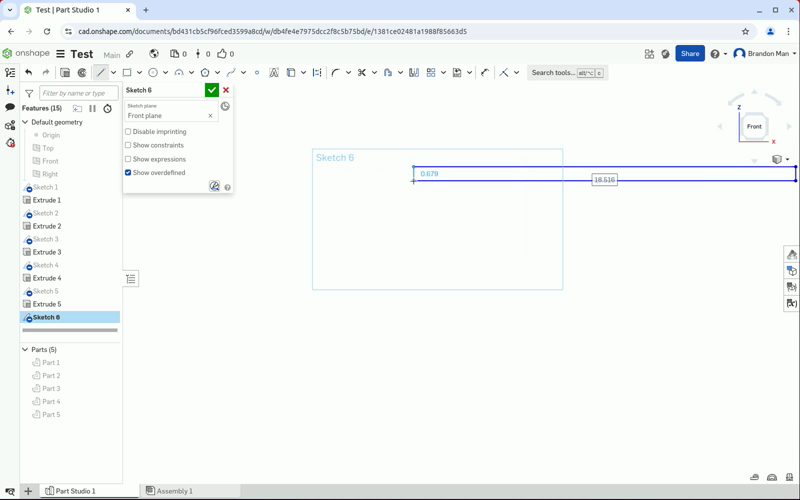
scroll(6)
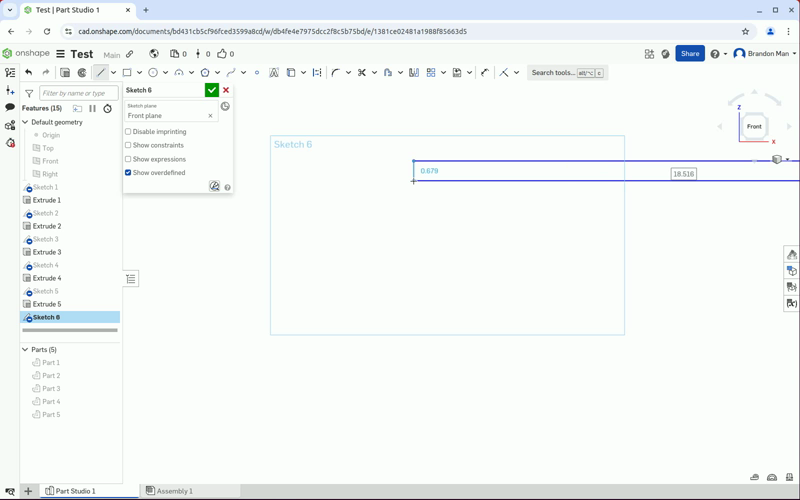
scroll(6)
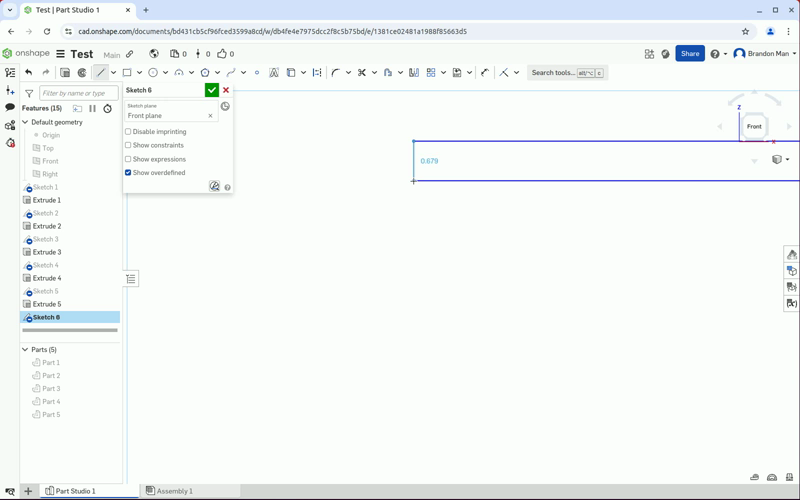
key_up(shift)
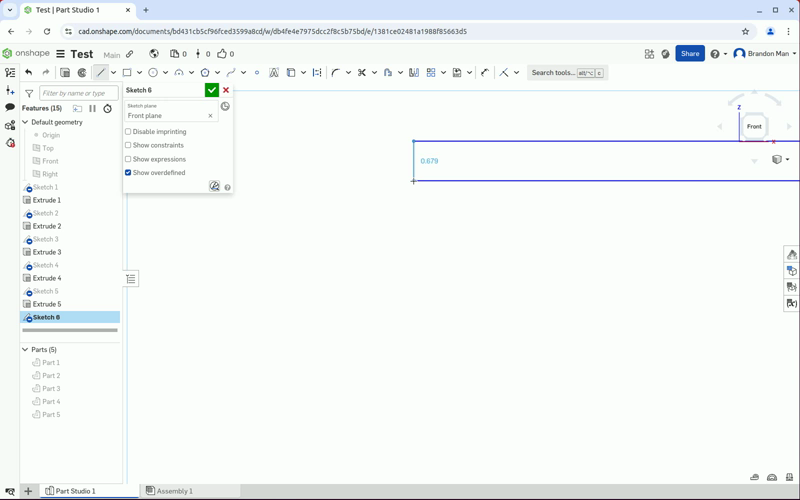
click(413, 180)
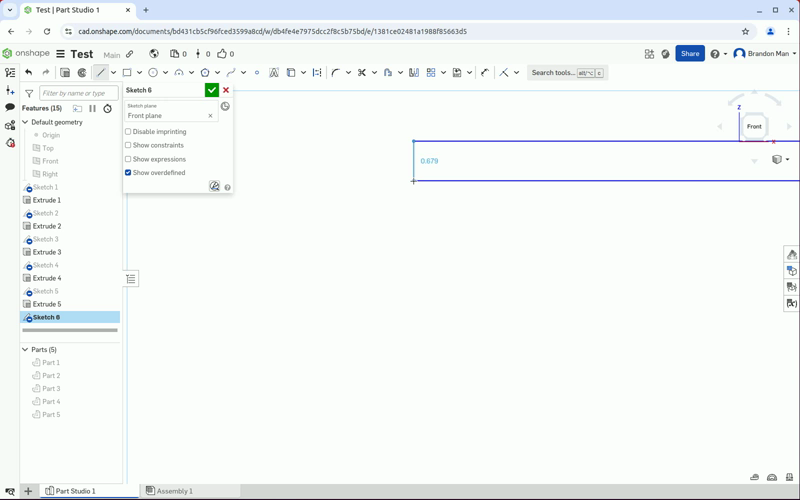
scroll(-6)
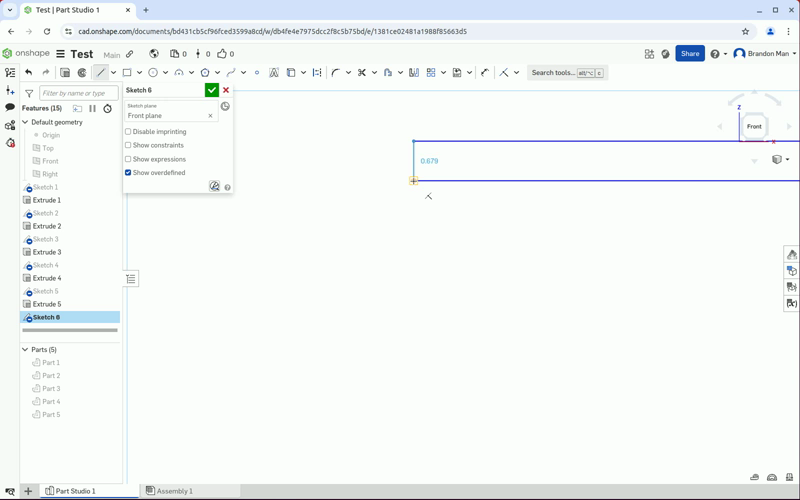
scroll(-6)
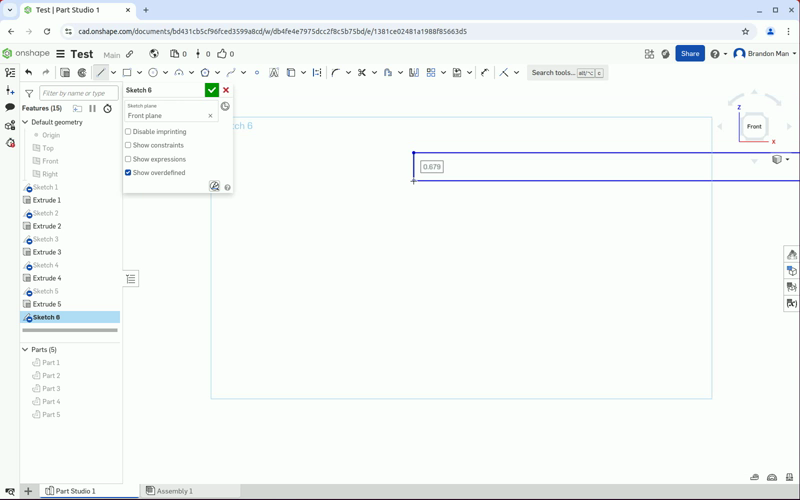
scroll(-6)
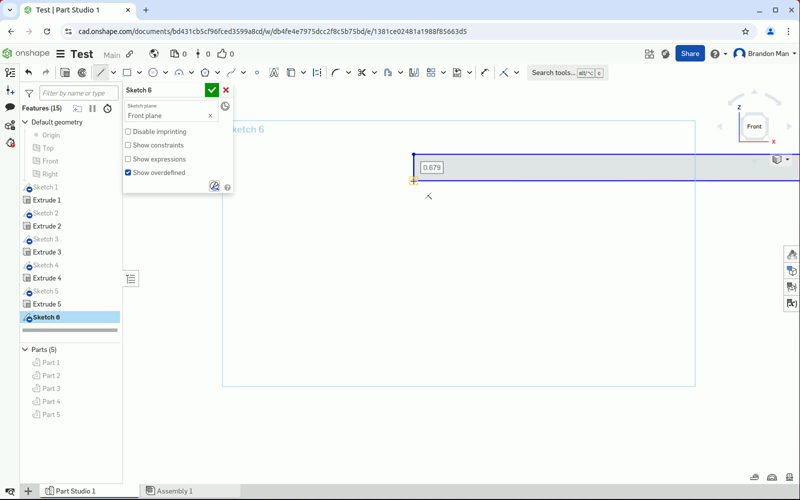
scroll(-6)
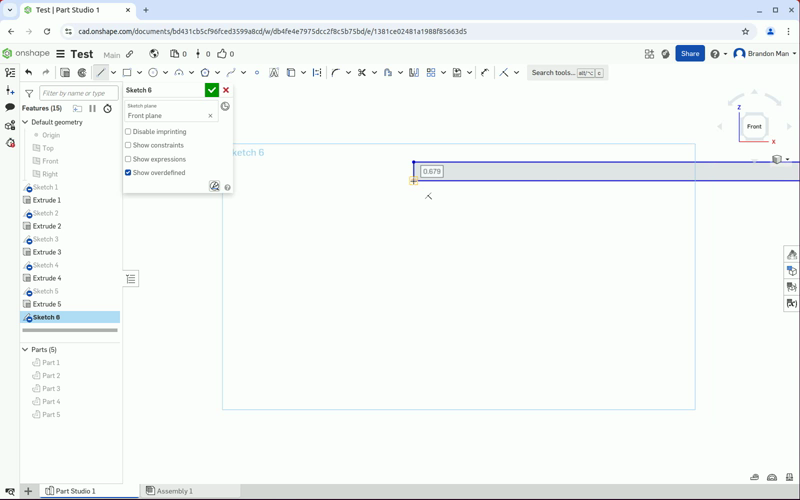
scroll(-6)
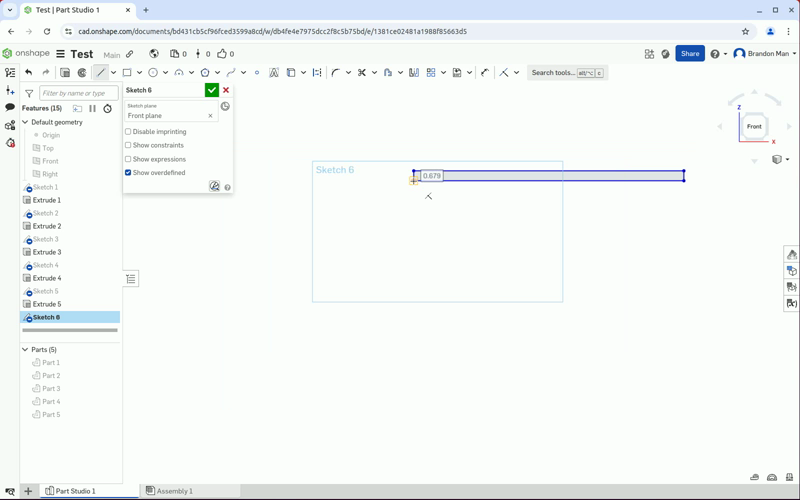
scroll(-6)
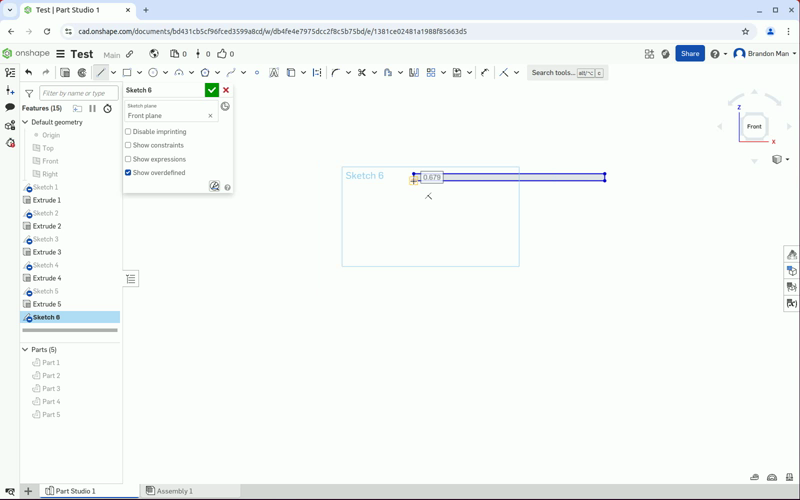
scroll(-6)
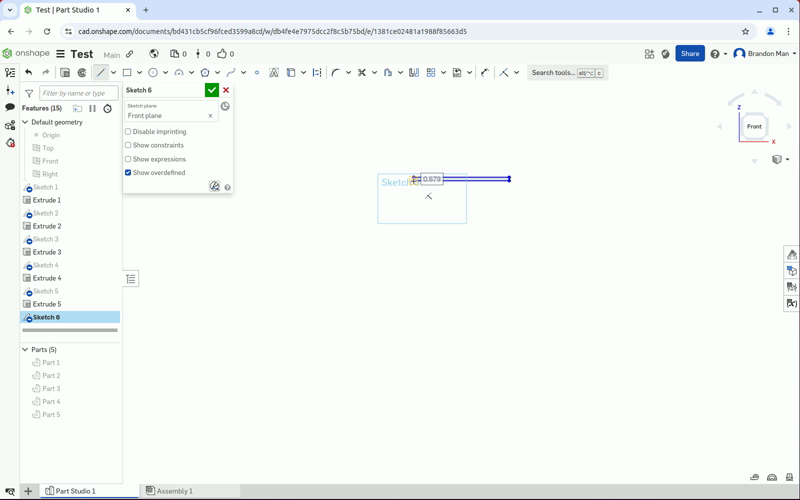
key(esc)
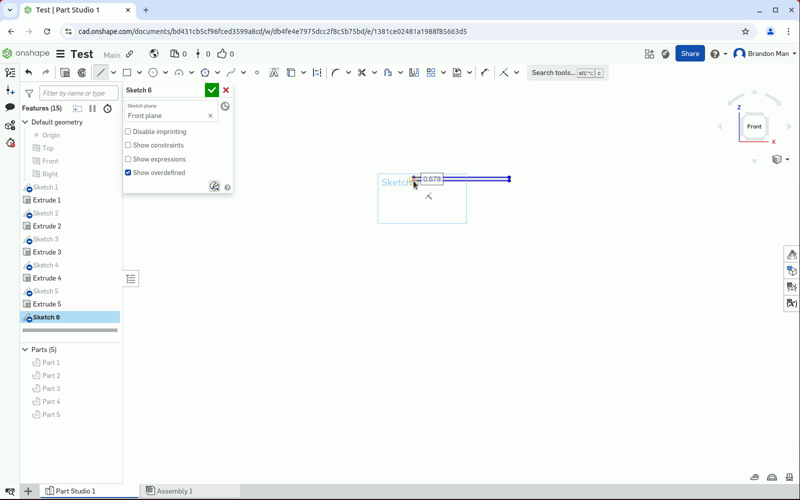
mouse_move(477, 180)
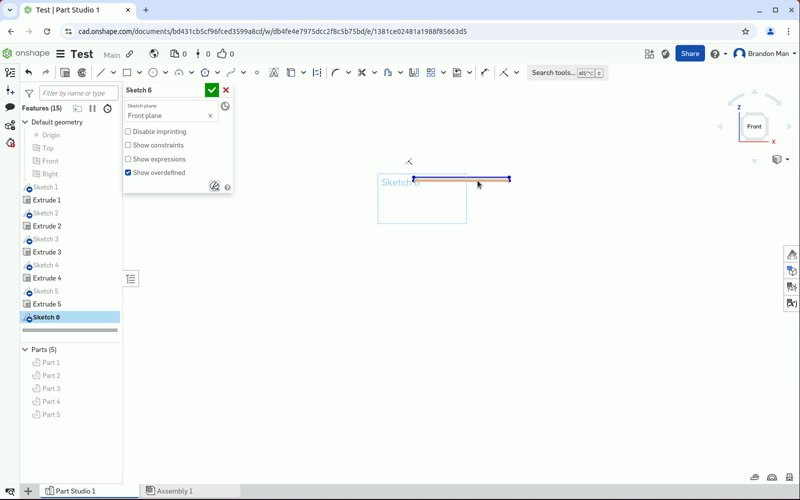
scroll(6)
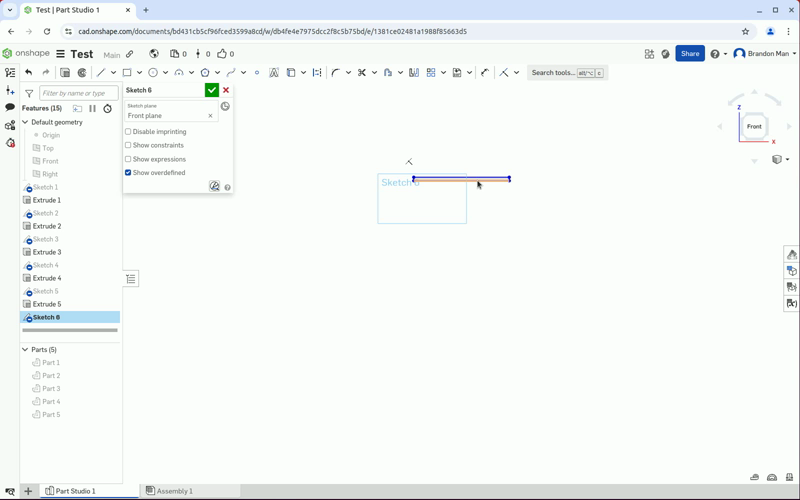
scroll(6)
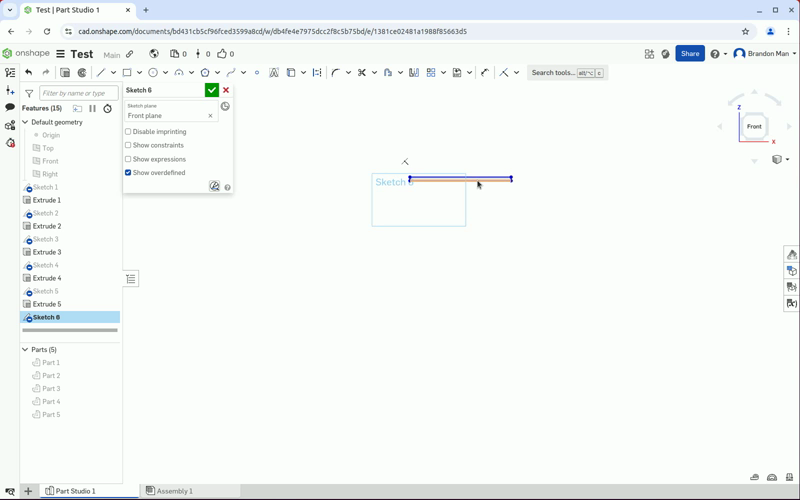
scroll(6)
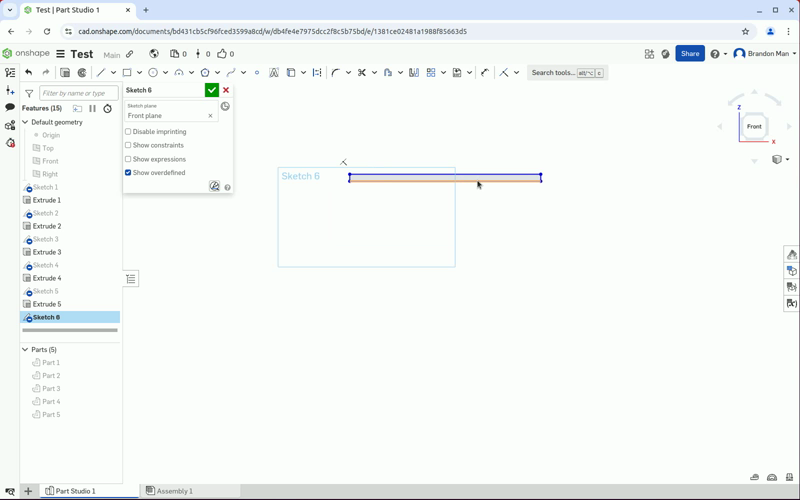
scroll(6)
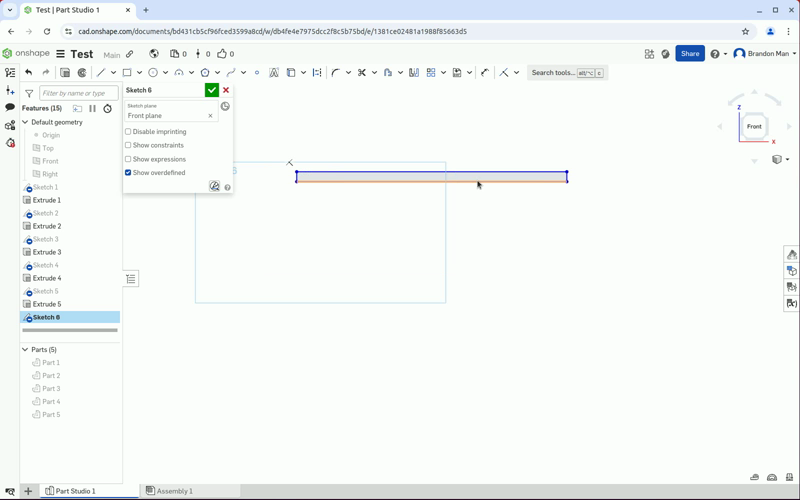
scroll(6)
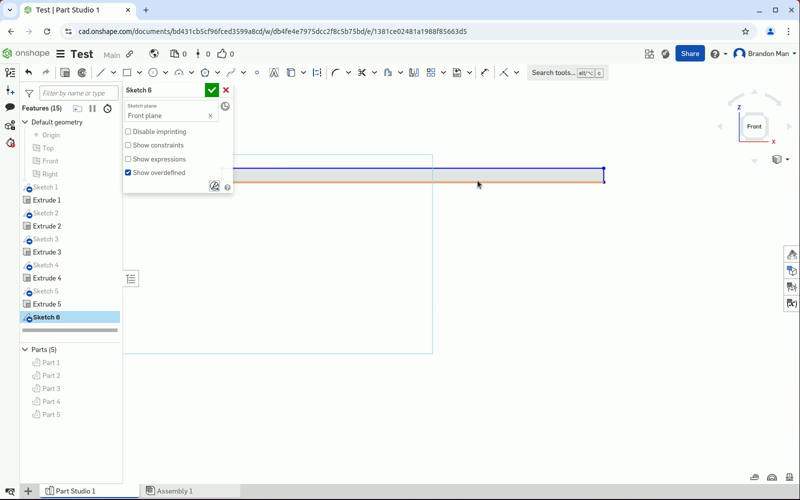
scroll(6)
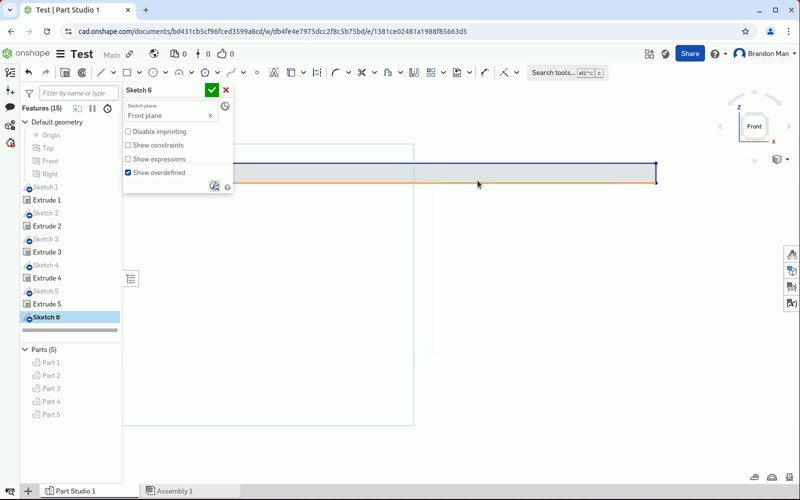
scroll(6)
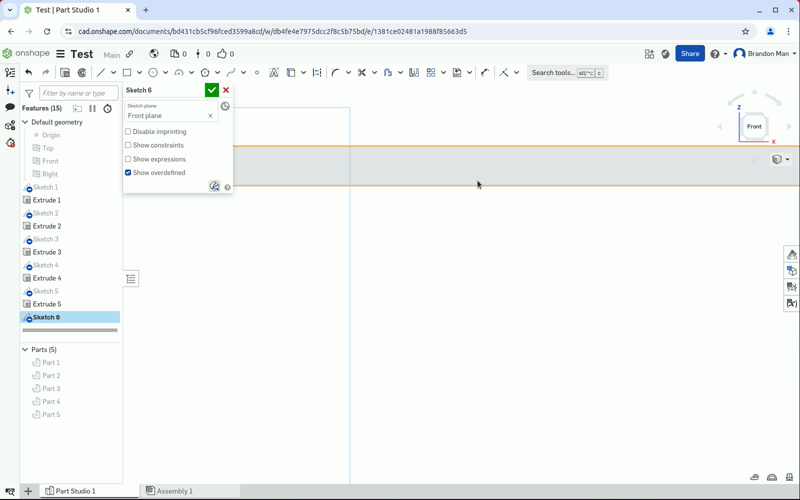
click(477, 180)
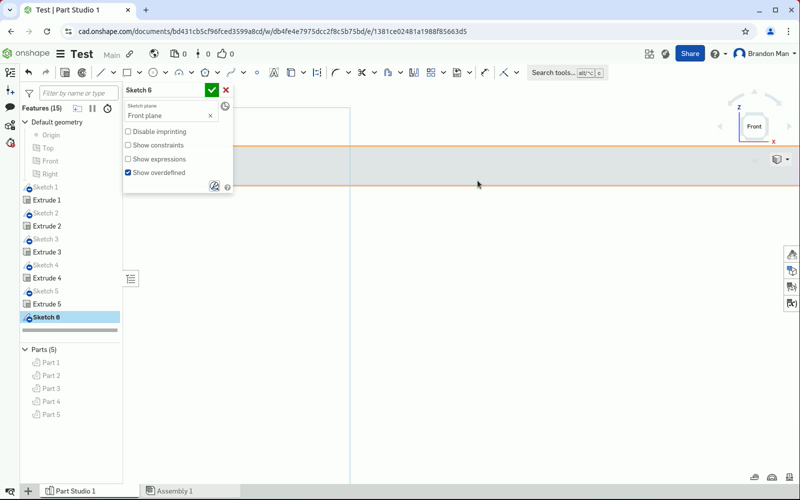
scroll(-6)
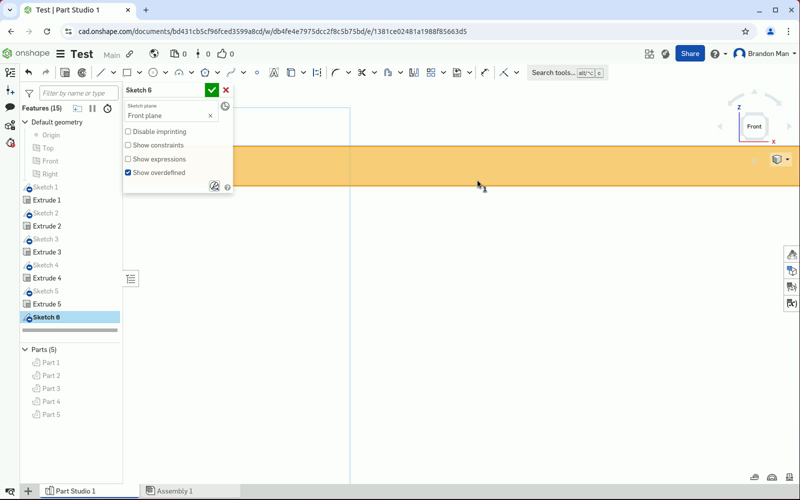
scroll(-6)
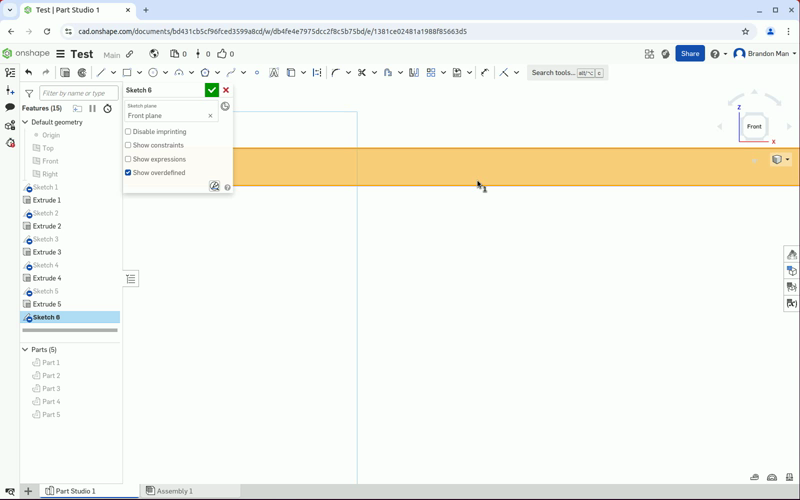
scroll(-6)
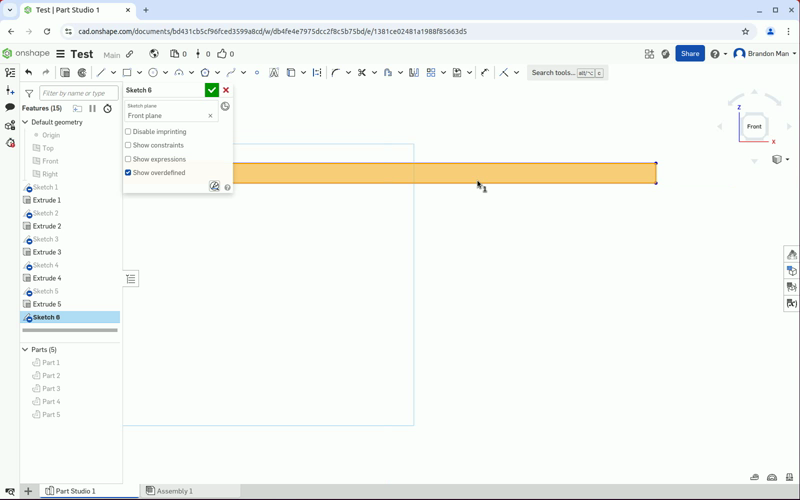
scroll(-6)
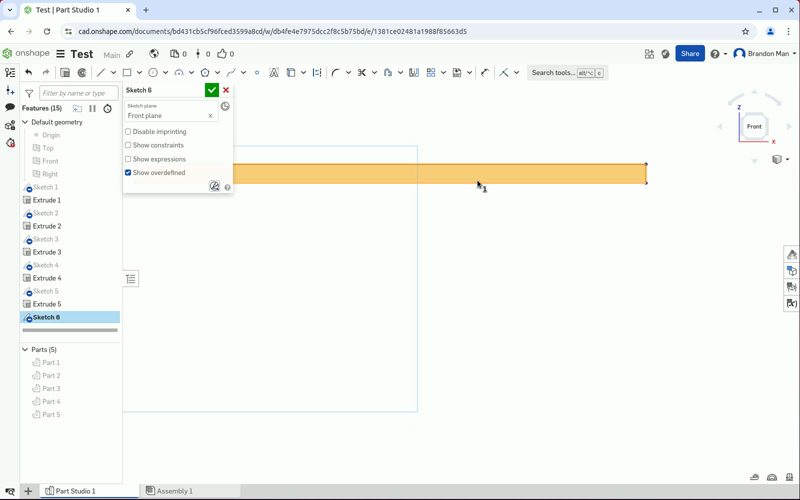
scroll(-6)
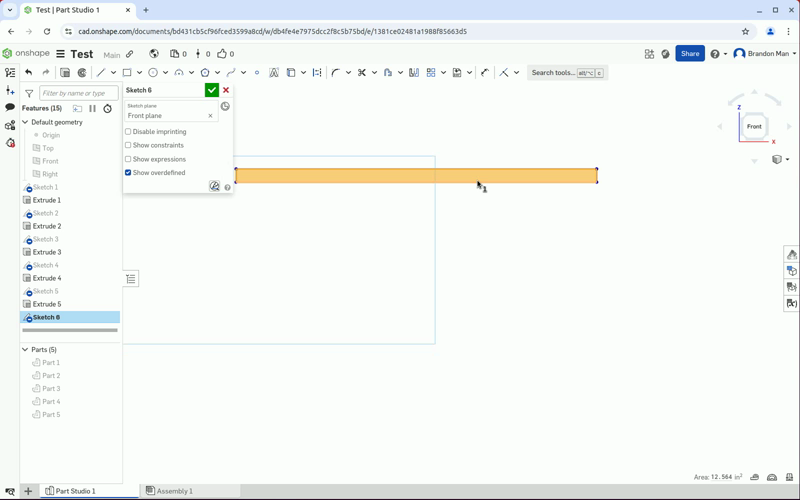
scroll(-6)
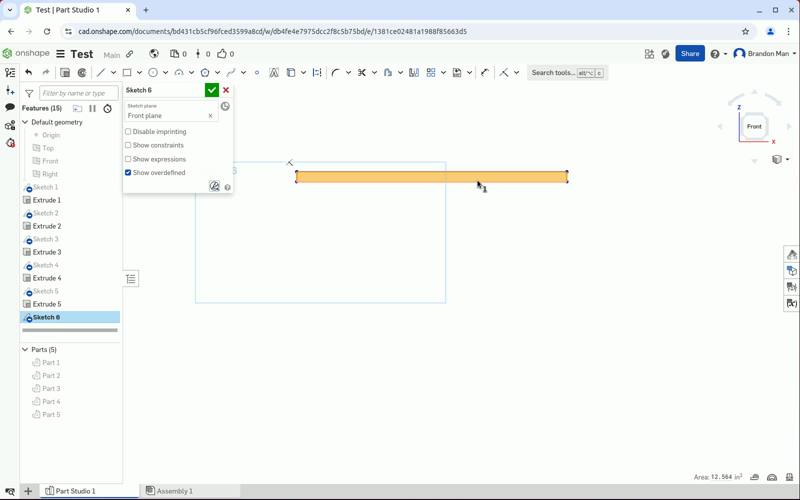
scroll(-6)
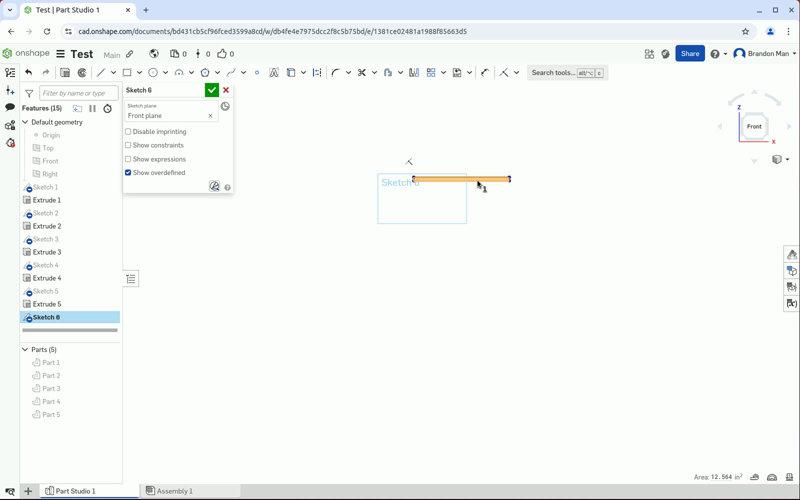
mouse_move(73, 352)
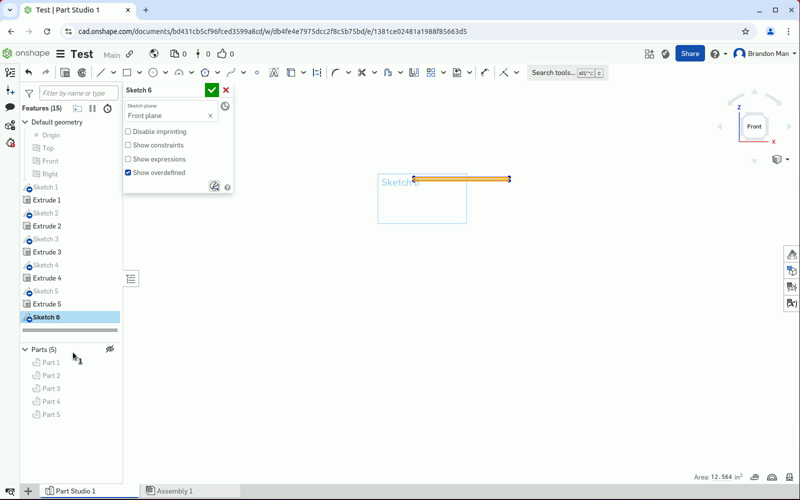
key(shift+y)
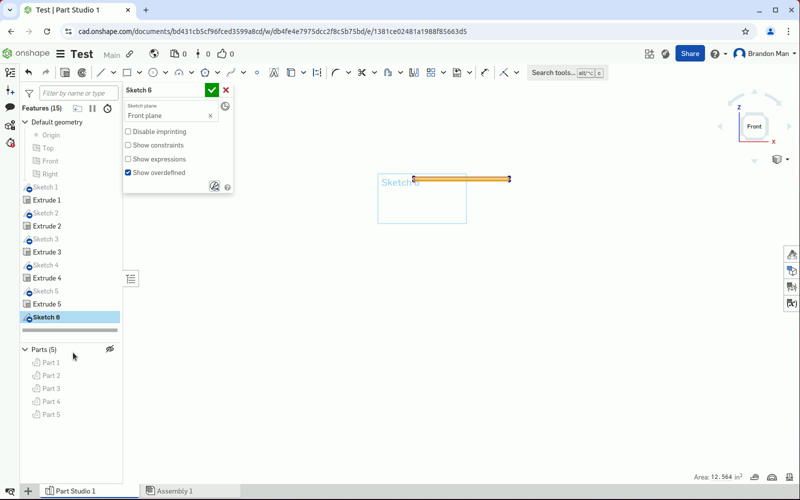
key(shift+e)
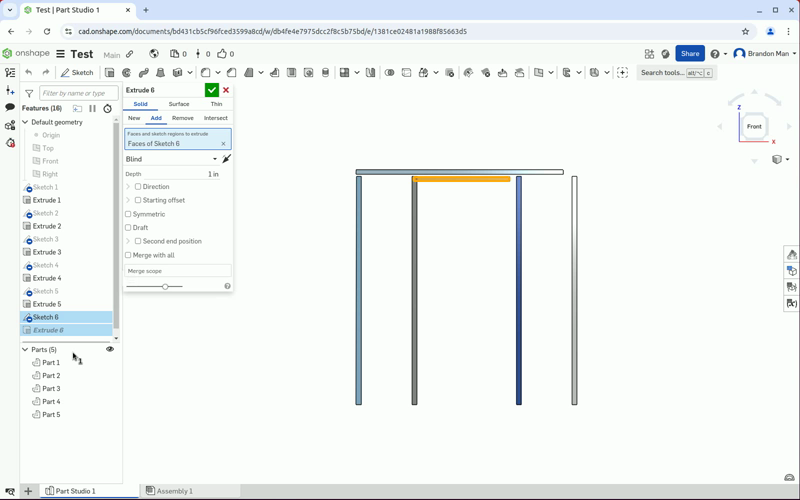
mouse_move(143, 106)
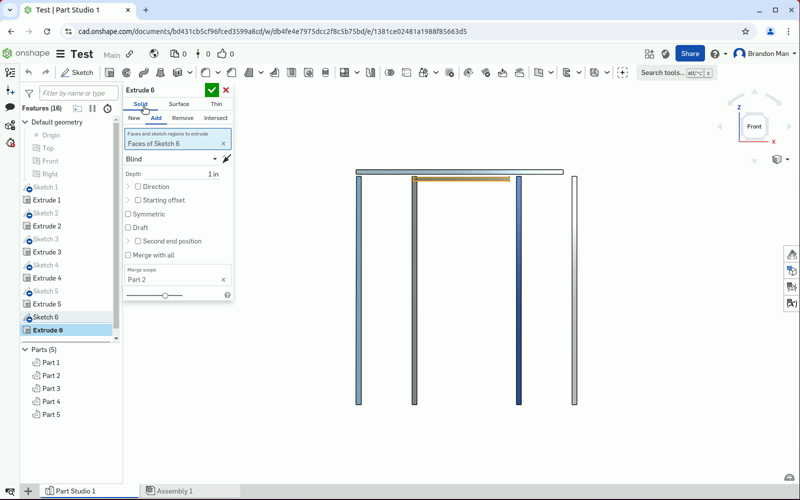
click(143, 106)
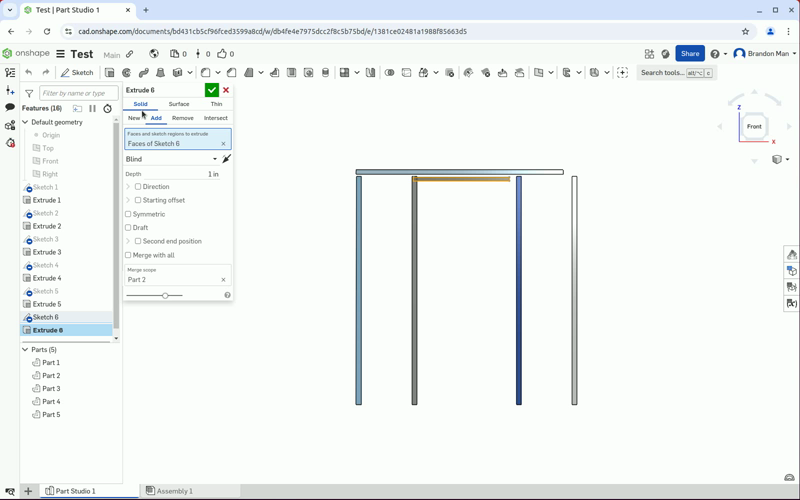
mouse_move(137, 120)
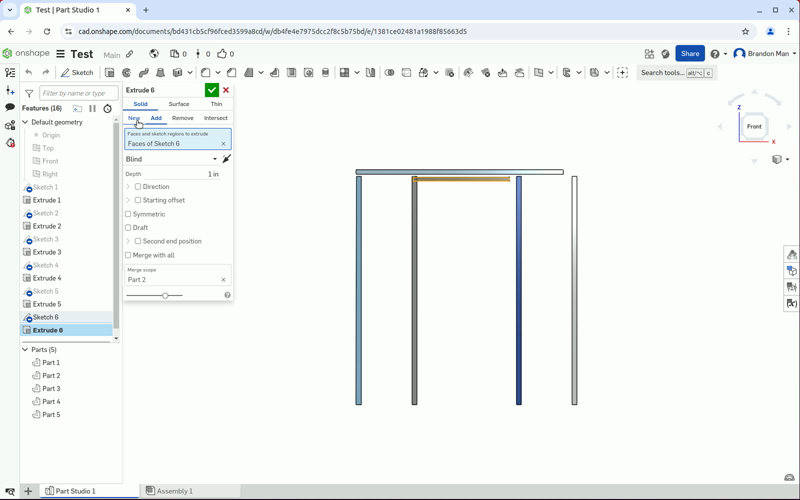
click(137, 120)
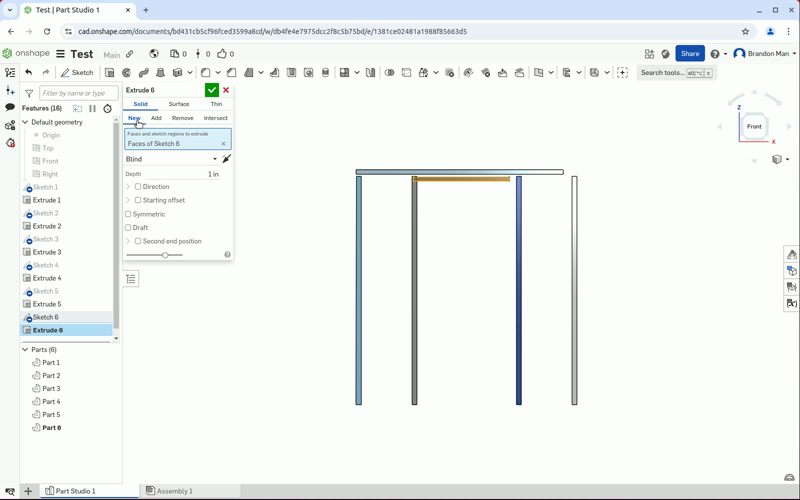
key(tab, 4)
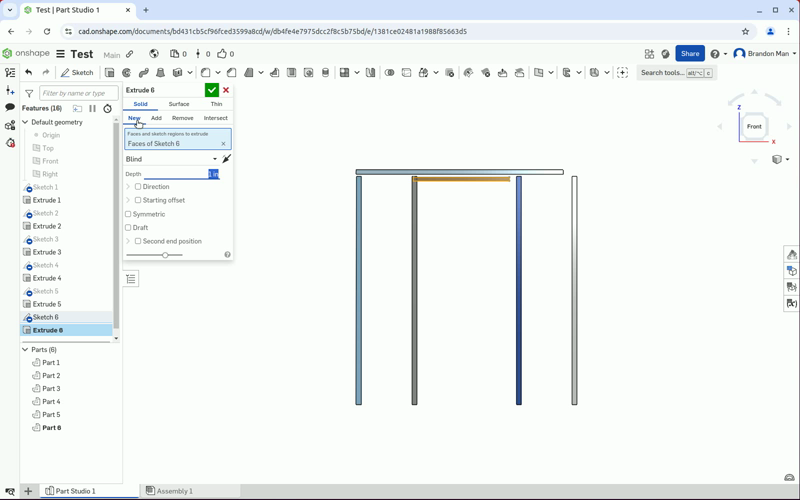
text(1.926)
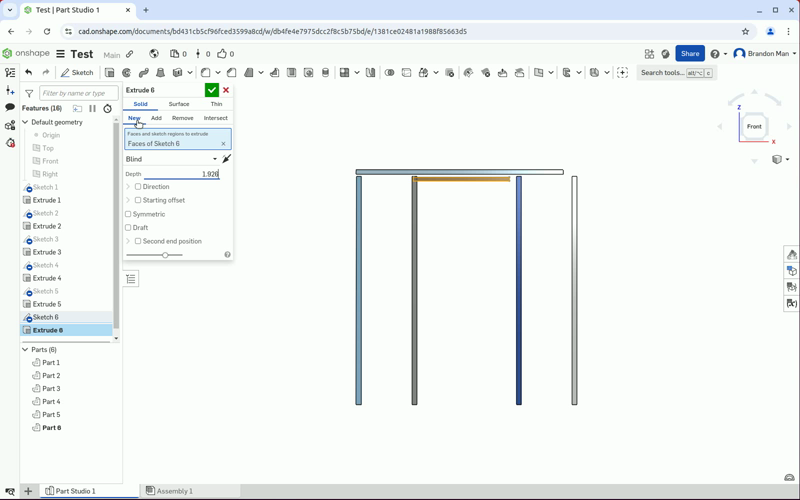
key(enter)
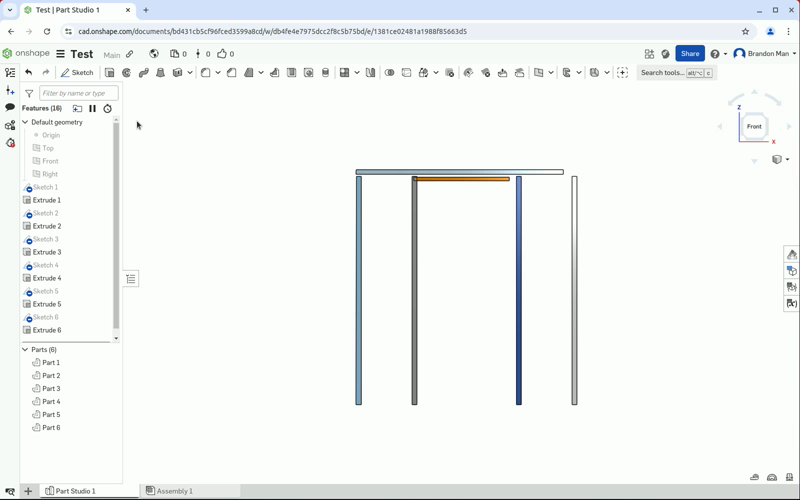
key(shift+h)
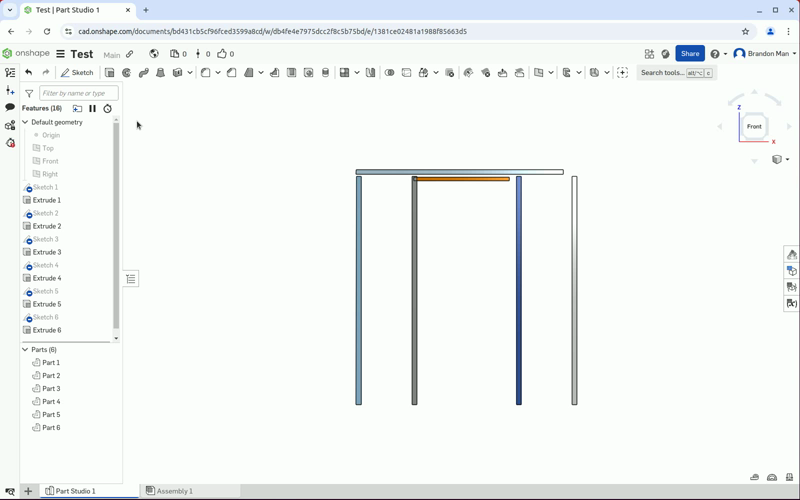
key(shift+h)
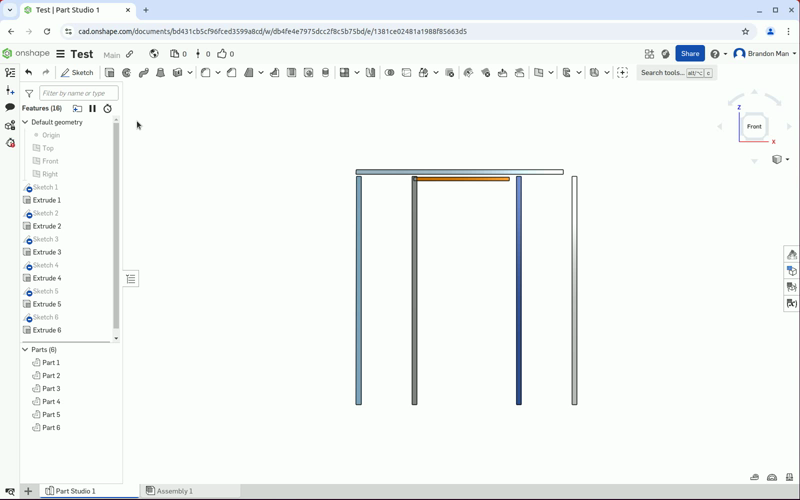
mouse_move(69, 189)
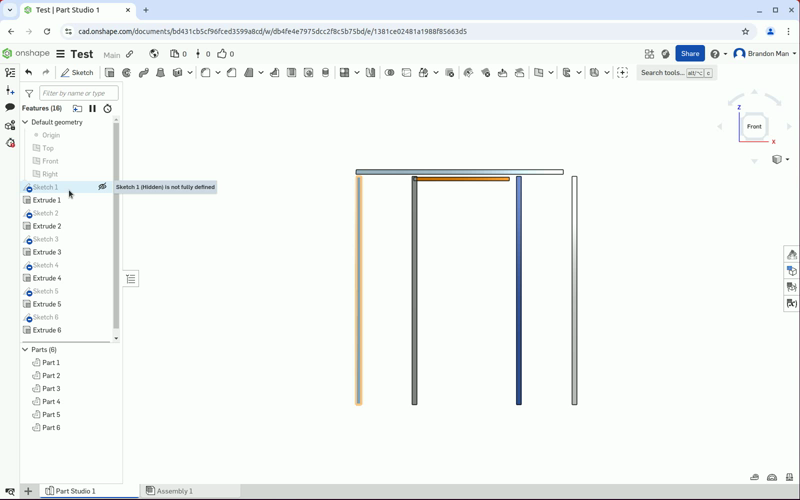
click(69, 189)
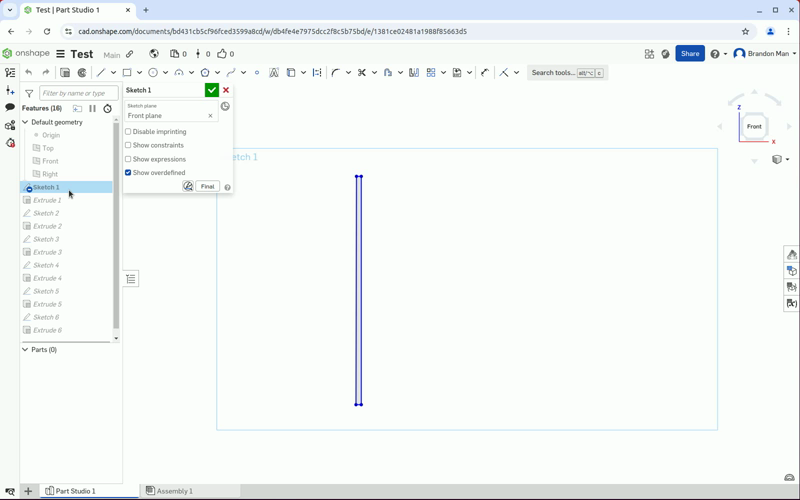
mouse_move(229, 92)
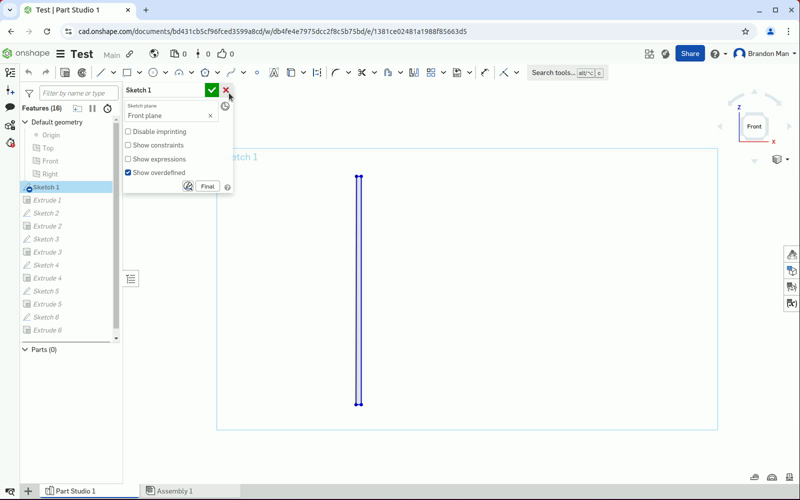
click(229, 92)
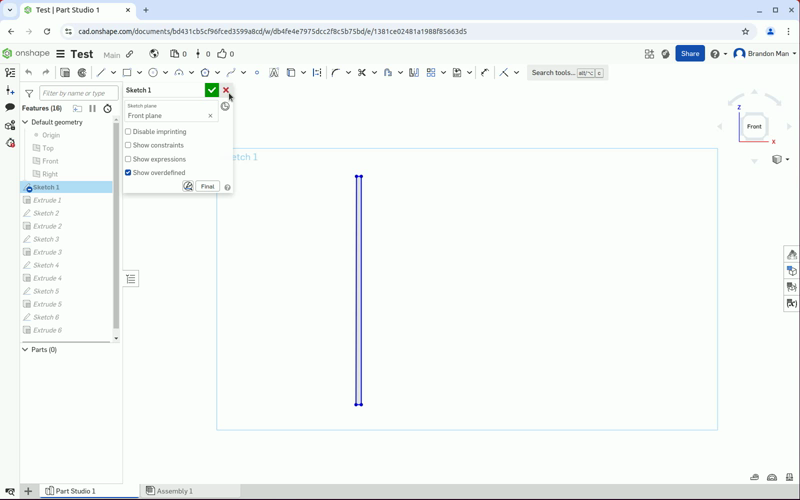
key(shift+s)
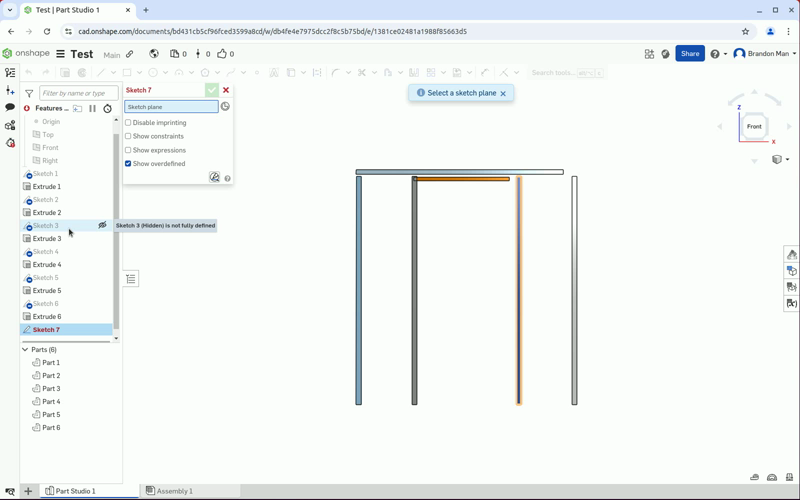
scroll(3)
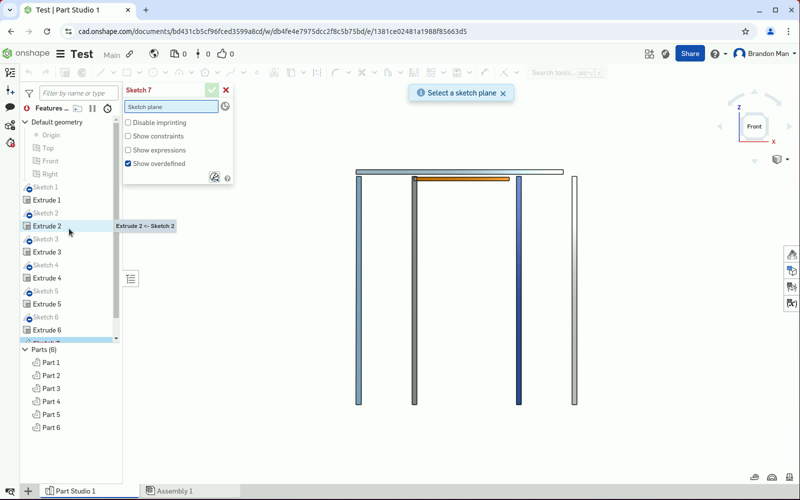
mouse_move(69, 163)
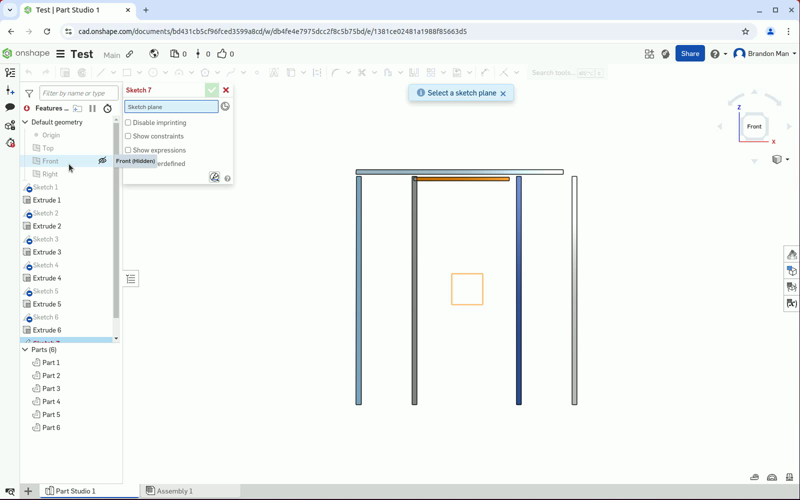
click(69, 163)
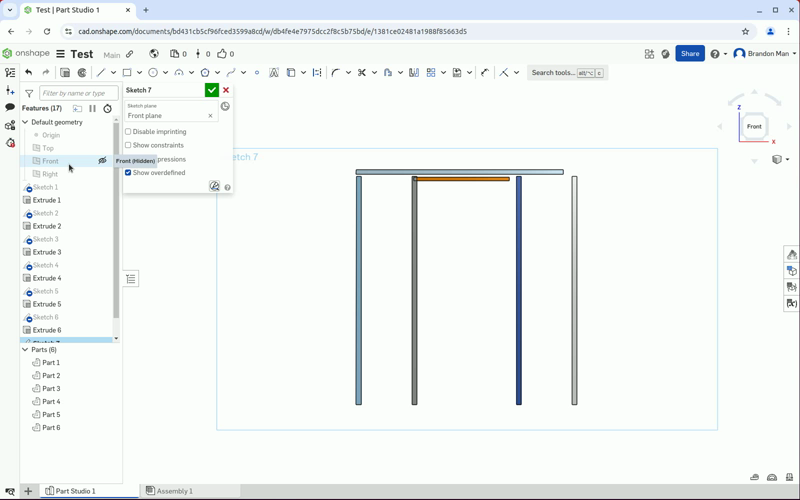
mouse_move(73, 352)
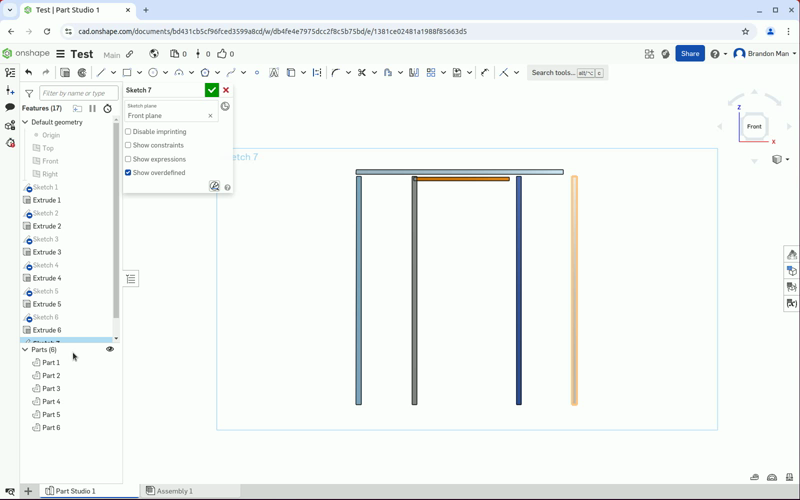
key(y)
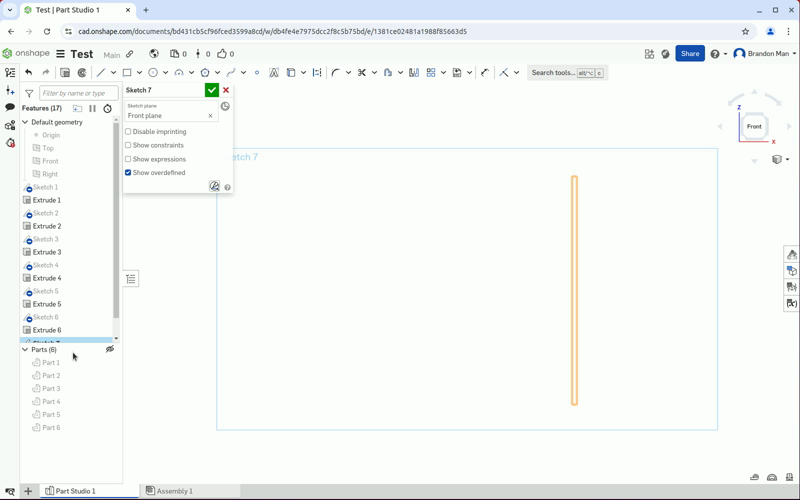
key(l)
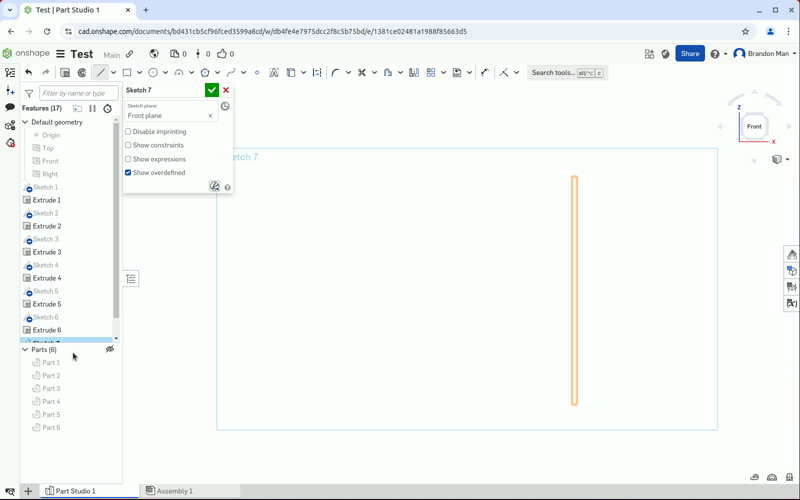
key_down(shift)
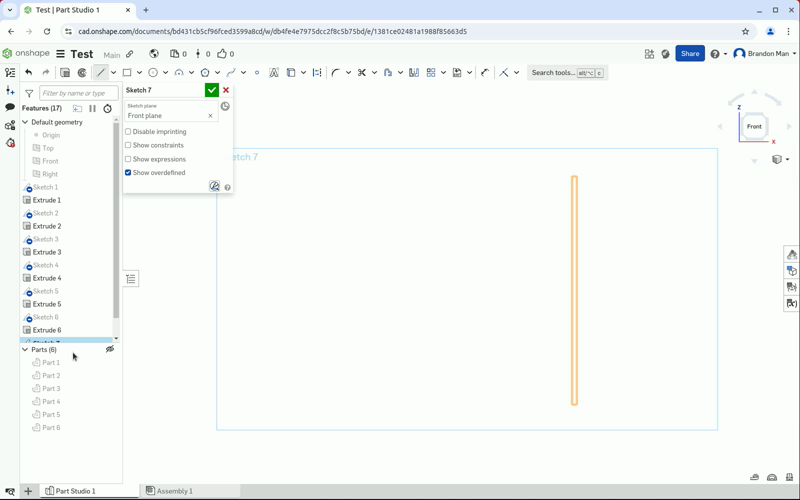
mouse_move(356, 395)
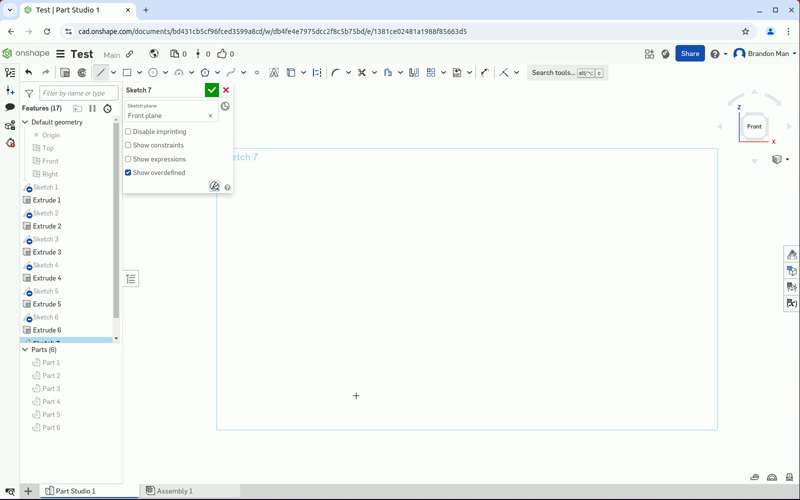
click(356, 395)
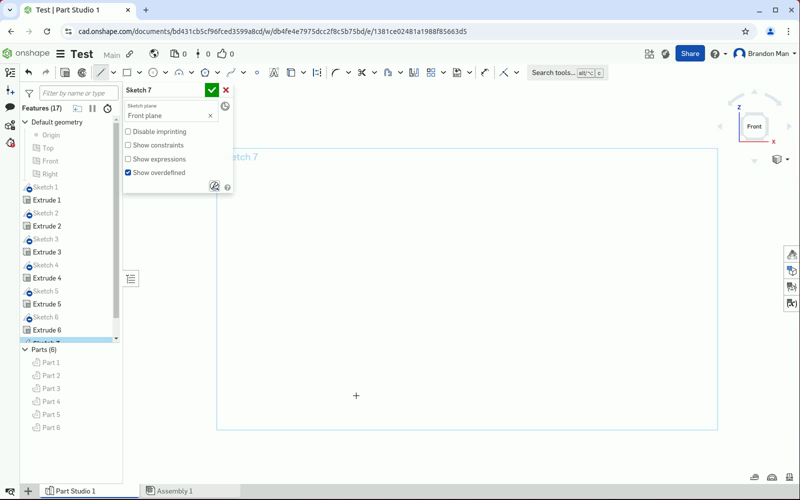
key_up(shift)
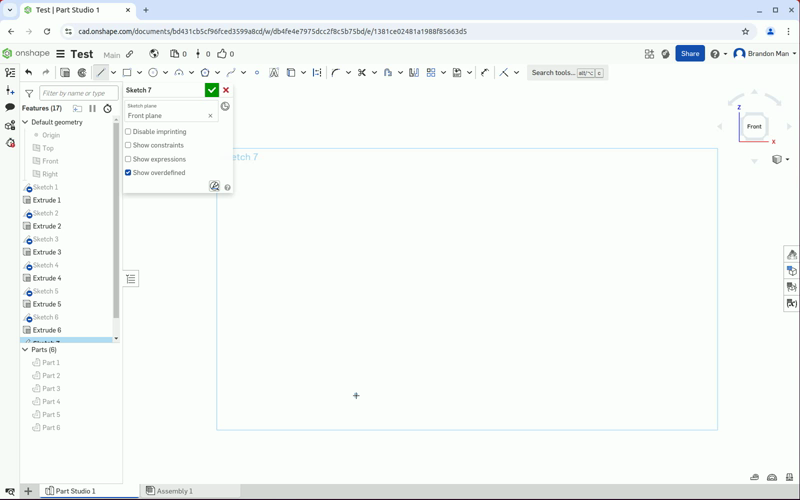
key_down(shift)
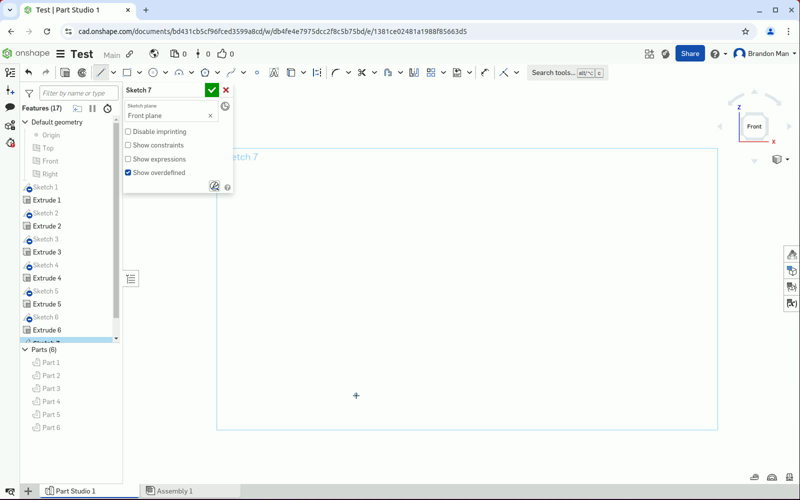
mouse_move(563, 395)
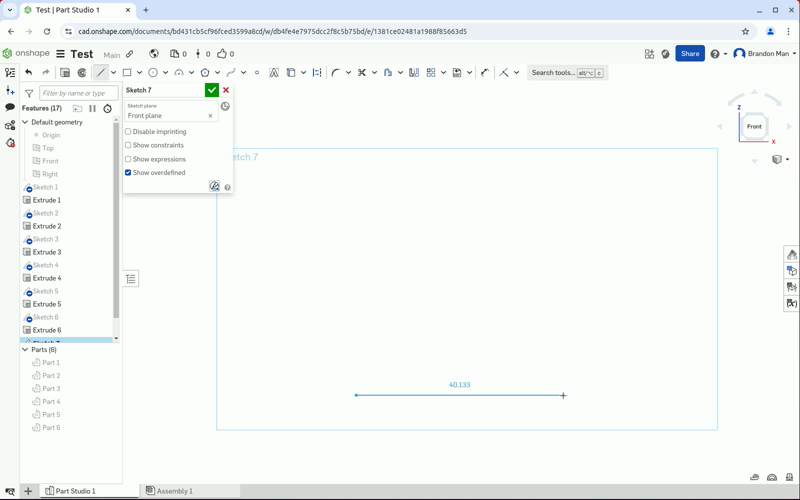
click(563, 395)
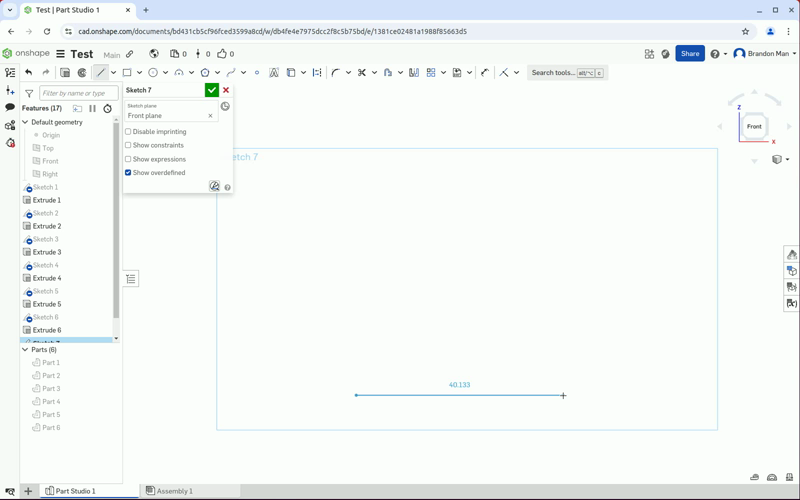
key_up(shift)
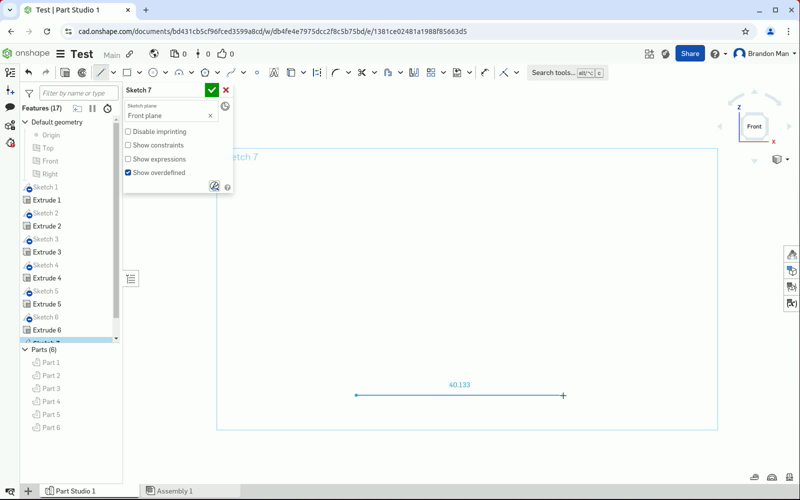
key_down(shift)
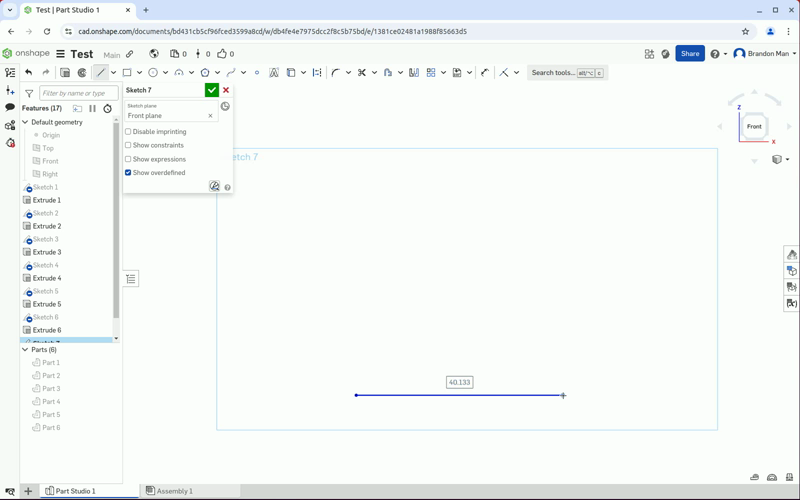
mouse_move(589, 395)
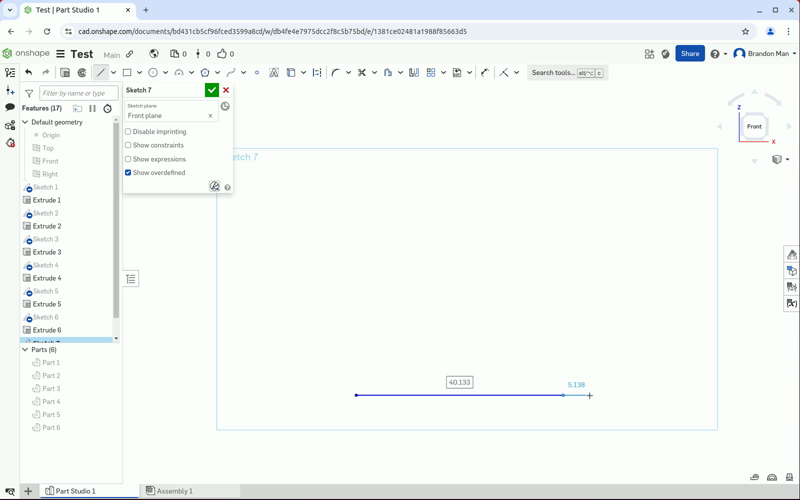
mouse_move(563, 391)
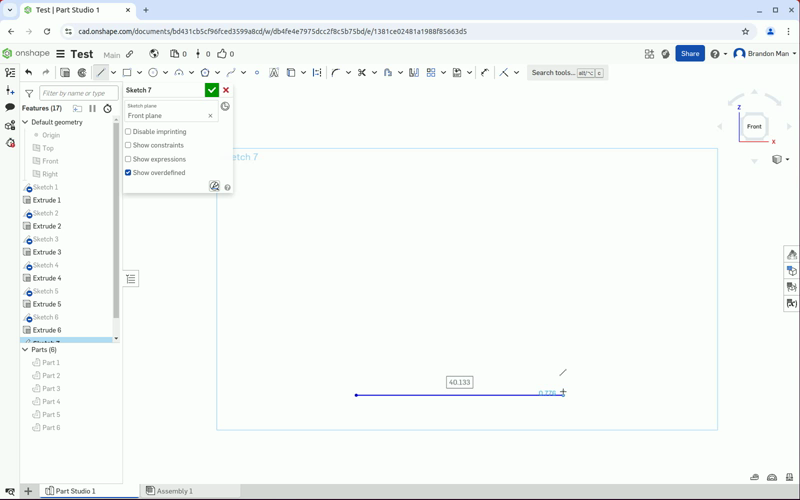
scroll(6)
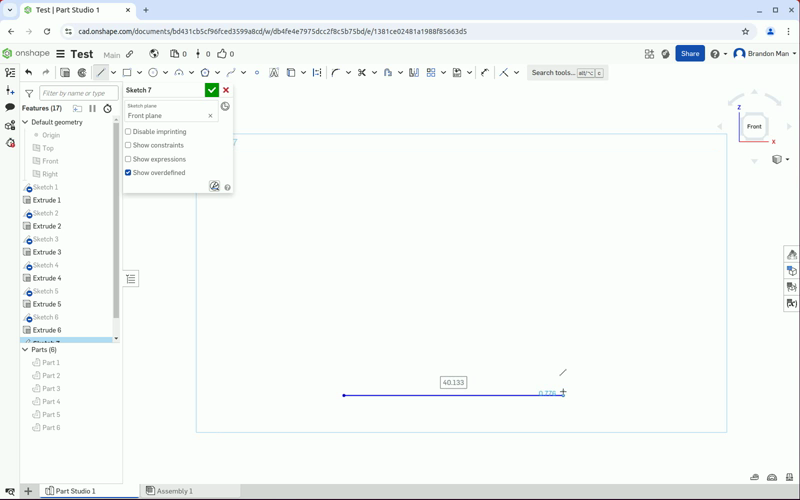
scroll(6)
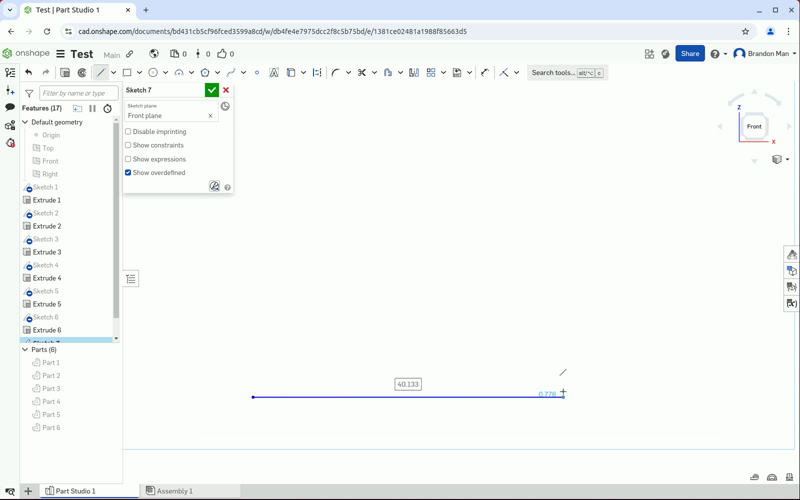
scroll(6)
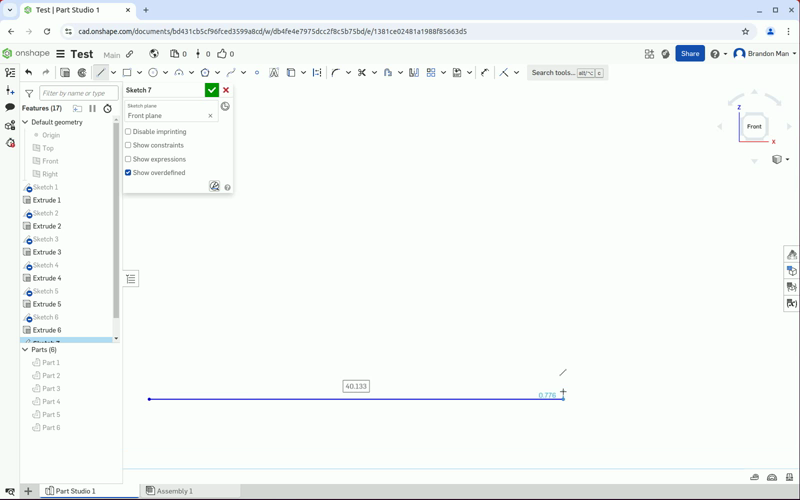
scroll(6)
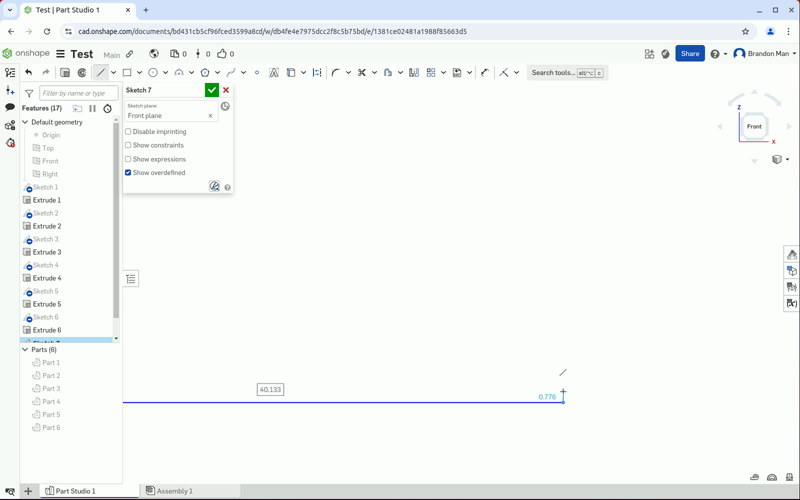
scroll(6)
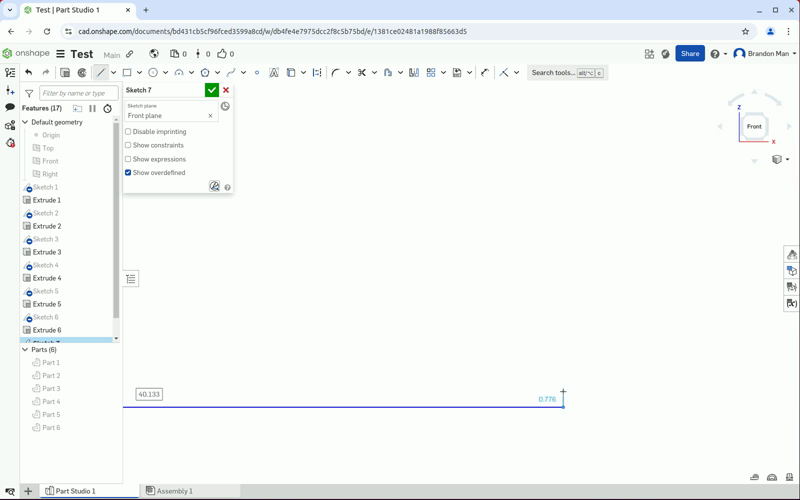
scroll(6)
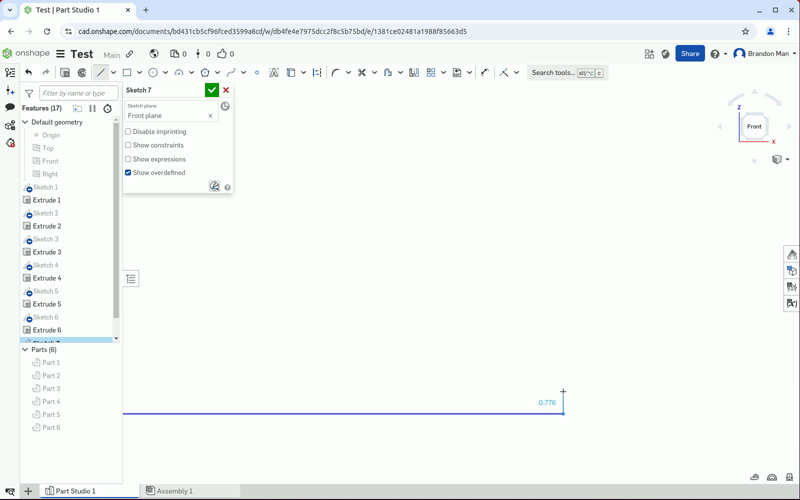
scroll(6)
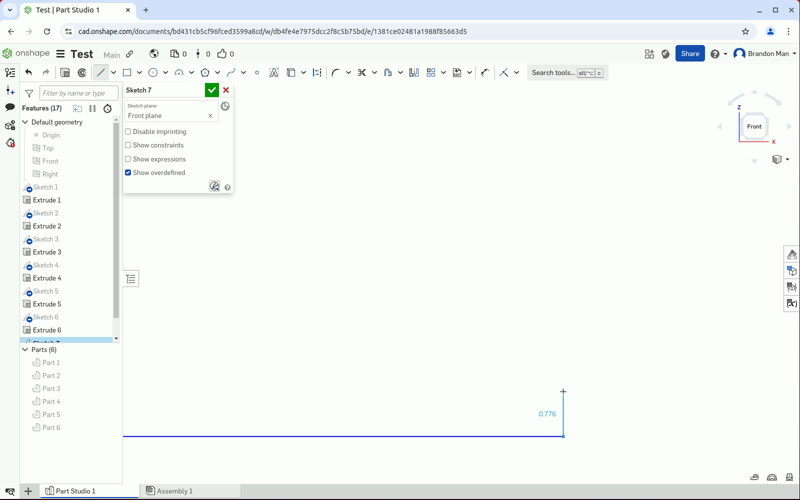
click(563, 391)
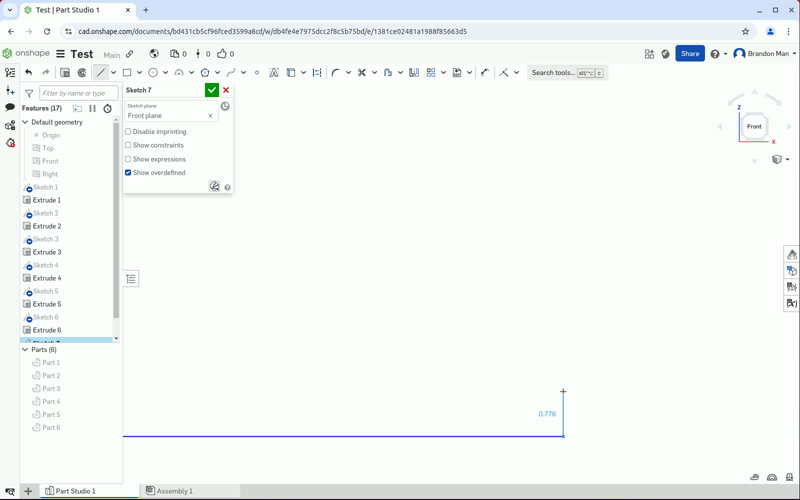
scroll(-6)
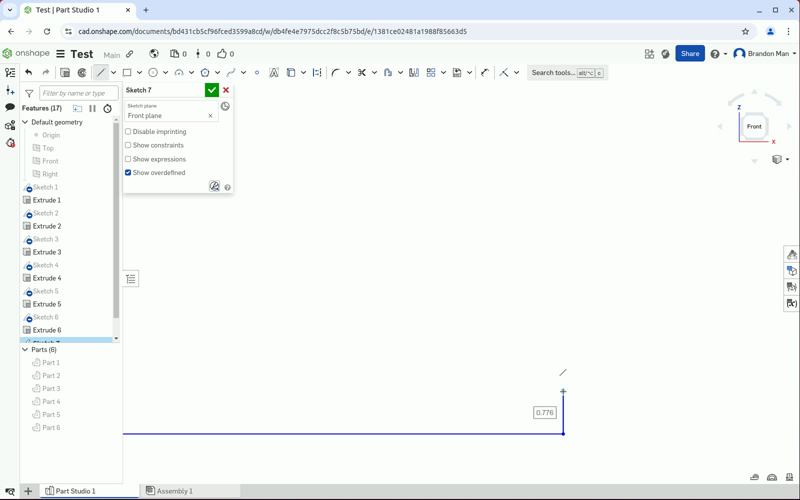
scroll(-6)
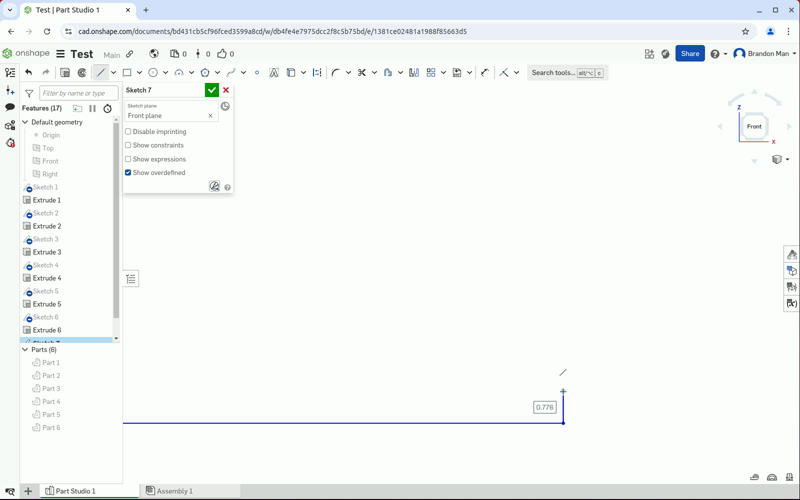
scroll(-6)
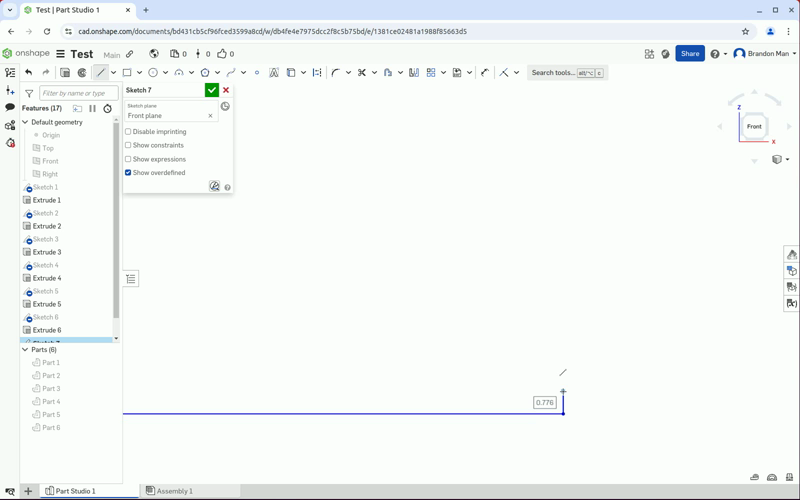
scroll(-6)
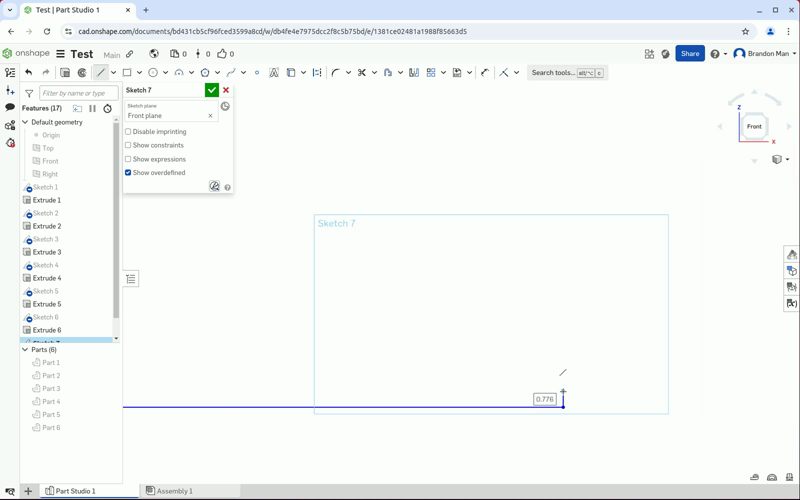
scroll(-6)
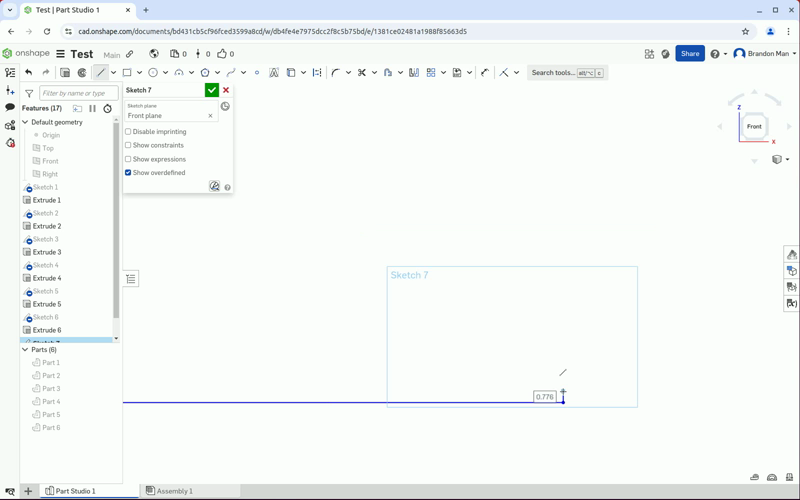
scroll(-6)
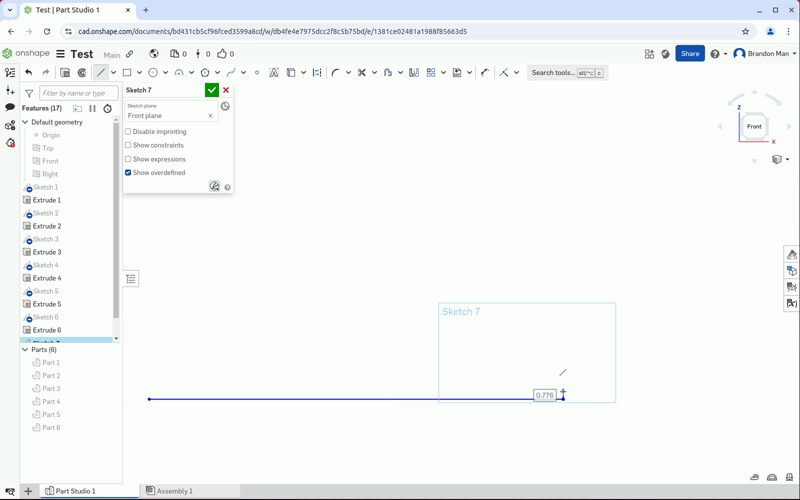
scroll(-6)
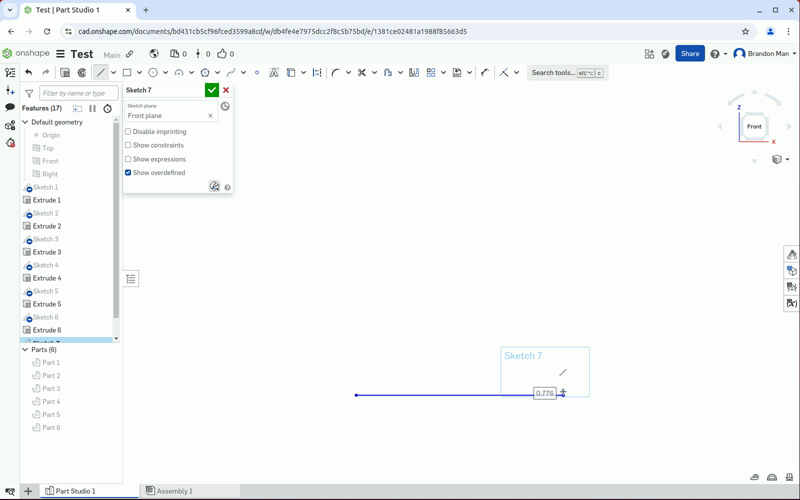
key_up(shift)
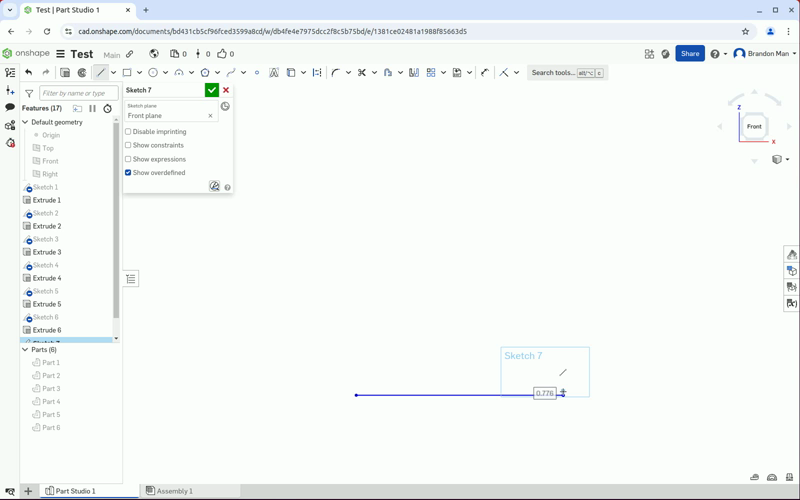
key_down(shift)
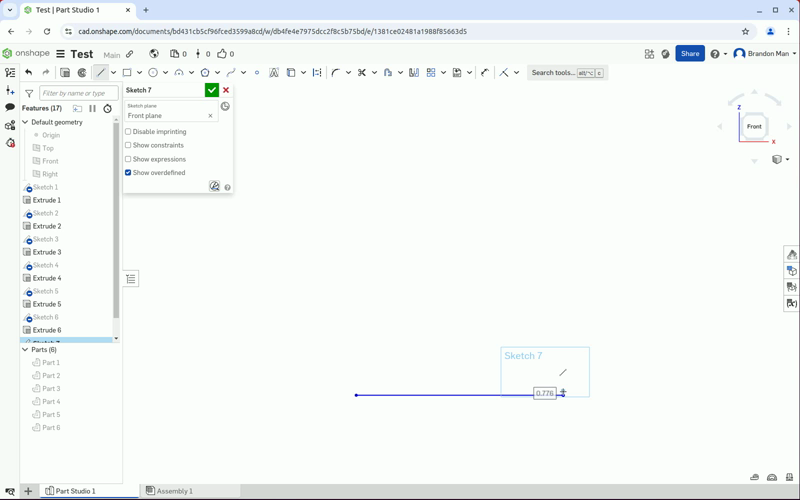
mouse_move(589, 391)
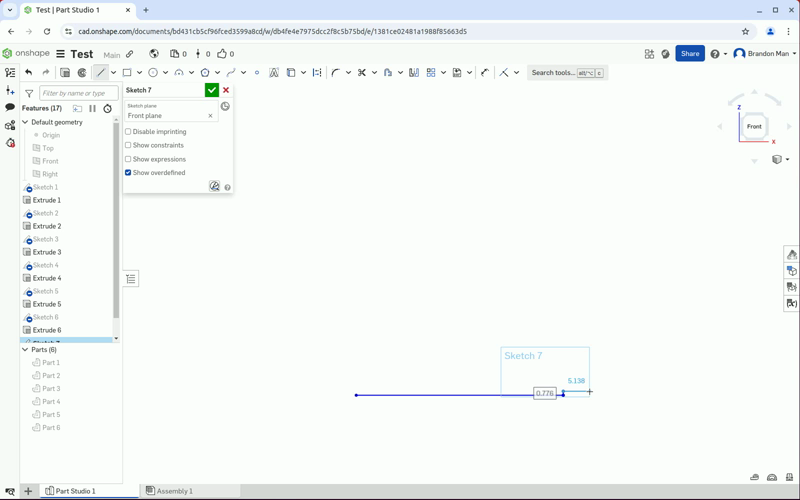
mouse_move(558, 391)
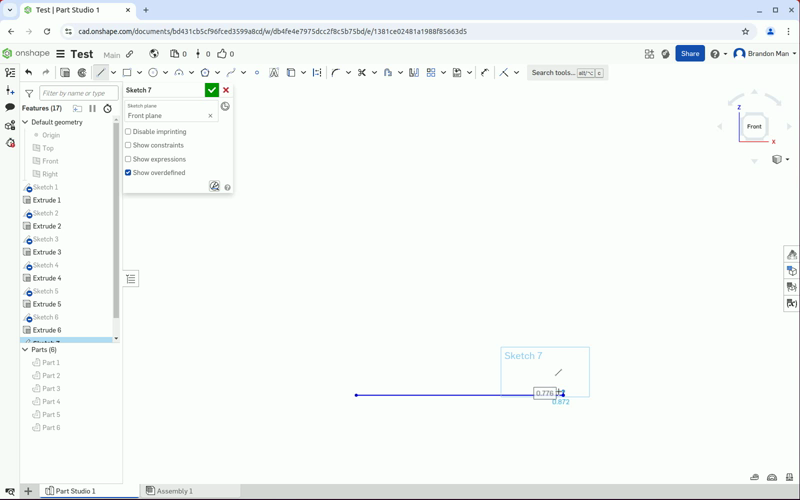
scroll(6)
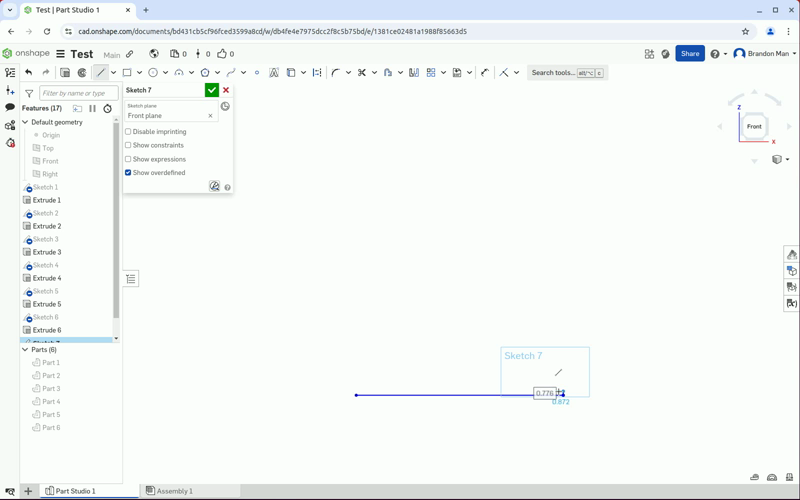
scroll(6)
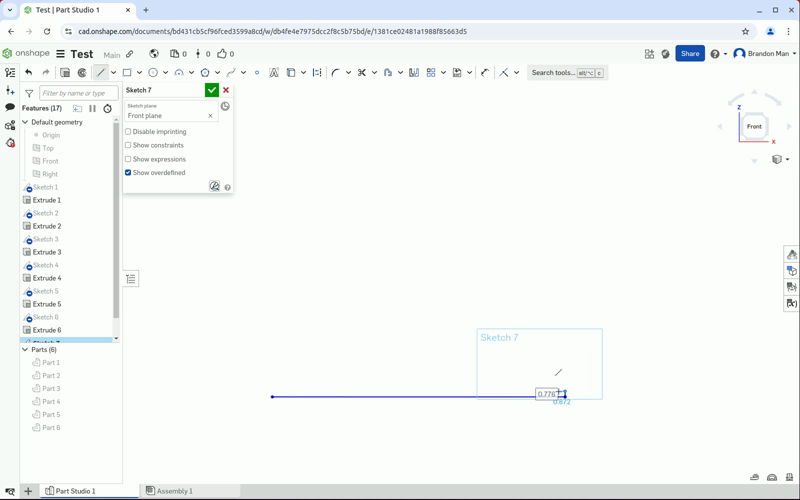
scroll(6)
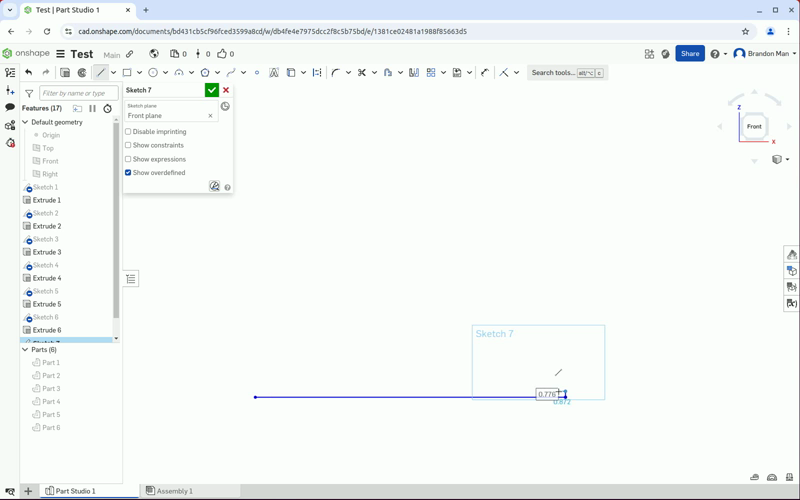
scroll(6)
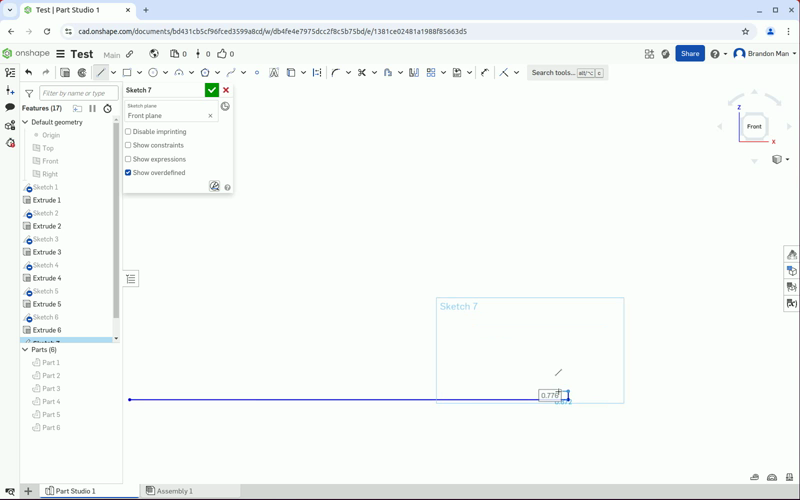
scroll(6)
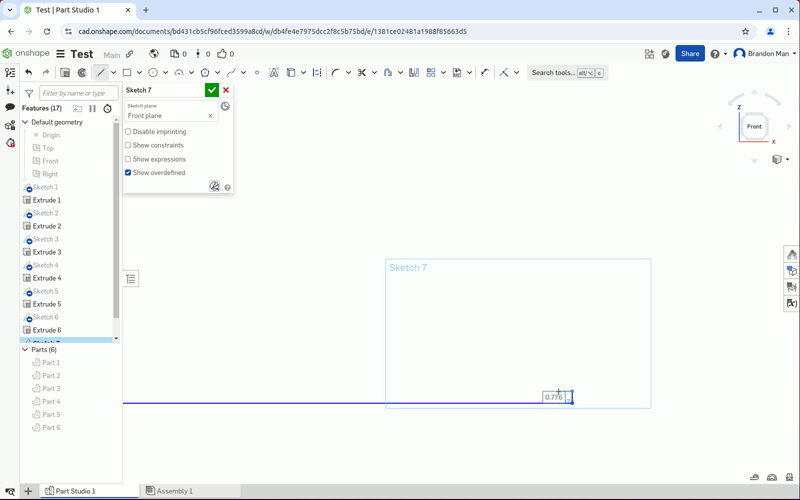
scroll(6)
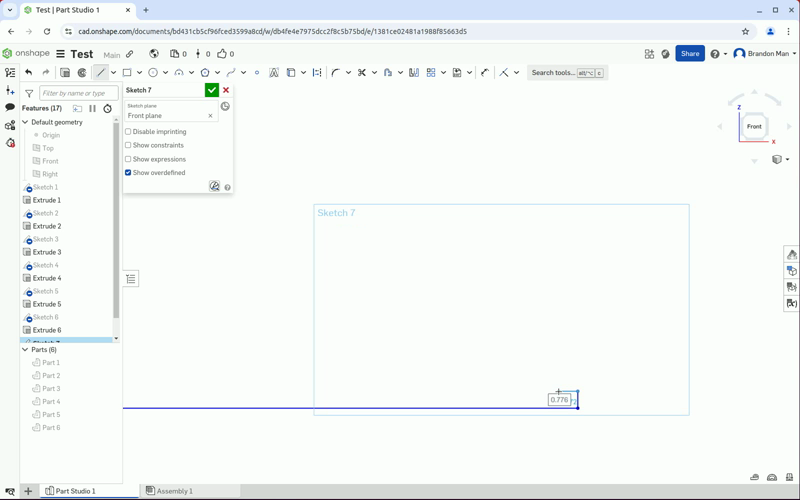
scroll(6)
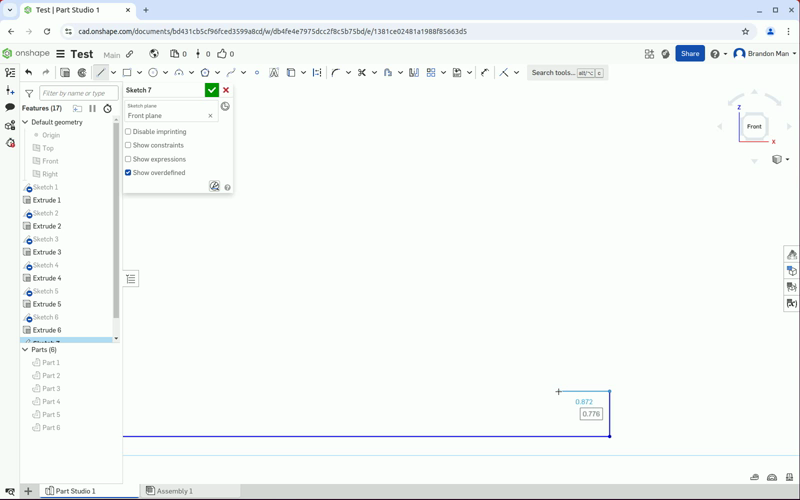
click(558, 391)
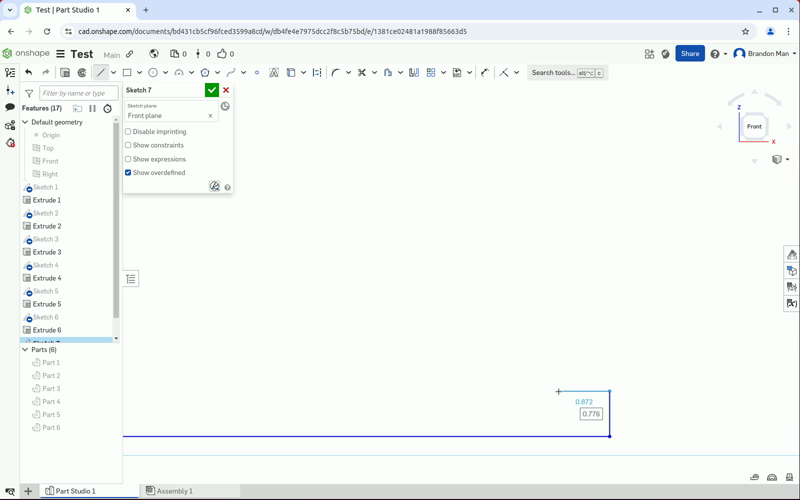
scroll(-6)
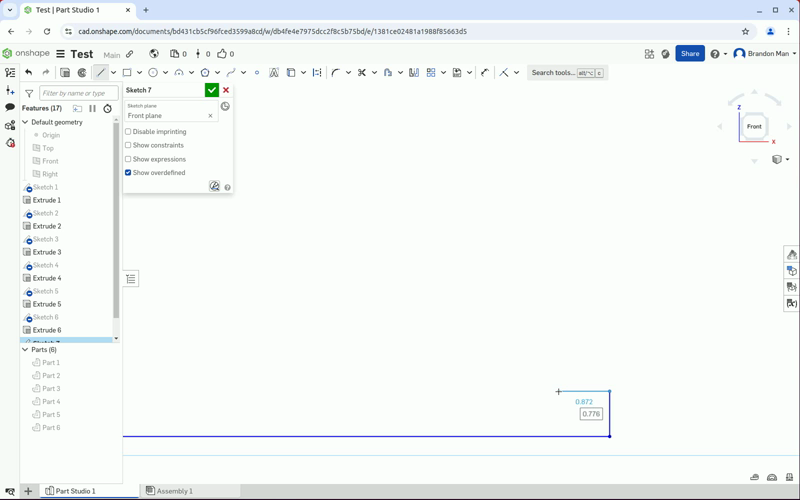
scroll(-6)
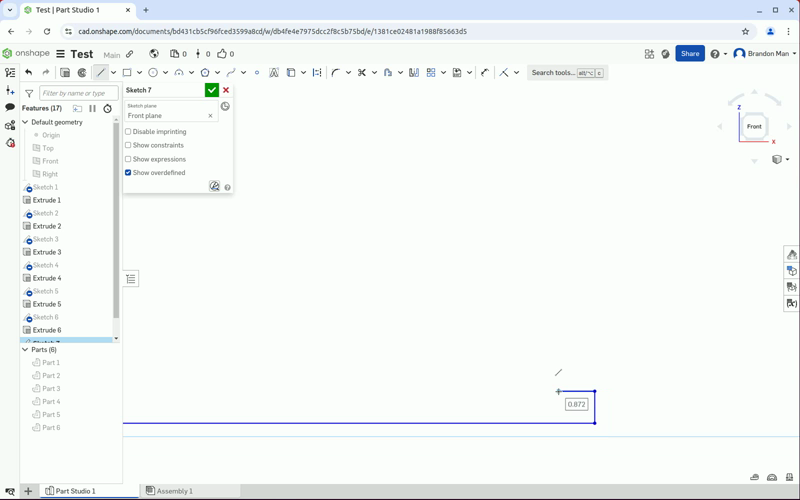
scroll(-6)
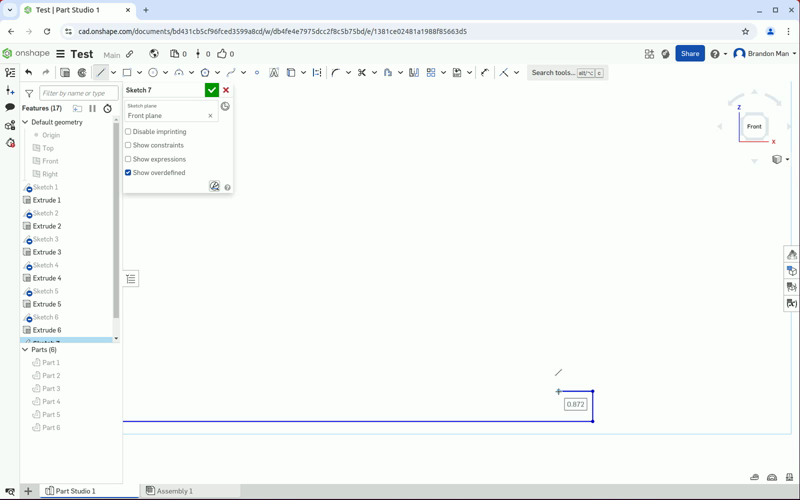
scroll(-6)
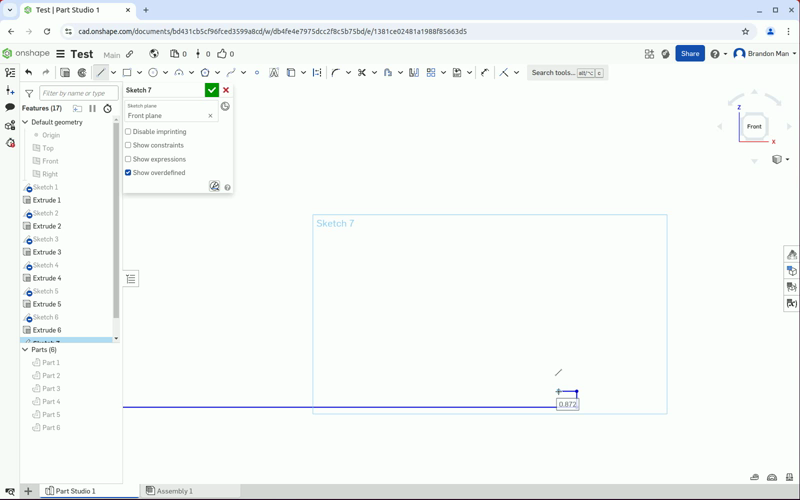
scroll(-6)
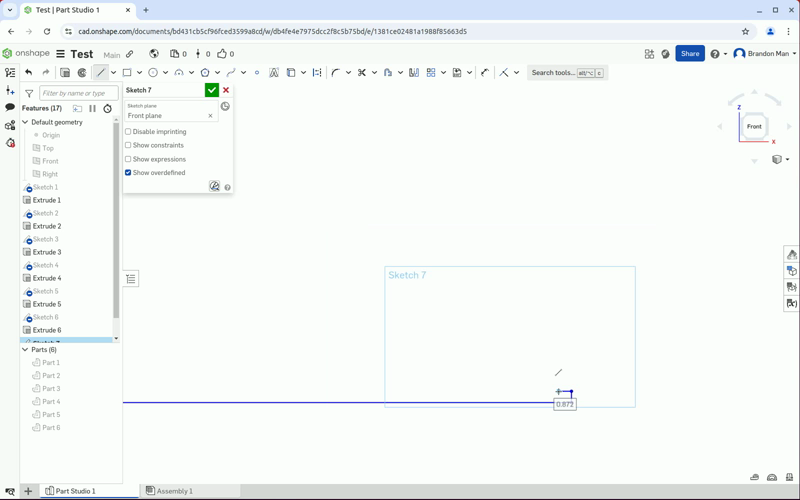
scroll(-6)
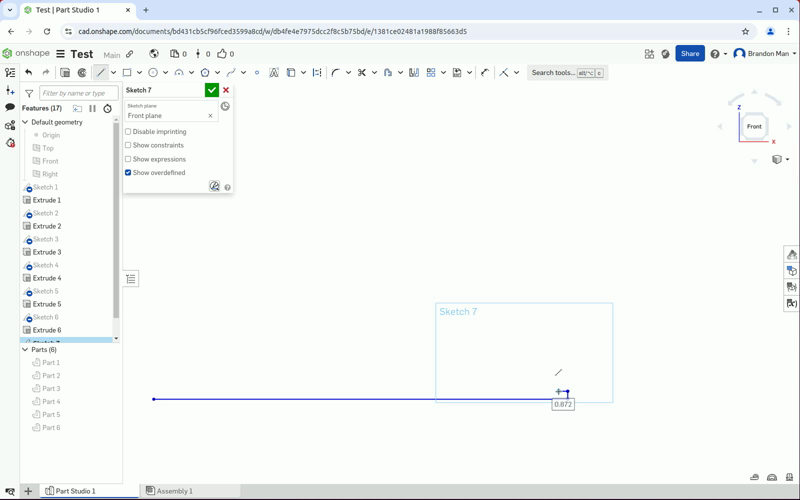
scroll(-6)
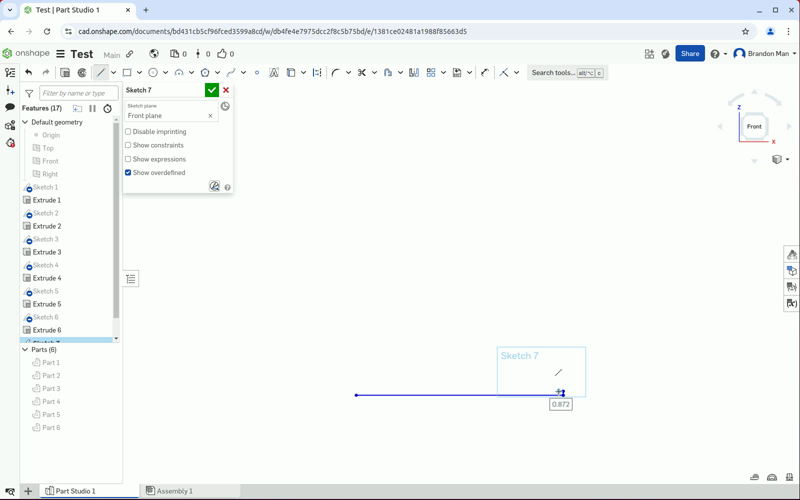
key_up(shift)
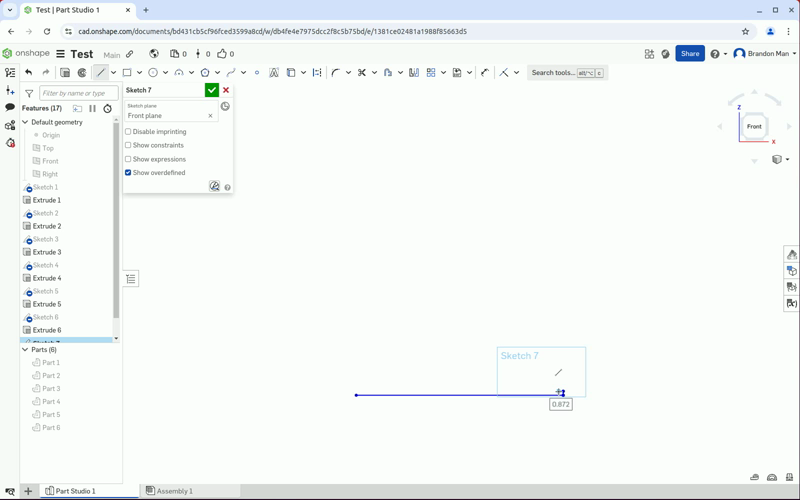
key_down(shift)
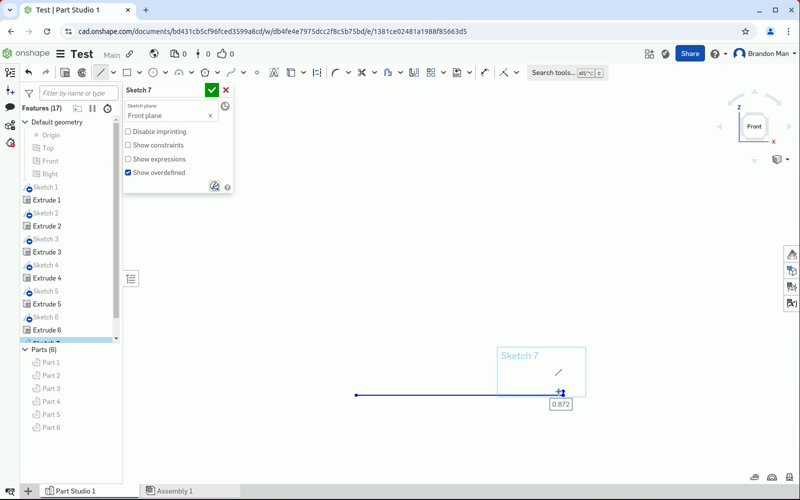
mouse_move(588, 391)
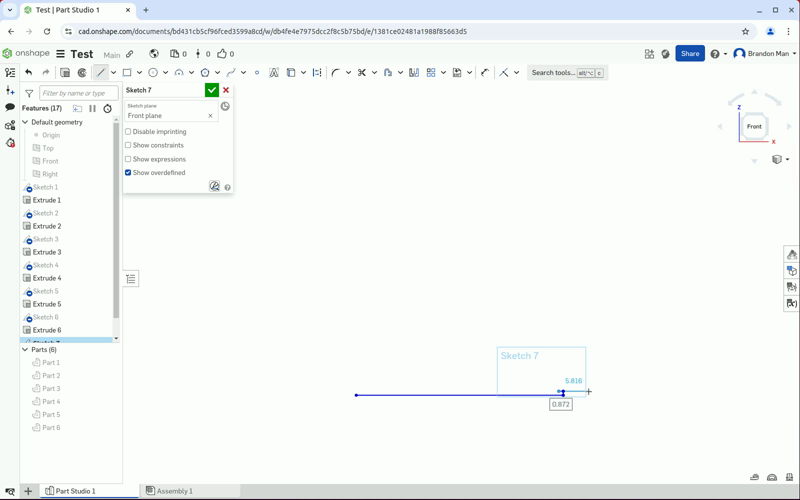
mouse_move(510, 391)
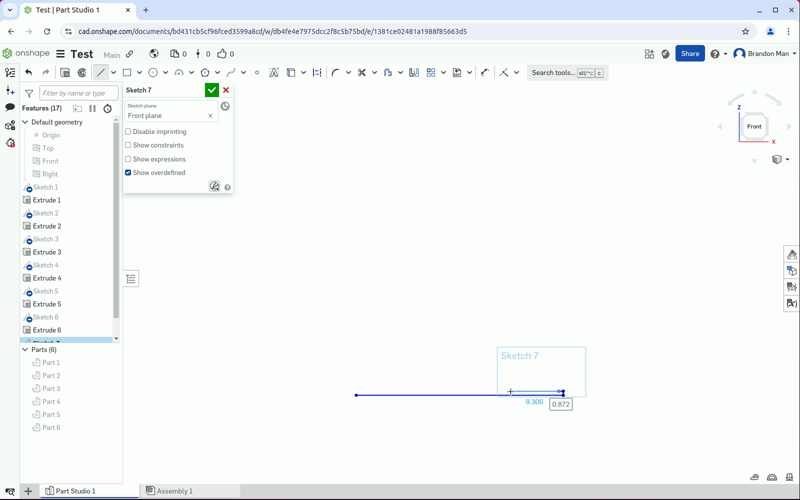
click(510, 391)
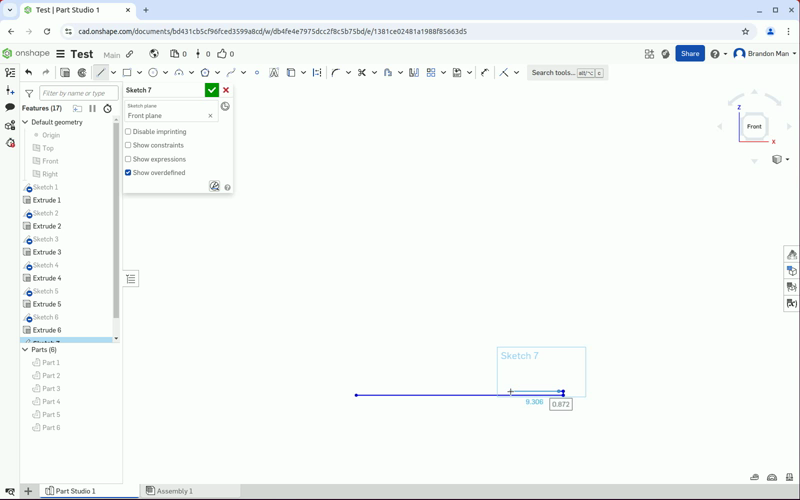
key_up(shift)
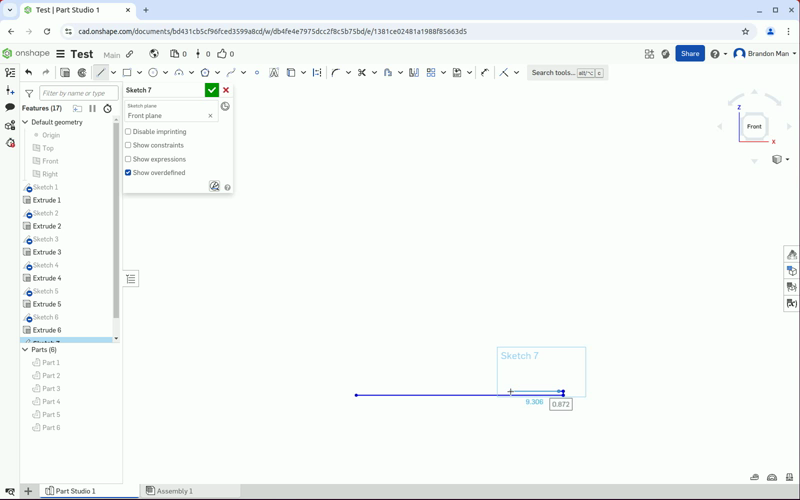
key_down(shift)
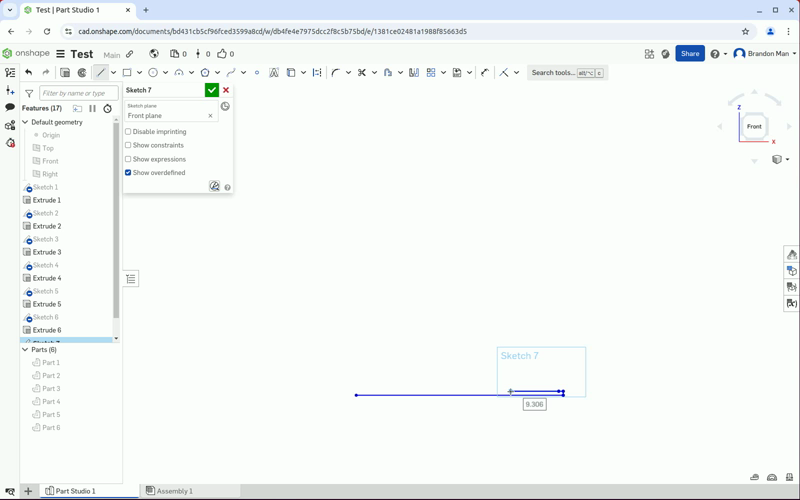
mouse_move(540, 391)
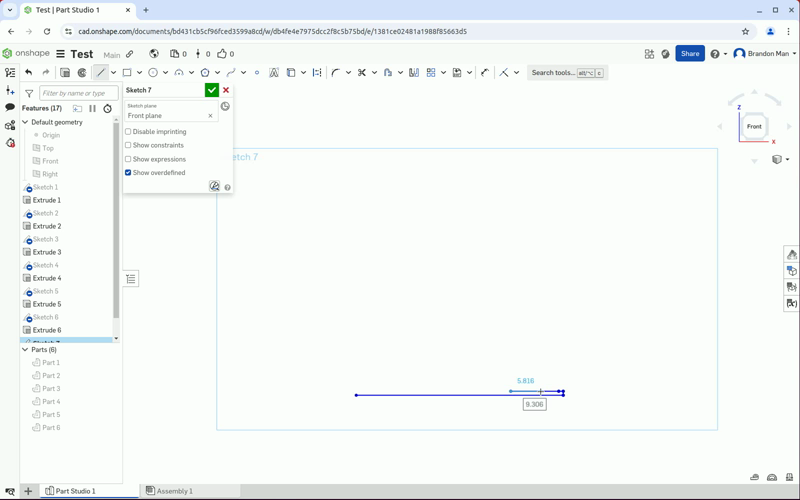
mouse_move(506, 391)
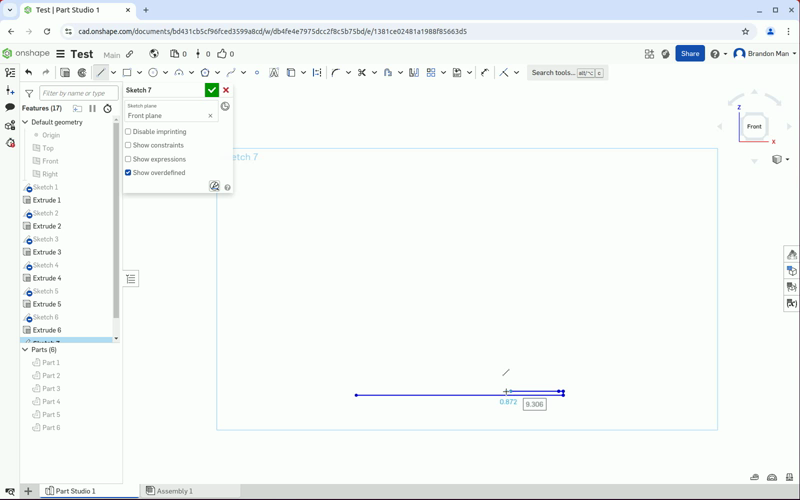
scroll(6)
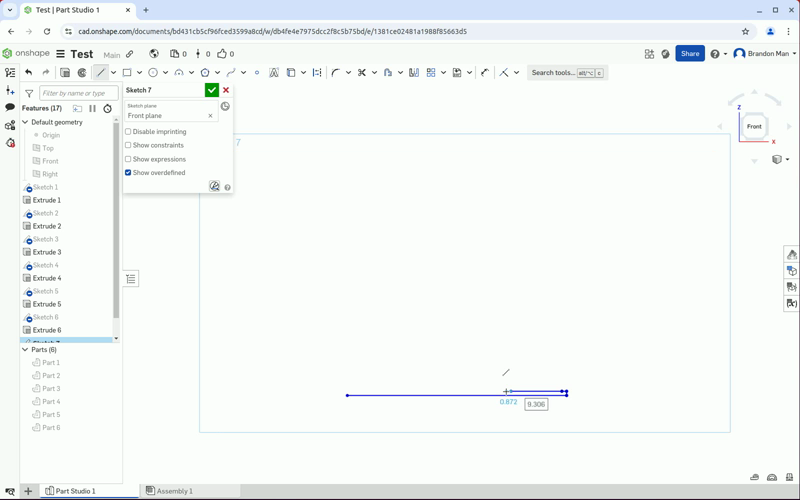
scroll(6)
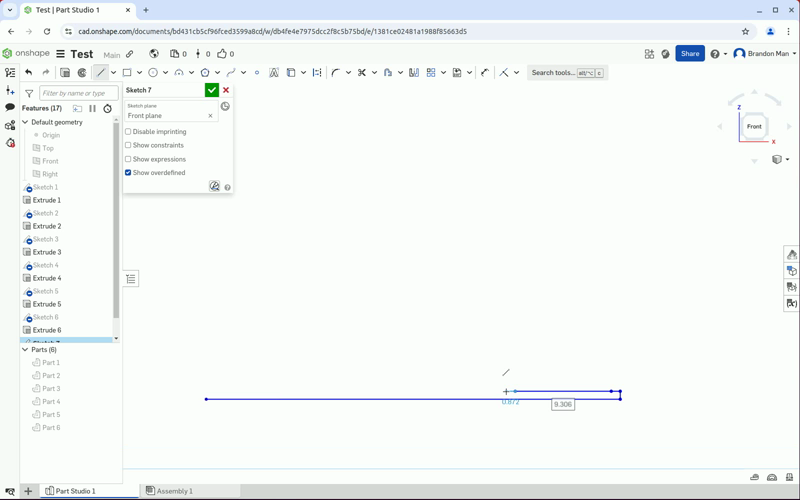
scroll(6)
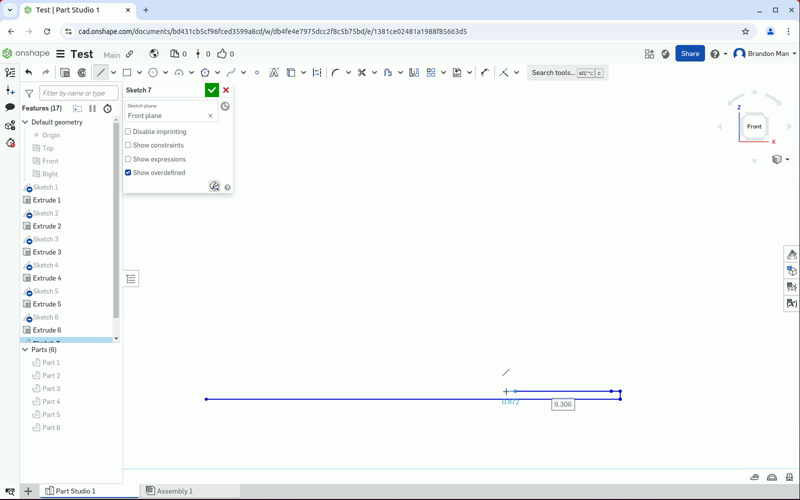
scroll(6)
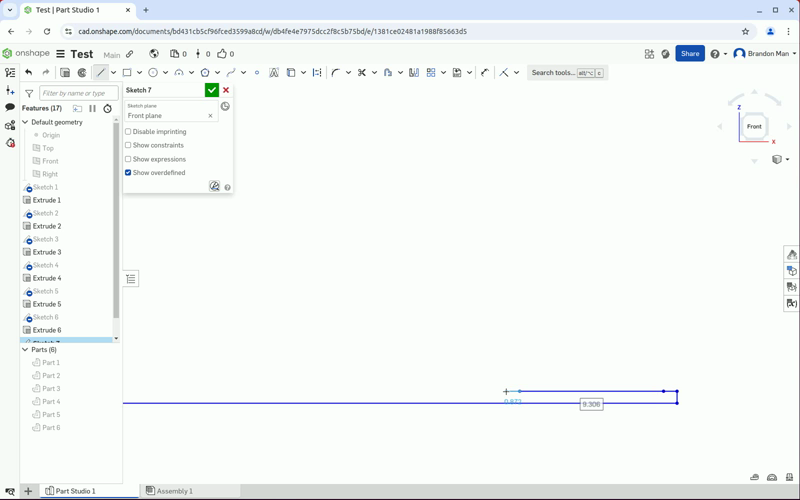
scroll(6)
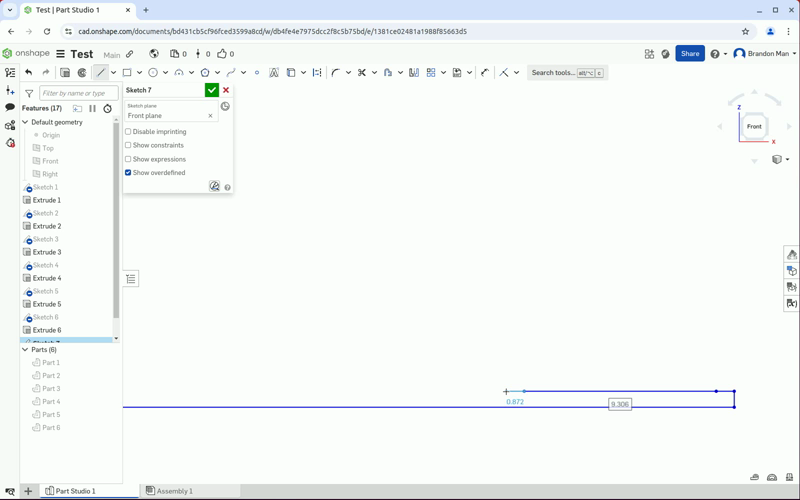
scroll(6)
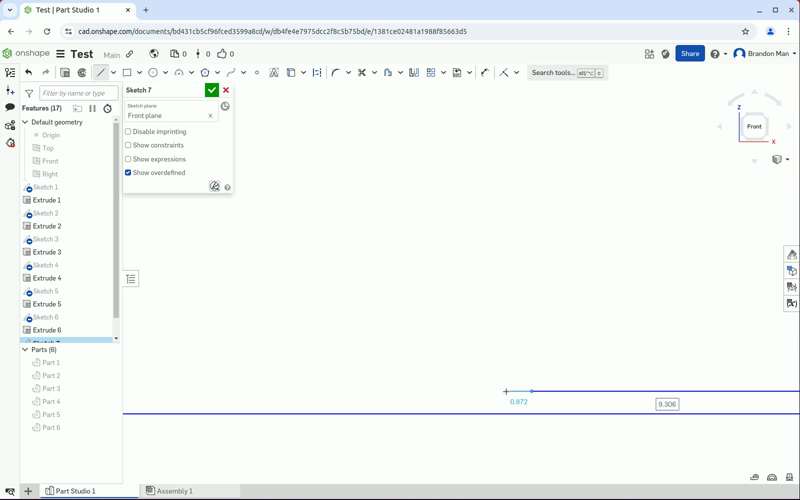
scroll(6)
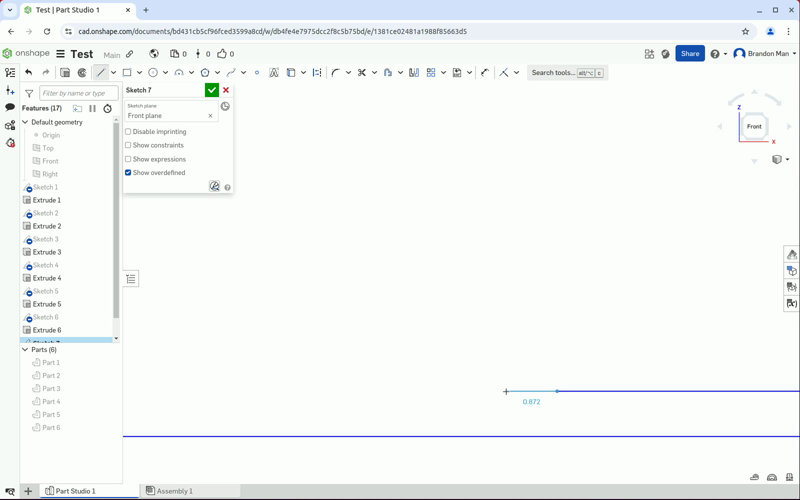
click(506, 391)
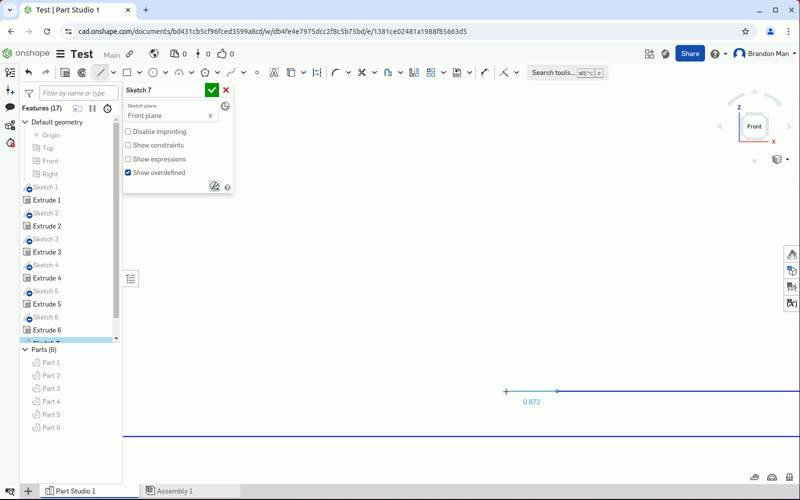
scroll(-6)
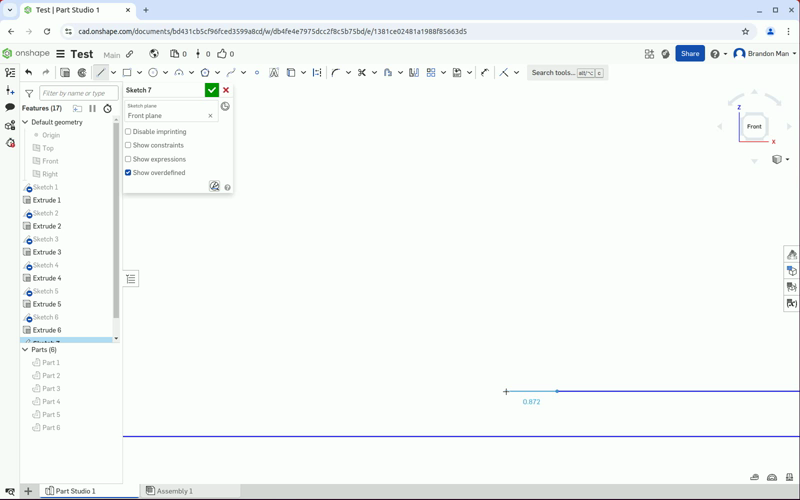
scroll(-6)
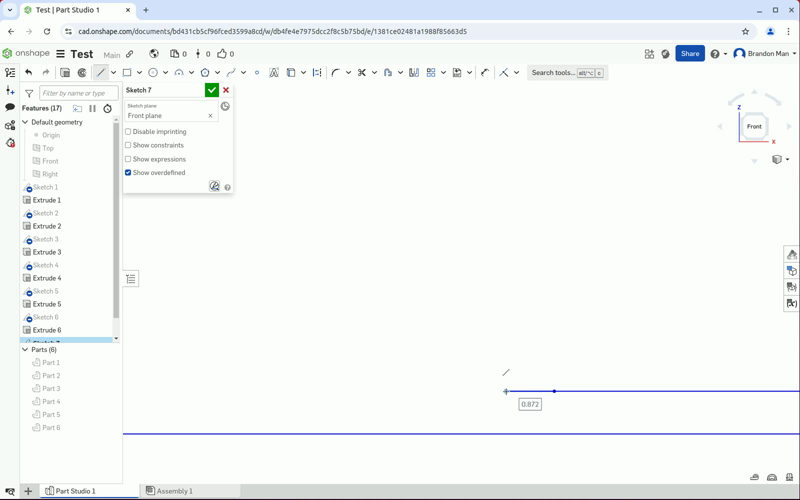
scroll(-6)
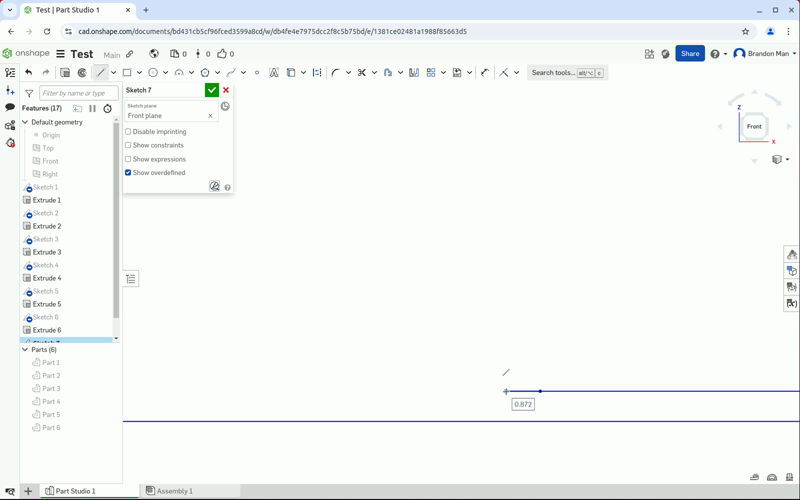
scroll(-6)
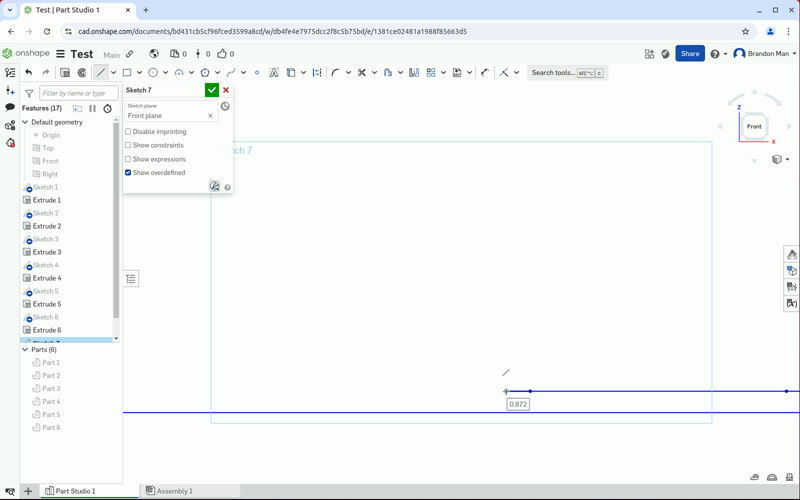
scroll(-6)
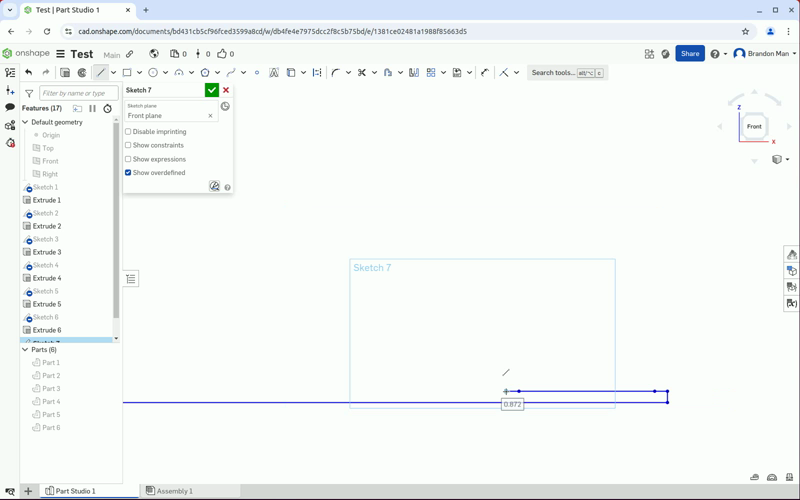
scroll(-6)
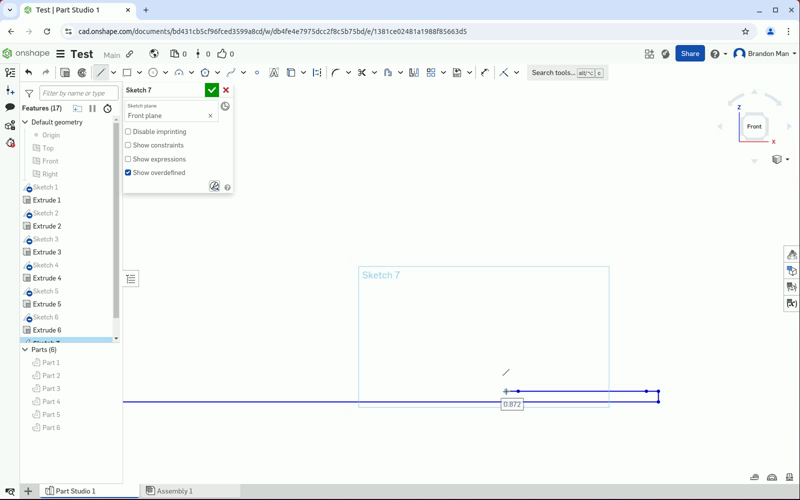
scroll(-6)
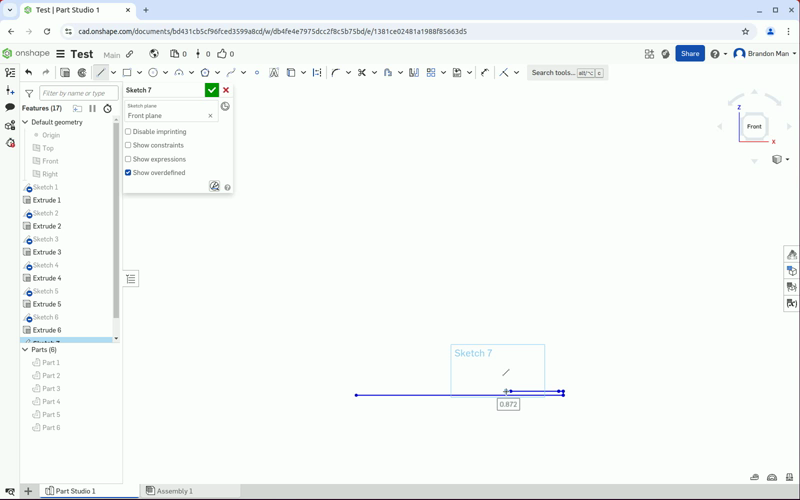
key_up(shift)
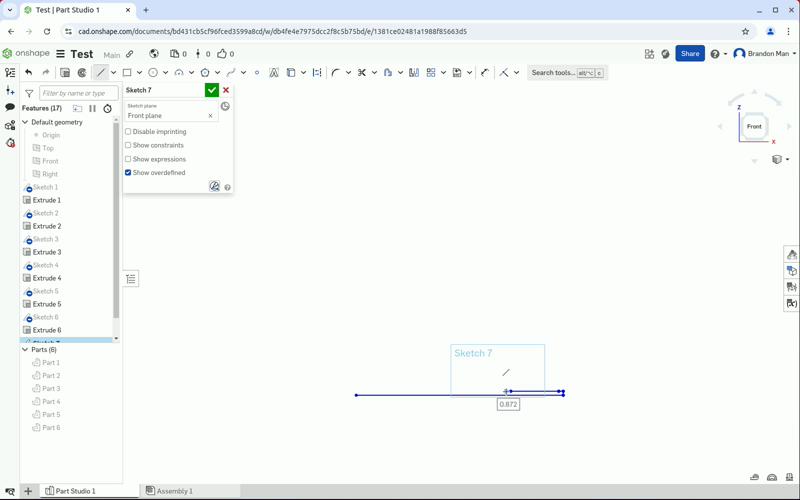
key_down(shift)
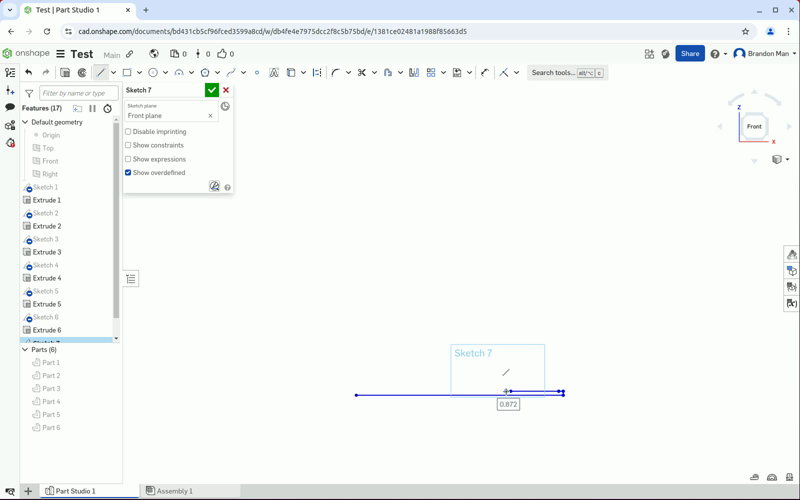
mouse_move(413, 391)
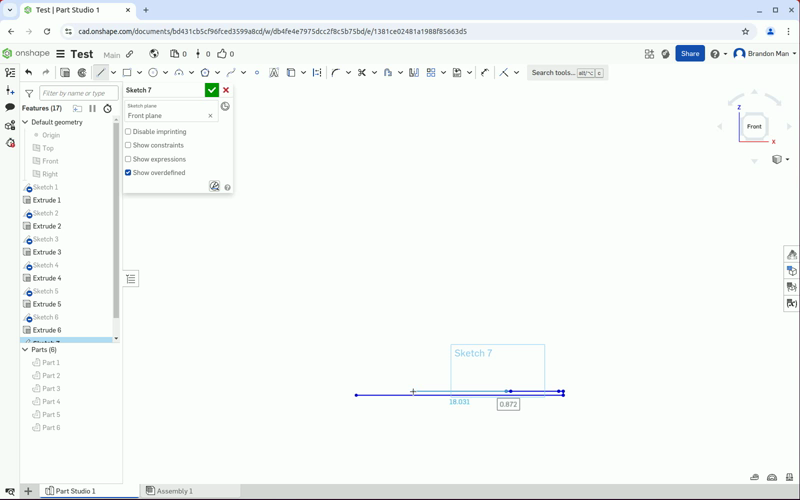
click(413, 391)
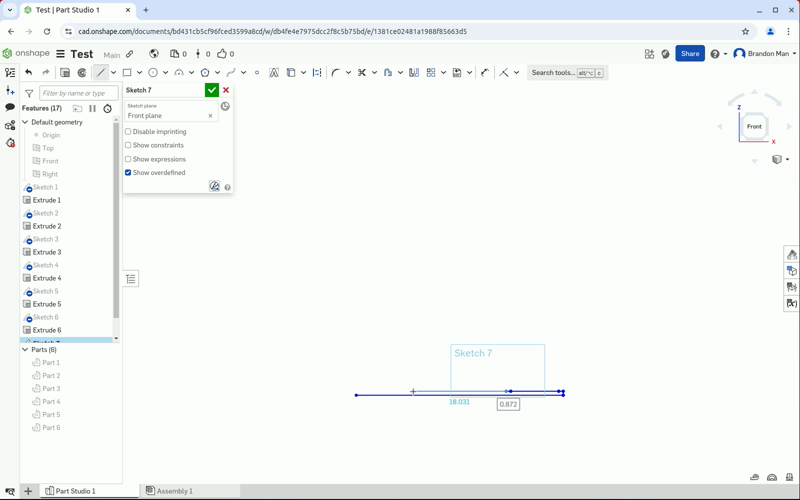
key_up(shift)
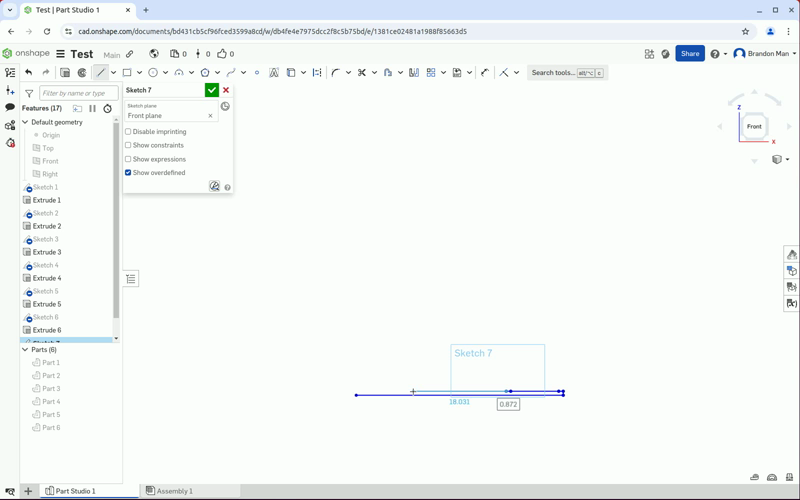
key_down(shift)
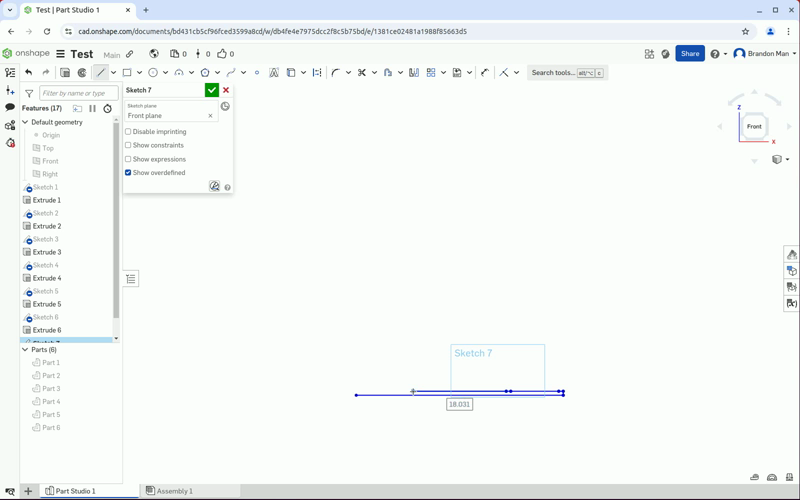
mouse_move(443, 391)
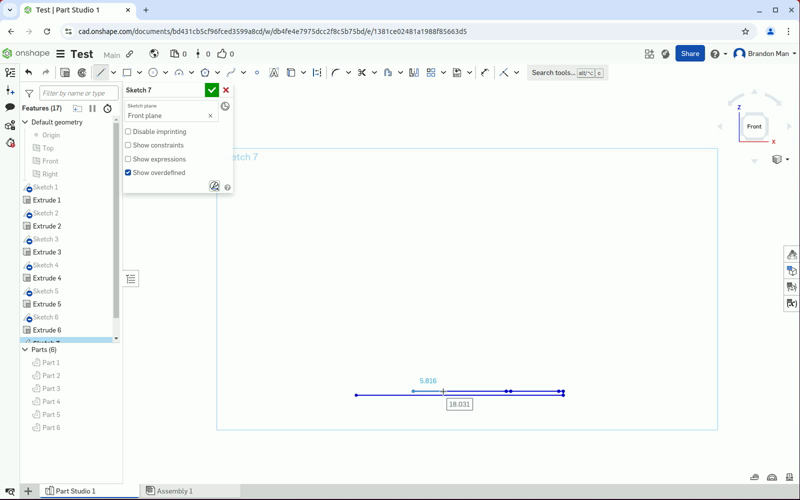
mouse_move(408, 391)
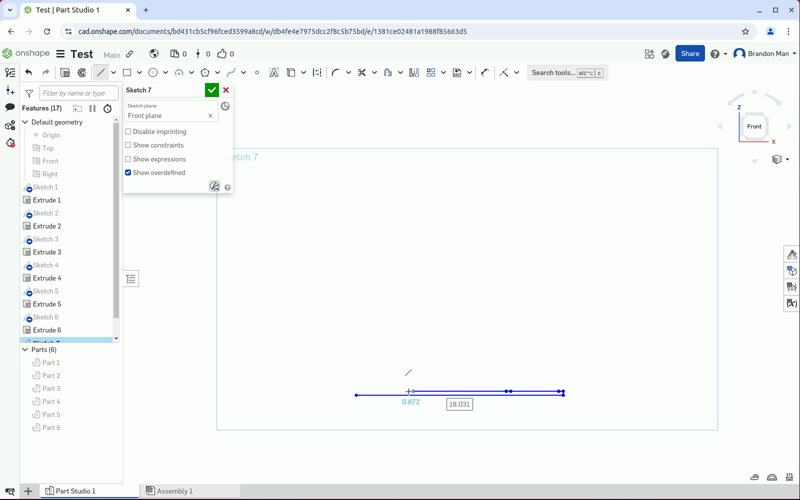
scroll(6)
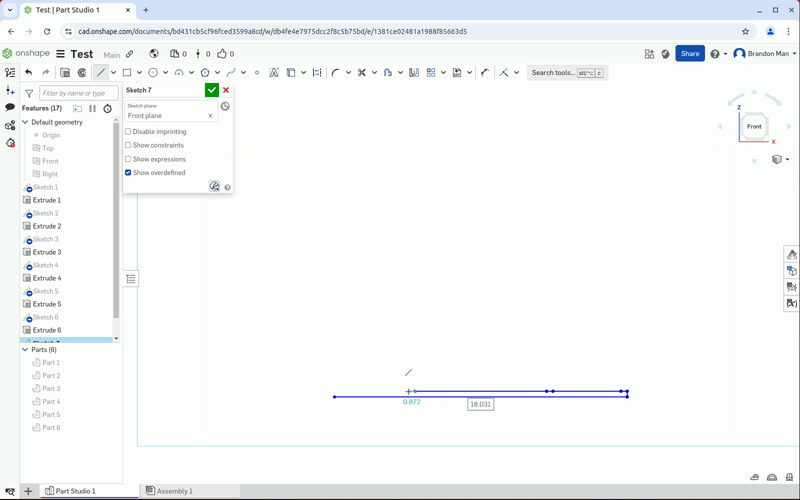
scroll(6)
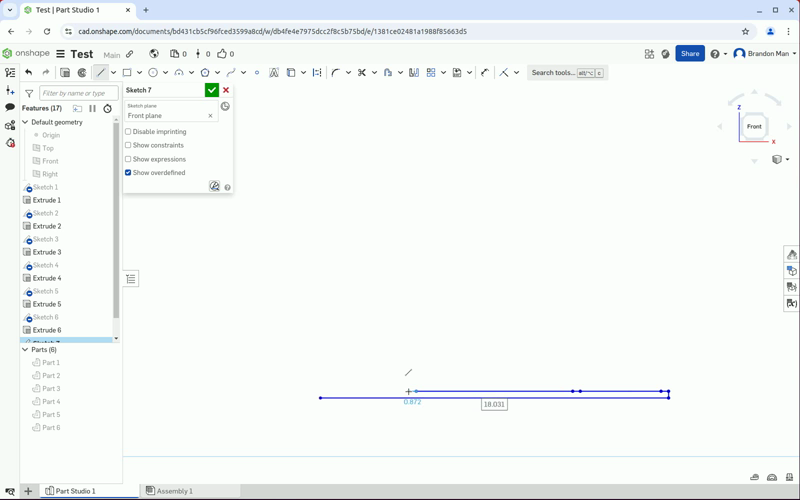
scroll(6)
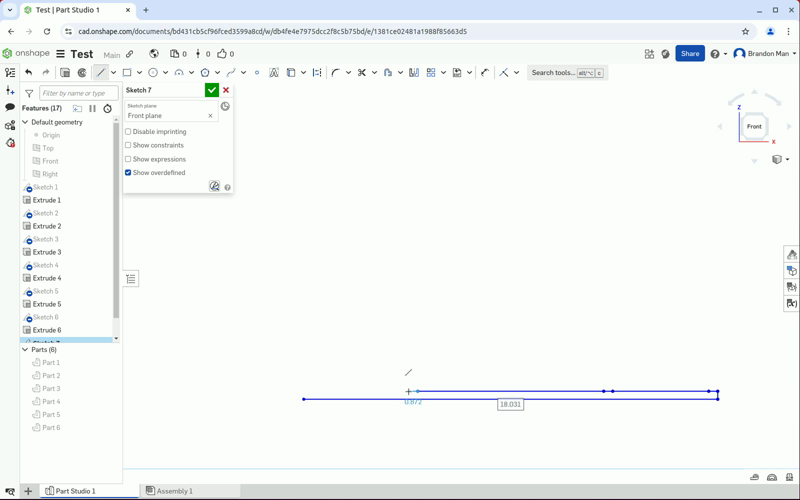
scroll(6)
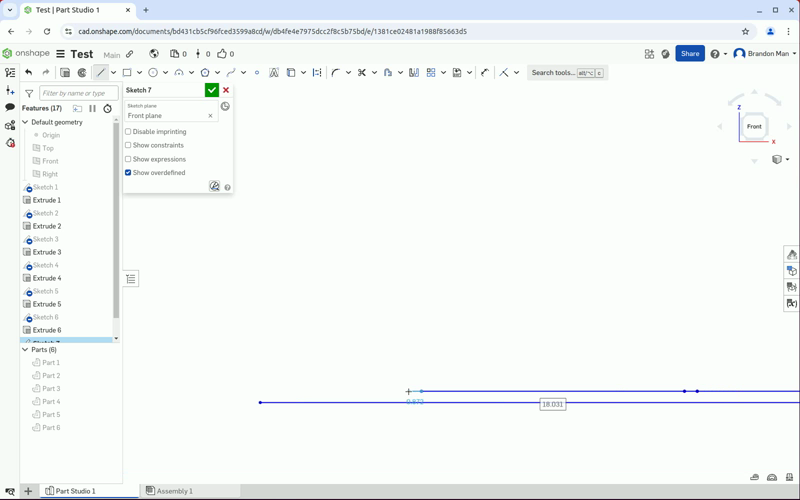
scroll(6)
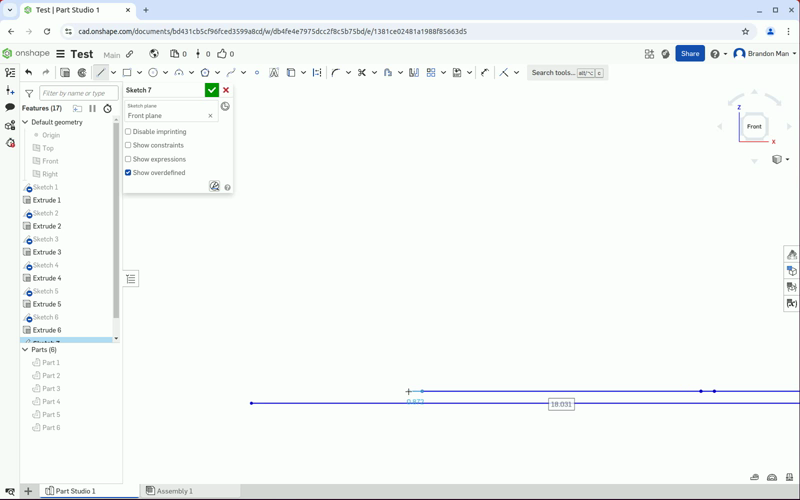
scroll(6)
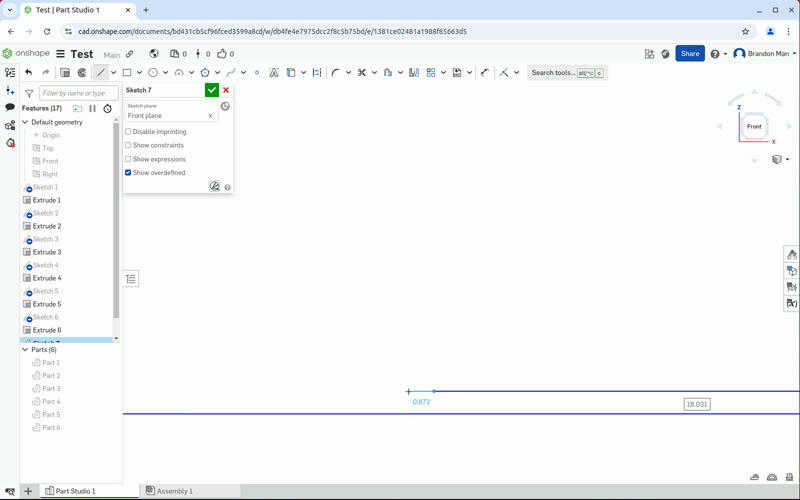
scroll(6)
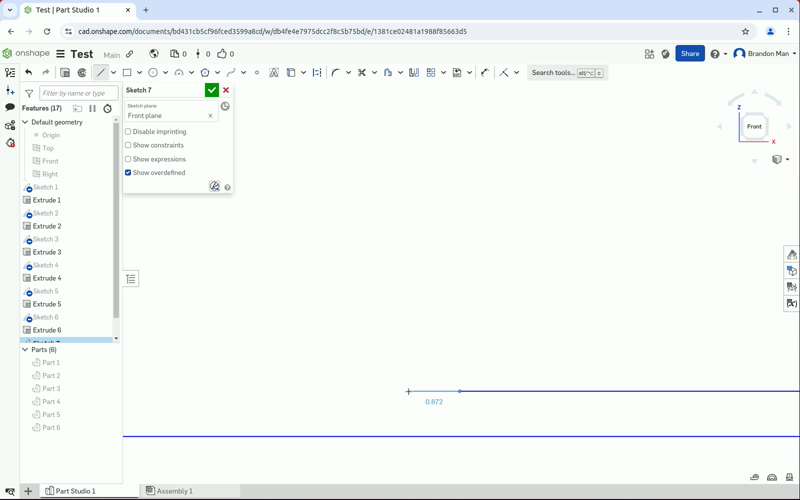
click(408, 391)
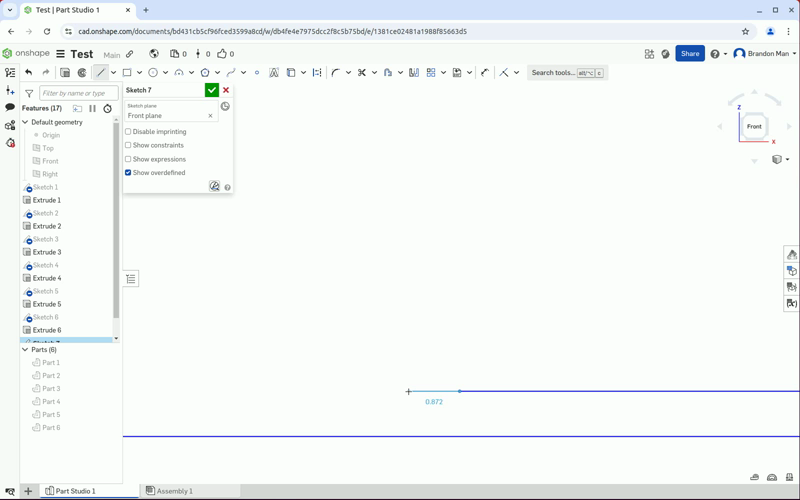
scroll(-6)
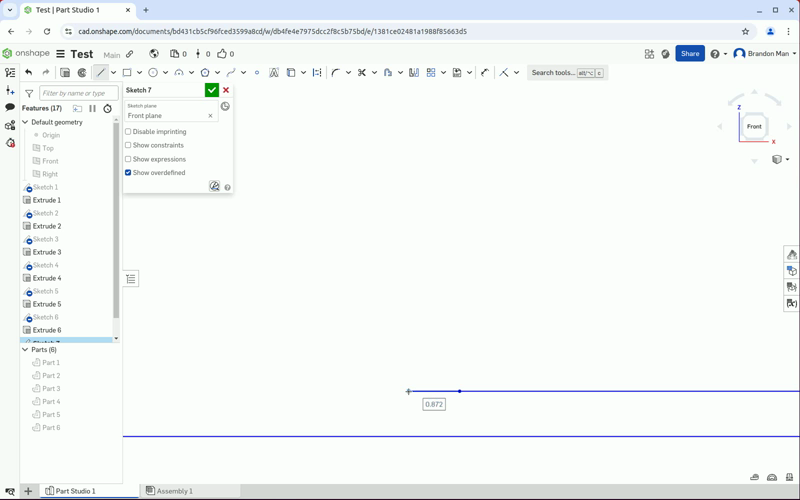
scroll(-6)
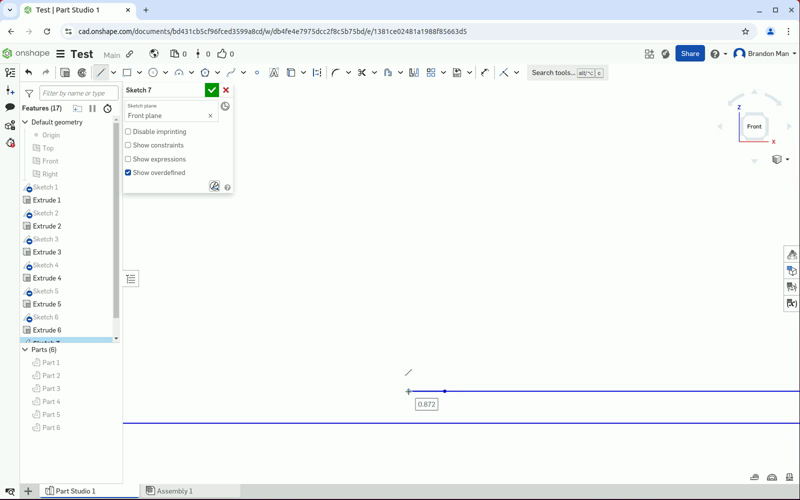
scroll(-6)
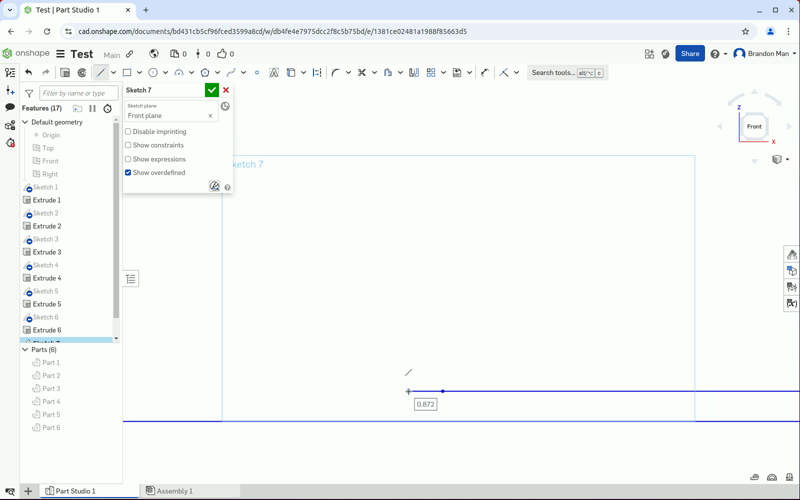
scroll(-6)
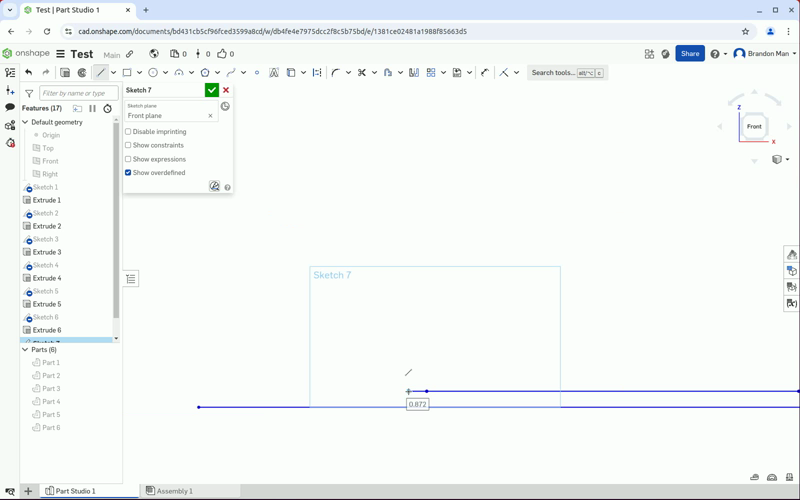
scroll(-6)
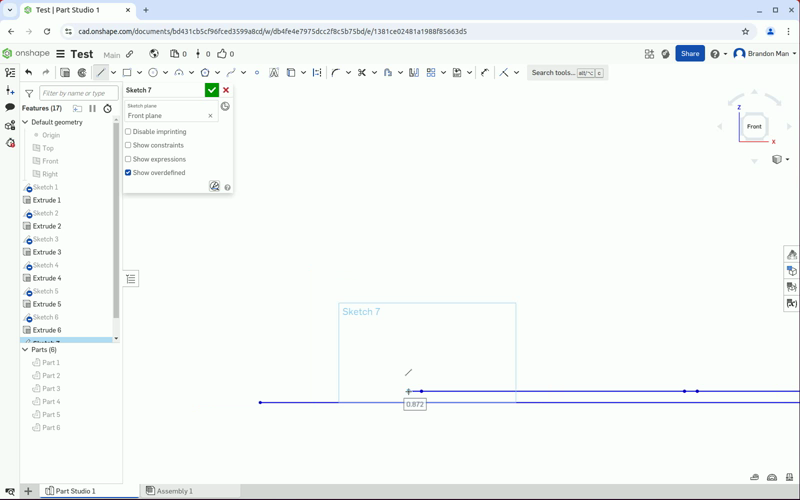
scroll(-6)
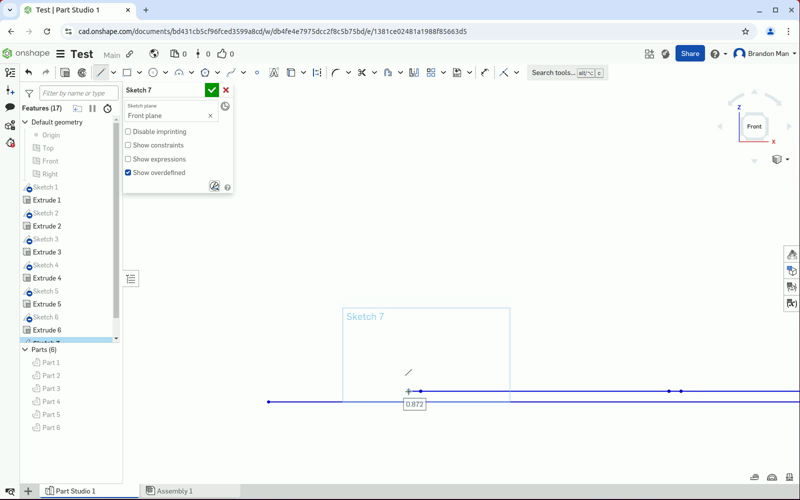
scroll(-6)
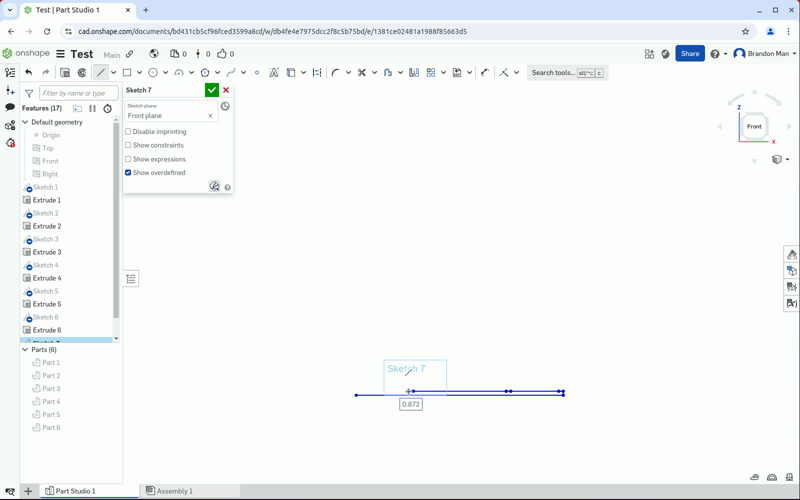
key_up(shift)
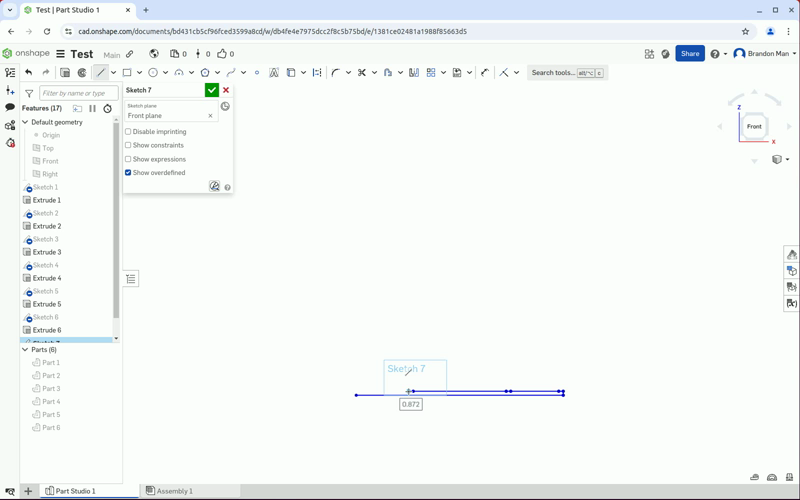
key_down(shift)
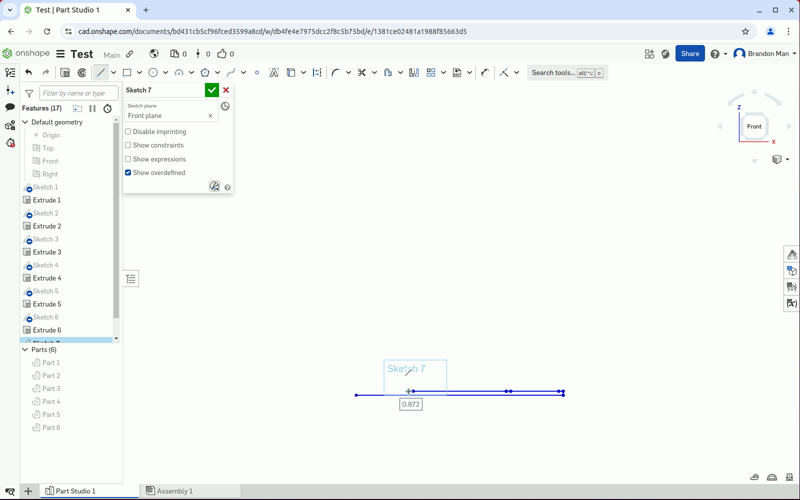
mouse_move(438, 391)
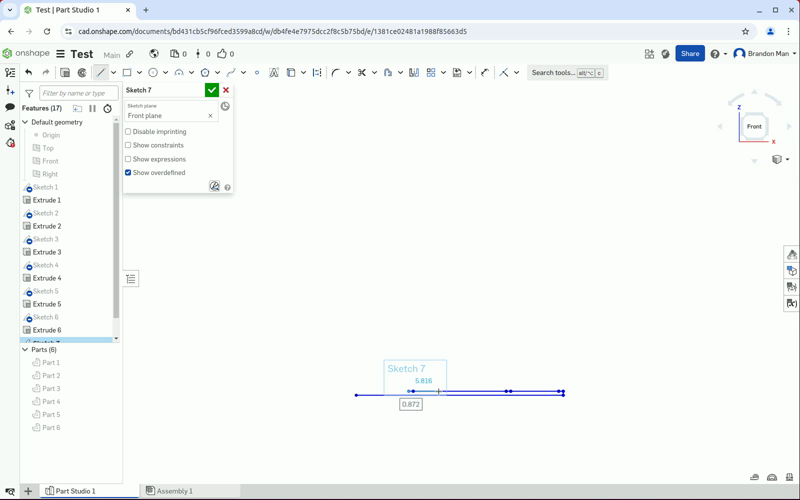
mouse_move(360, 391)
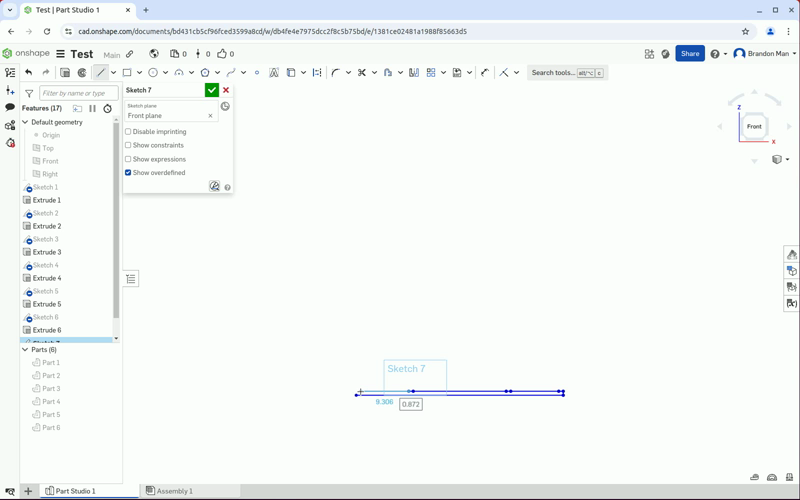
click(360, 391)
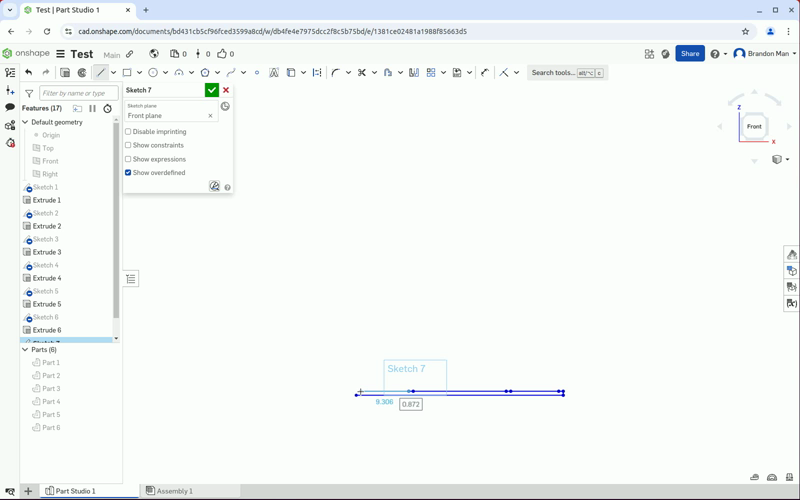
key_up(shift)
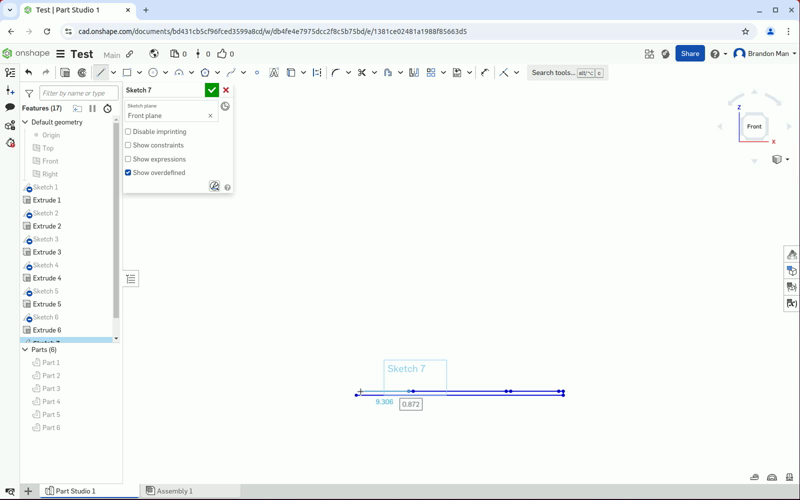
key_down(shift)
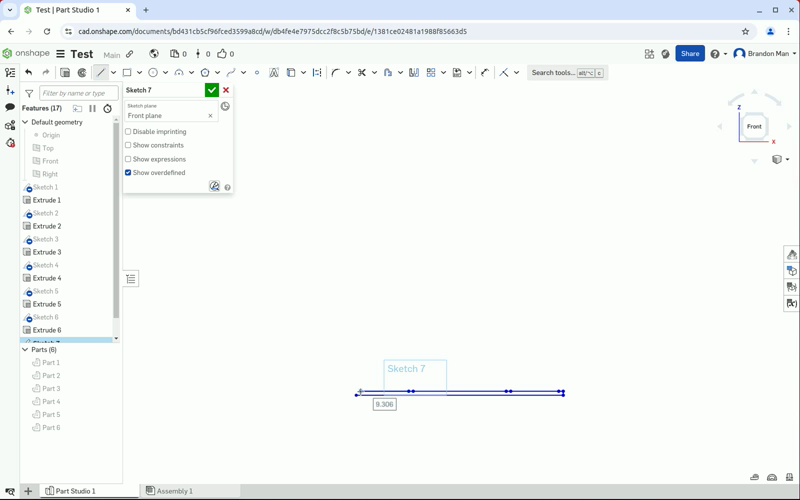
mouse_move(390, 391)
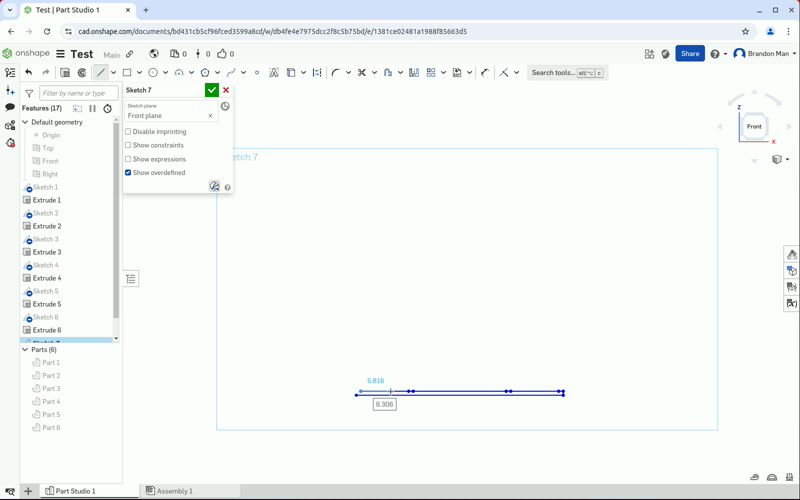
mouse_move(356, 391)
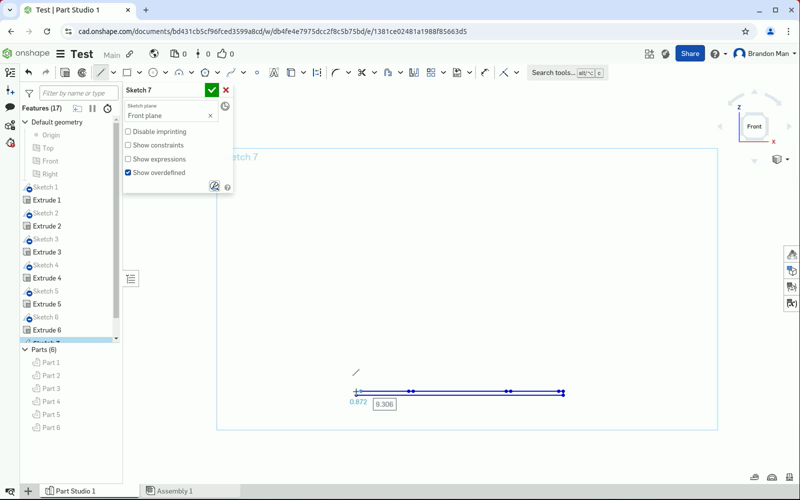
scroll(6)
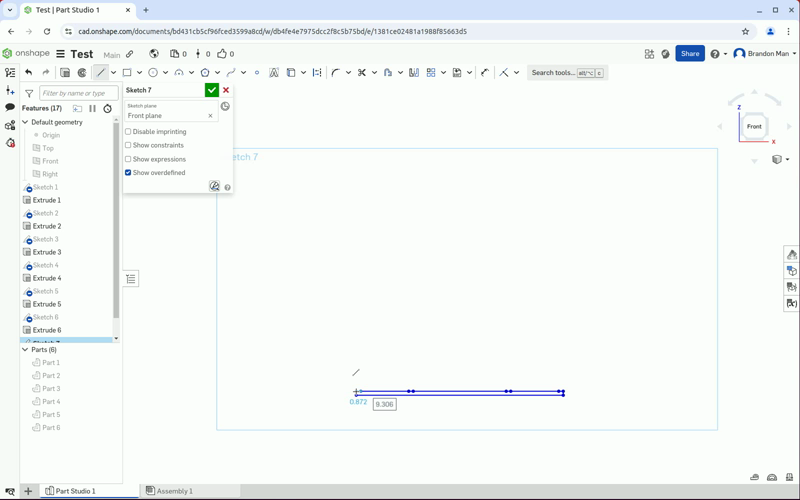
scroll(6)
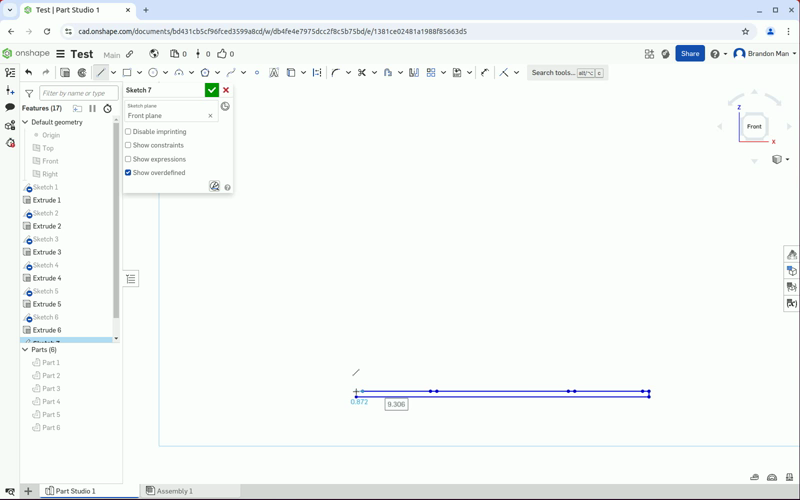
scroll(6)
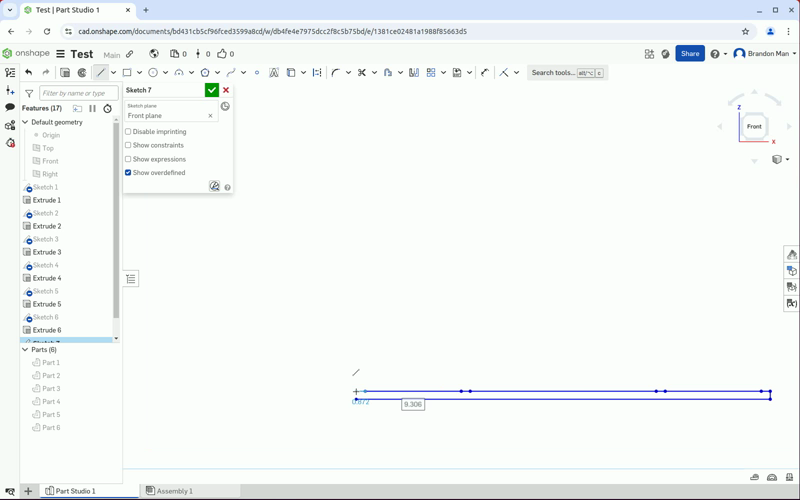
scroll(6)
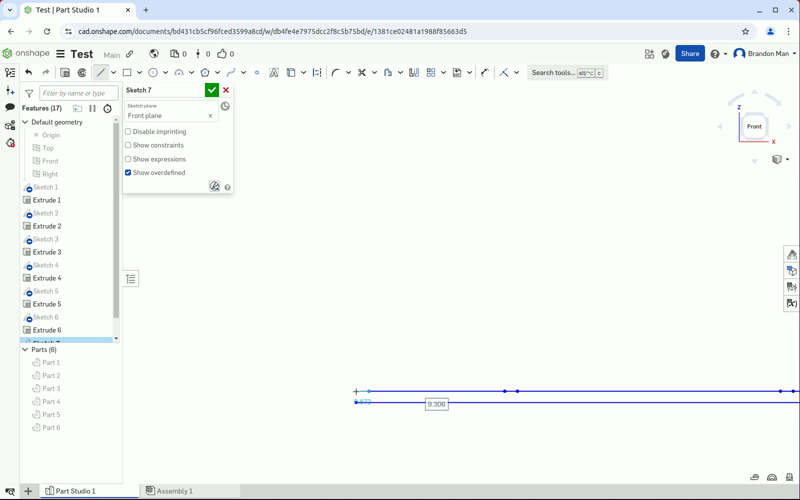
scroll(6)
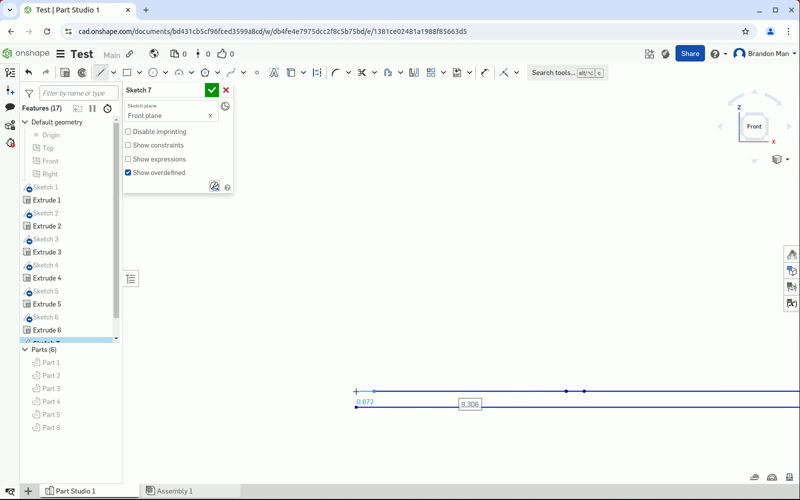
scroll(6)
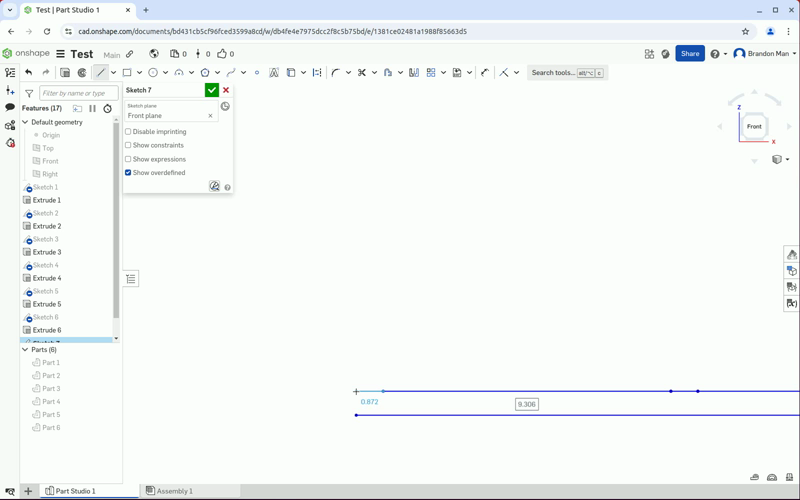
scroll(6)
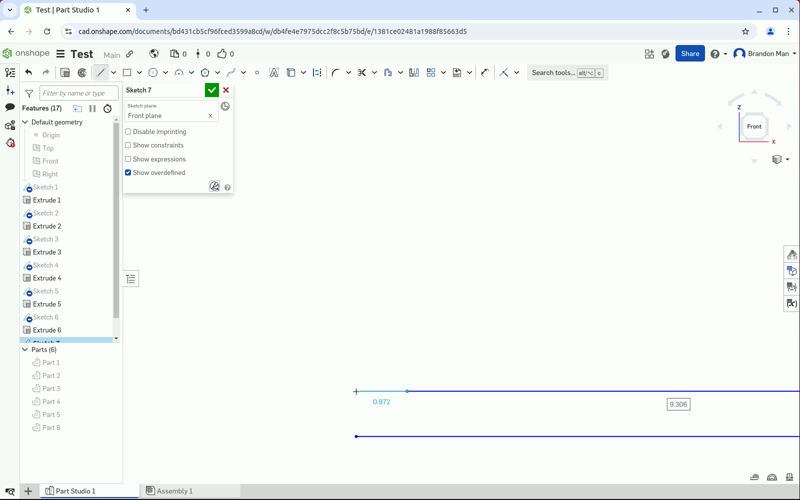
click(356, 391)
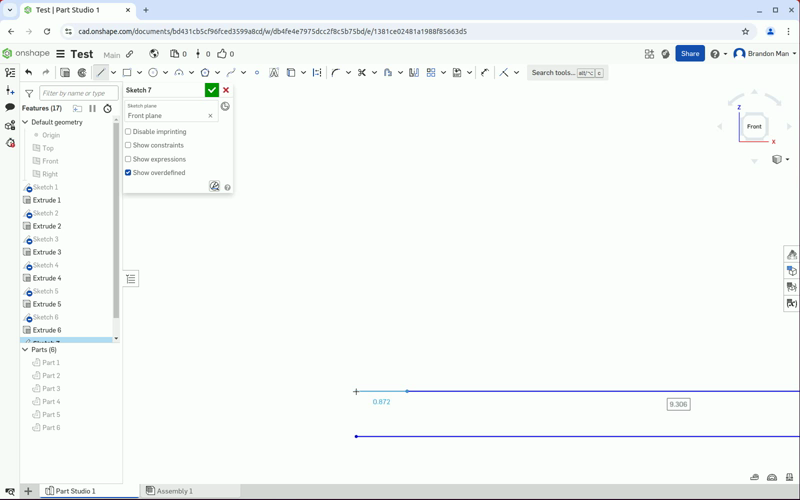
scroll(-6)
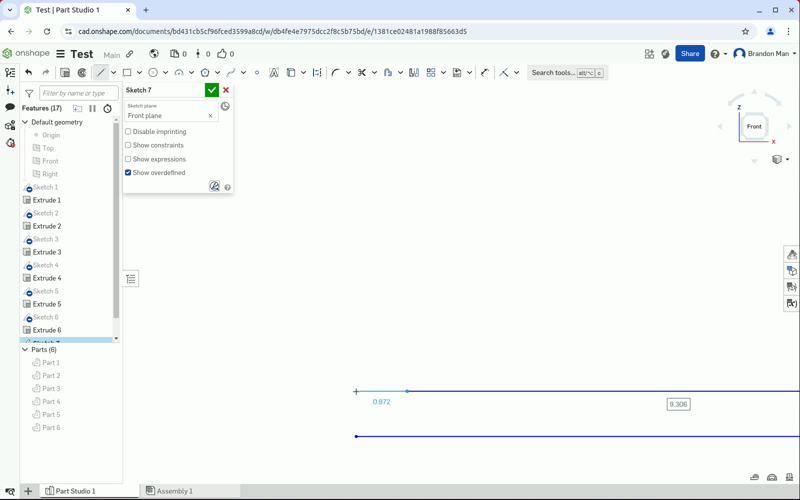
scroll(-6)
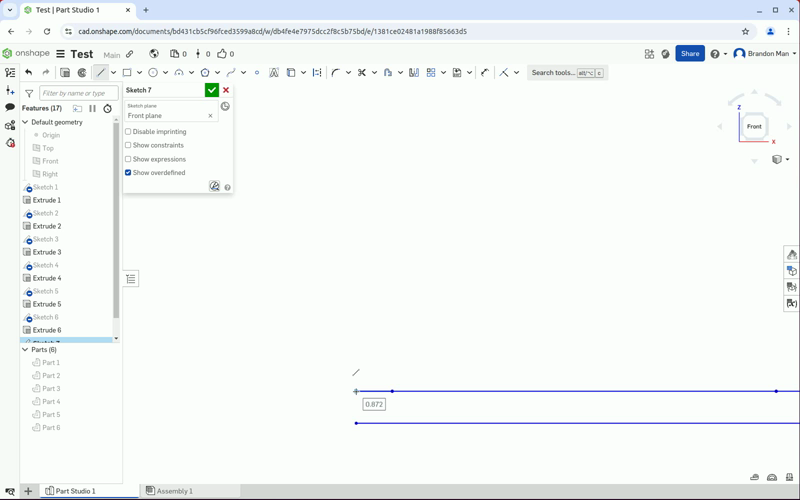
scroll(-6)
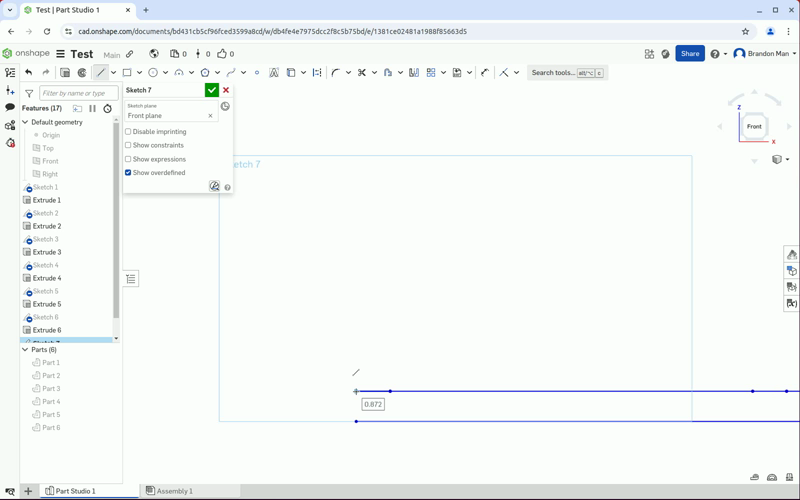
scroll(-6)
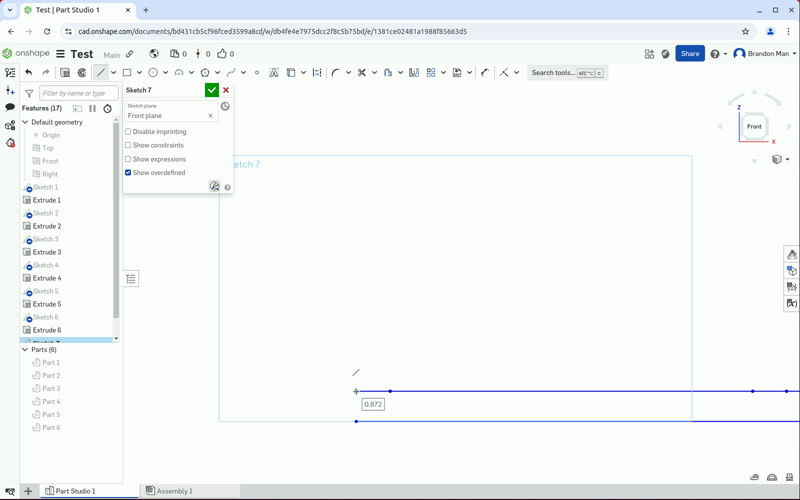
scroll(-6)
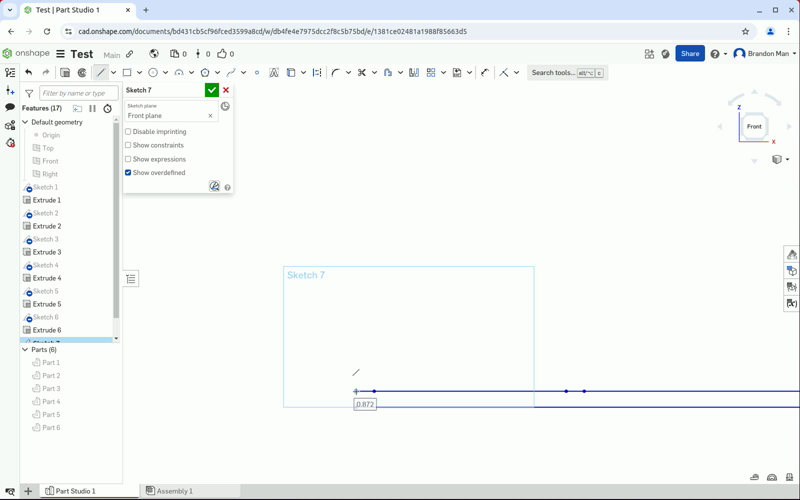
scroll(-6)
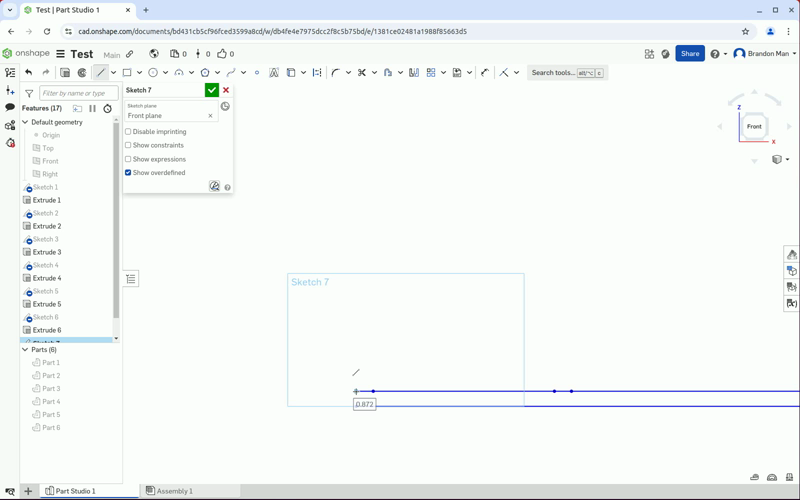
scroll(-6)
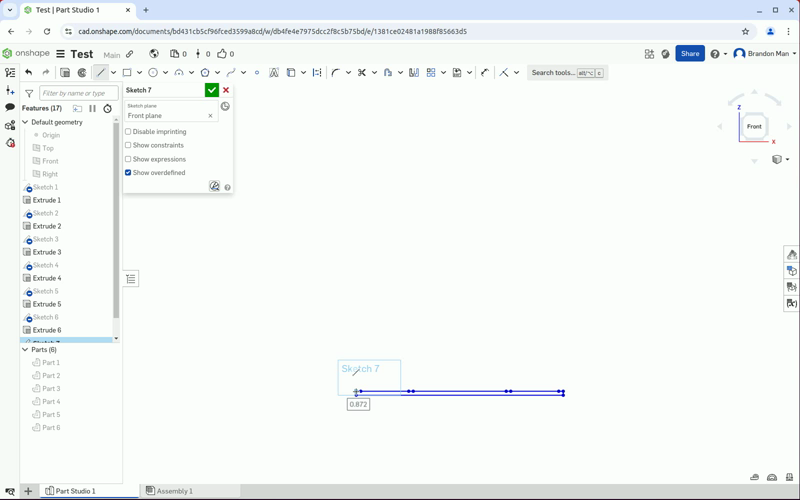
key_up(shift)
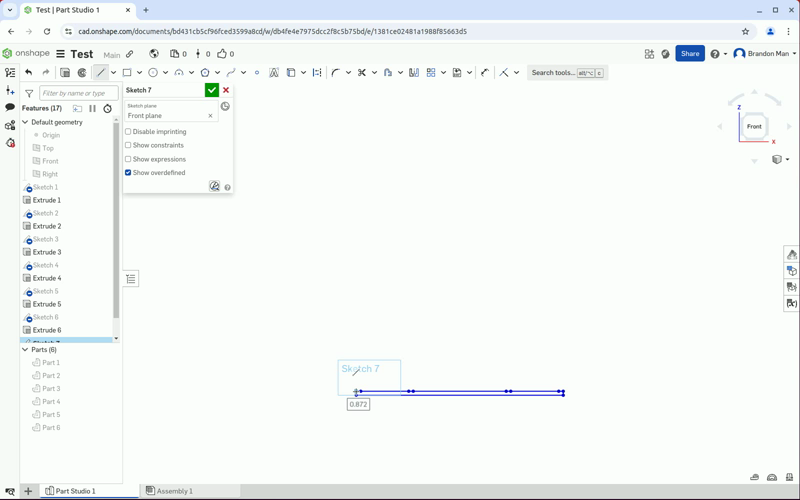
mouse_move(386, 391)
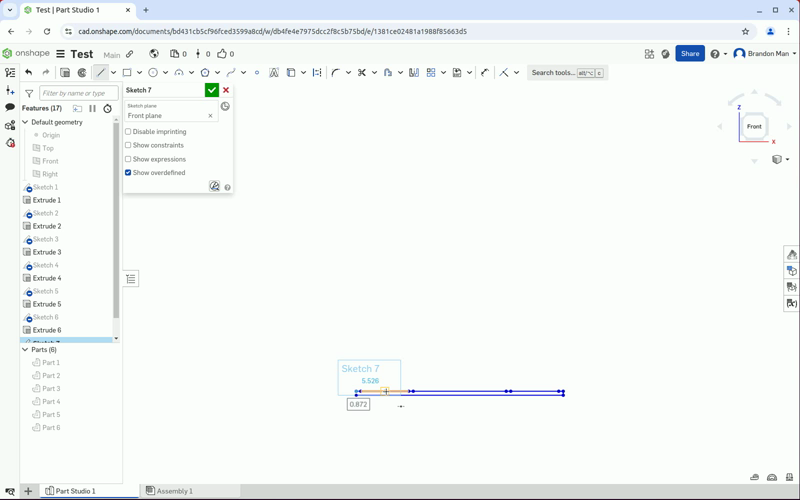
key_down(shift)
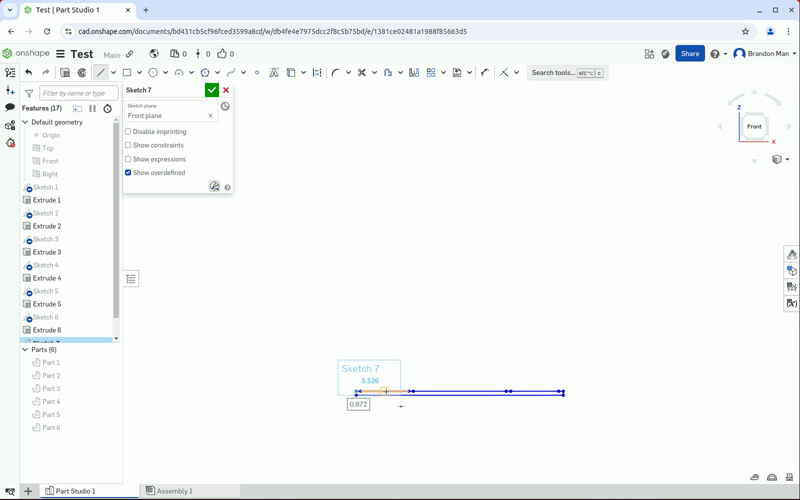
mouse_move(356, 395)
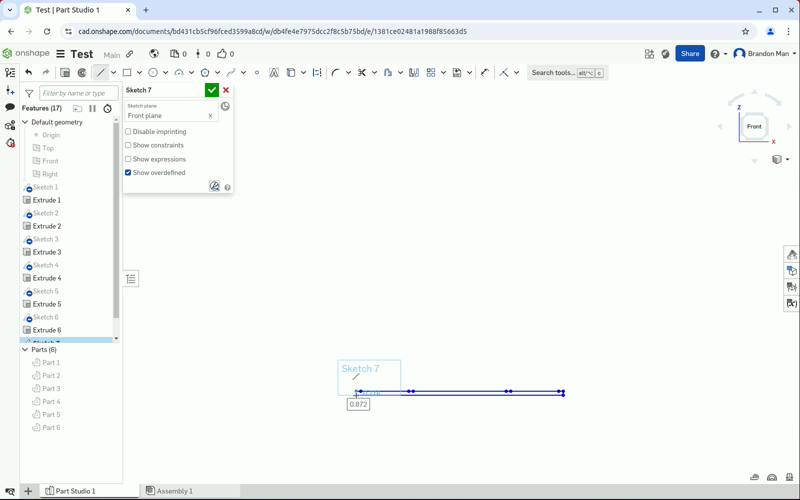
scroll(6)
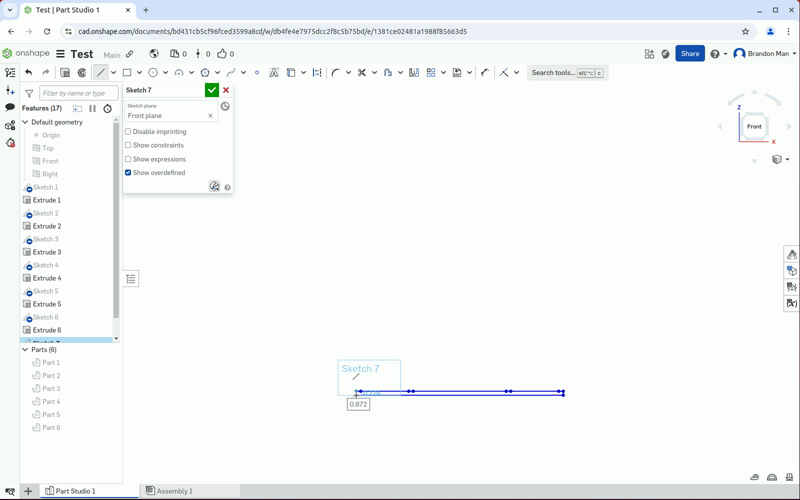
scroll(6)
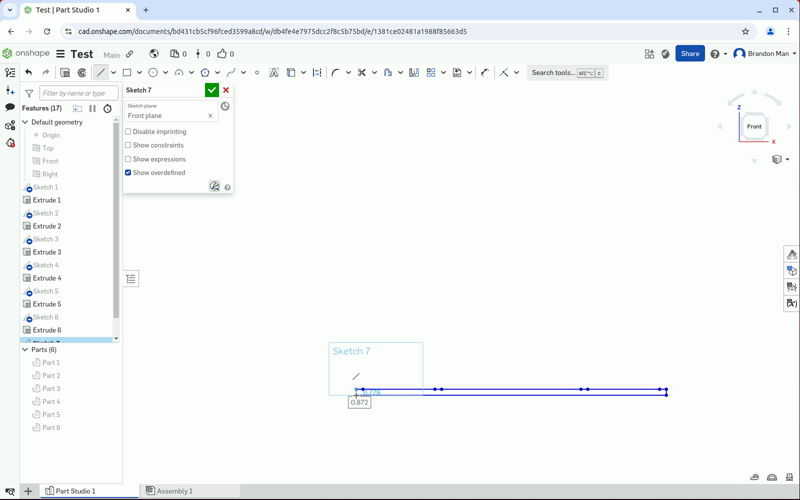
scroll(6)
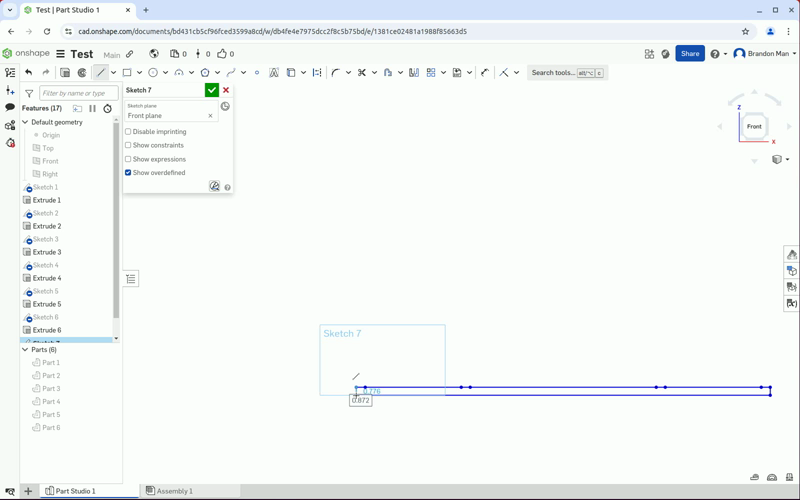
scroll(6)
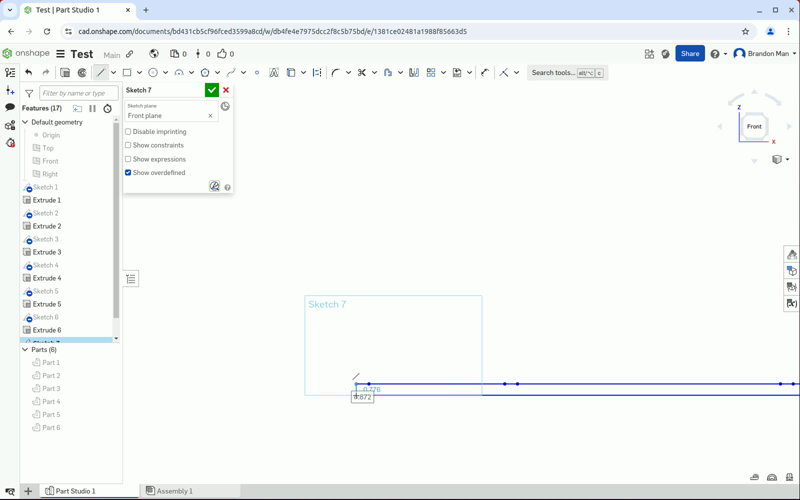
scroll(6)
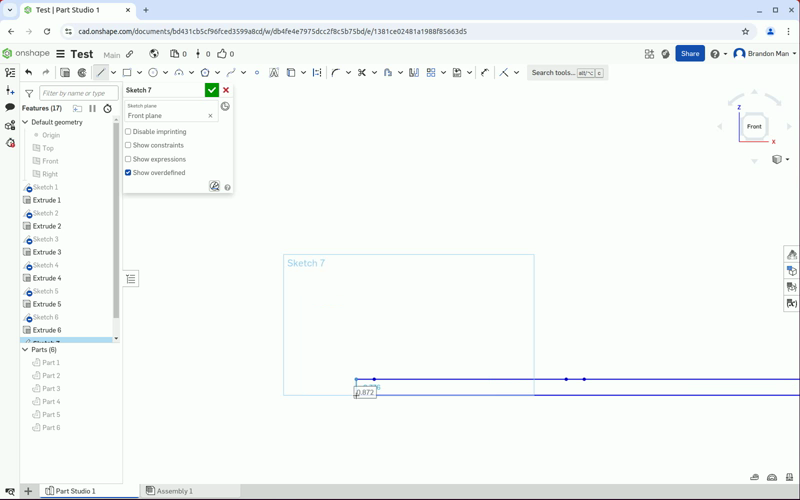
scroll(6)
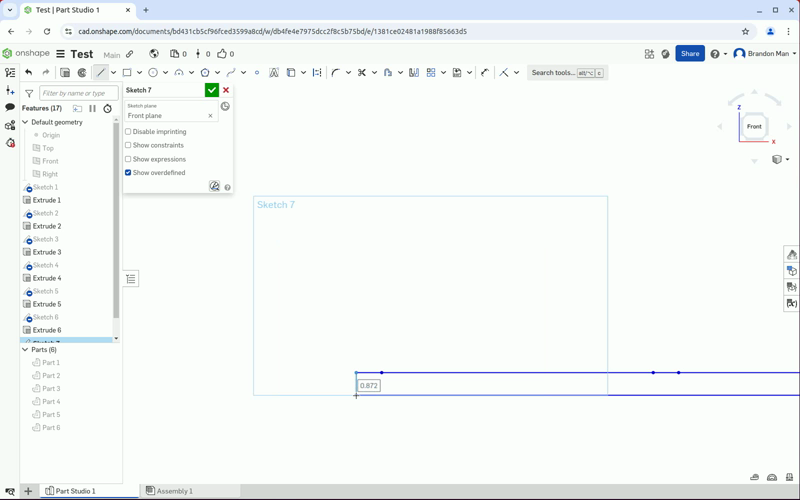
scroll(6)
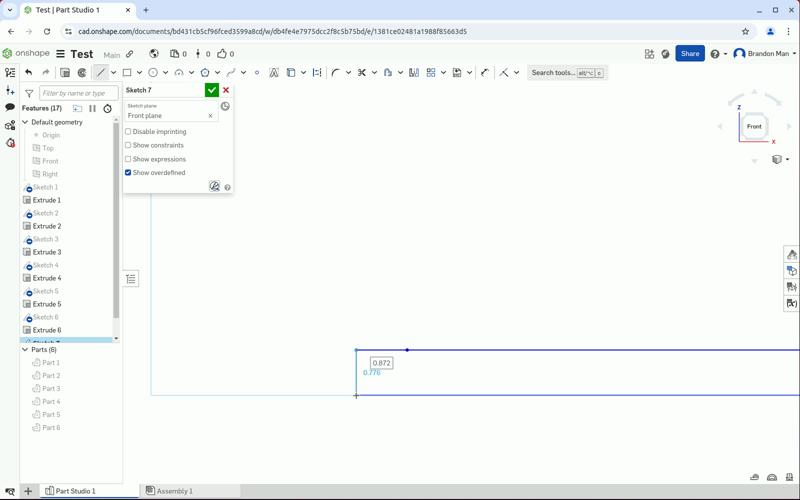
key_up(shift)
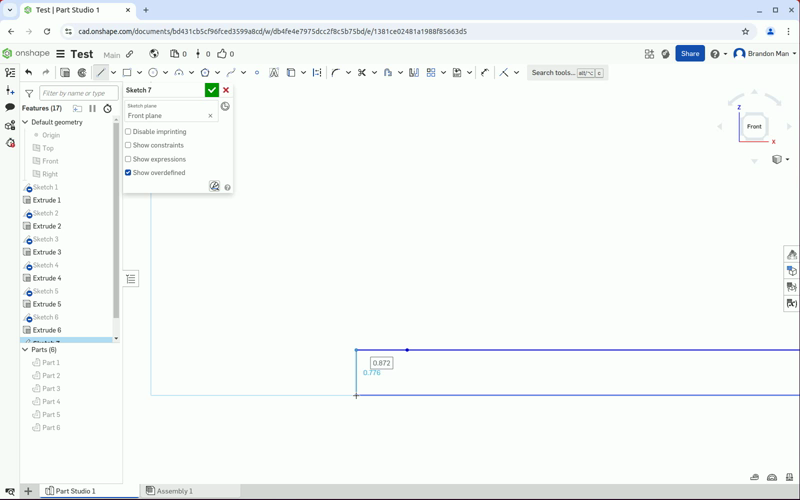
click(356, 395)
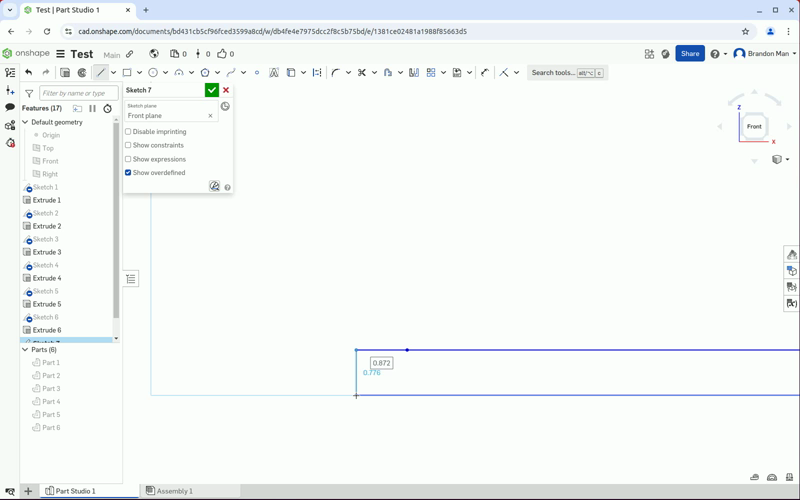
scroll(-6)
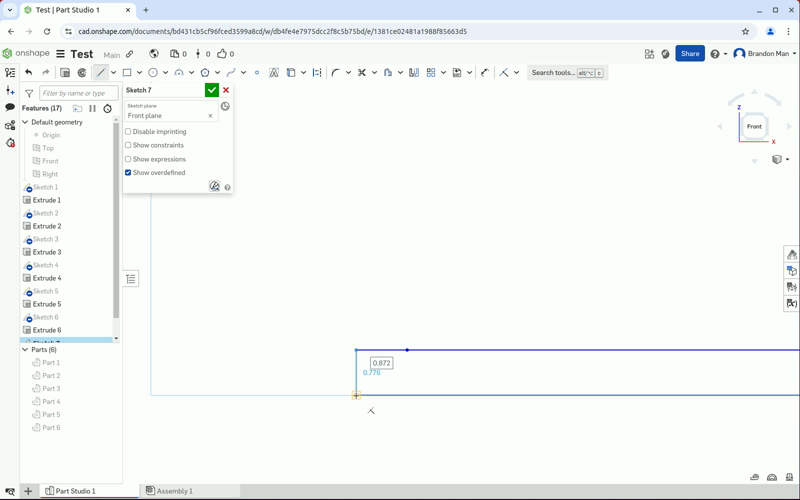
scroll(-6)
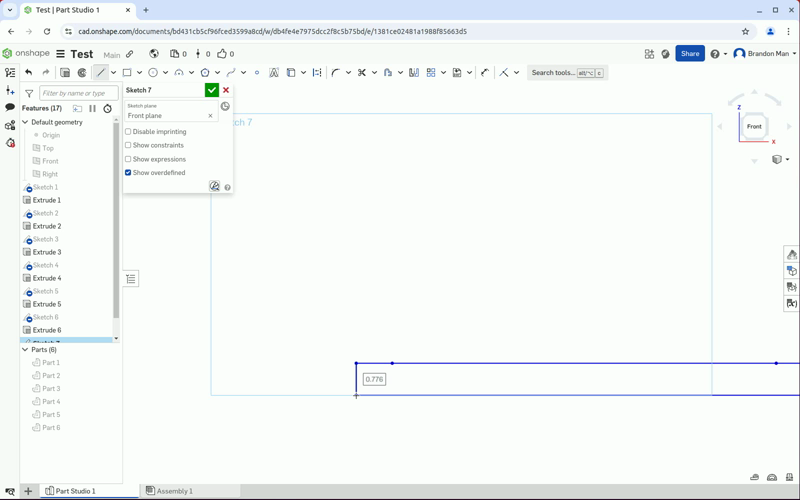
scroll(-6)
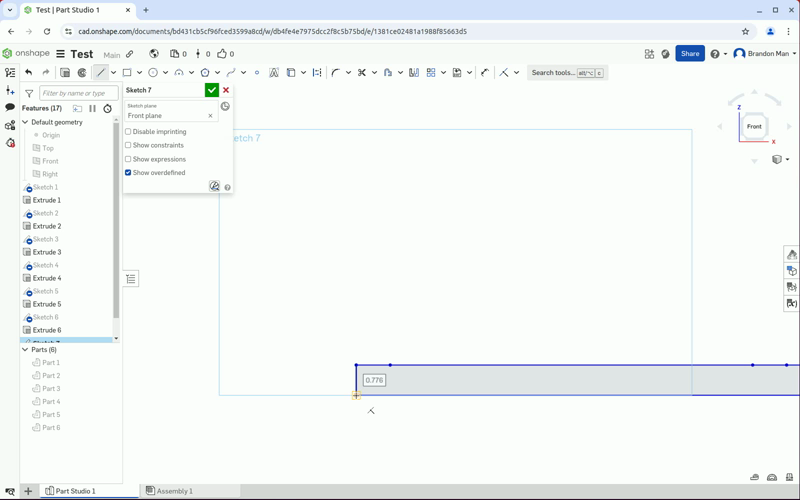
scroll(-6)
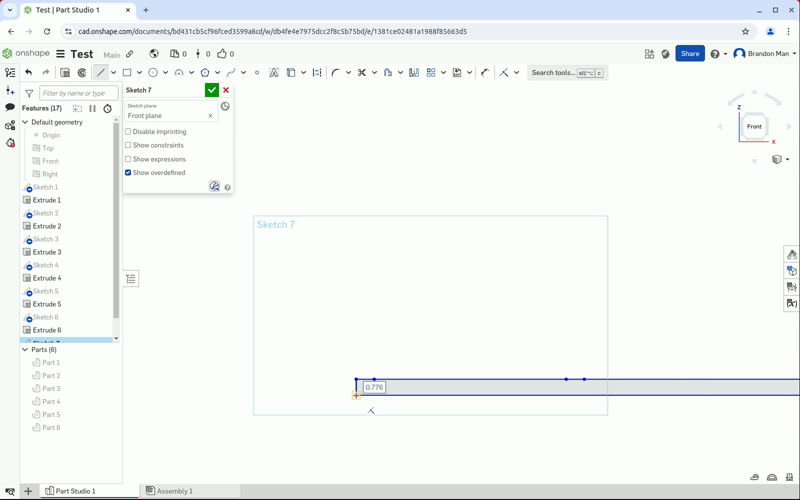
scroll(-6)
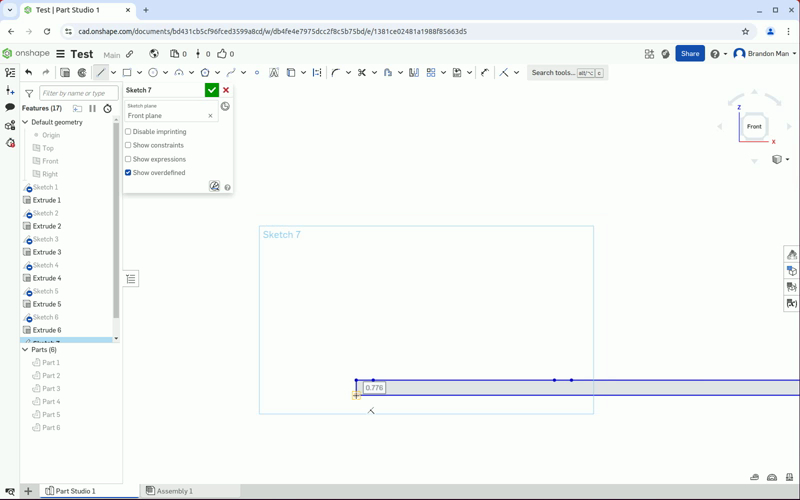
scroll(-6)
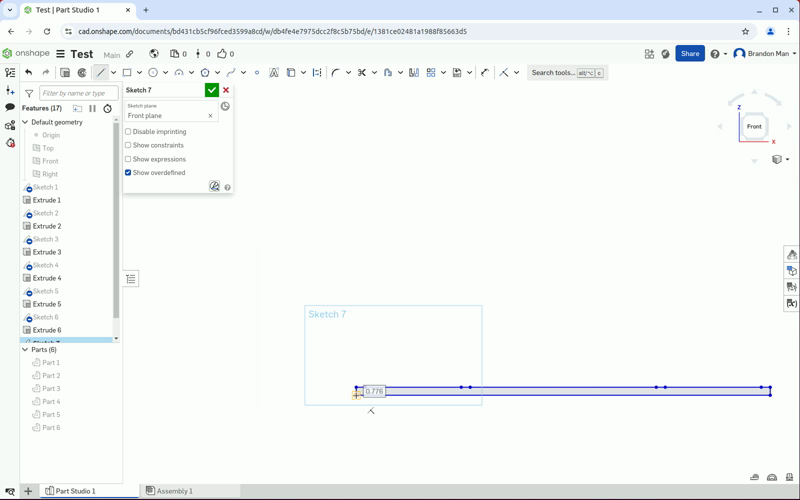
scroll(-6)
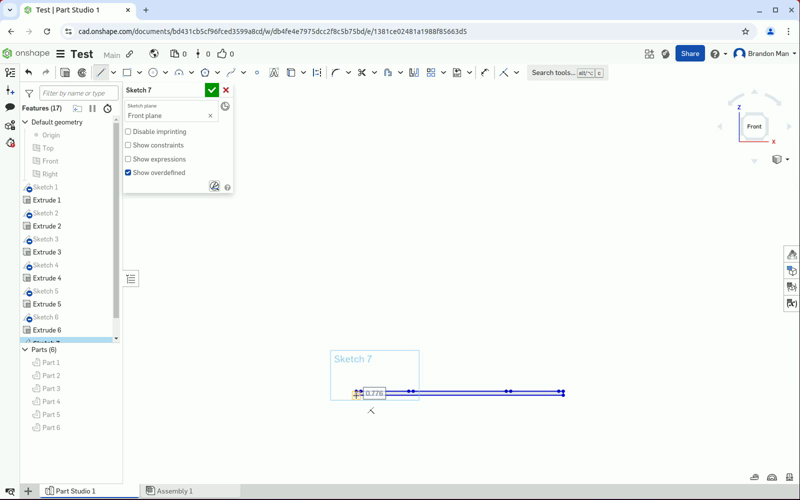
key(esc)
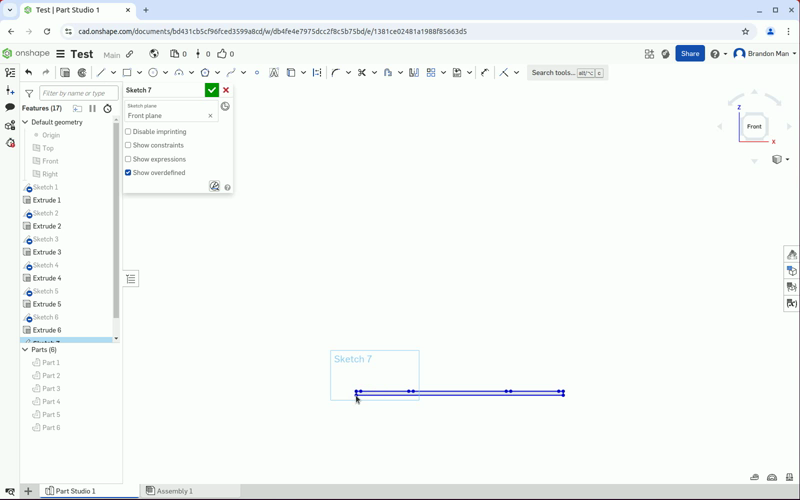
mouse_move(413, 394)
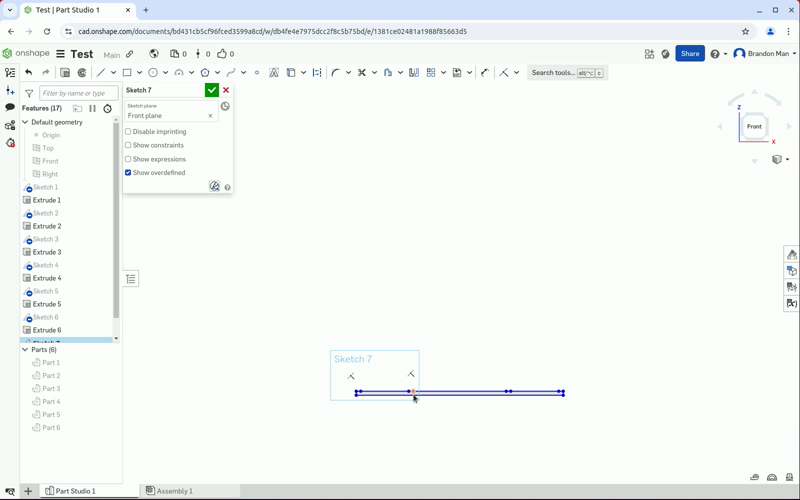
scroll(6)
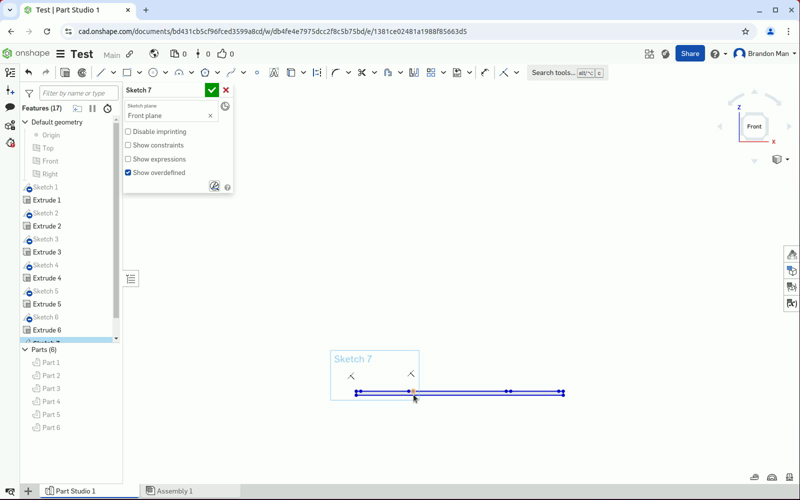
scroll(6)
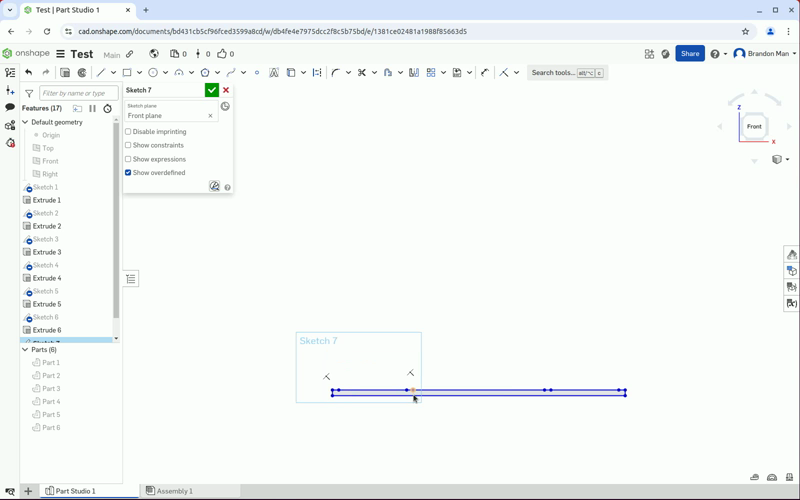
scroll(6)
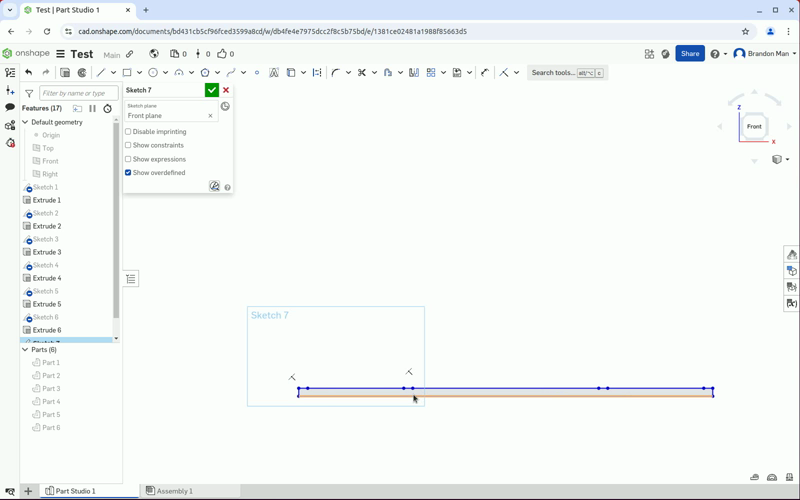
scroll(6)
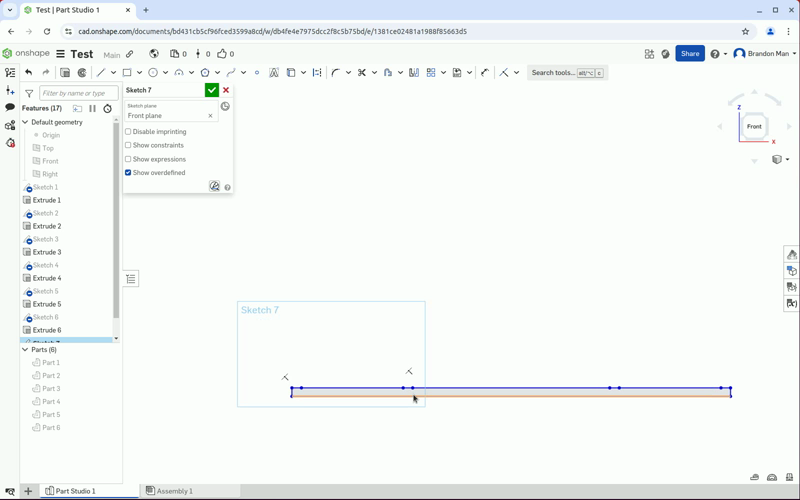
scroll(6)
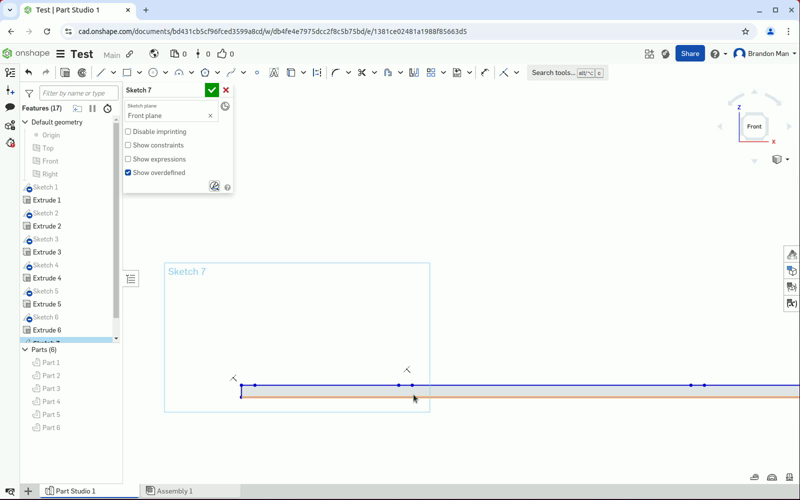
scroll(6)
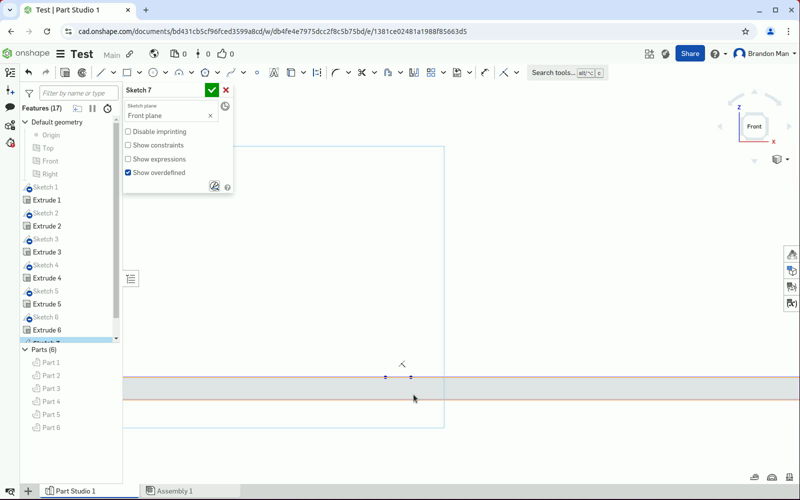
scroll(6)
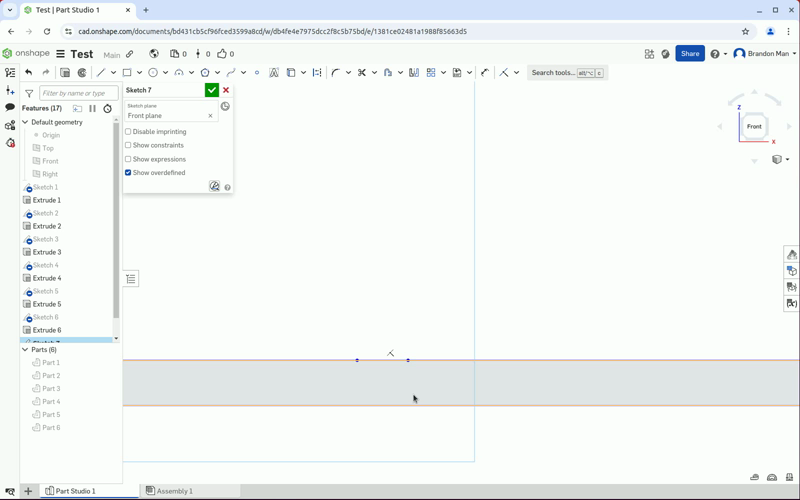
click(413, 394)
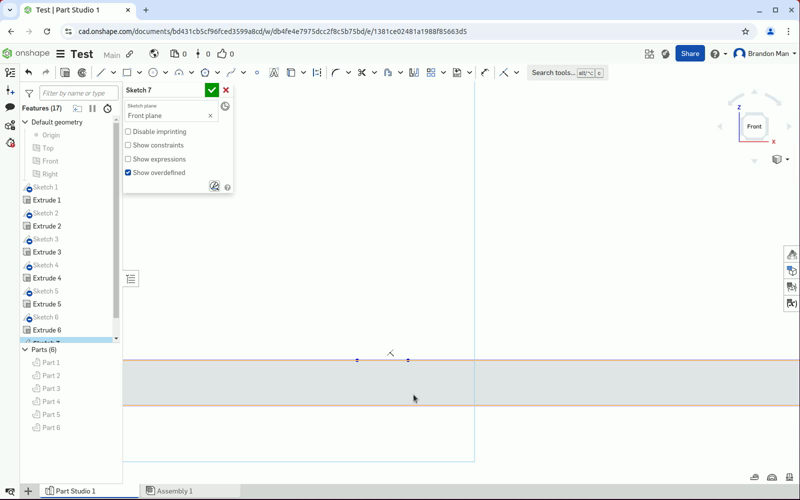
scroll(-6)
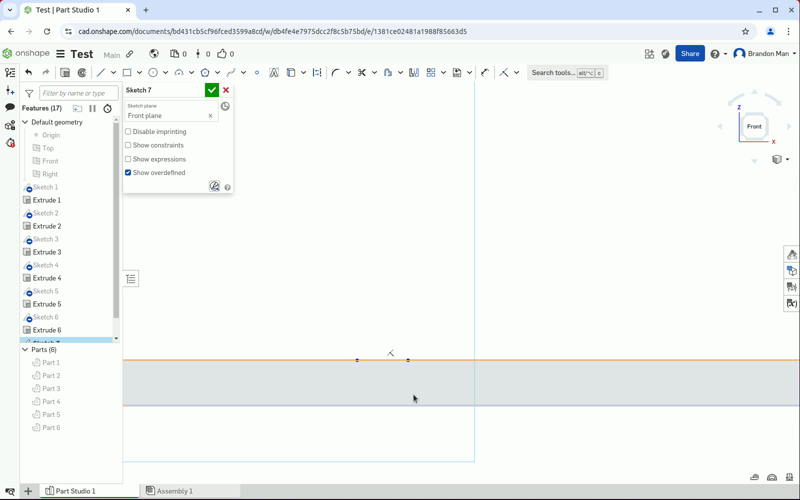
scroll(-6)
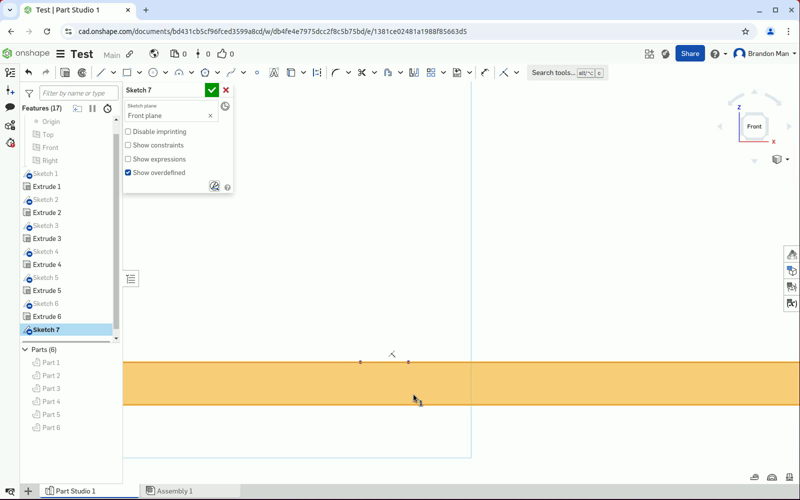
scroll(-6)
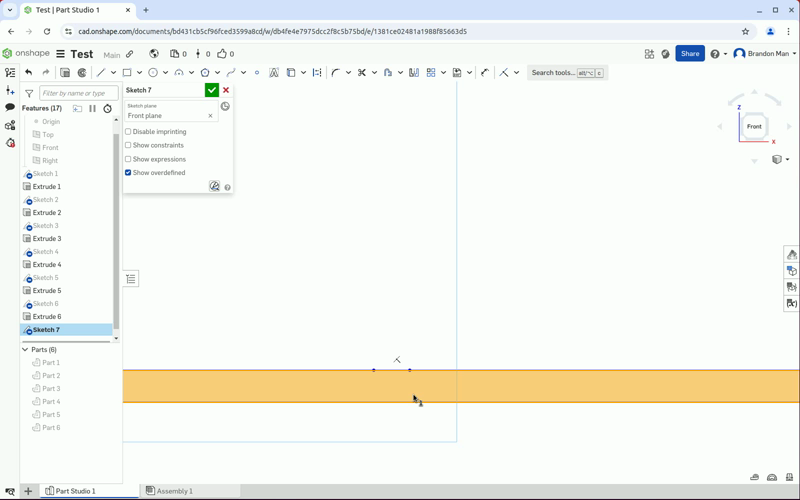
scroll(-6)
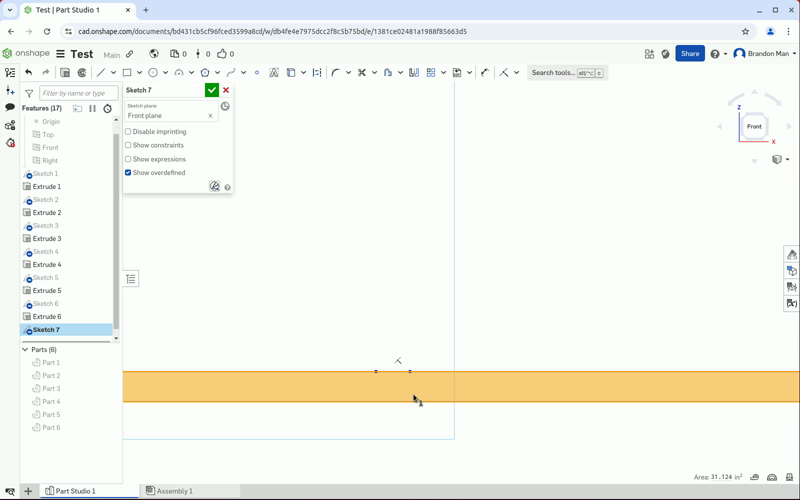
scroll(-6)
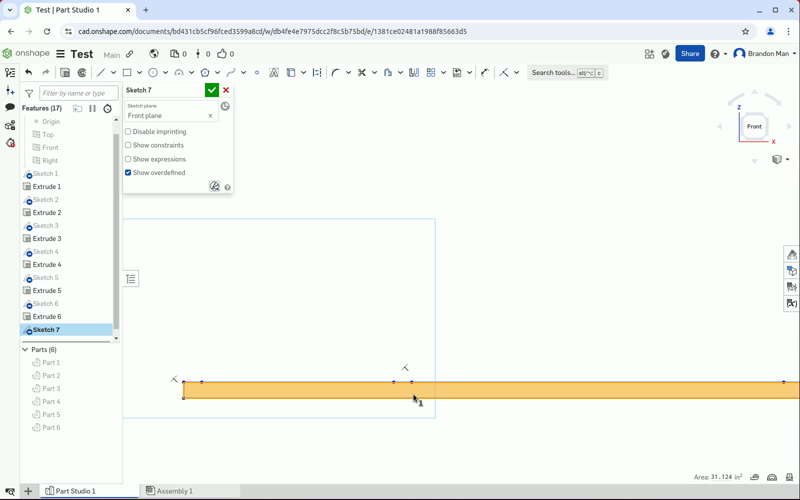
scroll(-6)
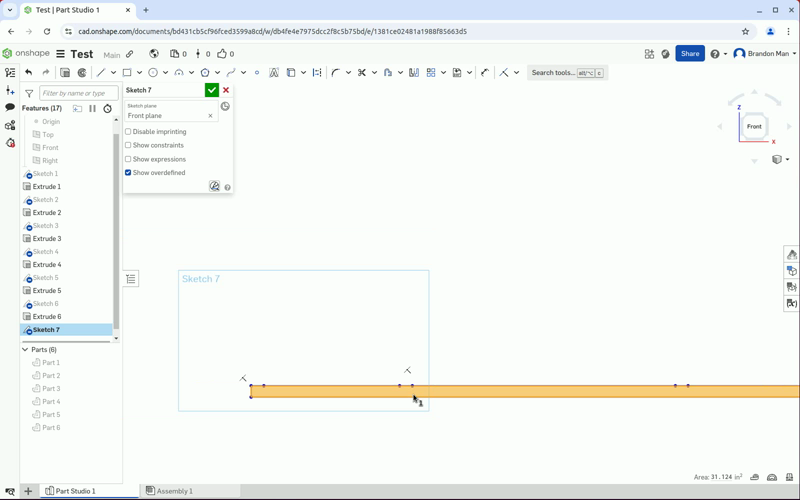
scroll(-6)
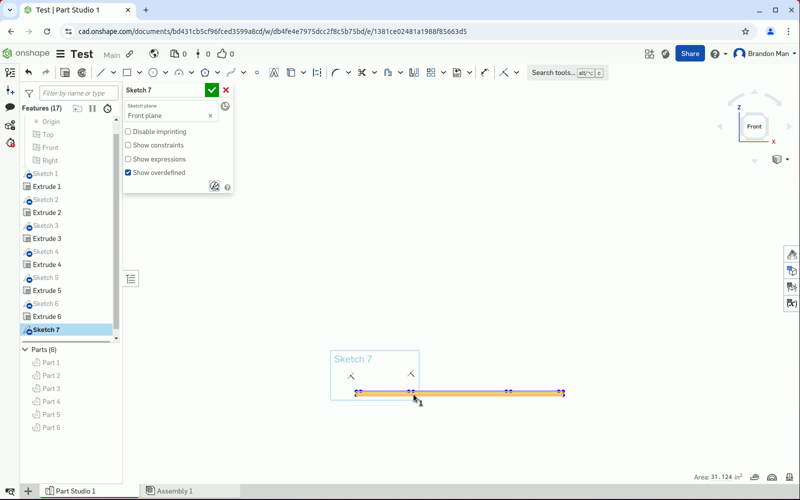
mouse_move(73, 352)
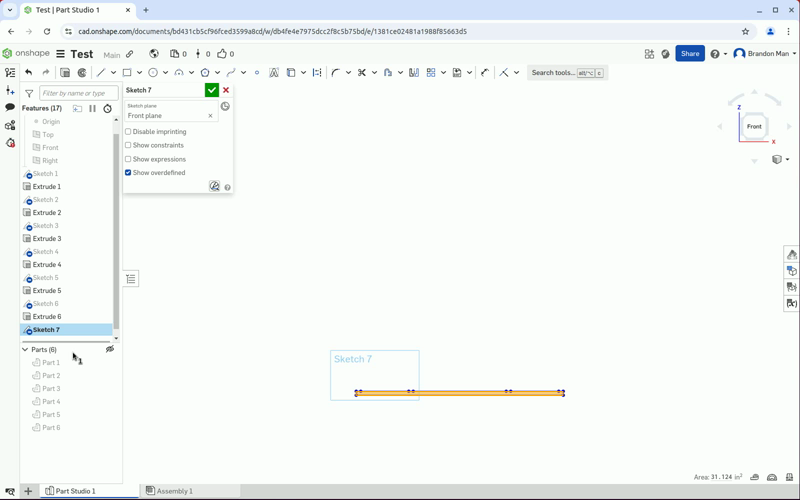
key(shift+y)
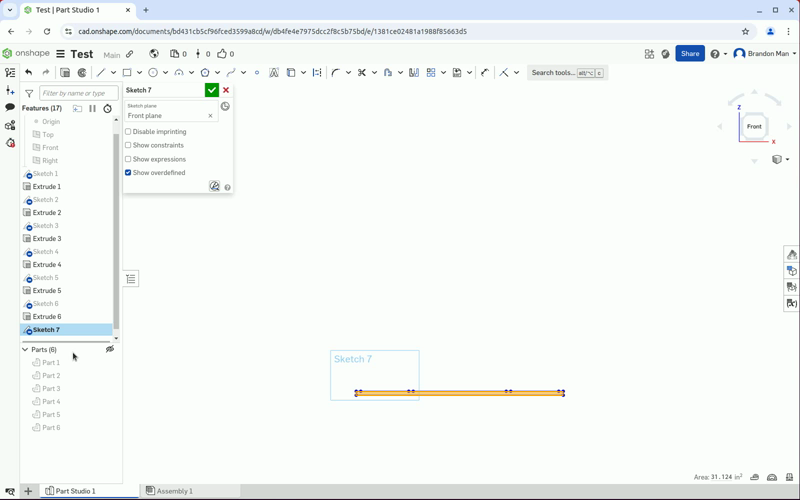
key(shift+e)
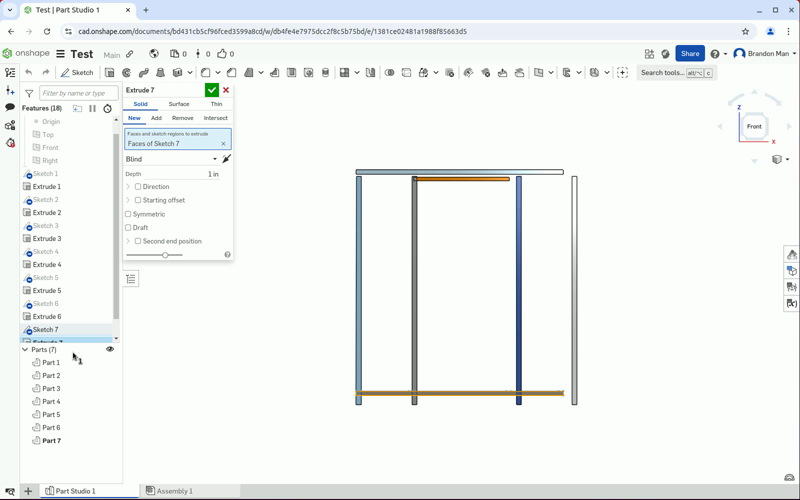
mouse_move(143, 106)
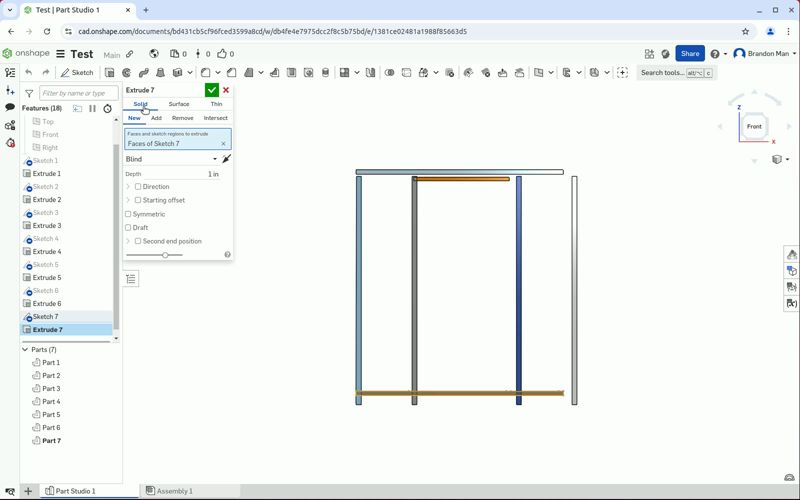
click(143, 106)
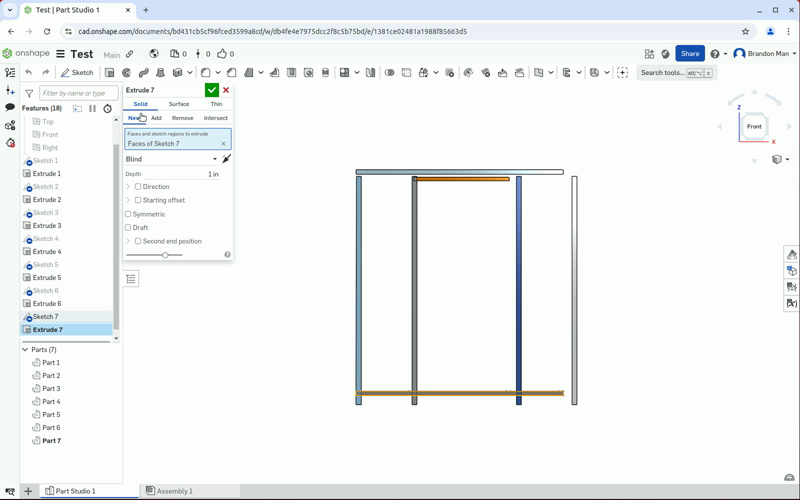
mouse_move(137, 120)
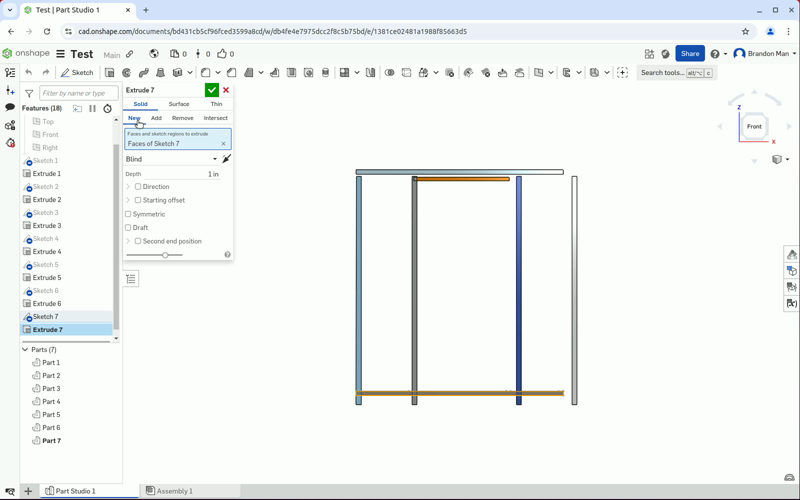
click(137, 120)
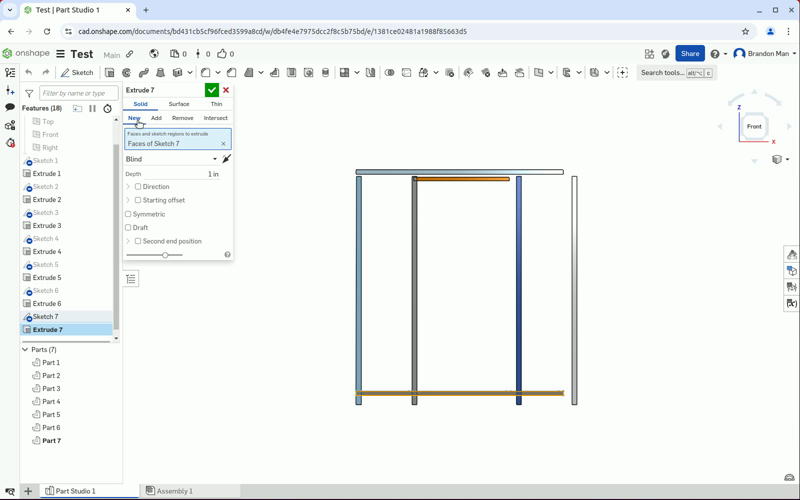
key(tab, 4)
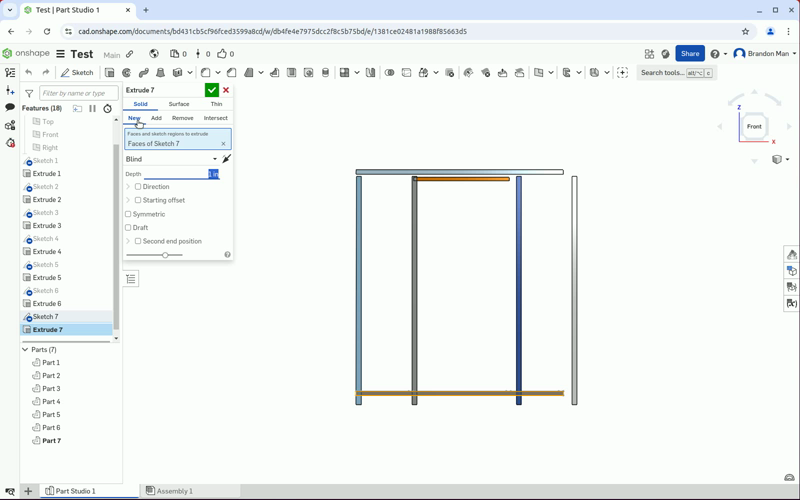
text(1.926)
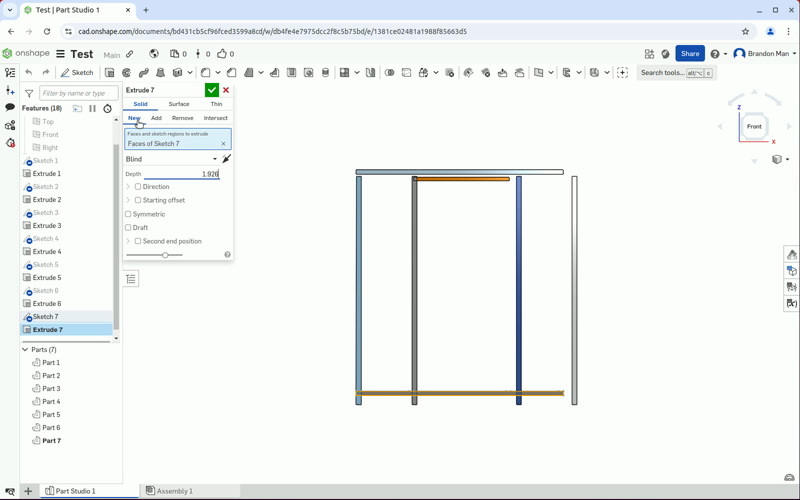
key(enter)
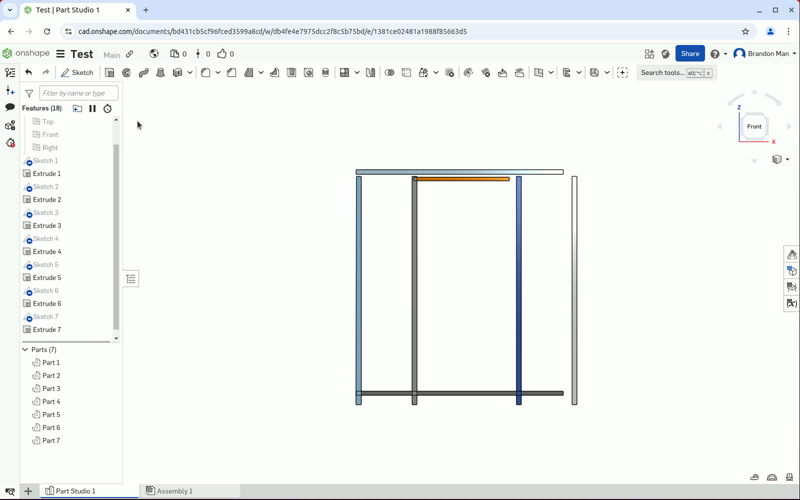
key(shift+h)
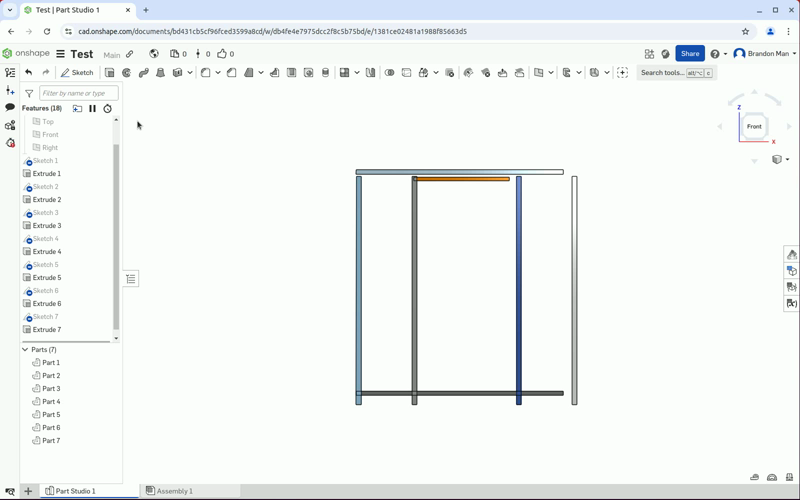
key(shift+h)
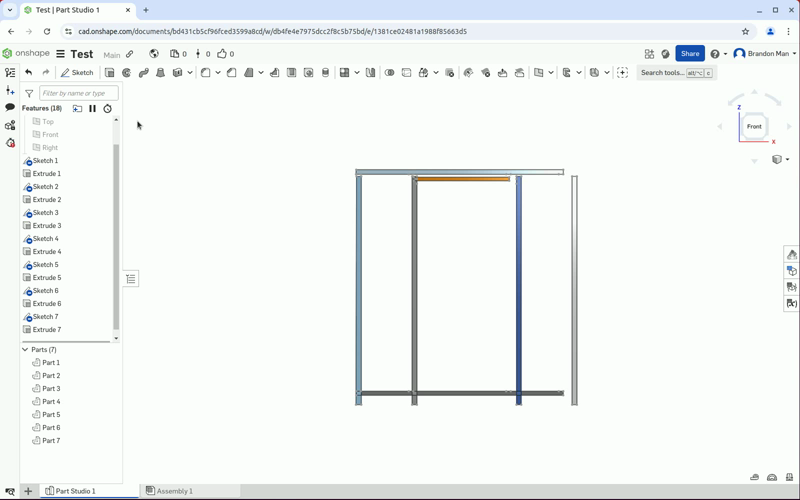
key(shift+7)
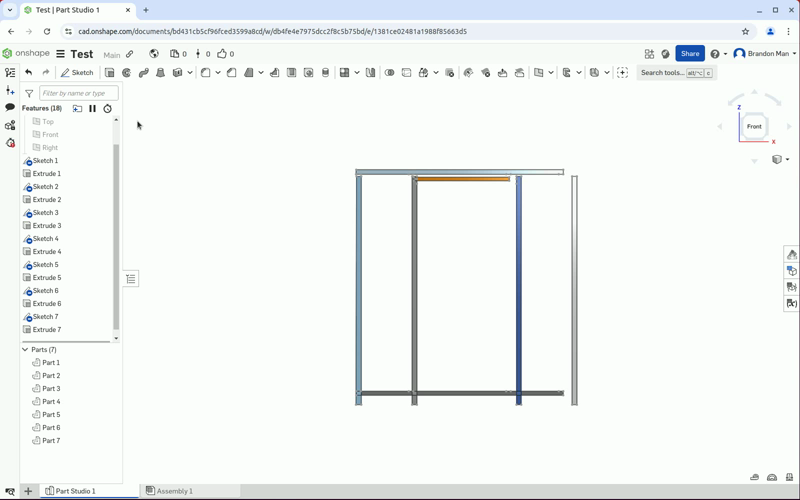
key(left, 2)
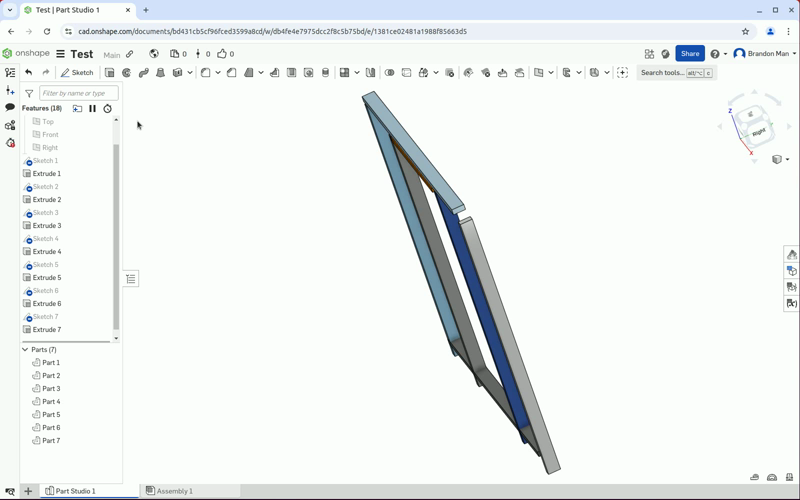
key(down, 2)
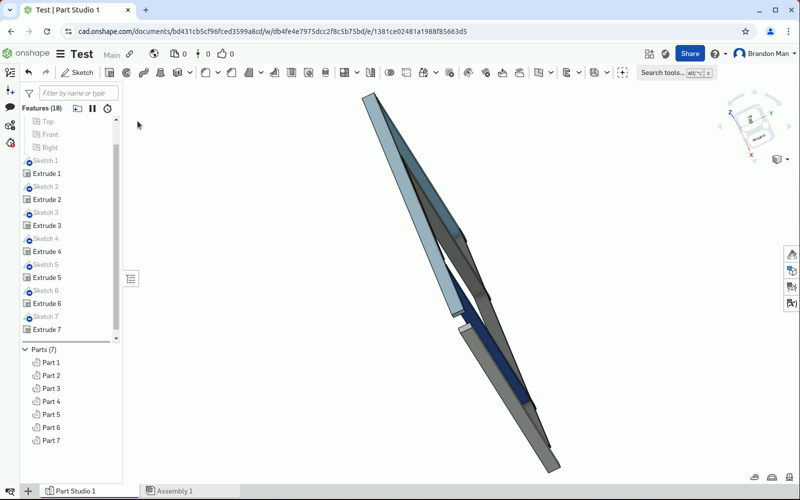
key(up, 2)
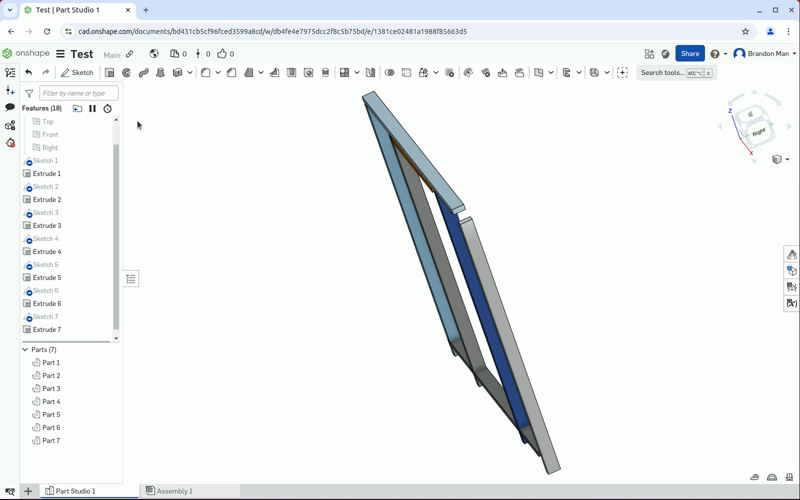
key(right, 2)
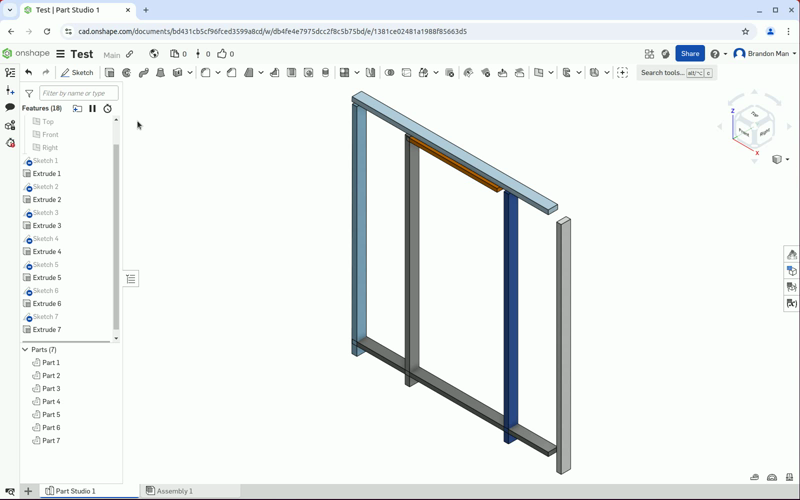
mouse_move(69, 163)
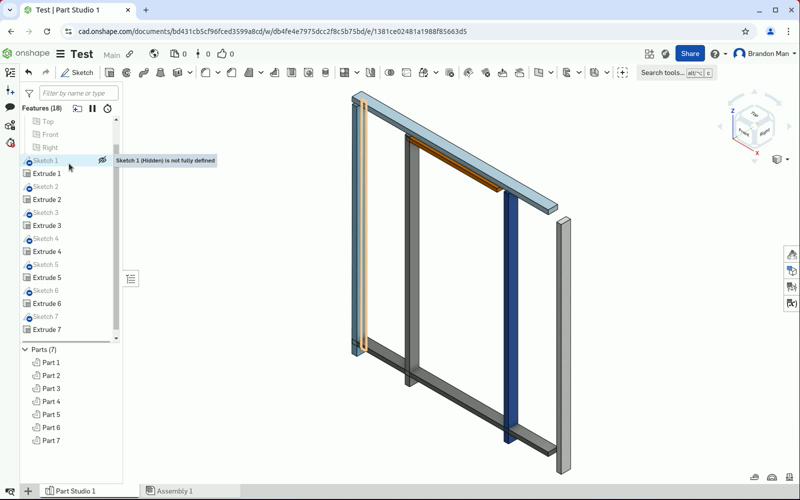
click(69, 163)